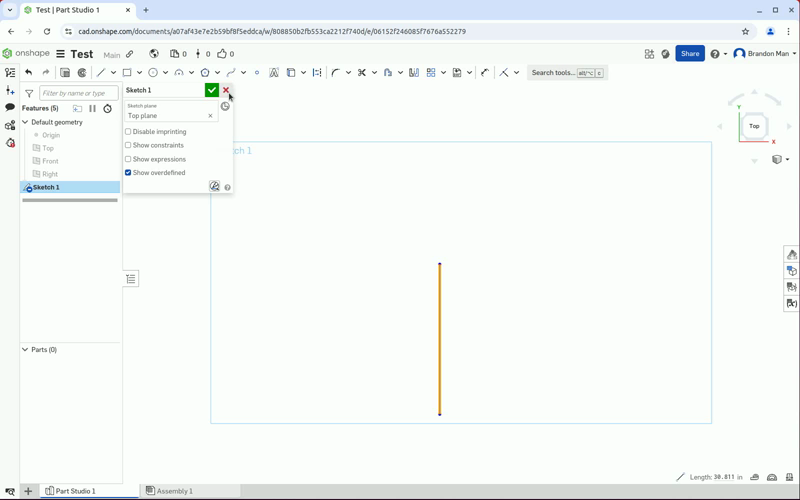
key(shift+h)
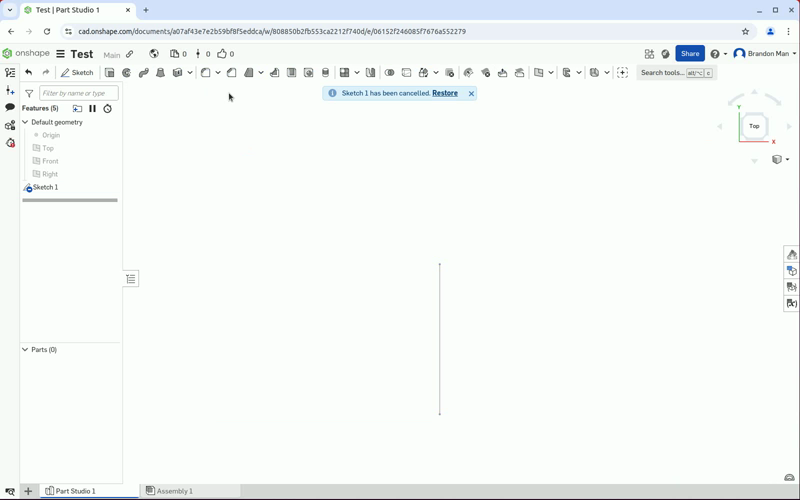
key(shift+s)
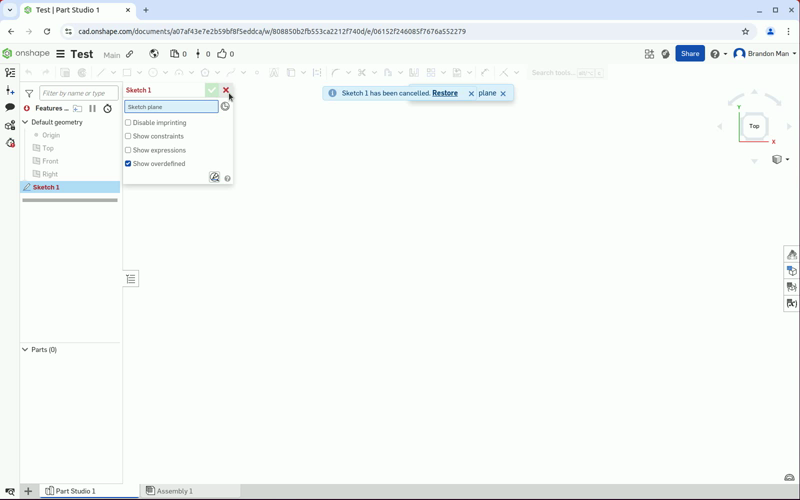
mouse_move(73, 150)
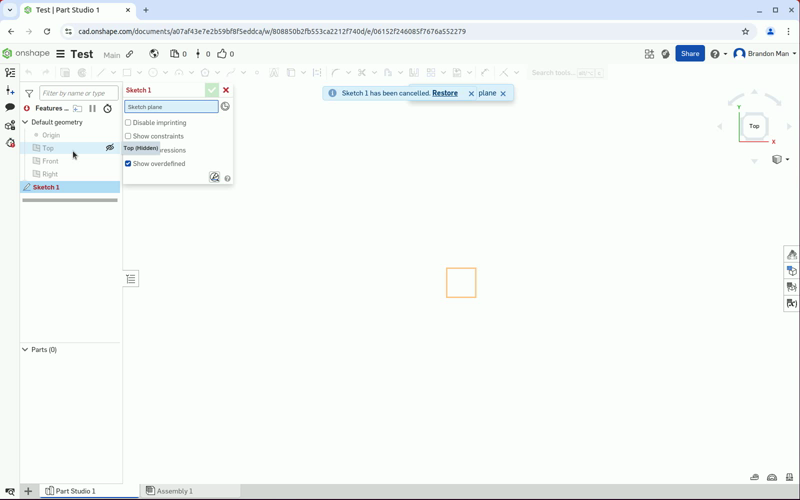
click(73, 150)
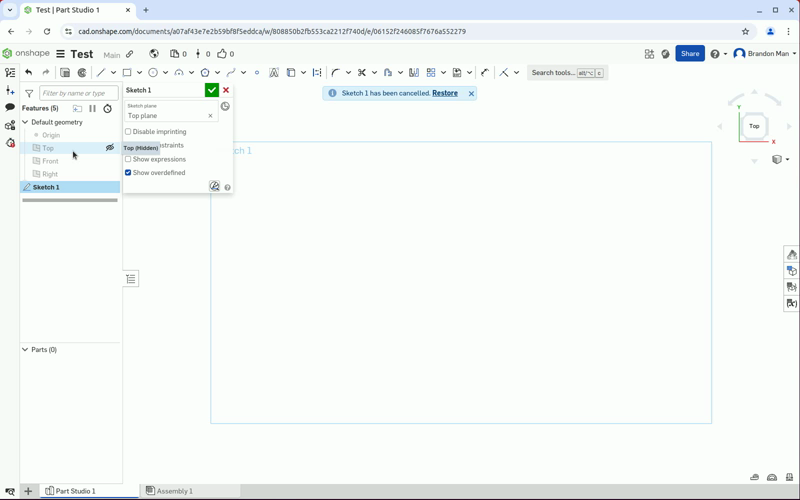
mouse_move(73, 352)
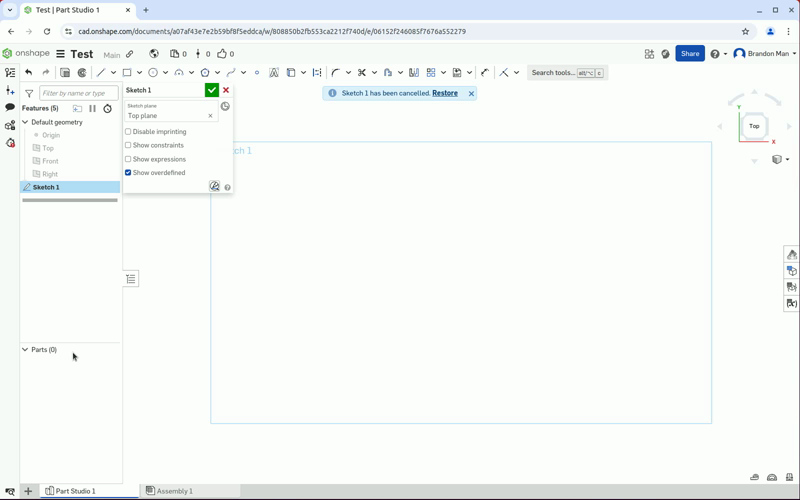
key(y)
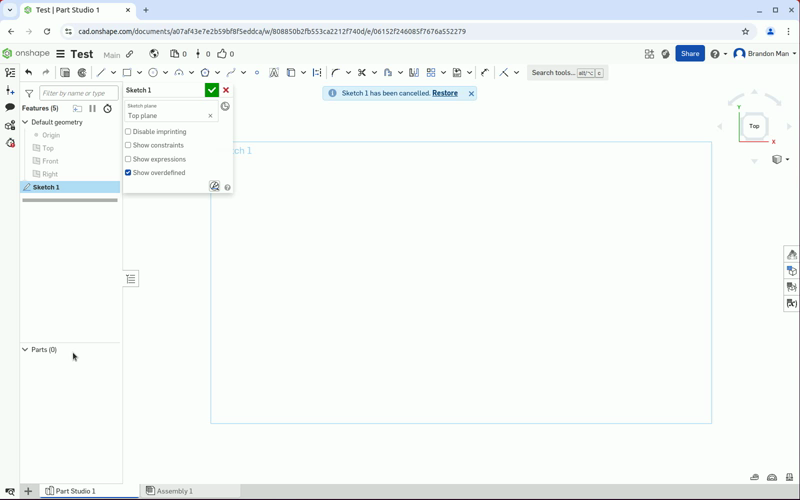
key(a)
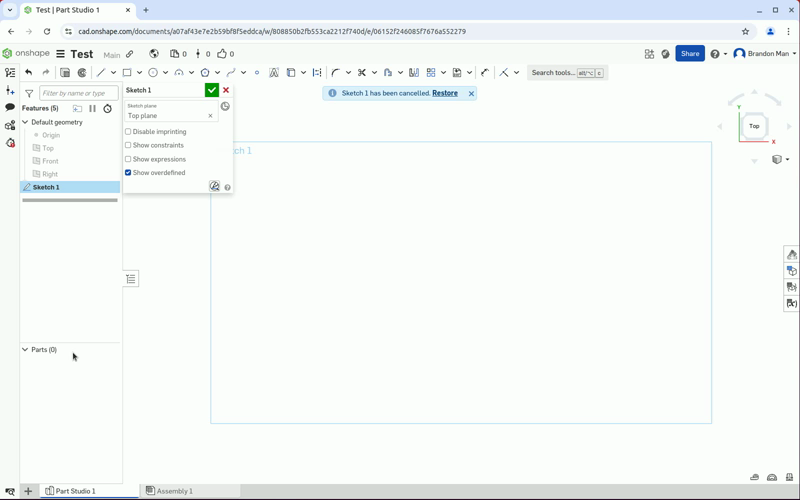
key_down(shift)
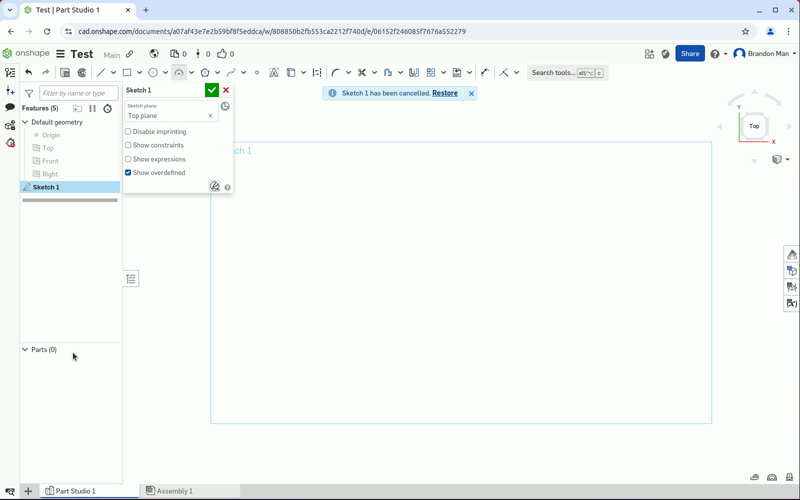
mouse_move(372, 320)
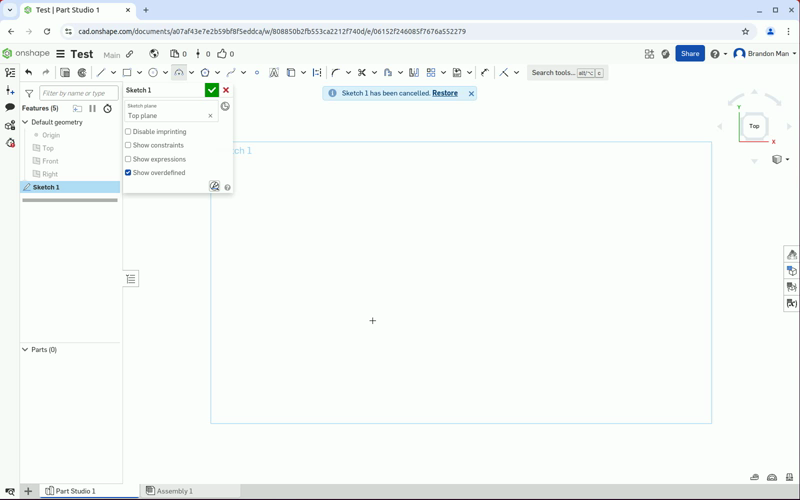
click(372, 320)
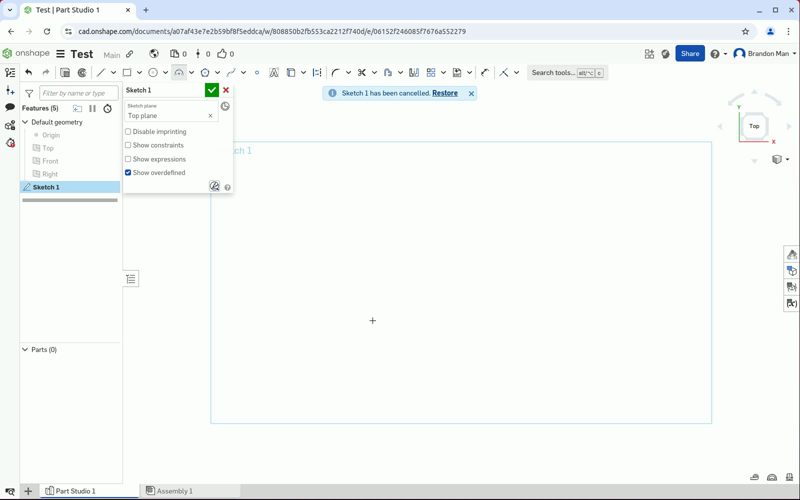
key_up(shift)
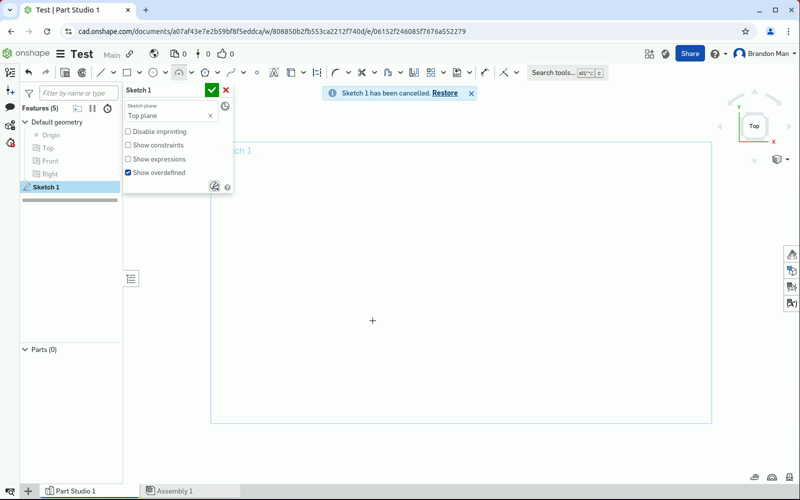
key_down(shift)
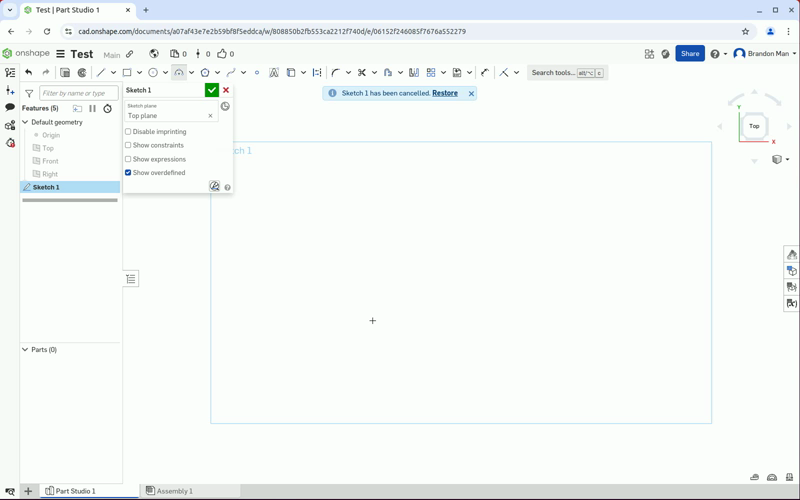
mouse_move(383, 331)
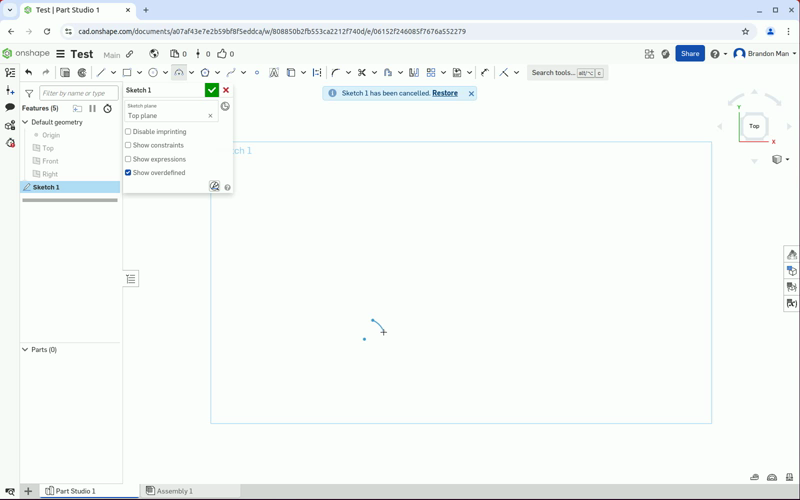
click(383, 331)
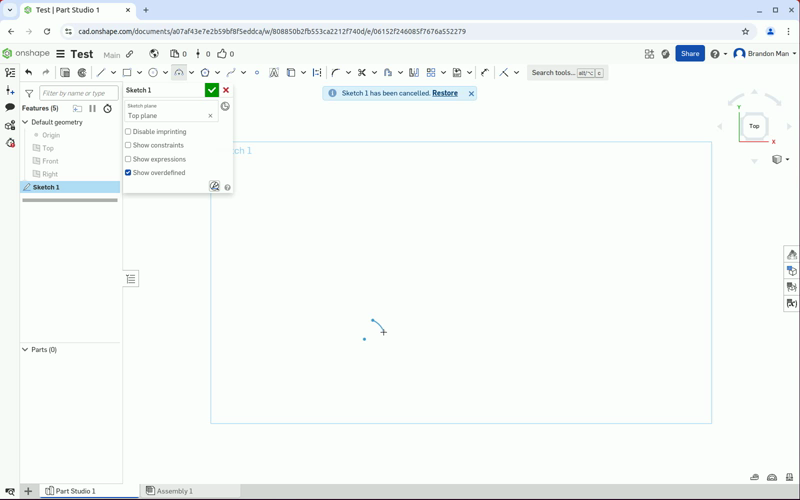
mouse_move(376, 328)
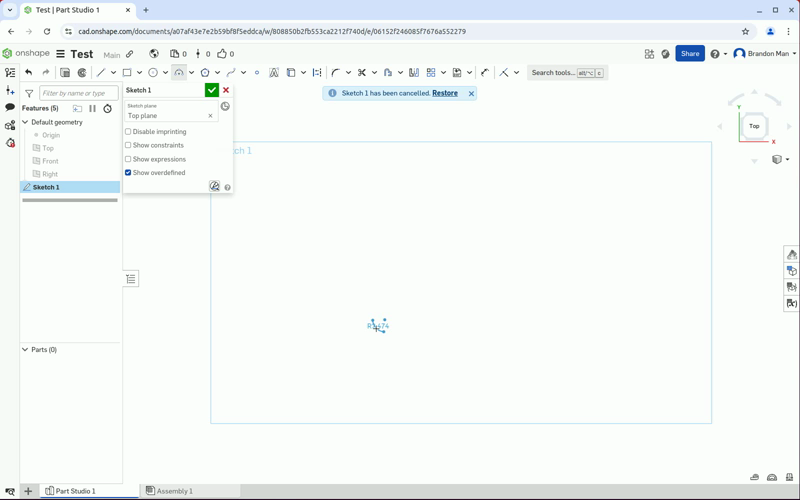
click(376, 328)
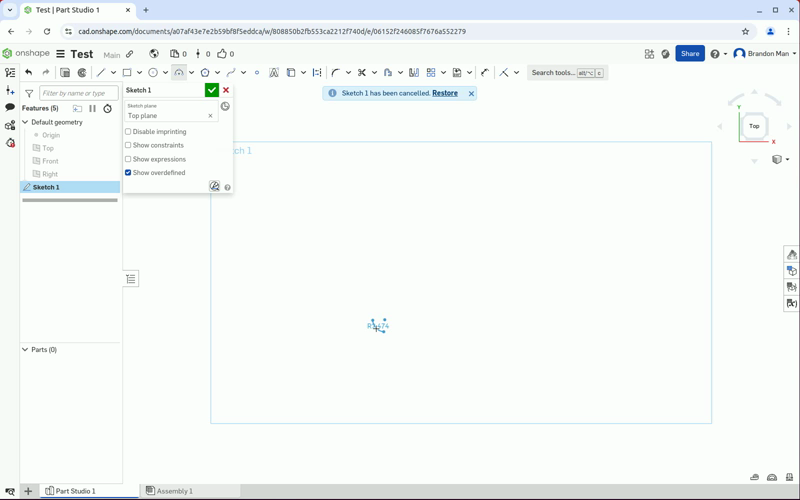
key_up(shift)
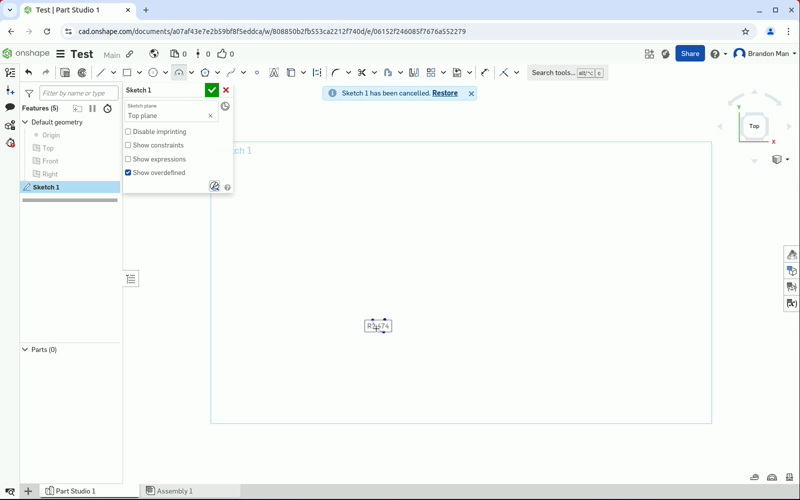
key(esc)
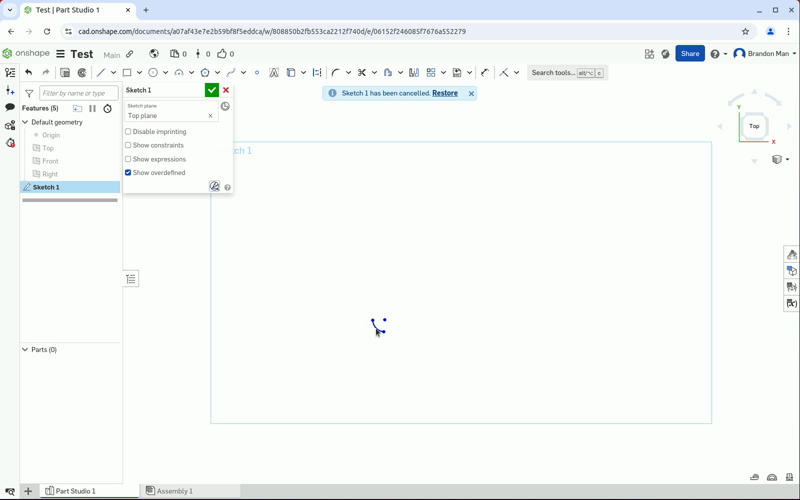
key(l)
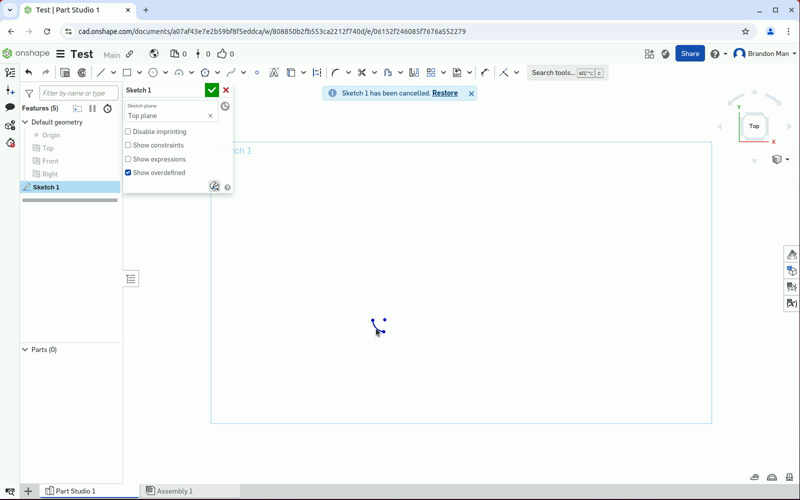
mouse_move(383, 331)
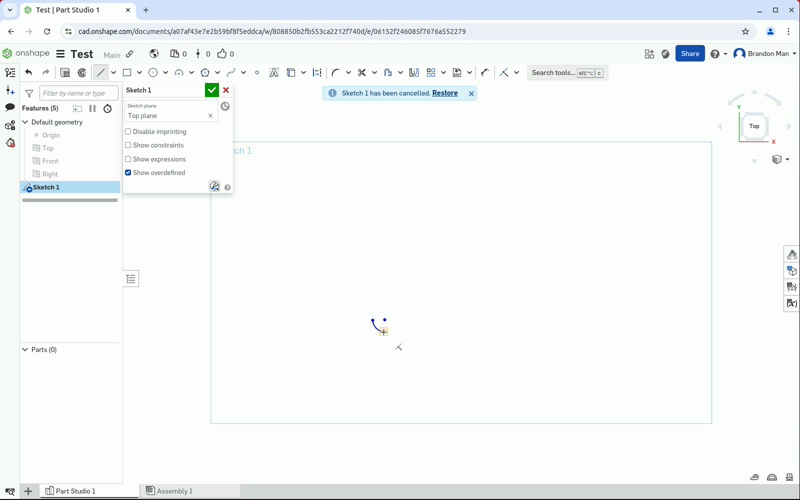
click(383, 331)
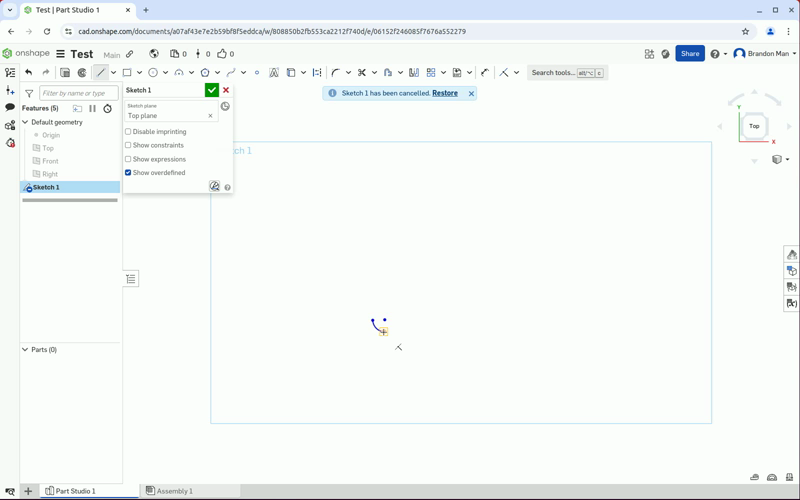
key_down(shift)
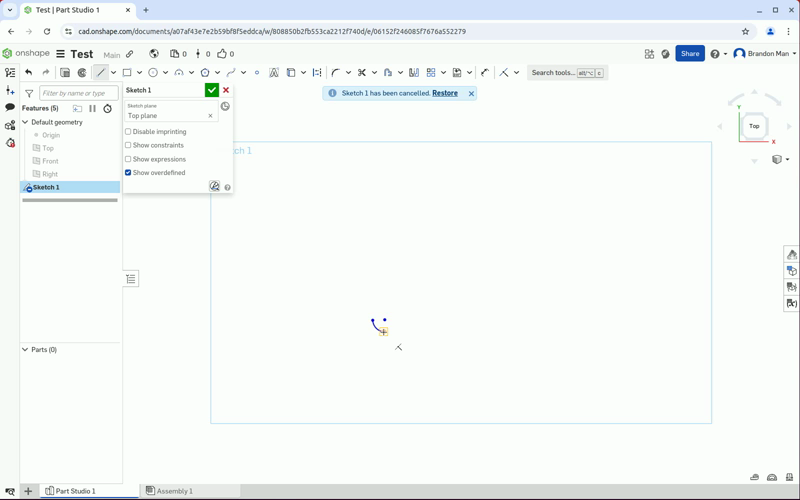
mouse_move(476, 331)
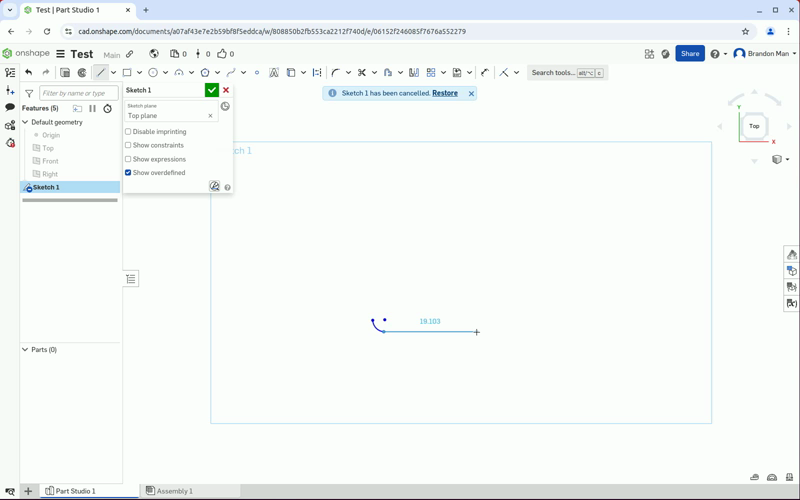
click(476, 331)
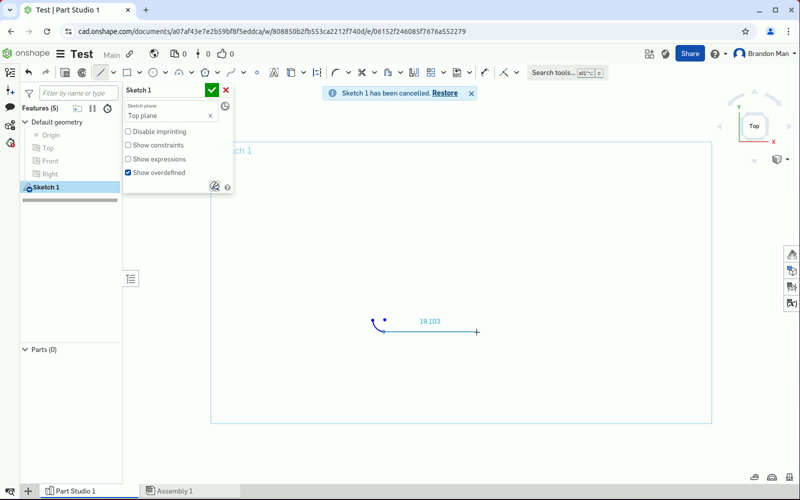
key_up(shift)
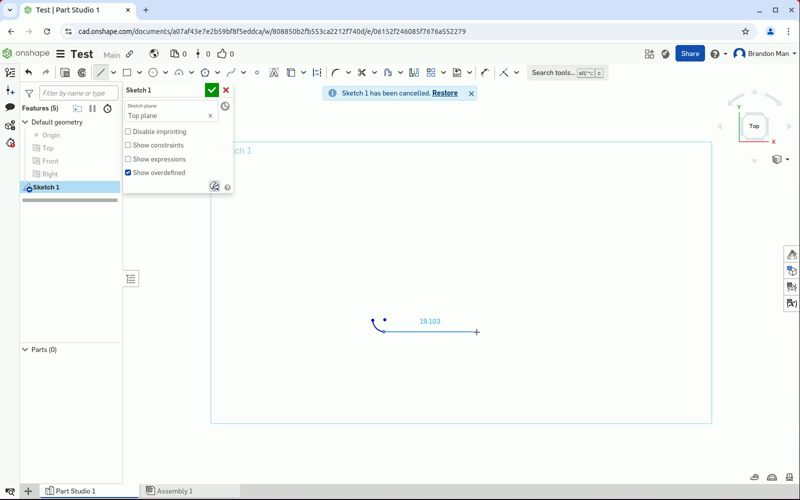
key(esc)
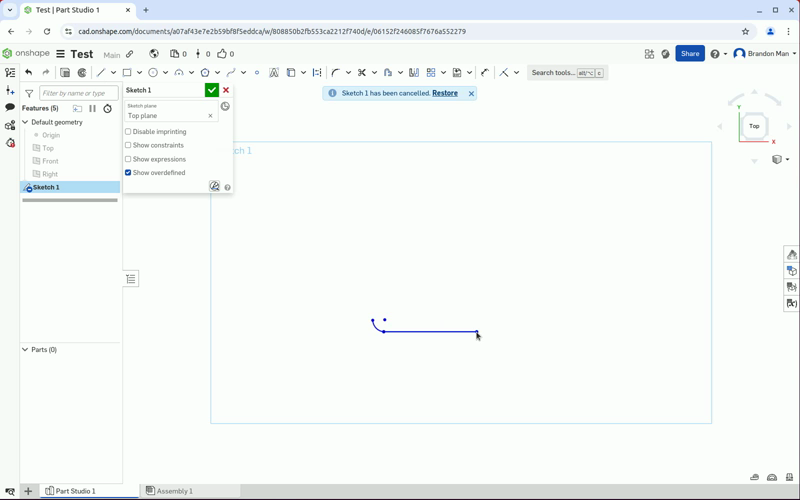
key(a)
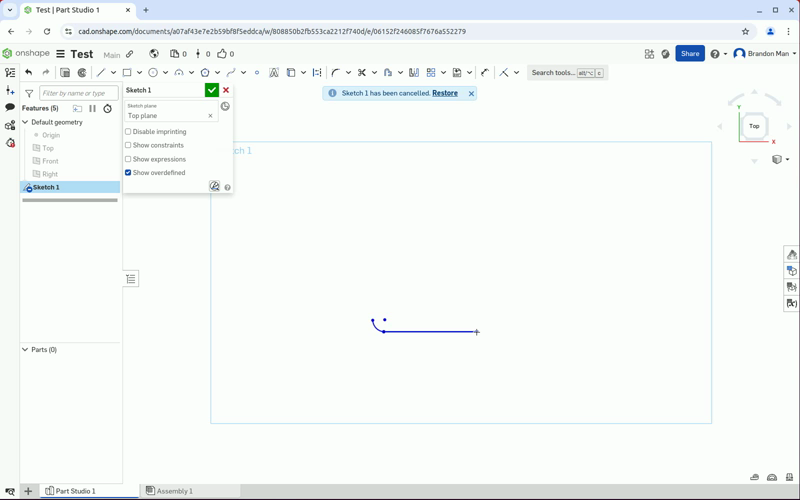
mouse_move(476, 331)
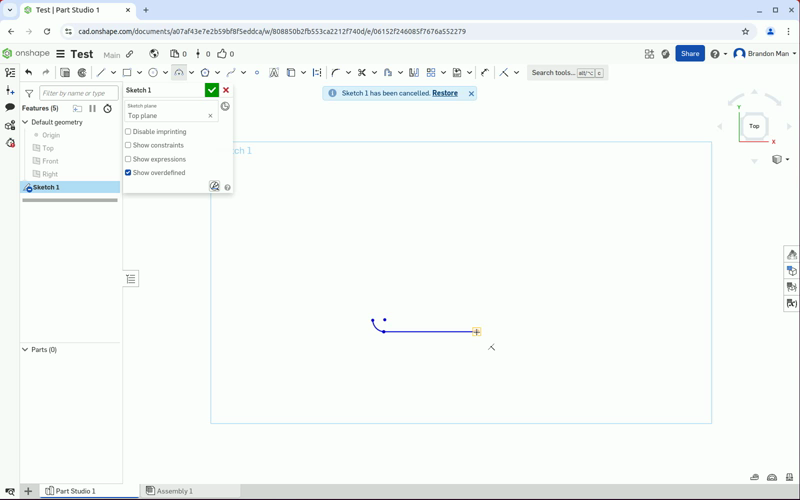
click(476, 331)
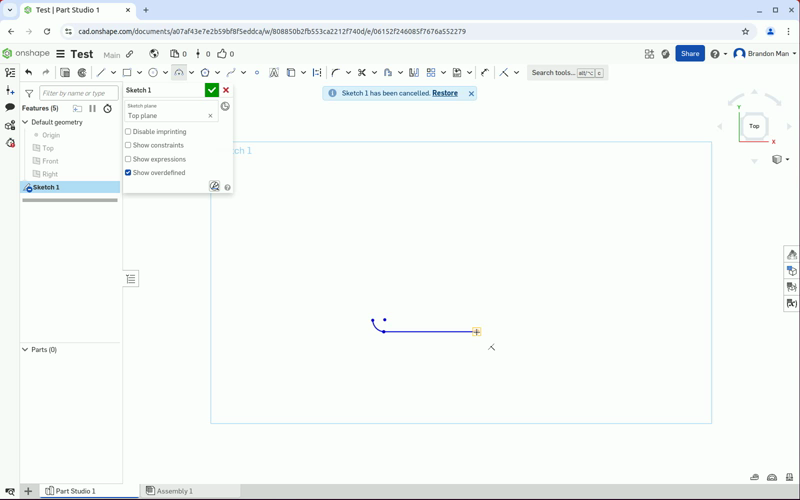
key_down(shift)
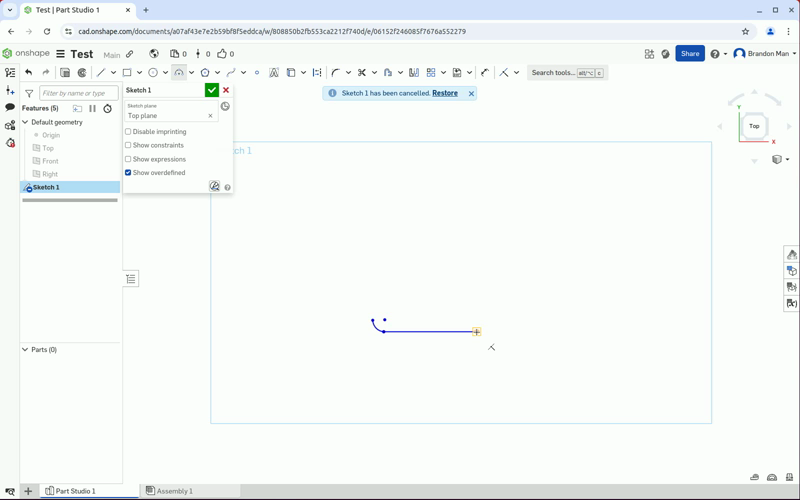
mouse_move(487, 320)
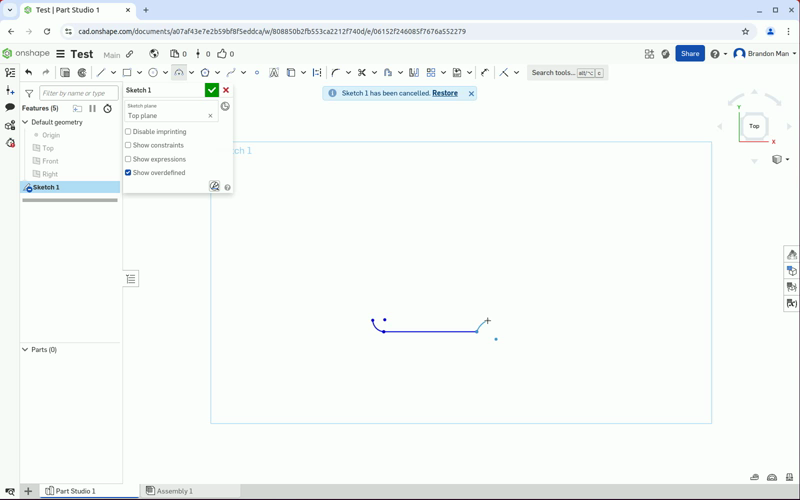
click(487, 320)
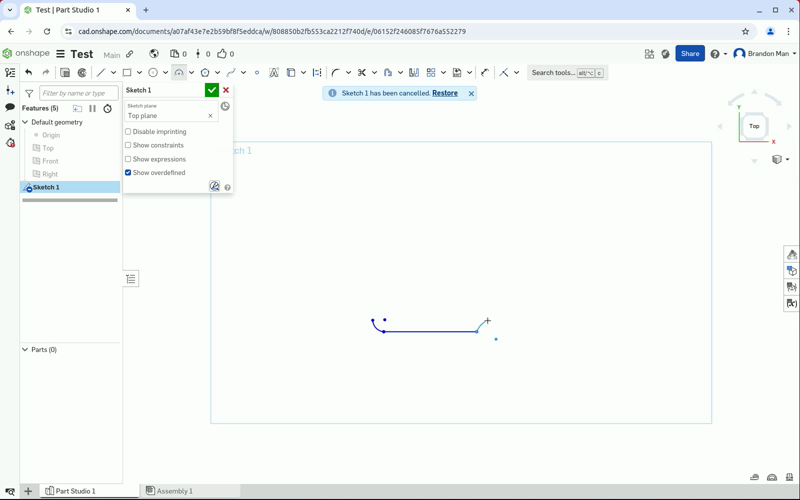
mouse_move(484, 328)
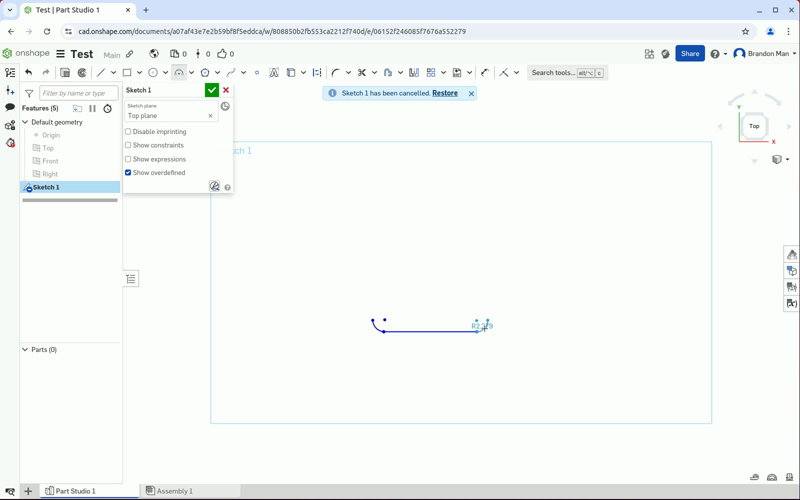
click(484, 328)
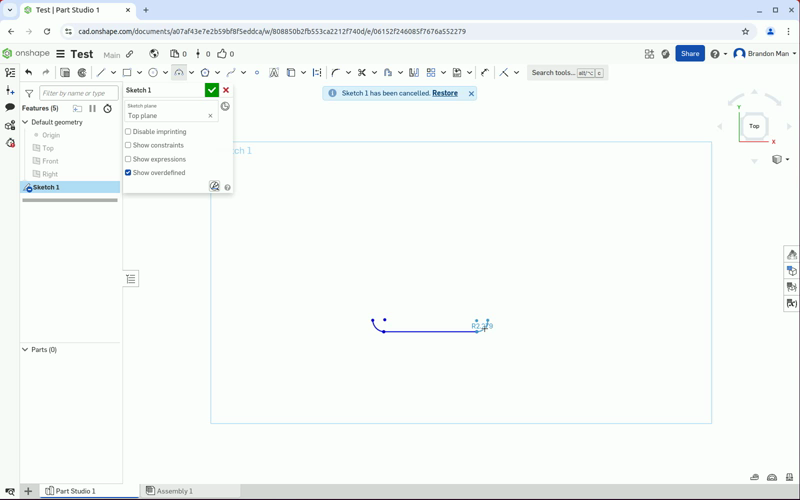
key_up(shift)
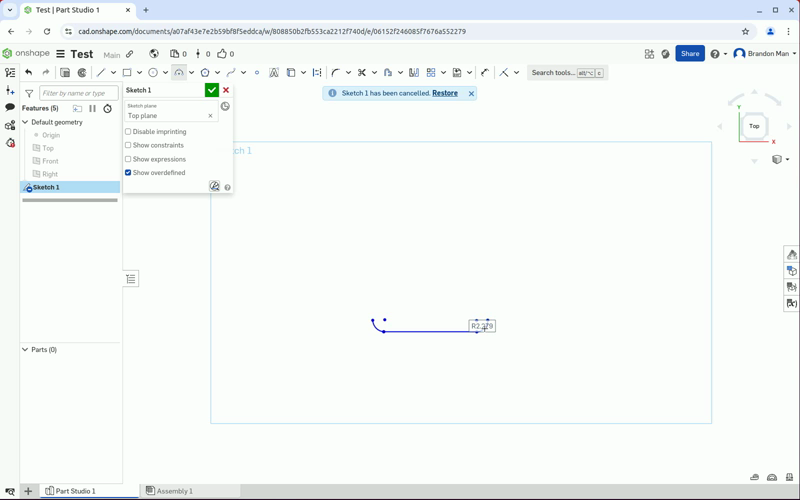
key(esc)
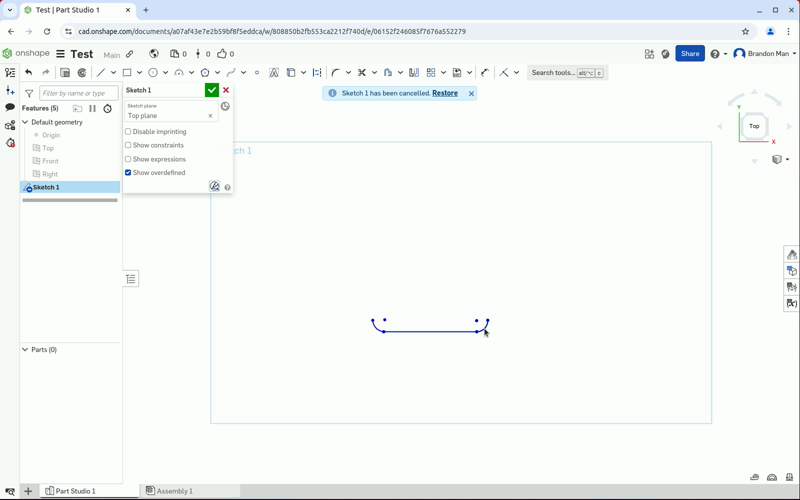
key(l)
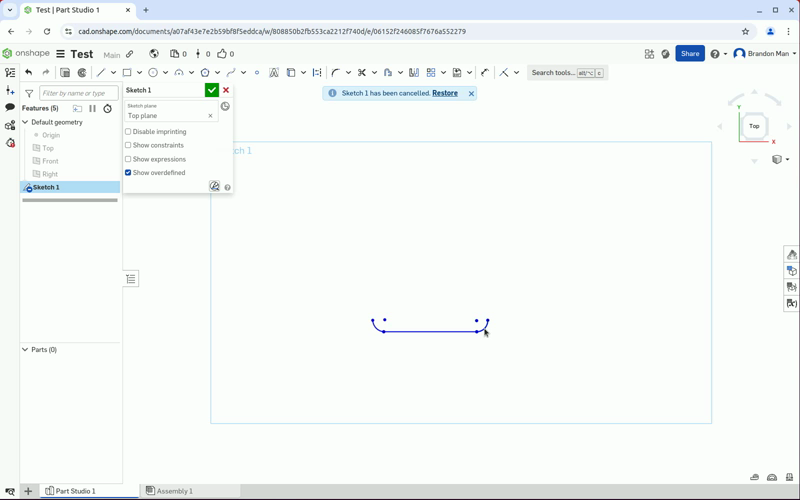
mouse_move(487, 320)
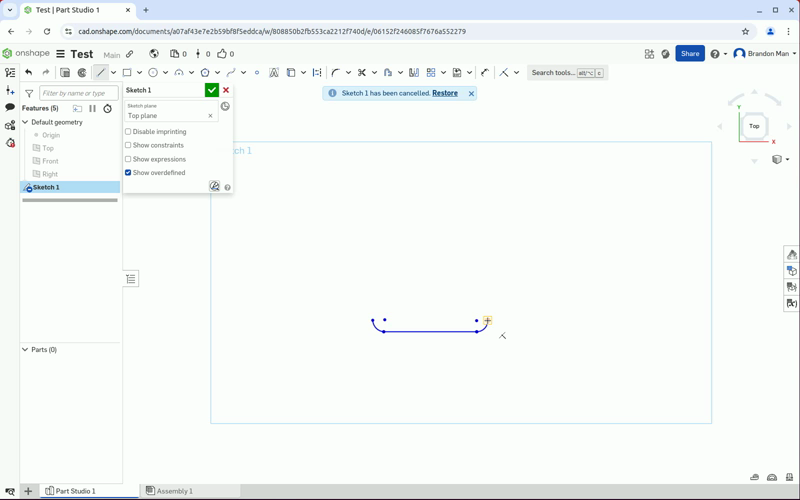
click(487, 320)
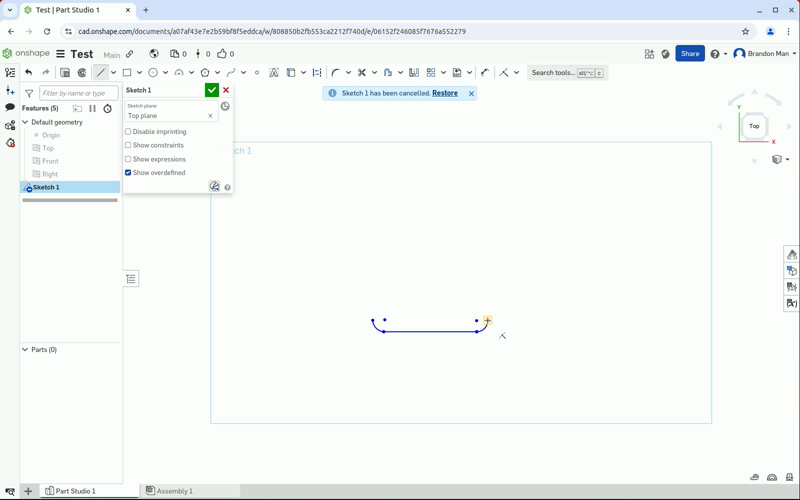
key_down(shift)
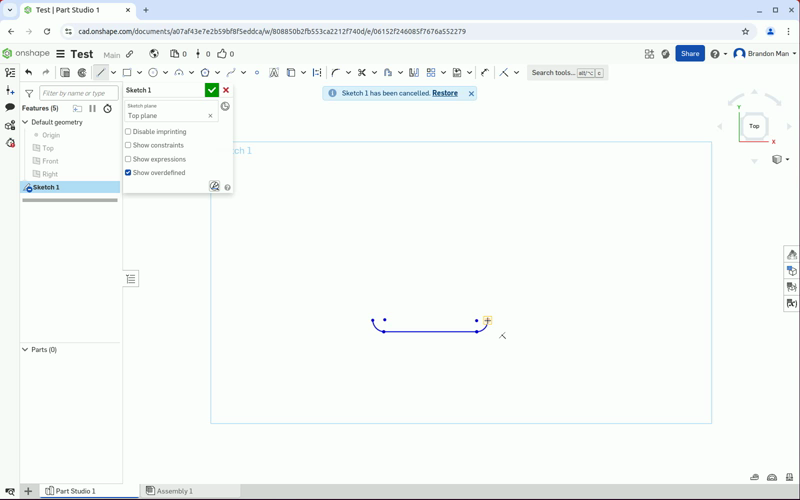
mouse_move(487, 181)
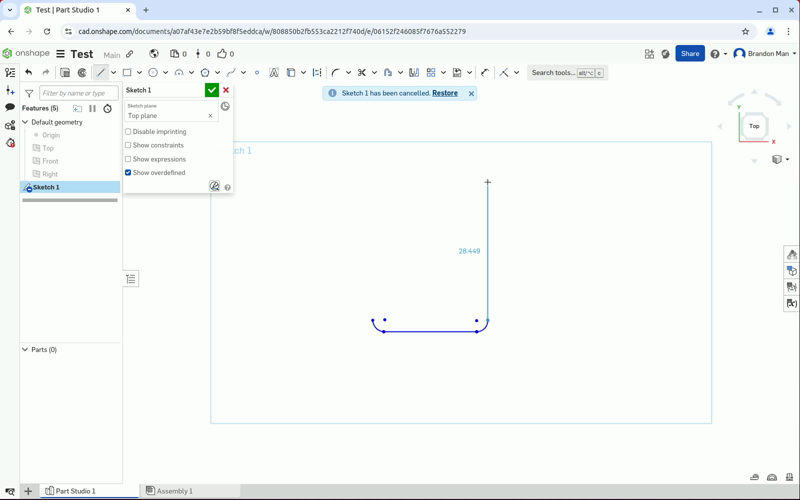
click(487, 181)
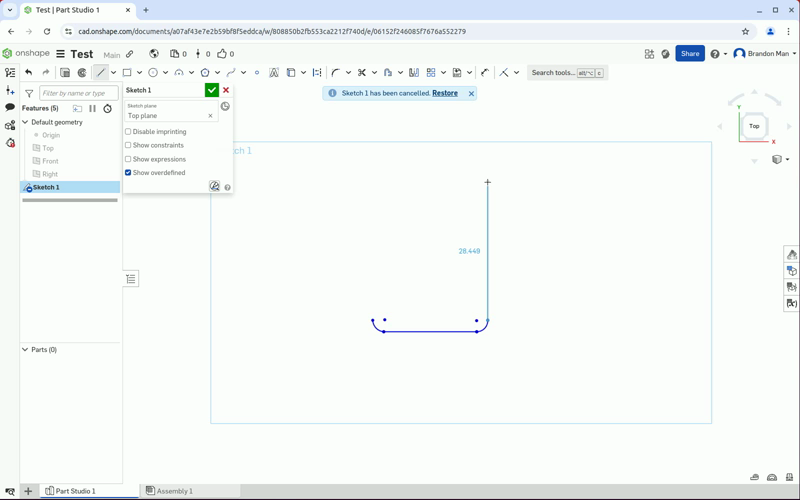
key_up(shift)
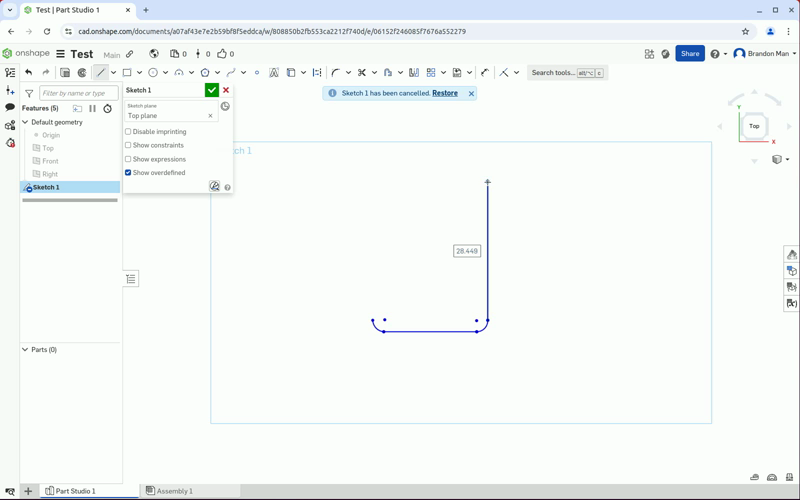
key(esc)
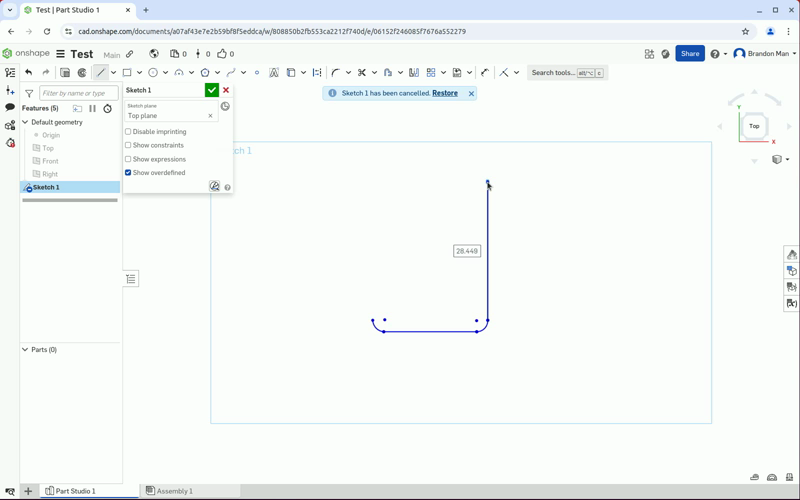
key(a)
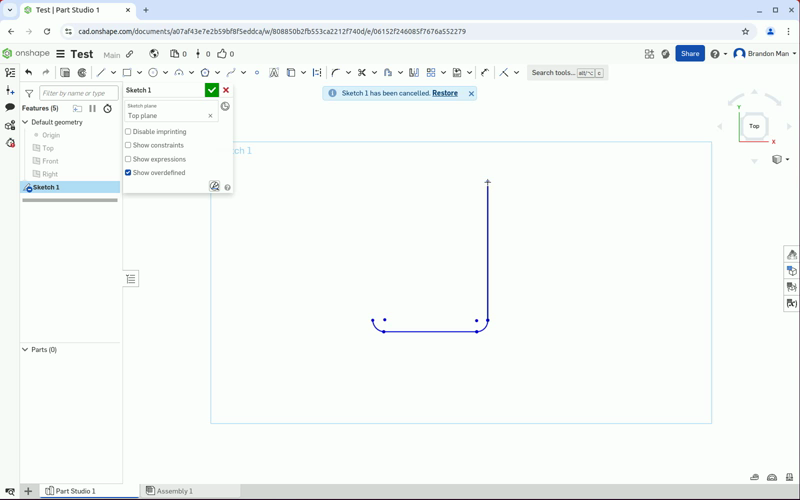
mouse_move(487, 181)
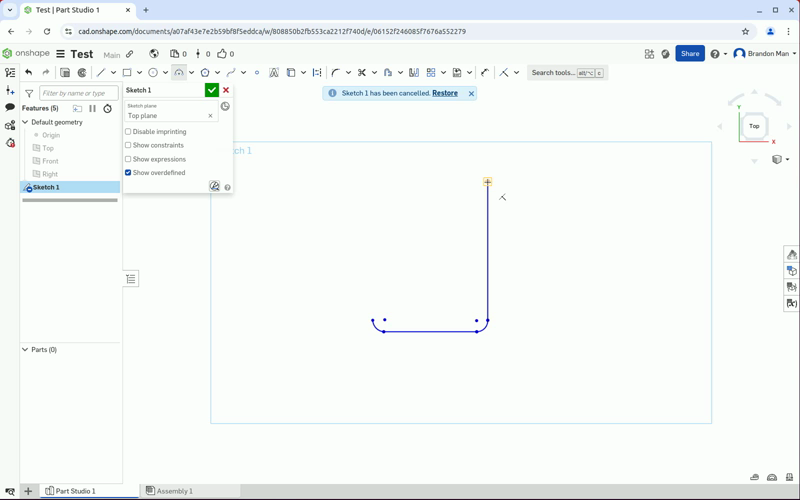
click(487, 181)
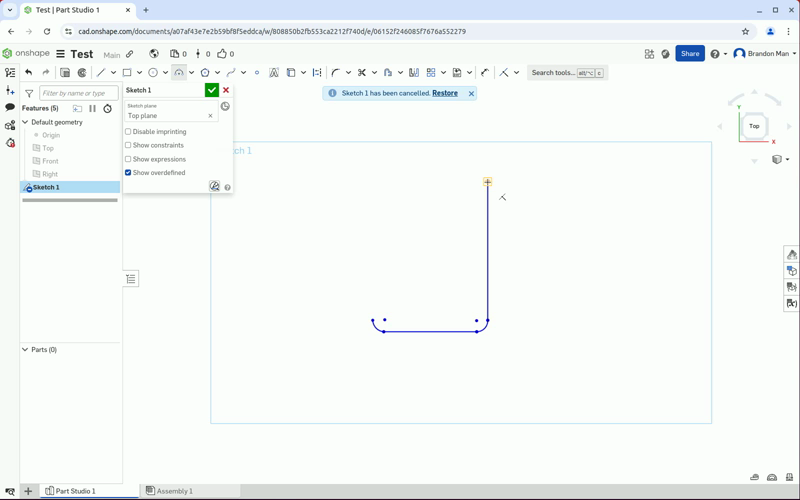
key_down(shift)
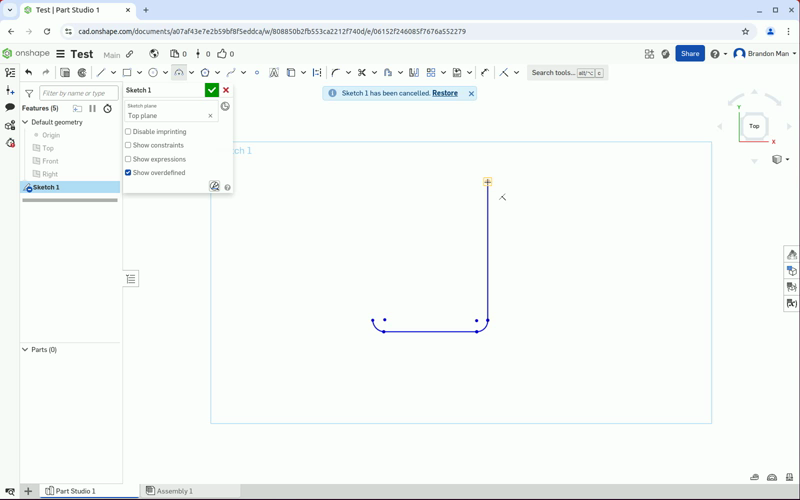
mouse_move(476, 170)
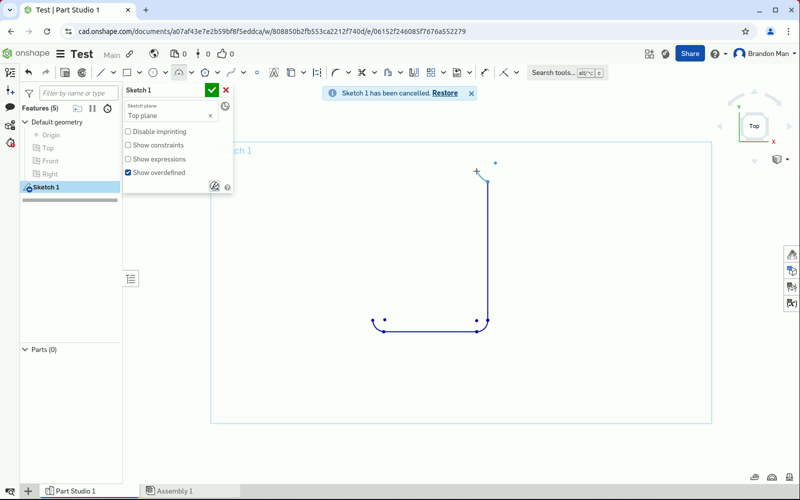
click(476, 170)
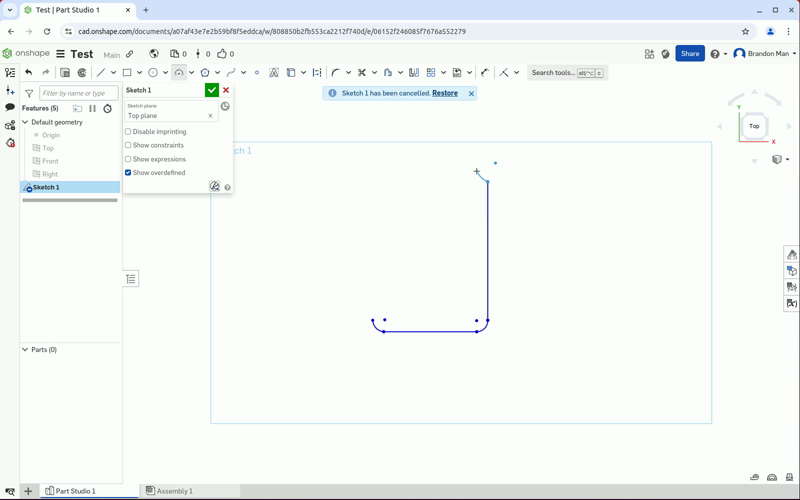
mouse_move(484, 174)
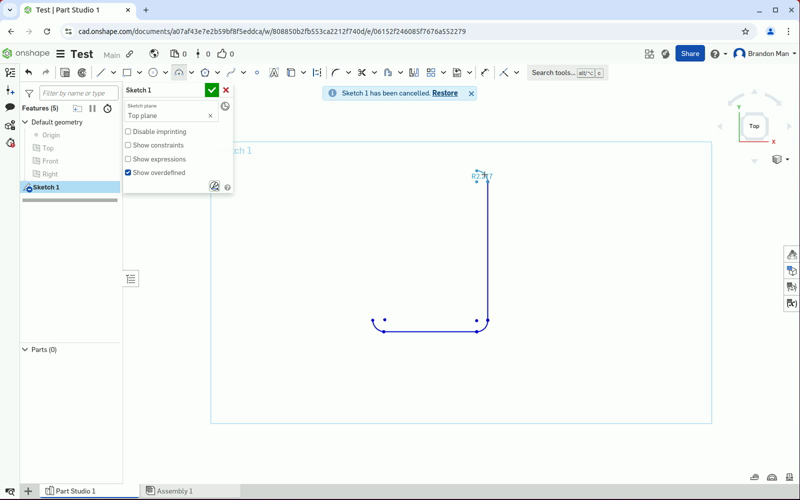
click(484, 174)
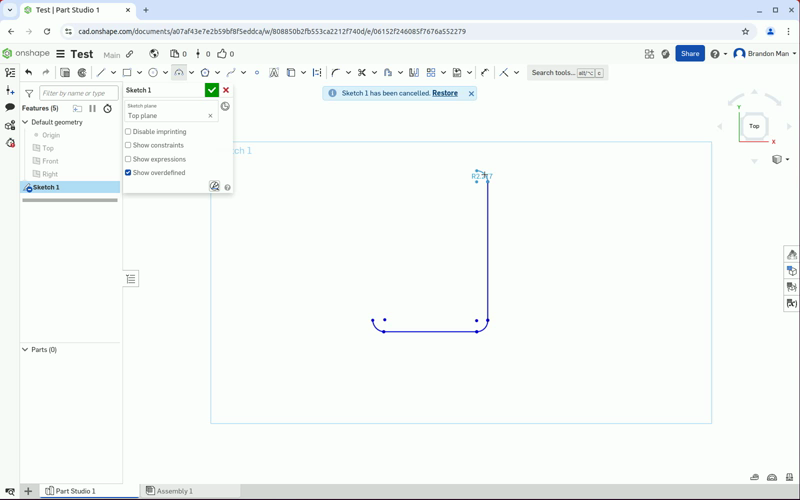
key_up(shift)
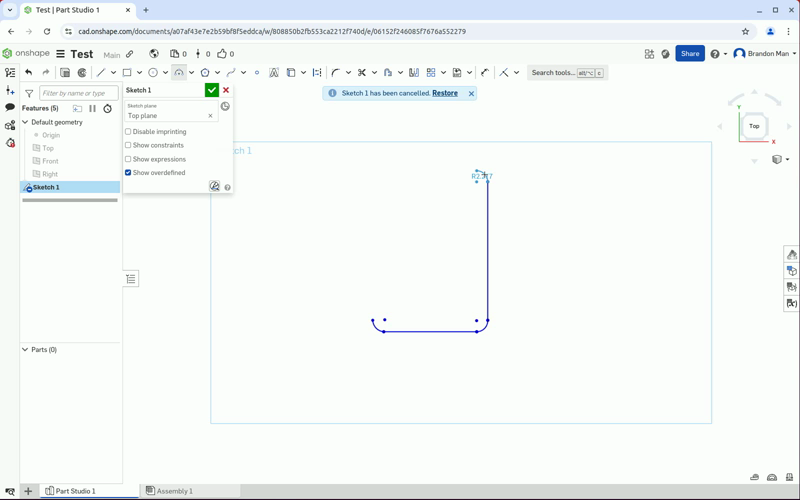
key(esc)
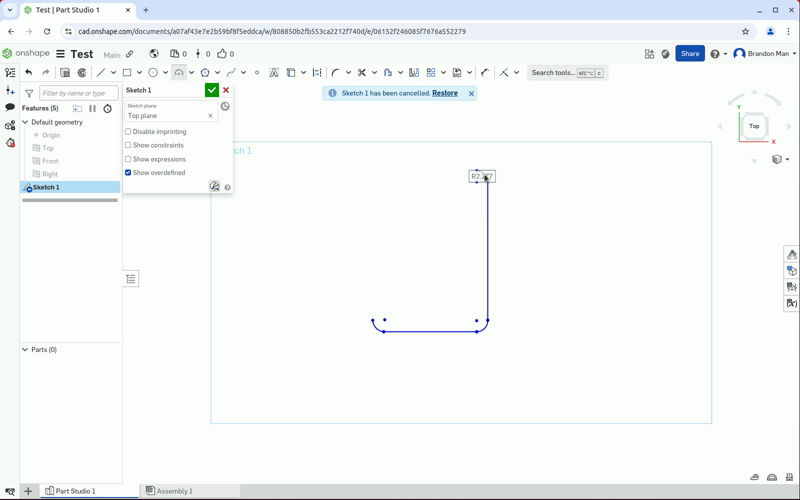
key(l)
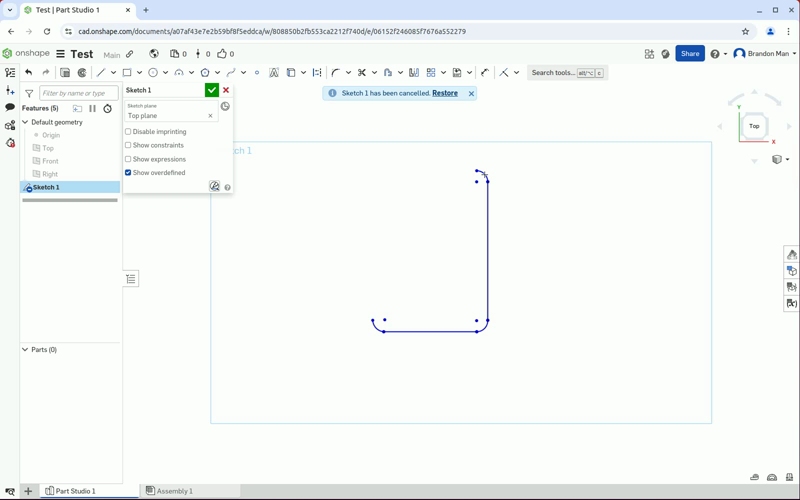
mouse_move(476, 170)
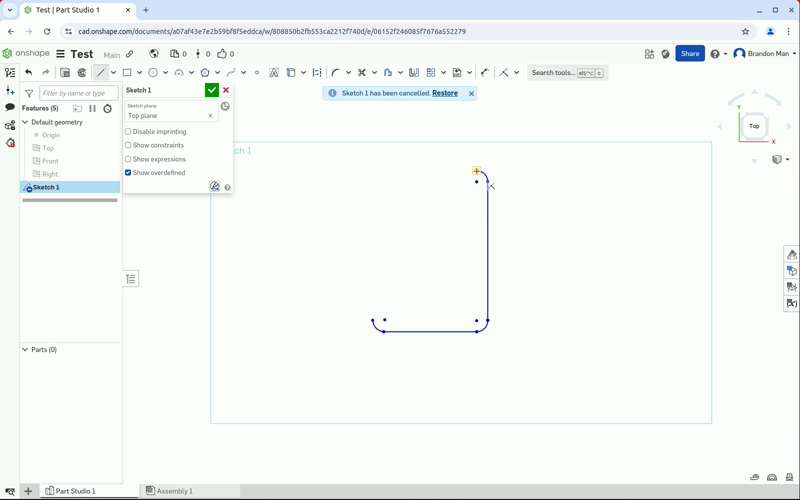
click(476, 170)
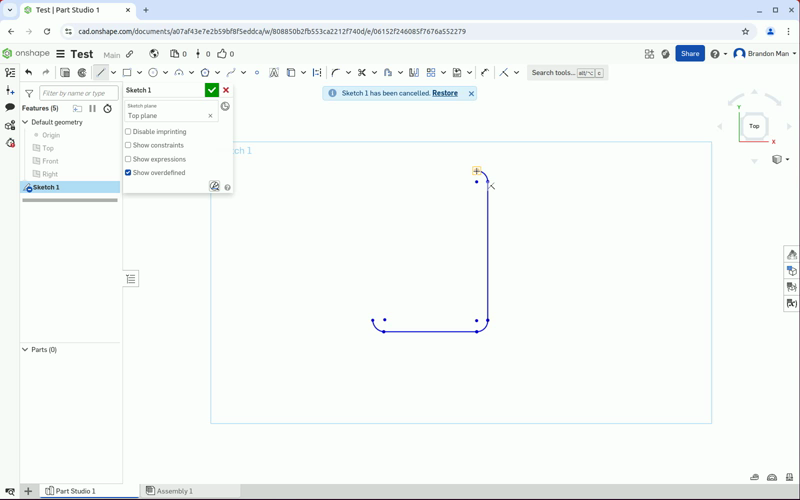
key_down(shift)
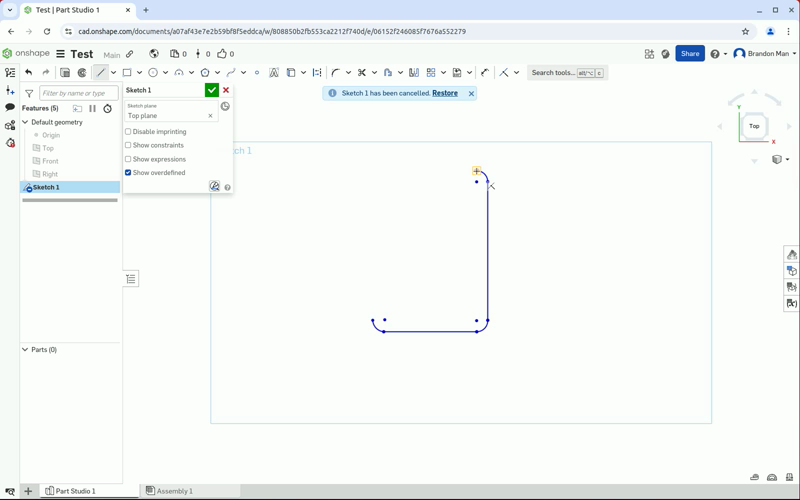
mouse_move(383, 170)
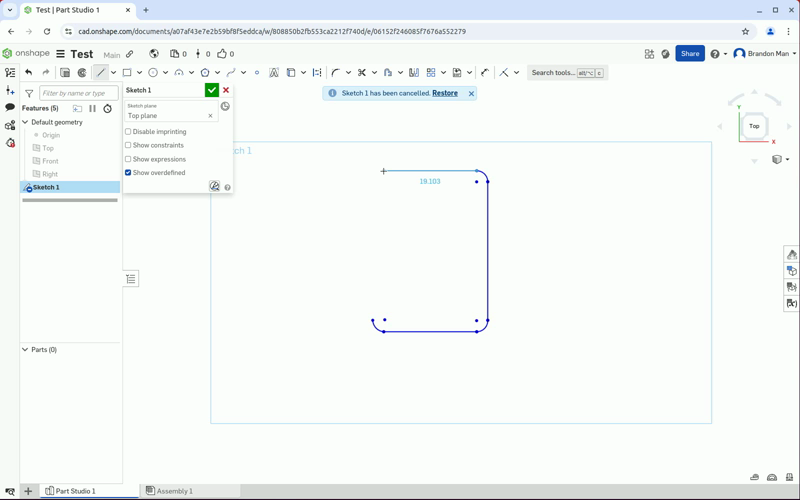
click(383, 170)
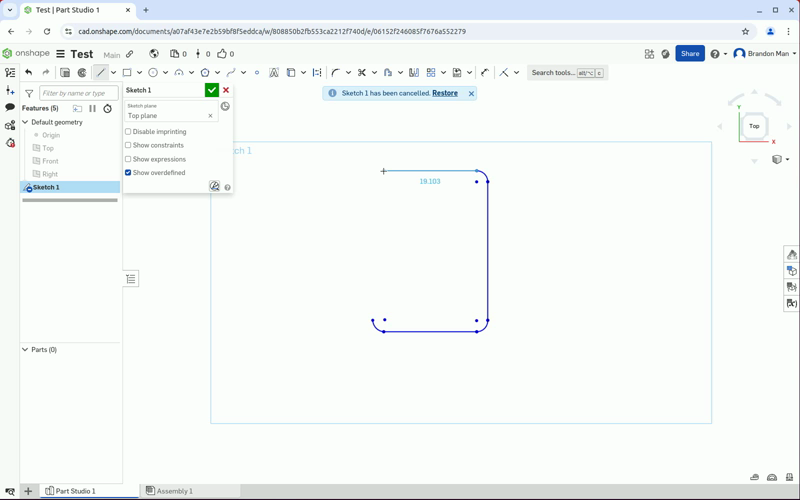
key_up(shift)
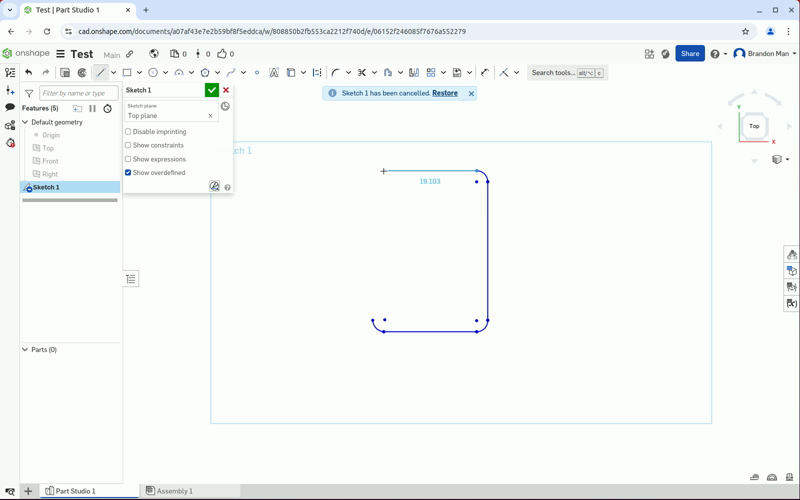
key(esc)
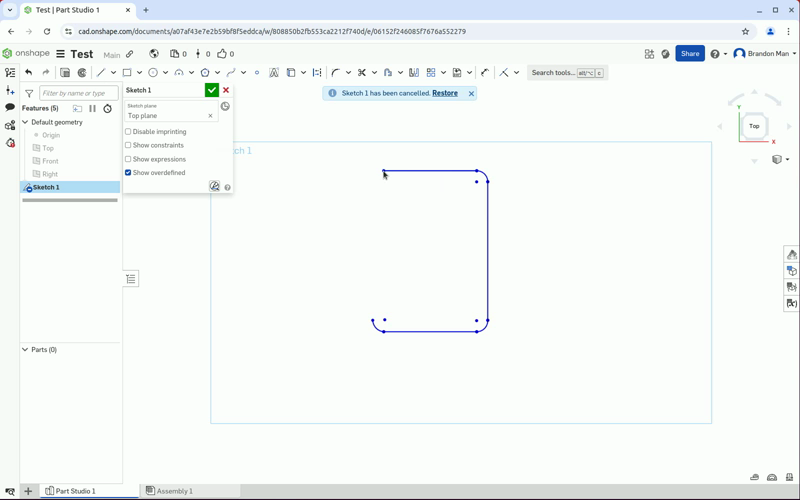
key(a)
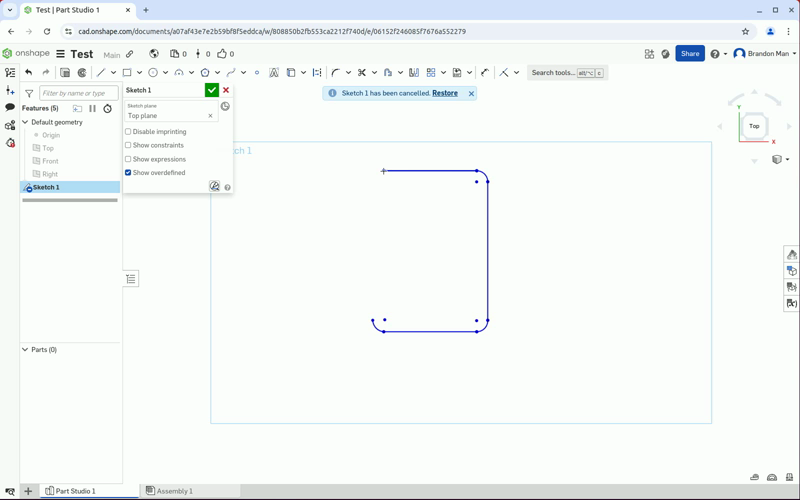
mouse_move(383, 170)
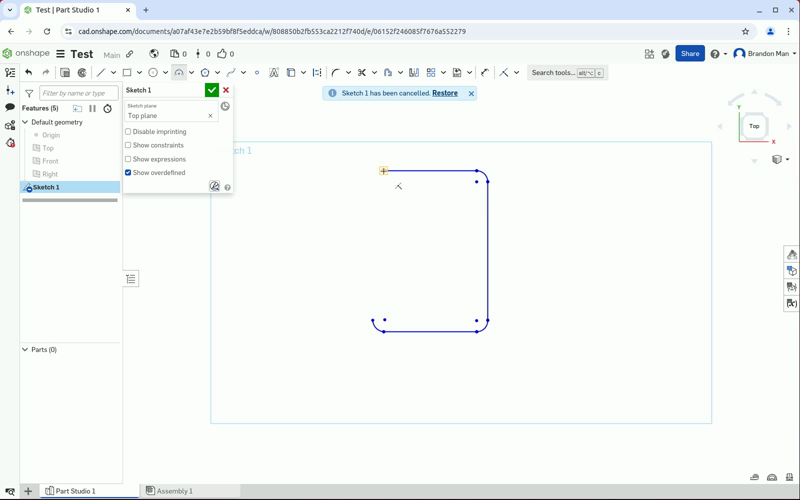
click(383, 170)
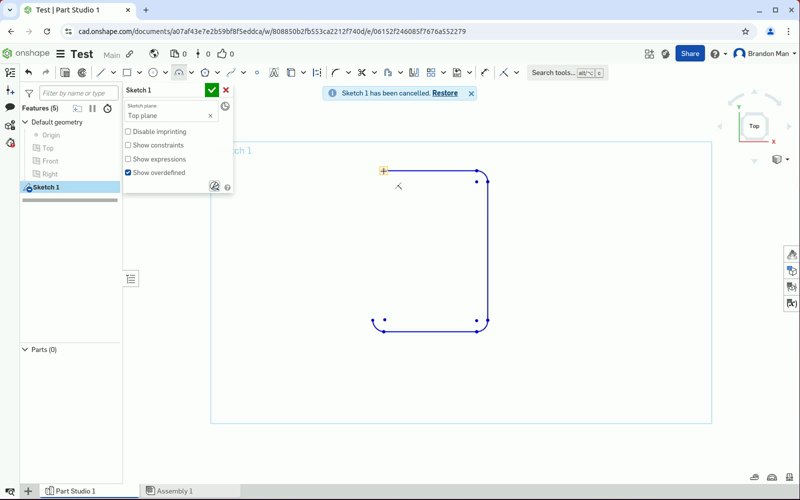
key_down(shift)
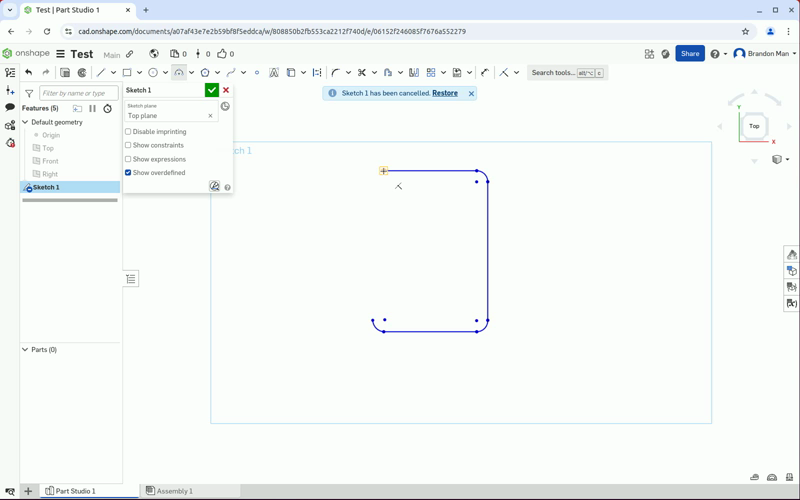
mouse_move(372, 181)
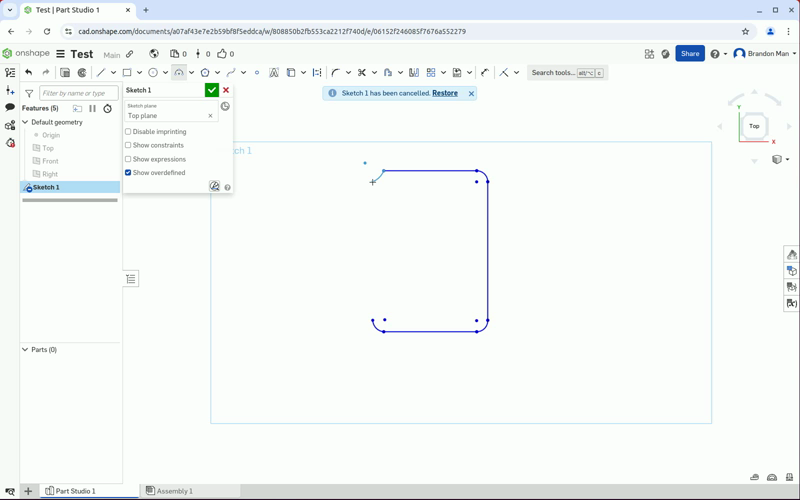
click(372, 181)
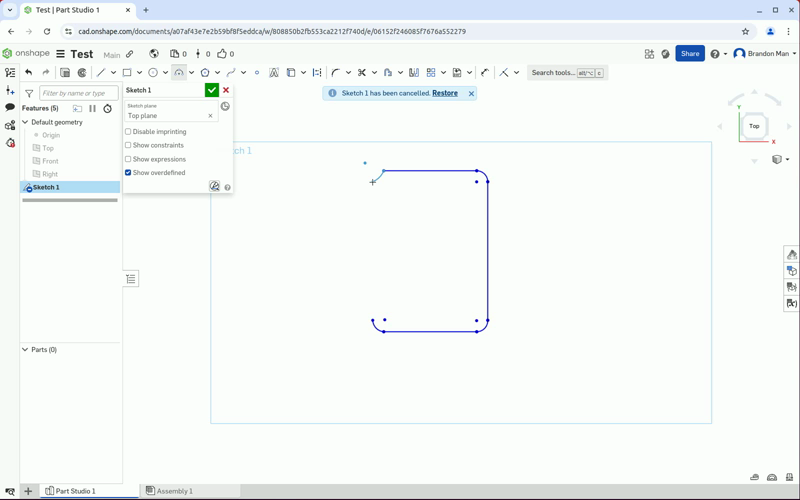
mouse_move(376, 174)
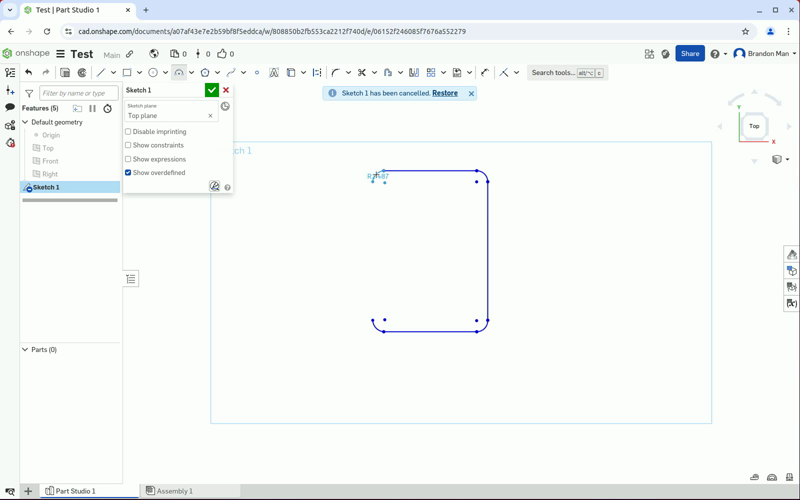
click(376, 174)
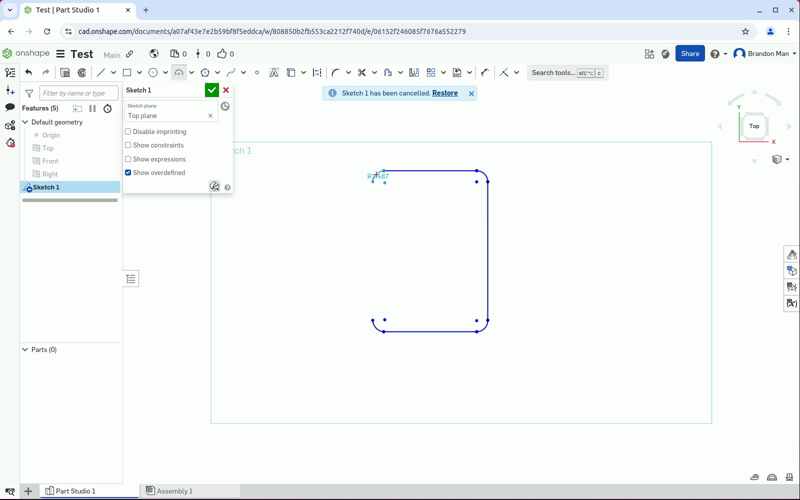
key_up(shift)
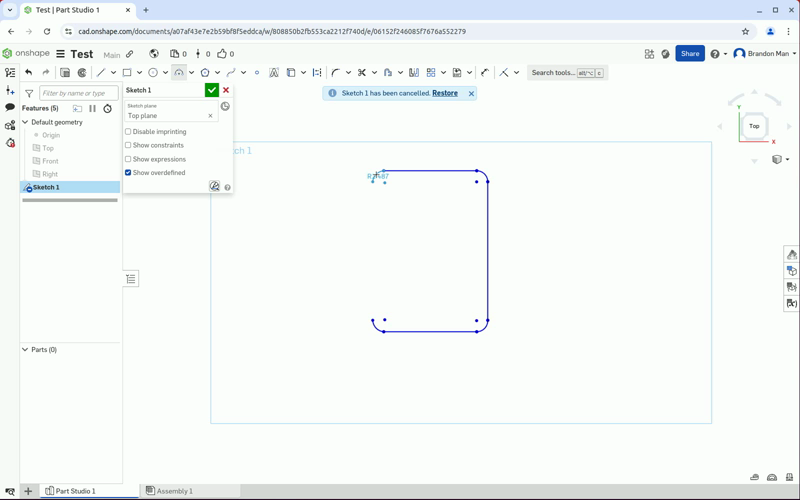
key(esc)
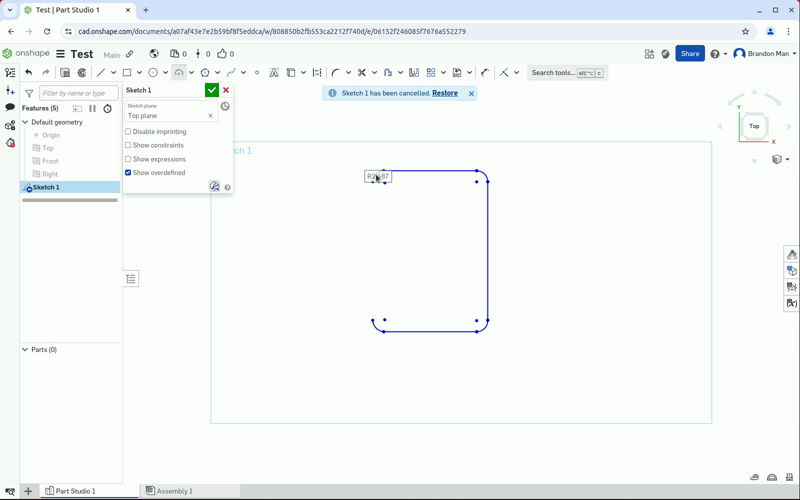
key(l)
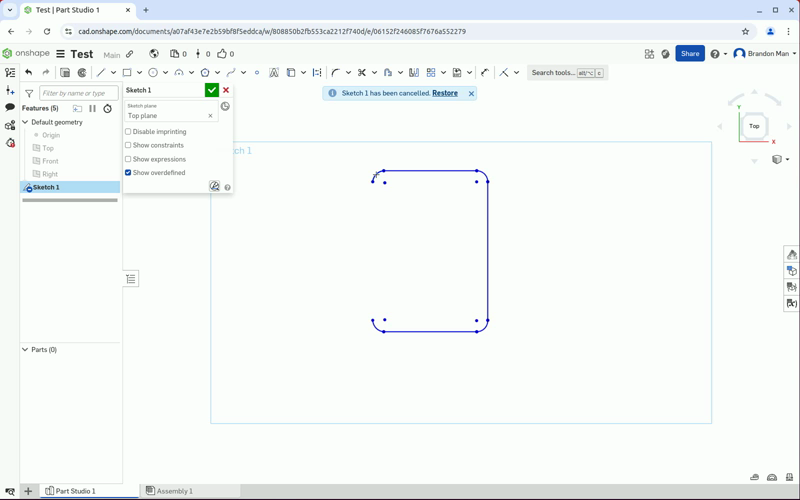
mouse_move(372, 181)
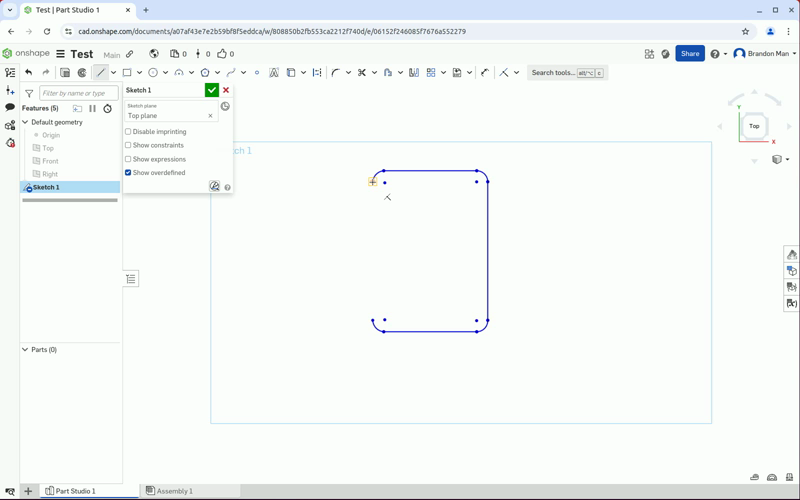
click(372, 181)
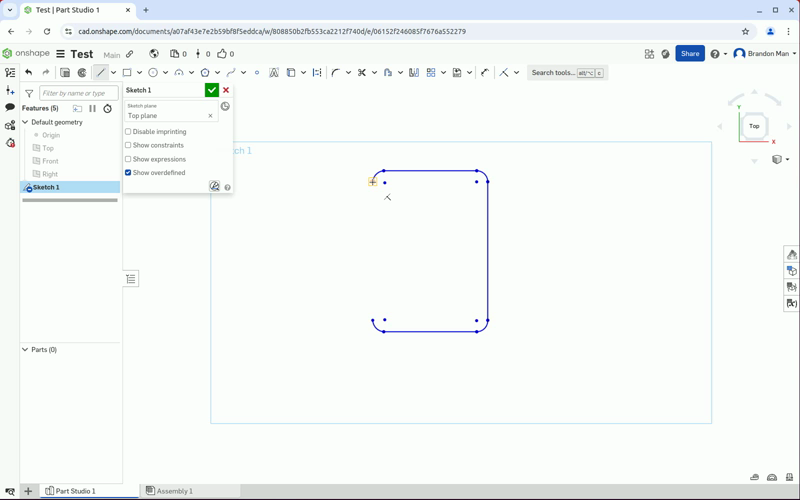
key_down(shift)
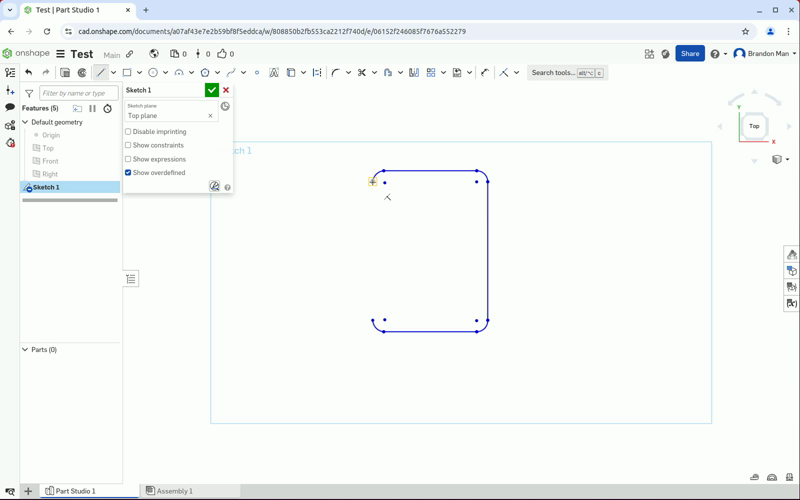
mouse_move(372, 320)
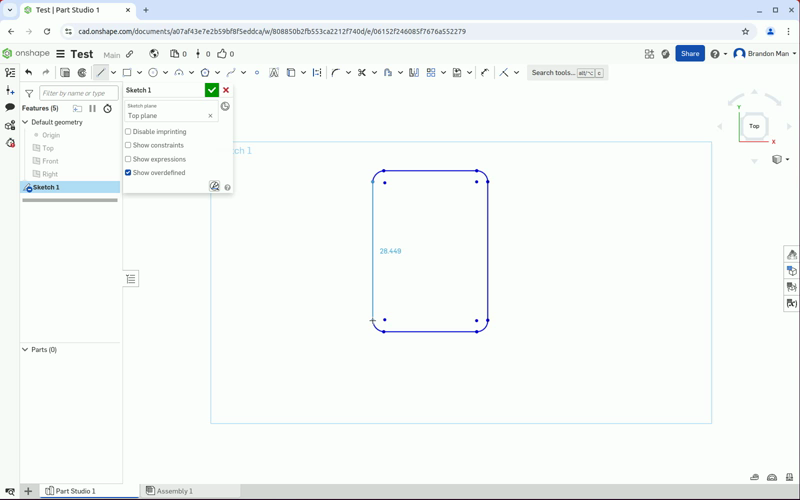
key_up(shift)
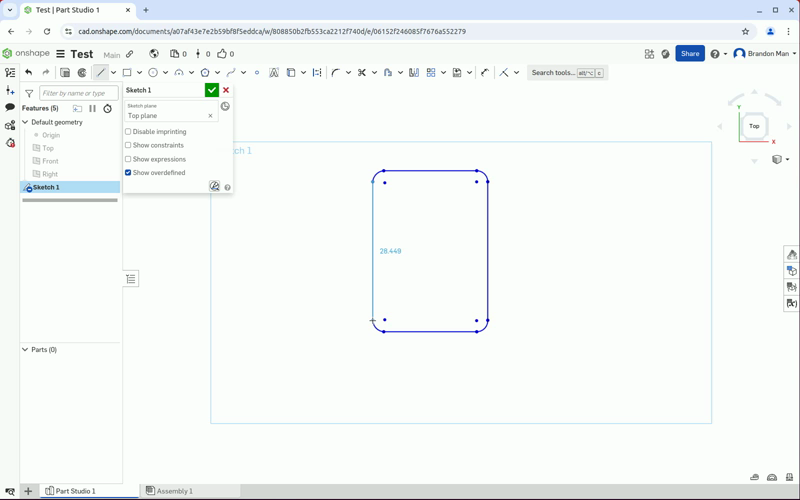
click(372, 320)
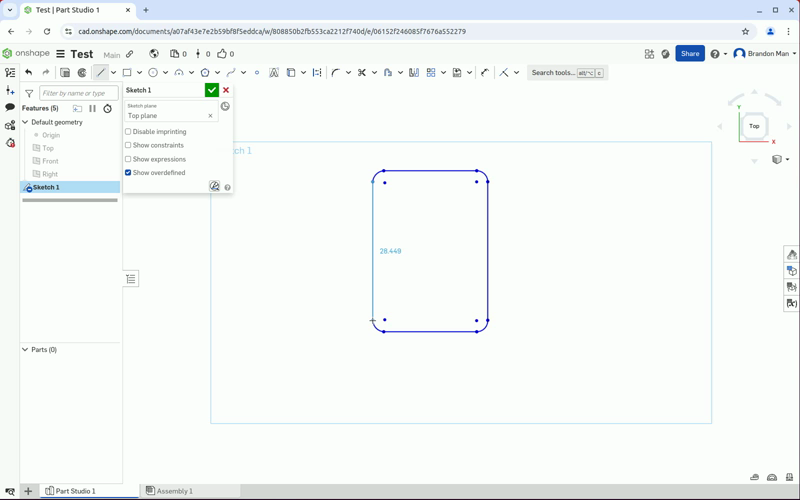
key(esc)
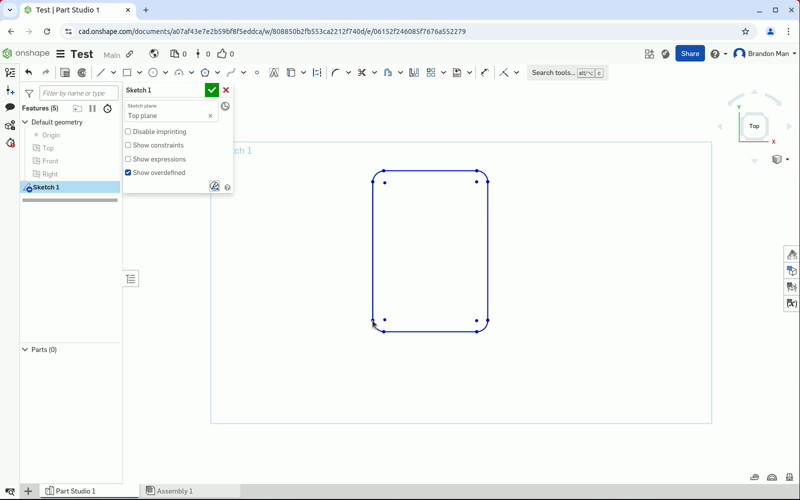
mouse_move(459, 282)
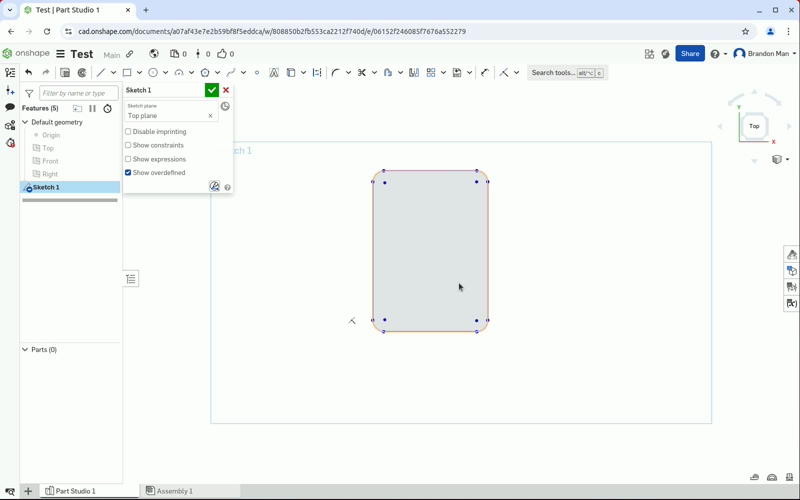
click(459, 282)
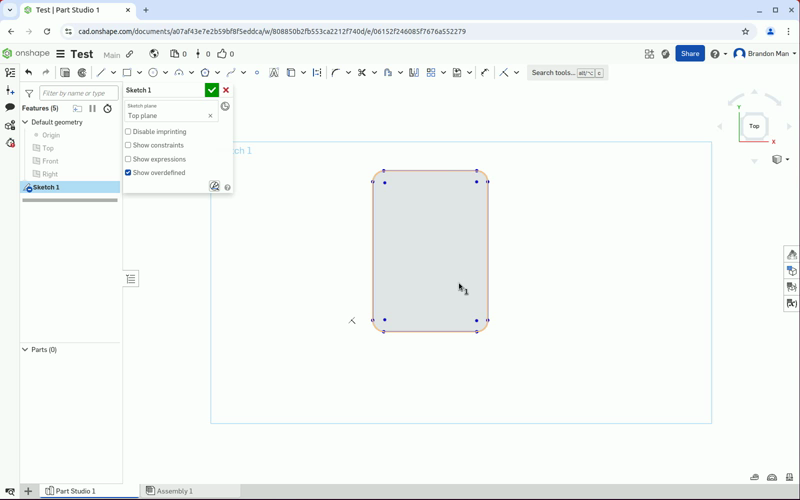
mouse_move(73, 352)
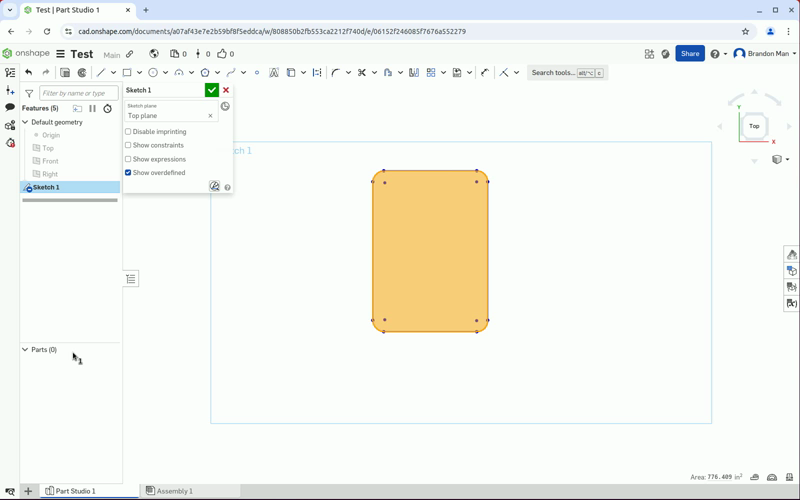
key(shift+y)
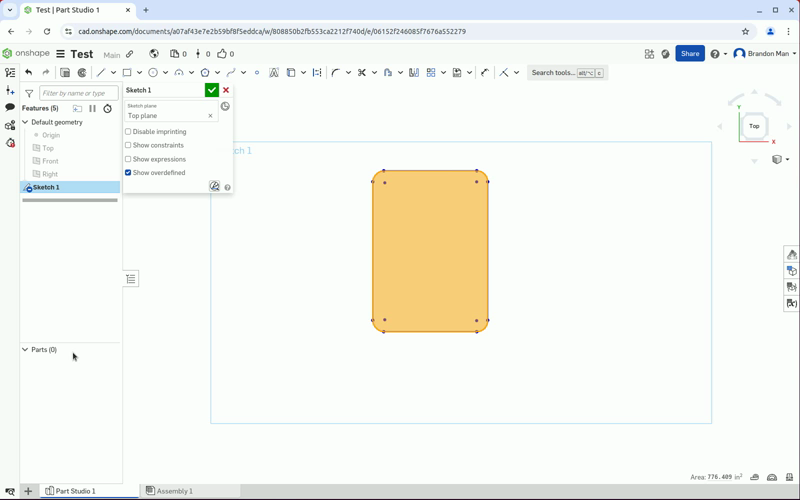
key(shift+e)
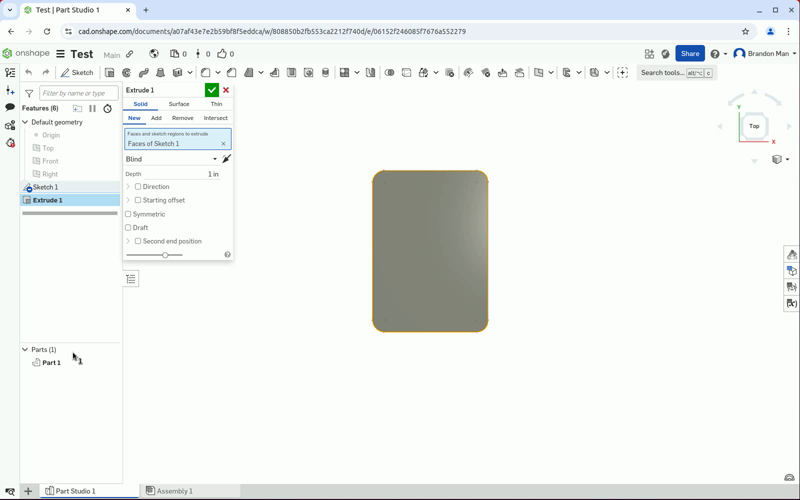
mouse_move(143, 106)
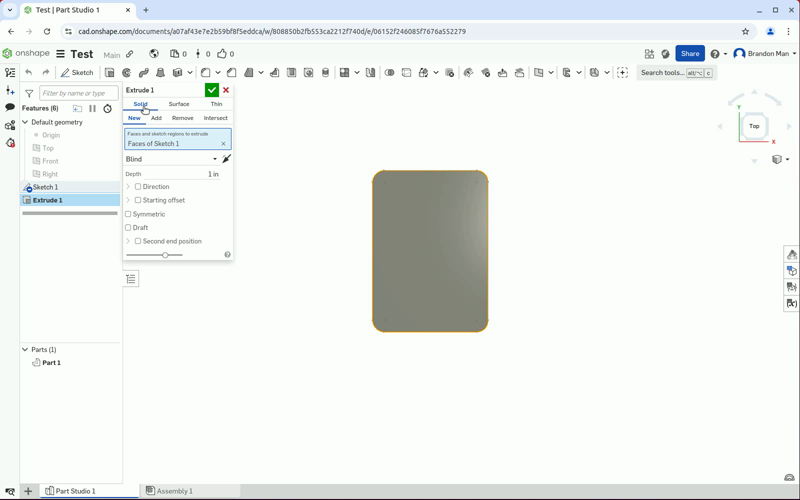
click(143, 106)
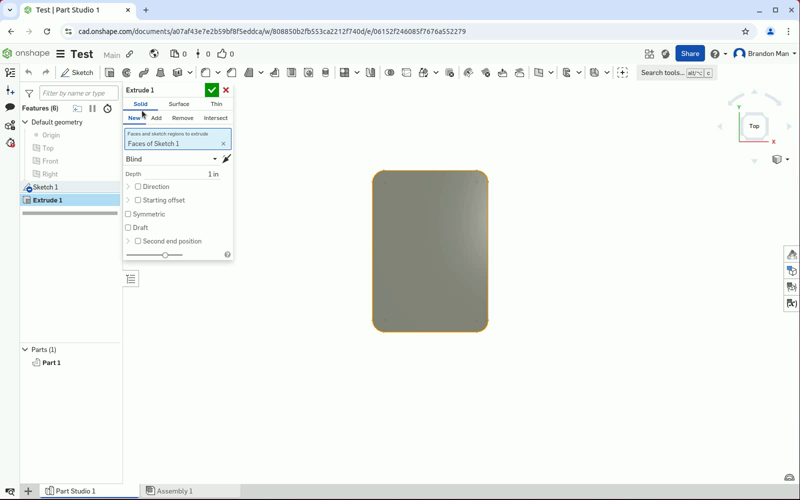
mouse_move(137, 120)
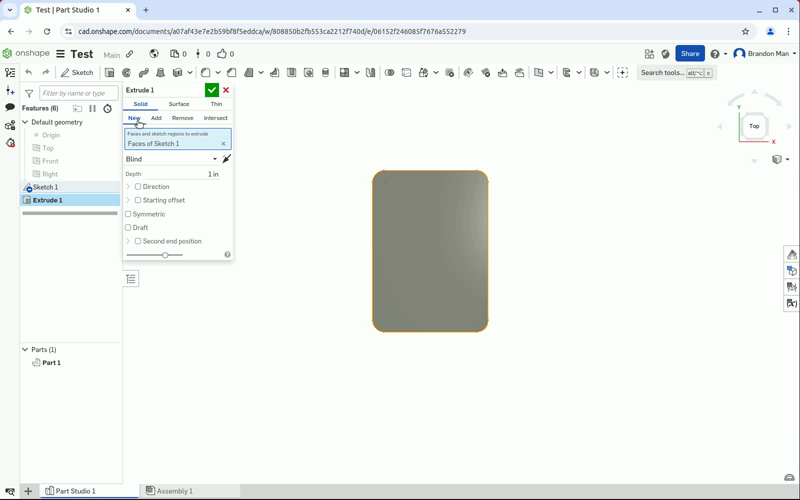
click(137, 120)
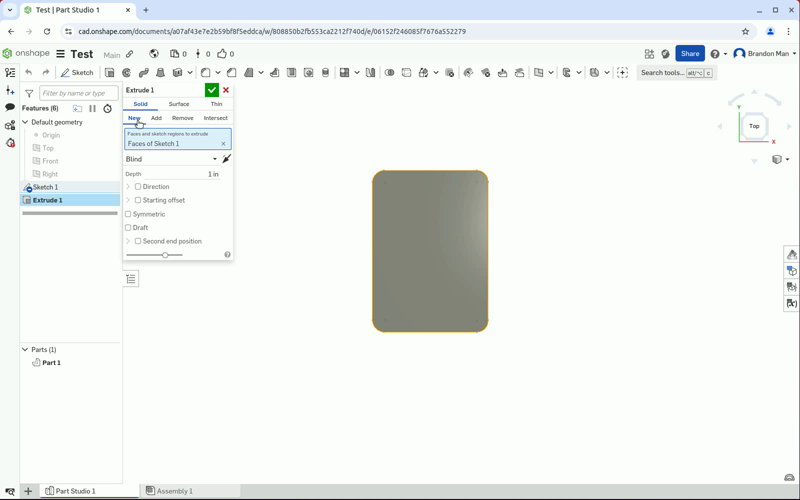
key(tab, 4)
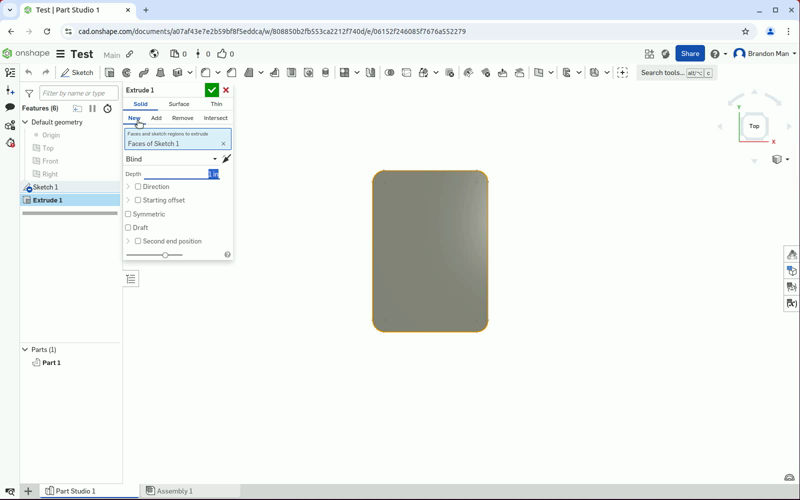
text(0.481)
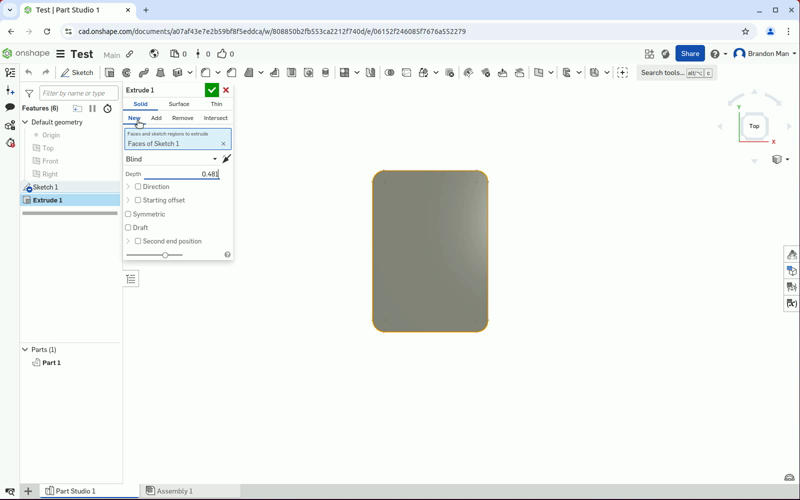
key(enter)
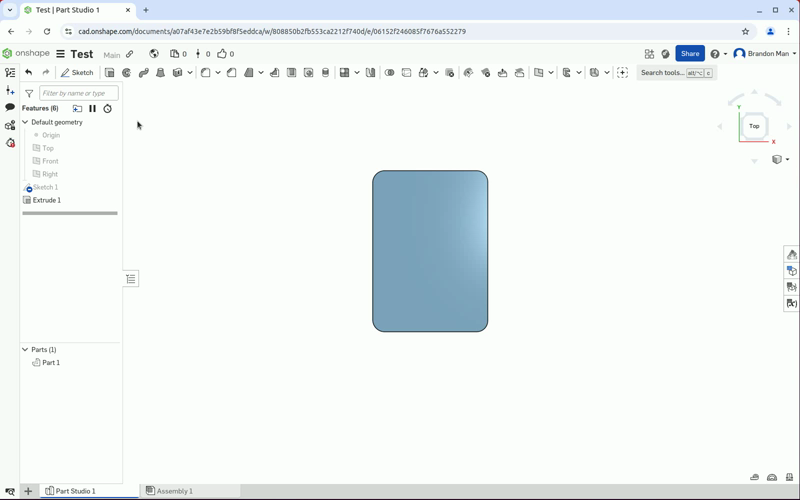
key(shift+h)
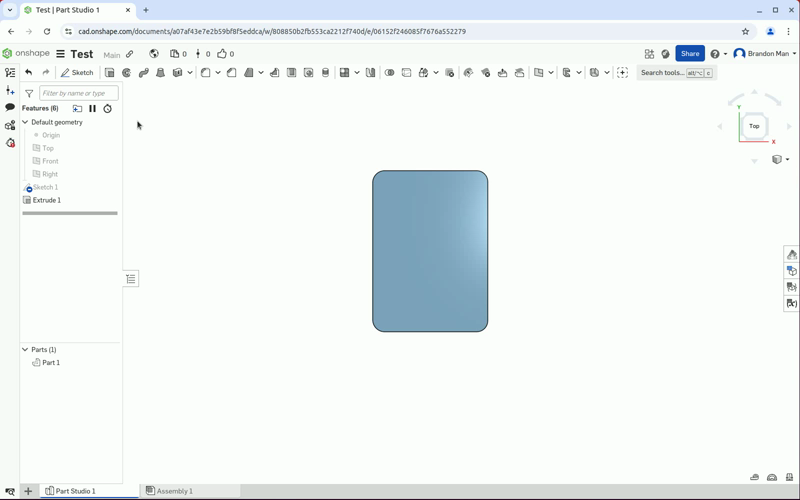
key(shift+h)
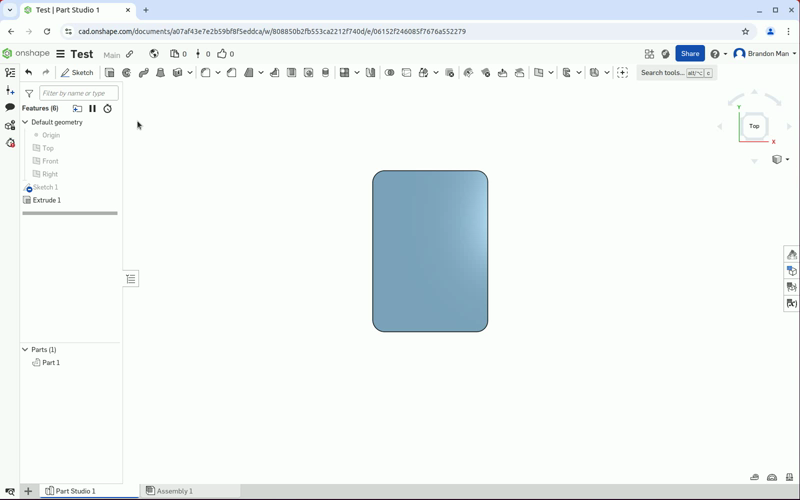
mouse_move(73, 189)
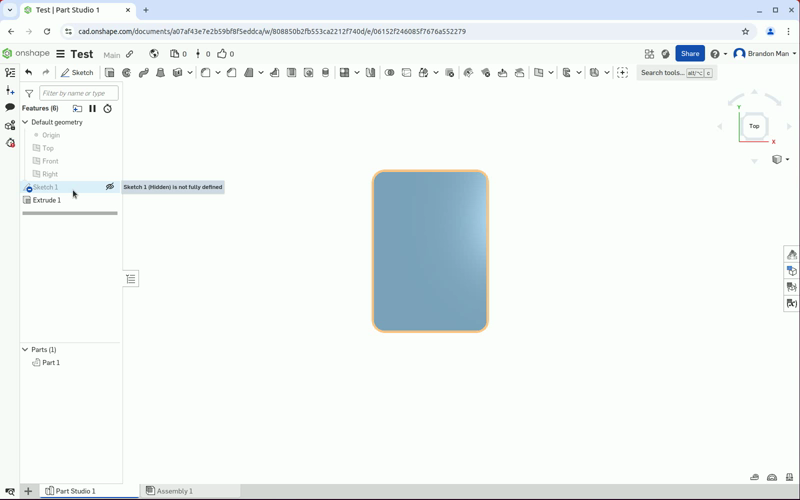
click(73, 189)
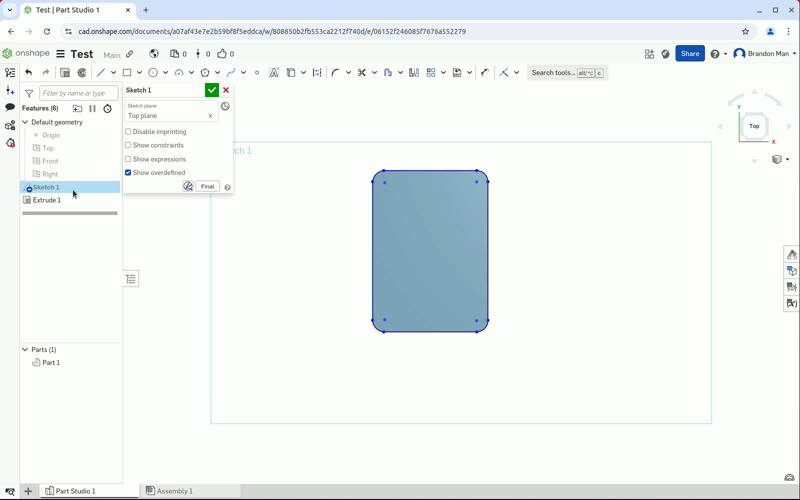
mouse_move(229, 92)
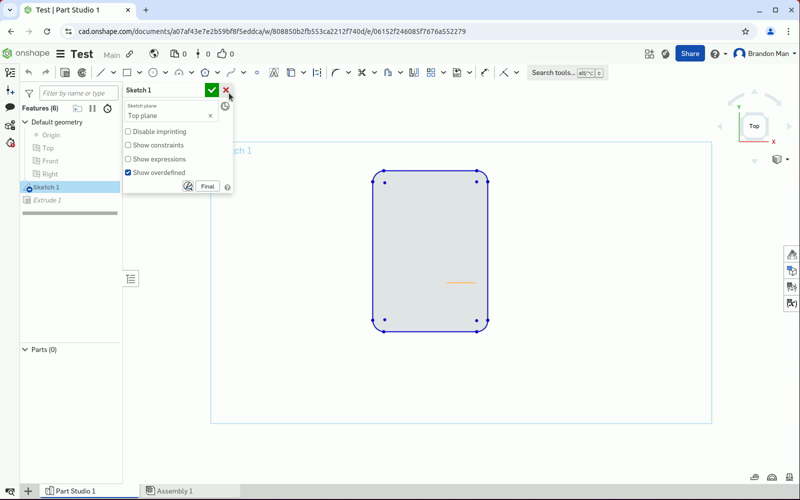
click(229, 92)
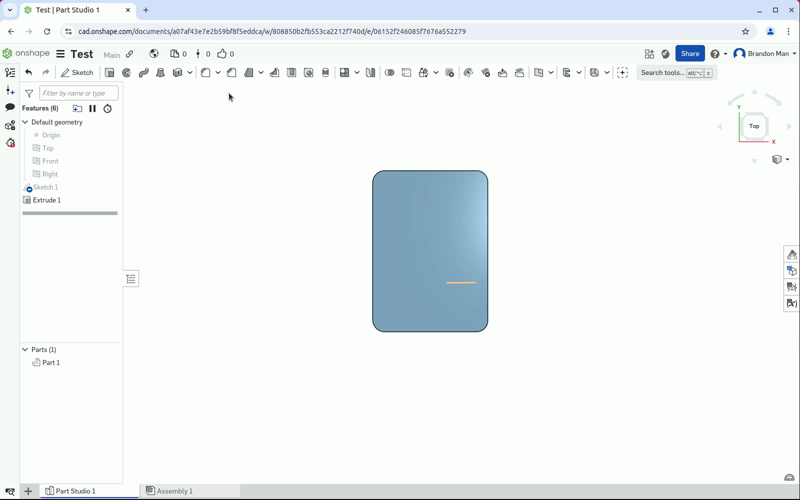
mouse_move(541, 75)
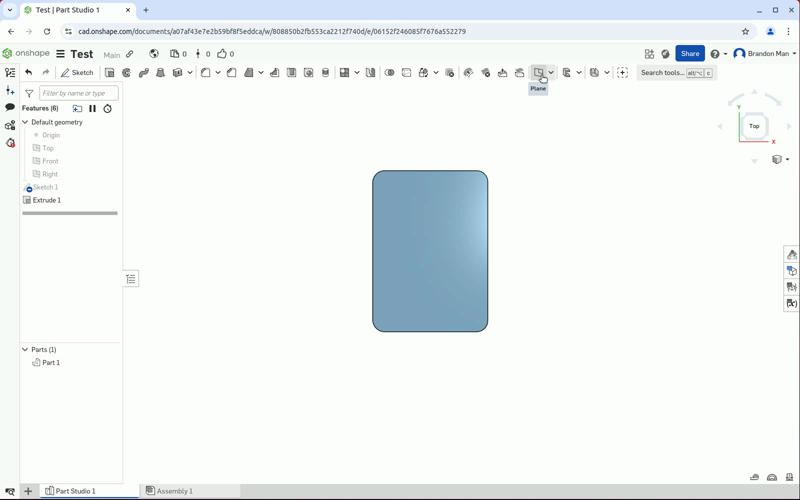
click(541, 75)
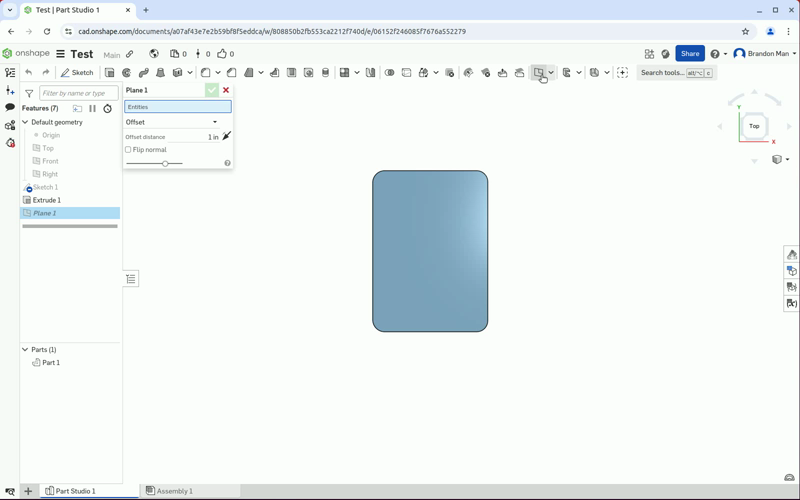
mouse_move(73, 150)
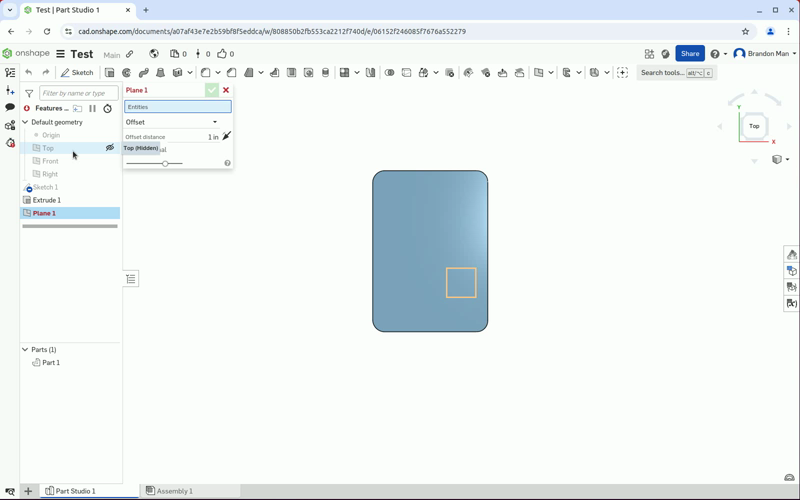
click(73, 150)
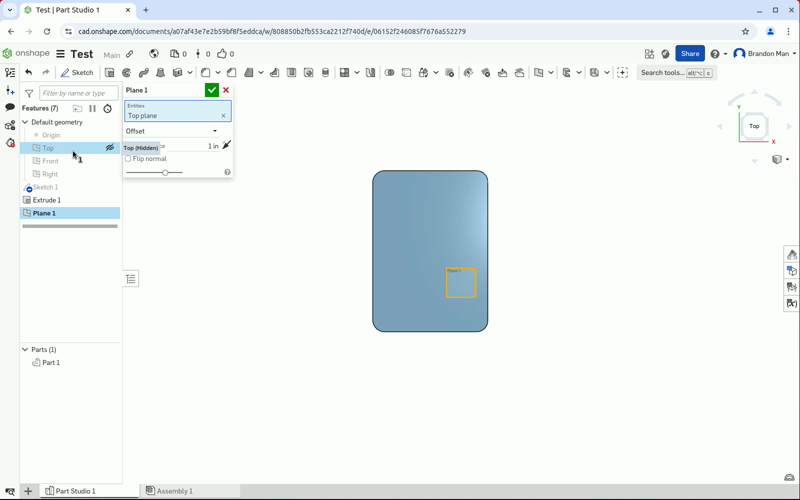
key(tab, 2)
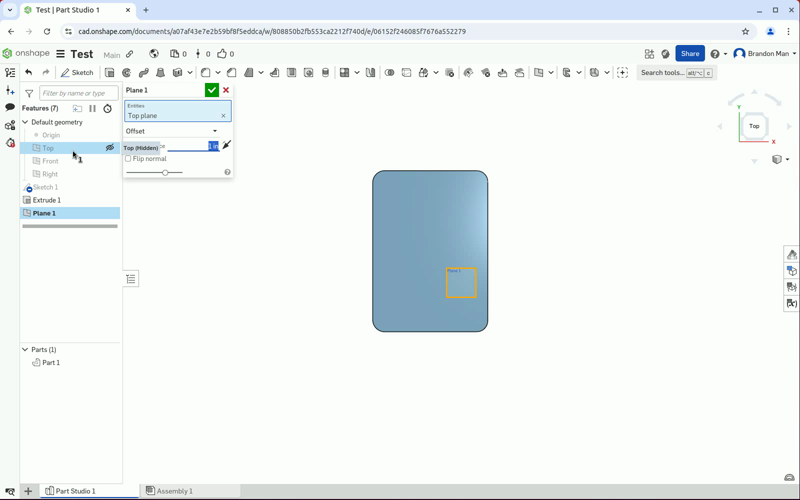
text(0.493)
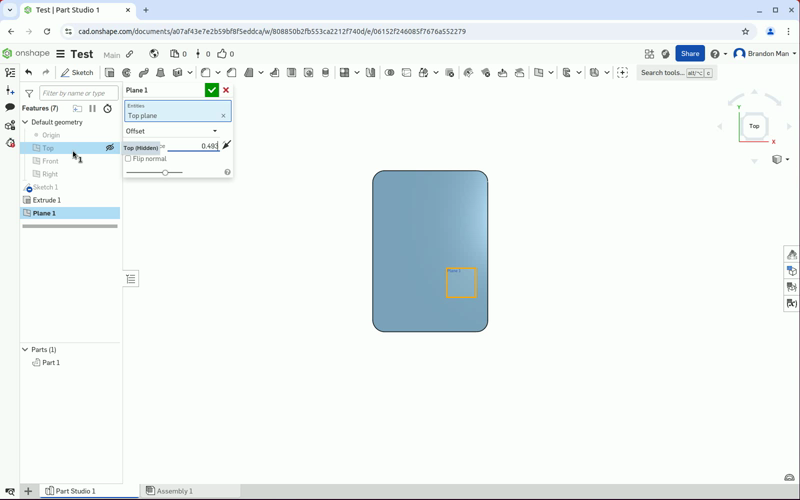
key(enter, 2)
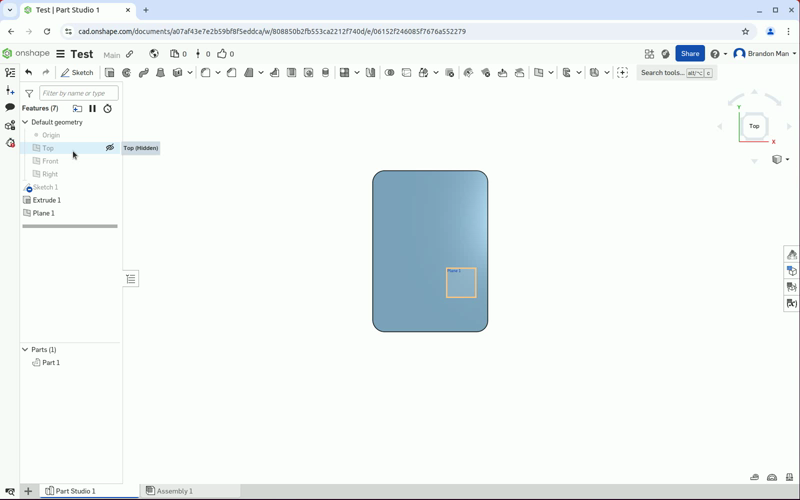
key(shift+s)
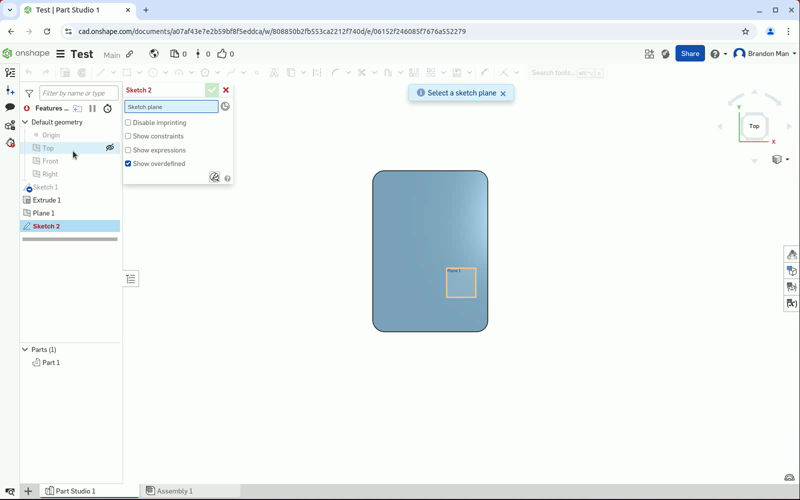
mouse_move(73, 215)
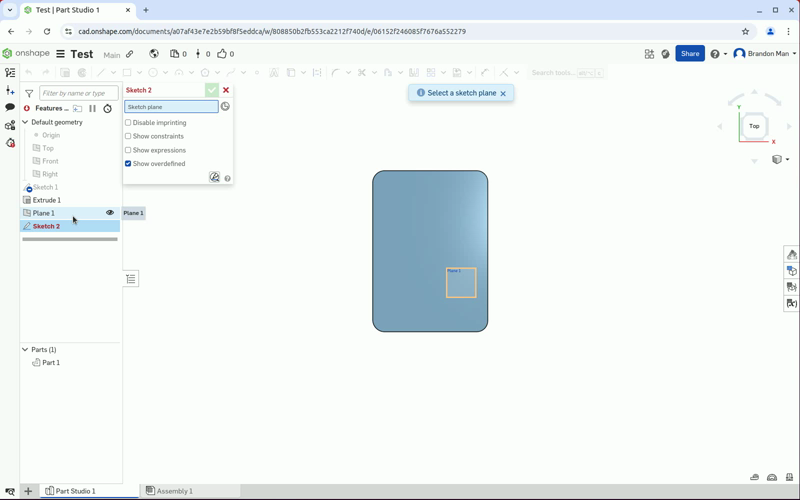
click(73, 215)
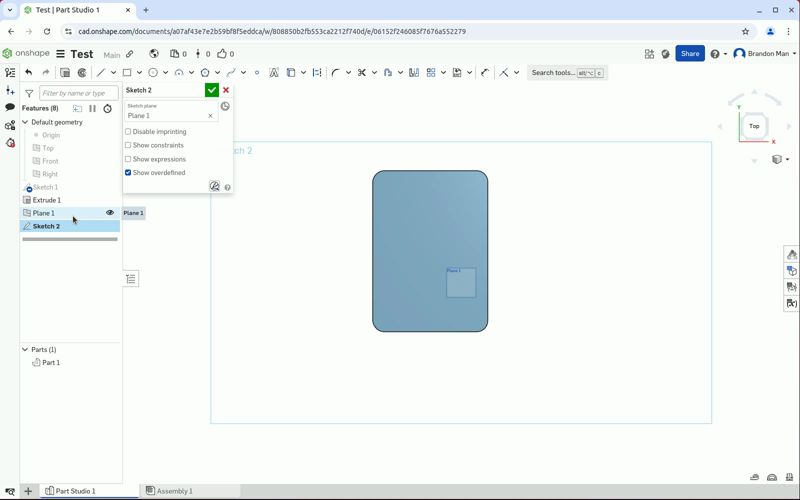
mouse_move(73, 352)
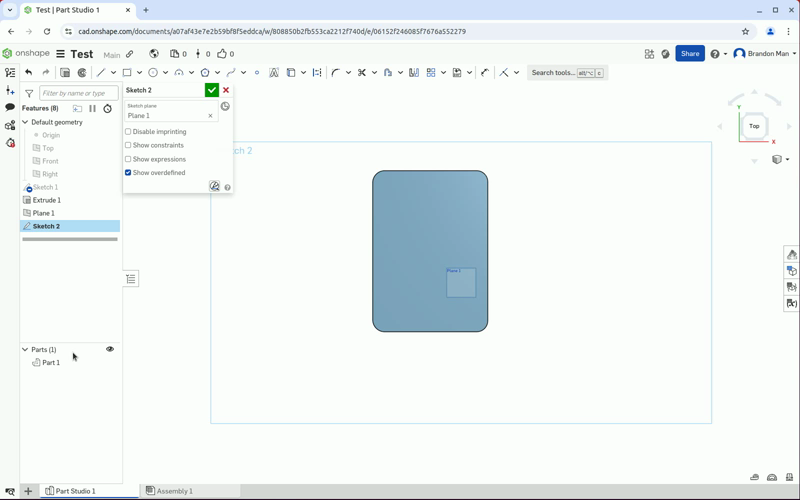
key(y)
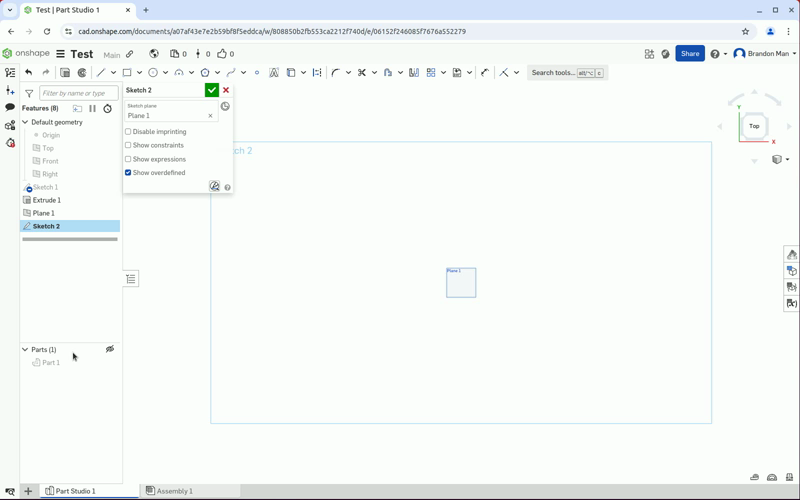
key(l)
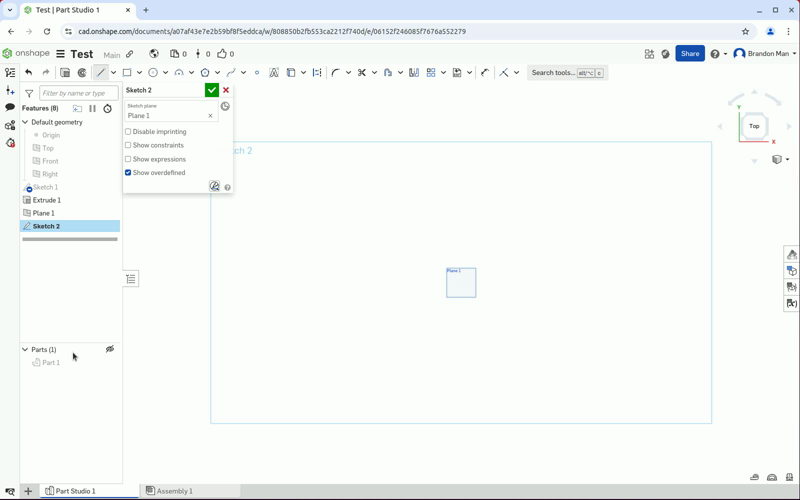
key_down(shift)
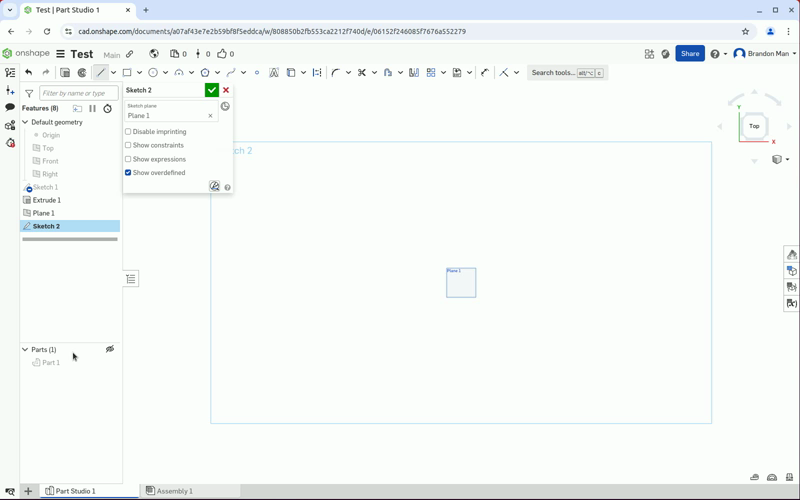
mouse_move(432, 280)
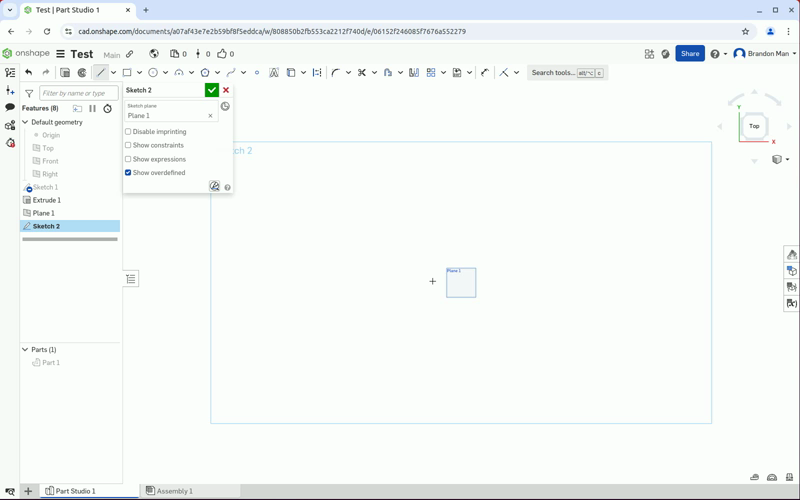
click(432, 280)
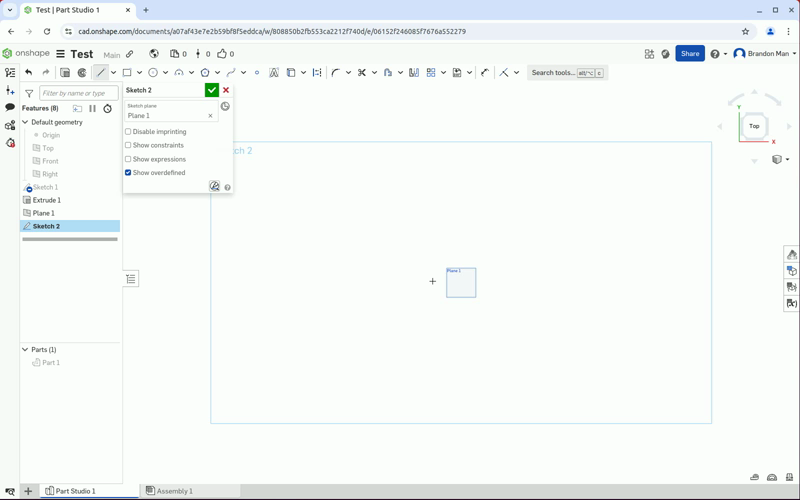
key_up(shift)
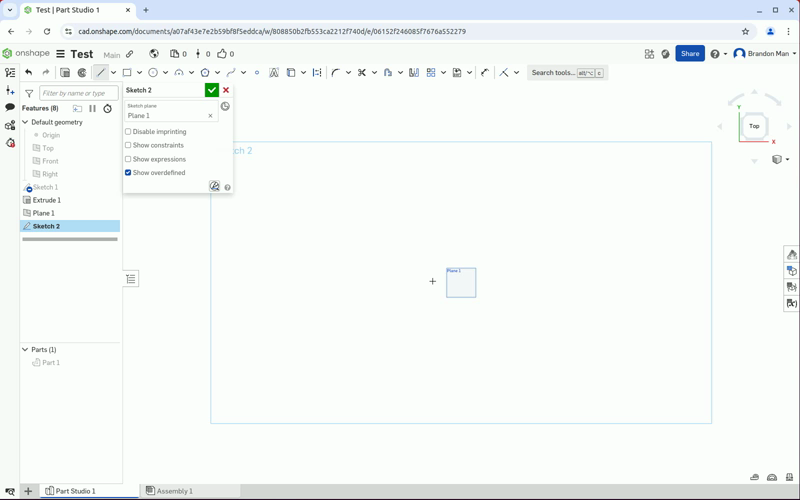
key_down(shift)
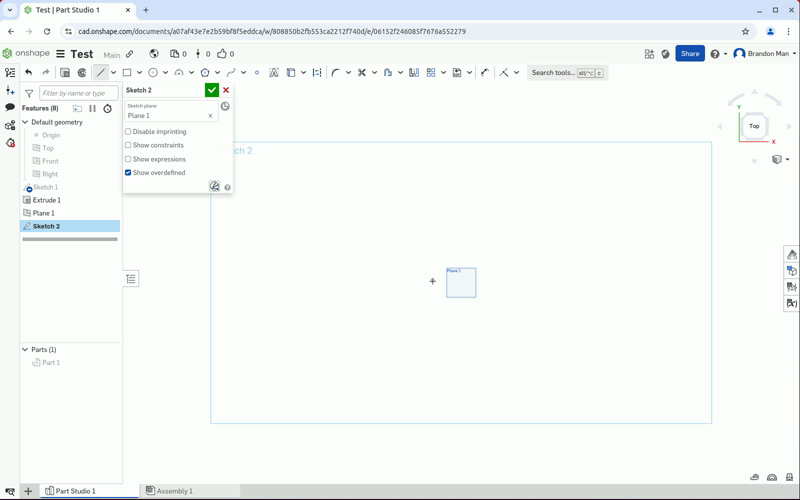
mouse_move(462, 280)
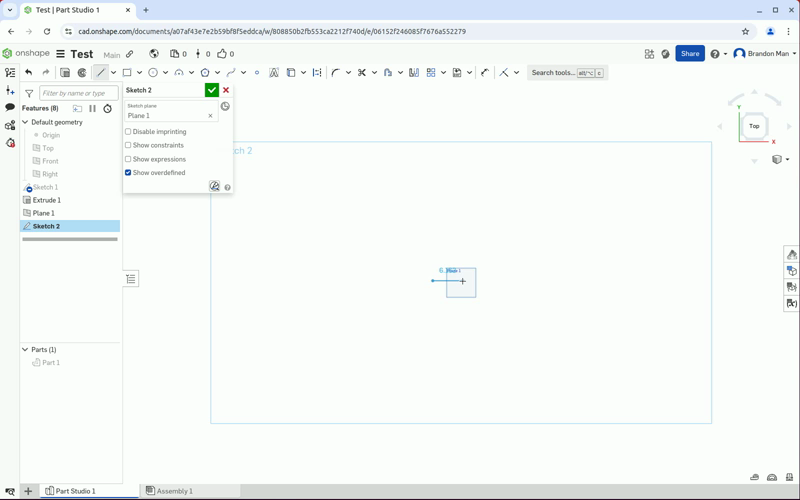
mouse_move(437, 280)
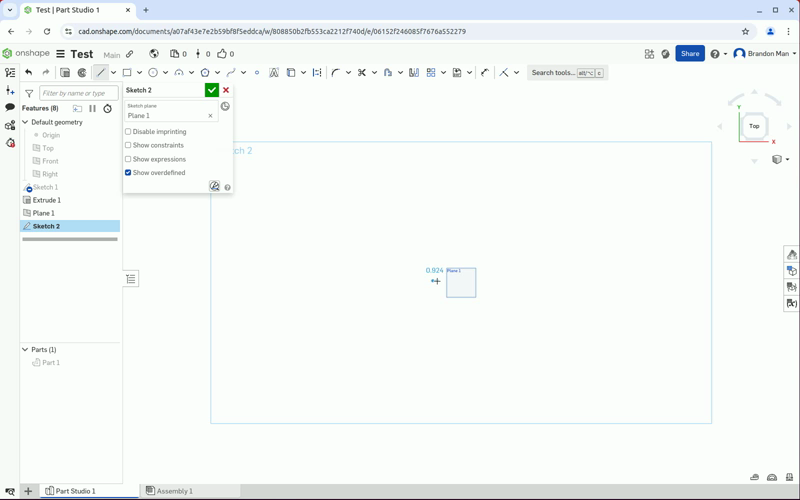
scroll(6)
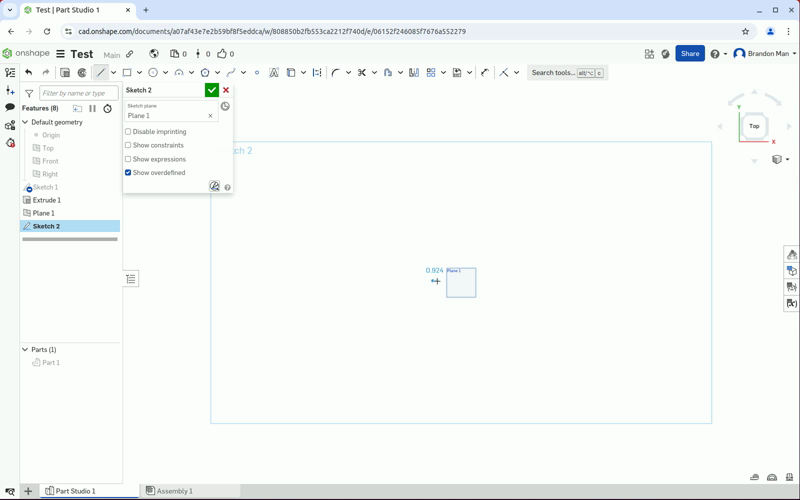
scroll(6)
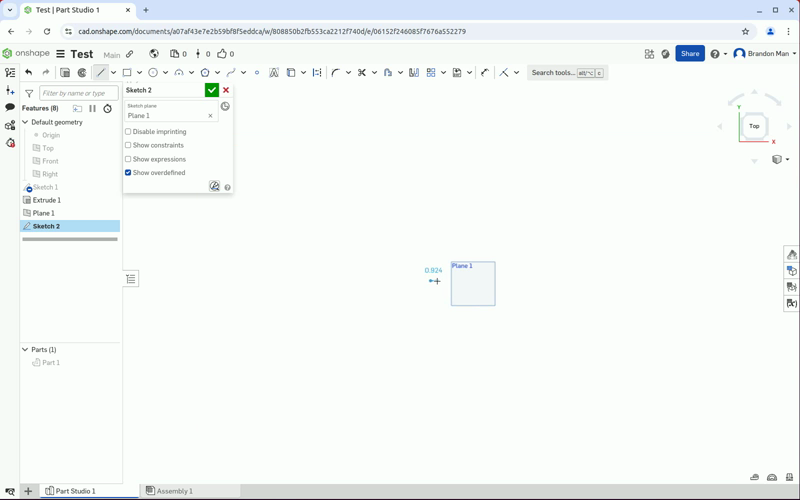
scroll(6)
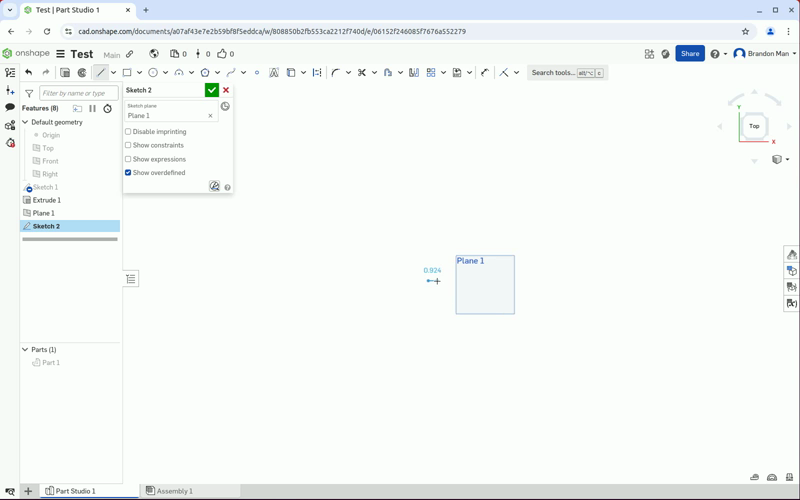
scroll(6)
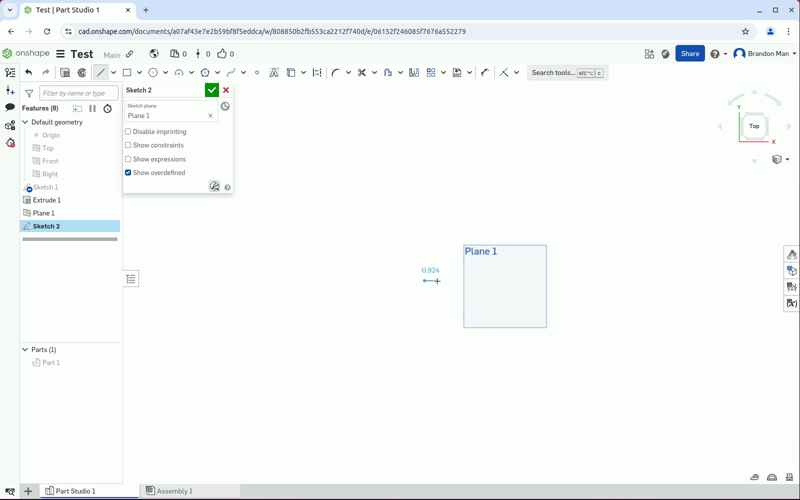
scroll(6)
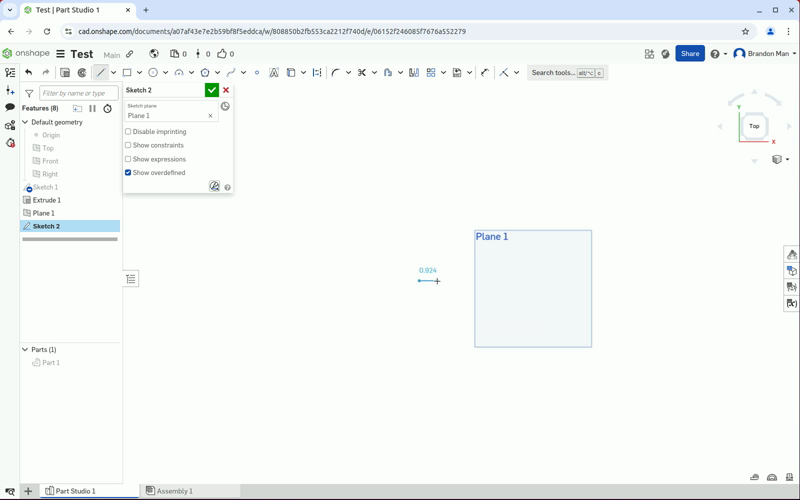
scroll(6)
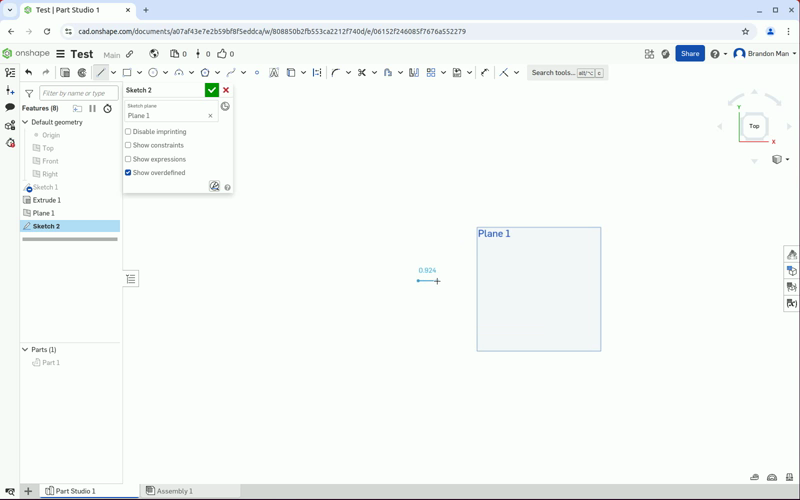
scroll(6)
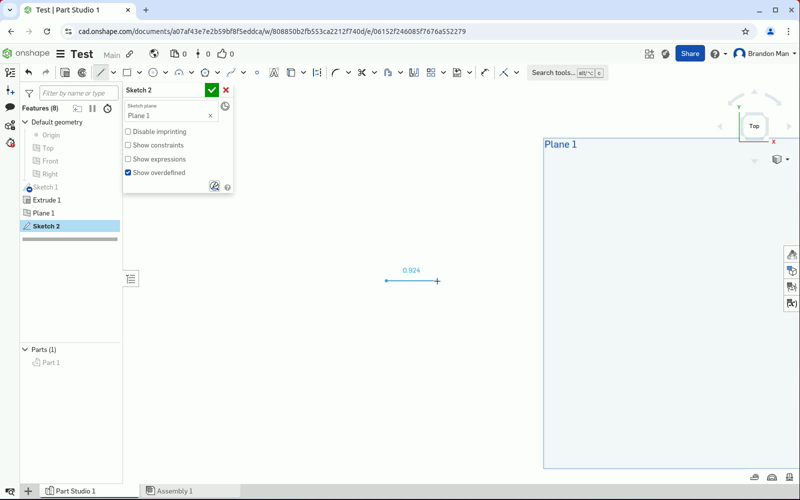
click(437, 280)
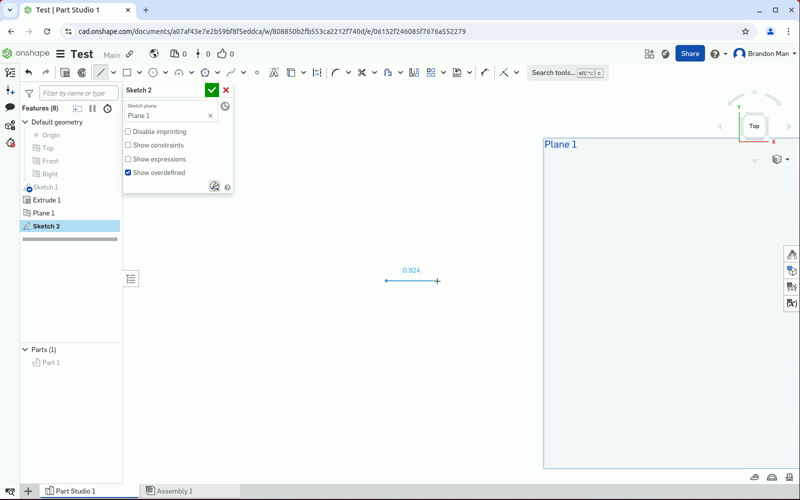
scroll(-6)
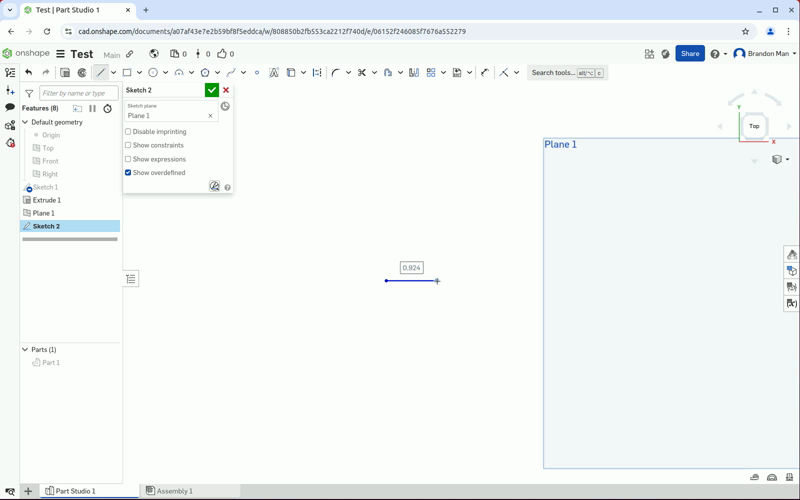
scroll(-6)
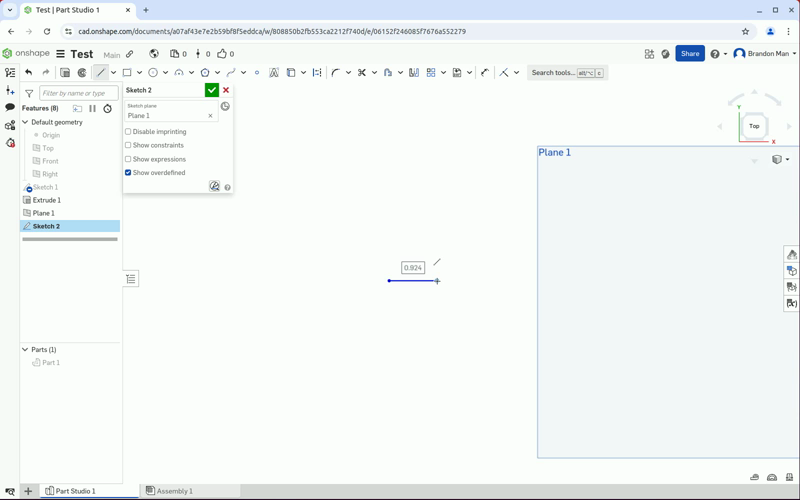
scroll(-6)
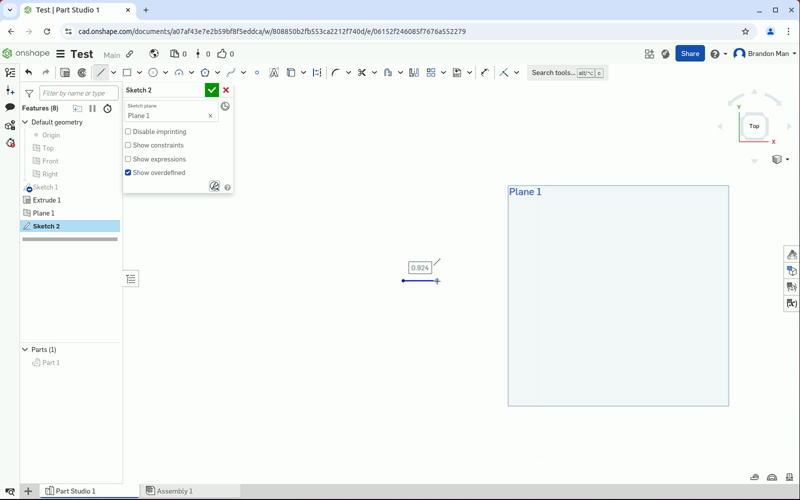
scroll(-6)
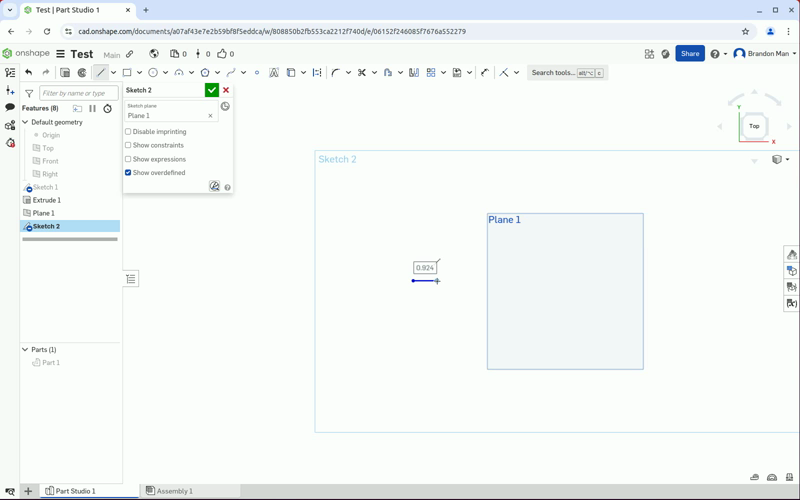
scroll(-6)
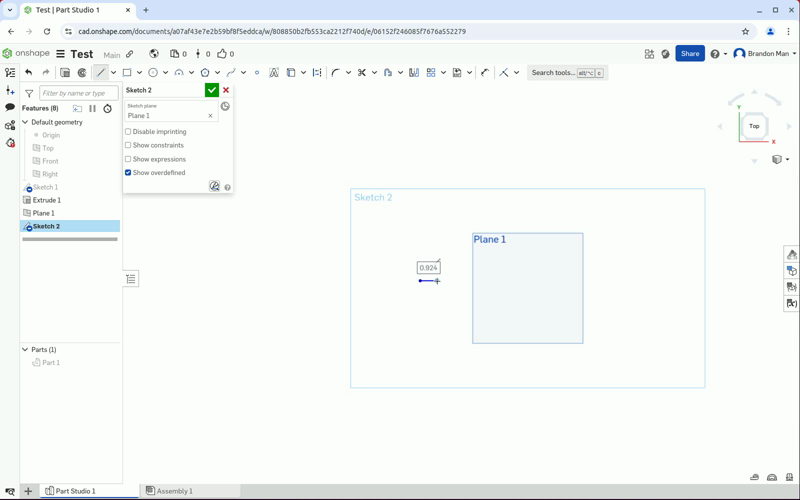
scroll(-6)
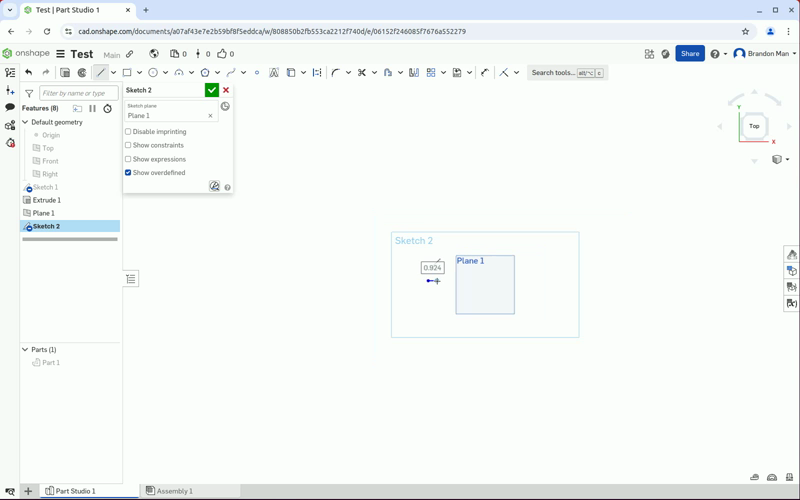
scroll(-6)
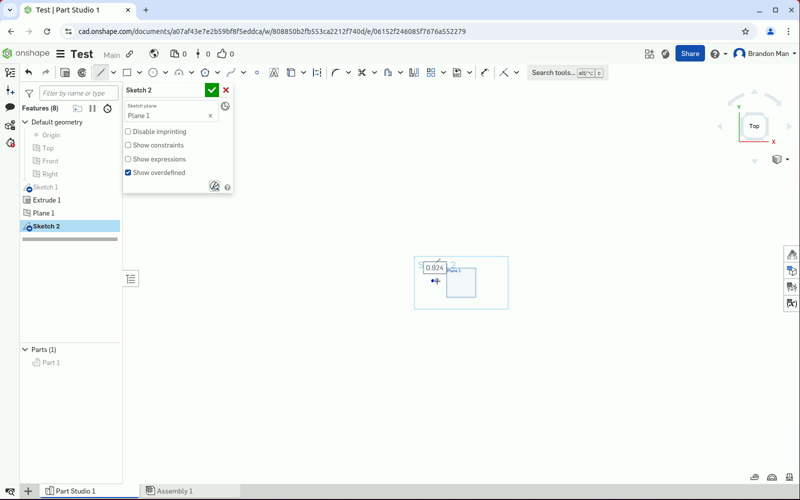
key_up(shift)
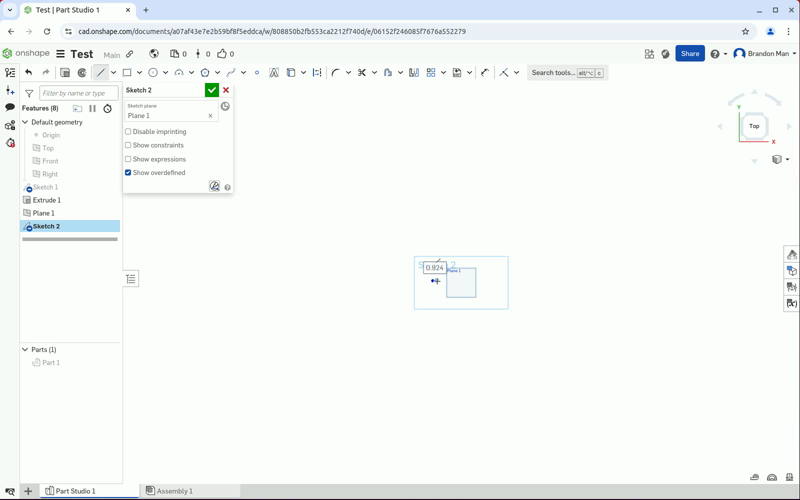
key_down(shift)
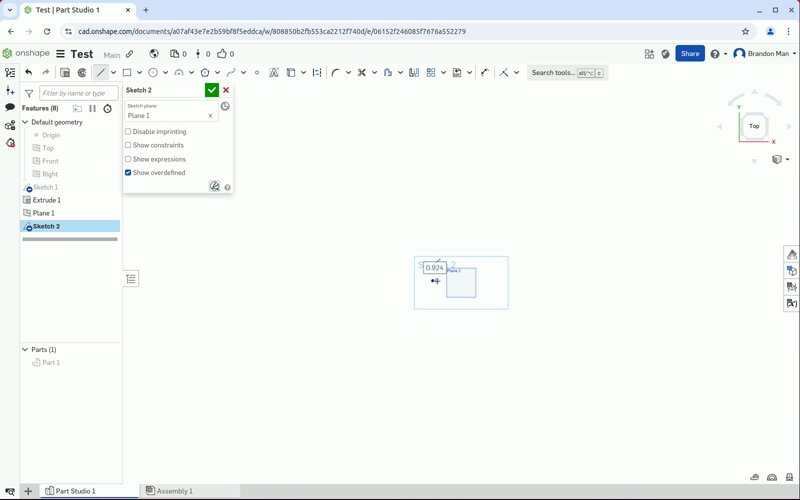
mouse_move(467, 280)
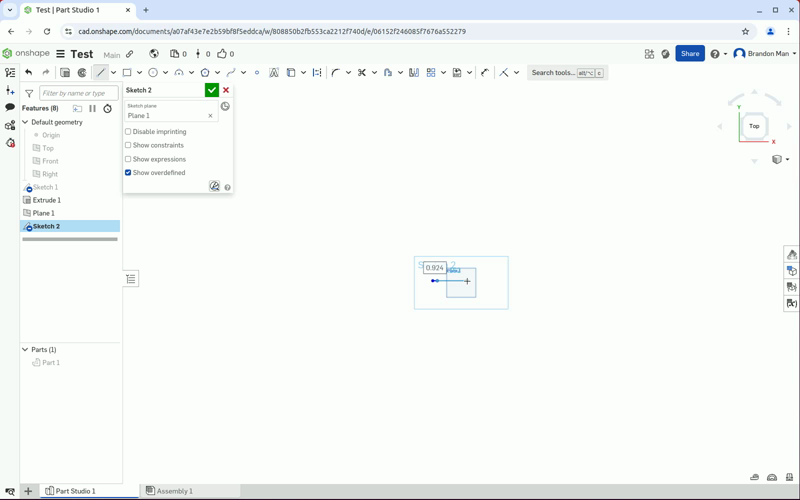
mouse_move(440, 277)
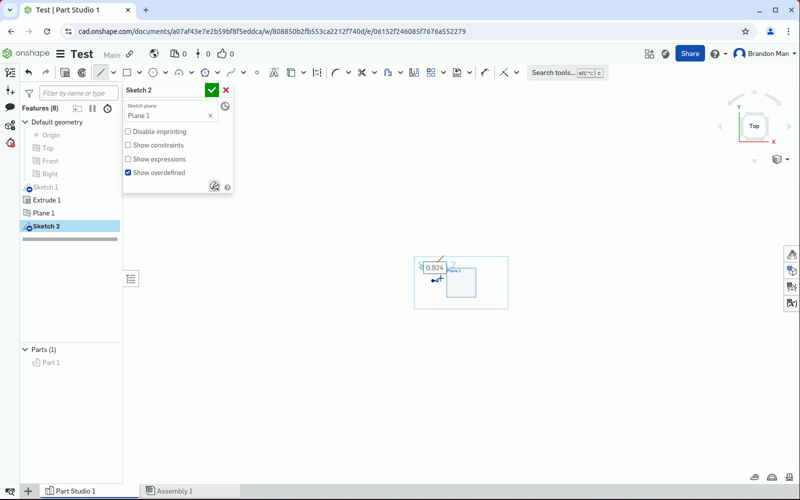
scroll(6)
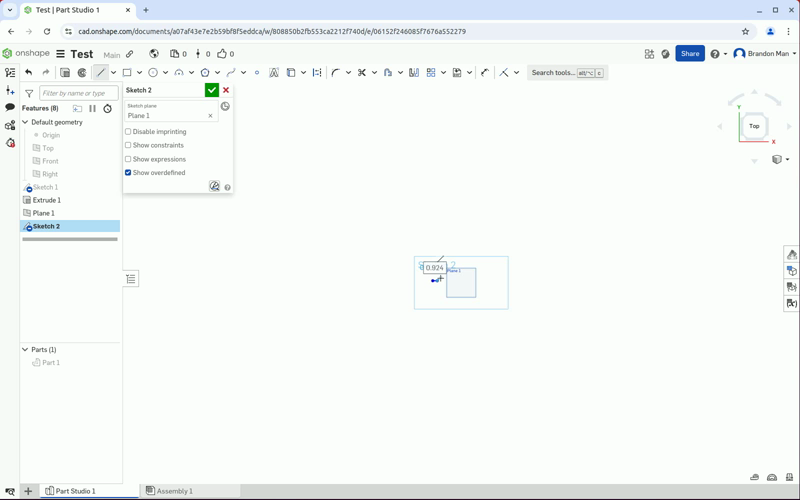
scroll(6)
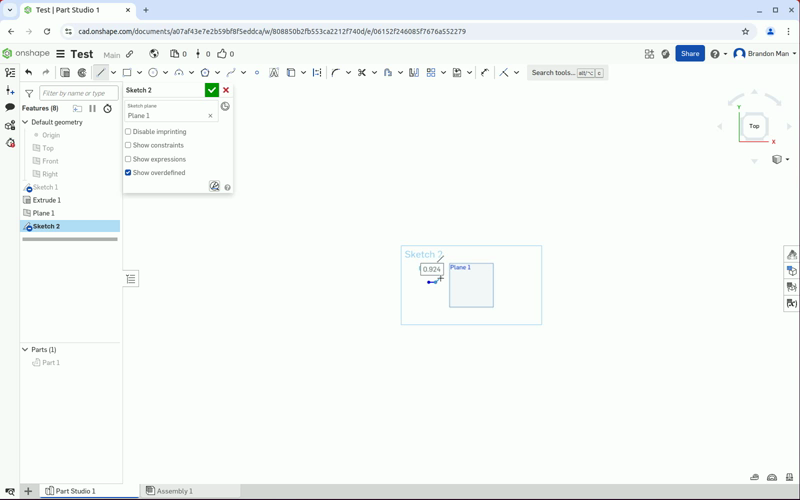
scroll(6)
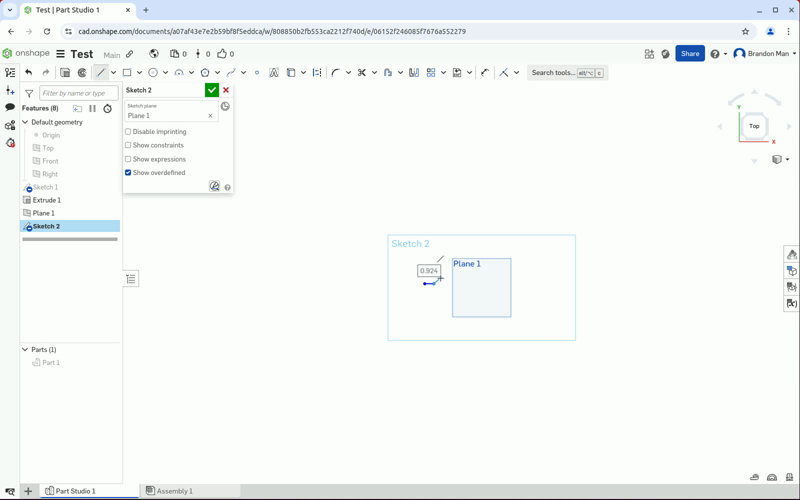
scroll(6)
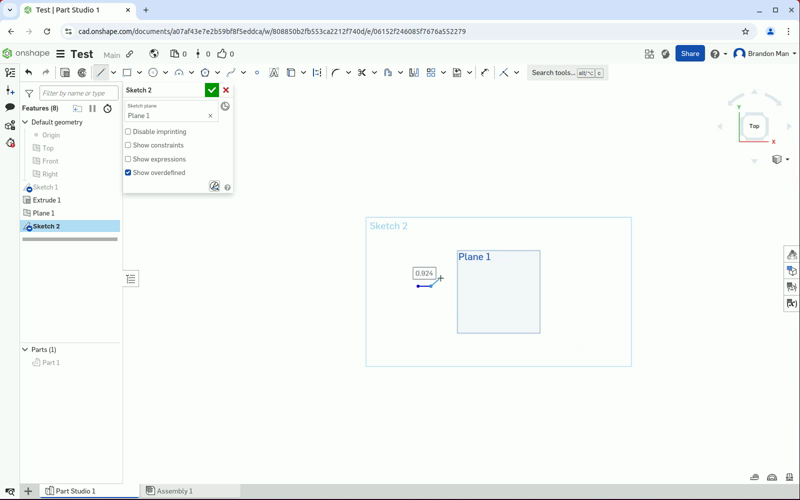
scroll(6)
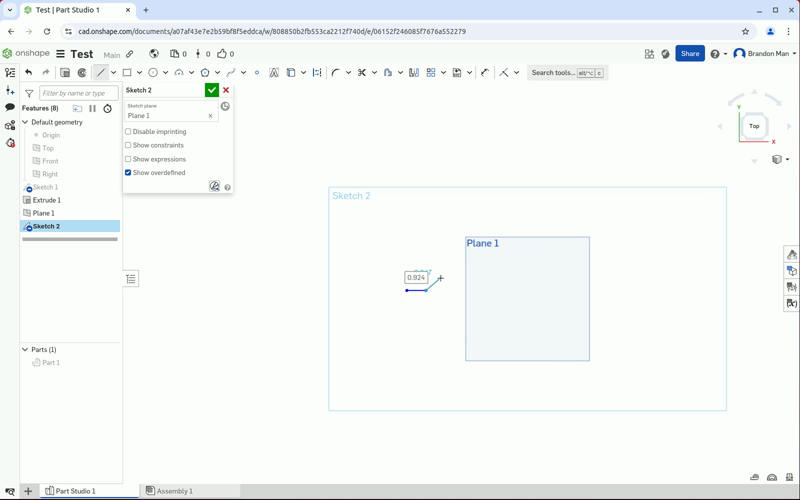
scroll(6)
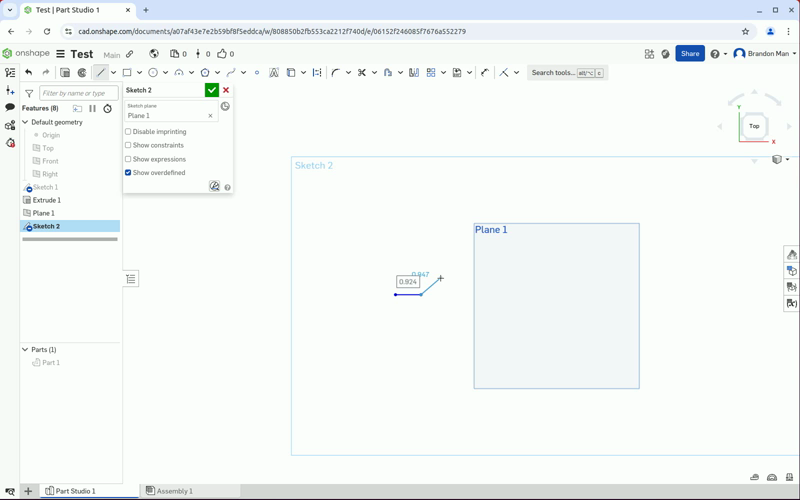
scroll(6)
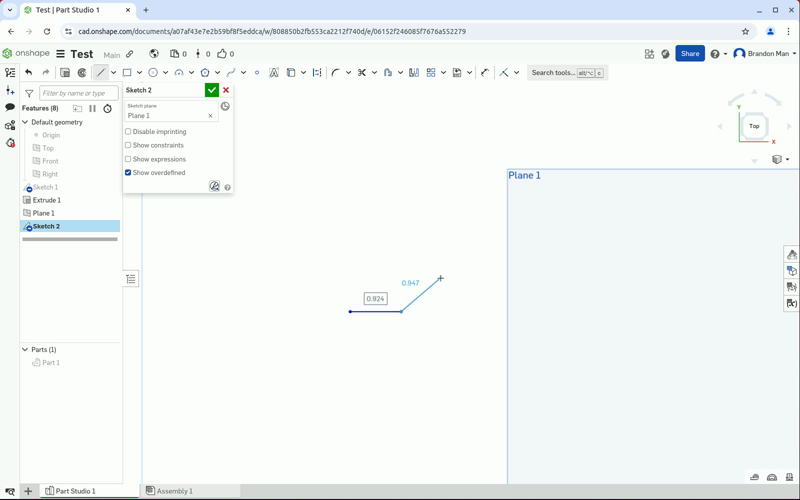
click(440, 277)
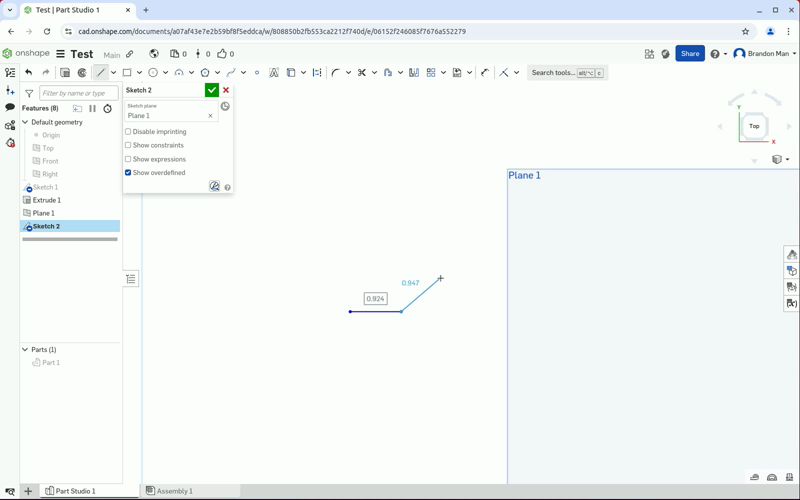
scroll(-6)
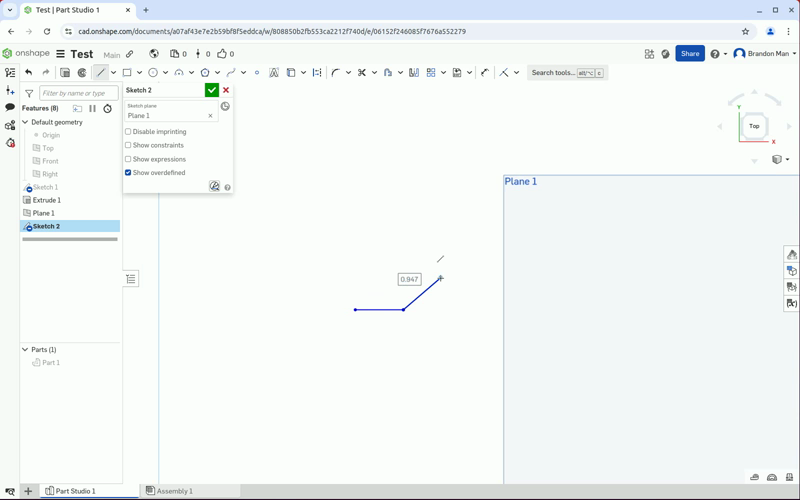
scroll(-6)
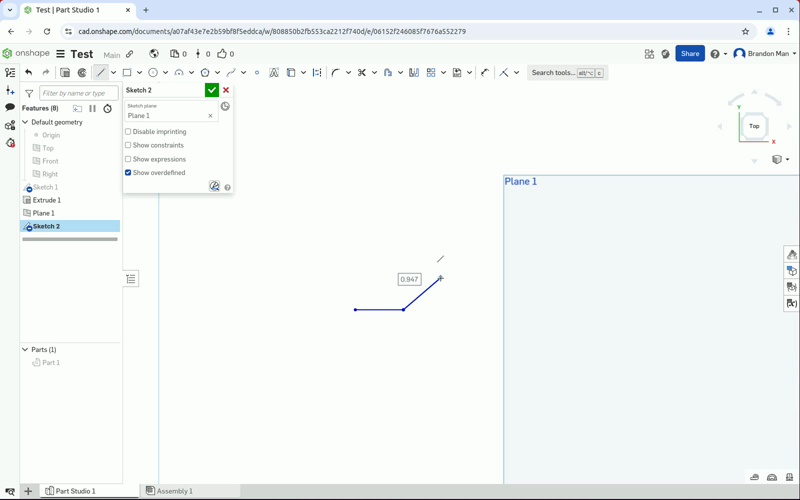
scroll(-6)
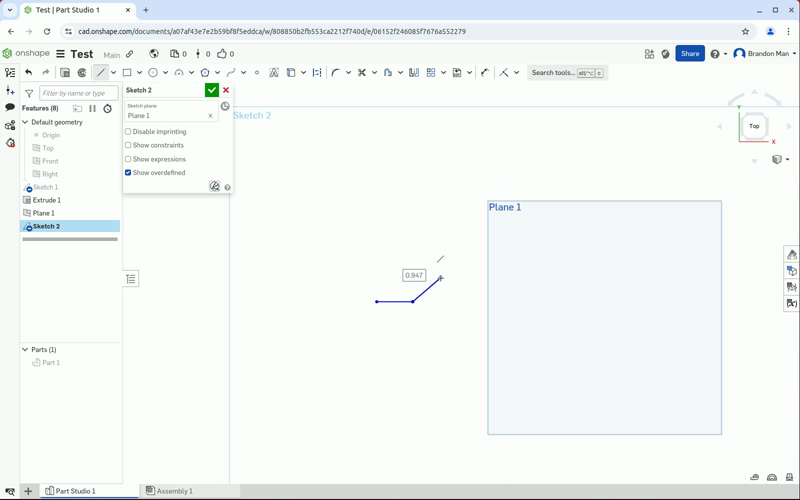
scroll(-6)
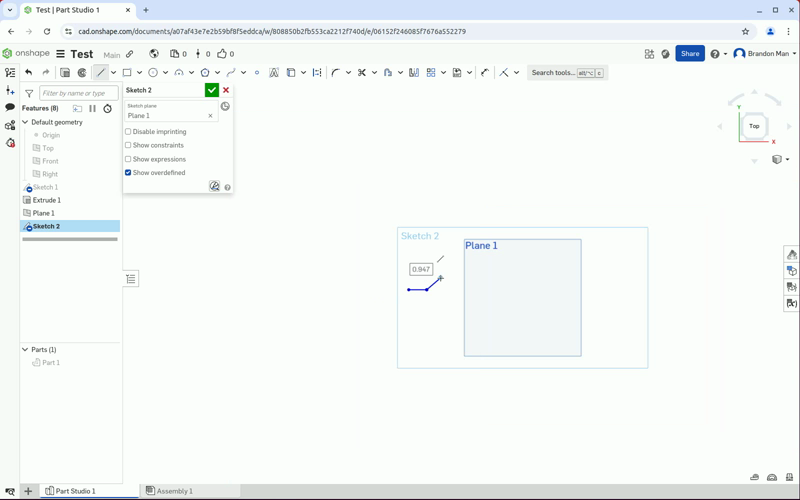
scroll(-6)
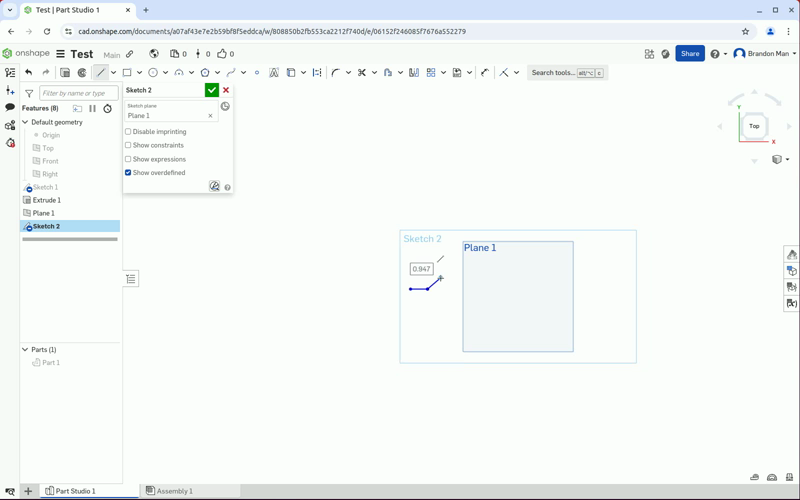
scroll(-6)
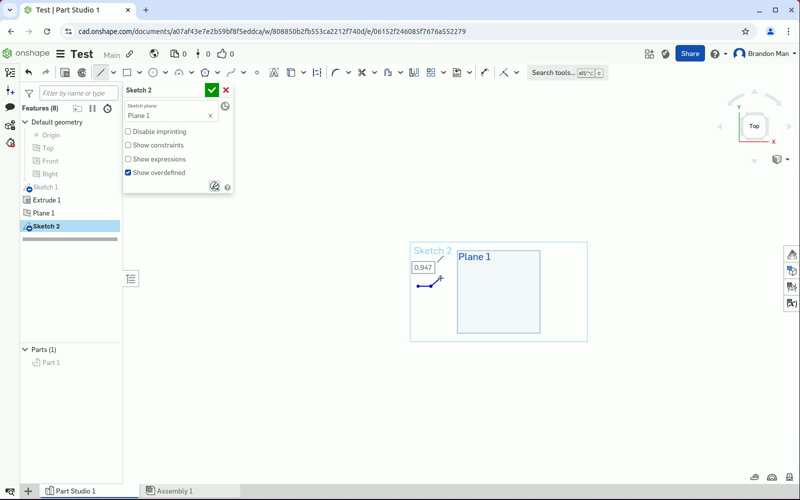
scroll(-6)
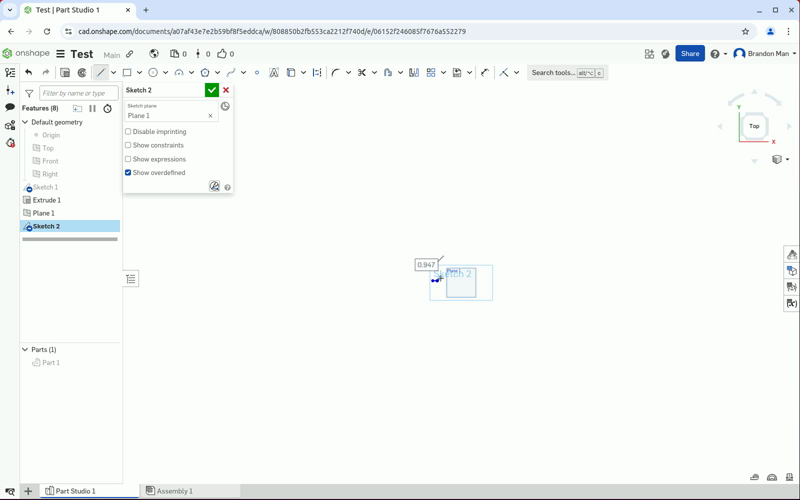
key_up(shift)
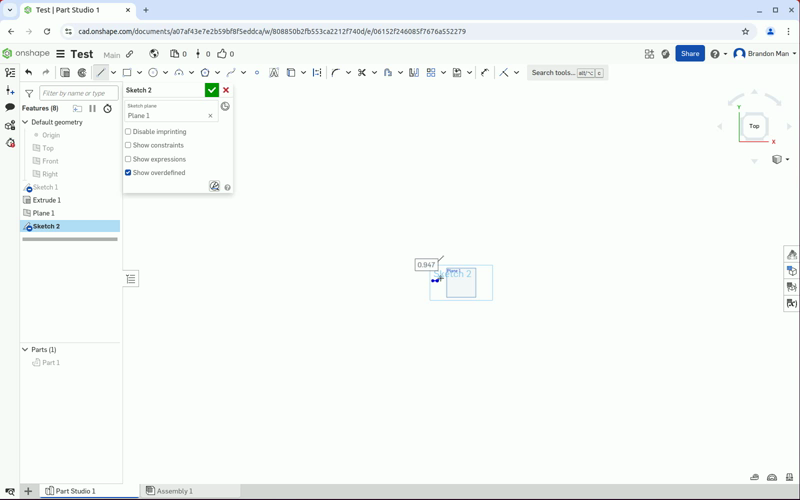
key_down(shift)
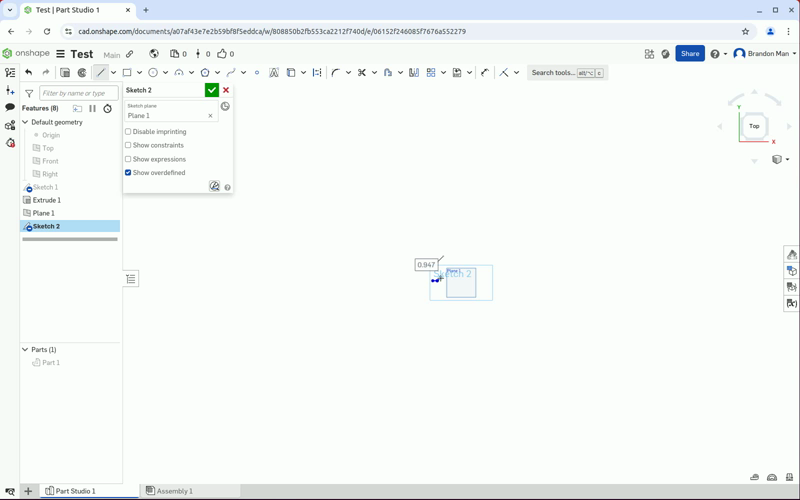
mouse_move(470, 277)
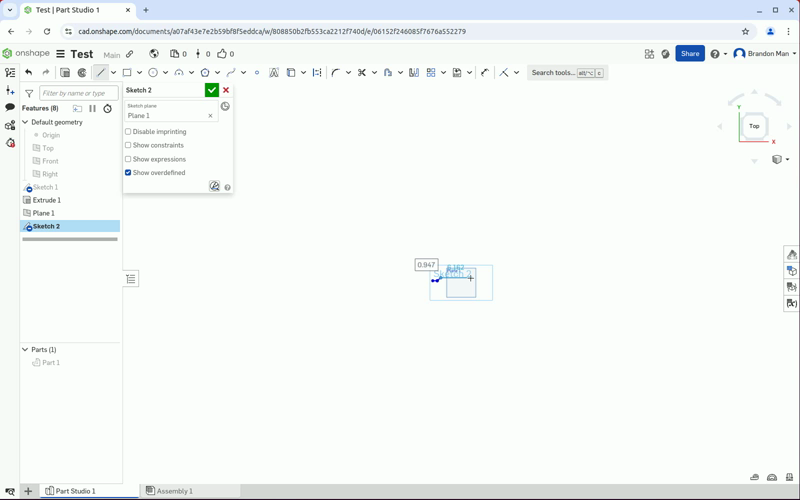
mouse_move(434, 277)
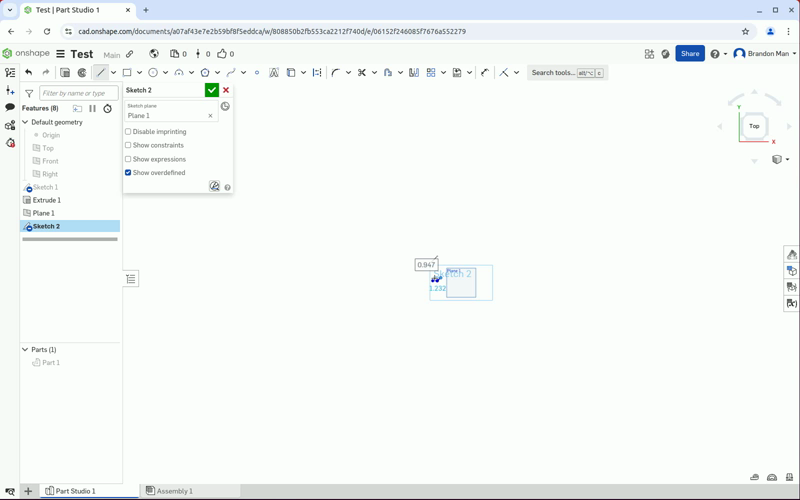
scroll(6)
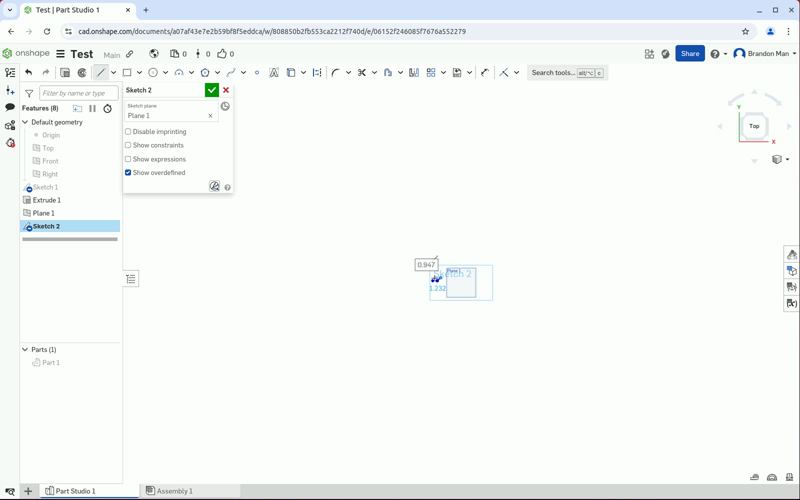
scroll(6)
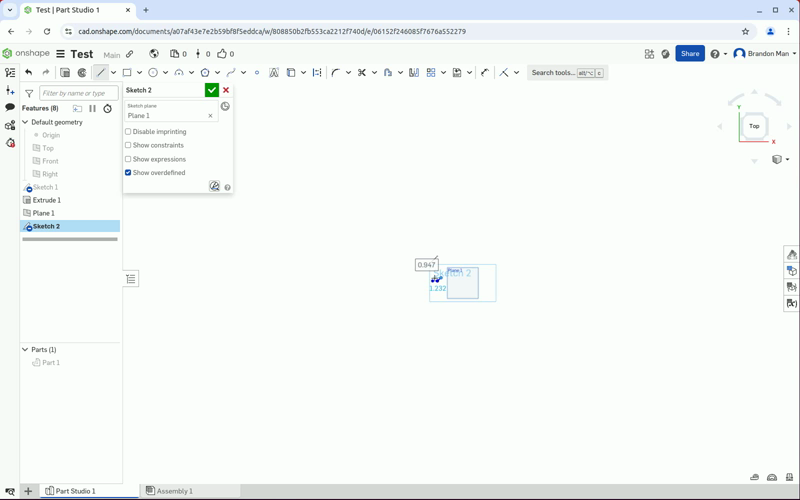
scroll(6)
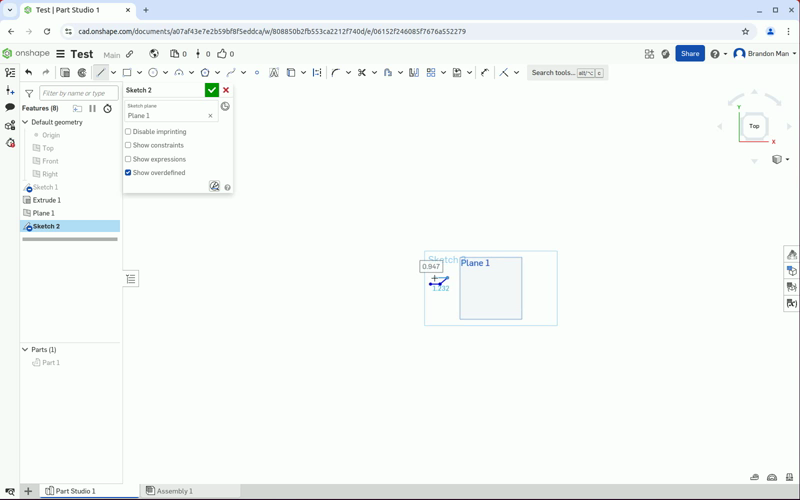
scroll(6)
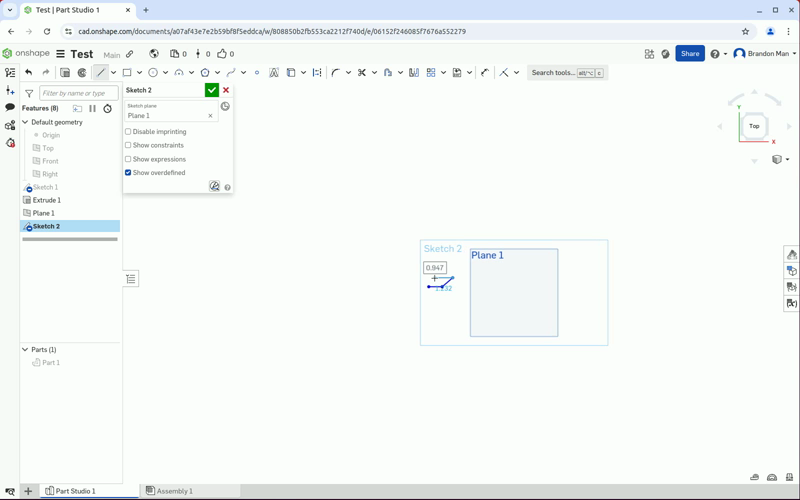
scroll(6)
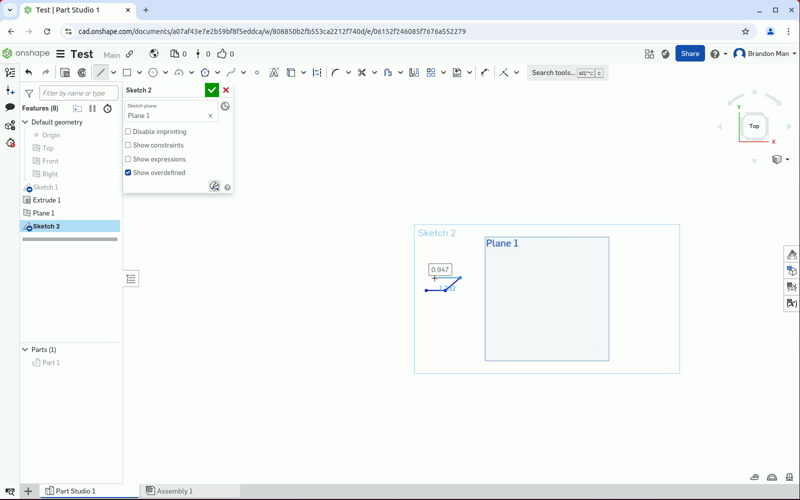
scroll(6)
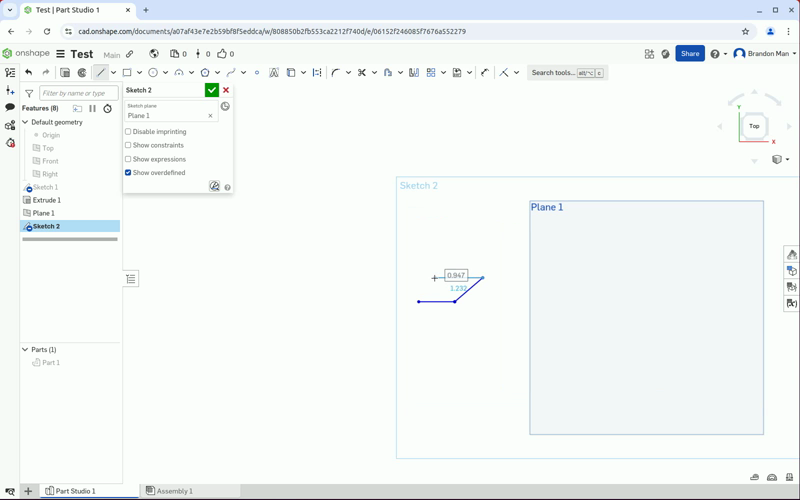
scroll(6)
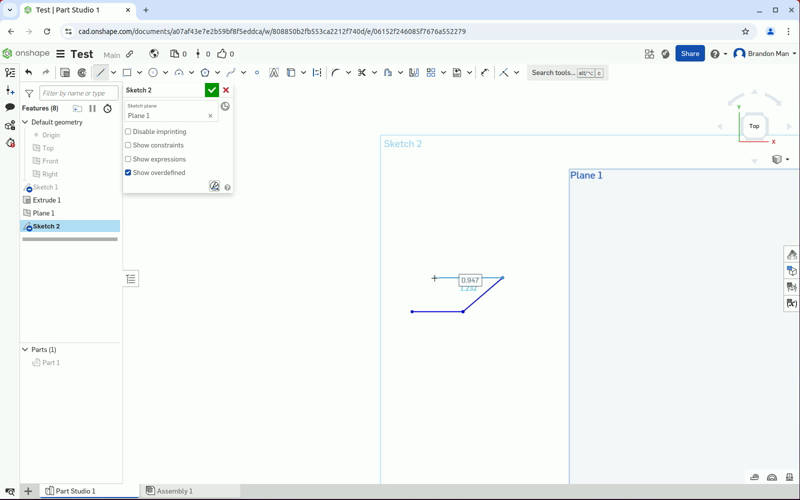
click(434, 277)
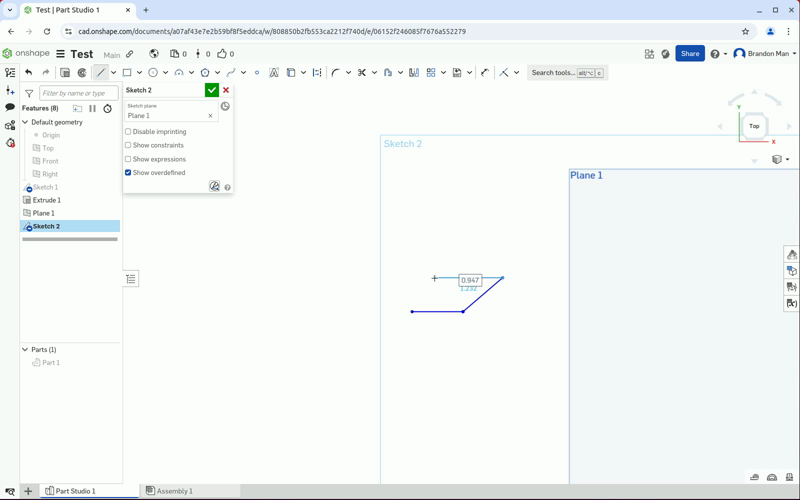
scroll(-6)
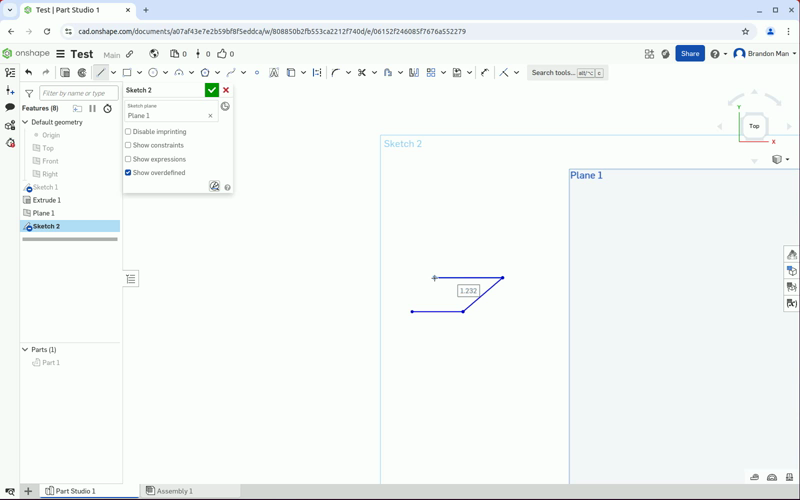
scroll(-6)
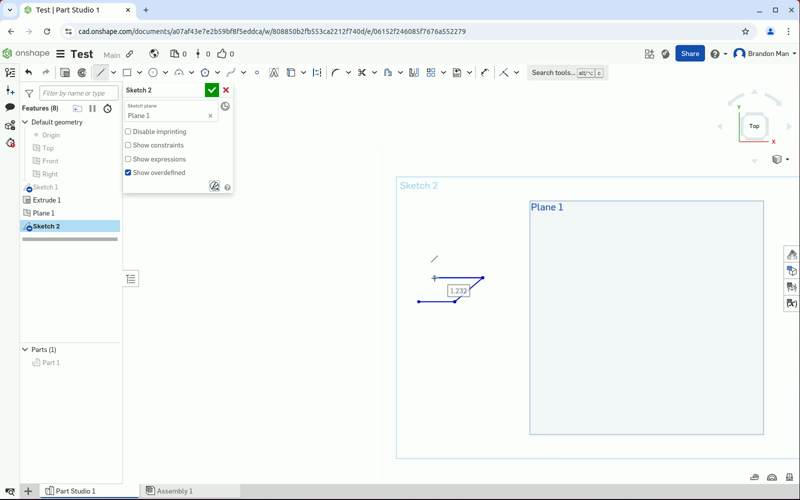
scroll(-6)
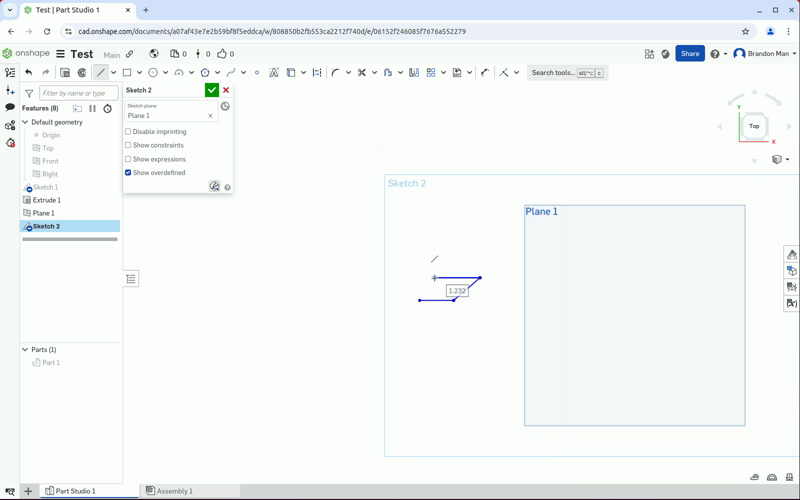
scroll(-6)
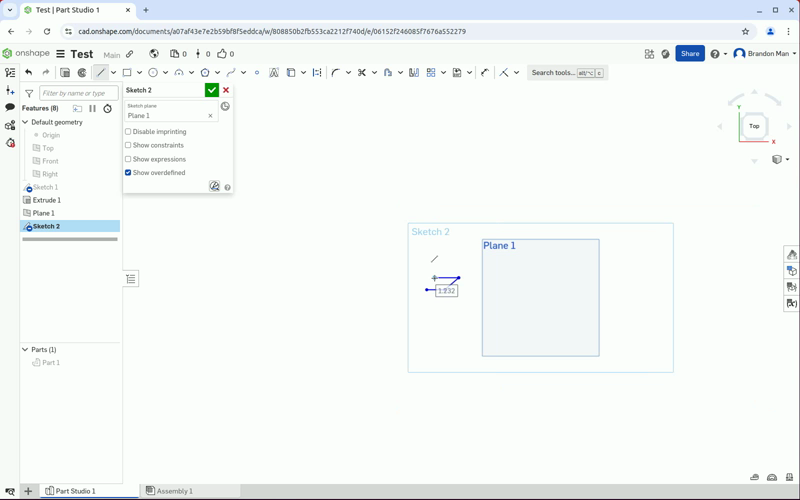
scroll(-6)
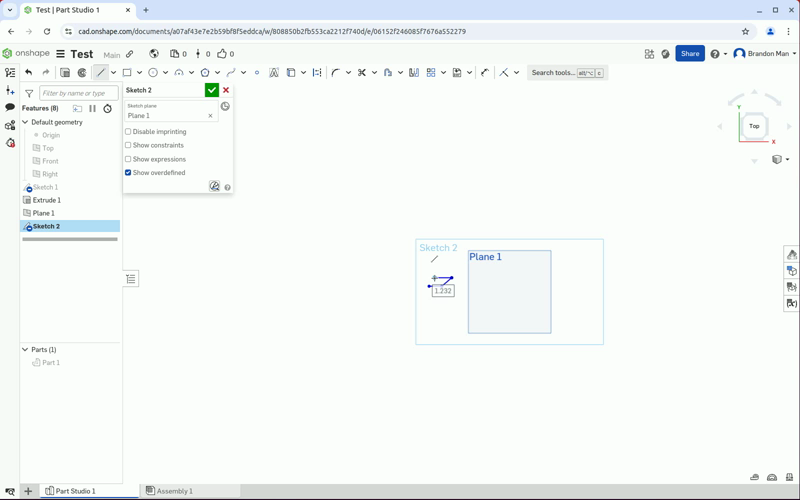
scroll(-6)
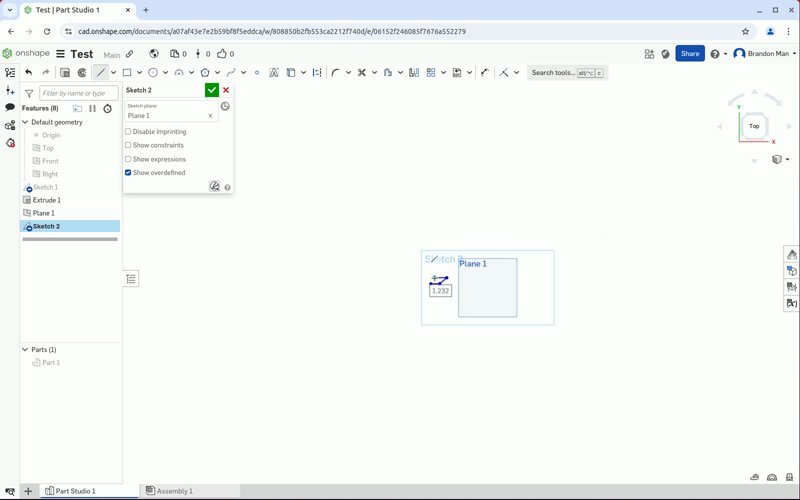
scroll(-6)
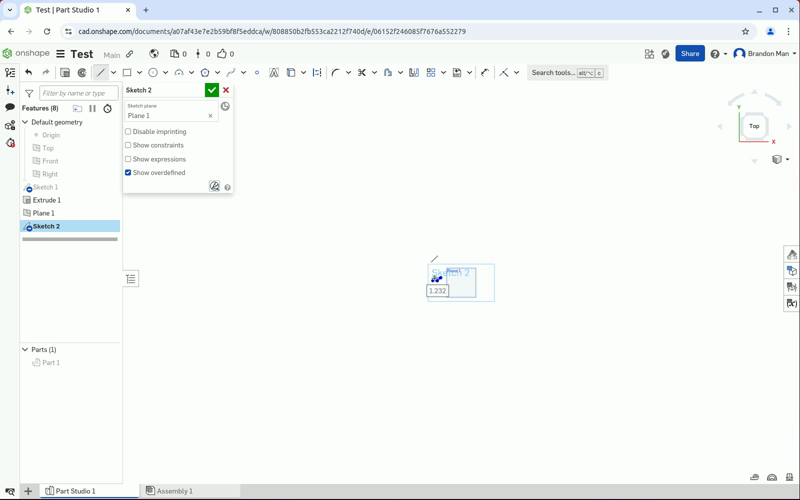
key_up(shift)
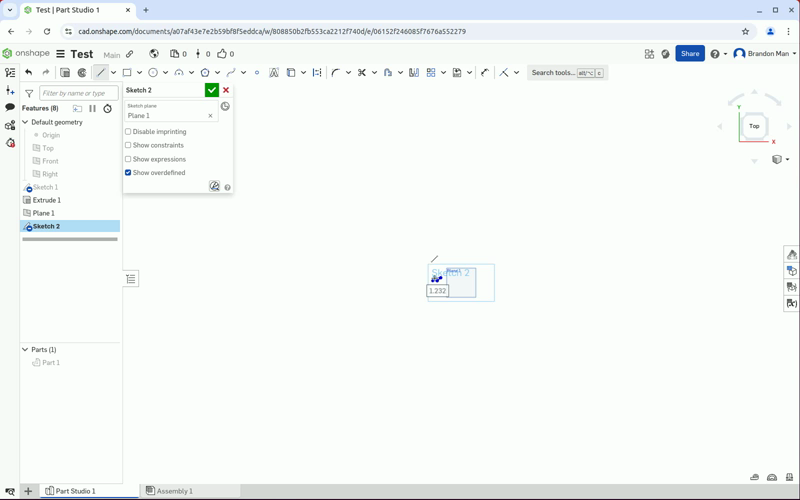
key_down(shift)
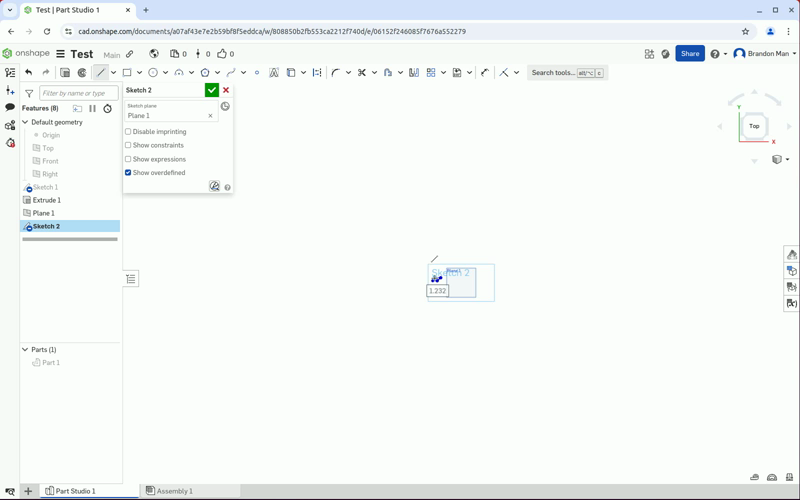
mouse_move(464, 277)
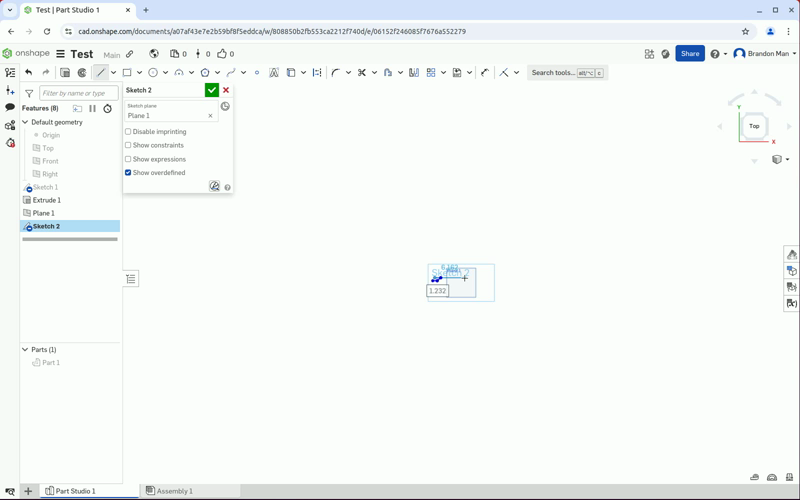
mouse_move(432, 277)
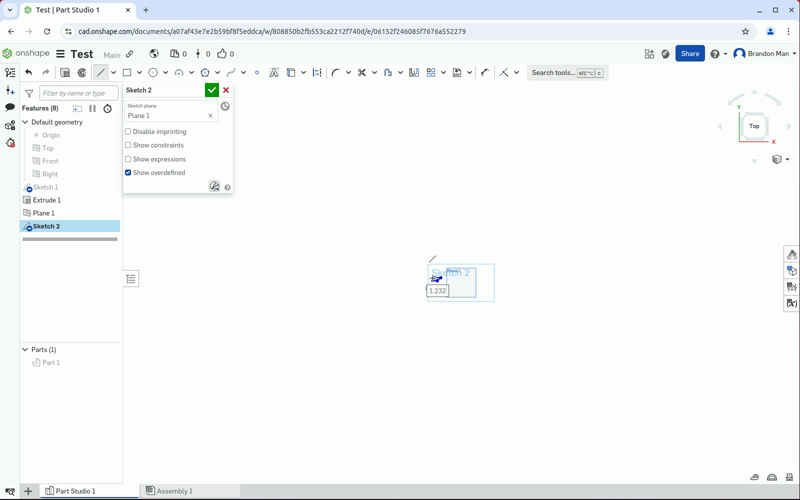
scroll(6)
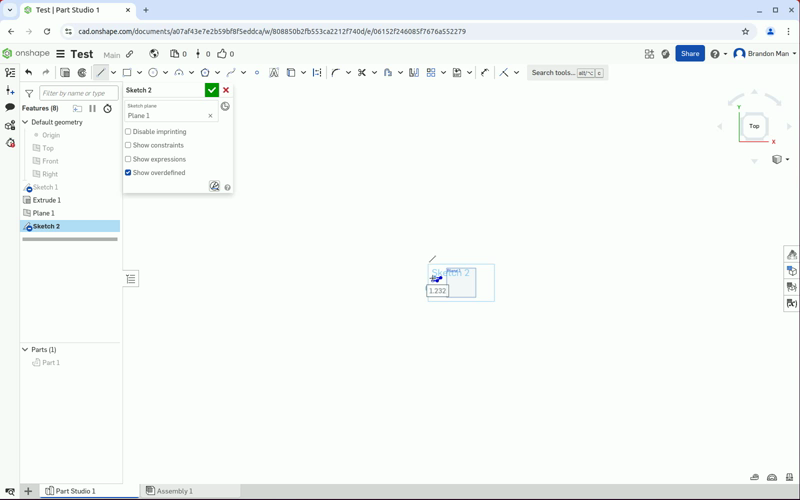
scroll(6)
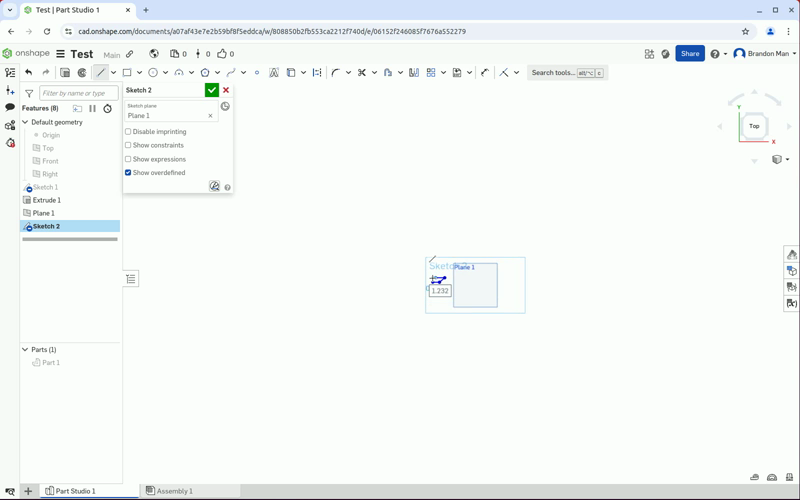
scroll(6)
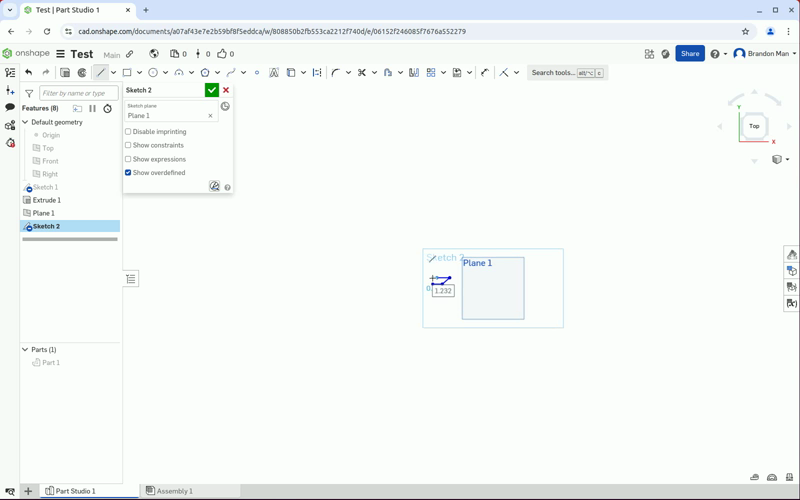
scroll(6)
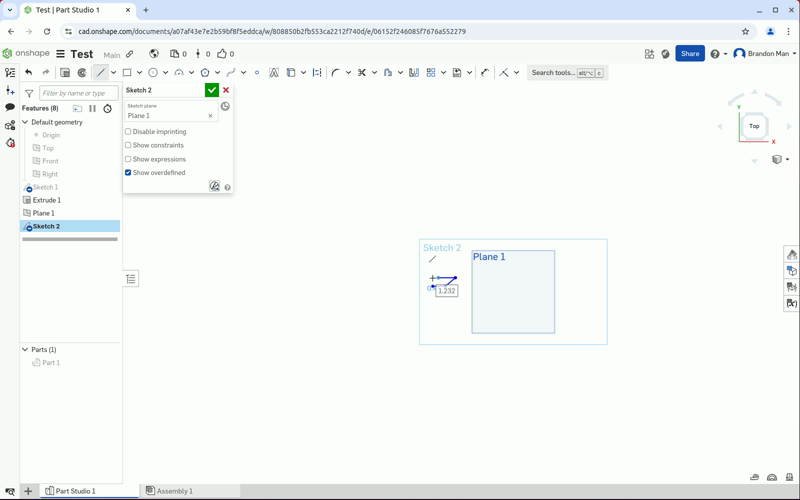
scroll(6)
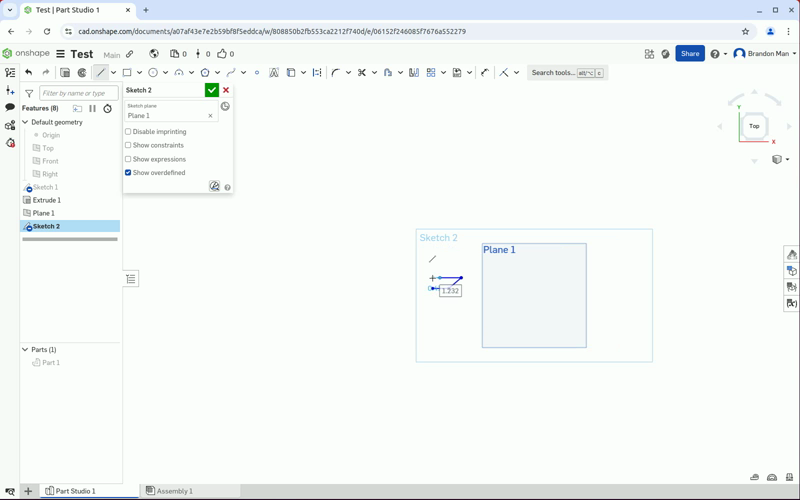
scroll(6)
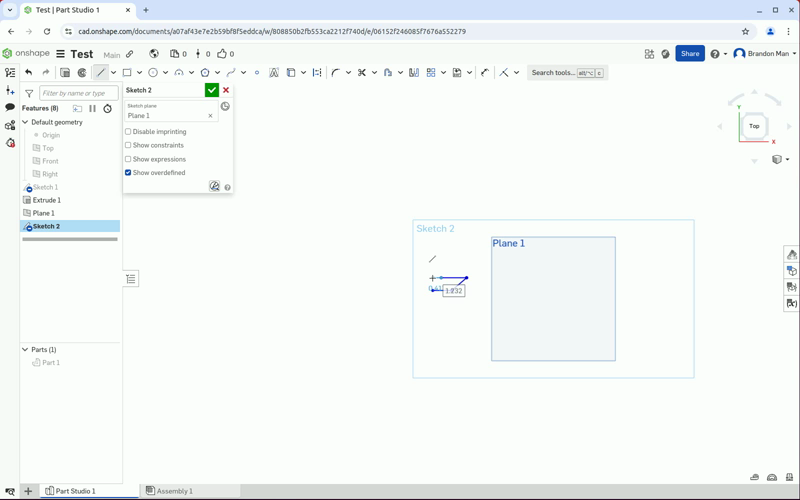
scroll(6)
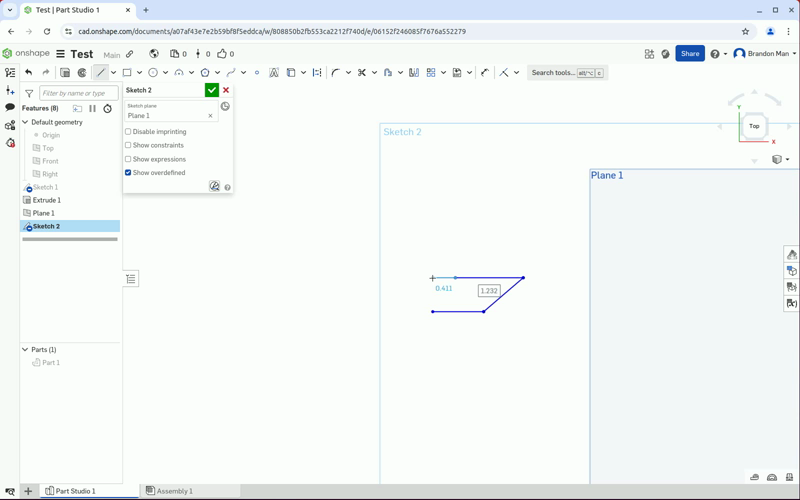
click(432, 277)
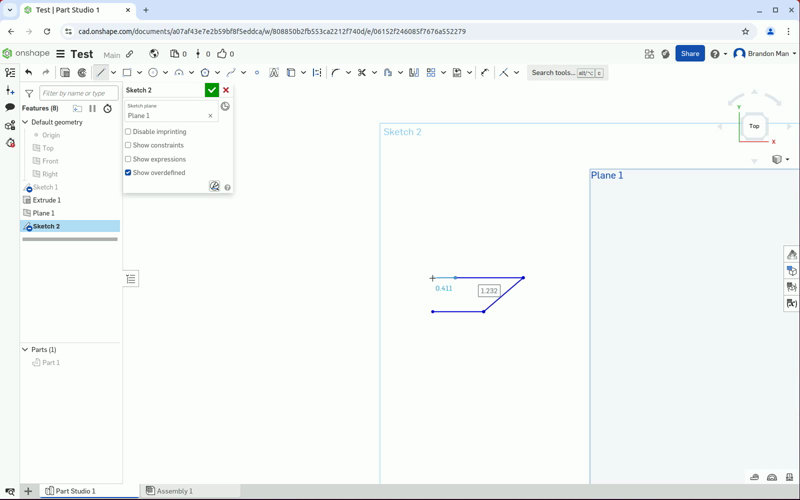
scroll(-6)
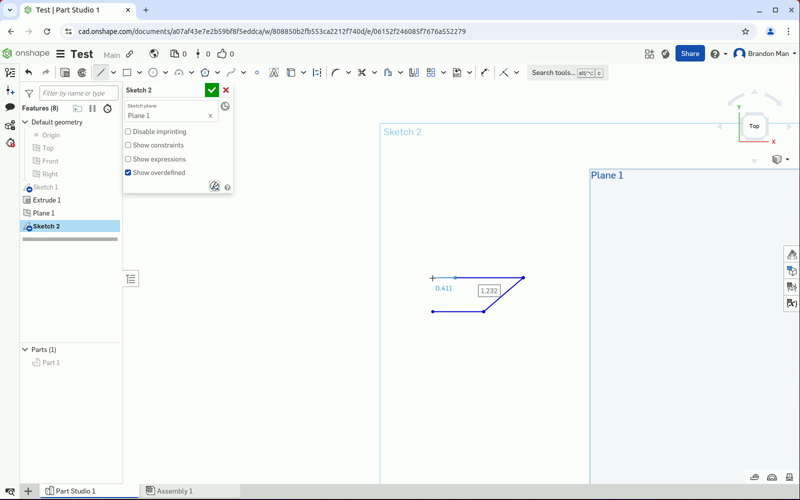
scroll(-6)
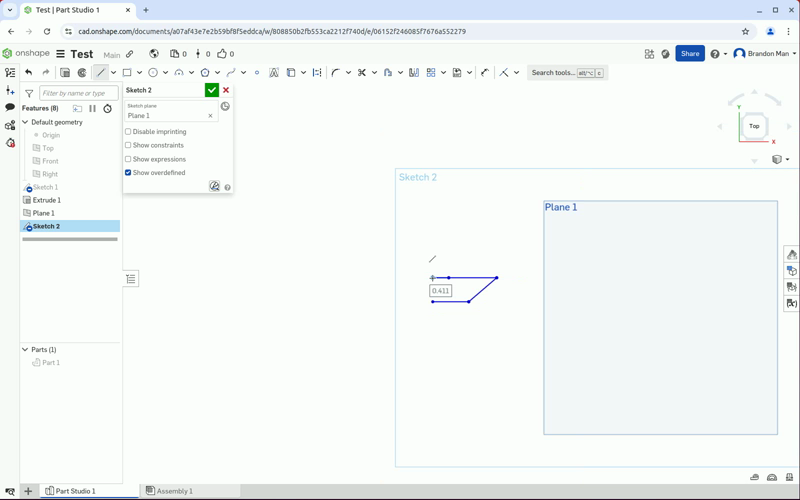
scroll(-6)
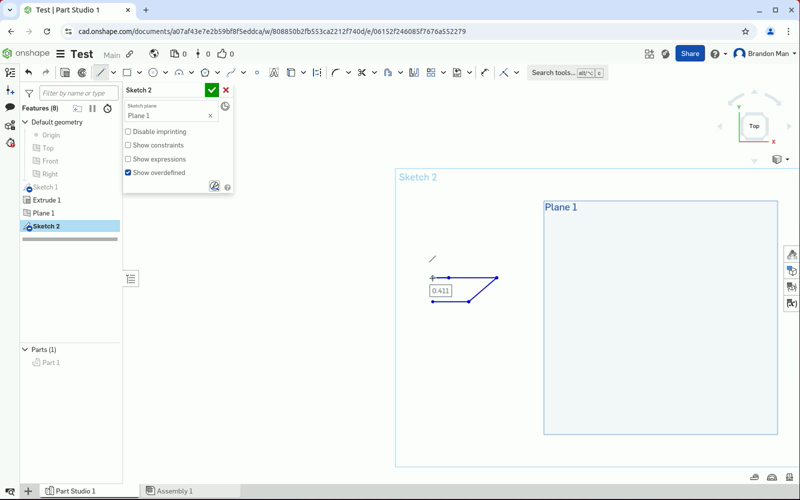
scroll(-6)
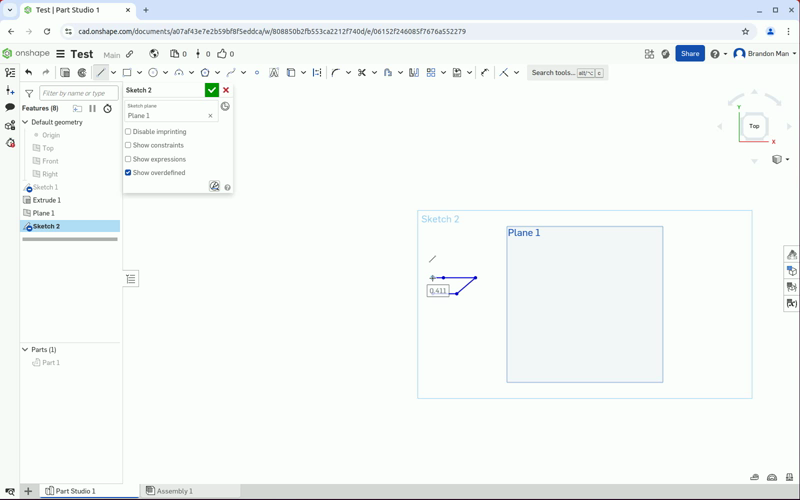
scroll(-6)
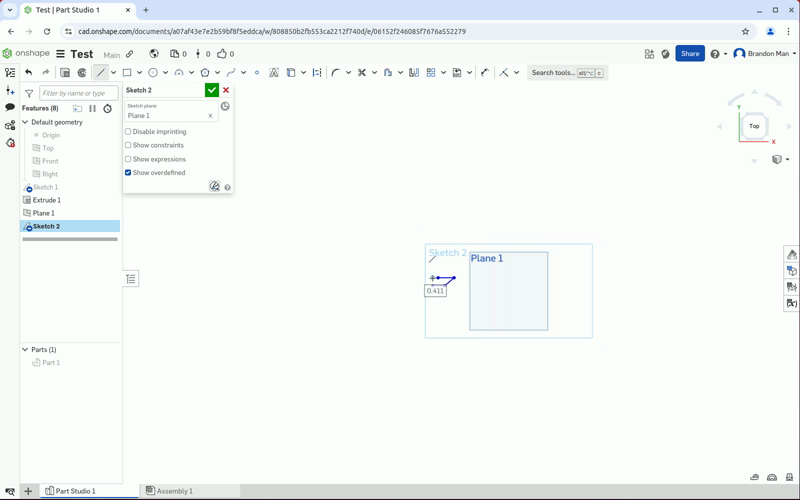
scroll(-6)
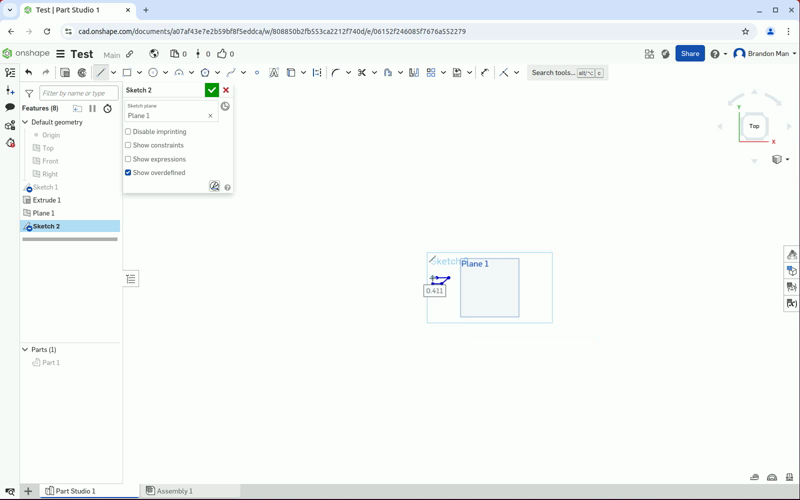
scroll(-6)
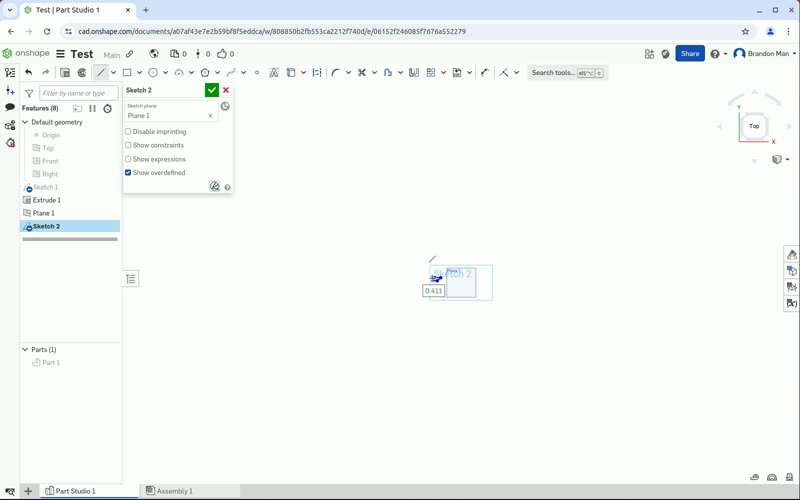
key_up(shift)
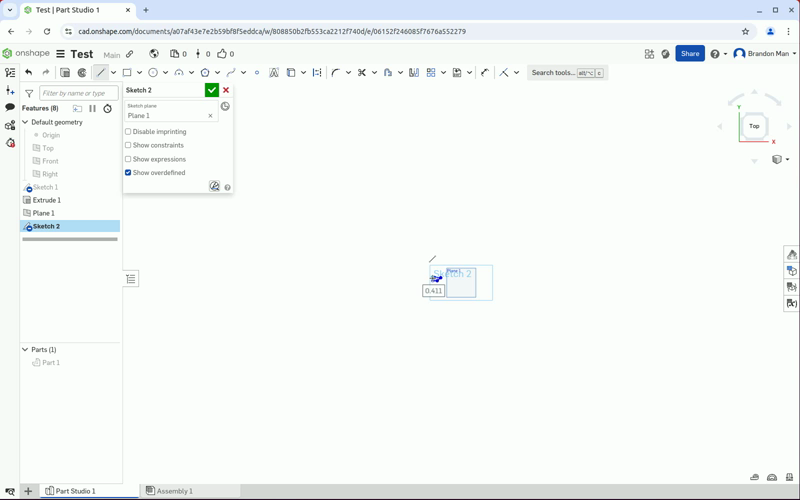
mouse_move(462, 277)
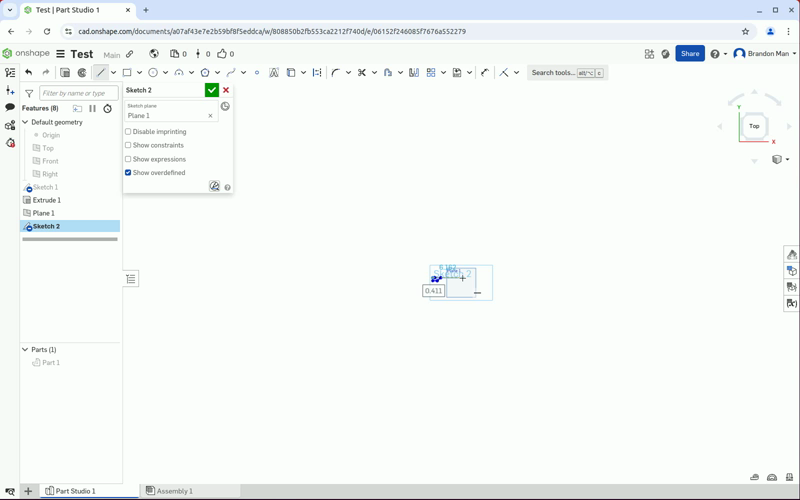
key_down(shift)
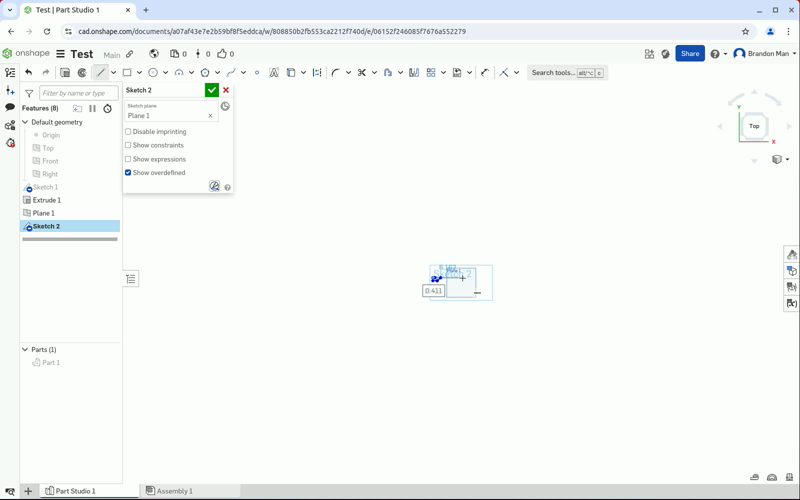
mouse_move(432, 280)
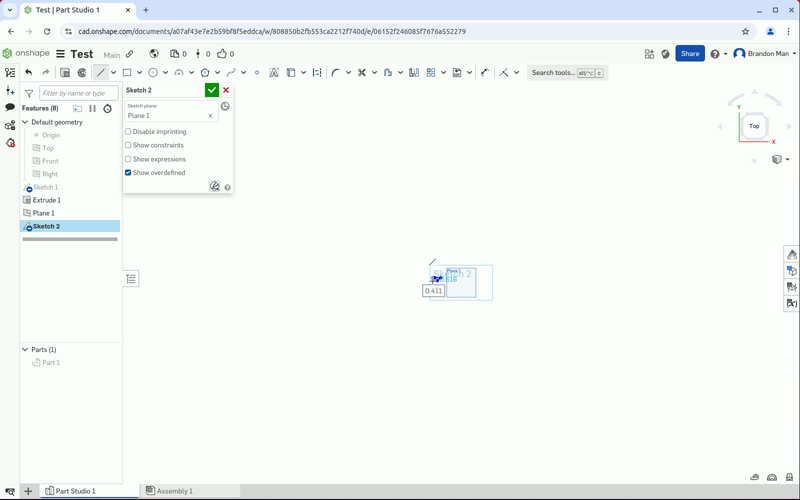
scroll(6)
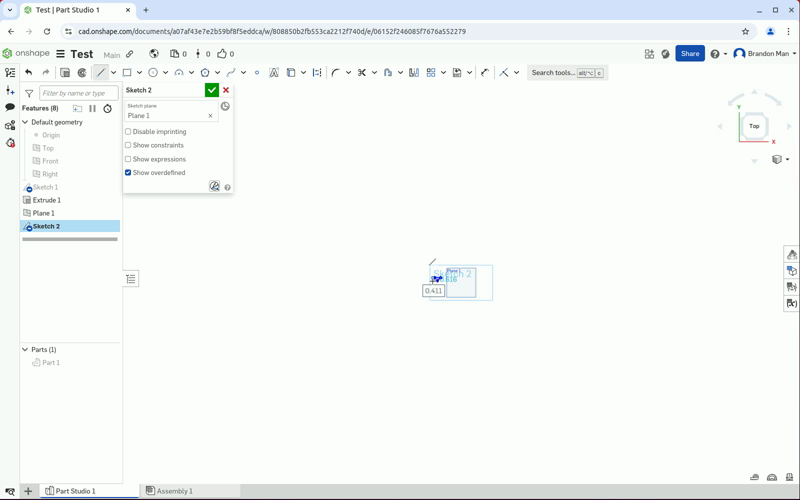
scroll(6)
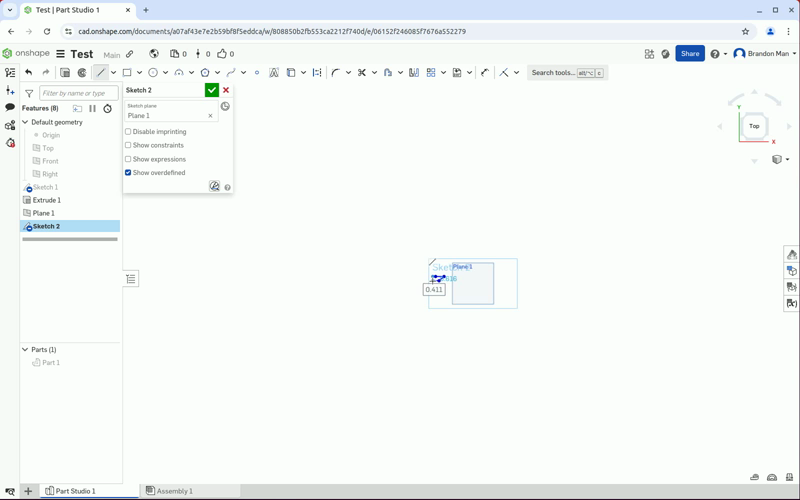
scroll(6)
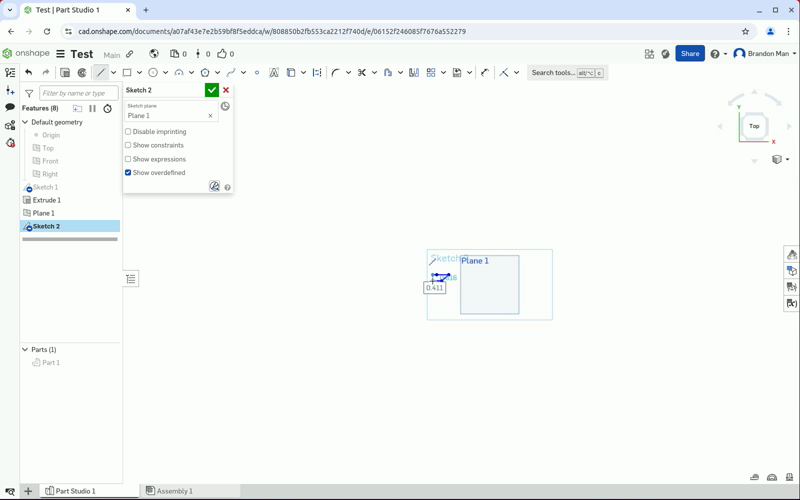
scroll(6)
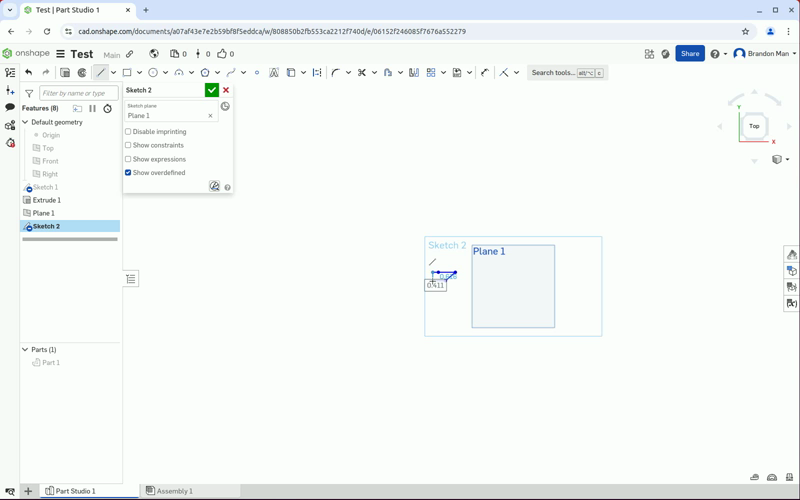
scroll(6)
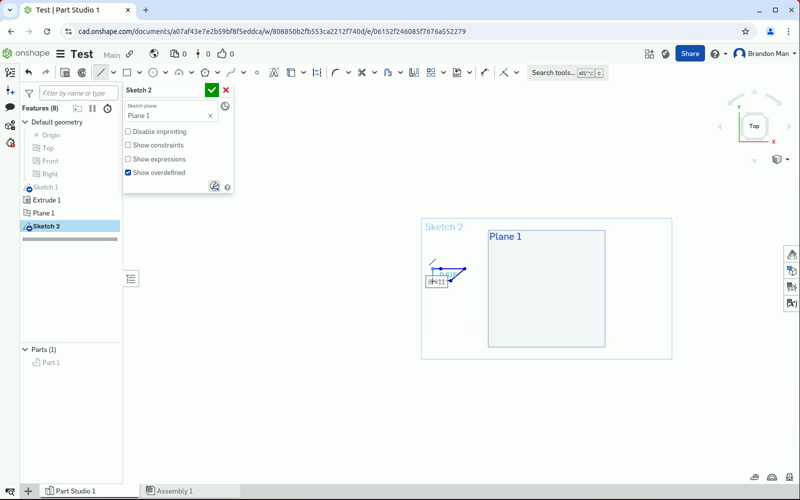
scroll(6)
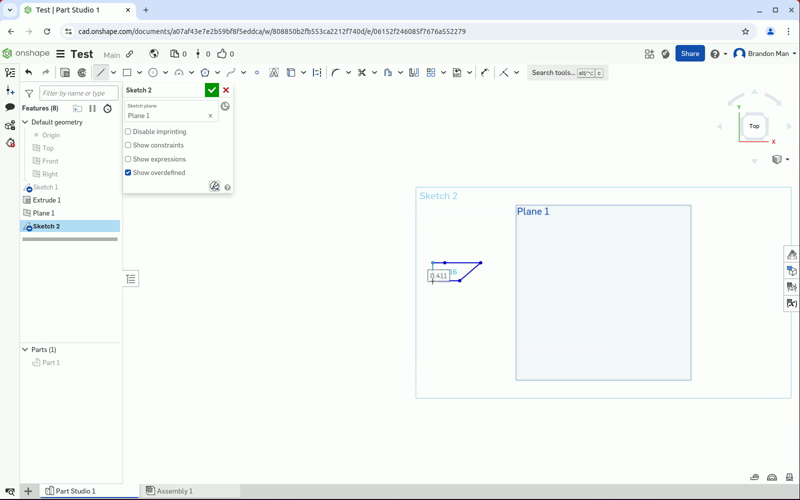
scroll(6)
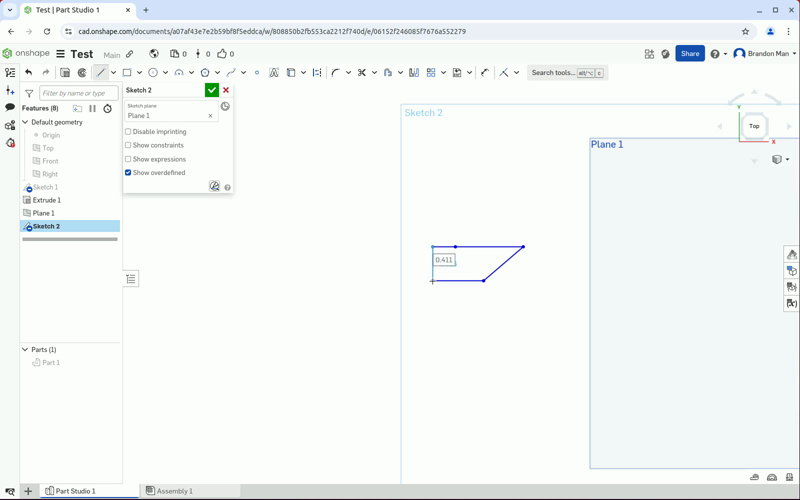
key_up(shift)
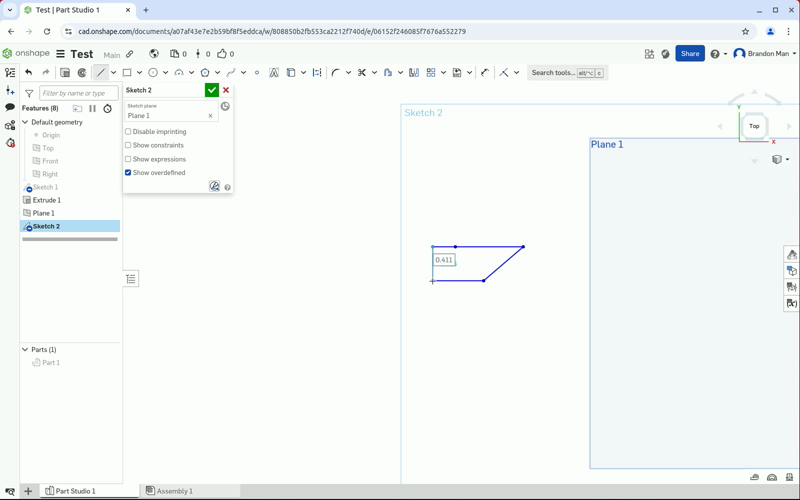
click(432, 280)
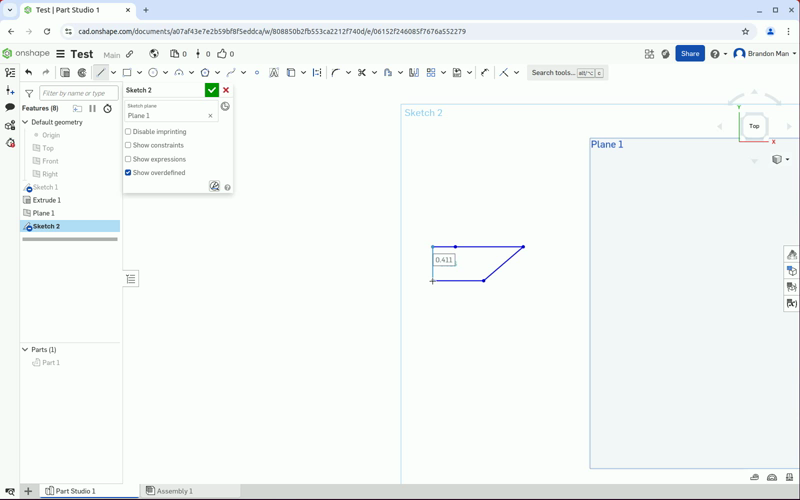
scroll(-6)
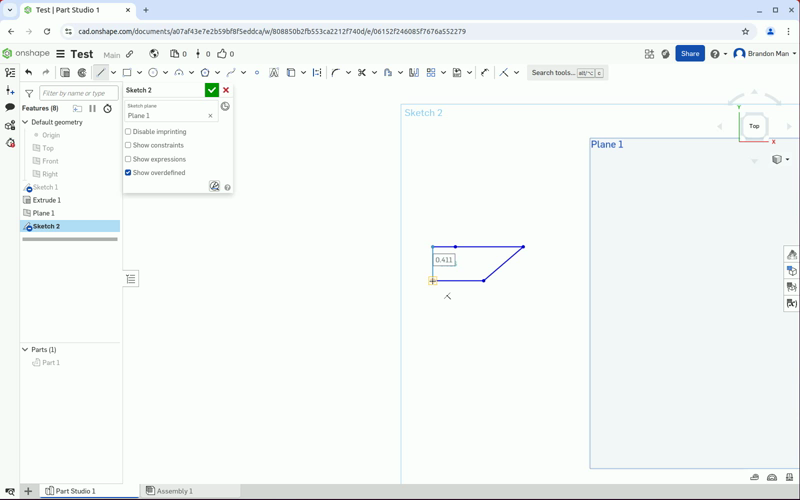
scroll(-6)
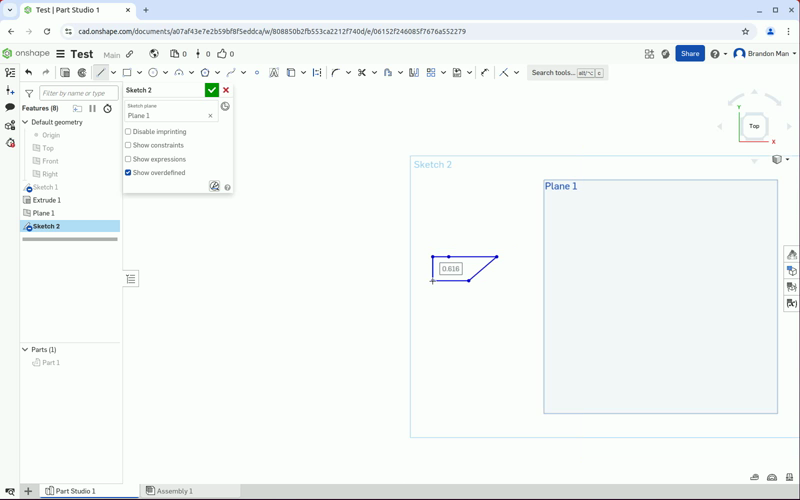
scroll(-6)
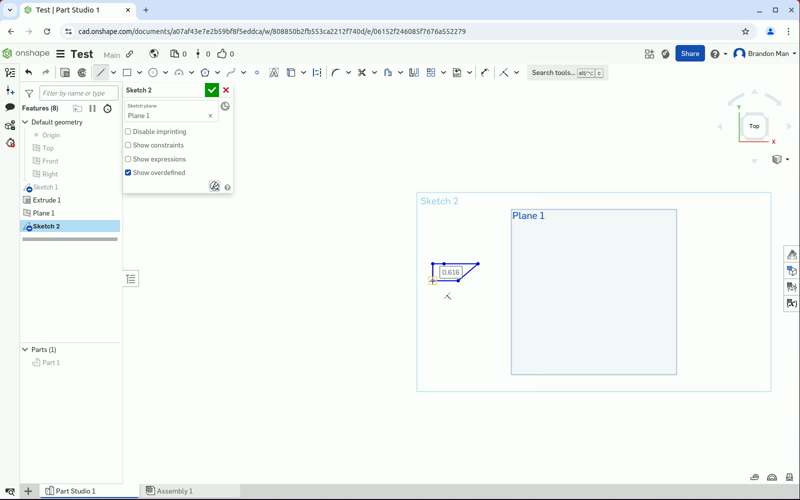
scroll(-6)
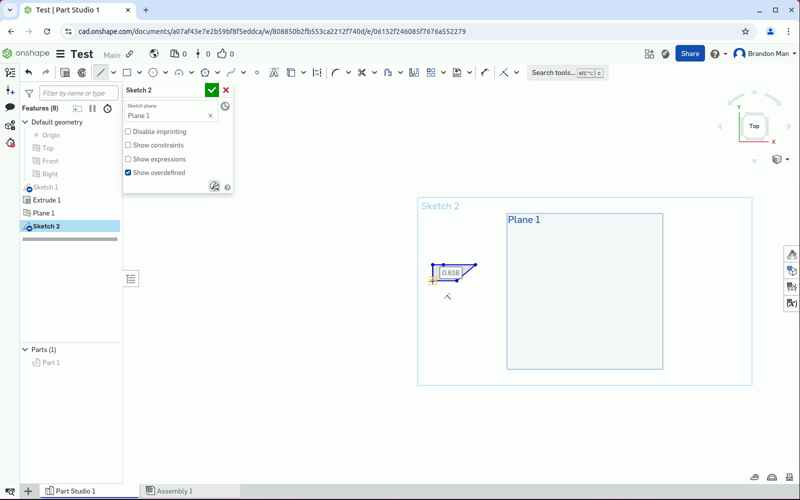
scroll(-6)
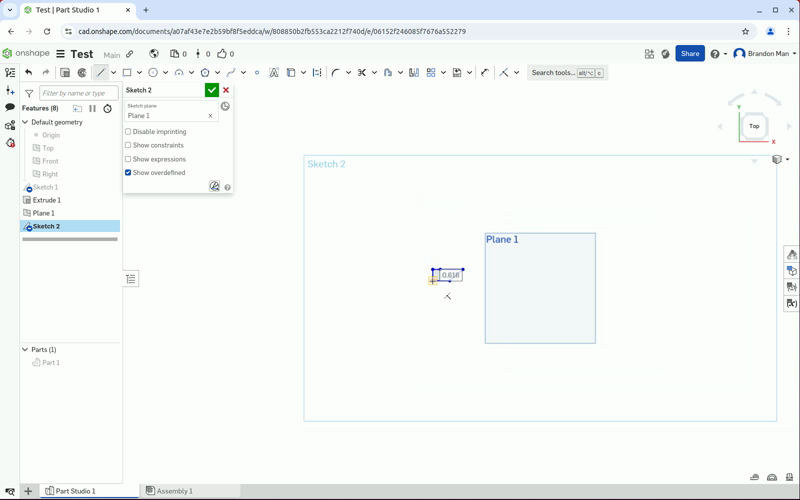
scroll(-6)
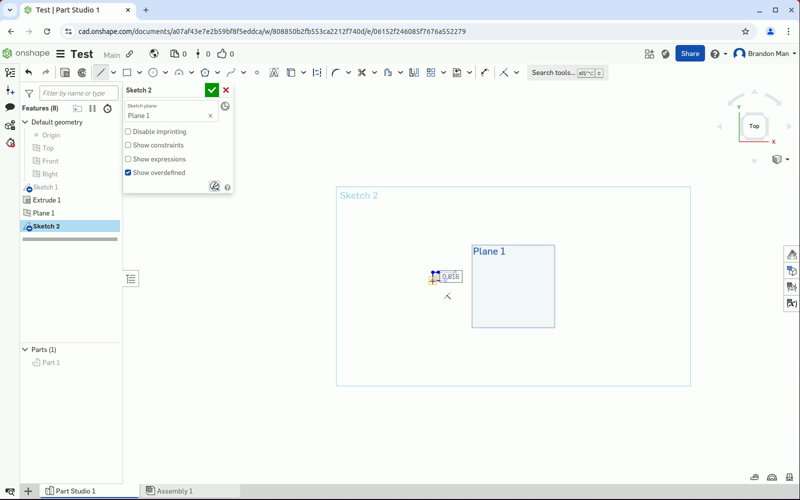
scroll(-6)
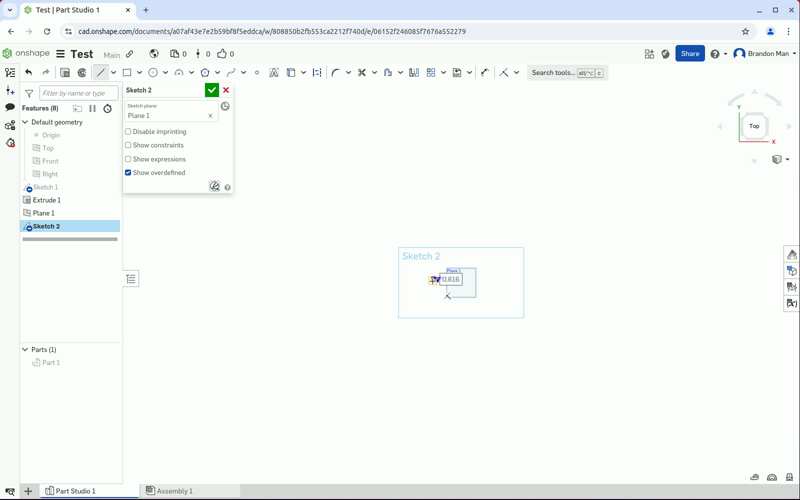
key(esc)
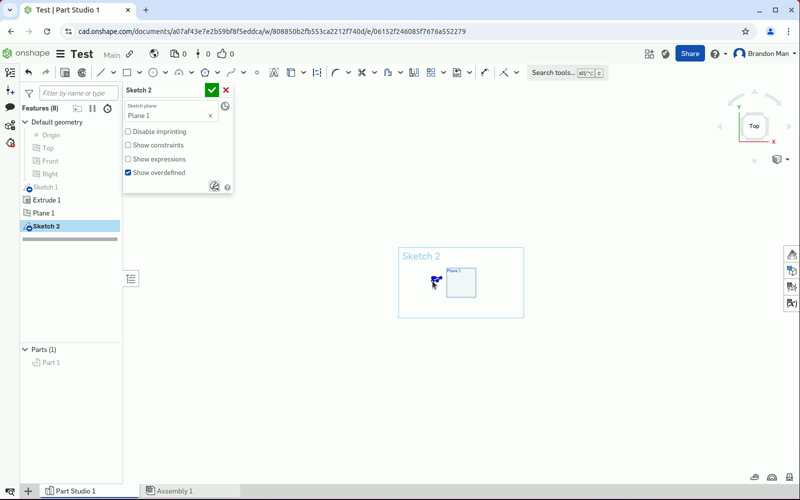
mouse_move(434, 279)
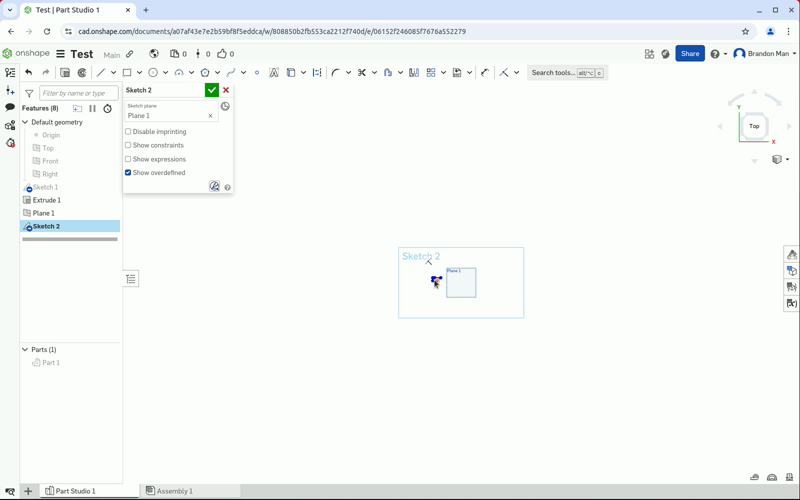
scroll(6)
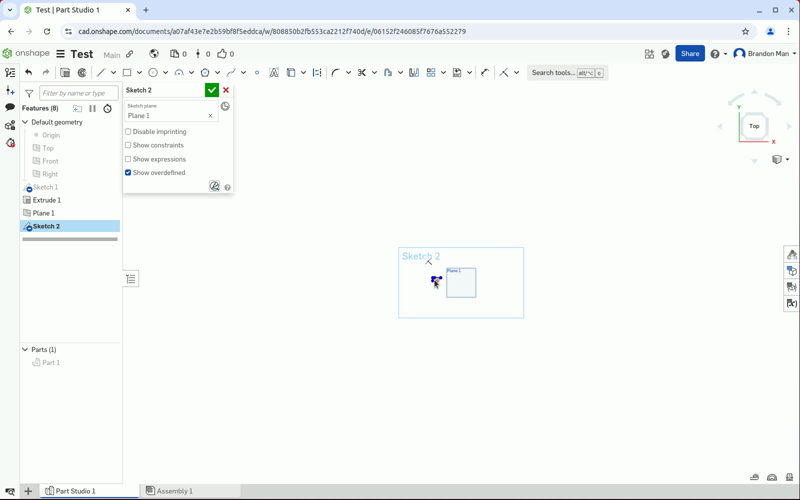
scroll(6)
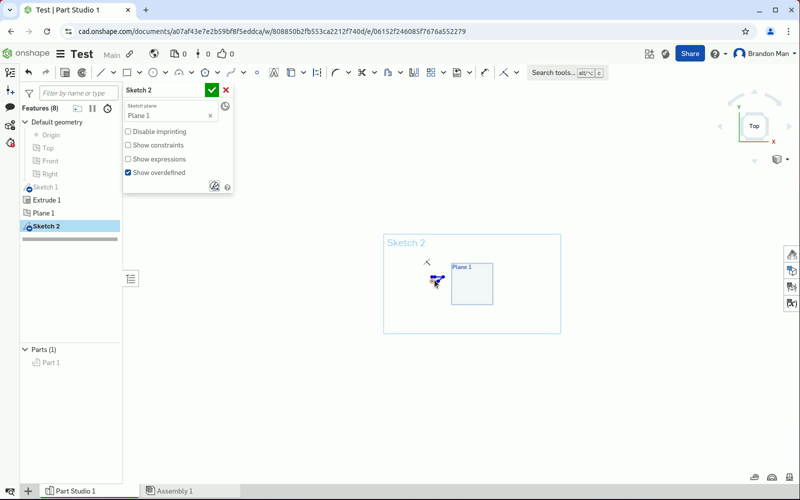
scroll(6)
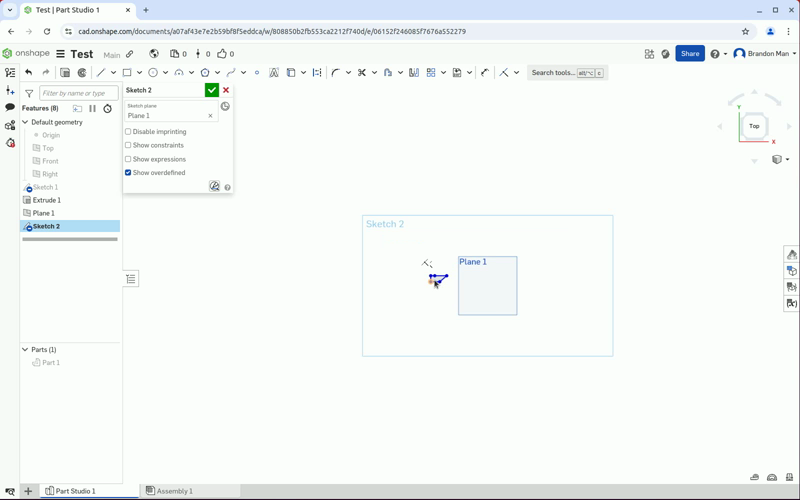
scroll(6)
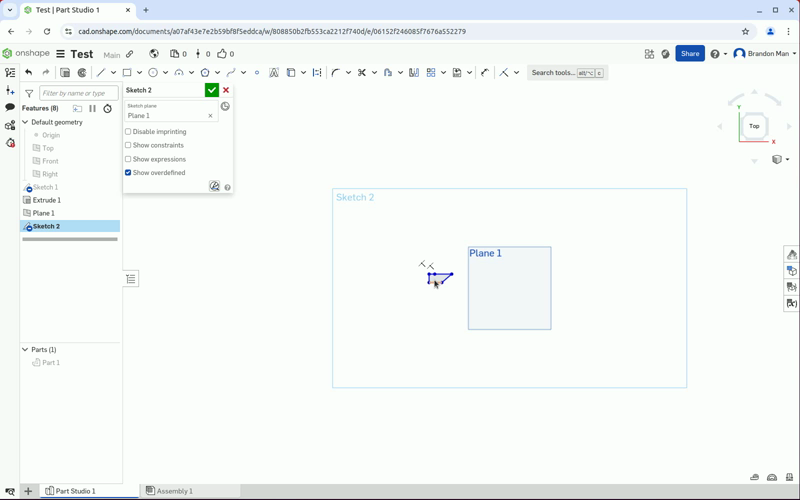
scroll(6)
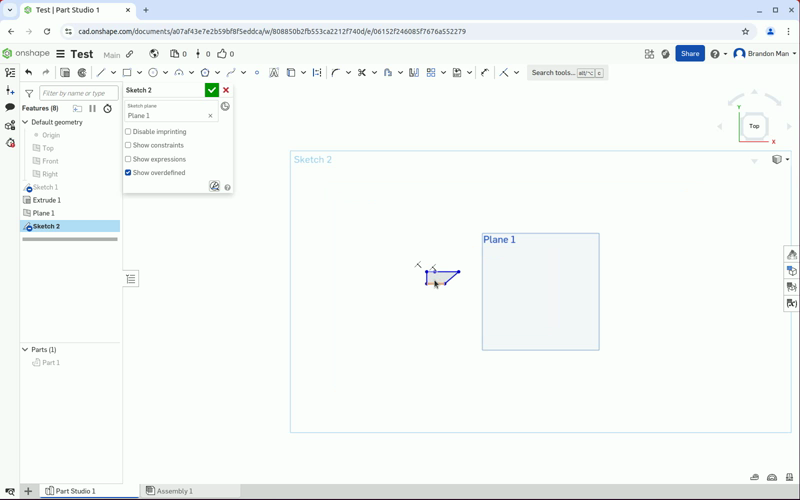
scroll(6)
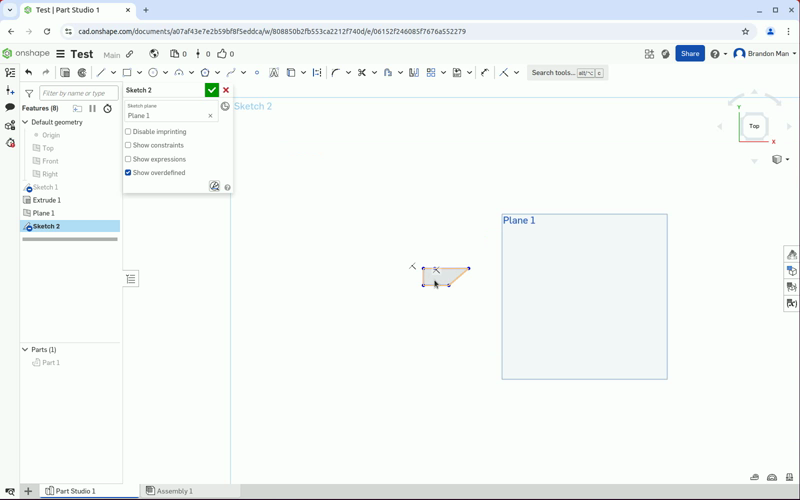
scroll(6)
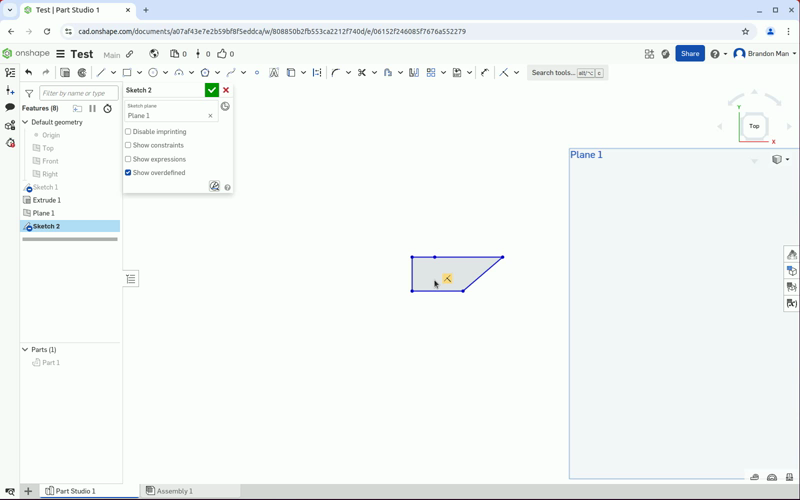
click(434, 279)
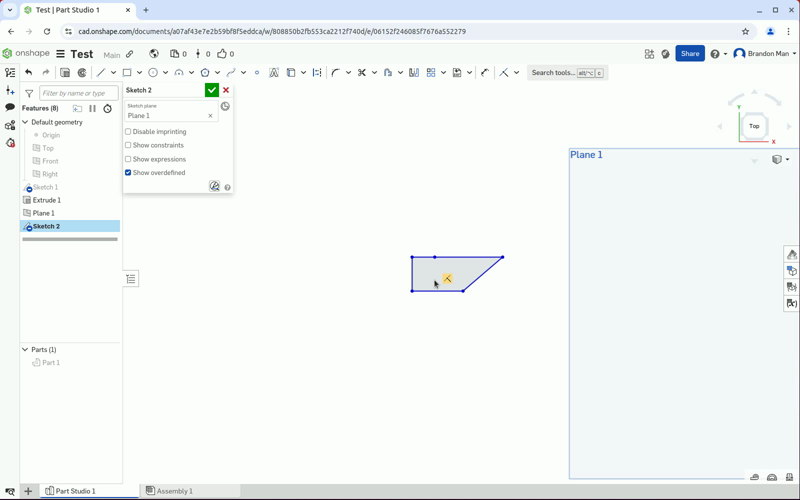
scroll(-6)
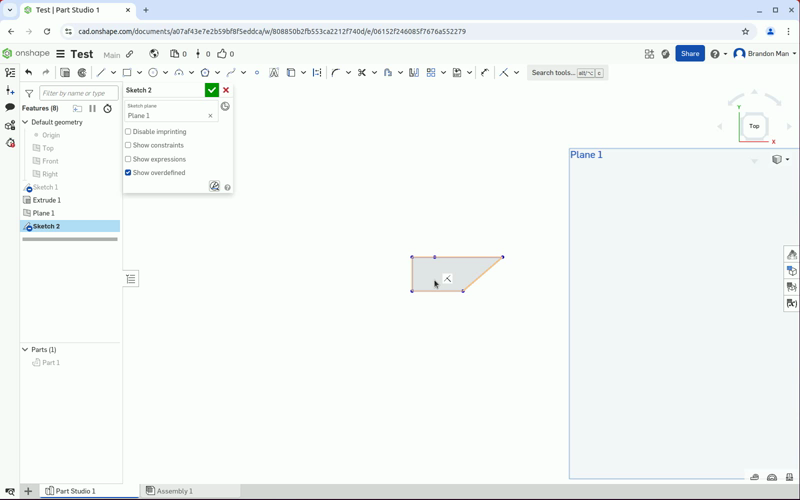
scroll(-6)
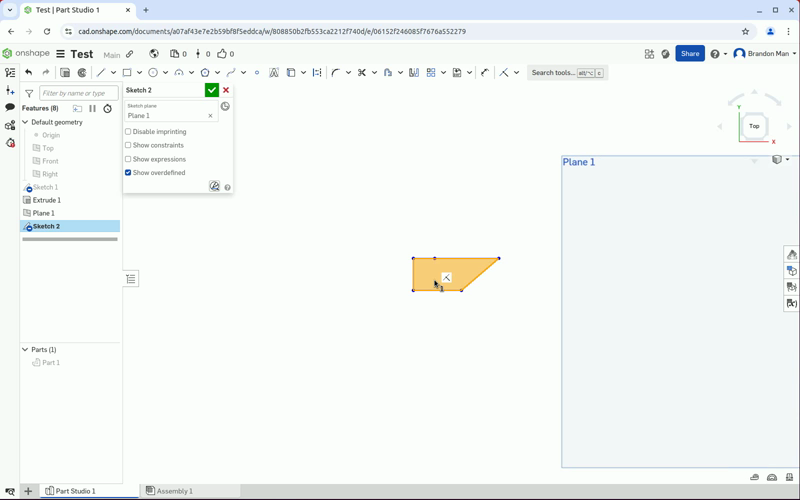
scroll(-6)
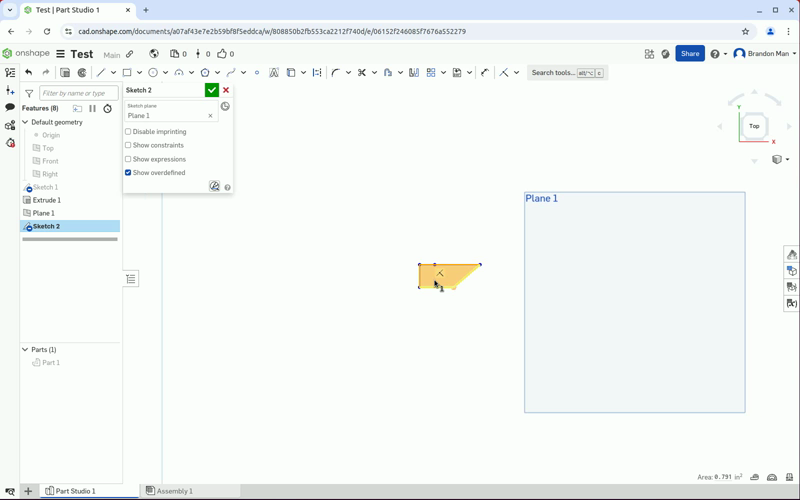
scroll(-6)
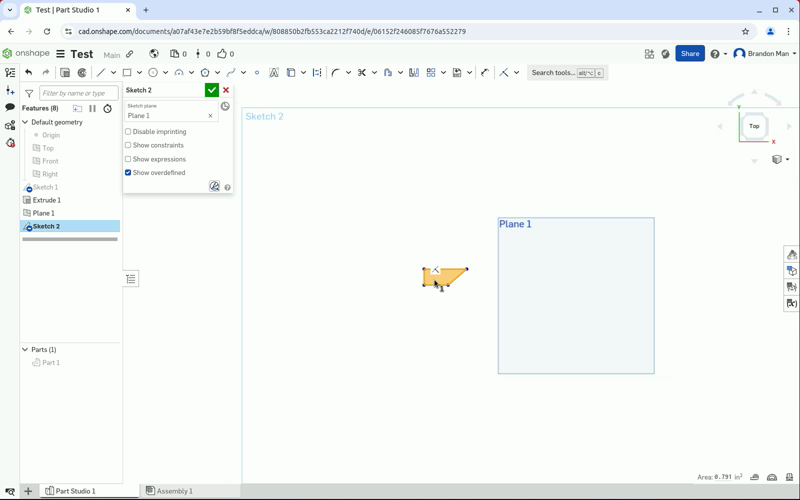
scroll(-6)
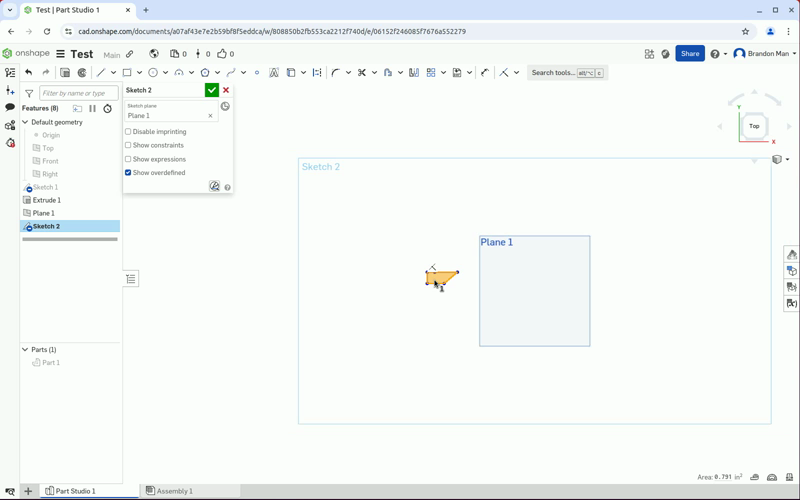
scroll(-6)
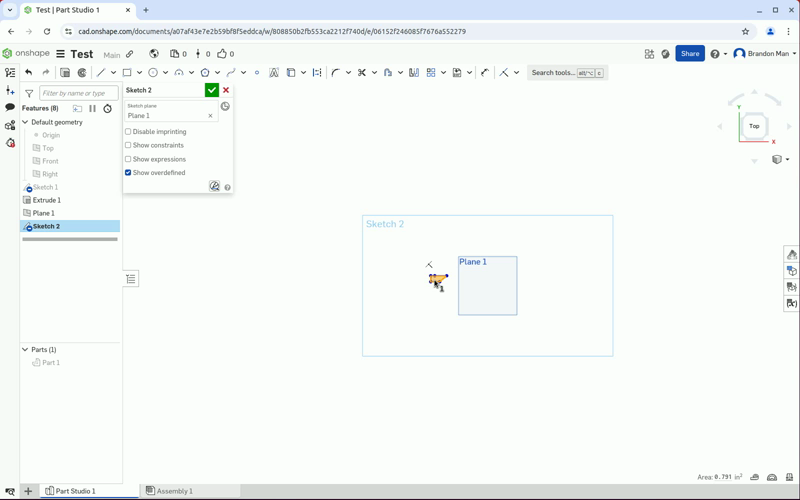
scroll(-6)
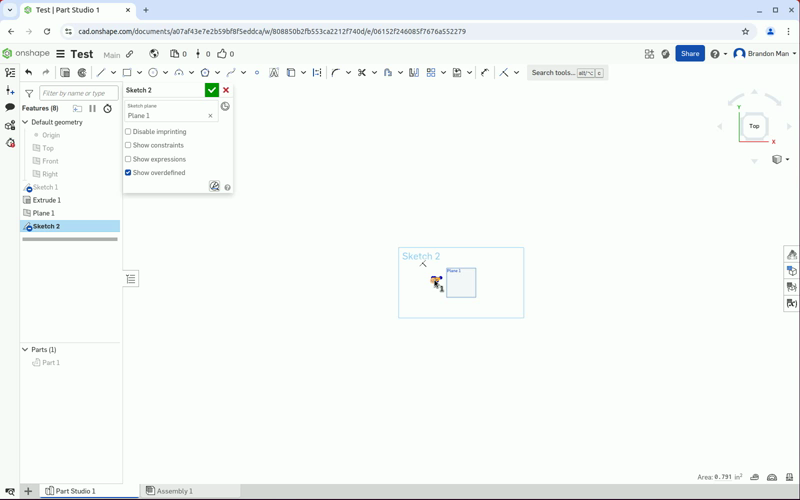
mouse_move(73, 352)
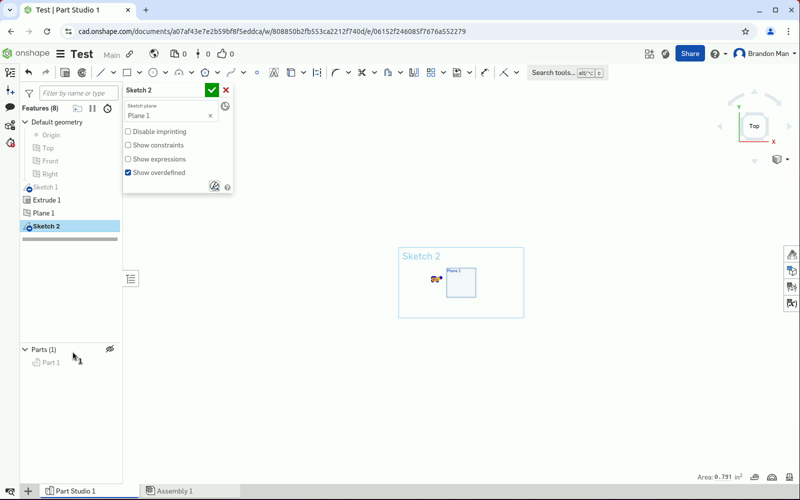
key(shift+y)
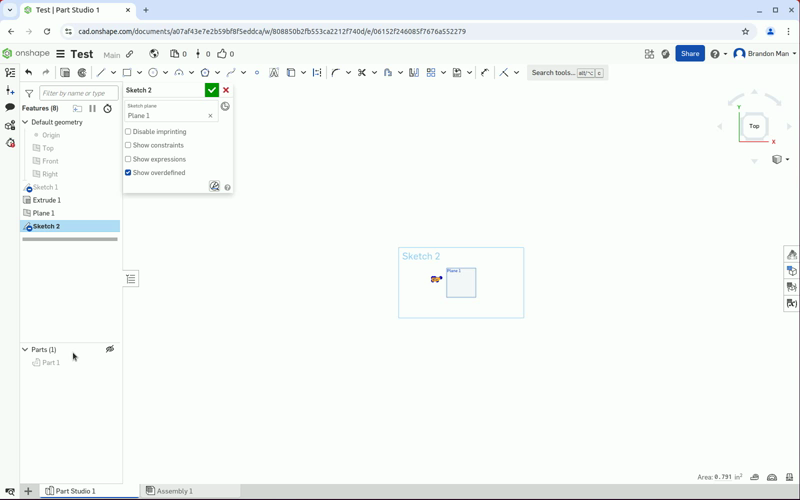
key(shift+e)
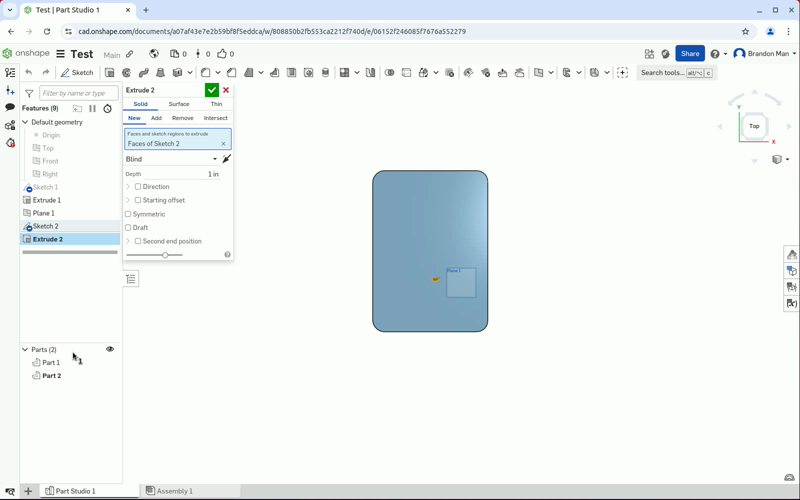
mouse_move(143, 106)
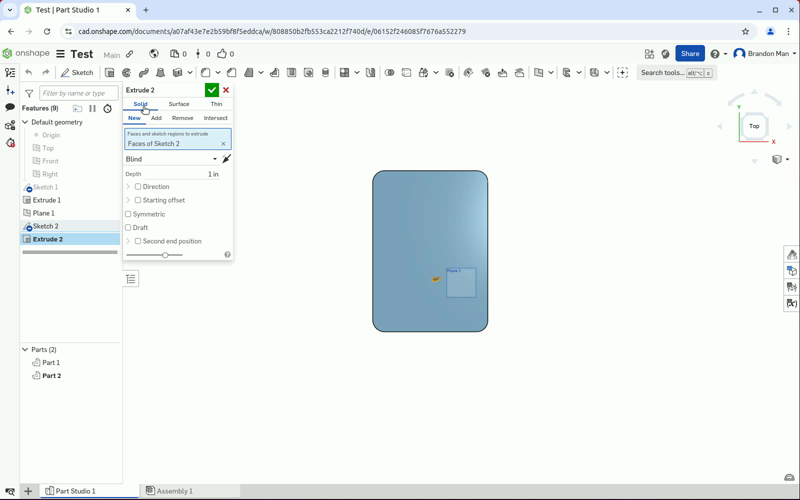
click(143, 106)
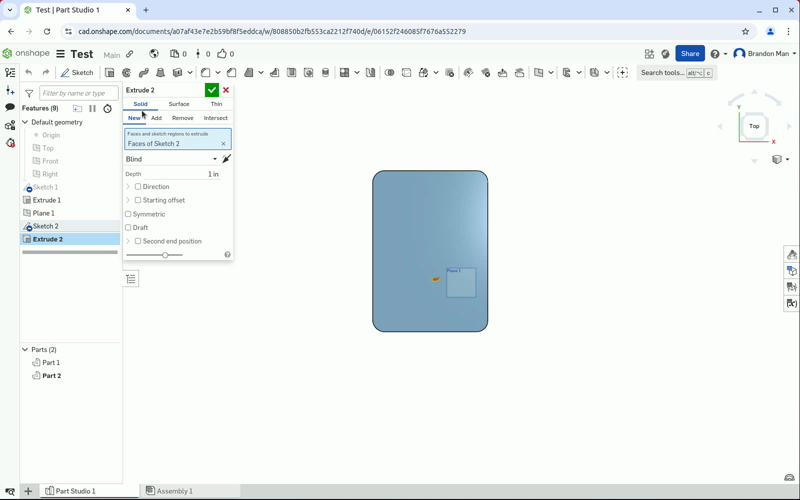
mouse_move(137, 120)
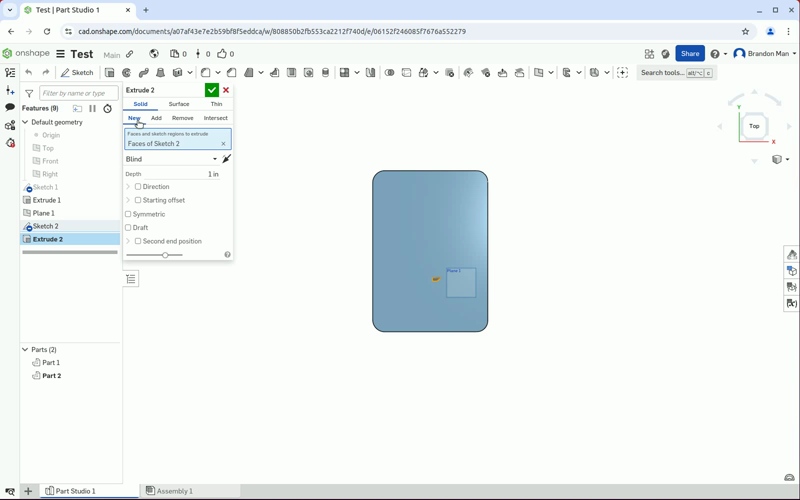
click(137, 120)
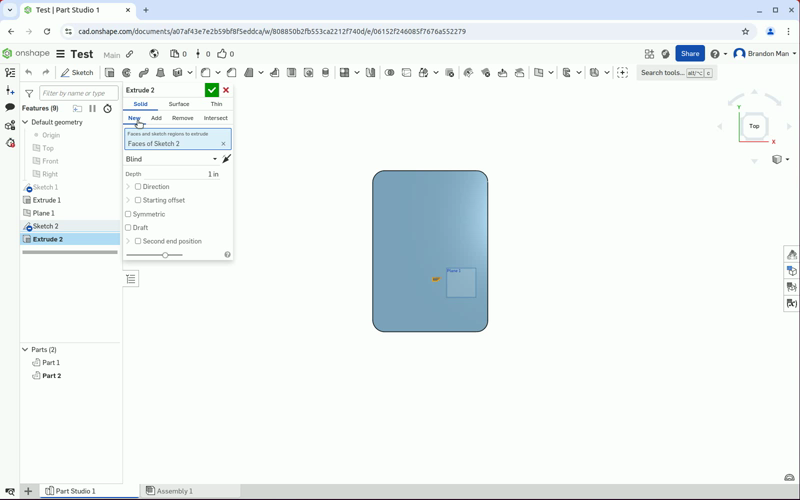
key(tab, 4)
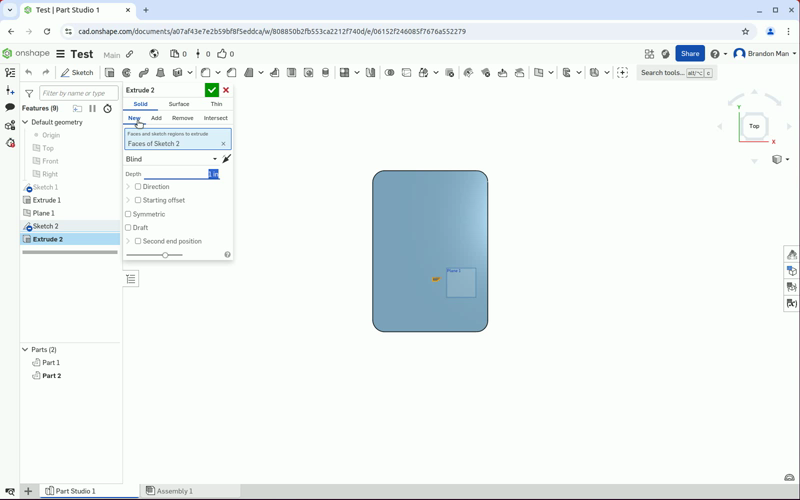
text(0.481)
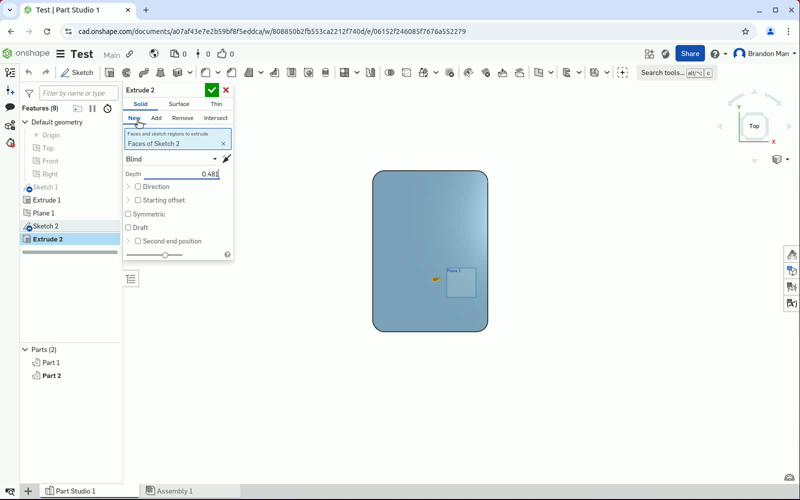
key(enter)
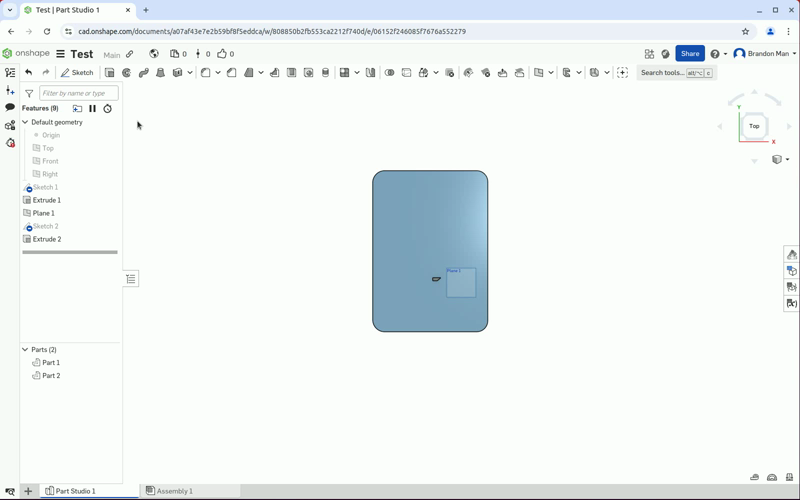
key(shift+h)
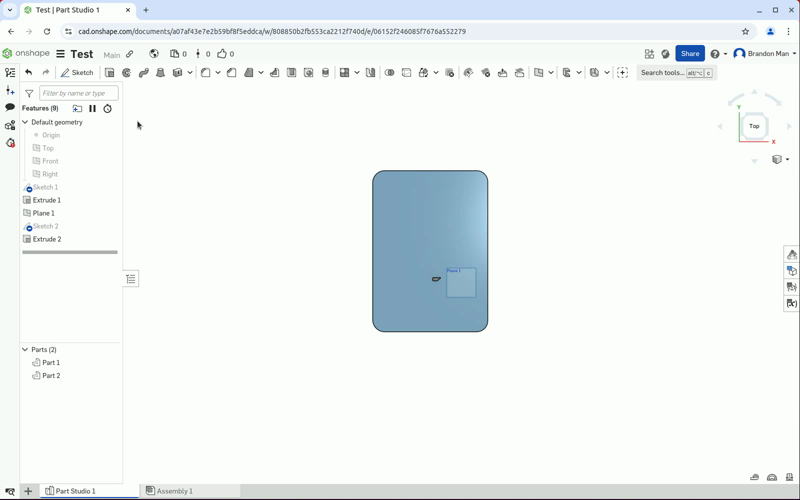
key(shift+h)
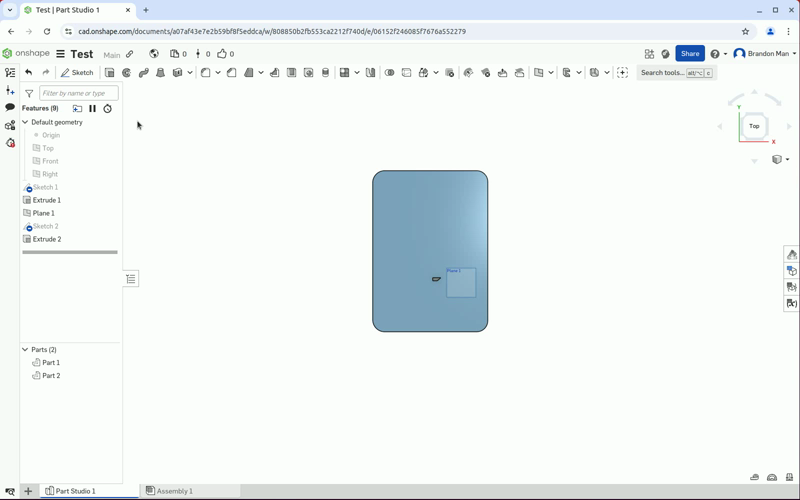
mouse_move(73, 189)
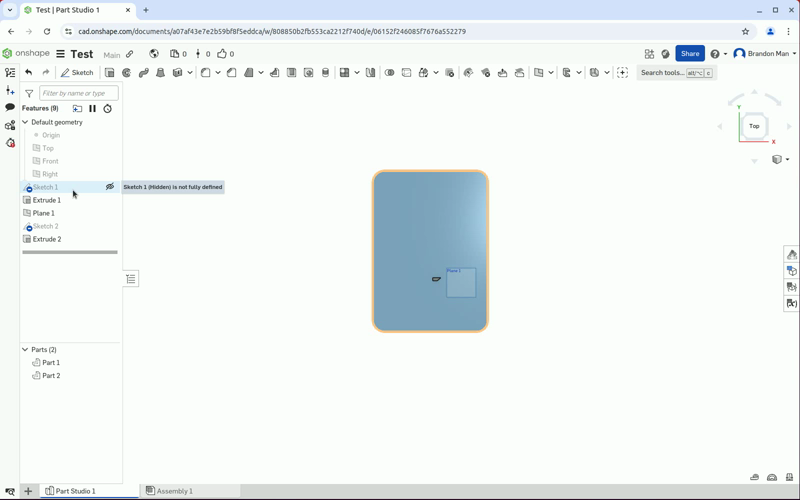
click(73, 189)
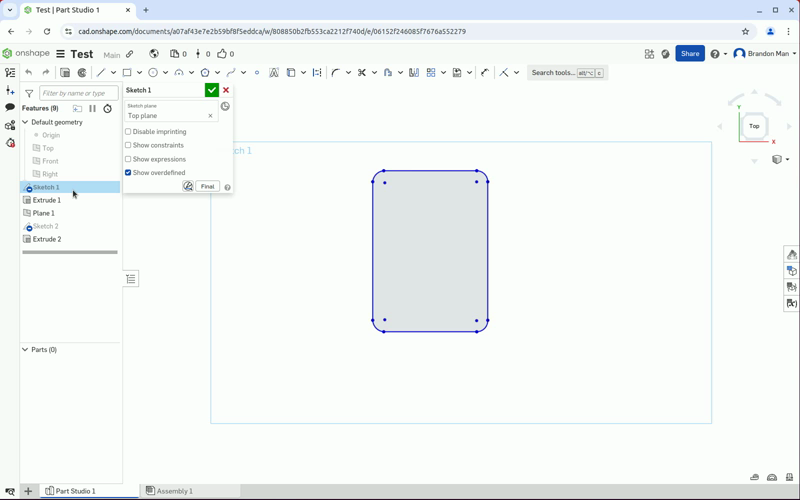
mouse_move(229, 92)
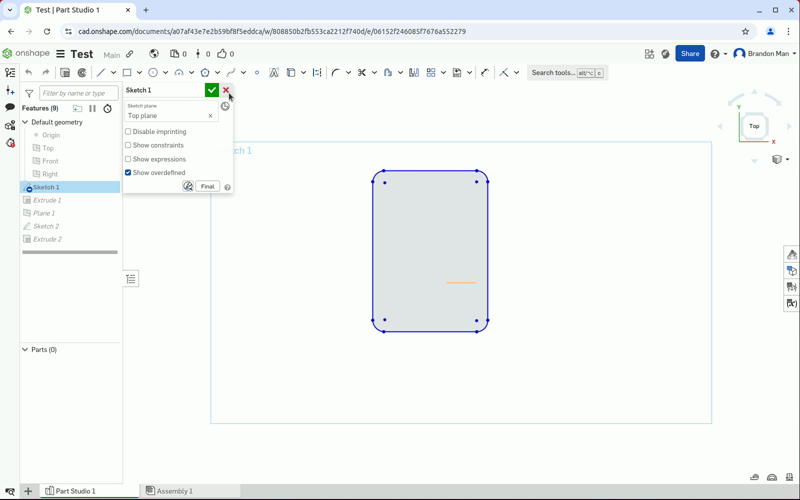
click(229, 92)
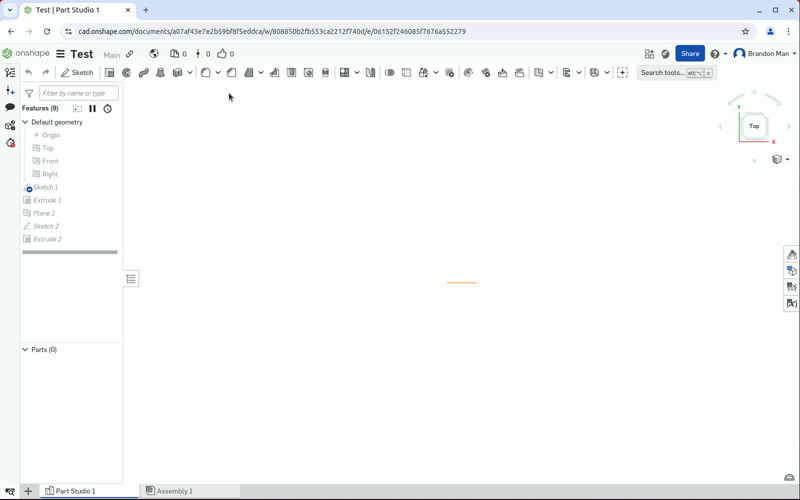
key(shift+s)
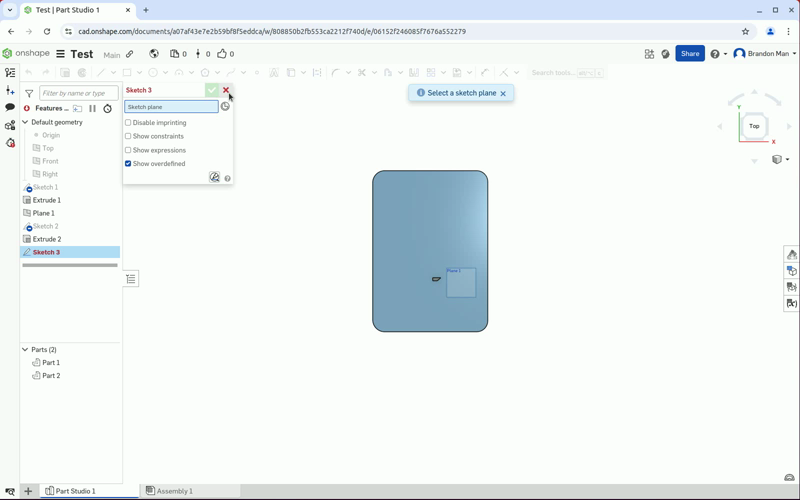
mouse_move(73, 215)
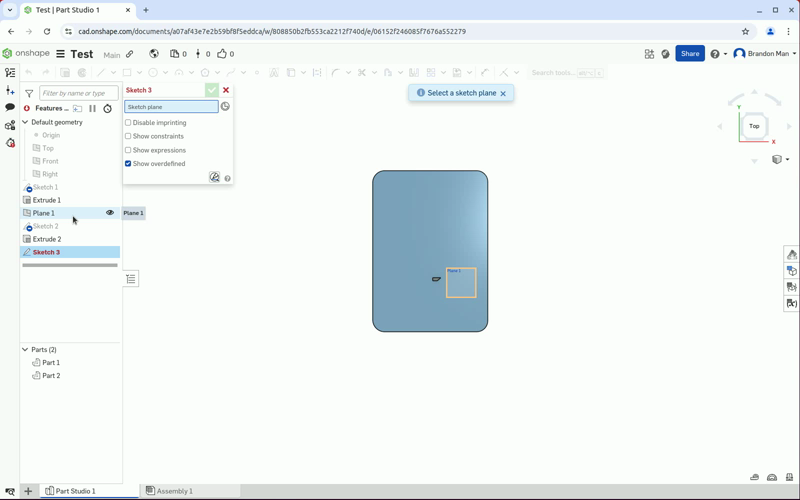
click(73, 215)
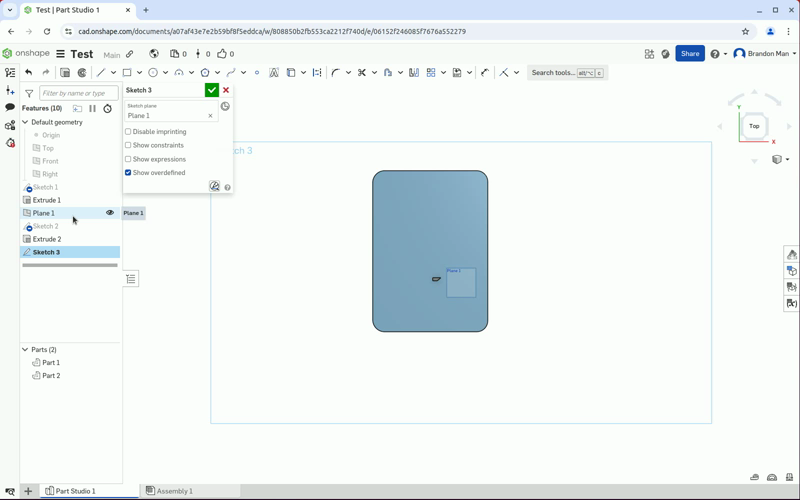
mouse_move(73, 352)
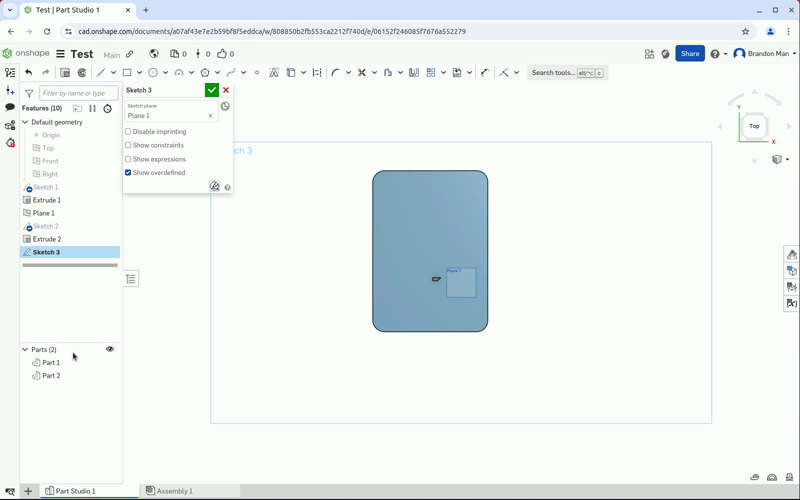
key(y)
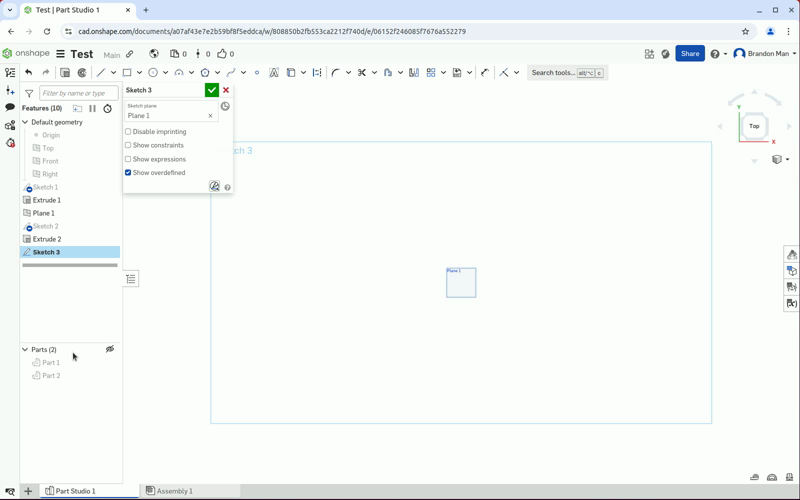
key(l)
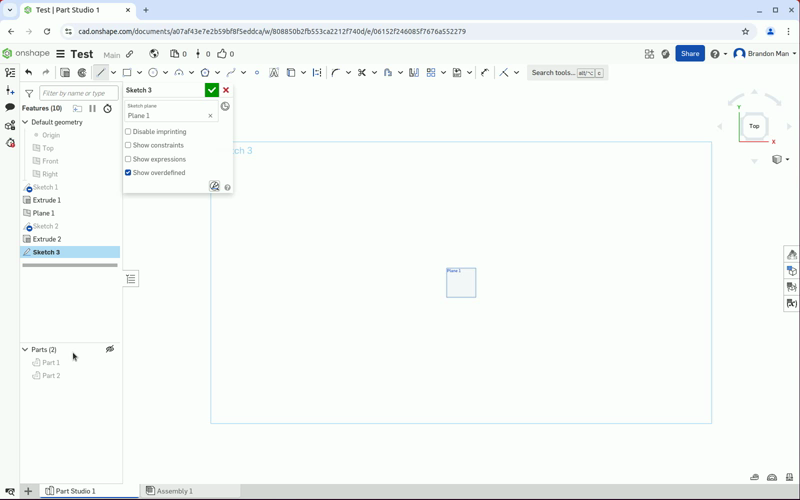
key_down(shift)
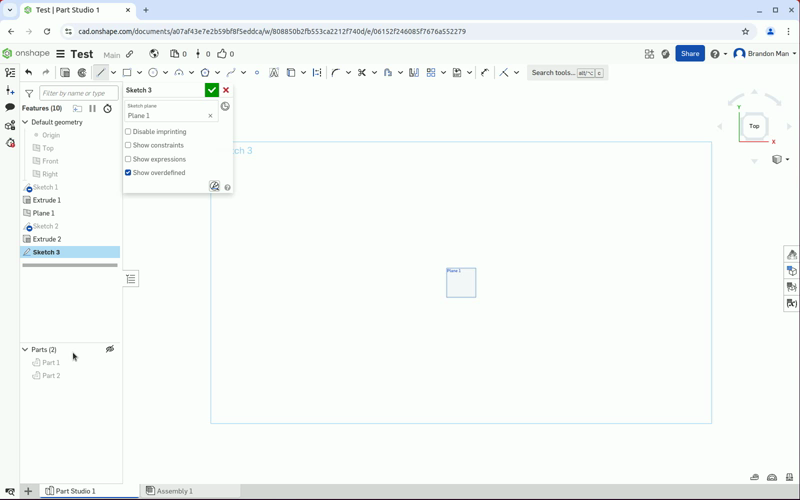
mouse_move(422, 278)
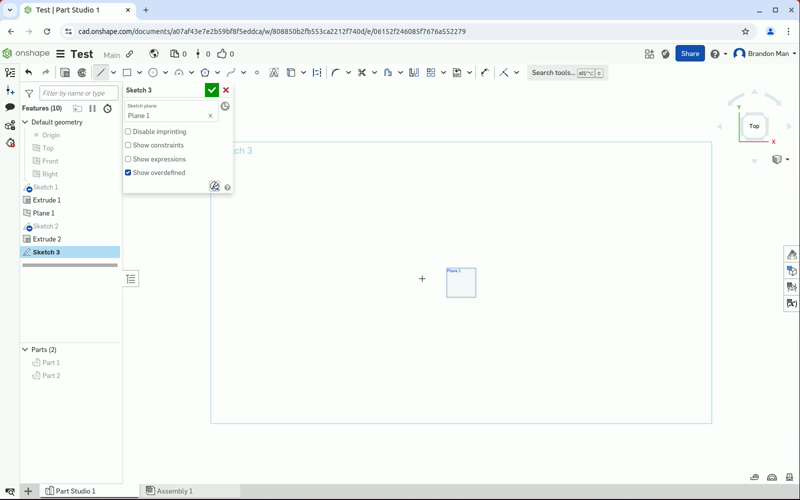
click(422, 278)
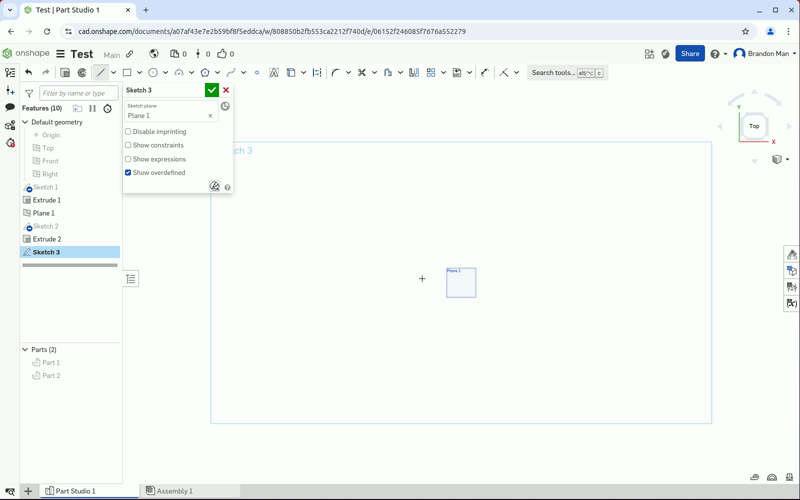
key_up(shift)
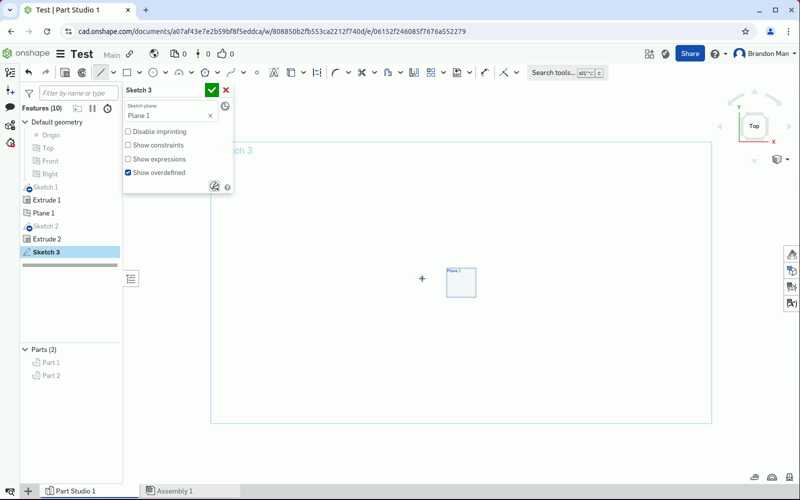
key_down(shift)
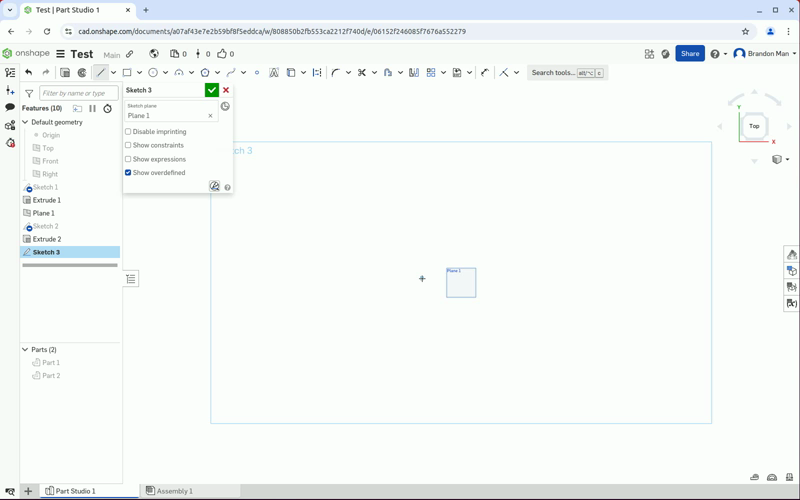
mouse_move(452, 278)
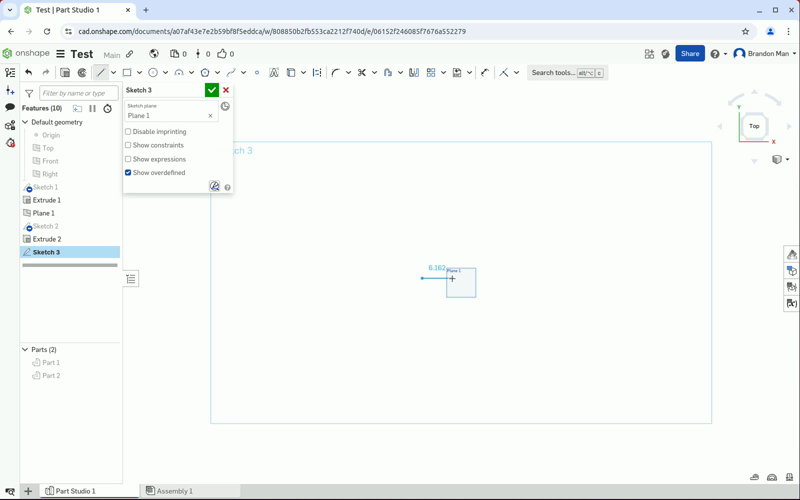
mouse_move(425, 281)
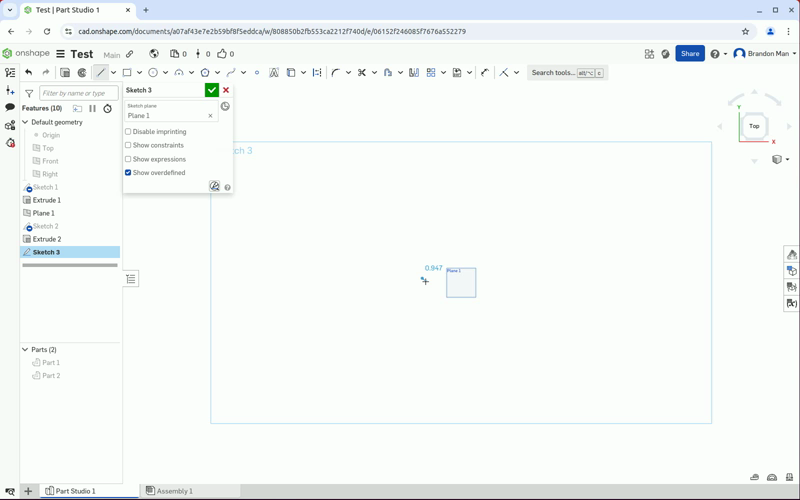
scroll(6)
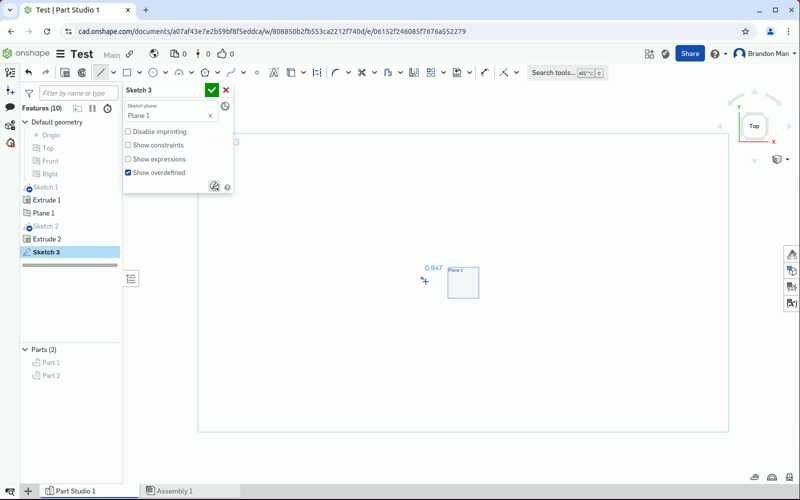
scroll(6)
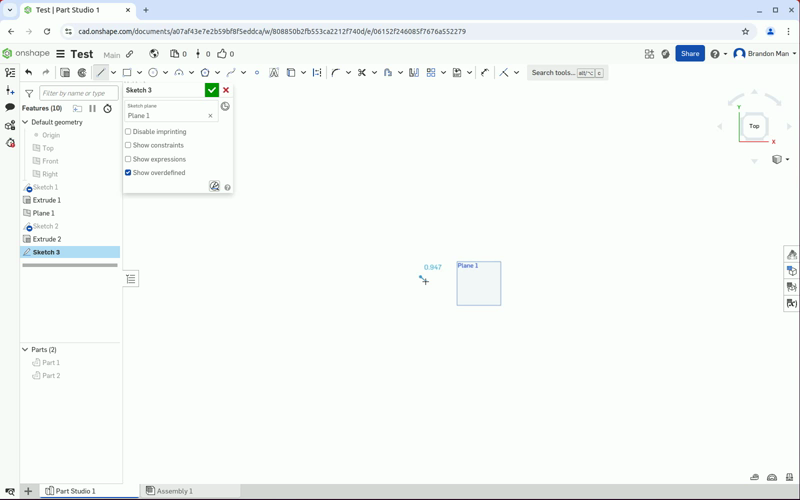
scroll(6)
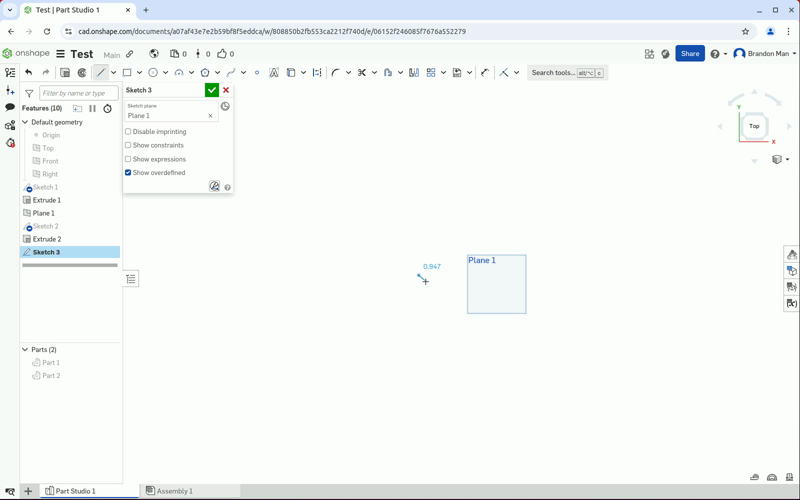
scroll(6)
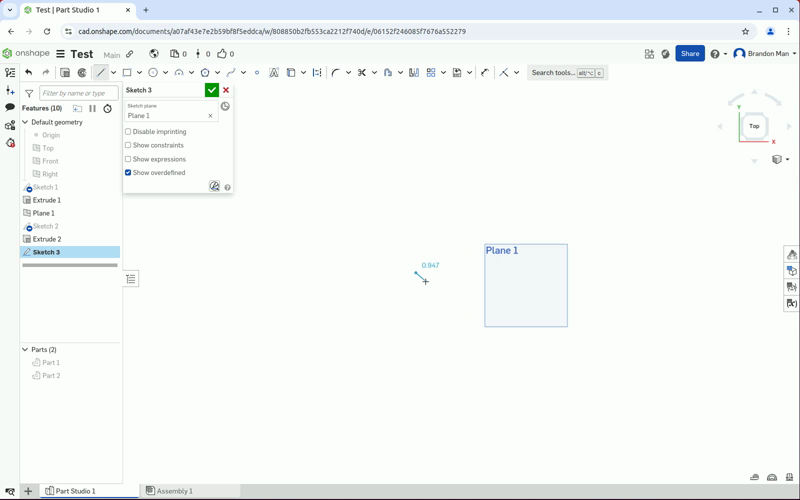
scroll(6)
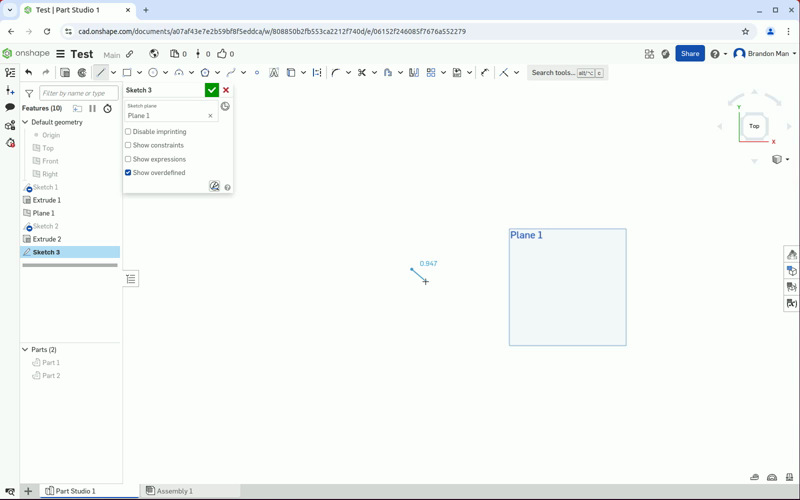
scroll(6)
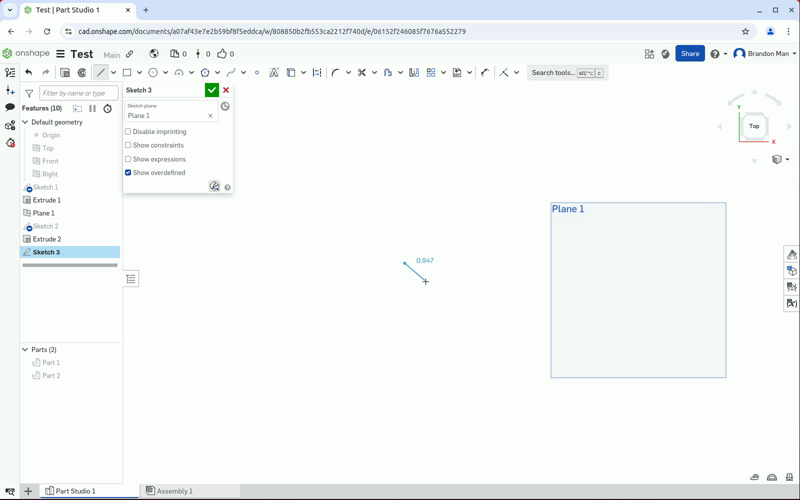
scroll(6)
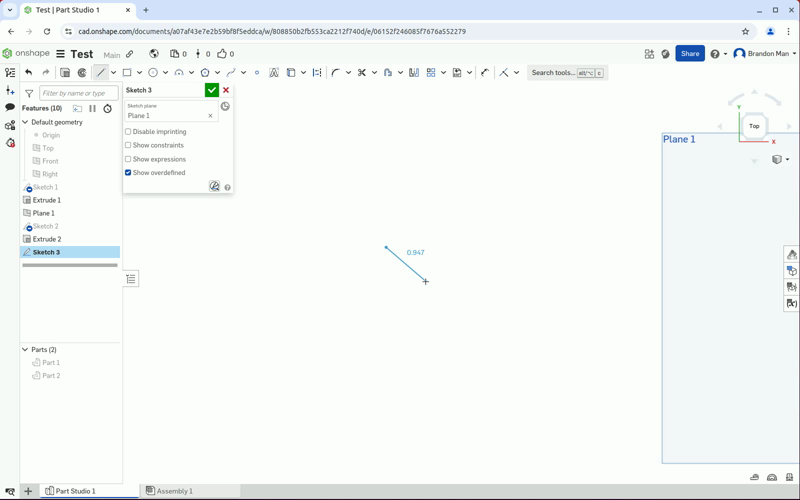
click(425, 281)
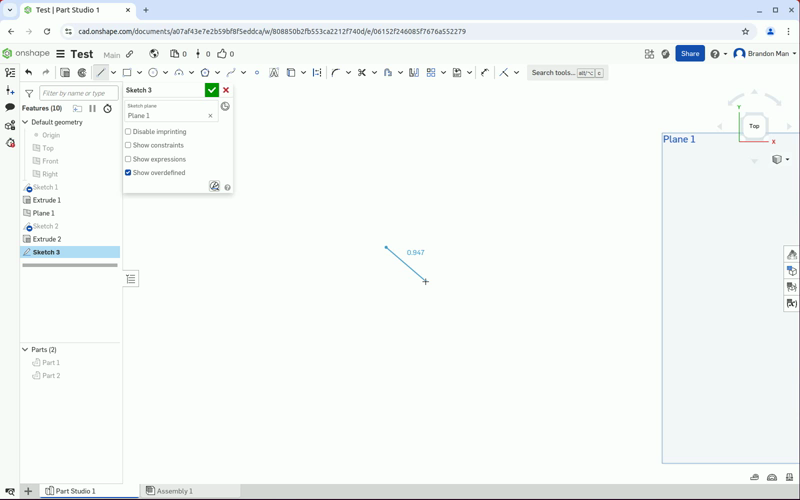
scroll(-6)
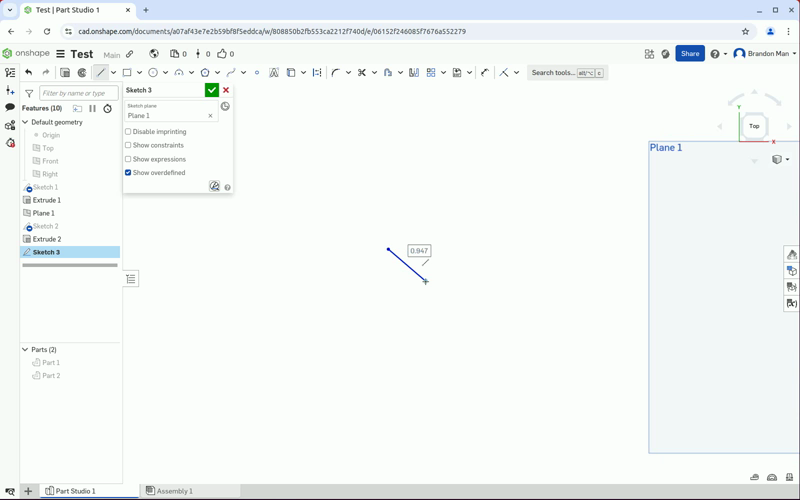
scroll(-6)
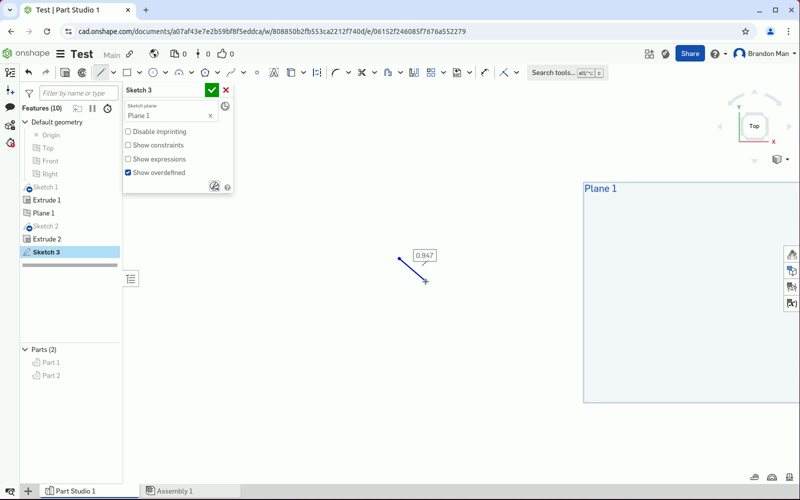
scroll(-6)
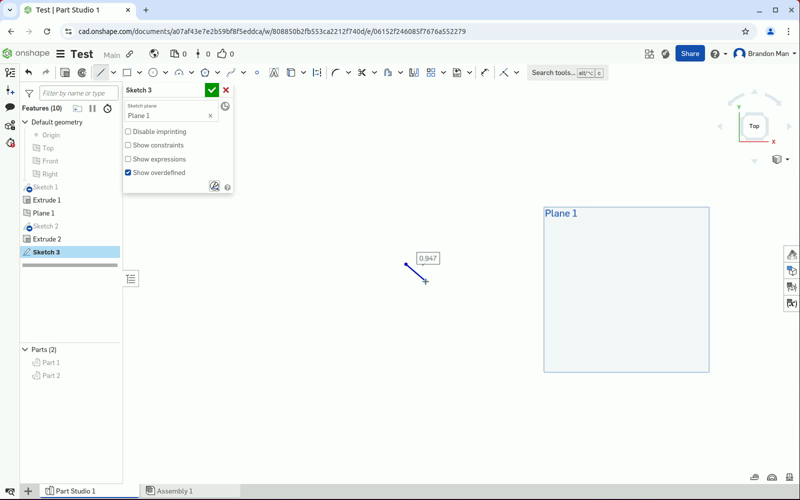
scroll(-6)
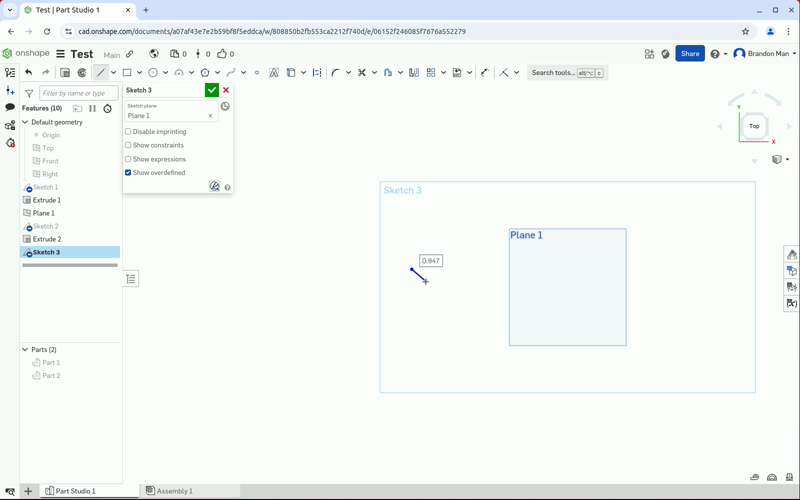
scroll(-6)
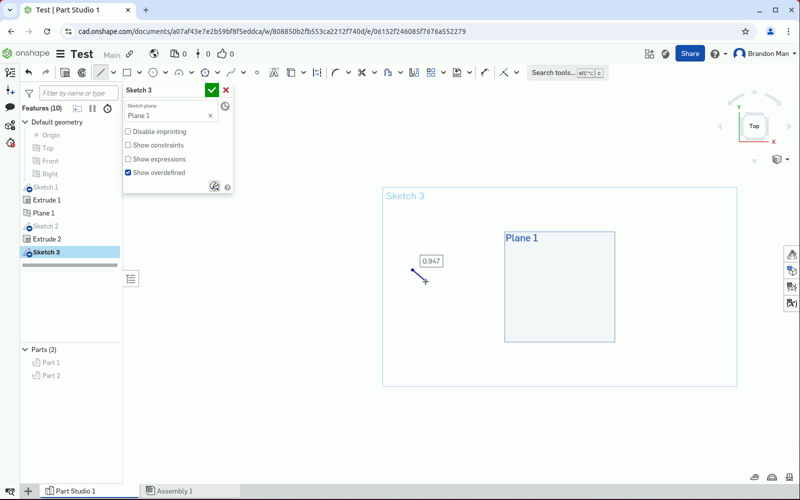
scroll(-6)
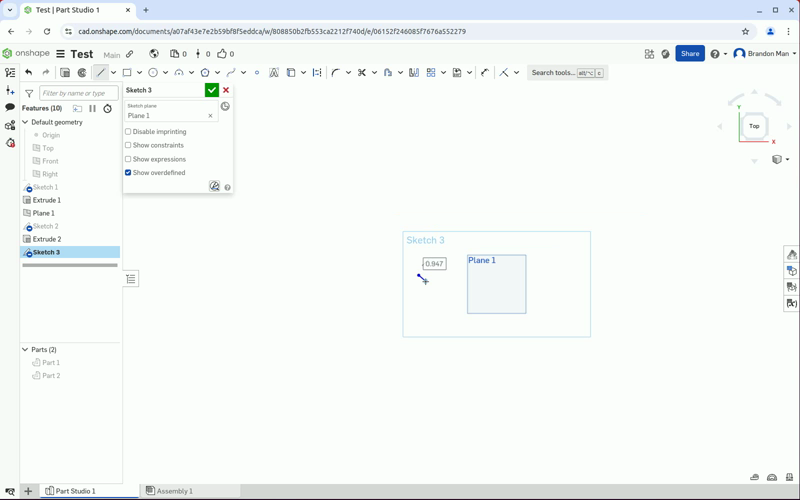
scroll(-6)
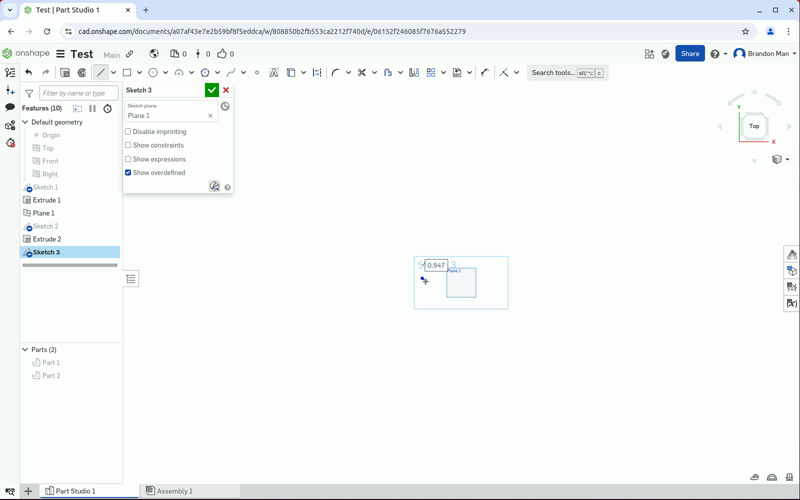
key_up(shift)
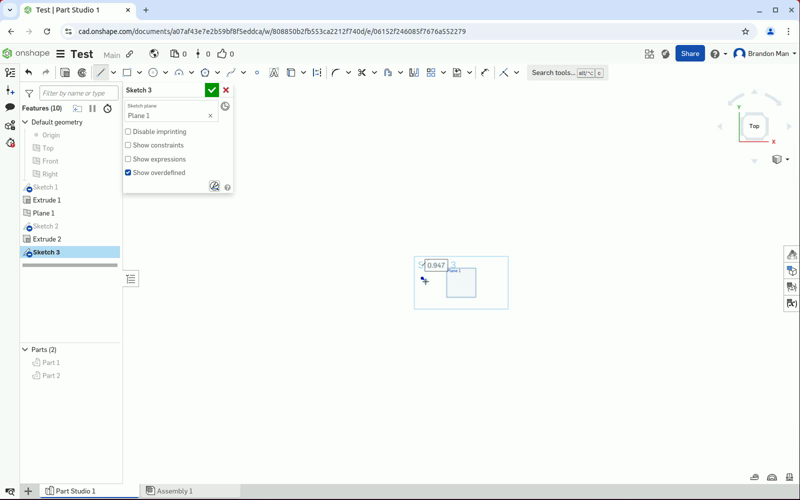
key_down(shift)
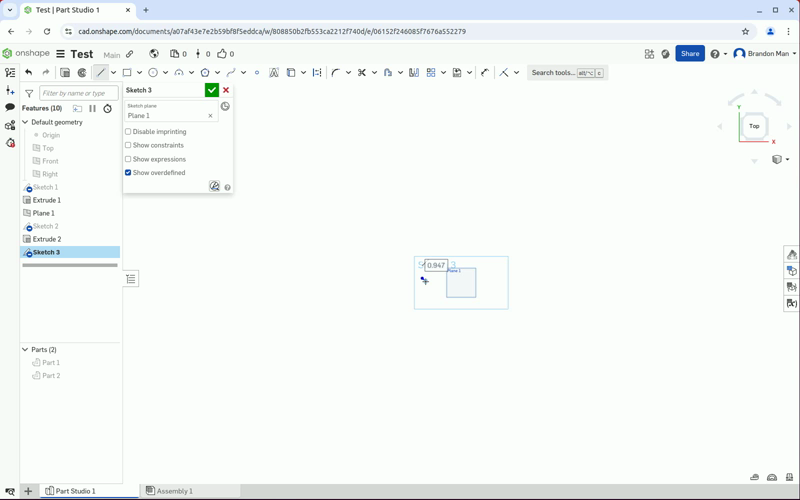
mouse_move(455, 281)
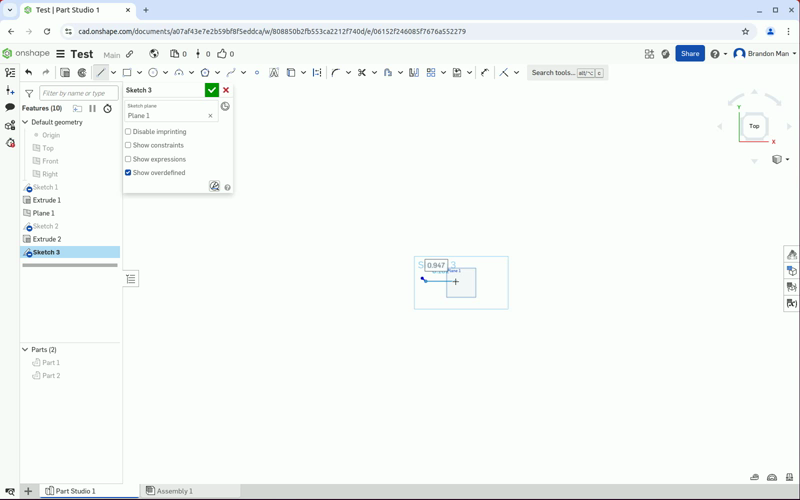
mouse_move(430, 281)
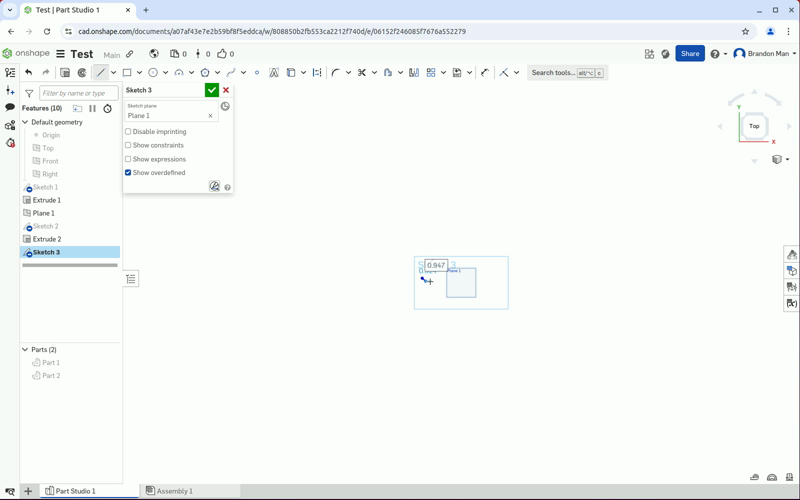
scroll(6)
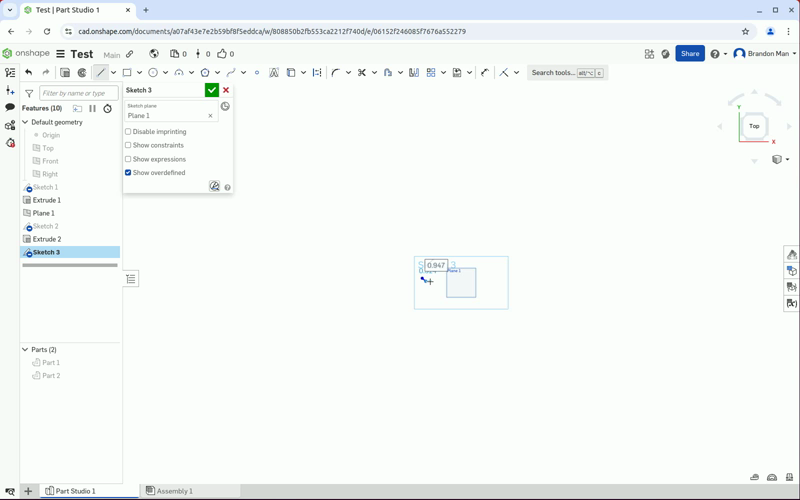
scroll(6)
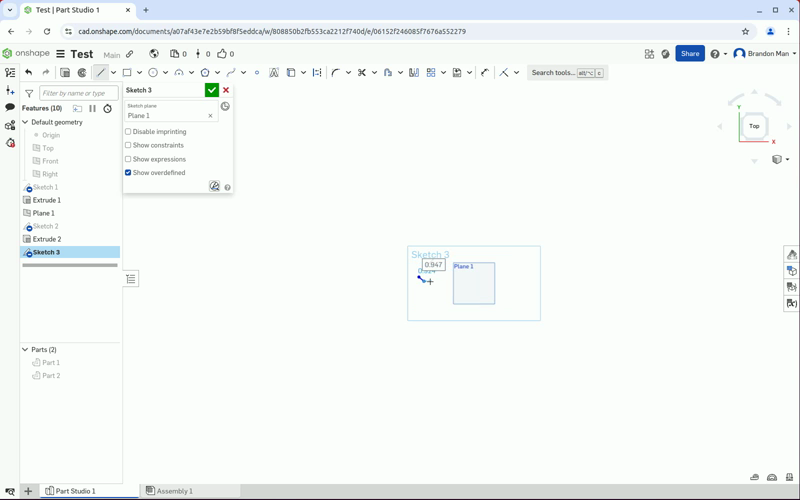
scroll(6)
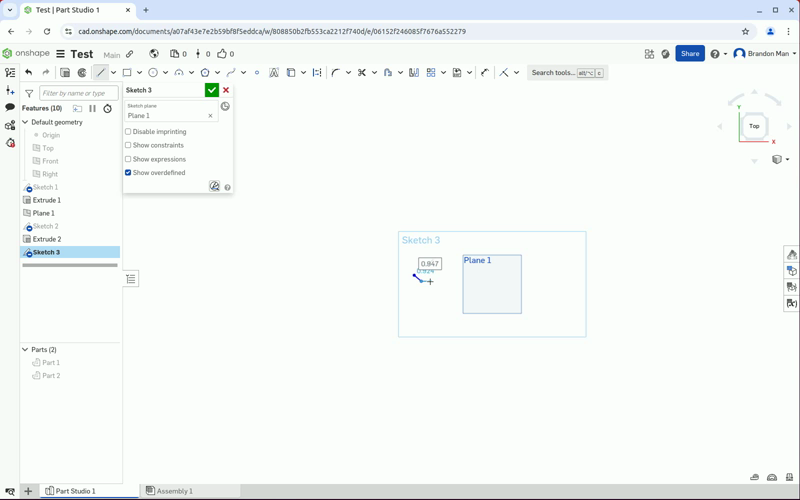
scroll(6)
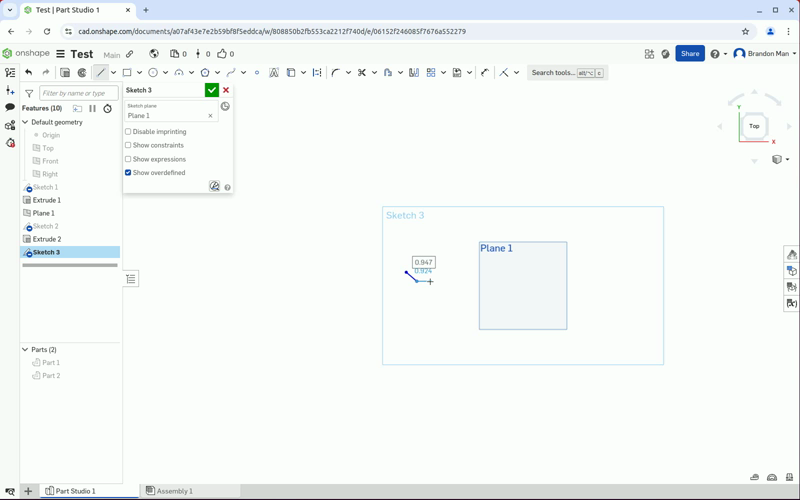
scroll(6)
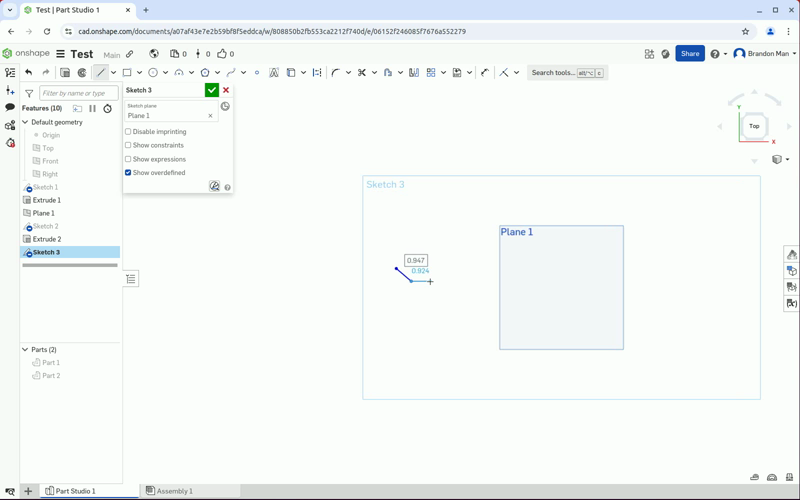
scroll(6)
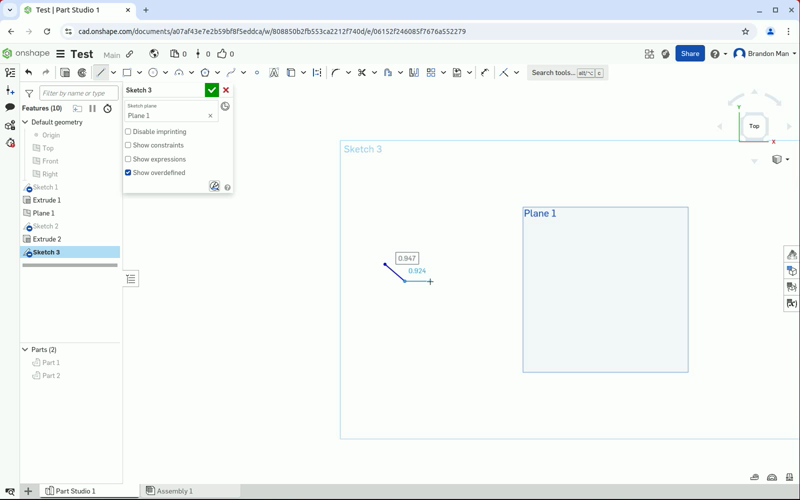
scroll(6)
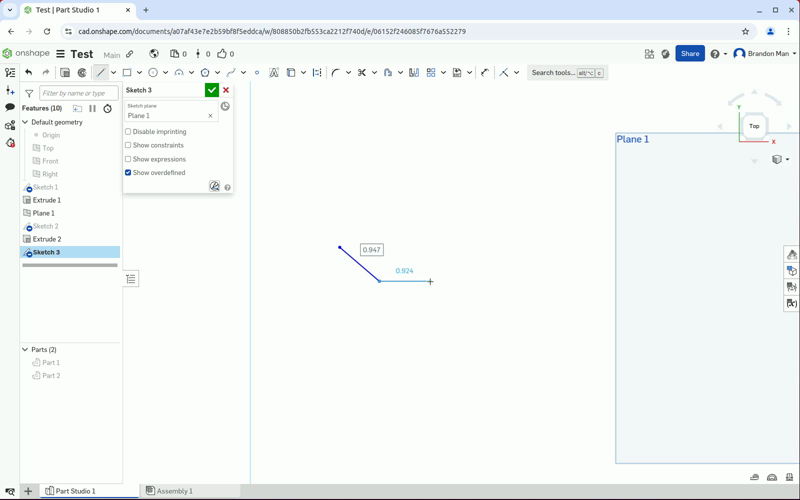
click(430, 281)
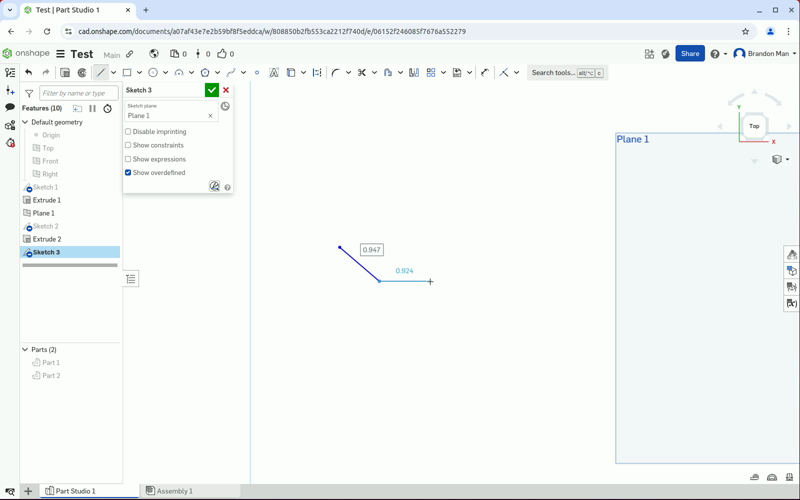
scroll(-6)
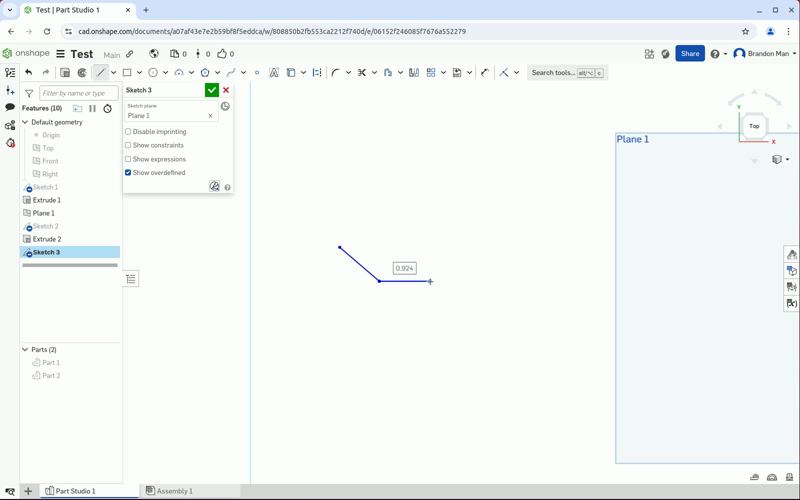
scroll(-6)
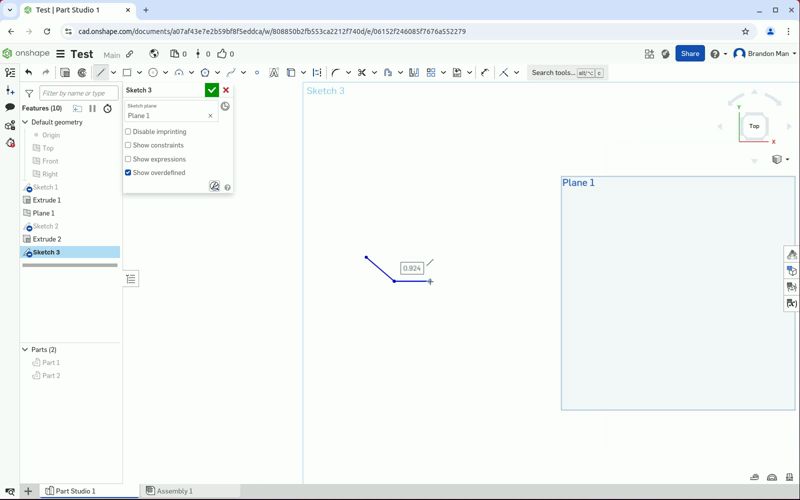
scroll(-6)
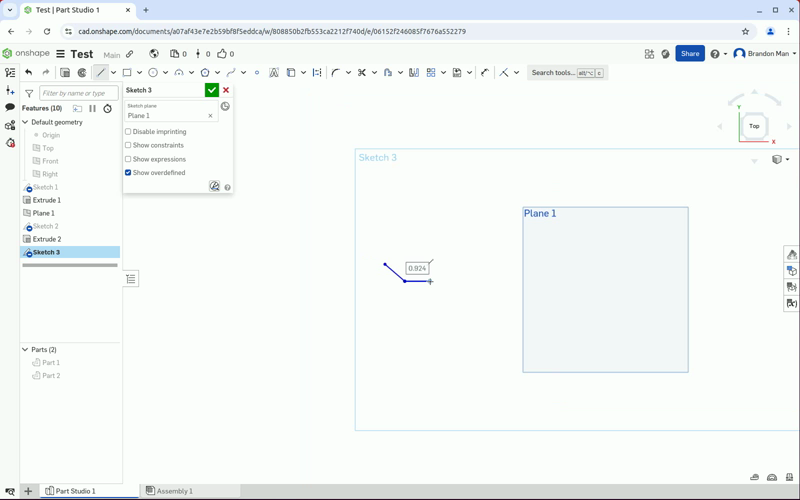
scroll(-6)
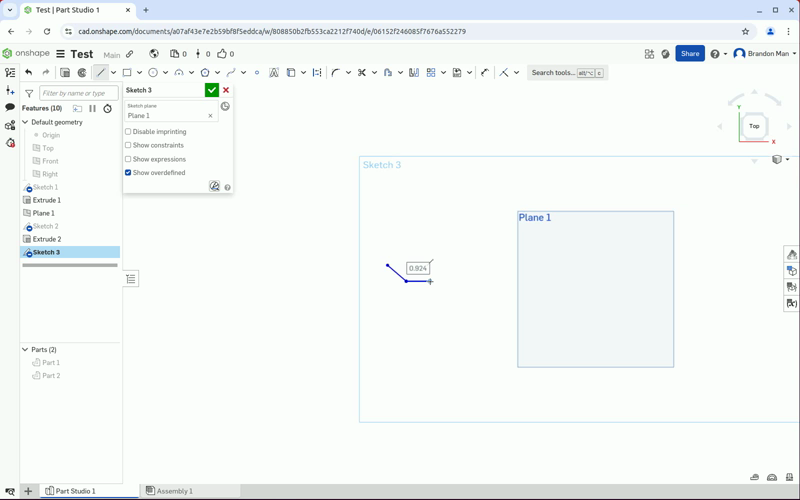
scroll(-6)
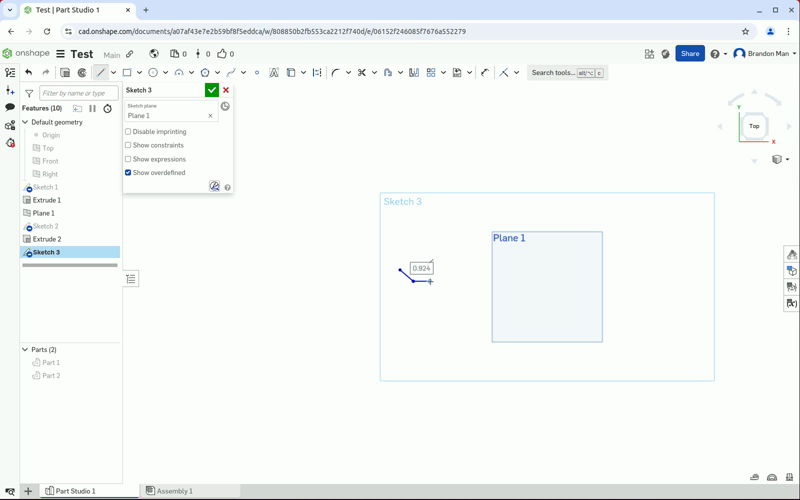
scroll(-6)
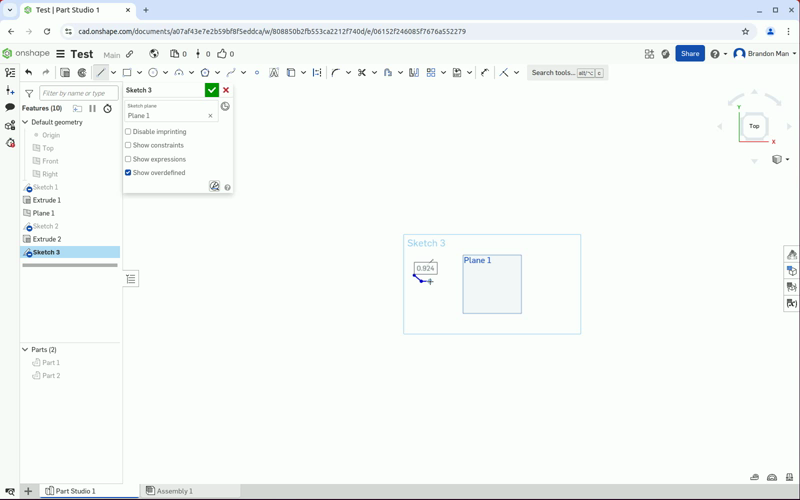
scroll(-6)
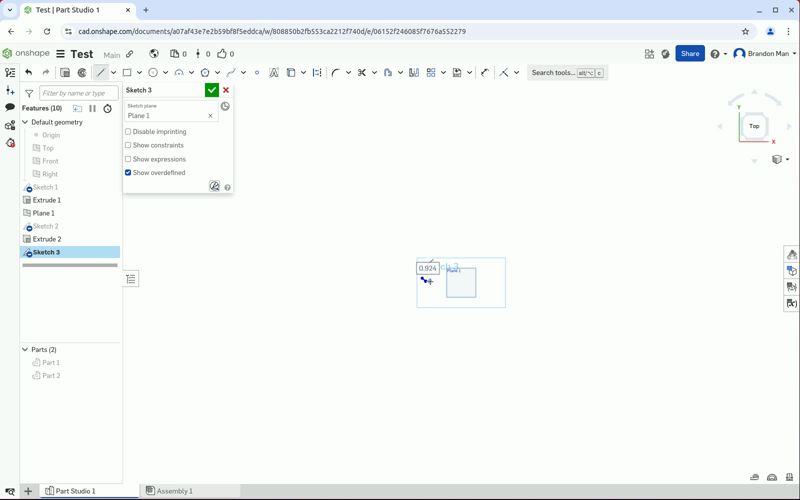
key_up(shift)
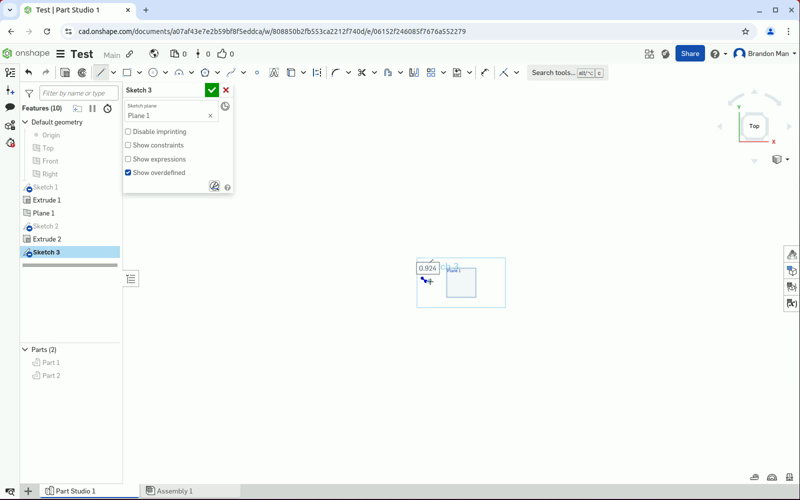
key_down(shift)
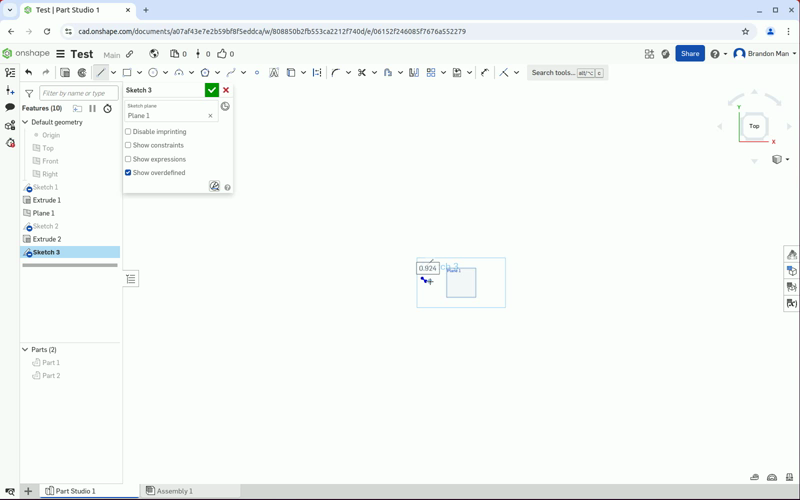
mouse_move(460, 281)
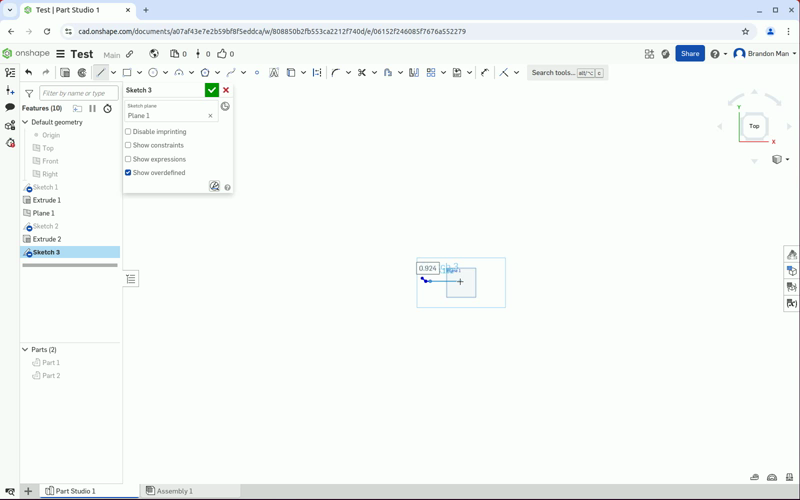
mouse_move(430, 278)
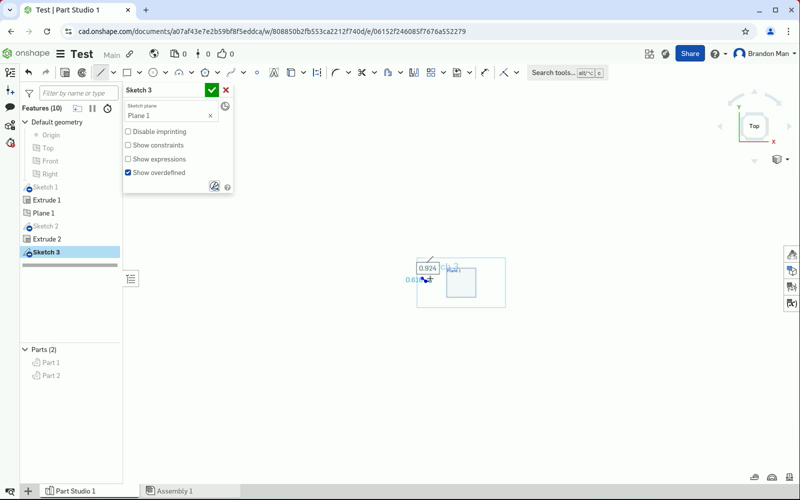
scroll(6)
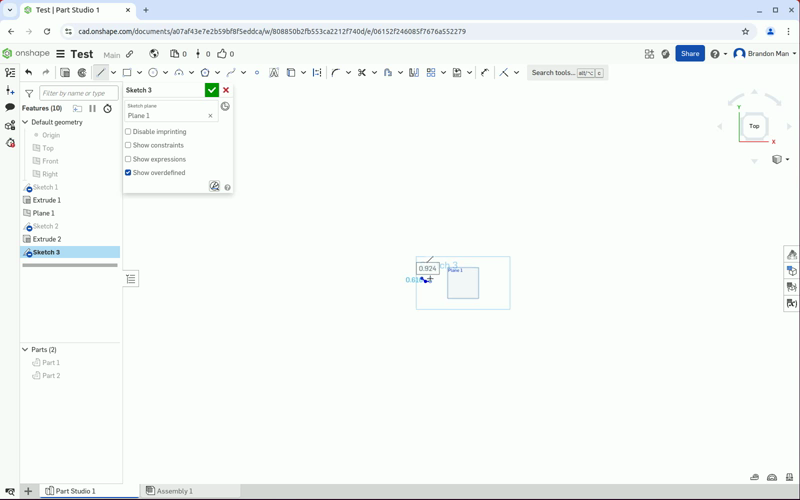
scroll(6)
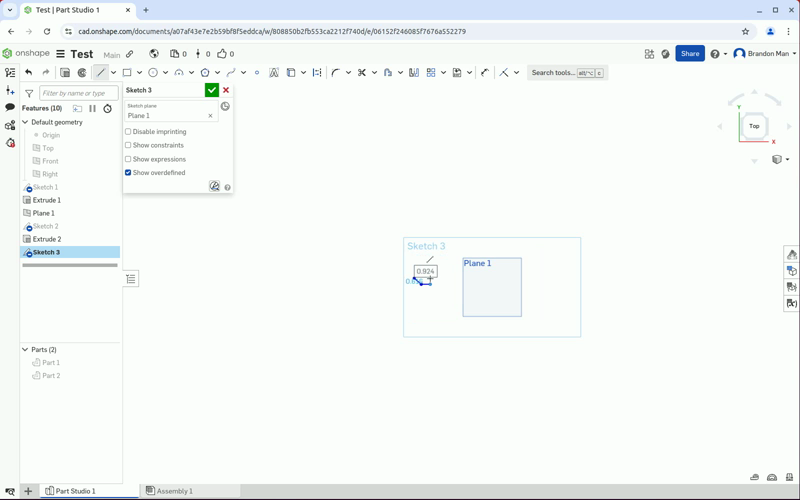
scroll(6)
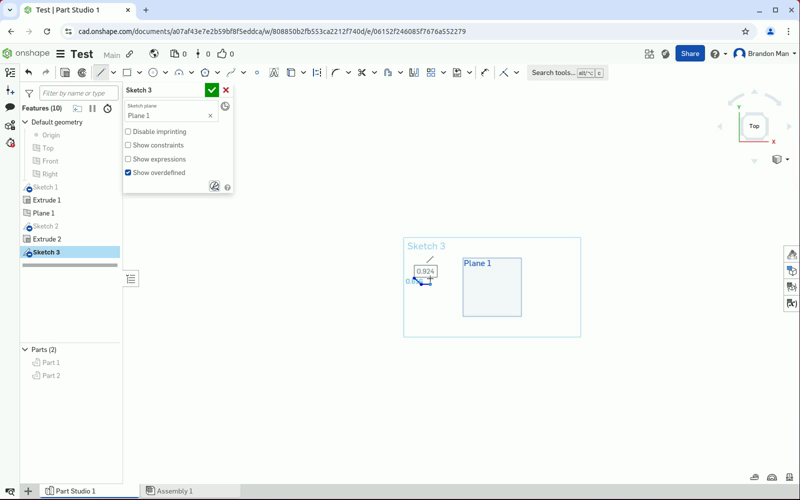
scroll(6)
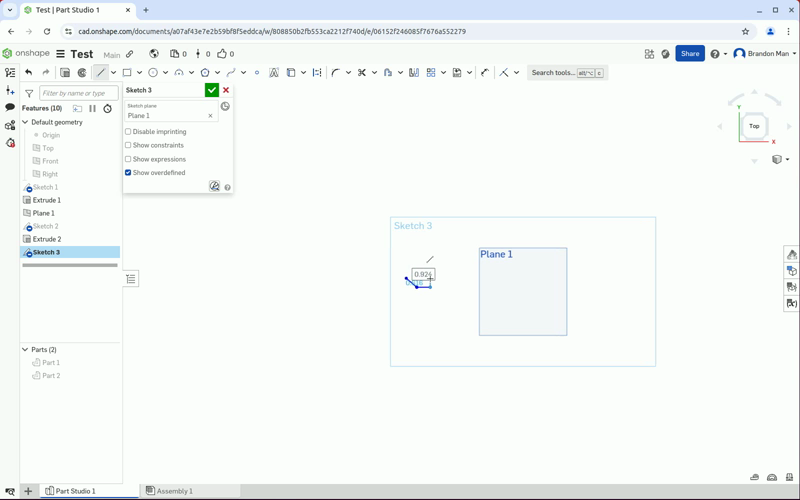
scroll(6)
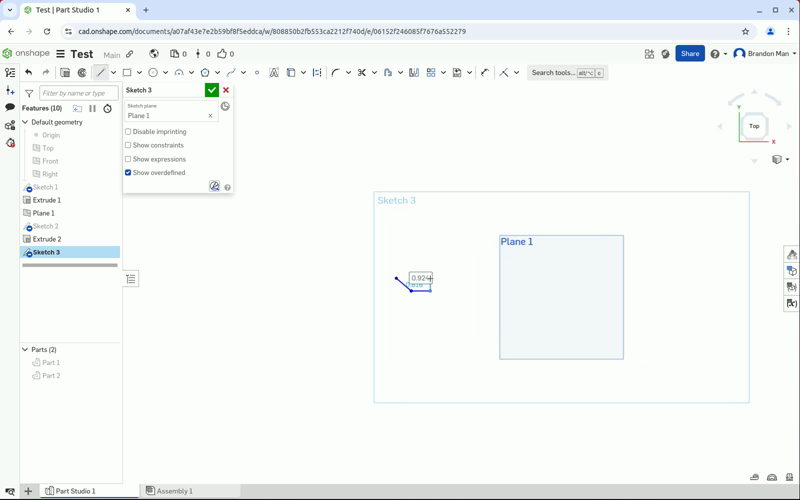
scroll(6)
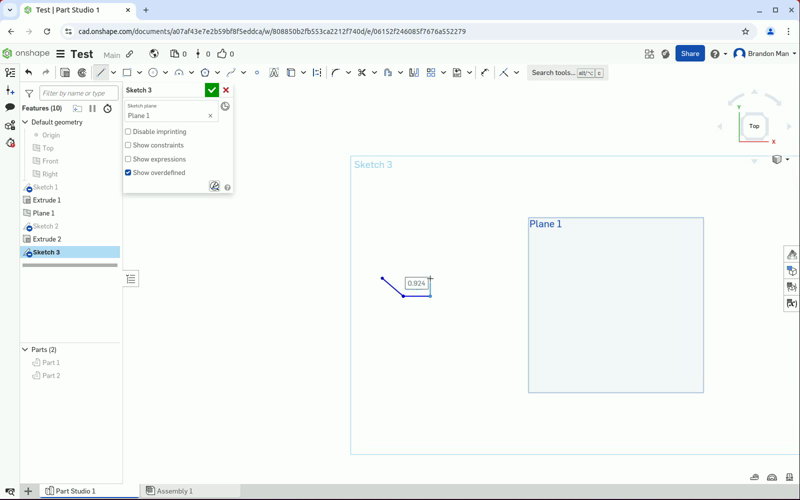
scroll(6)
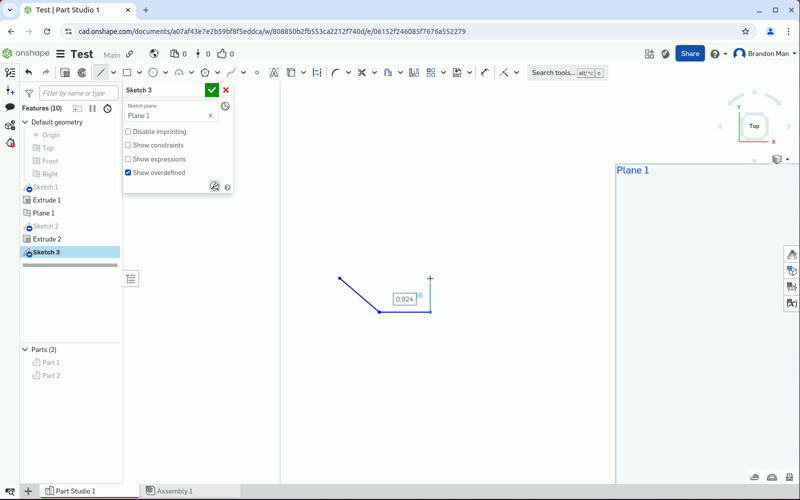
click(430, 278)
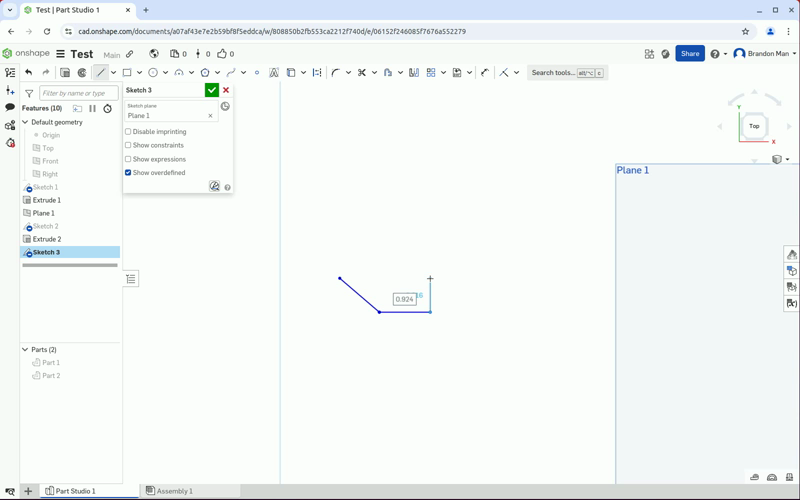
scroll(-6)
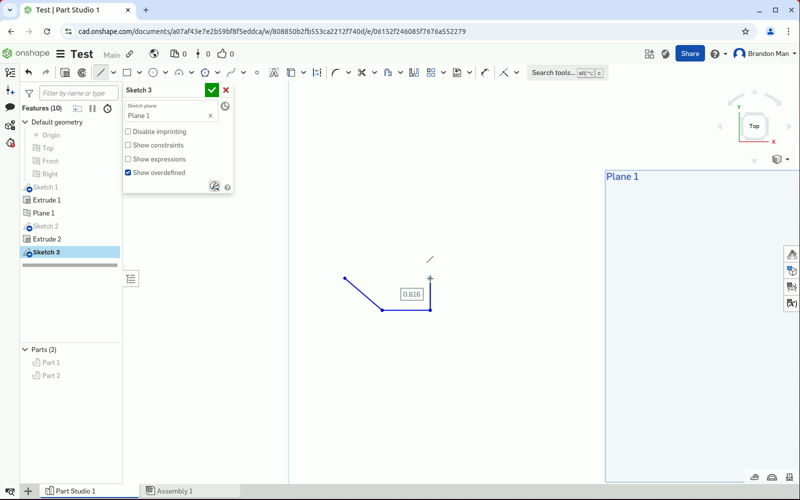
scroll(-6)
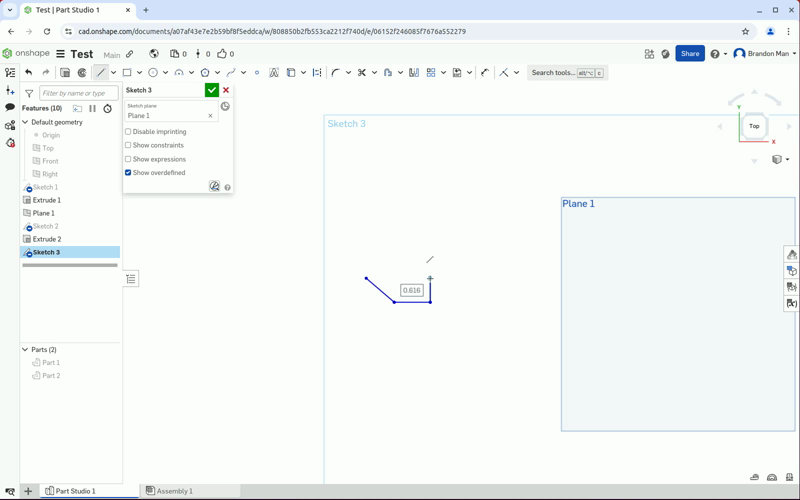
scroll(-6)
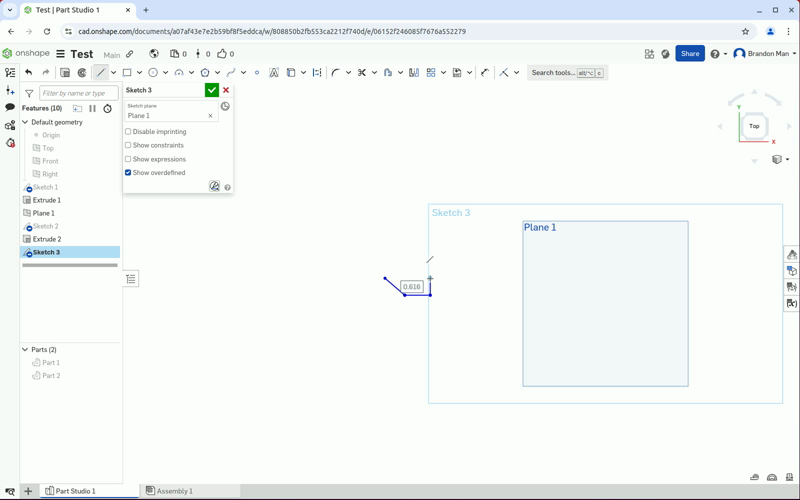
scroll(-6)
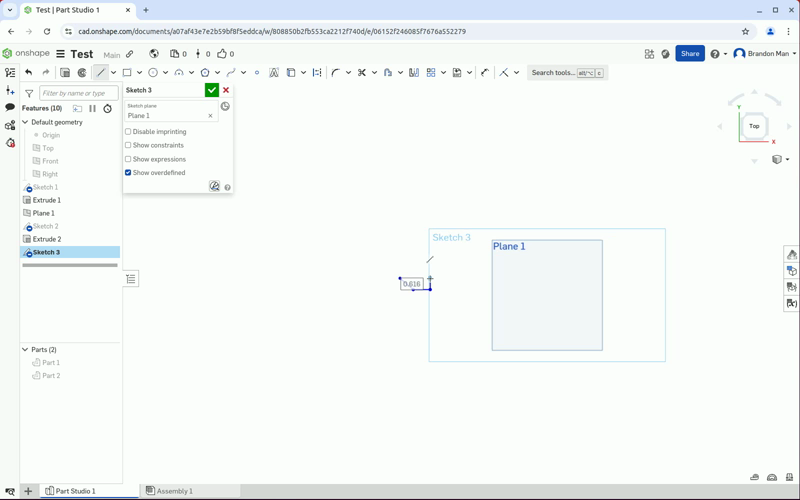
scroll(-6)
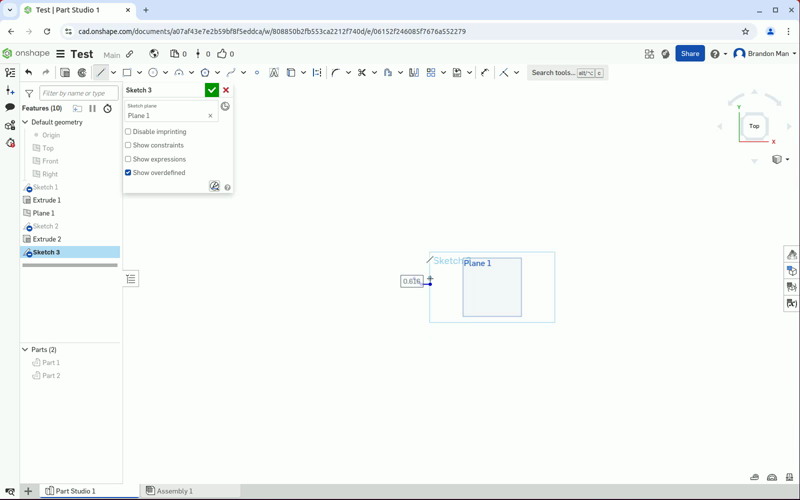
scroll(-6)
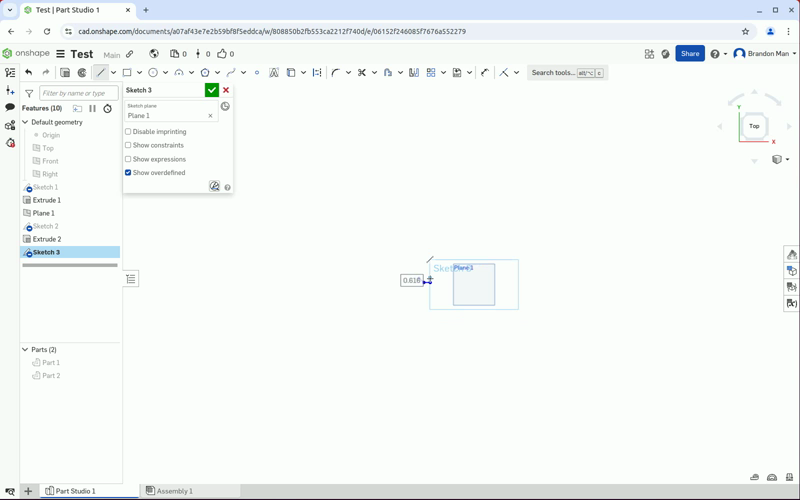
scroll(-6)
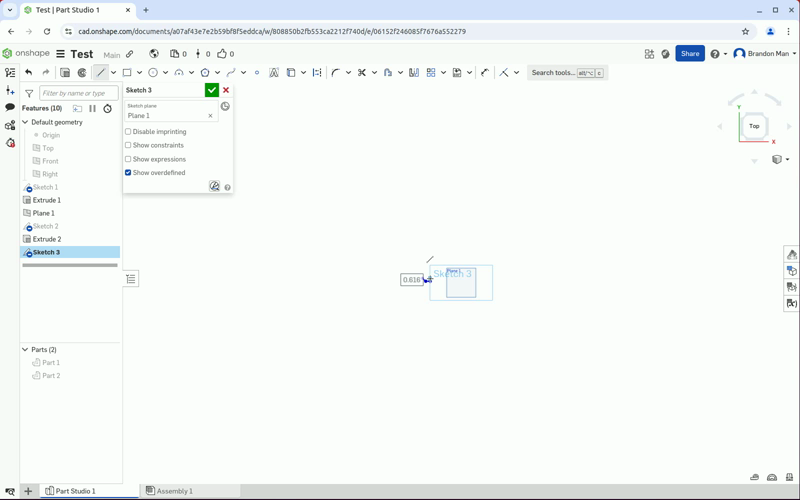
key_up(shift)
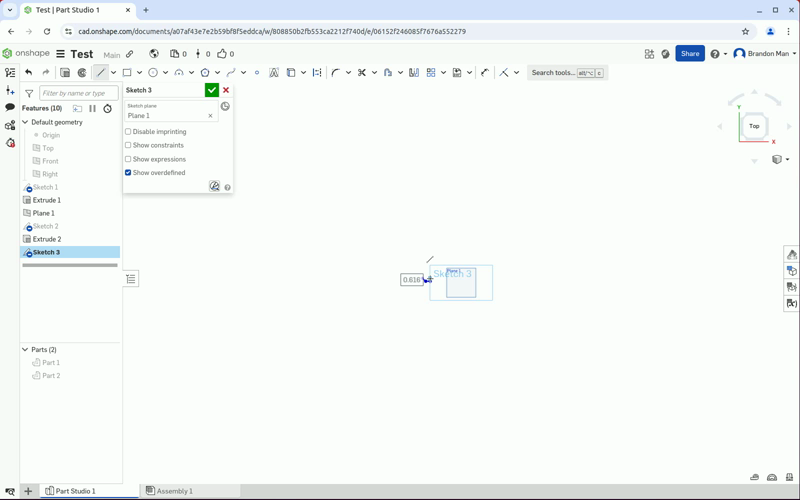
key_down(shift)
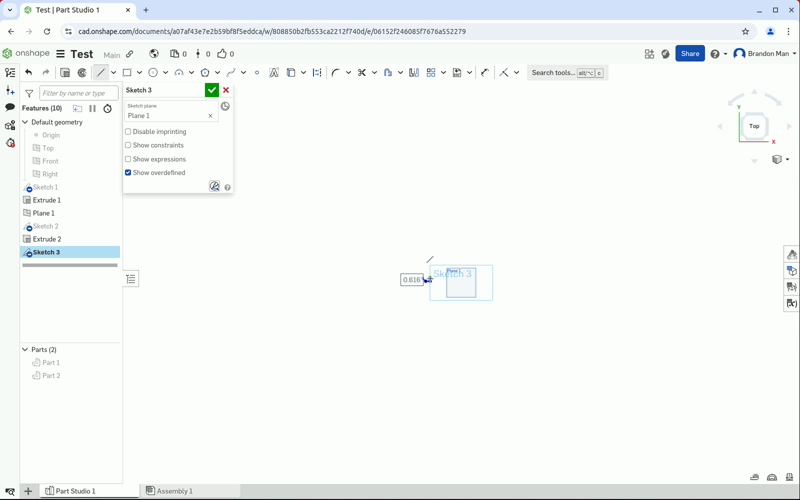
mouse_move(460, 278)
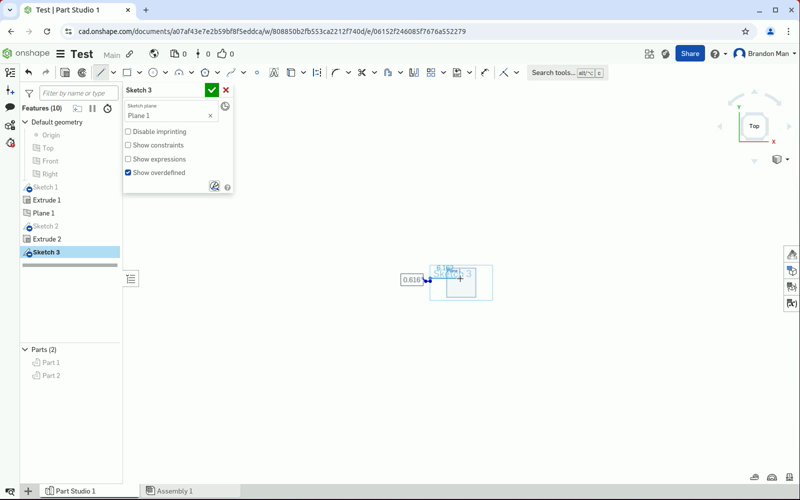
mouse_move(427, 278)
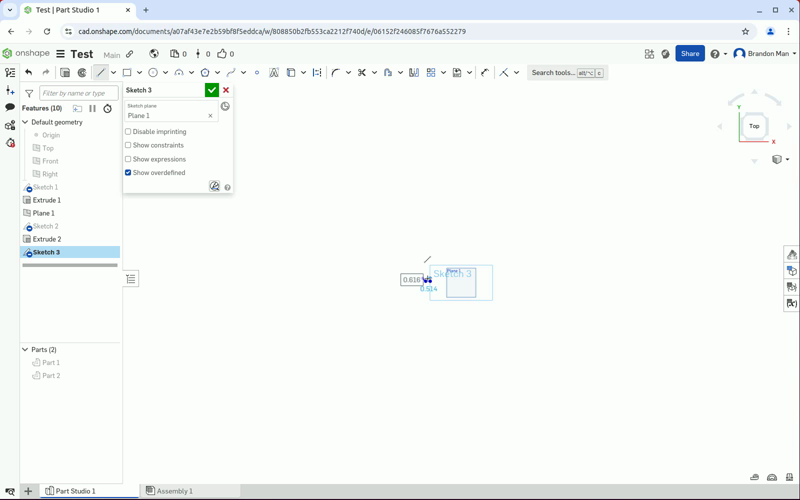
scroll(6)
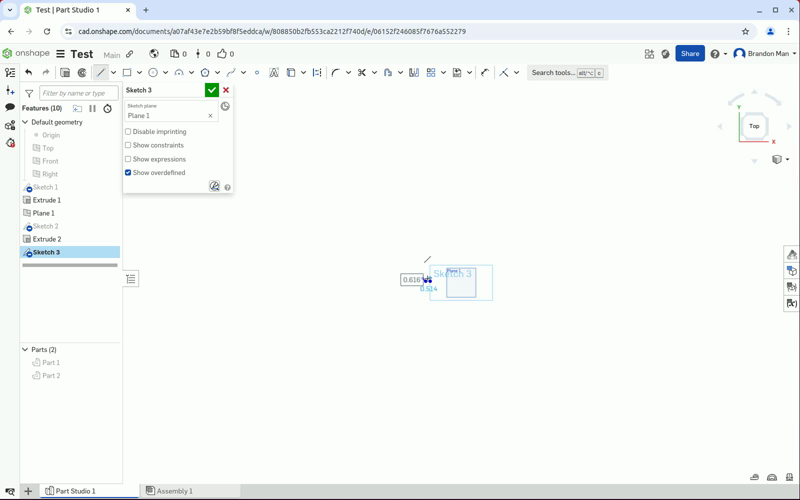
scroll(6)
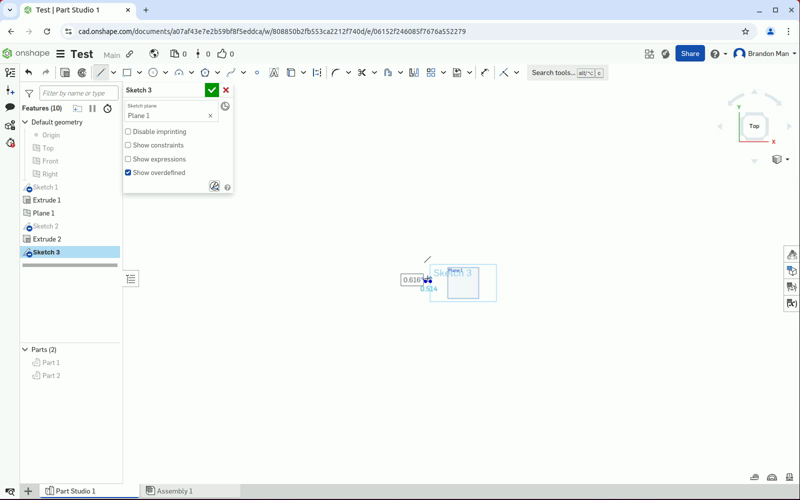
scroll(6)
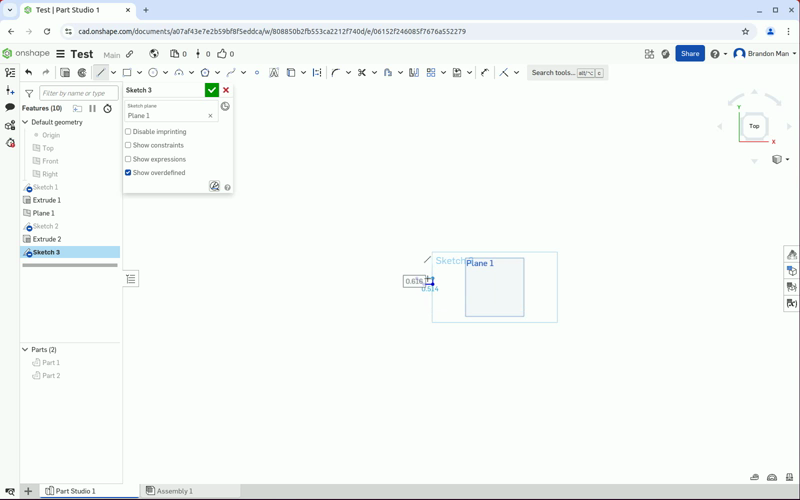
scroll(6)
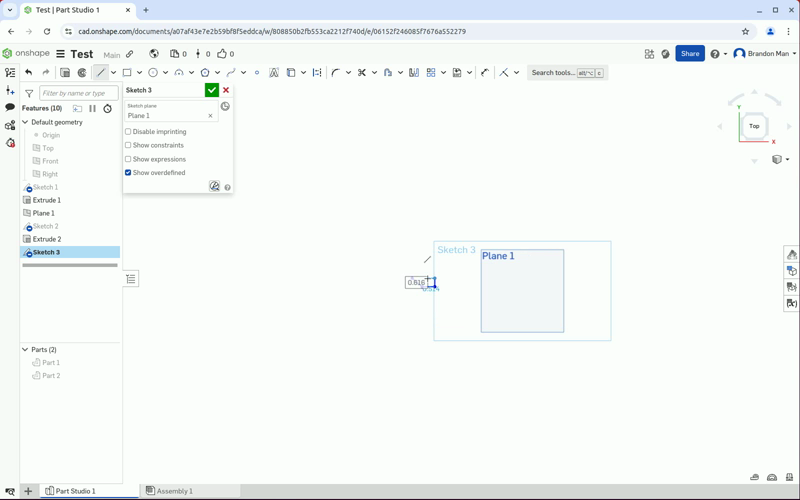
scroll(6)
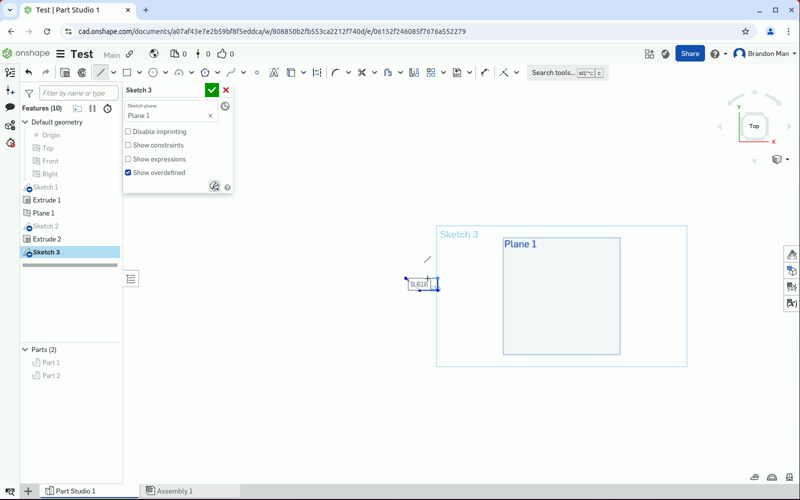
scroll(6)
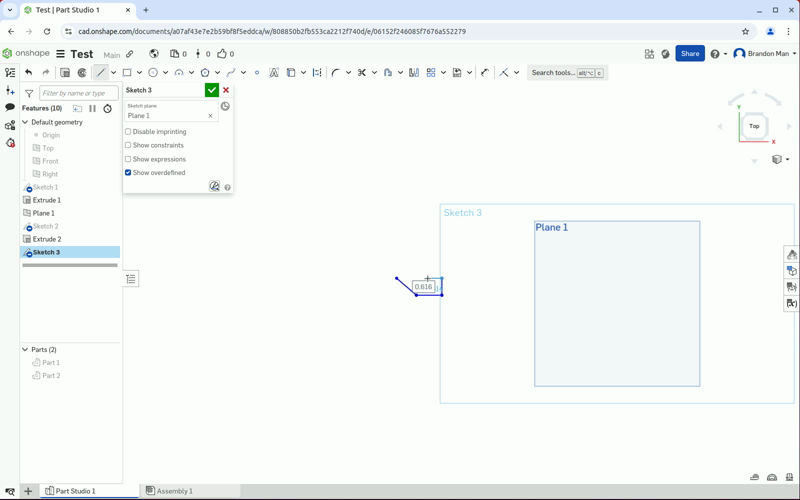
scroll(6)
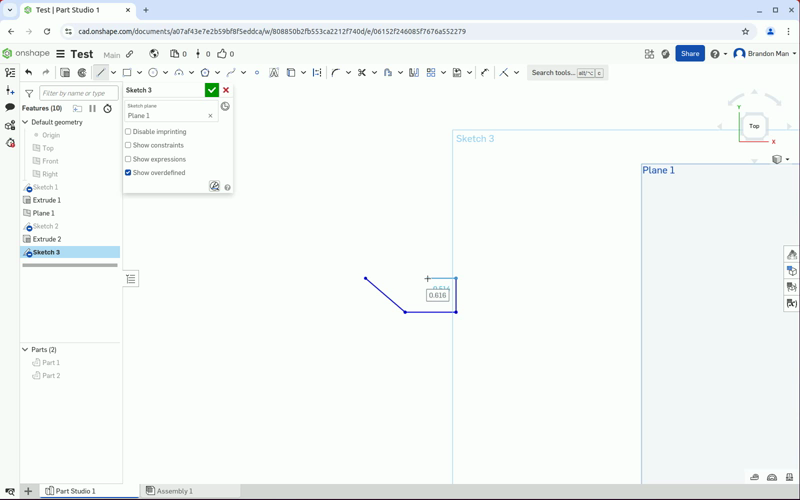
click(427, 278)
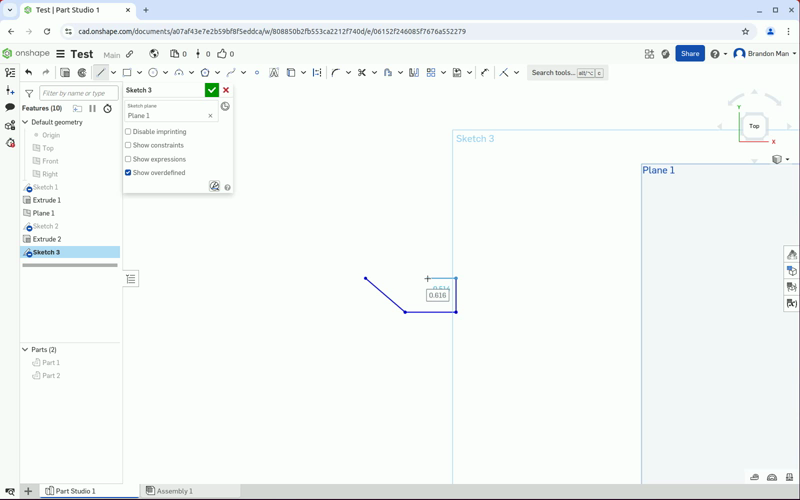
scroll(-6)
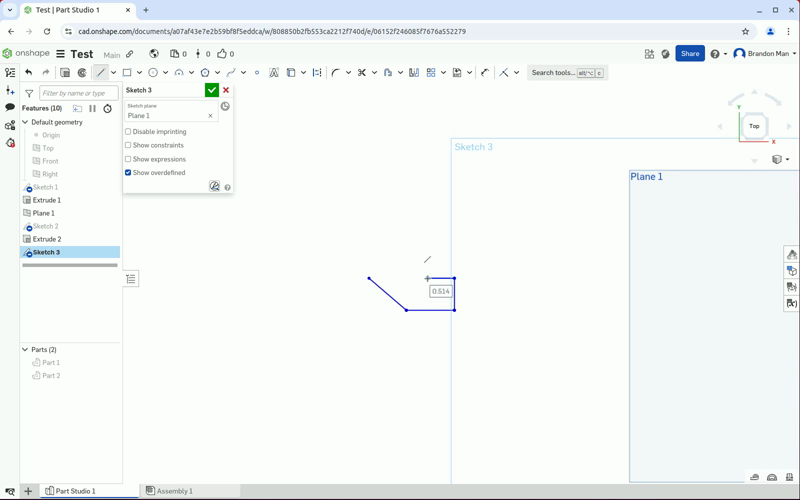
scroll(-6)
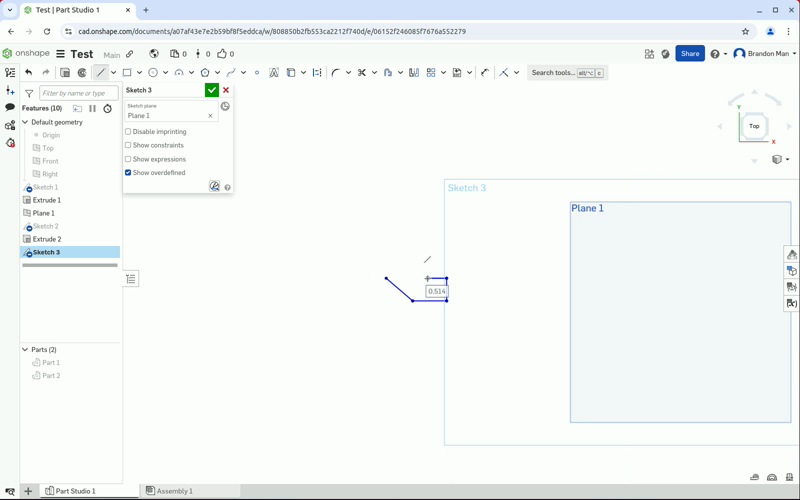
scroll(-6)
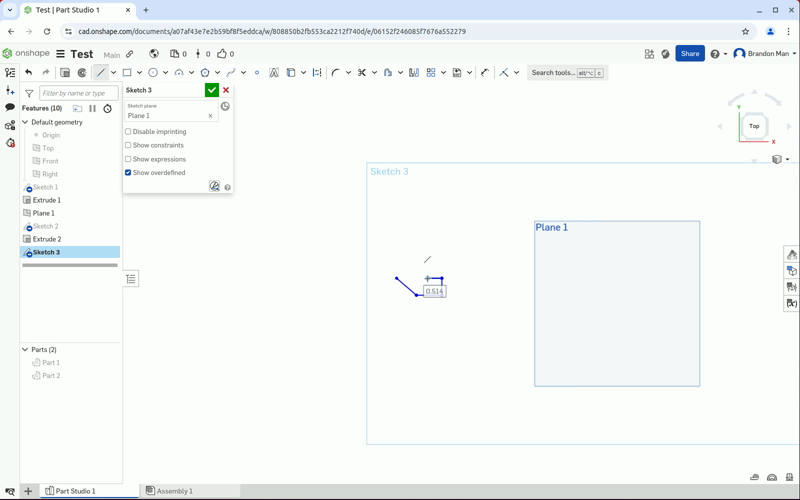
scroll(-6)
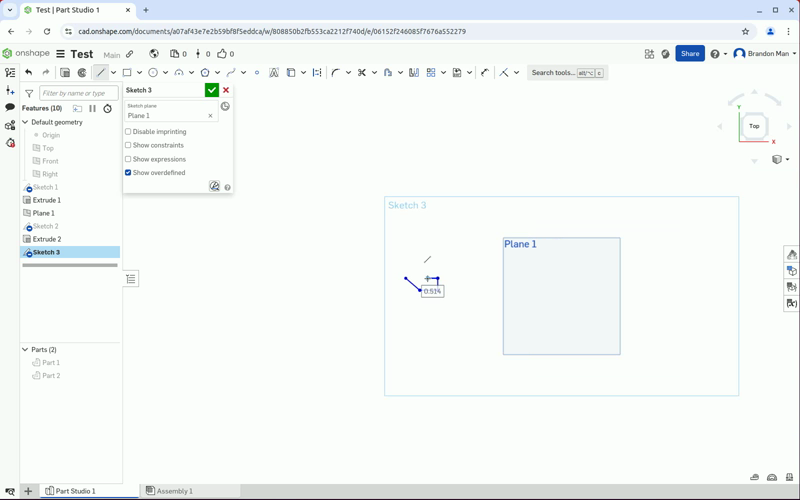
scroll(-6)
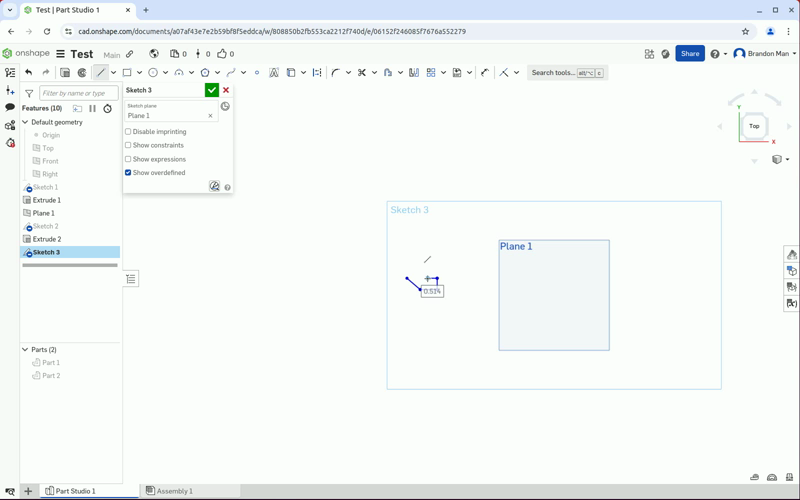
scroll(-6)
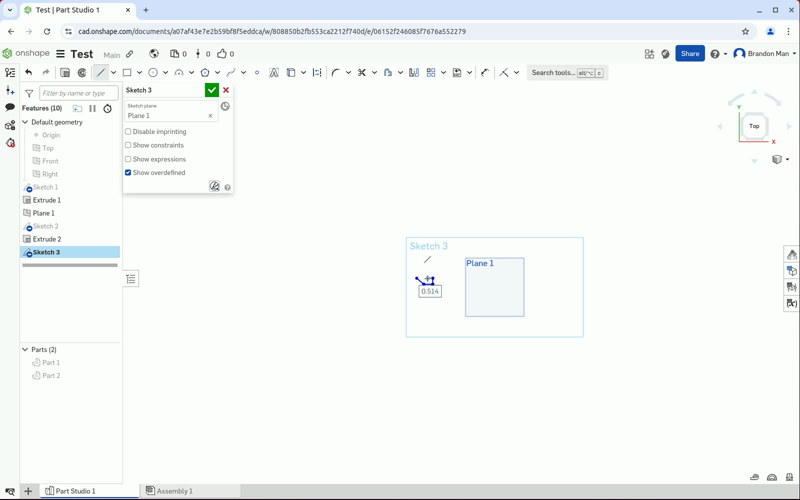
scroll(-6)
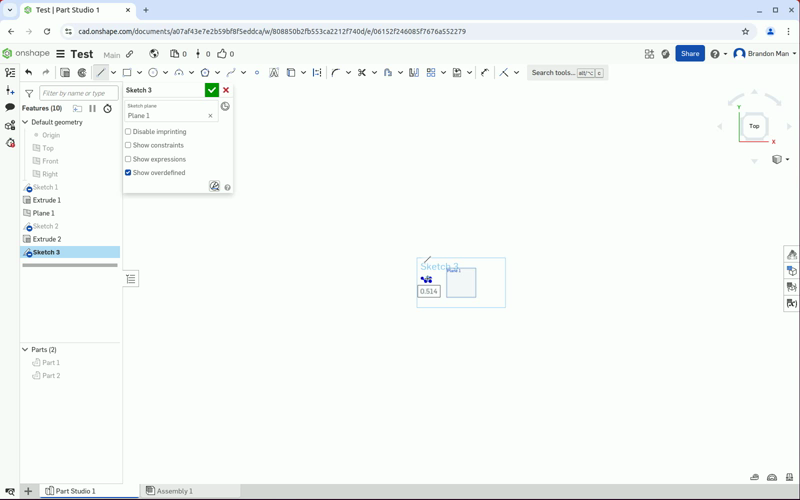
key_up(shift)
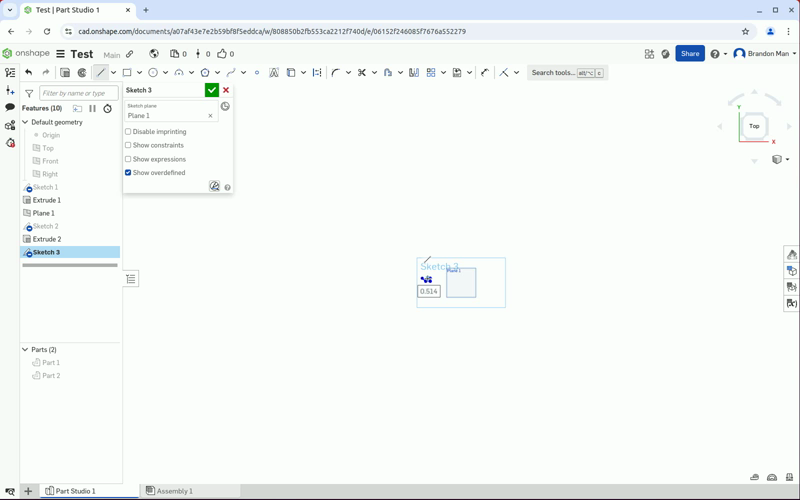
mouse_move(457, 278)
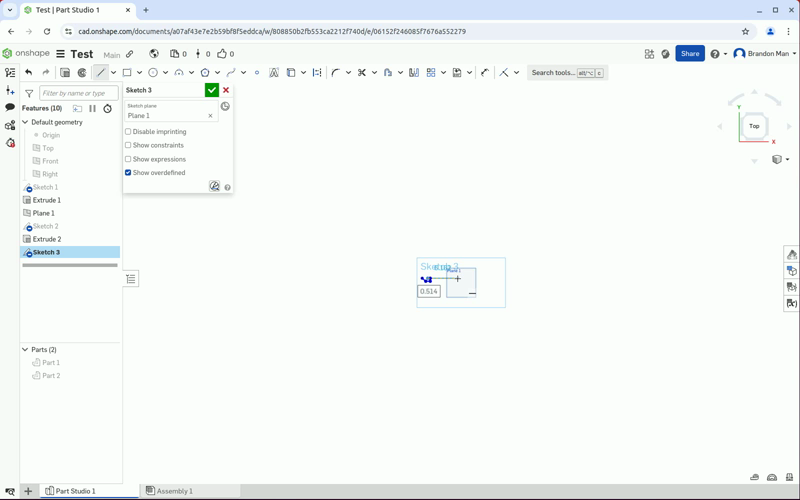
key_down(shift)
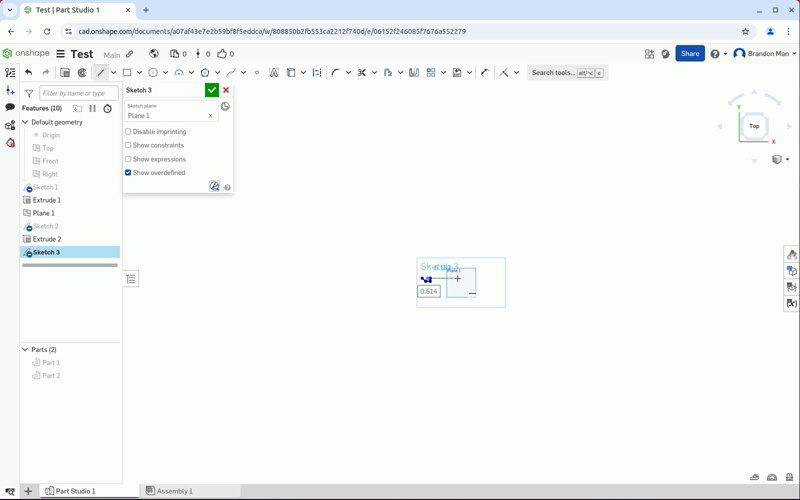
mouse_move(422, 278)
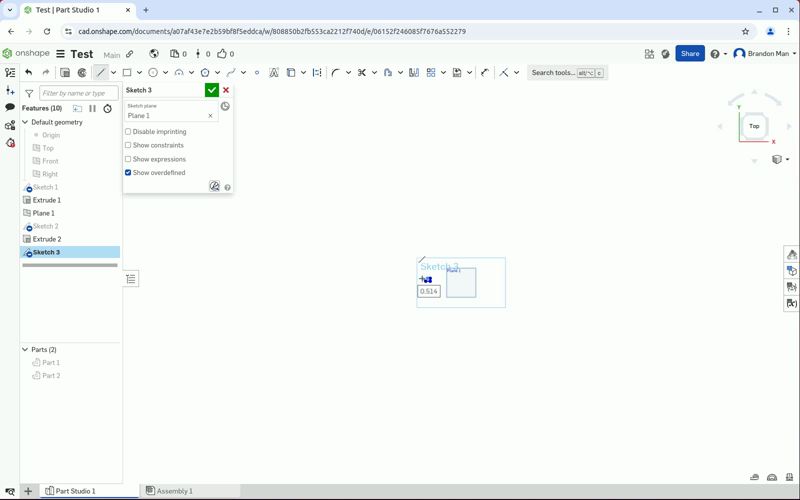
scroll(6)
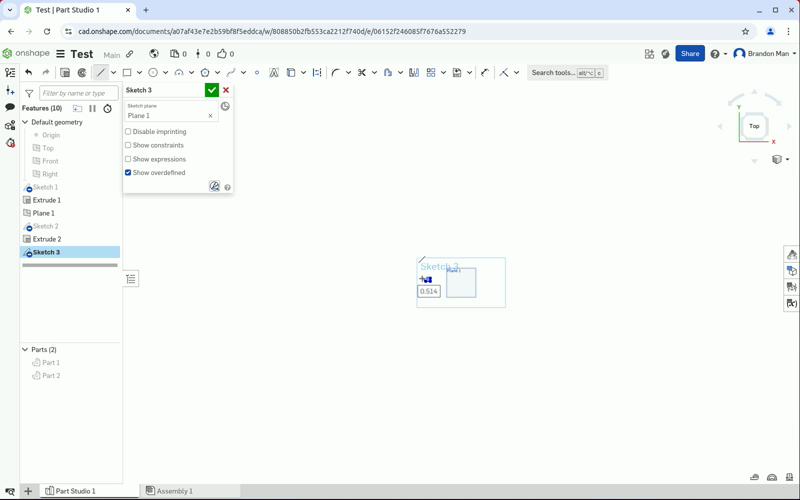
scroll(6)
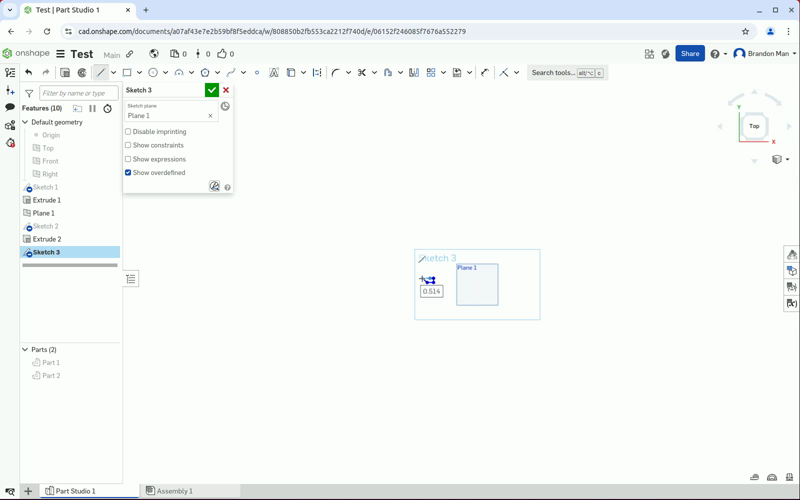
scroll(6)
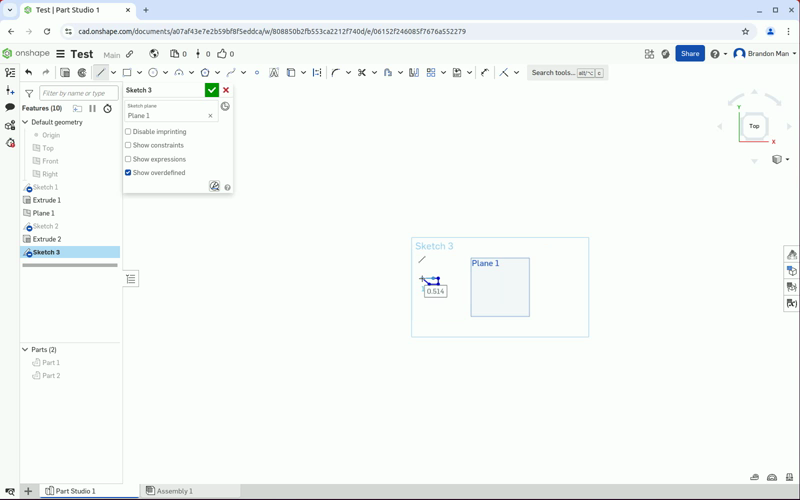
scroll(6)
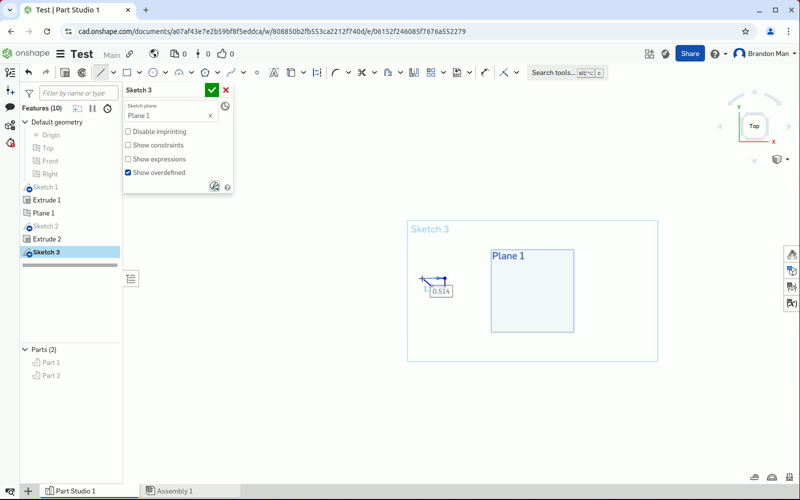
scroll(6)
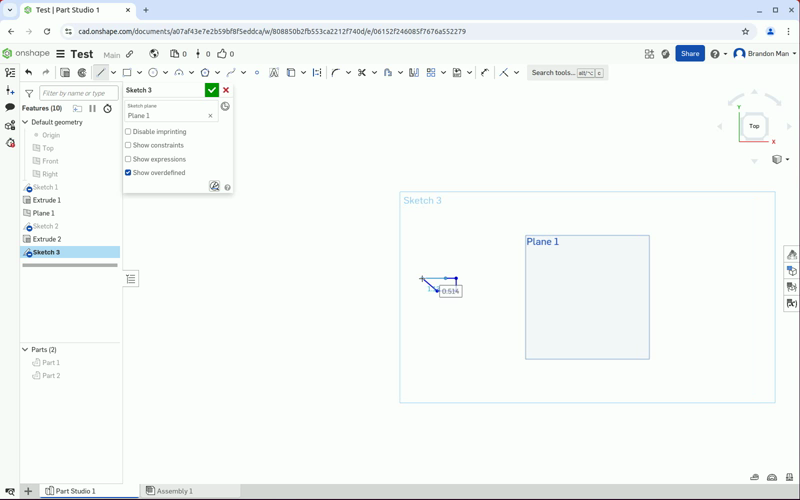
scroll(6)
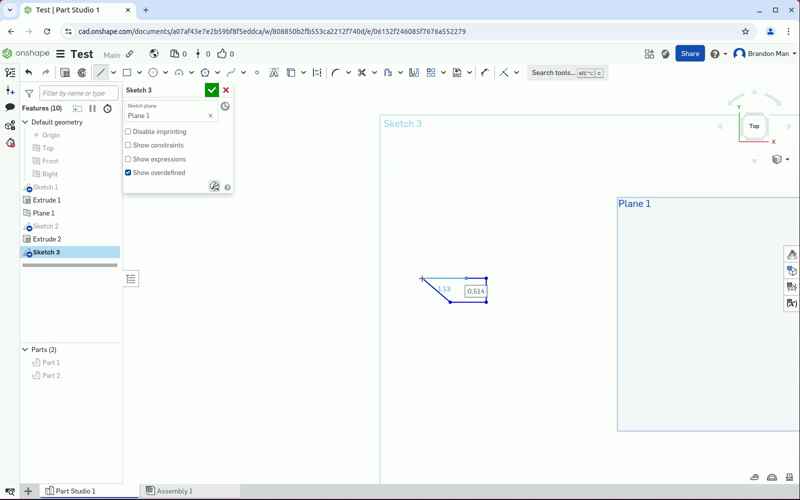
scroll(6)
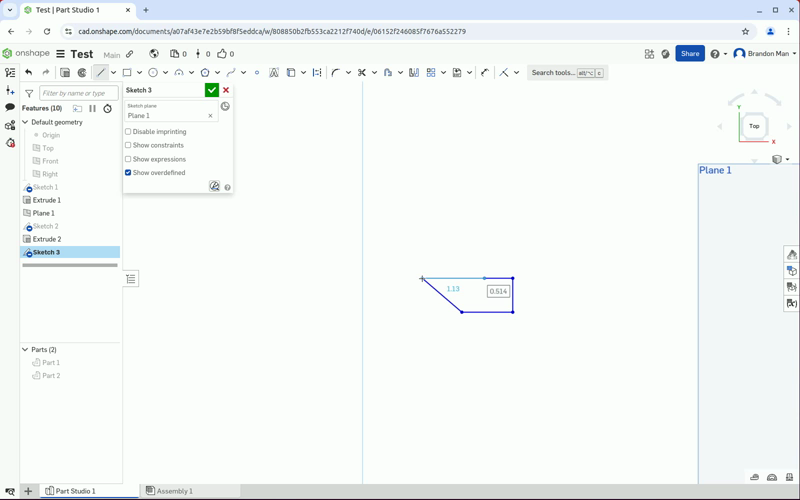
key_up(shift)
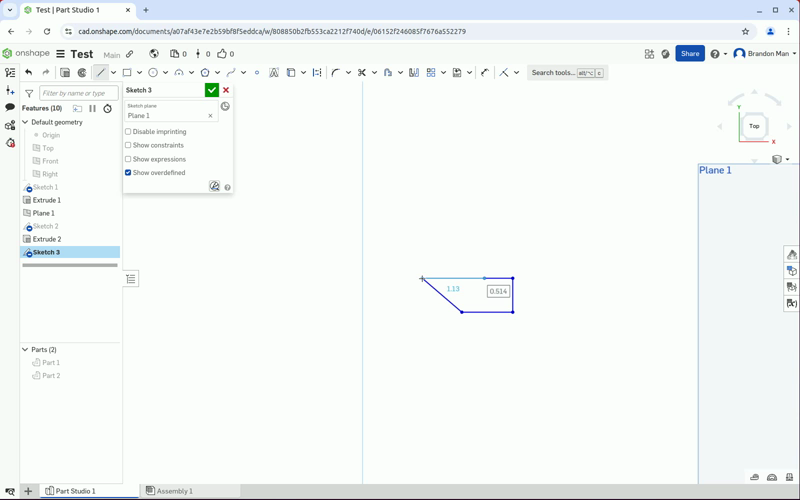
click(422, 278)
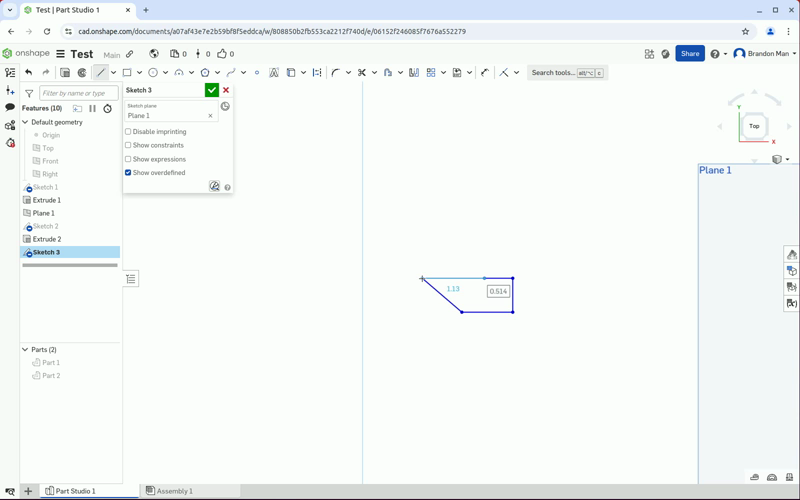
scroll(-6)
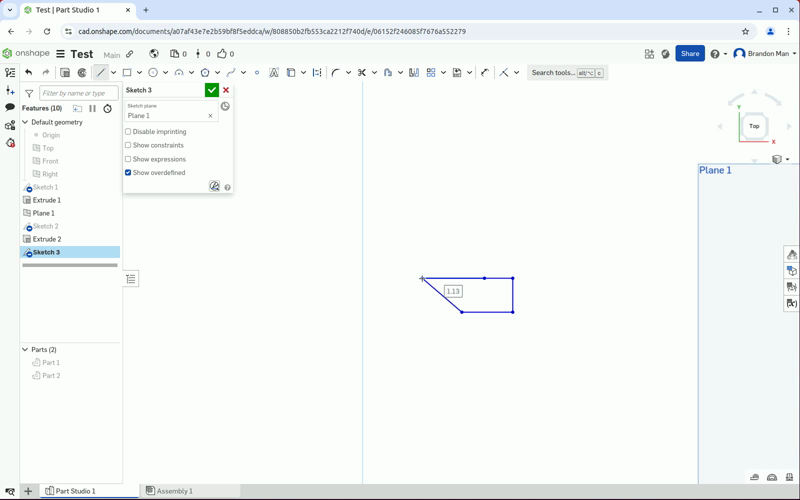
scroll(-6)
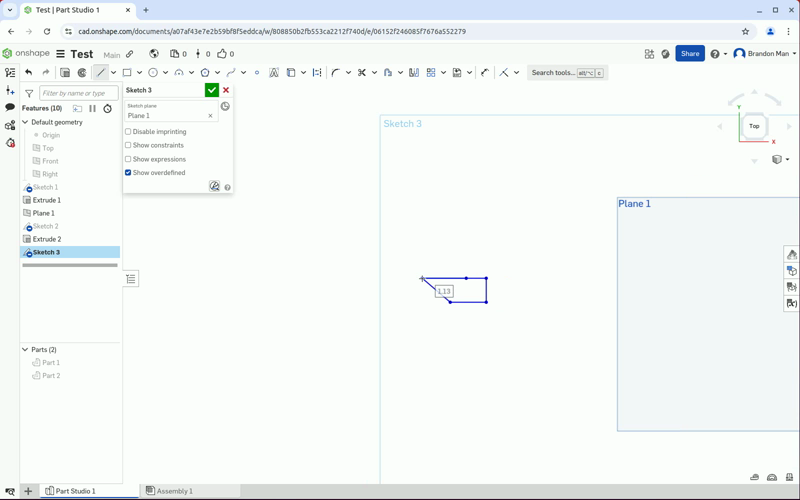
scroll(-6)
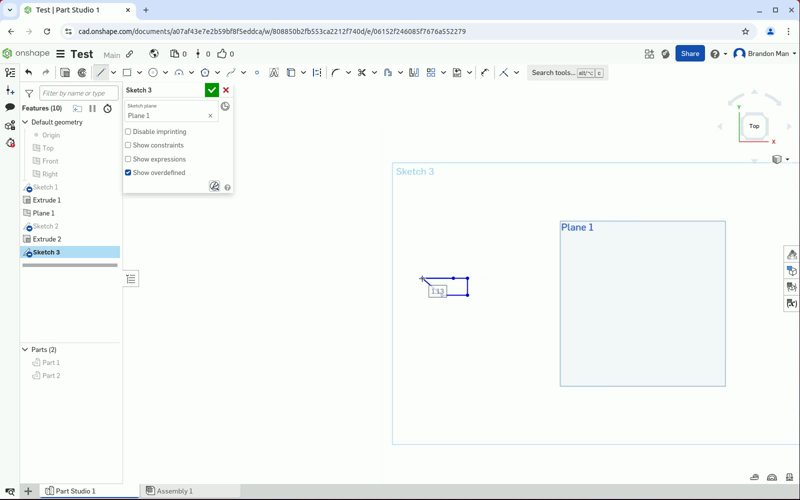
scroll(-6)
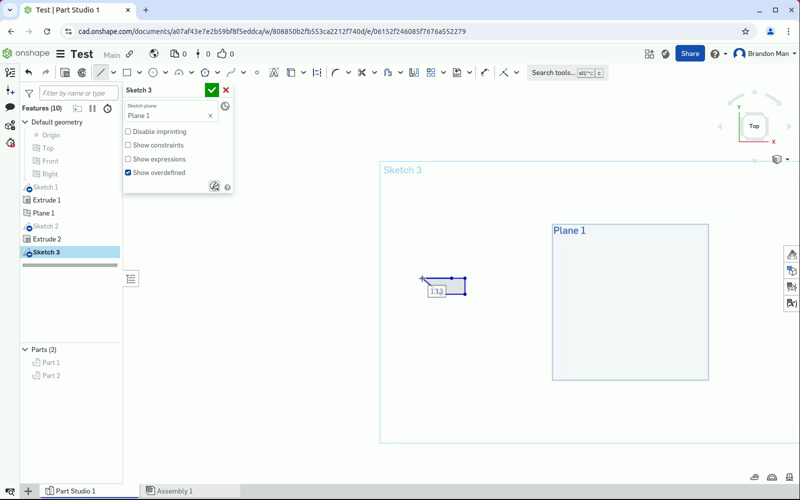
scroll(-6)
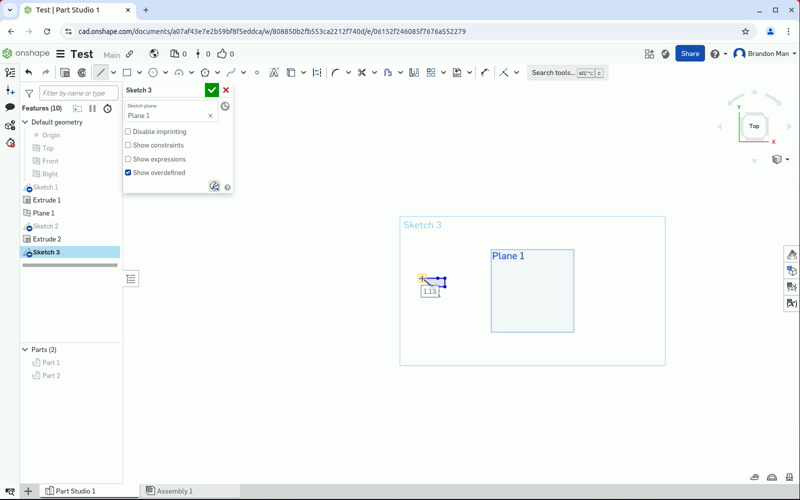
scroll(-6)
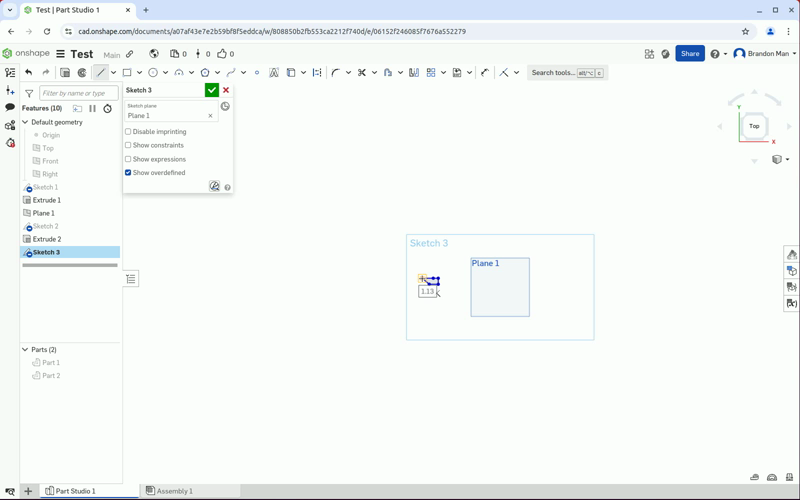
scroll(-6)
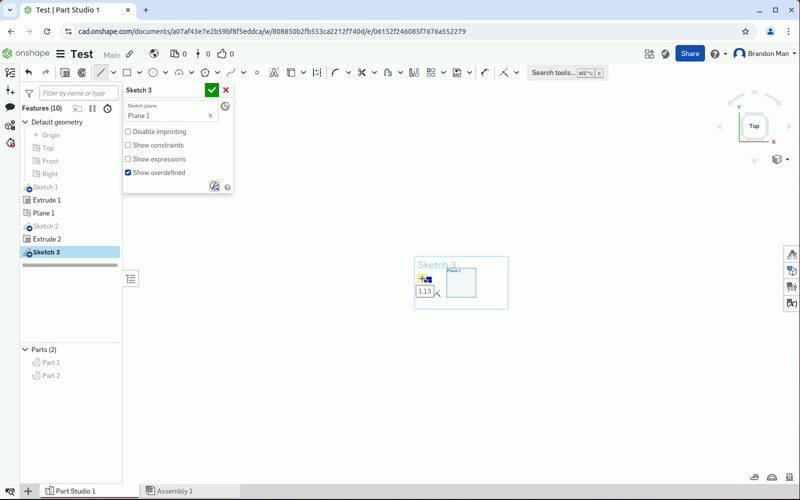
key(esc)
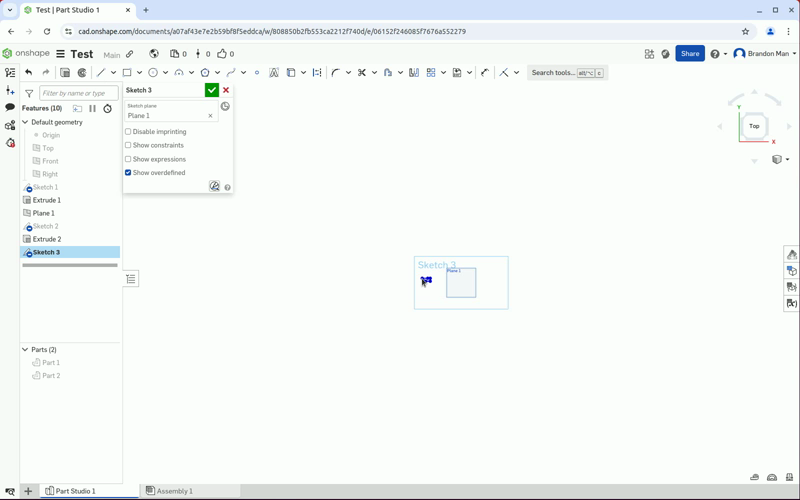
mouse_move(423, 278)
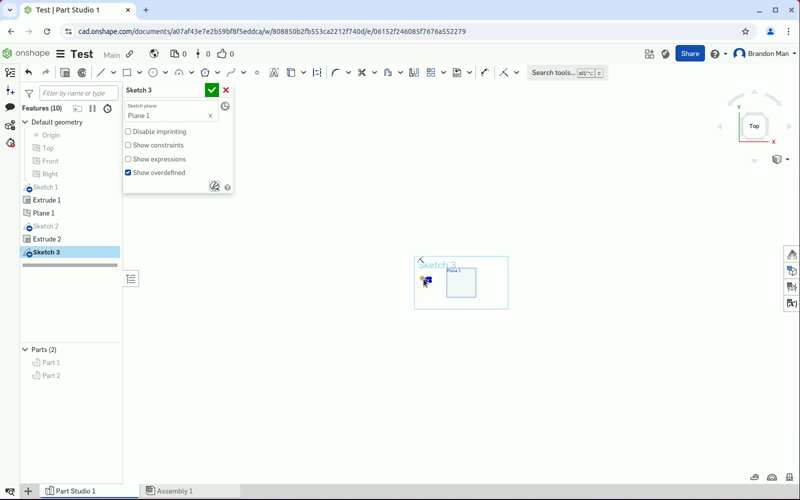
scroll(6)
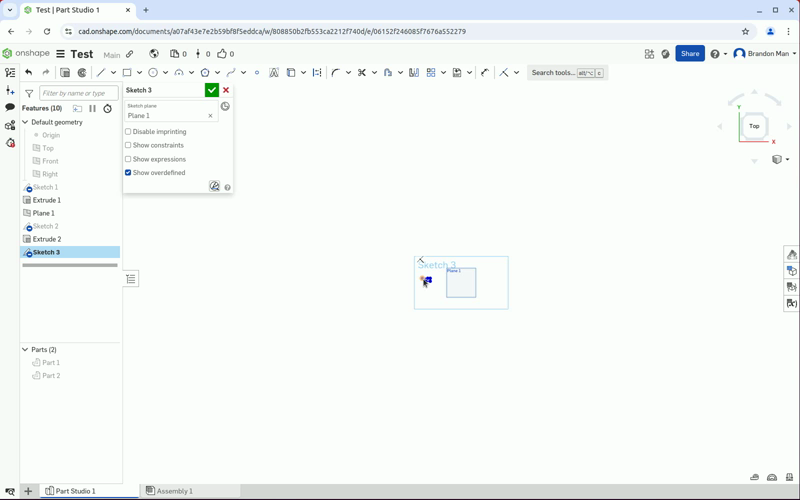
scroll(6)
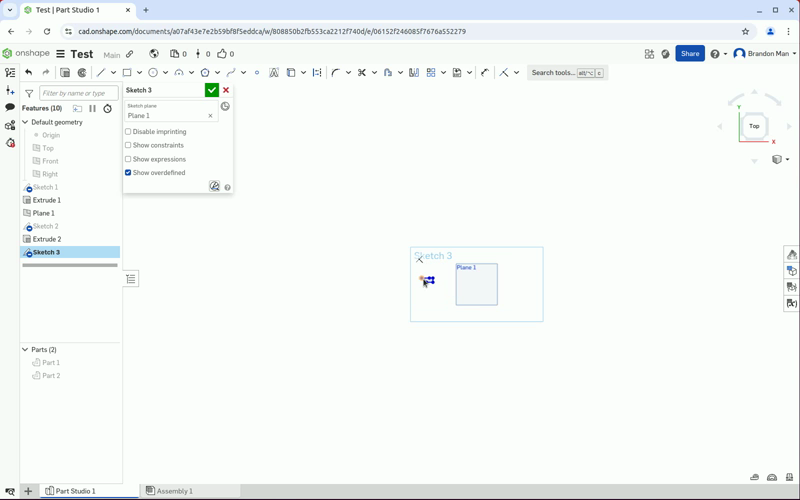
scroll(6)
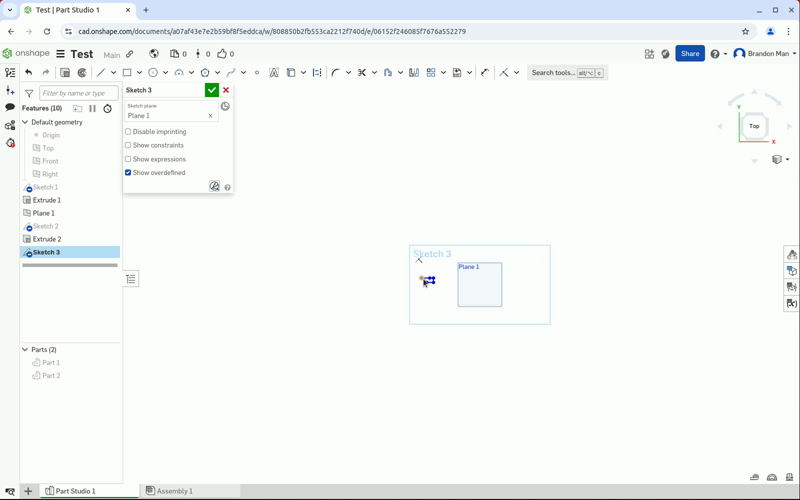
scroll(6)
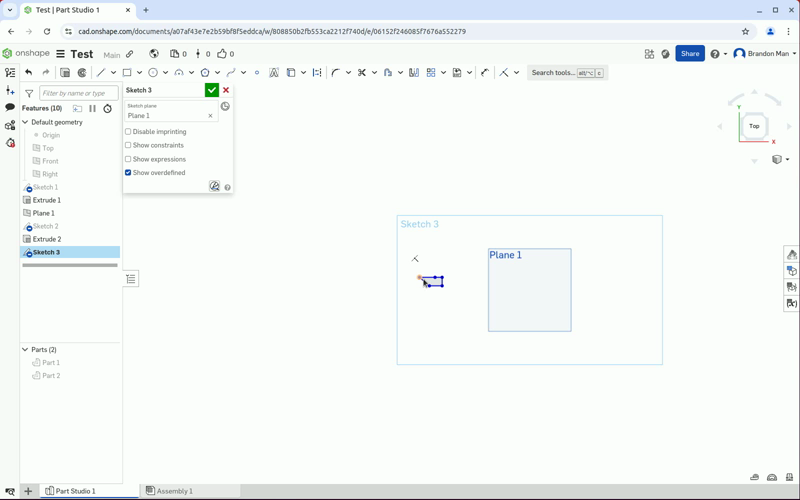
scroll(6)
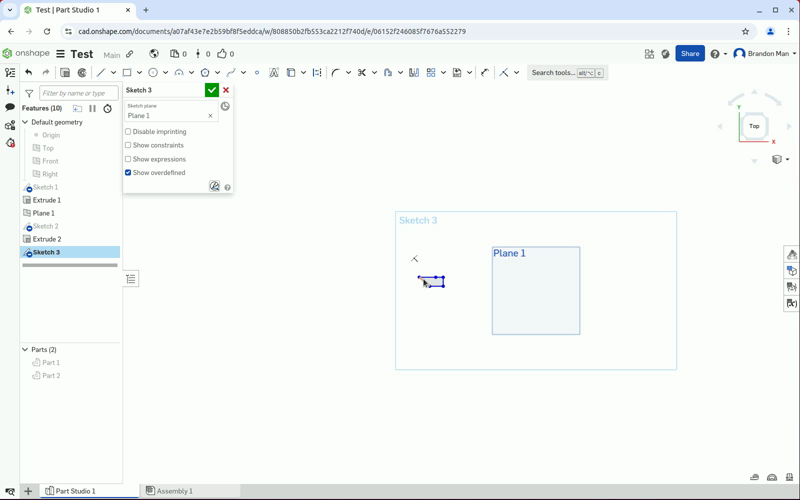
scroll(6)
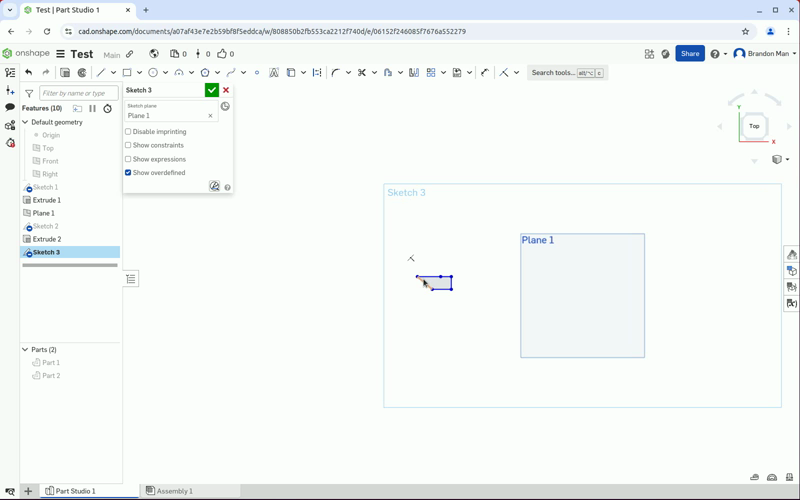
scroll(6)
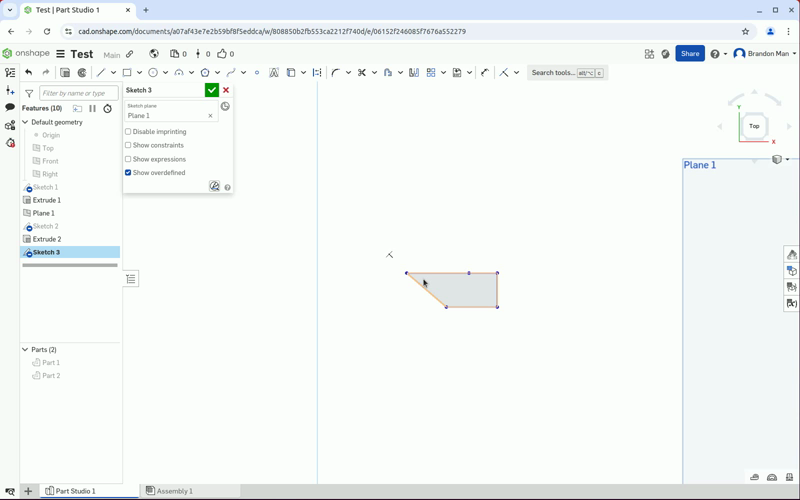
click(423, 278)
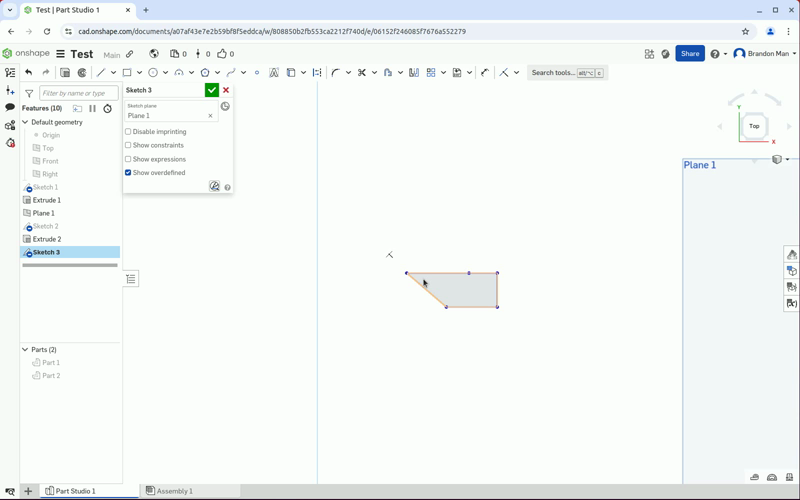
scroll(-6)
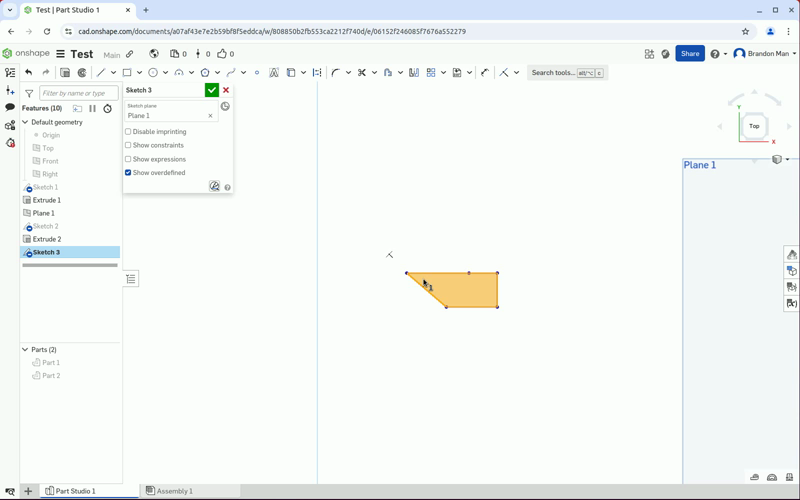
scroll(-6)
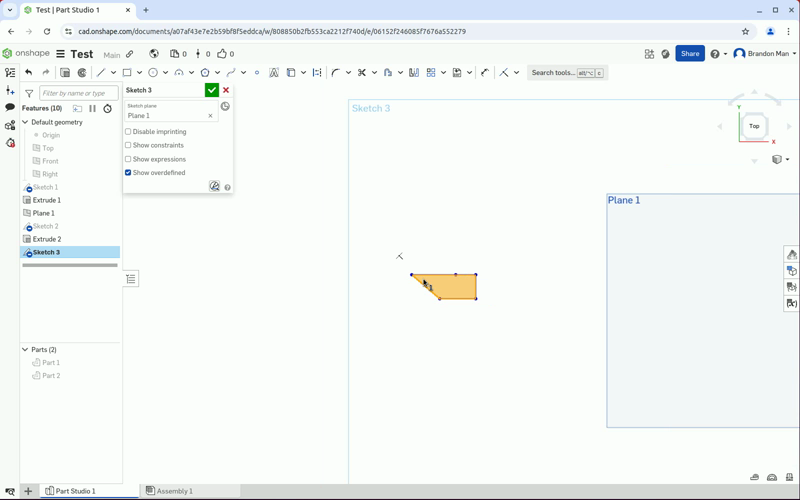
scroll(-6)
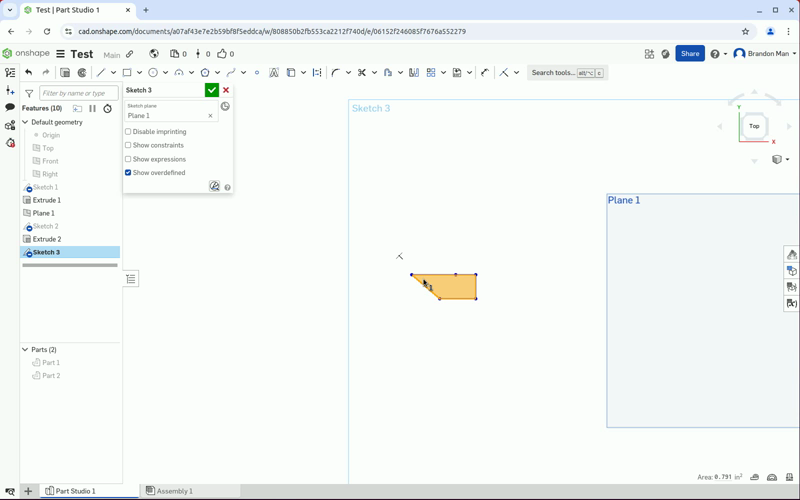
scroll(-6)
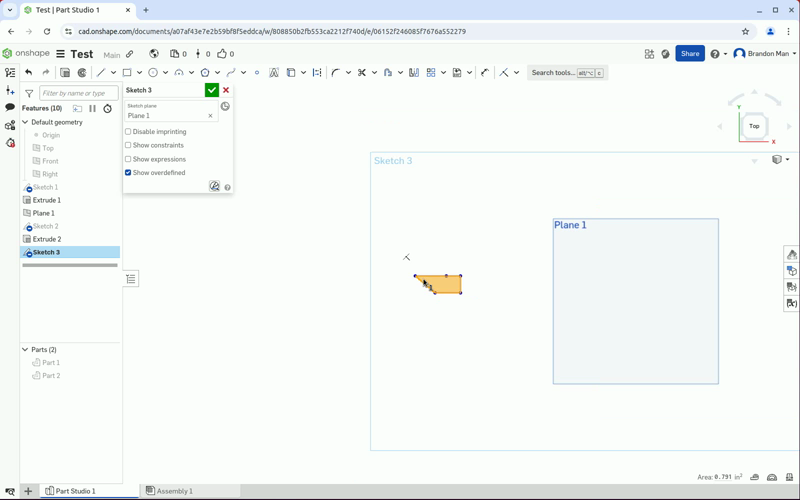
scroll(-6)
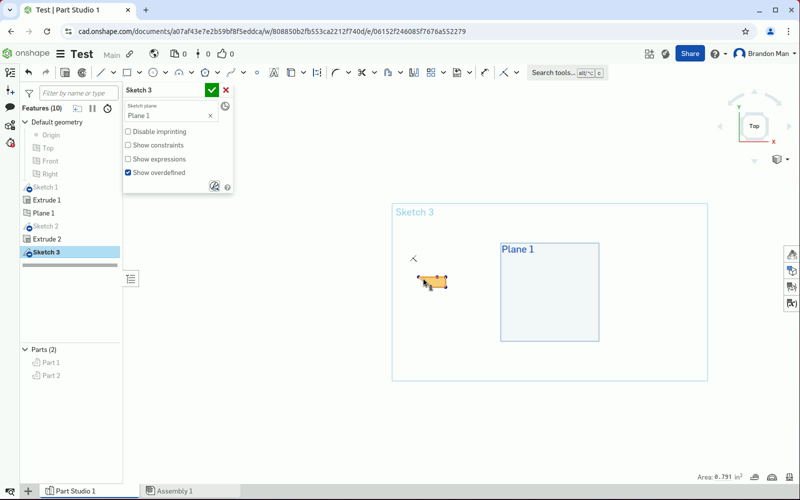
scroll(-6)
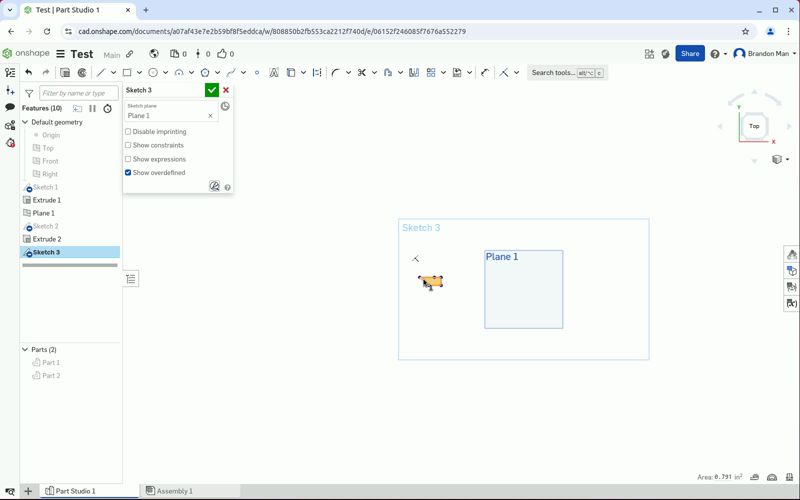
scroll(-6)
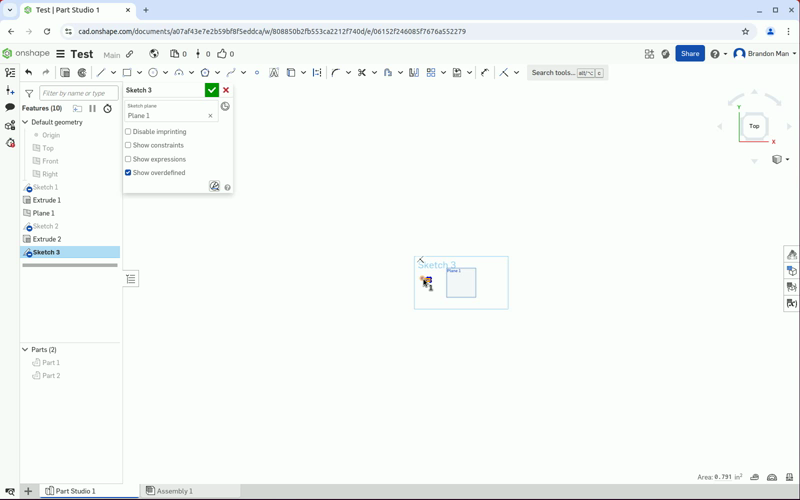
mouse_move(73, 352)
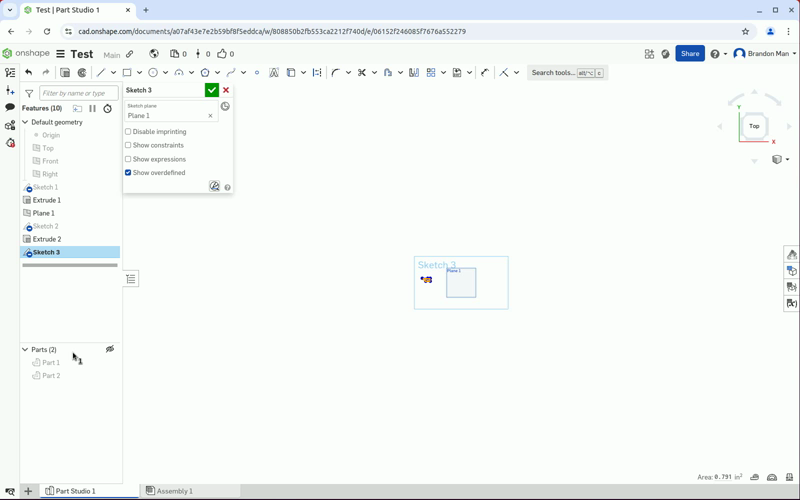
key(shift+y)
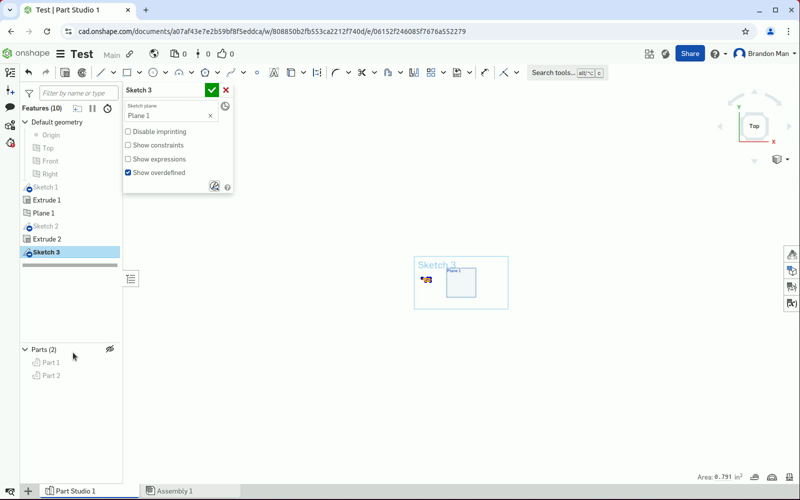
key(shift+e)
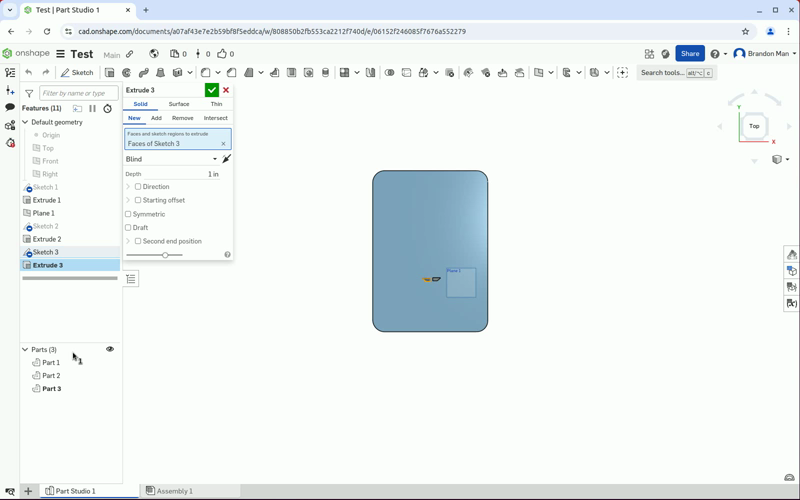
mouse_move(143, 106)
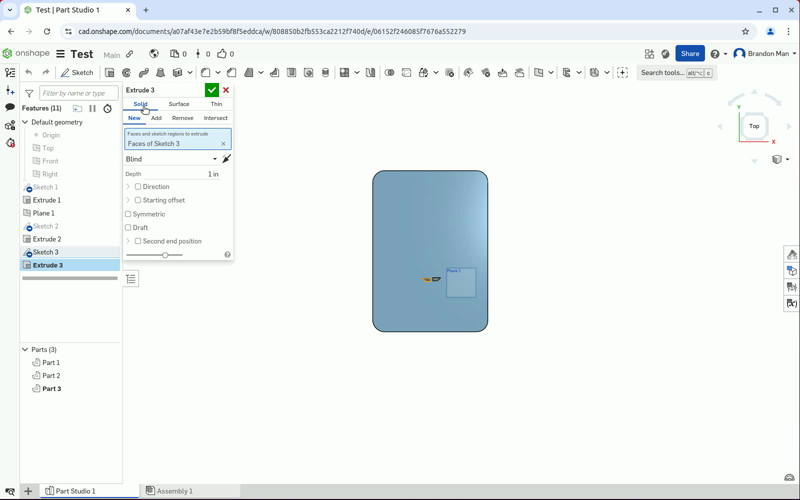
click(143, 106)
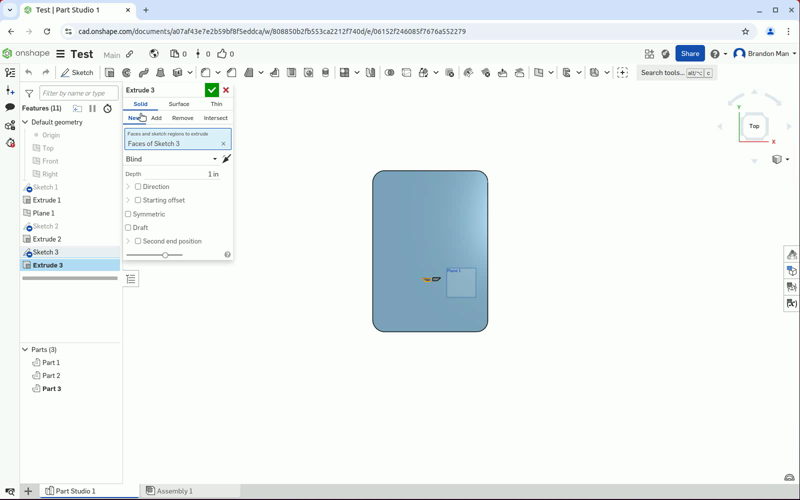
mouse_move(137, 120)
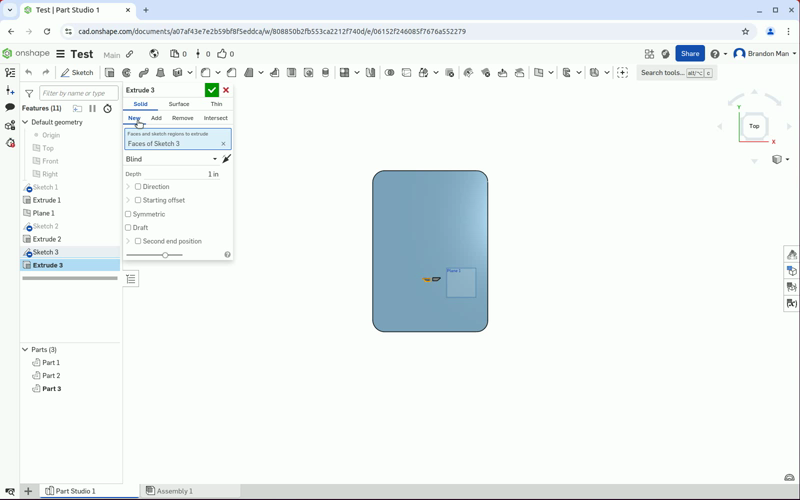
click(137, 120)
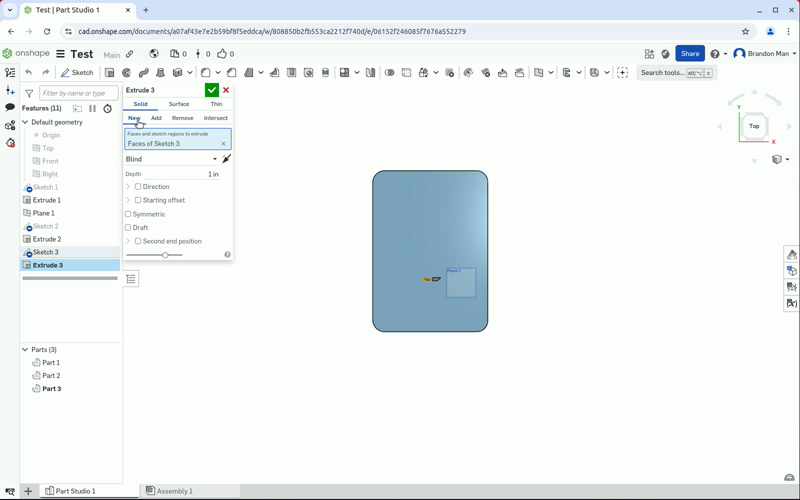
key(tab, 4)
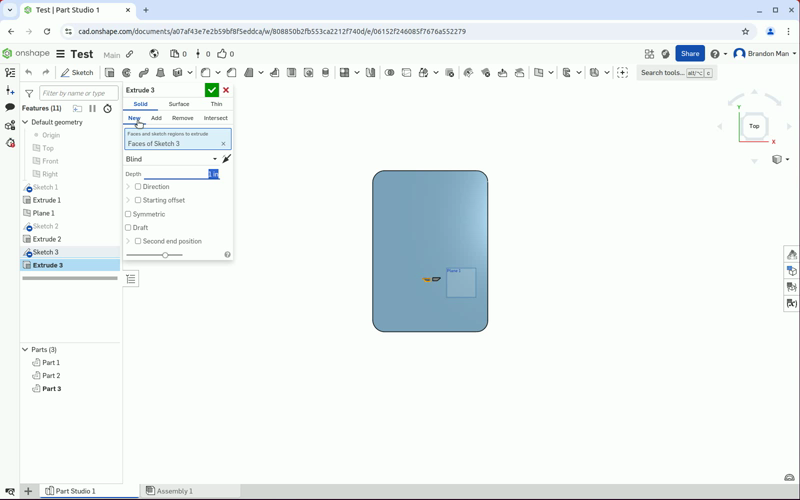
text(0.481)
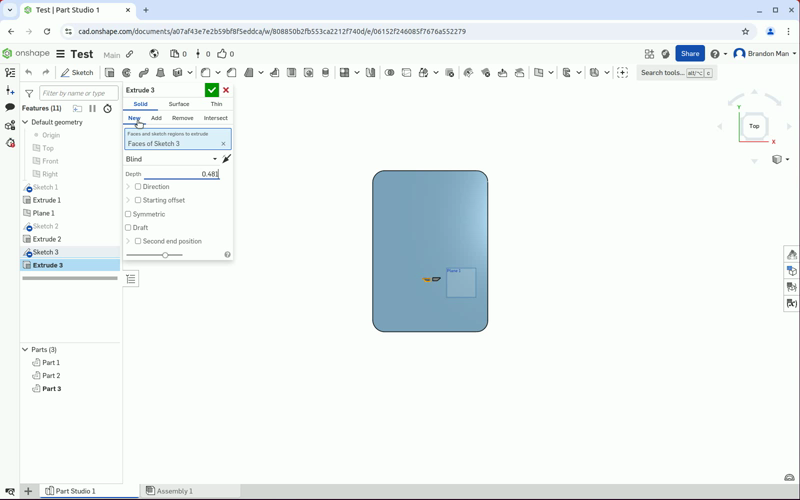
key(enter)
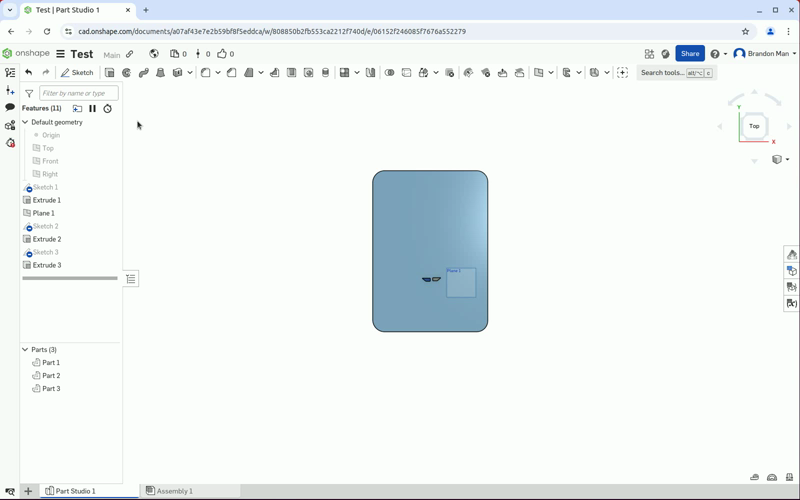
key(shift+h)
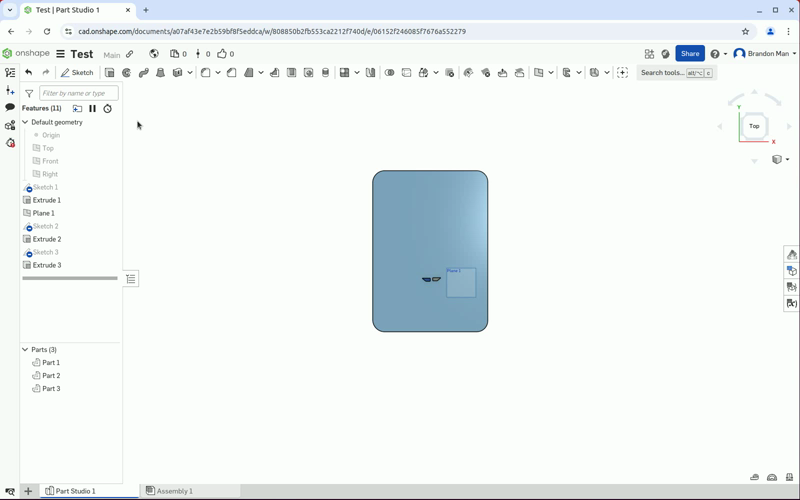
key(shift+h)
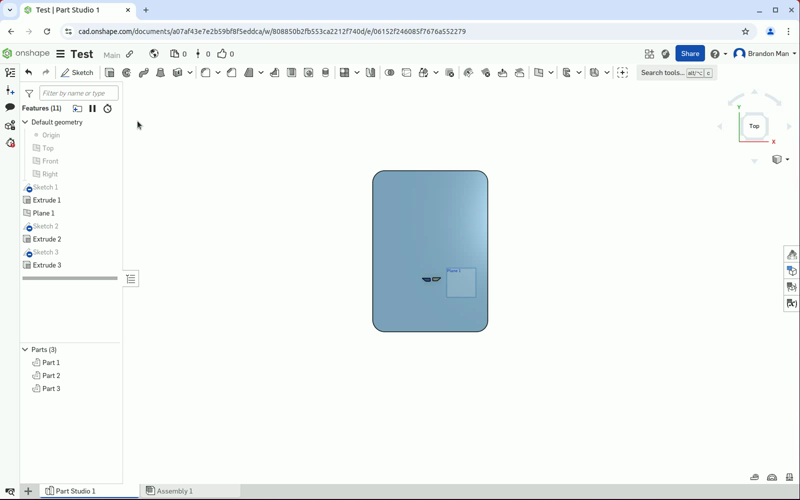
mouse_move(73, 189)
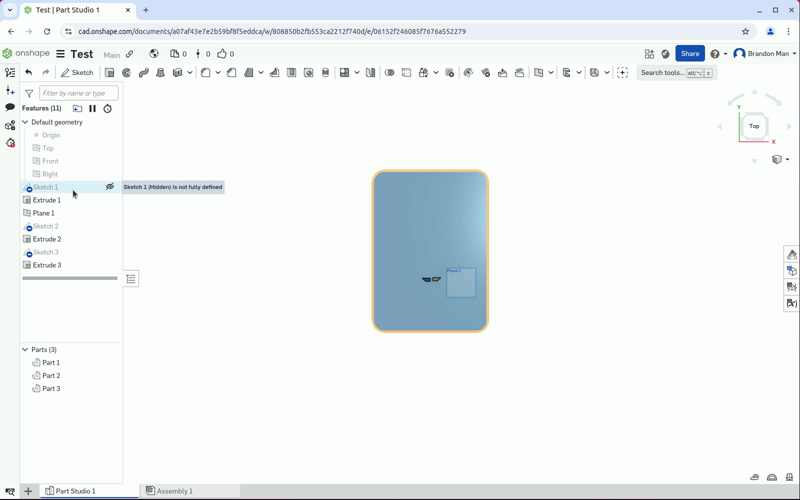
click(73, 189)
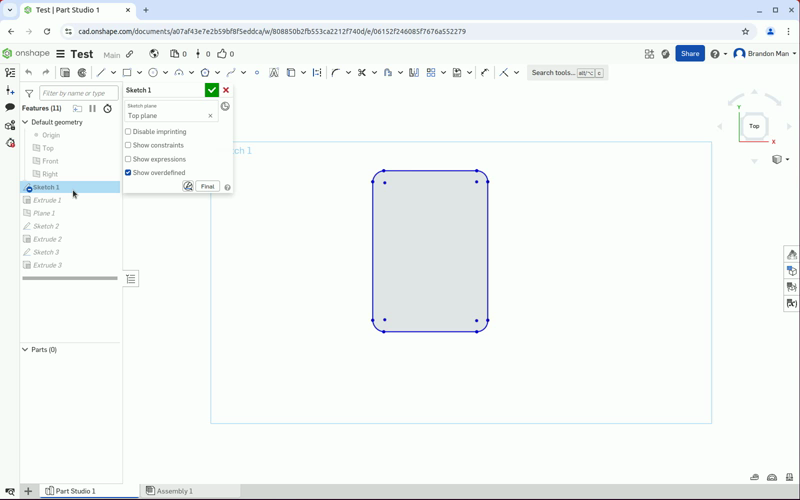
mouse_move(229, 92)
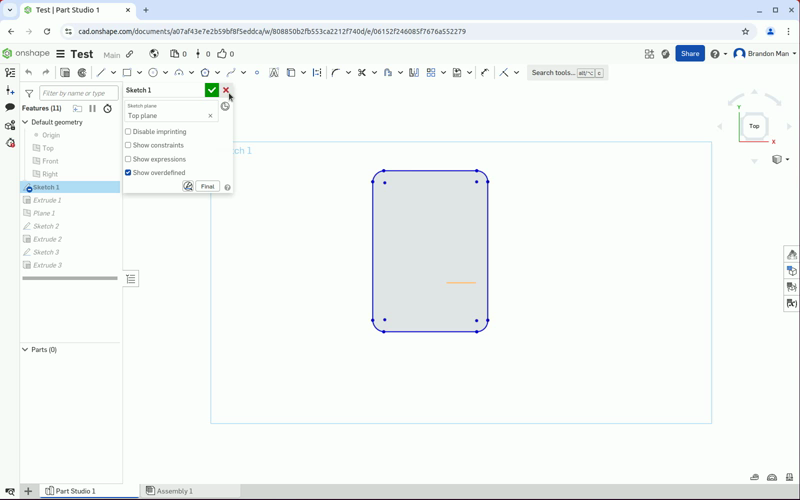
click(229, 92)
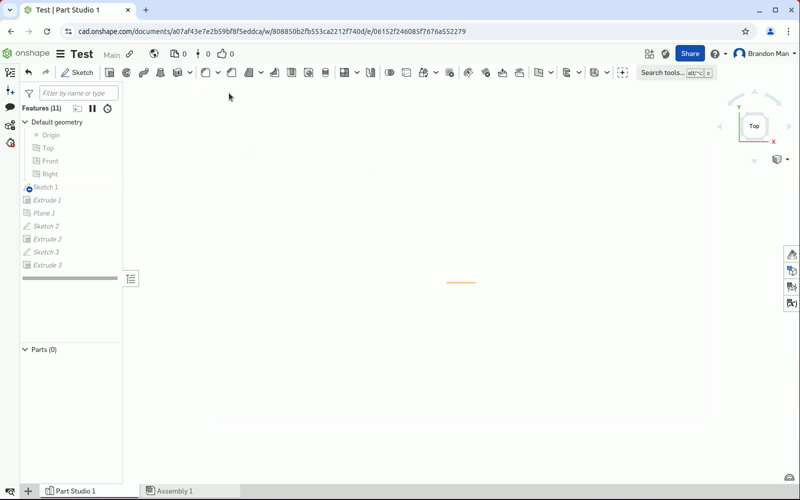
key(shift+s)
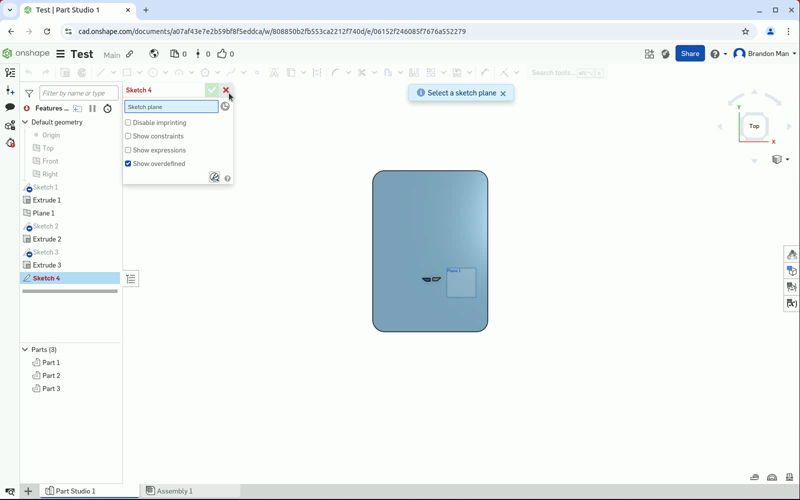
mouse_move(73, 215)
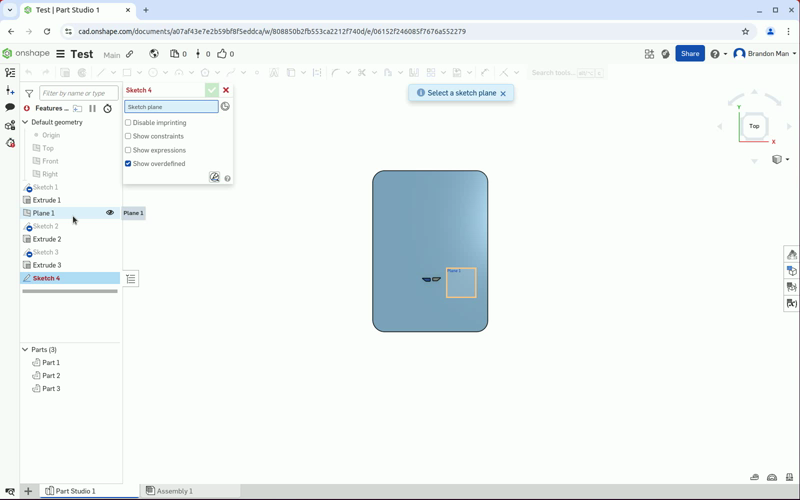
click(73, 215)
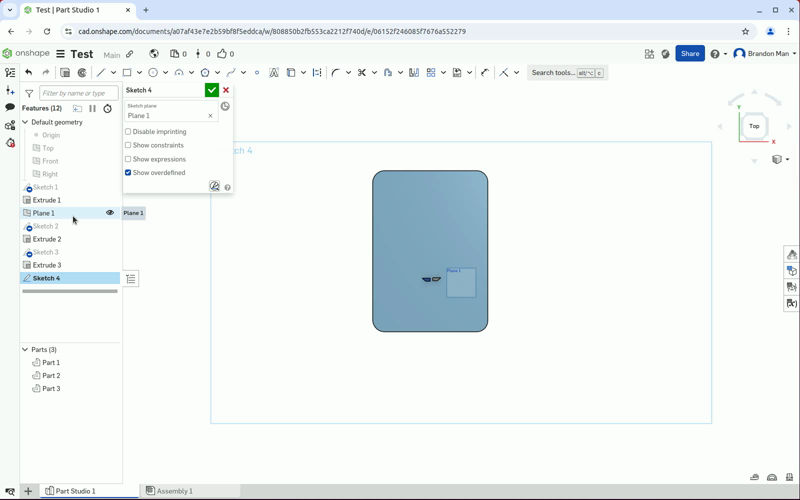
mouse_move(73, 352)
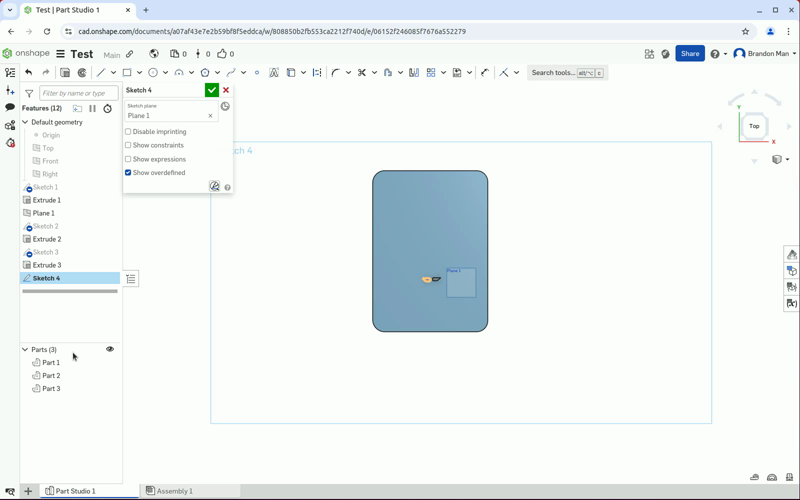
key(y)
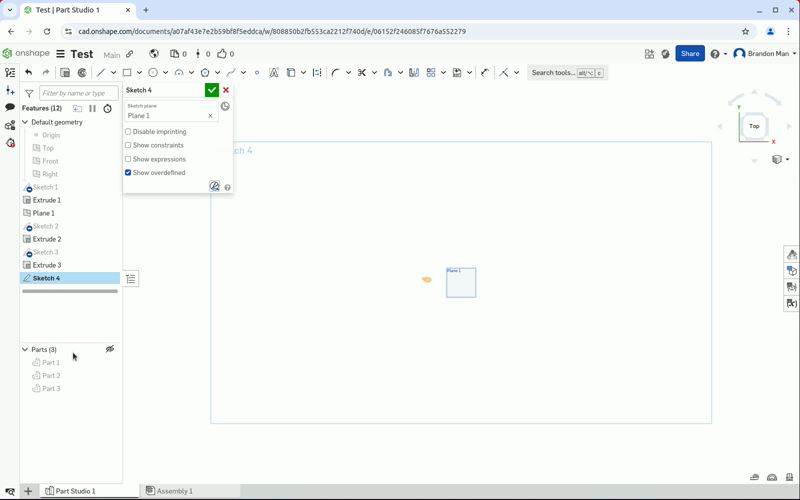
key(l)
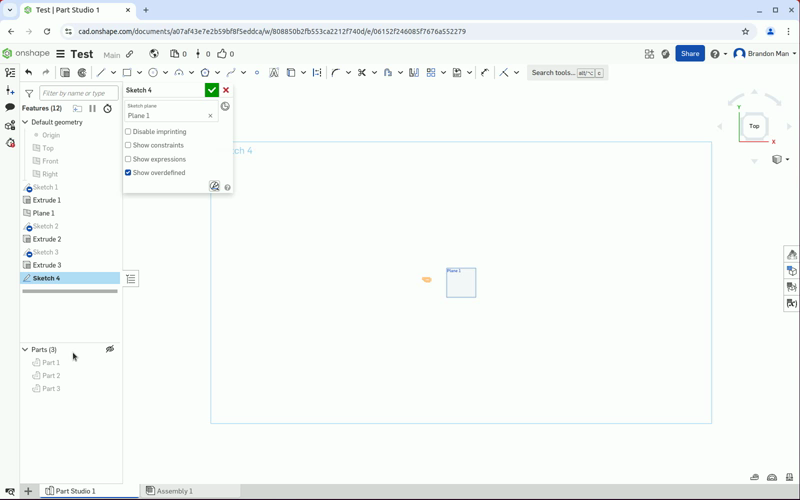
key_down(shift)
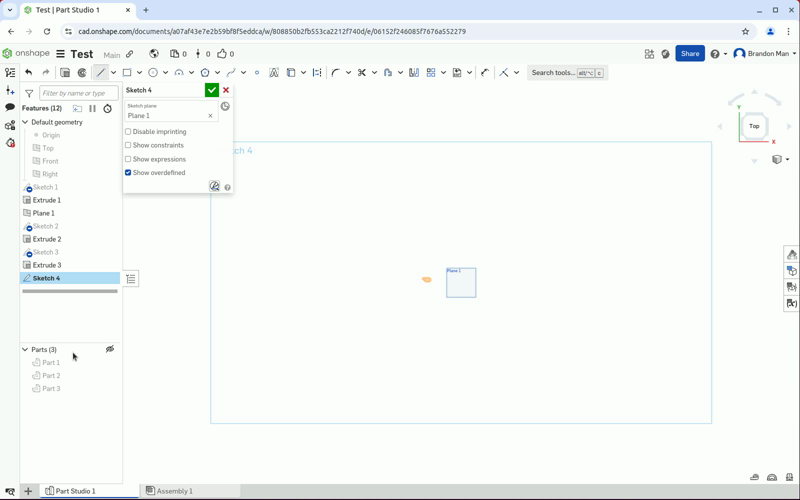
mouse_move(426, 236)
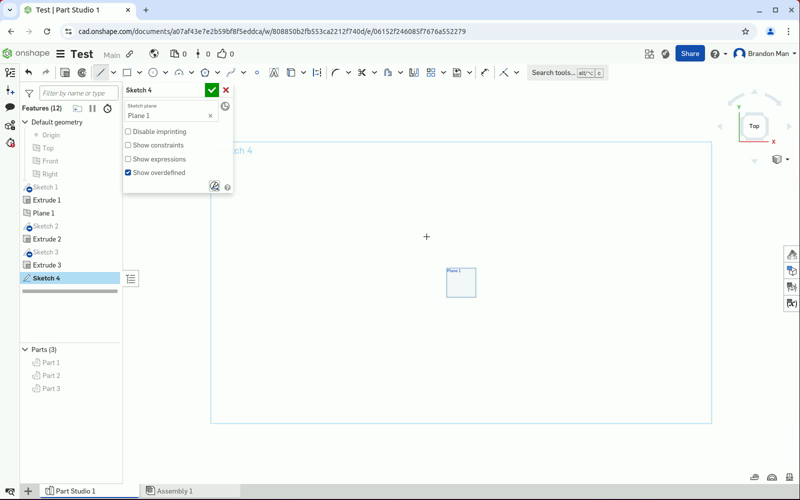
click(426, 236)
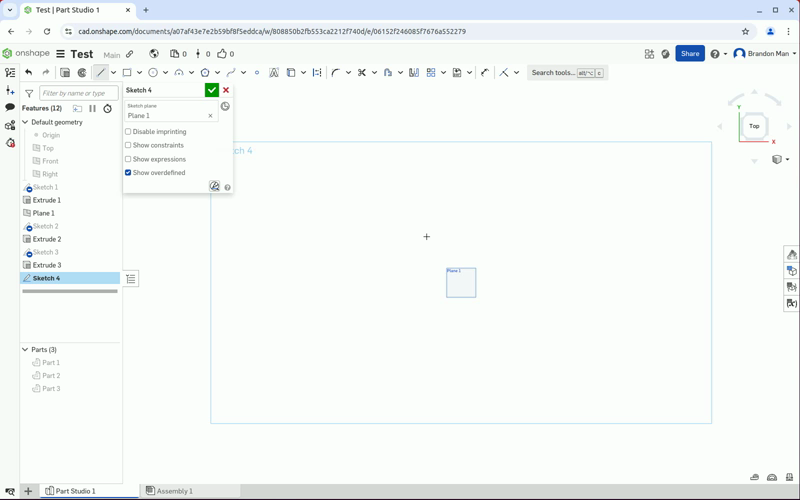
key_up(shift)
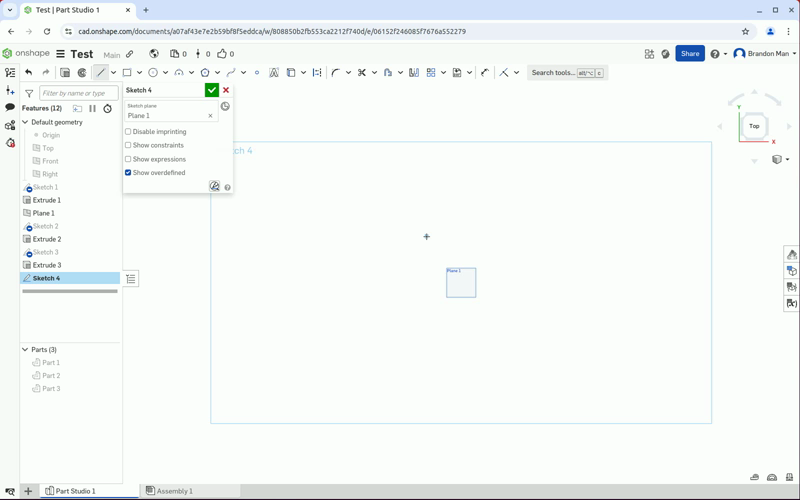
key_down(shift)
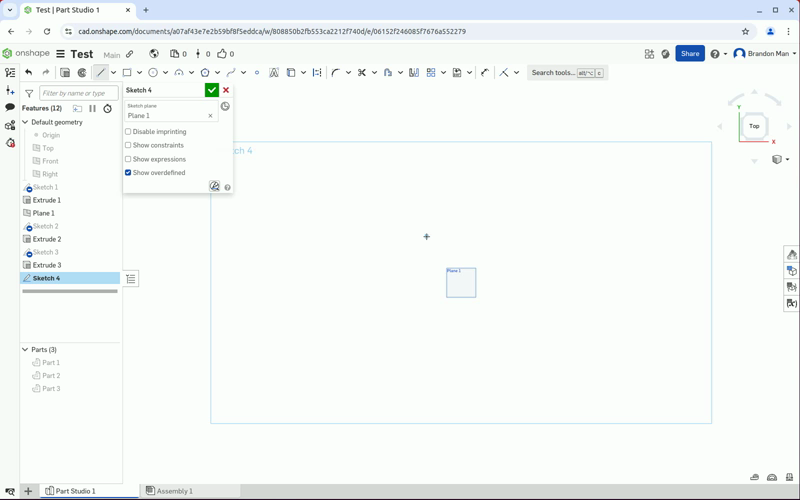
mouse_move(456, 236)
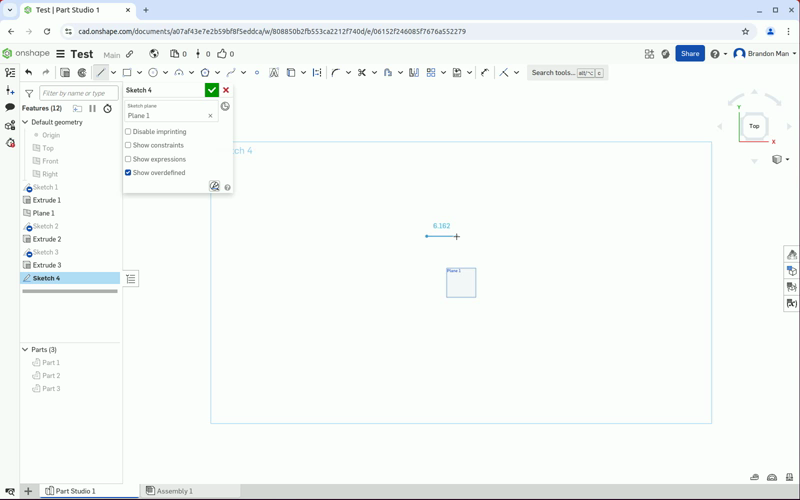
mouse_move(429, 279)
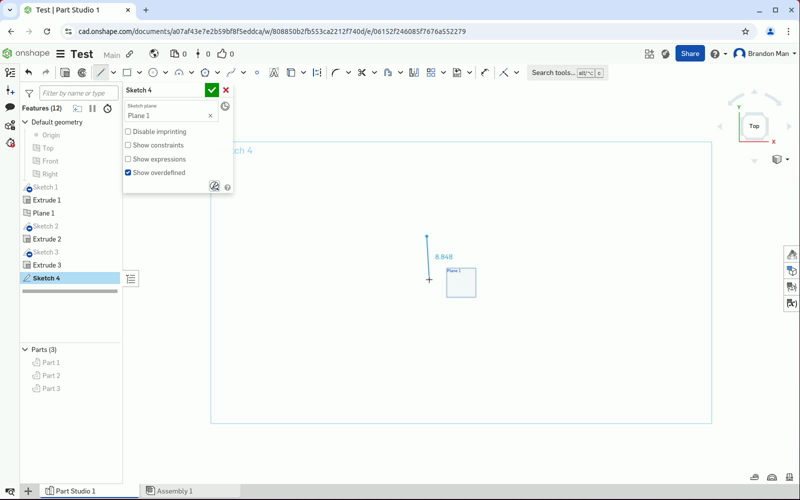
click(429, 279)
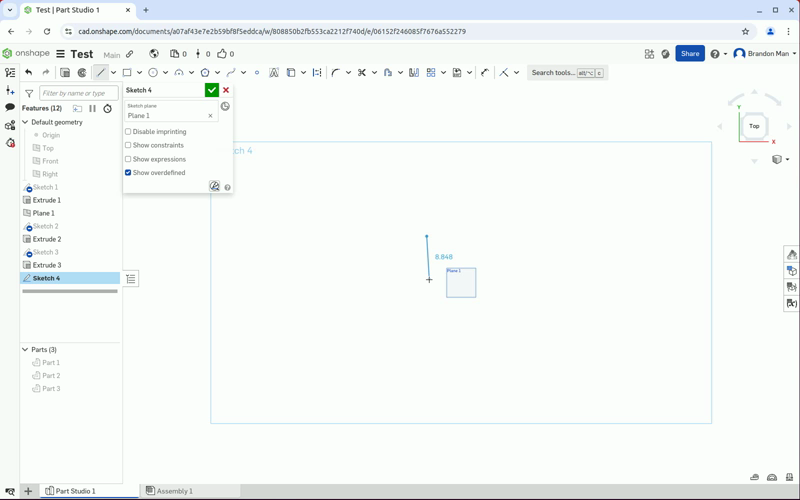
key_up(shift)
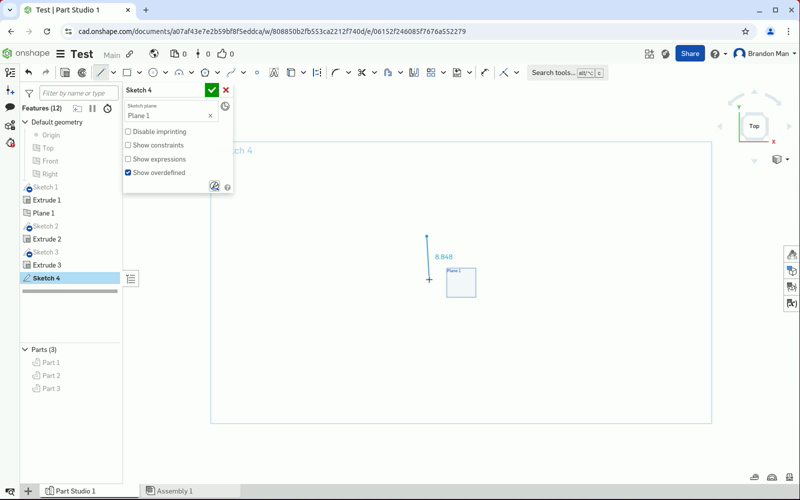
key_down(shift)
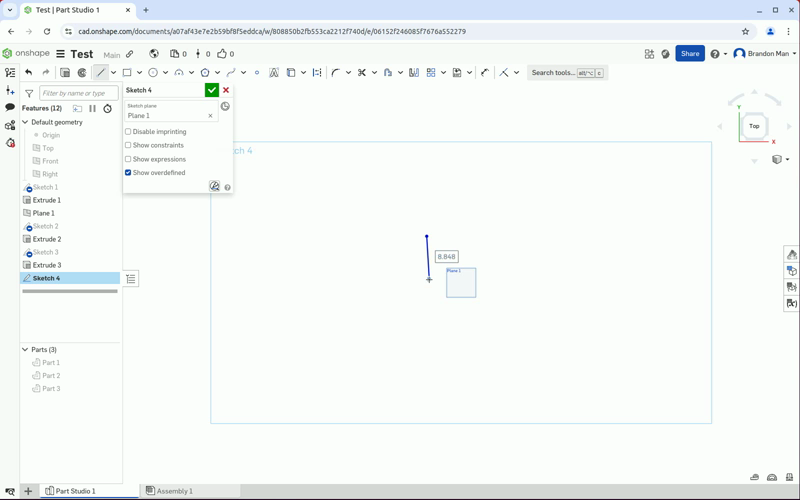
mouse_move(459, 279)
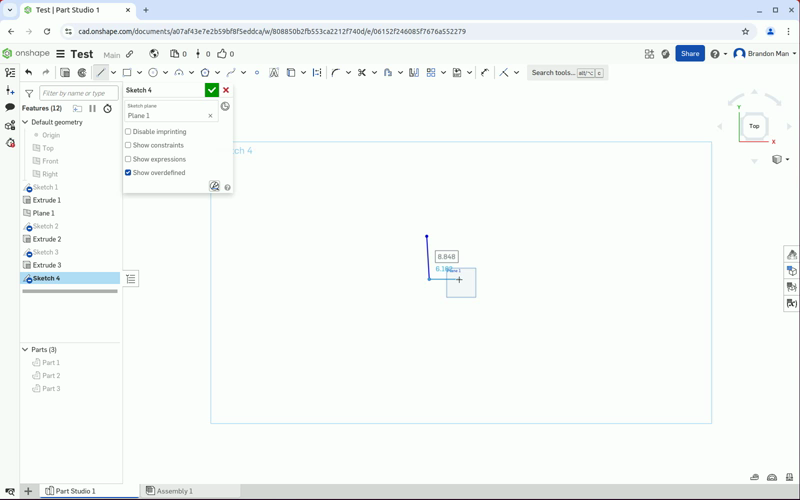
mouse_move(430, 279)
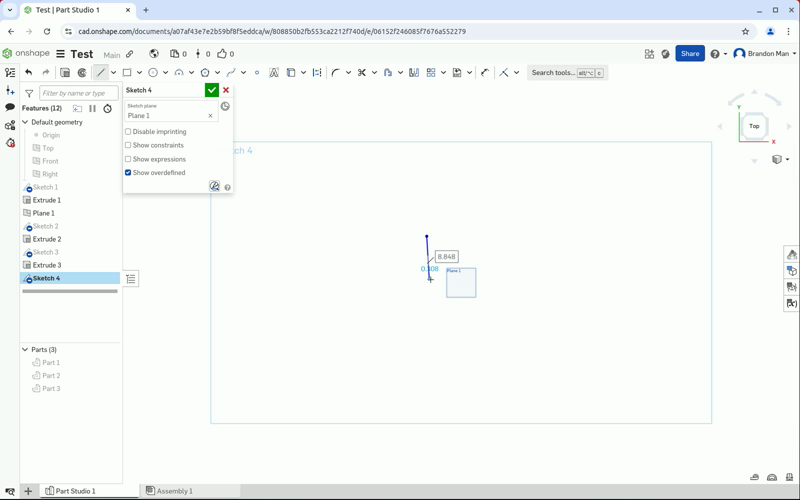
scroll(6)
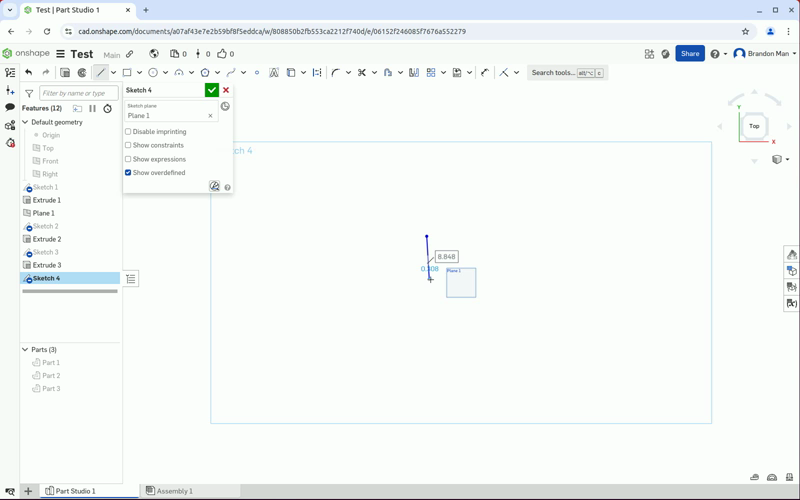
scroll(6)
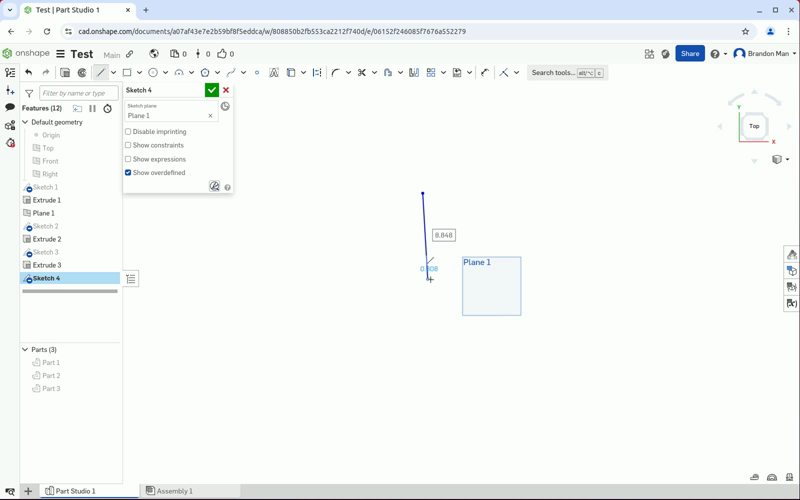
scroll(6)
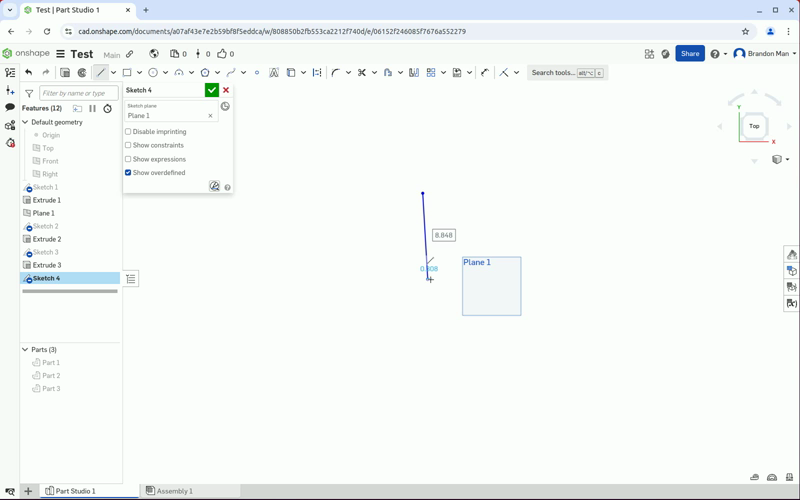
scroll(6)
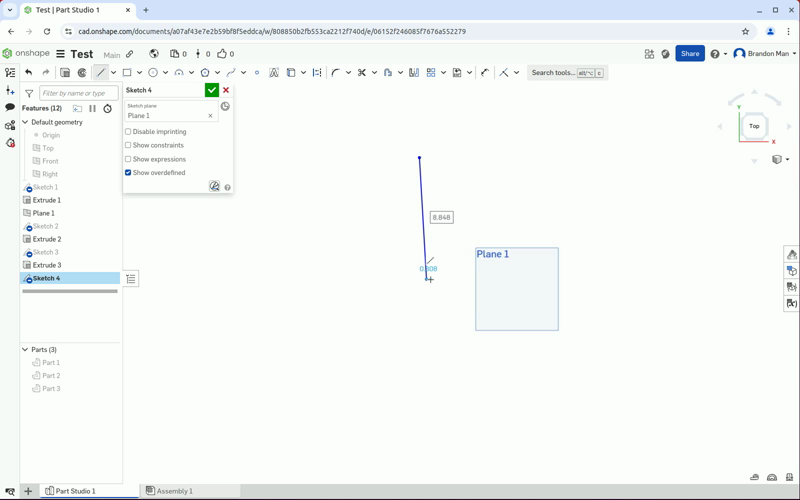
scroll(6)
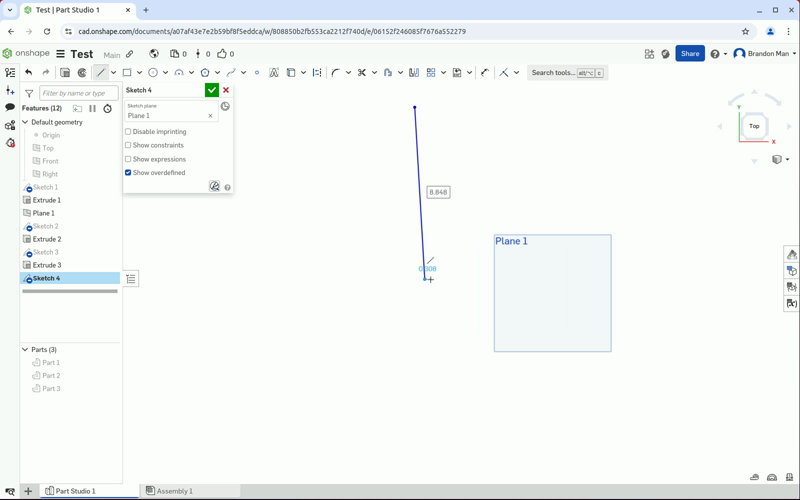
scroll(6)
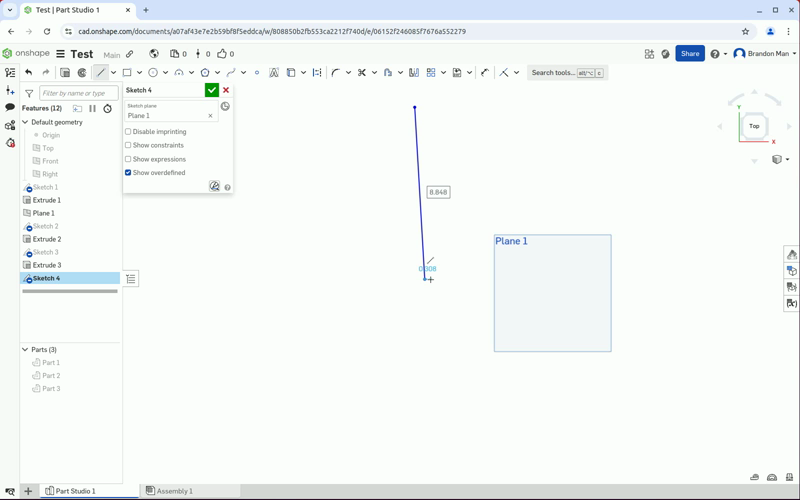
scroll(6)
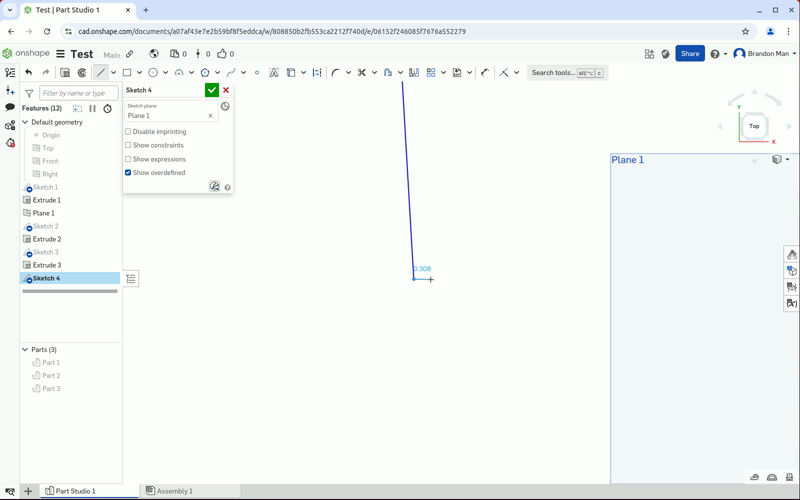
click(430, 279)
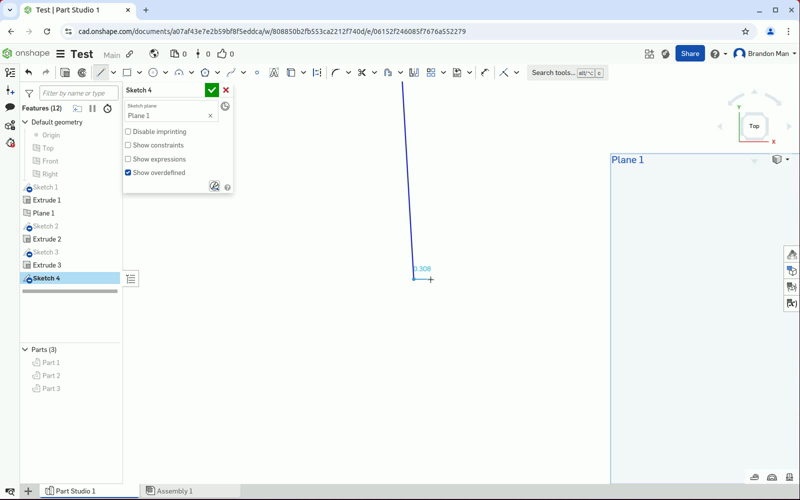
scroll(-6)
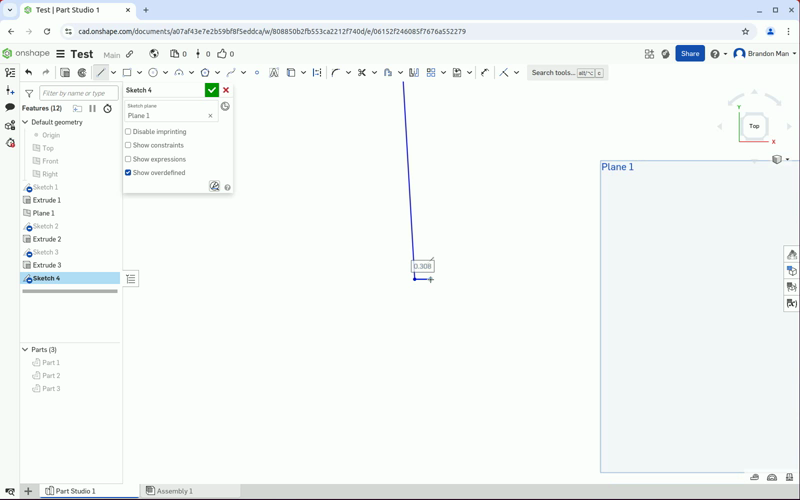
scroll(-6)
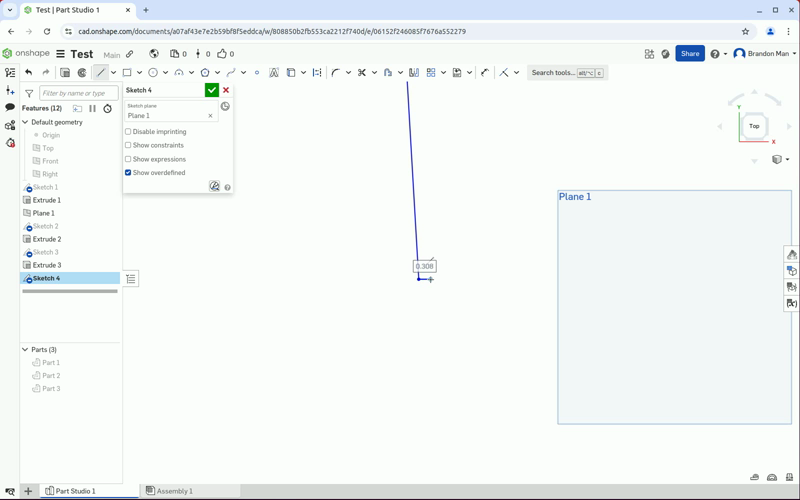
scroll(-6)
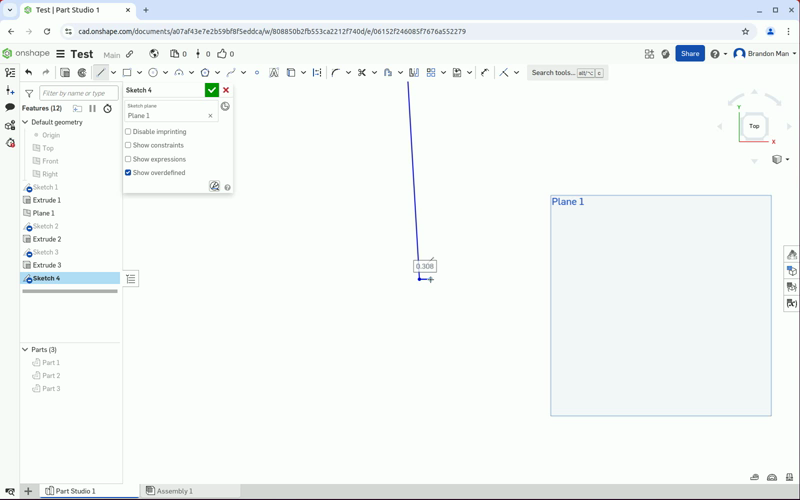
scroll(-6)
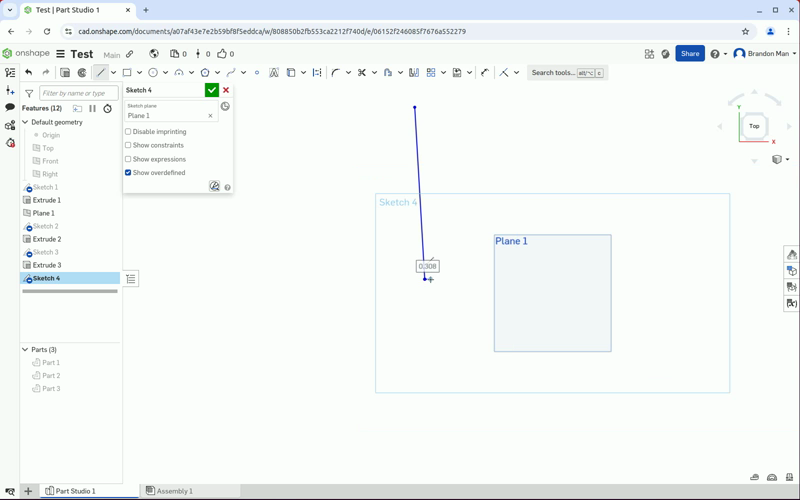
scroll(-6)
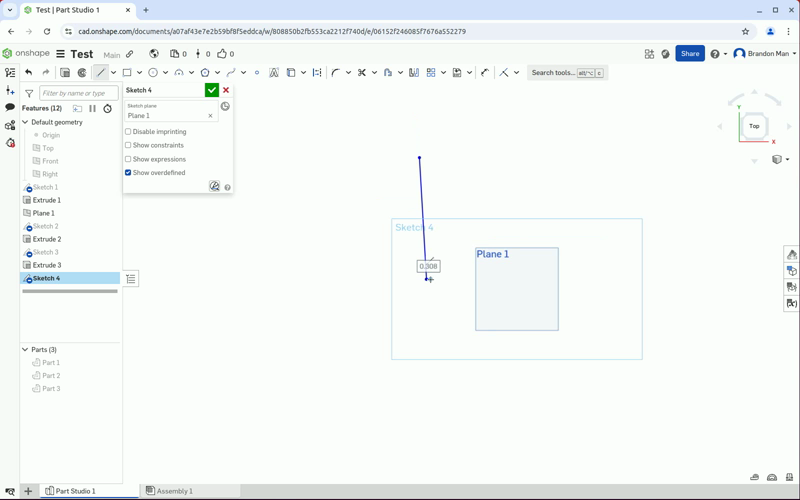
scroll(-6)
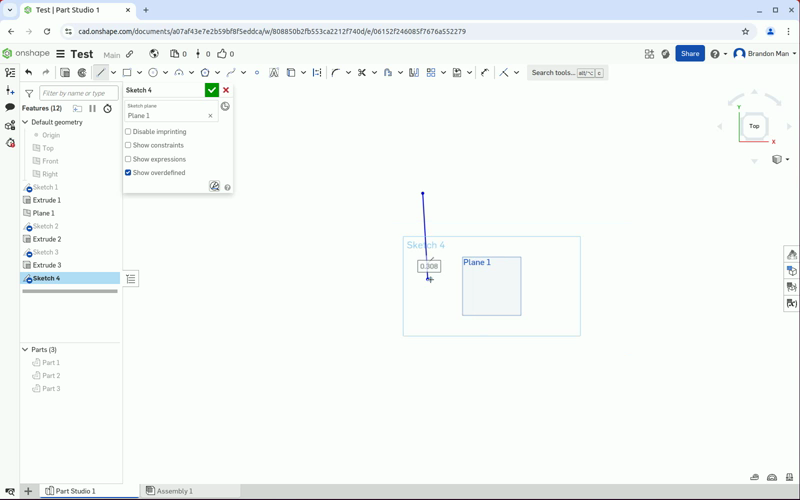
scroll(-6)
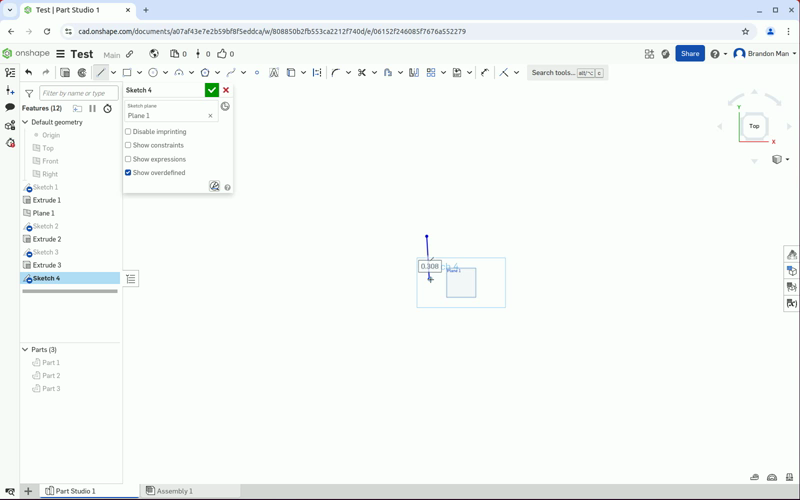
key_up(shift)
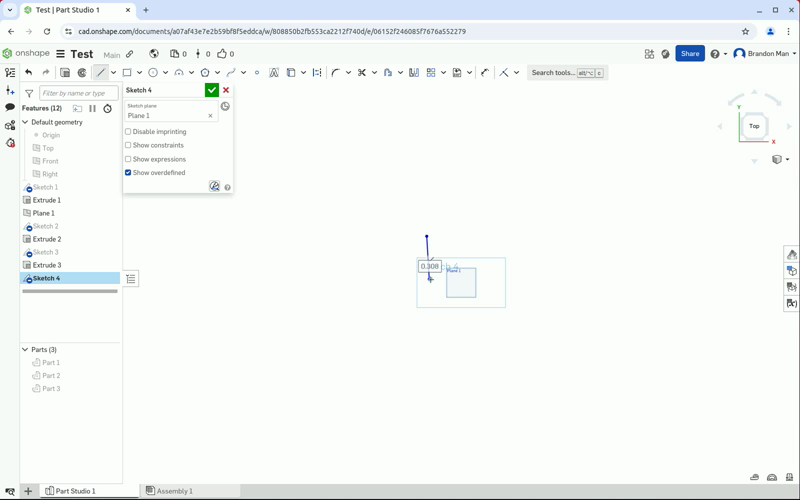
key_down(shift)
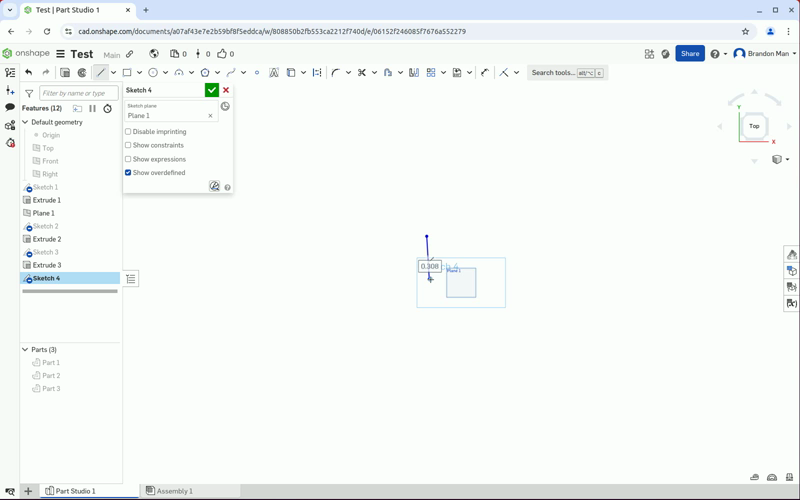
mouse_move(460, 279)
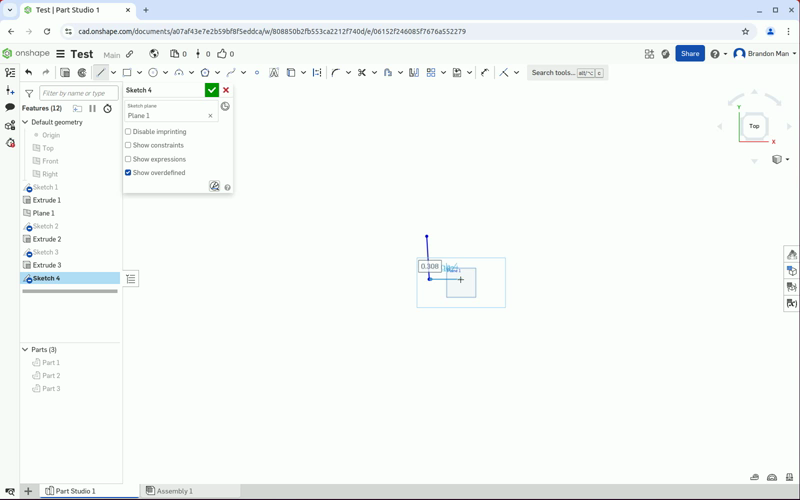
mouse_move(430, 235)
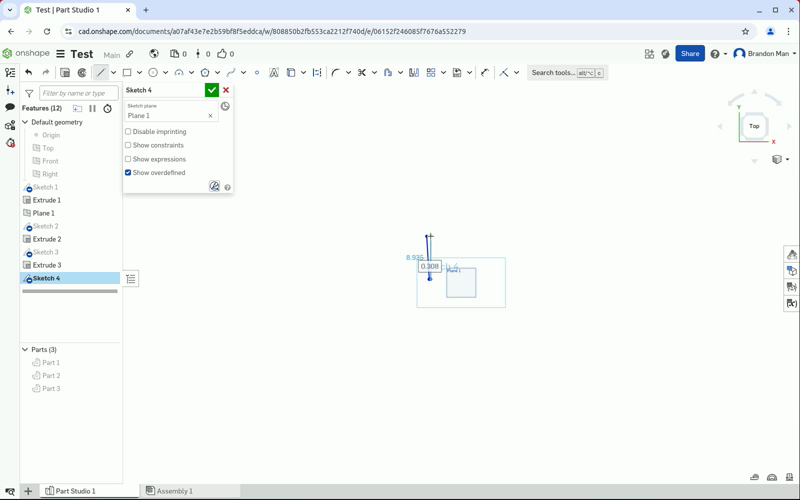
scroll(6)
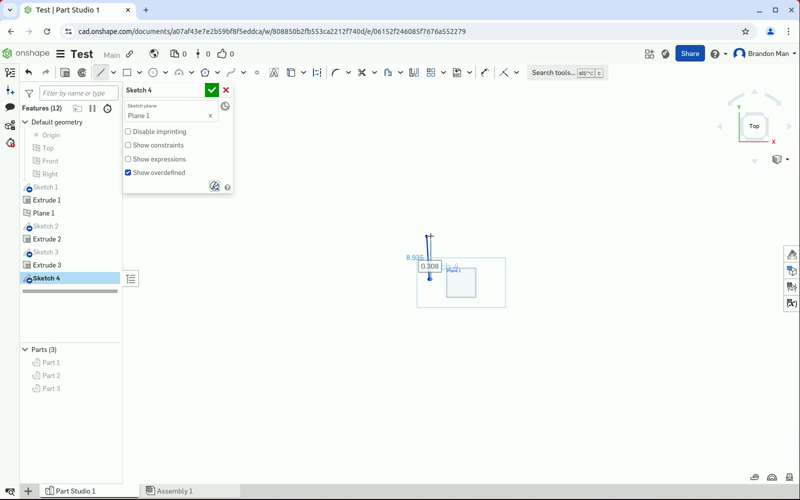
scroll(6)
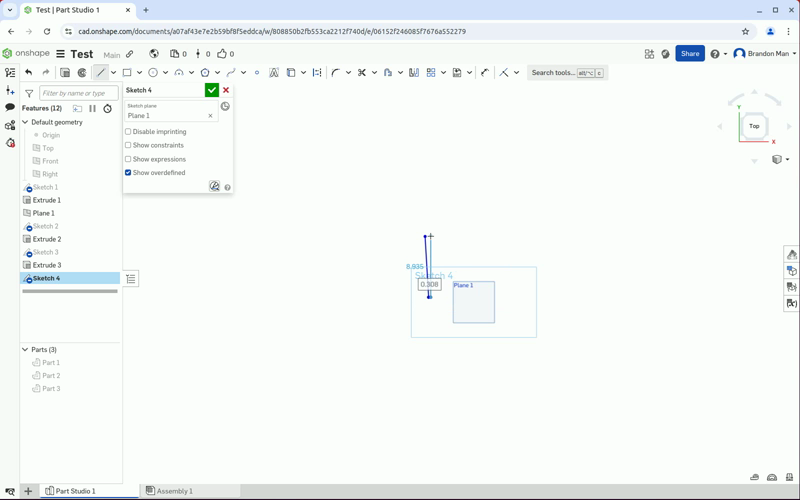
scroll(6)
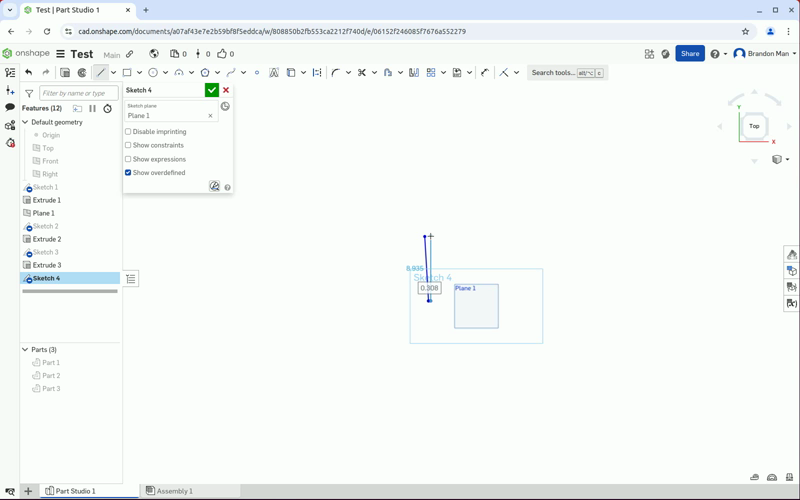
scroll(6)
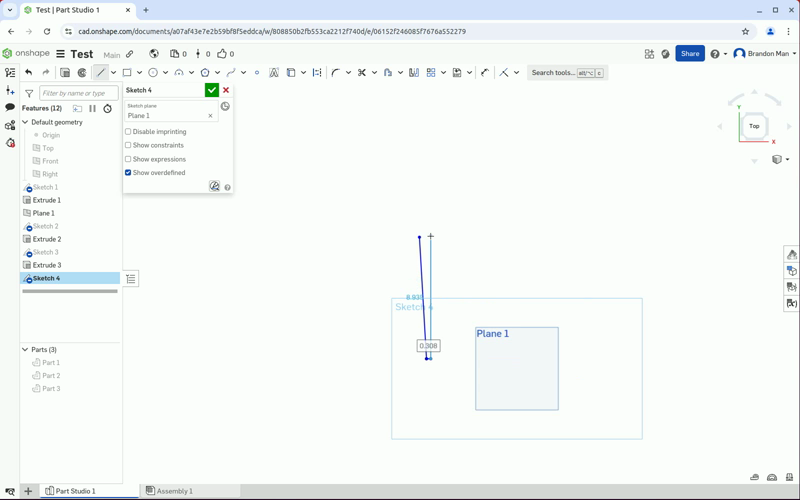
scroll(6)
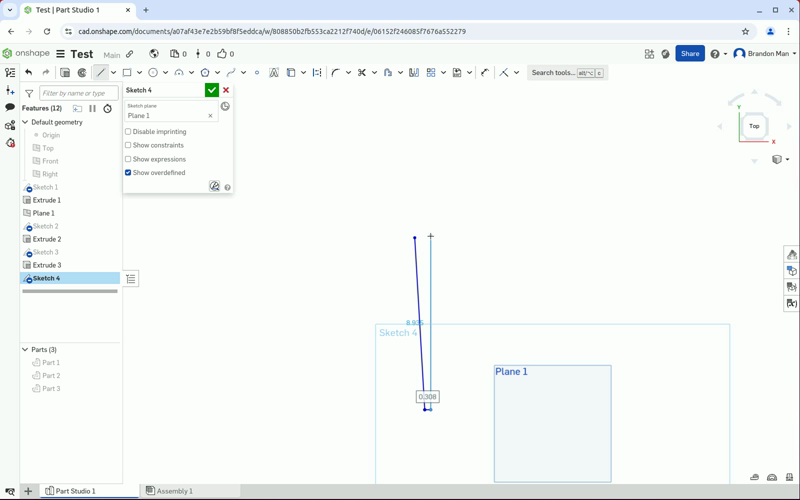
scroll(6)
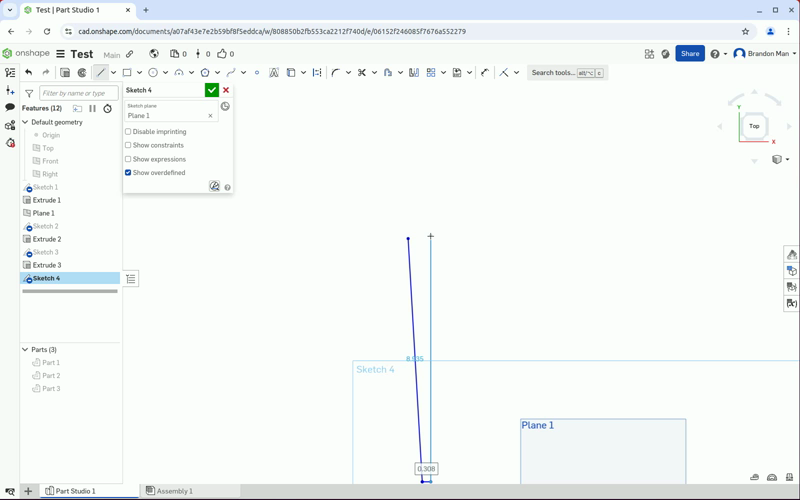
scroll(6)
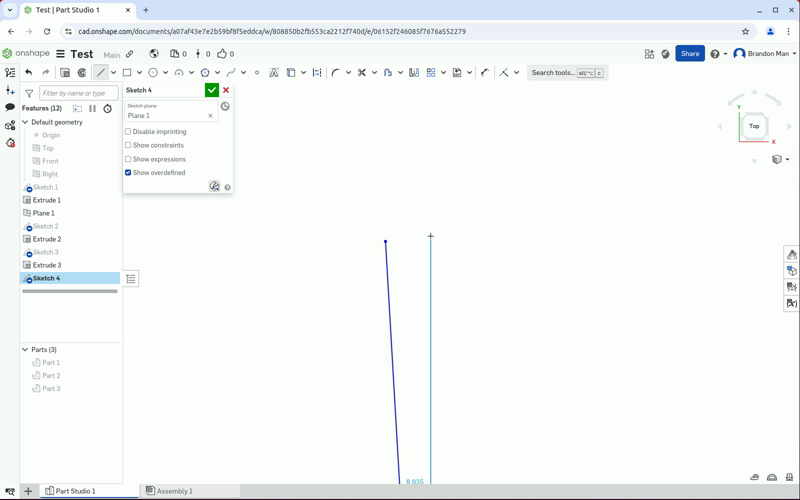
click(430, 235)
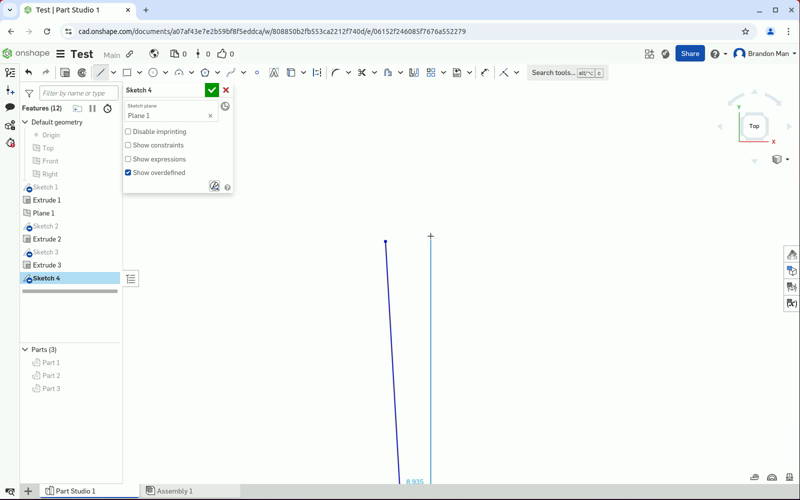
scroll(-6)
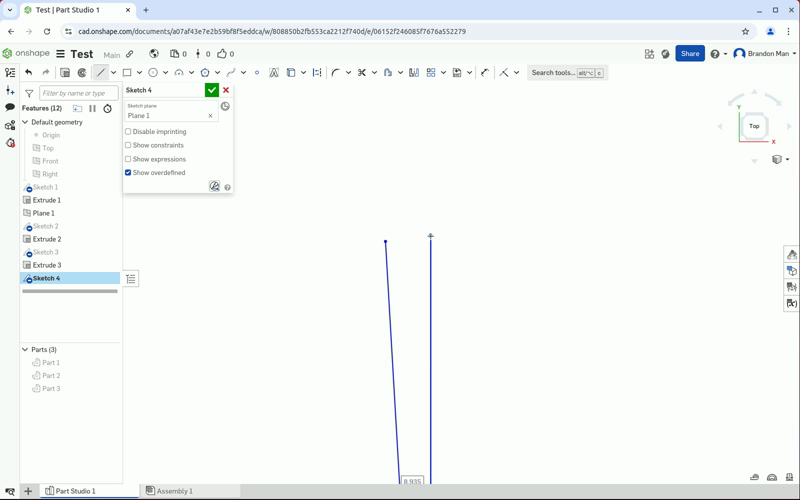
scroll(-6)
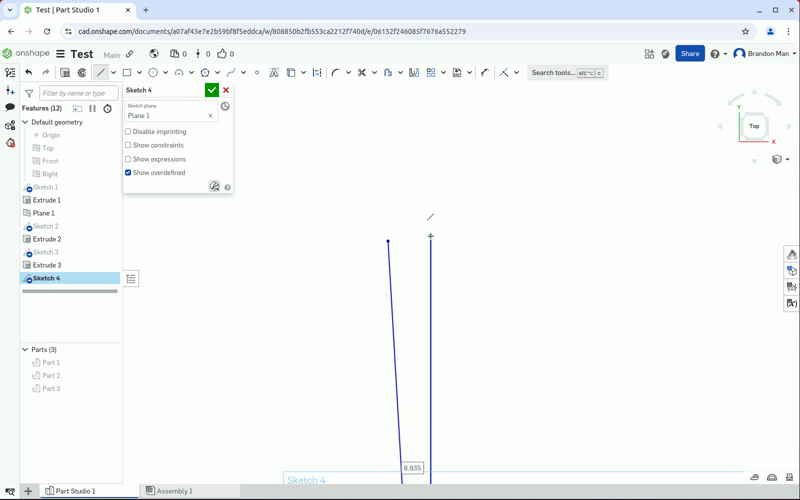
scroll(-6)
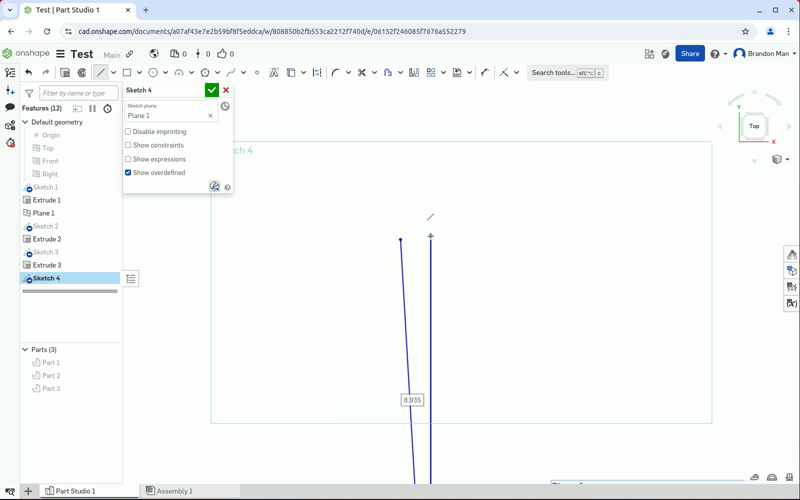
scroll(-6)
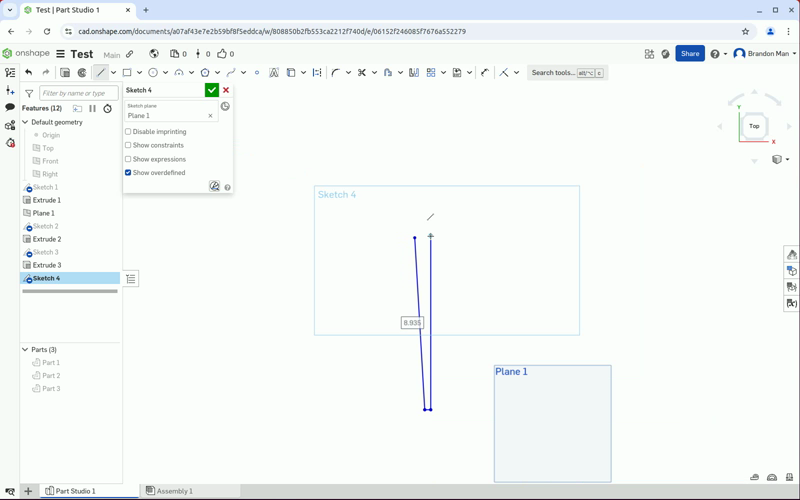
scroll(-6)
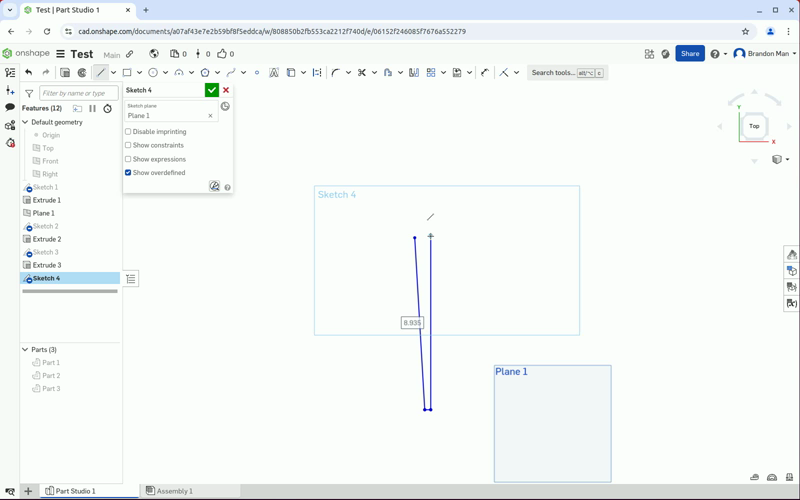
scroll(-6)
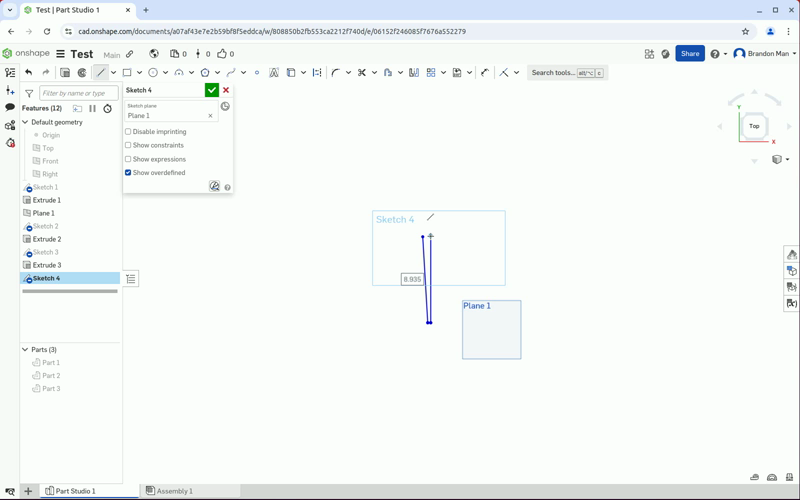
scroll(-6)
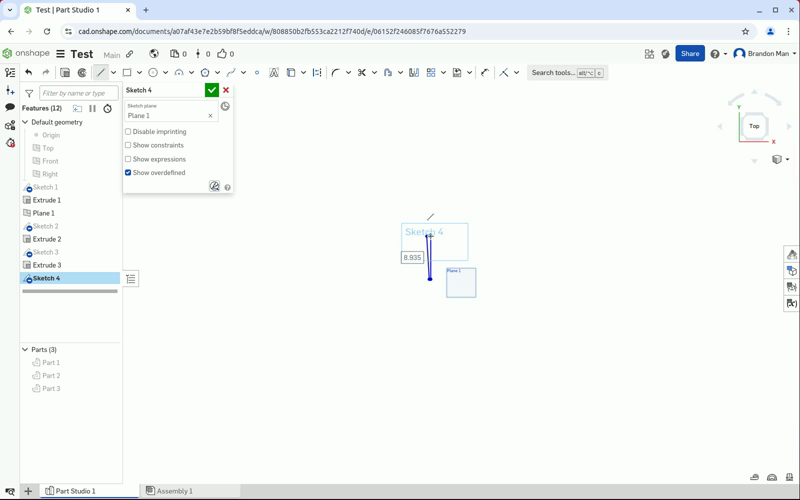
key_up(shift)
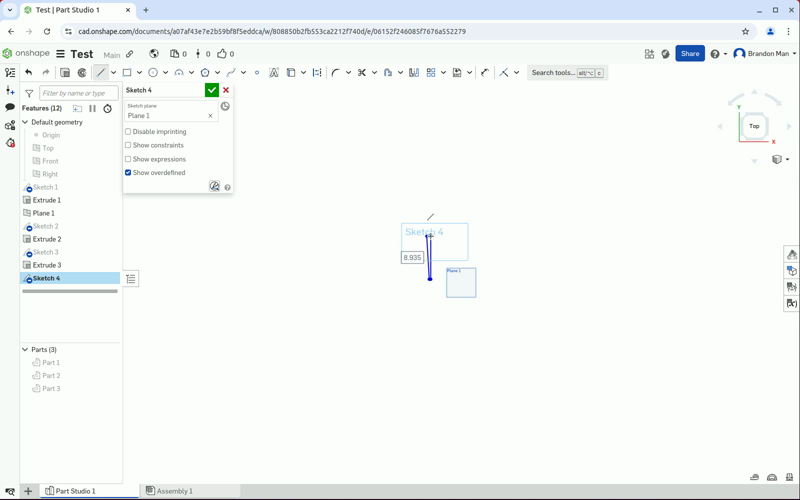
key_down(shift)
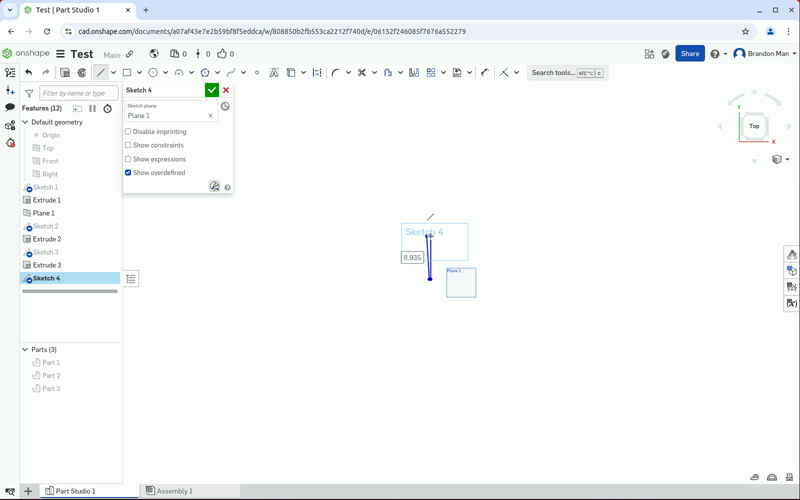
mouse_move(460, 235)
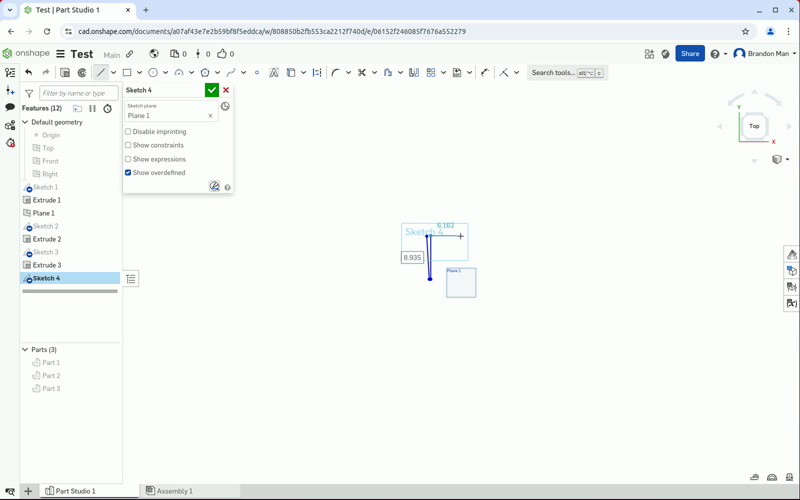
mouse_move(430, 225)
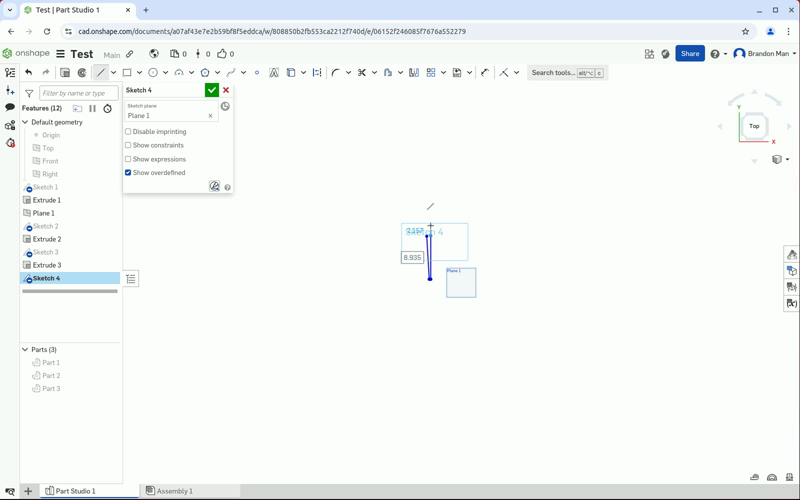
click(430, 225)
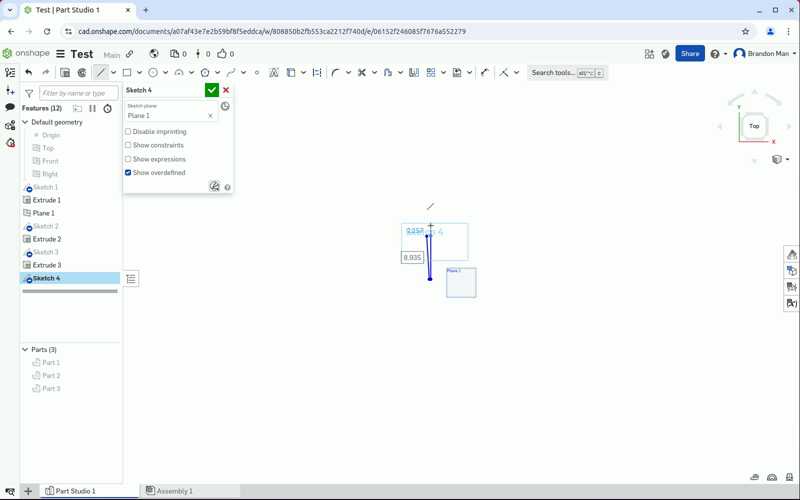
key_up(shift)
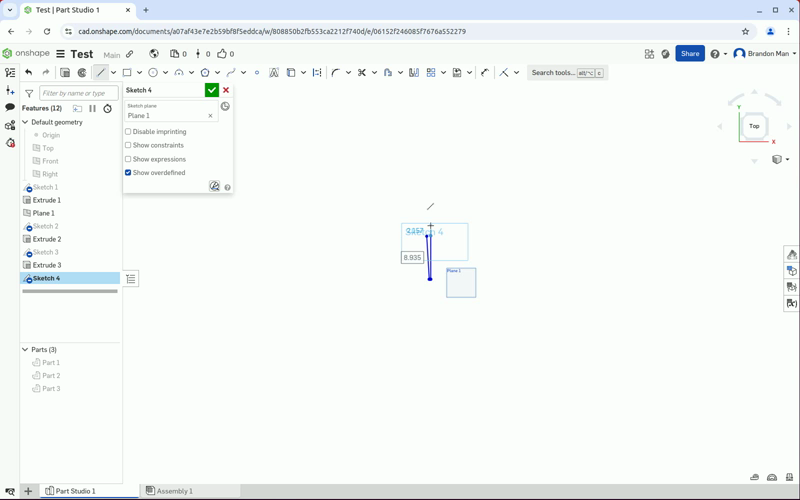
mouse_move(460, 225)
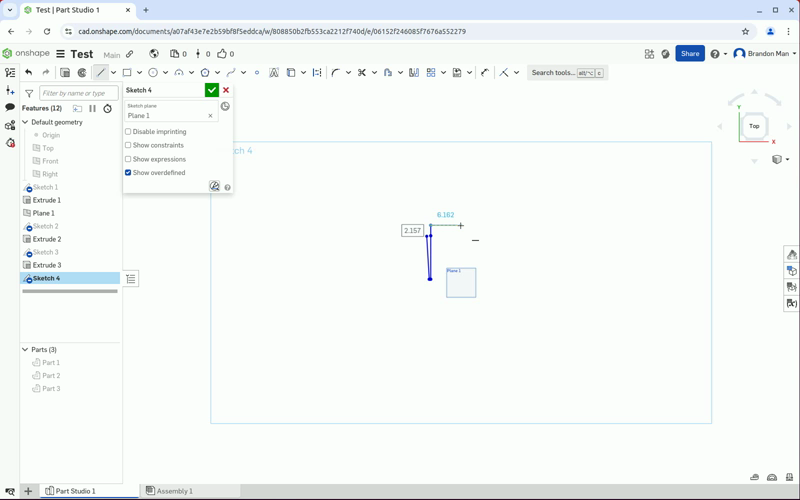
key_down(shift)
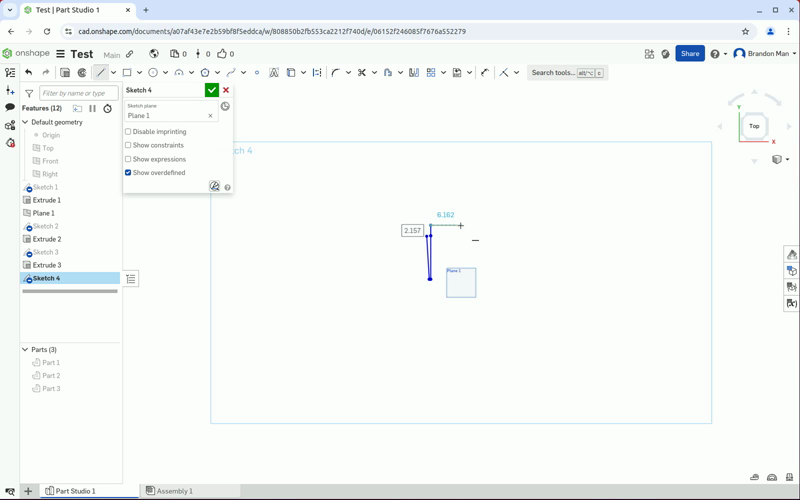
mouse_move(426, 236)
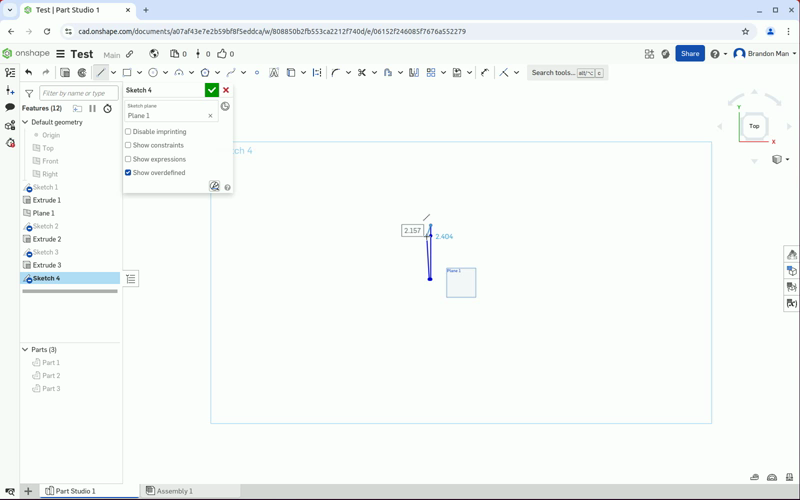
scroll(6)
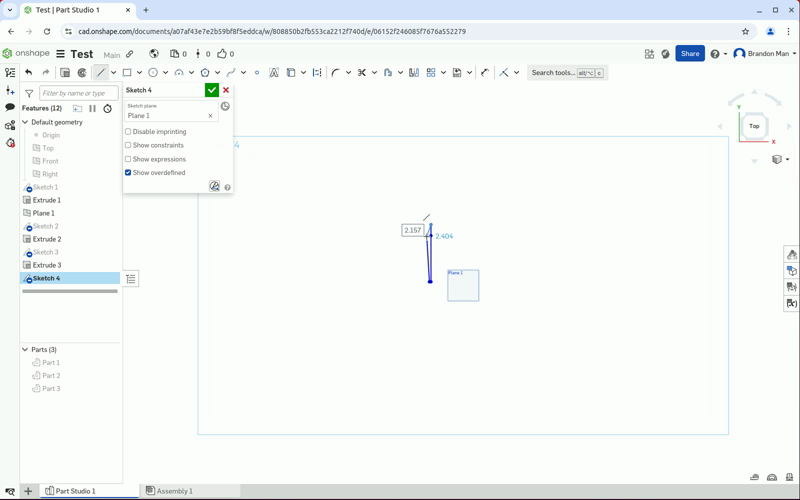
scroll(6)
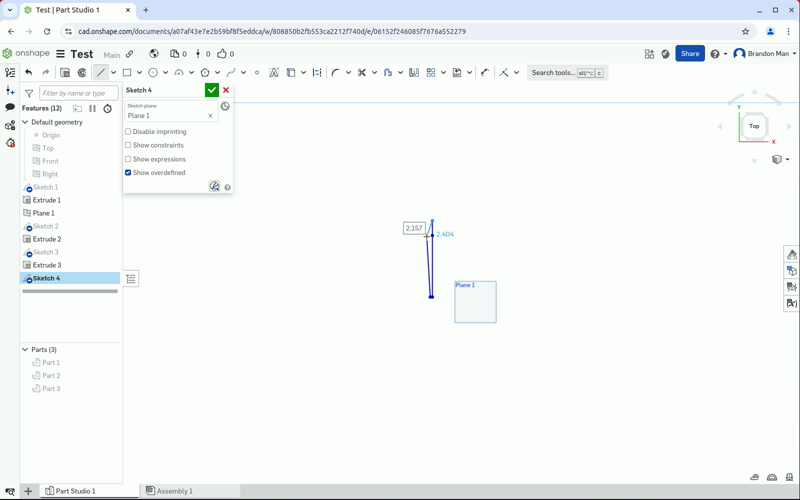
scroll(6)
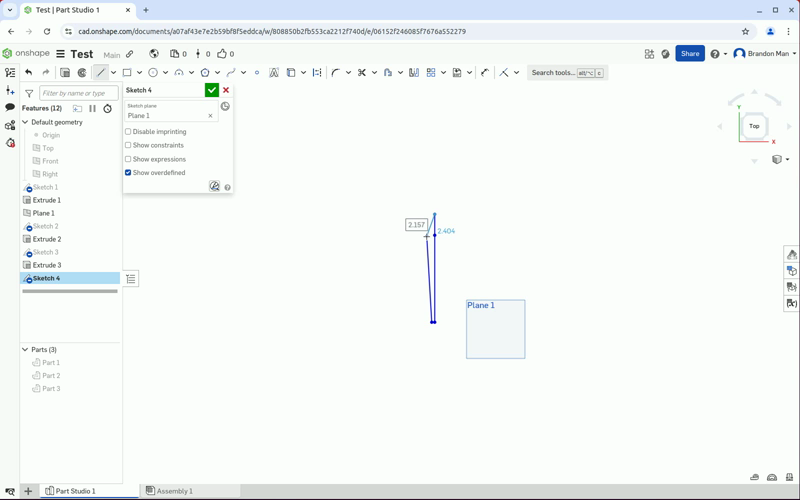
scroll(6)
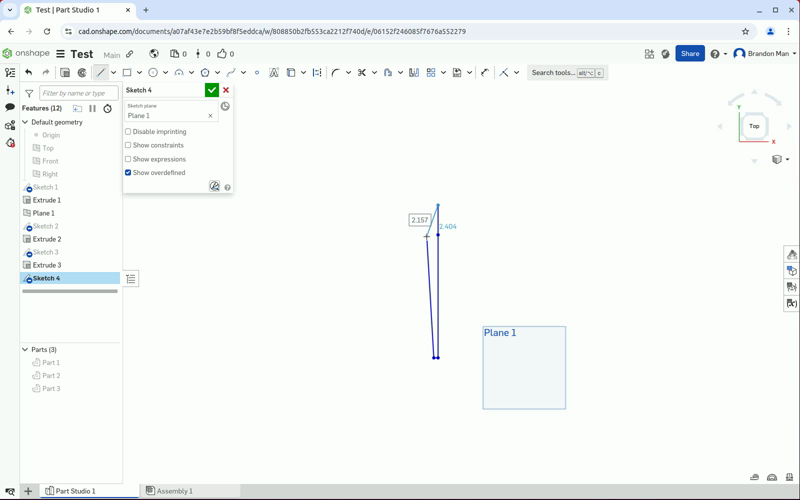
scroll(6)
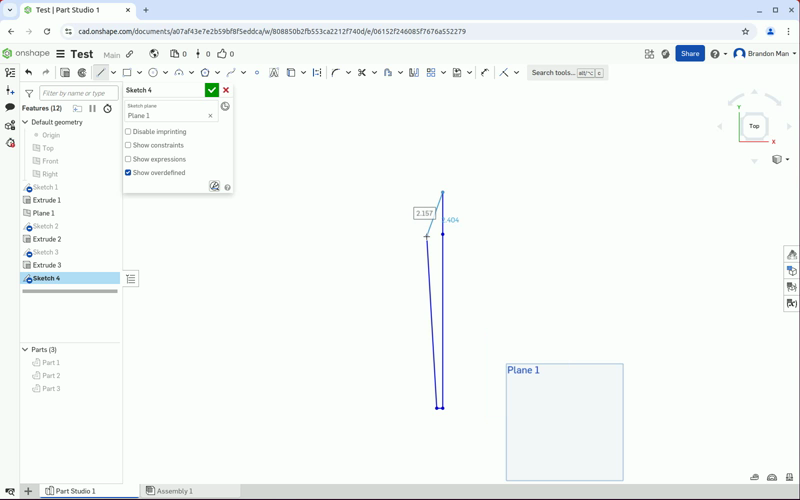
scroll(6)
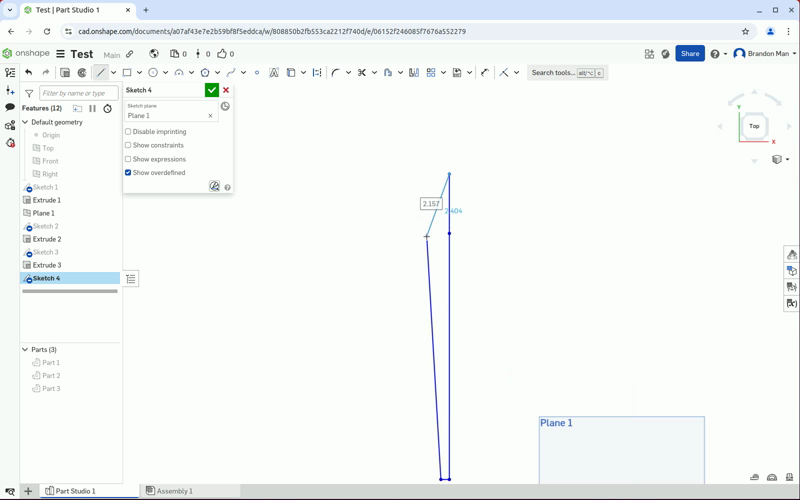
scroll(6)
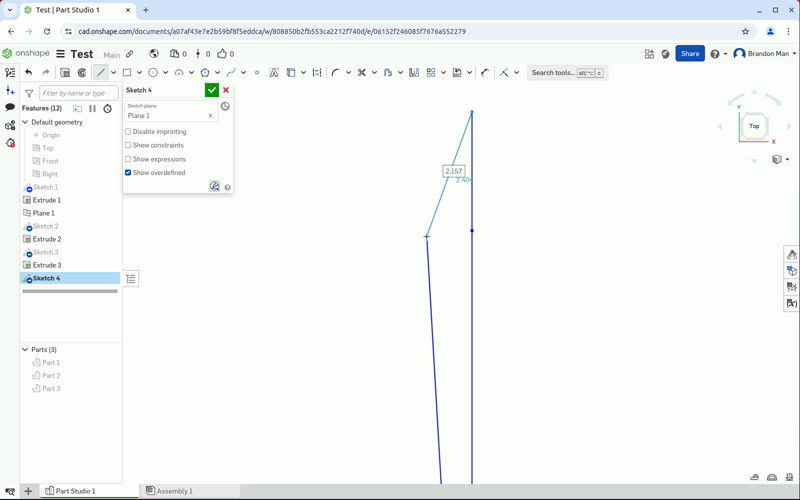
key_up(shift)
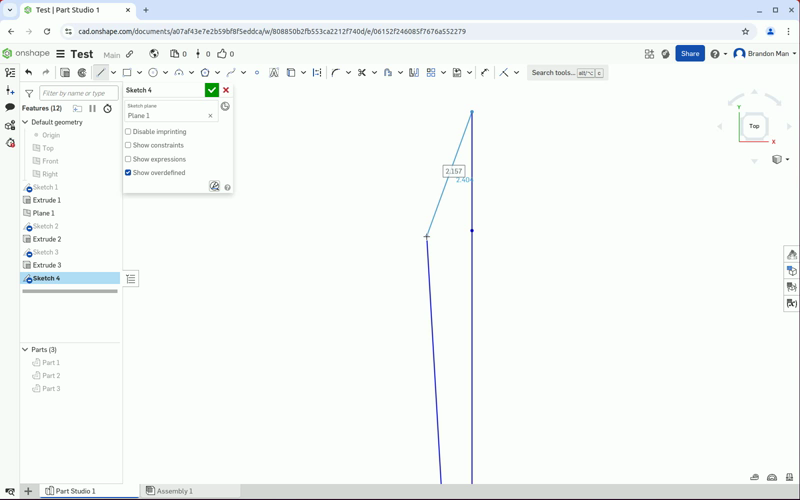
click(426, 236)
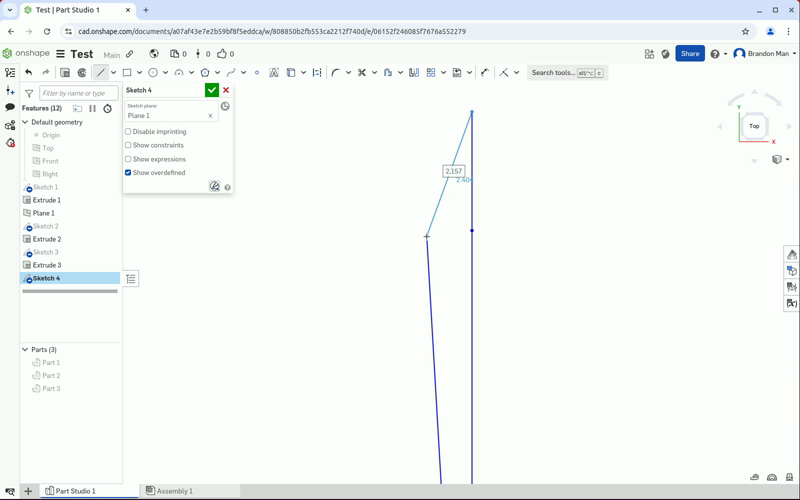
scroll(-6)
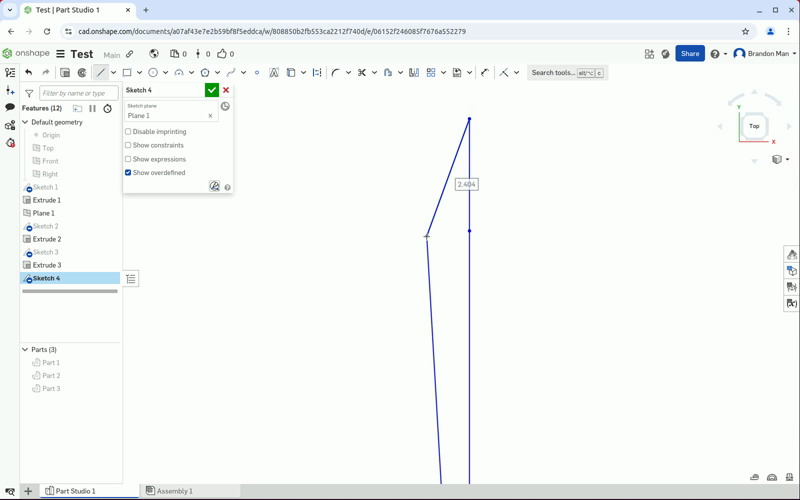
scroll(-6)
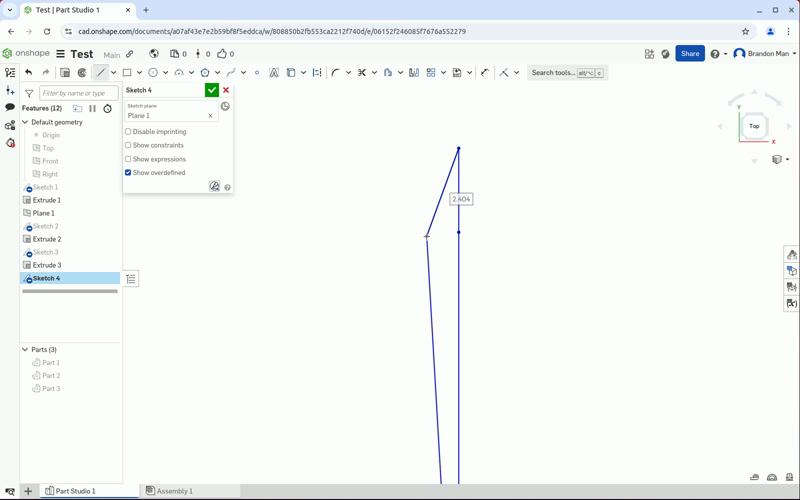
scroll(-6)
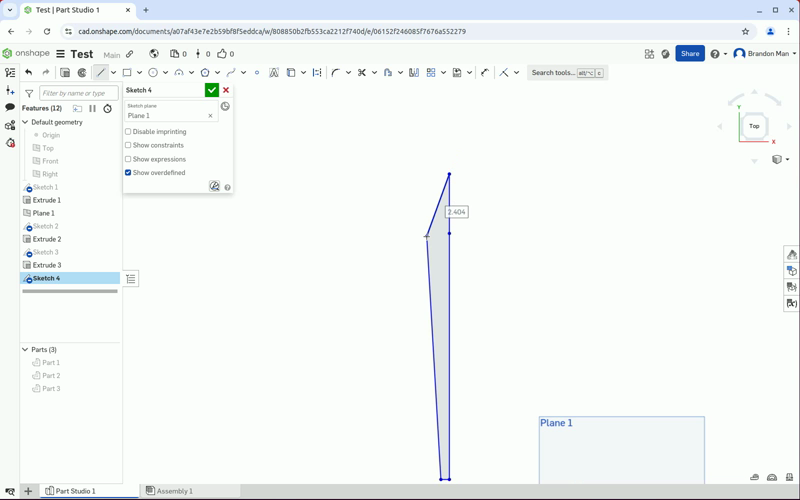
scroll(-6)
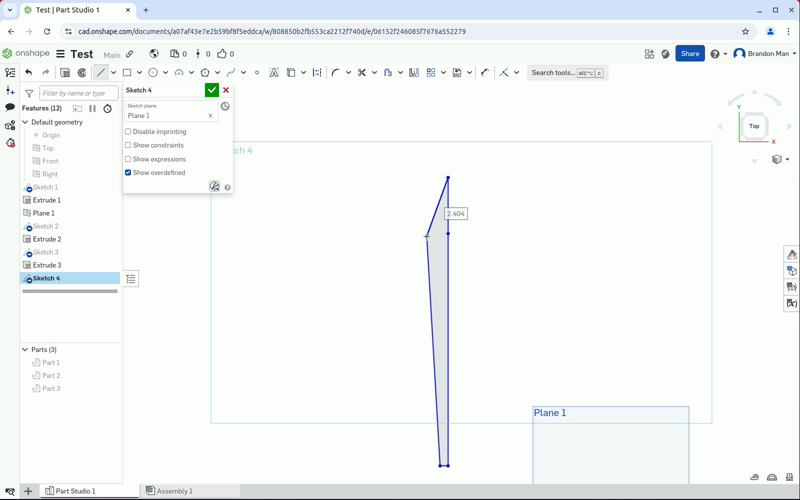
scroll(-6)
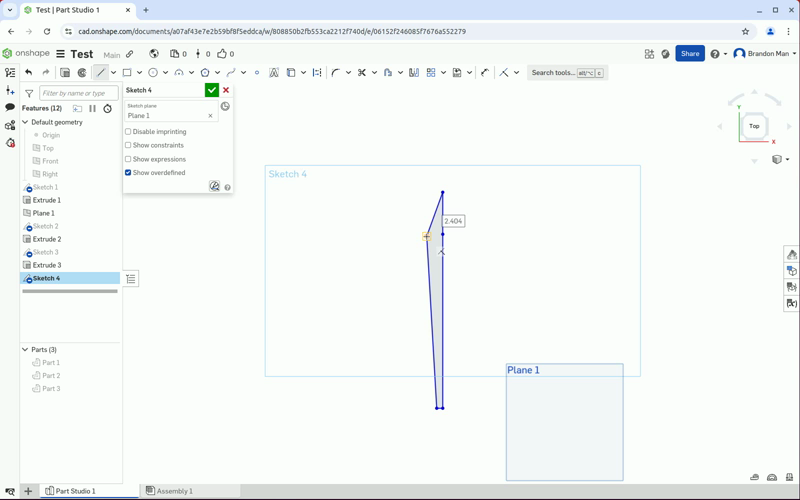
scroll(-6)
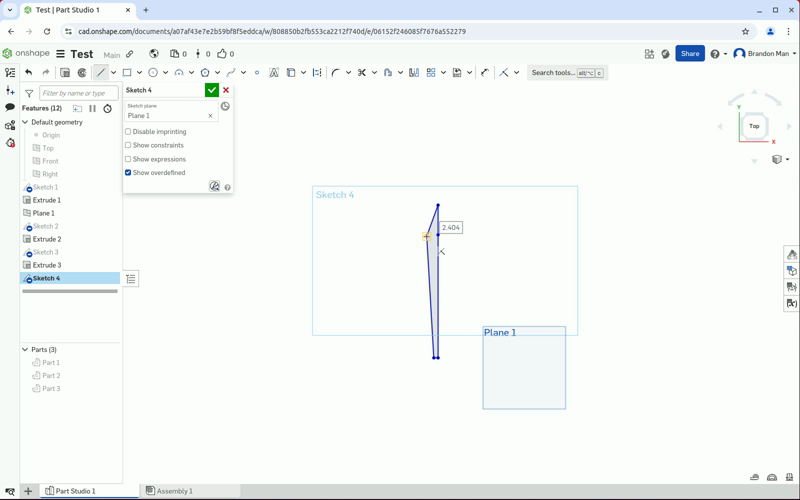
scroll(-6)
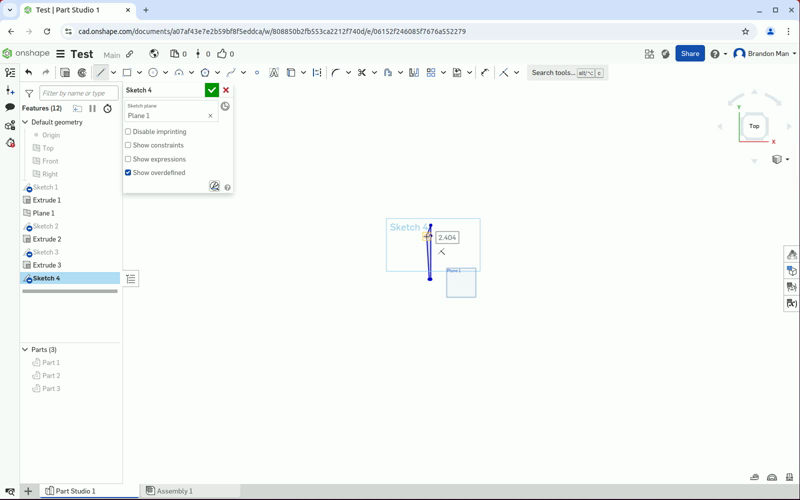
key(esc)
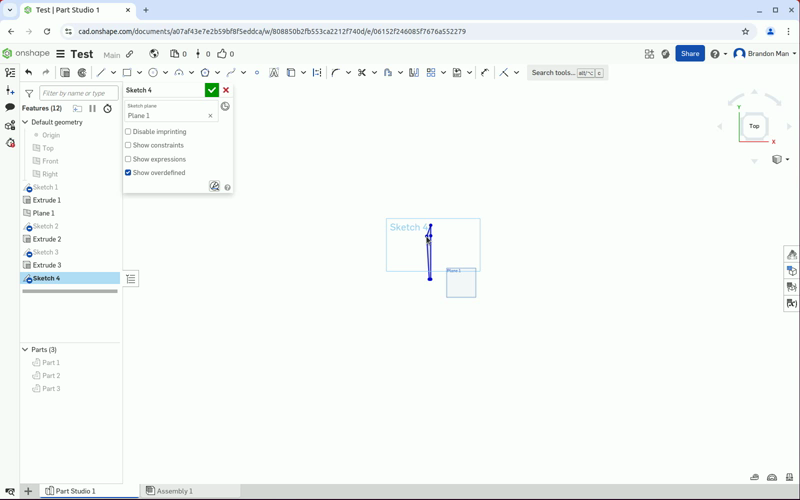
mouse_move(428, 267)
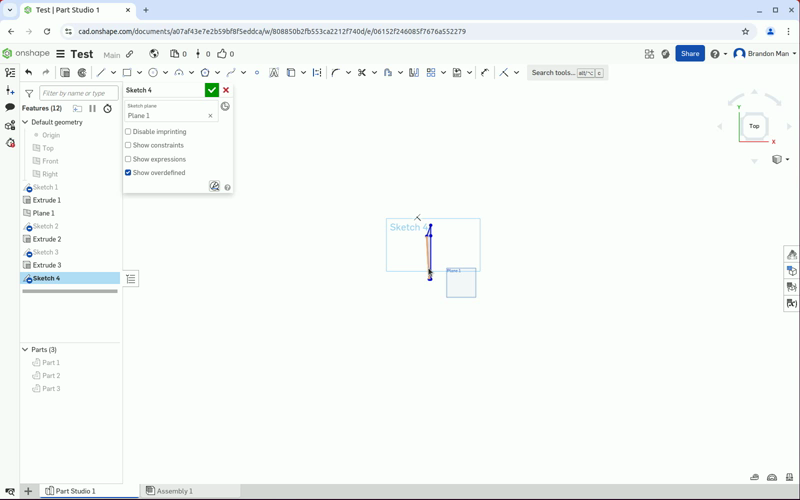
scroll(6)
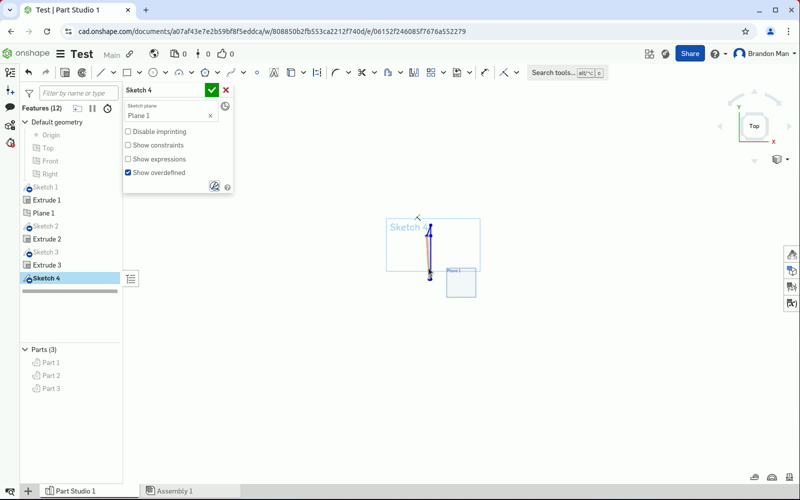
scroll(6)
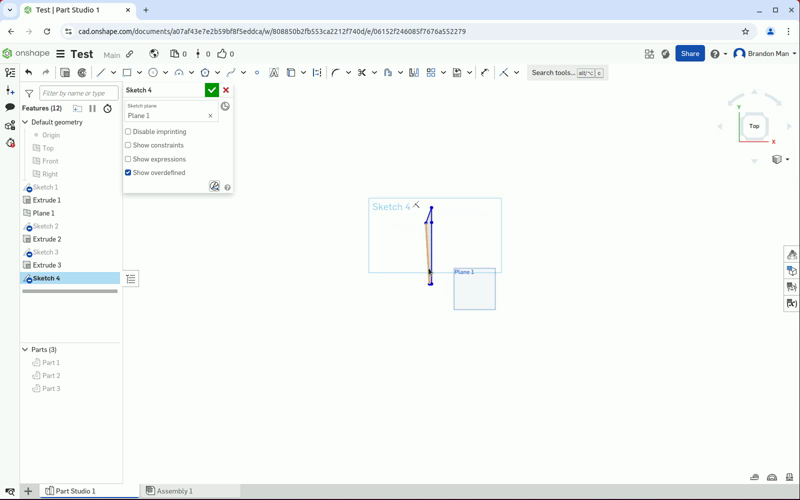
scroll(6)
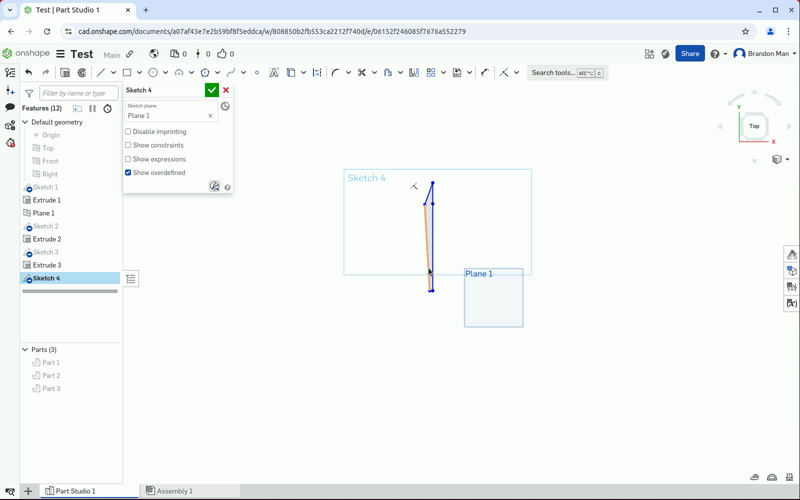
scroll(6)
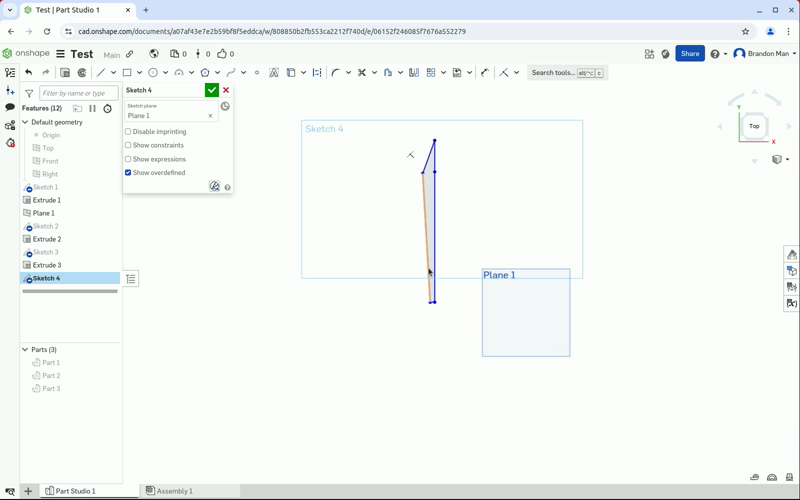
scroll(6)
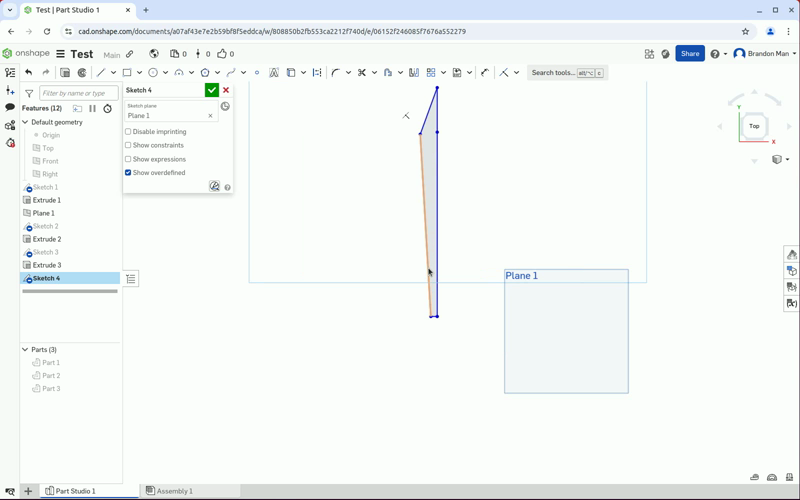
scroll(6)
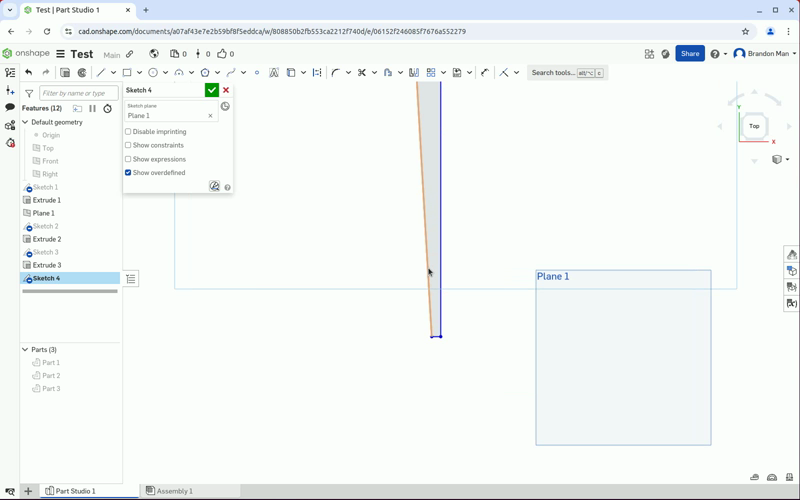
scroll(6)
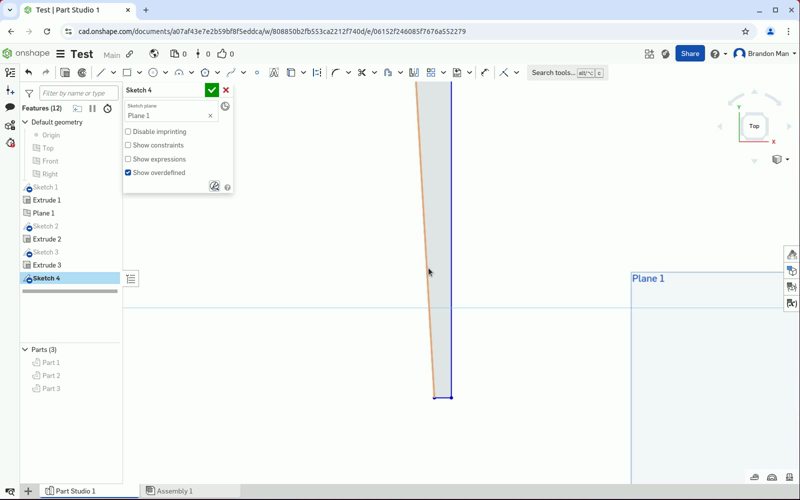
click(428, 267)
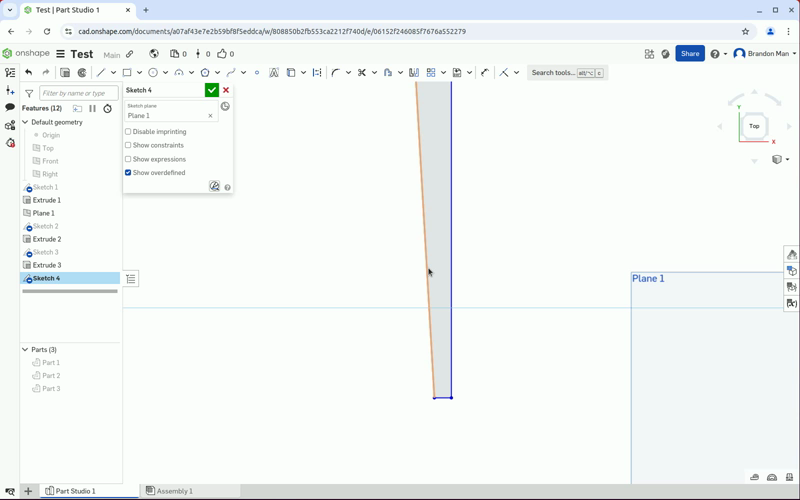
scroll(-6)
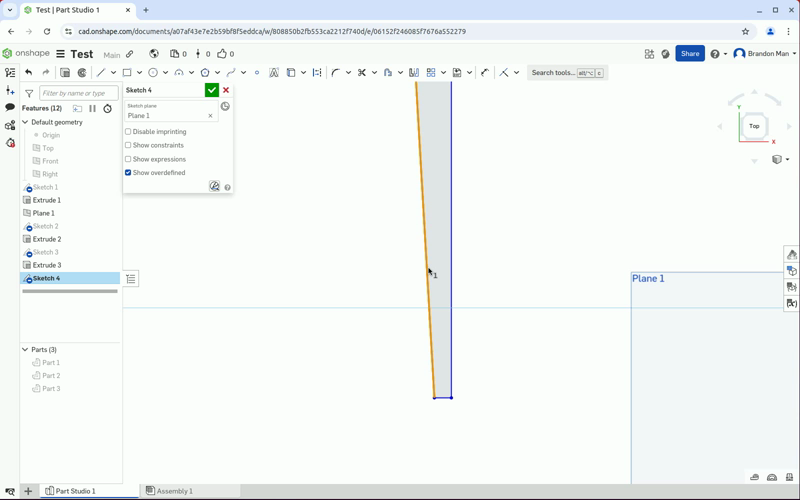
scroll(-6)
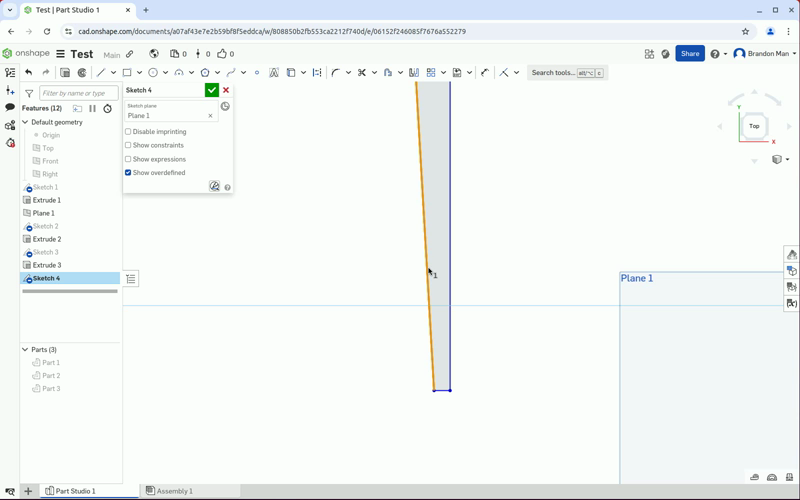
scroll(-6)
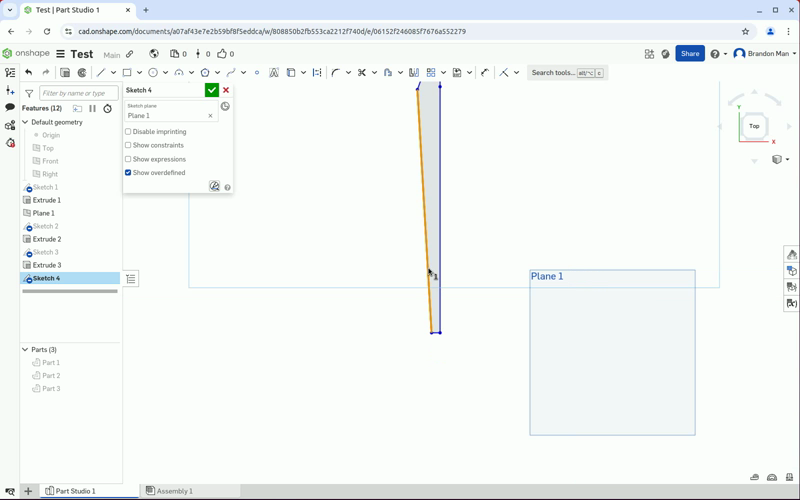
scroll(-6)
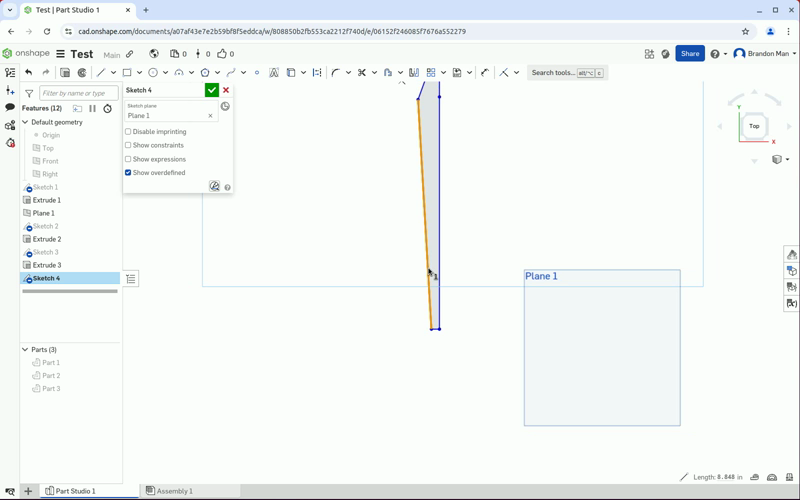
scroll(-6)
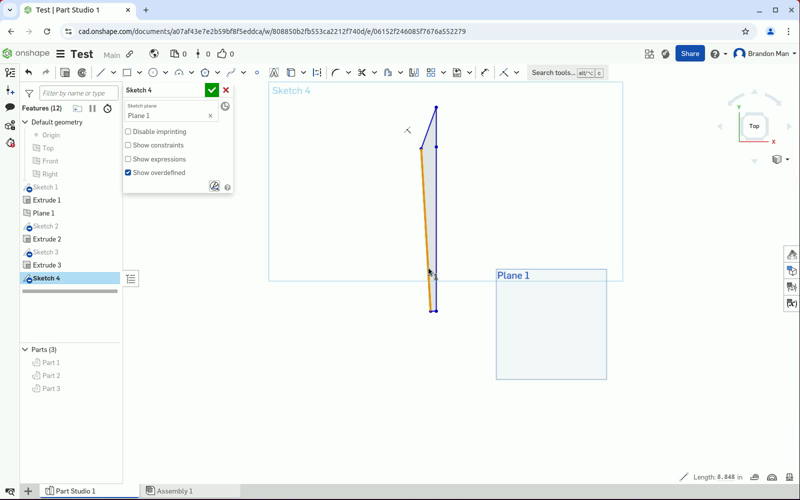
scroll(-6)
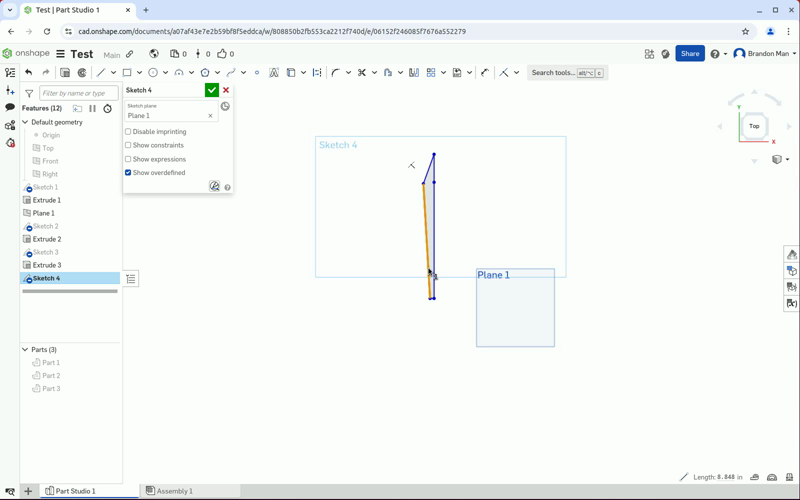
scroll(-6)
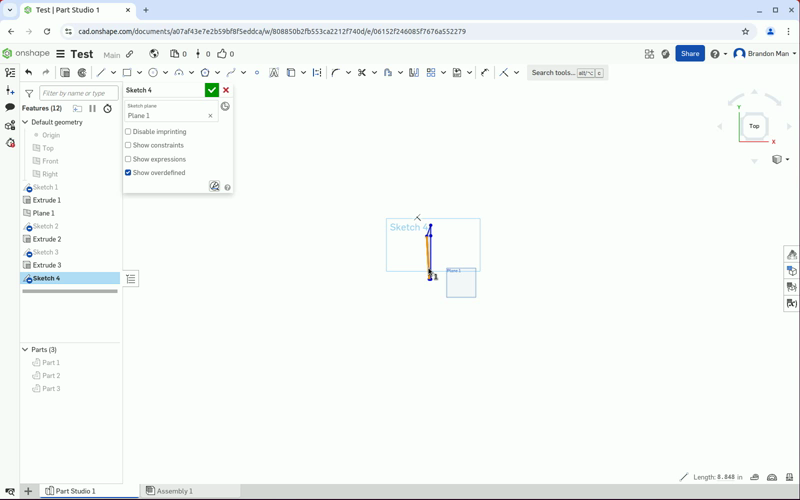
mouse_move(73, 352)
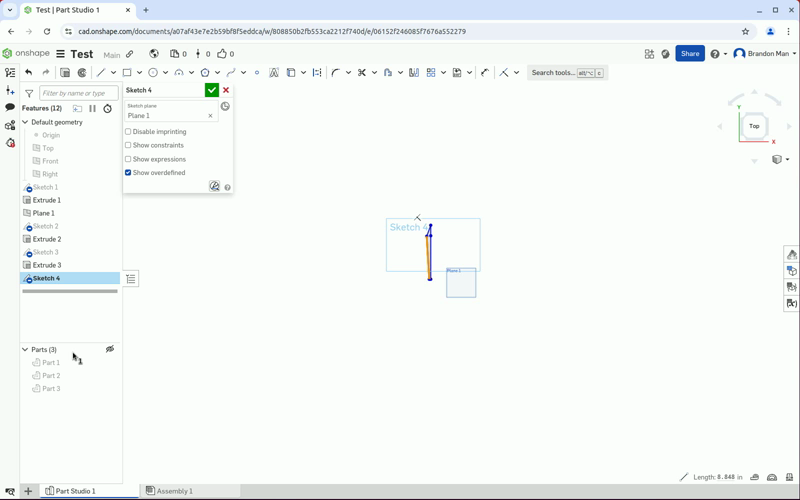
key(shift+y)
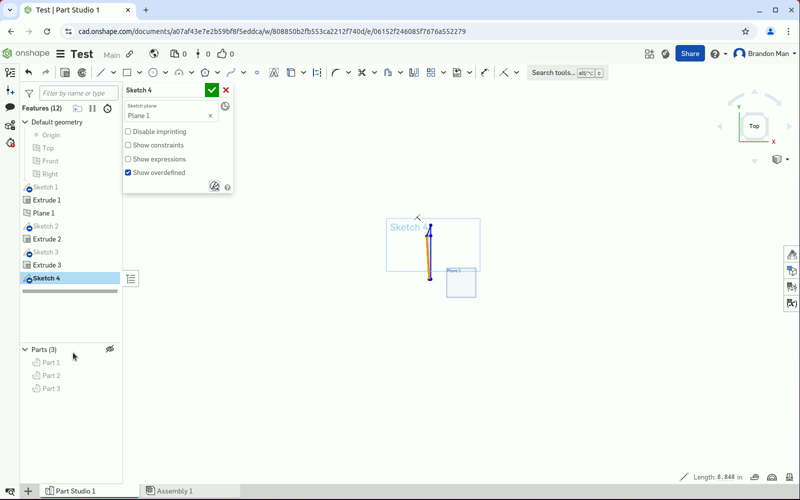
key(shift+e)
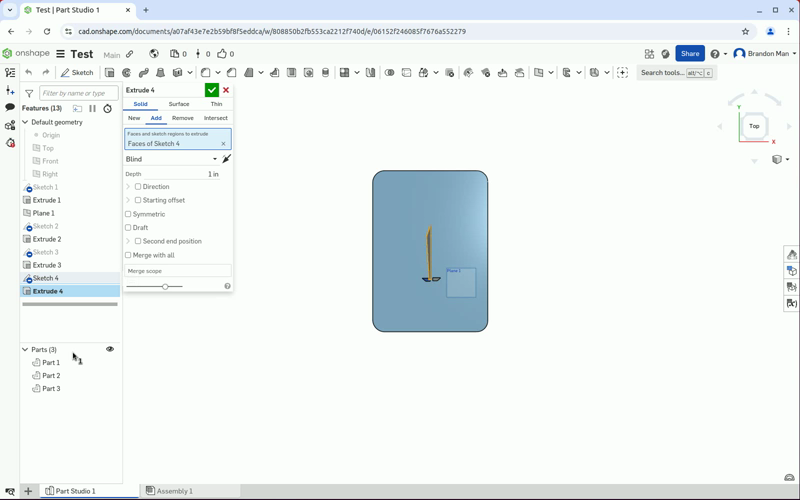
mouse_move(143, 106)
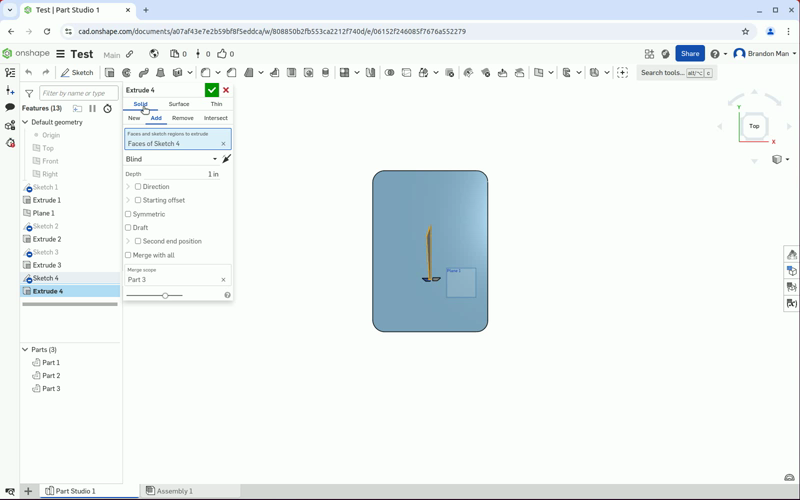
click(143, 106)
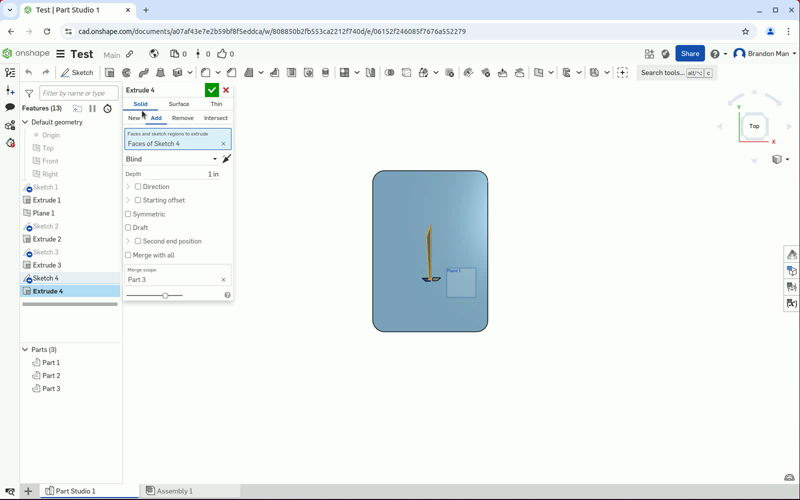
mouse_move(137, 120)
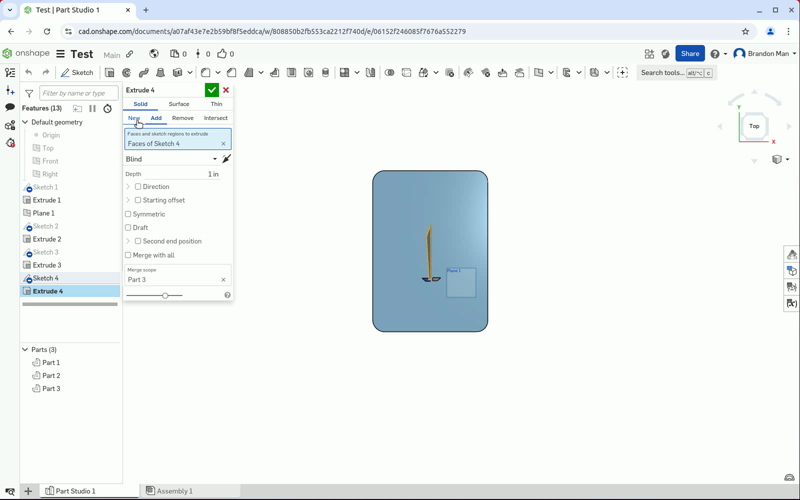
click(137, 120)
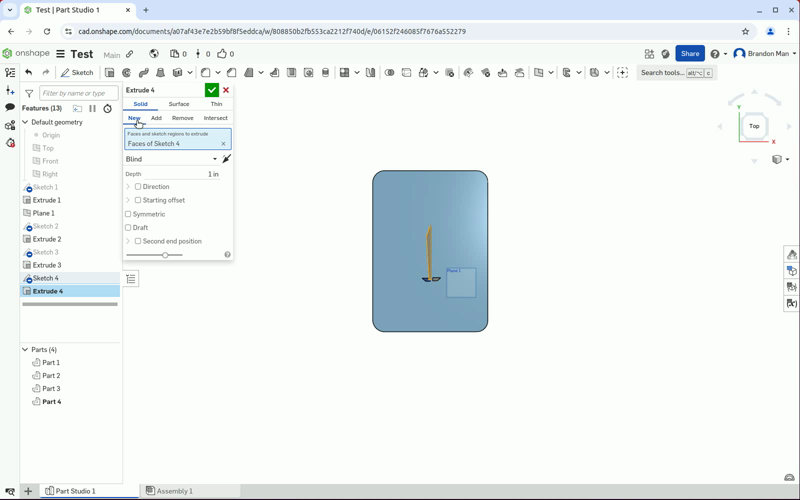
key(tab, 4)
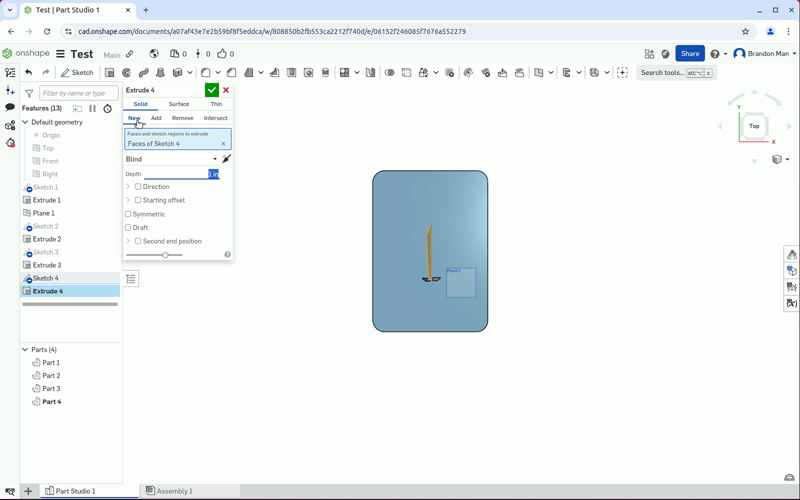
text(0.481)
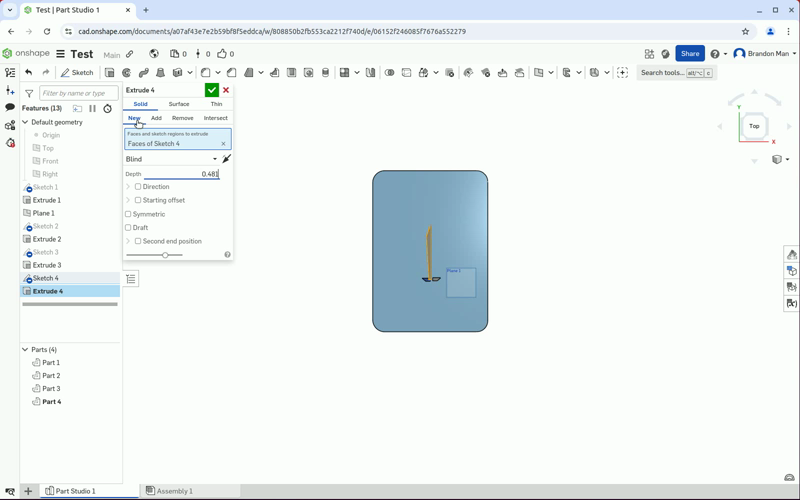
key(enter)
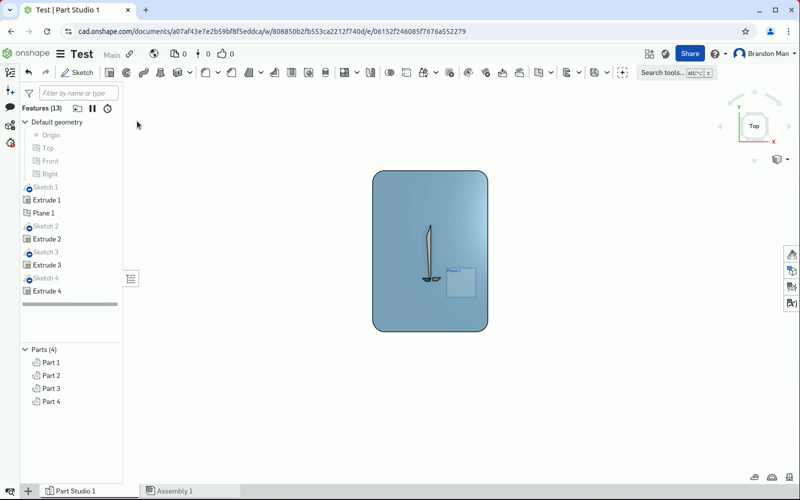
key(shift+h)
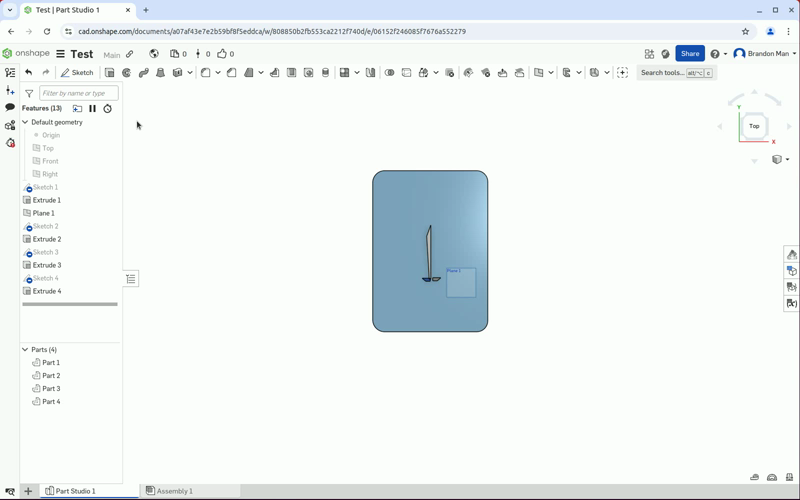
key(shift+h)
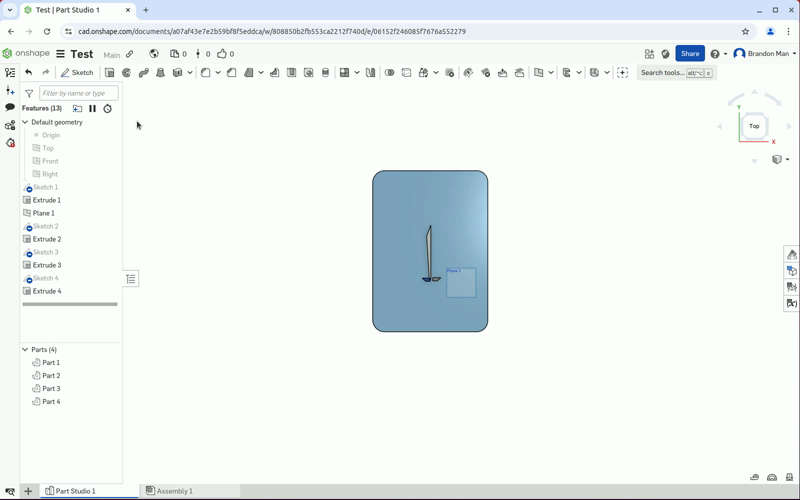
mouse_move(73, 189)
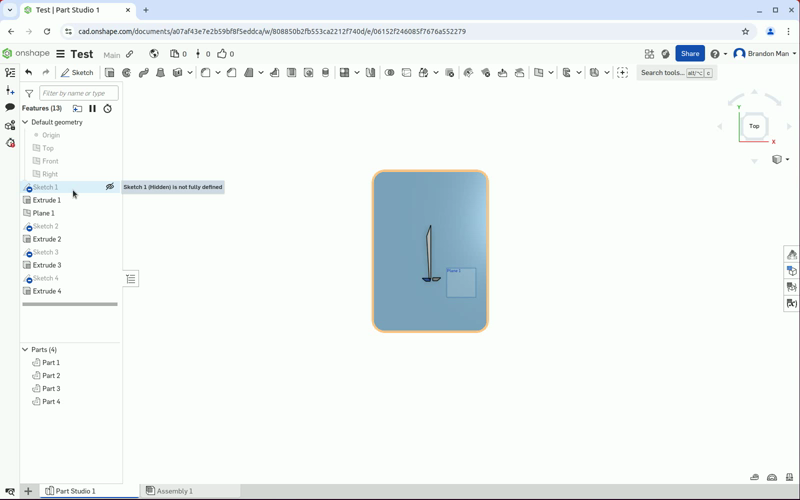
click(73, 189)
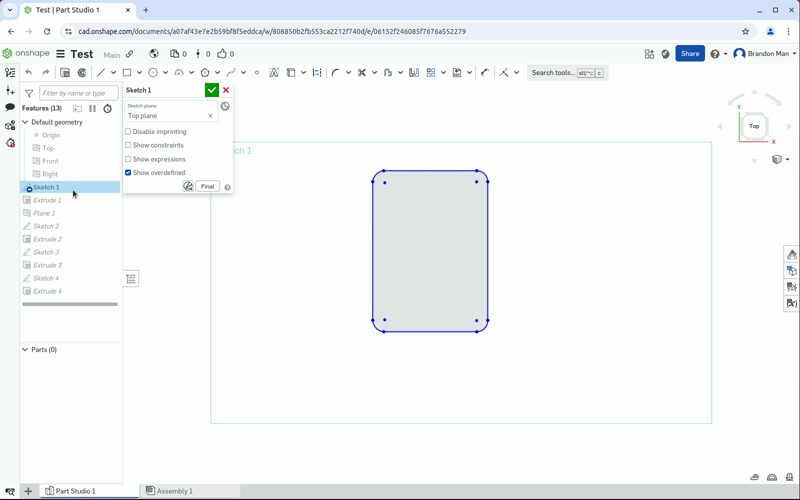
mouse_move(229, 92)
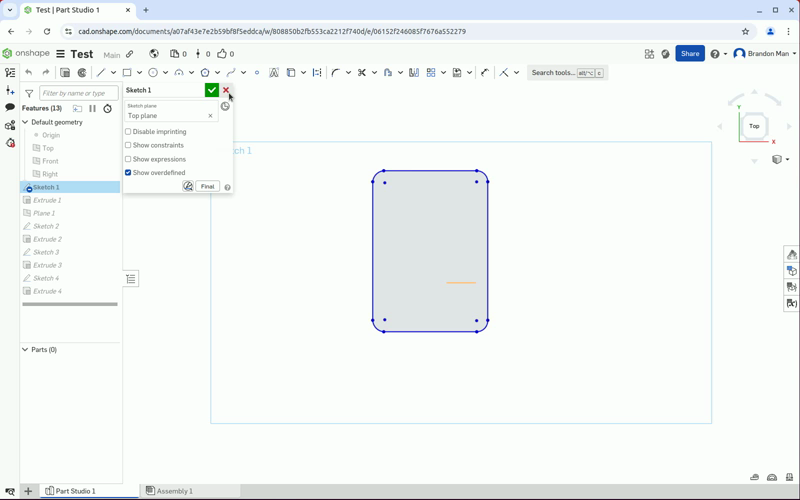
click(229, 92)
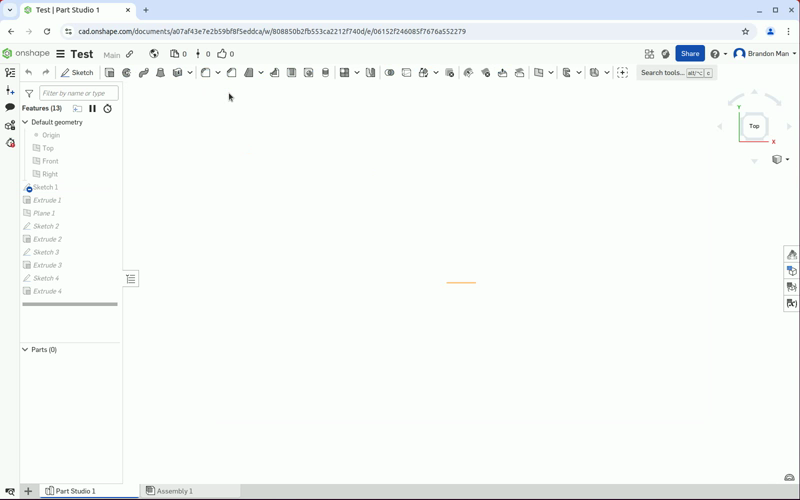
key(shift+s)
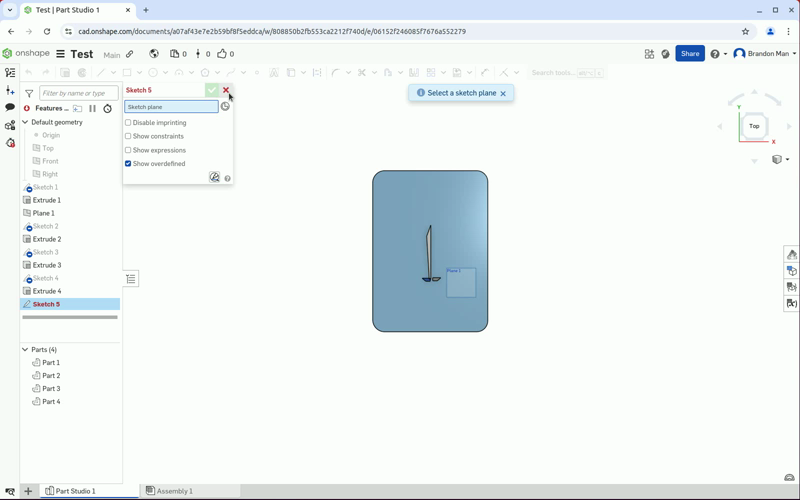
mouse_move(73, 215)
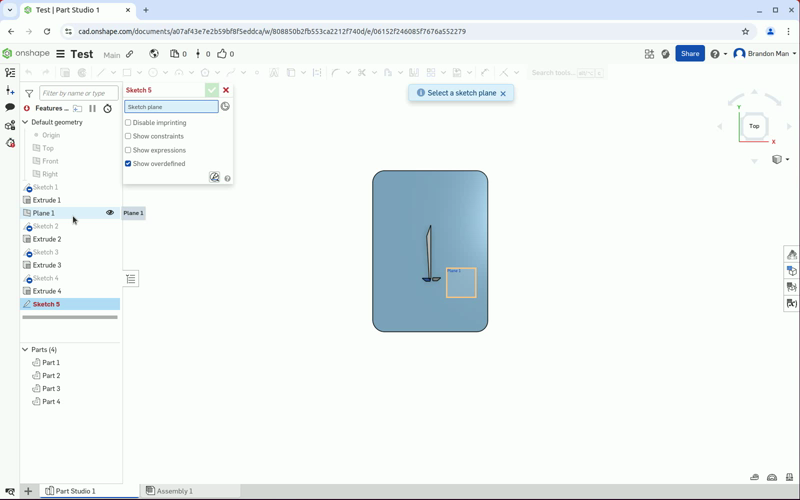
click(73, 215)
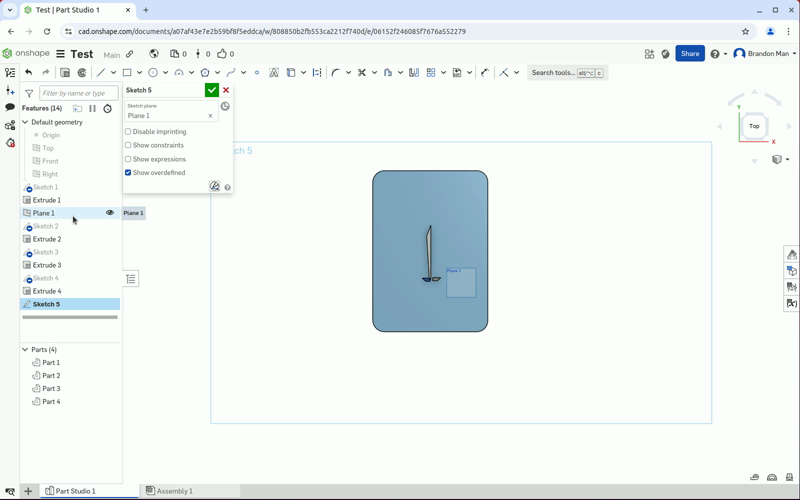
mouse_move(73, 352)
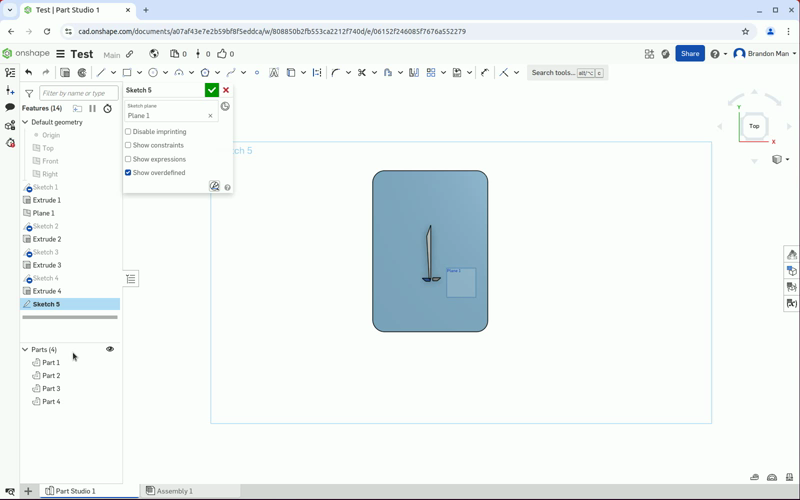
key(y)
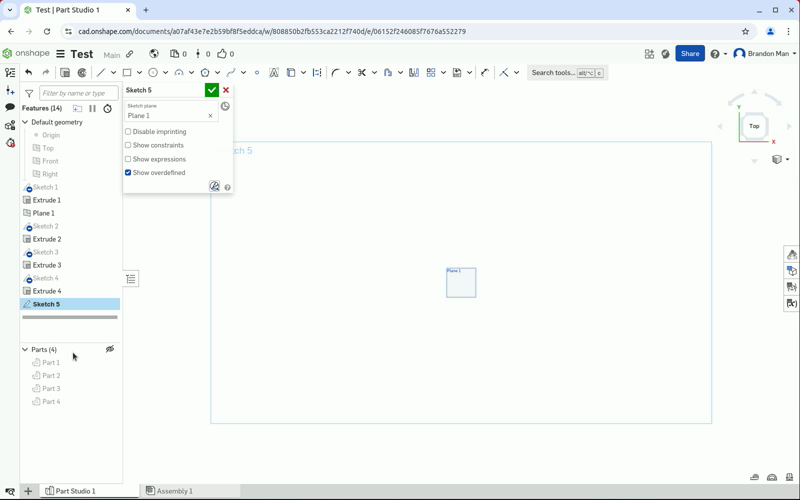
key(l)
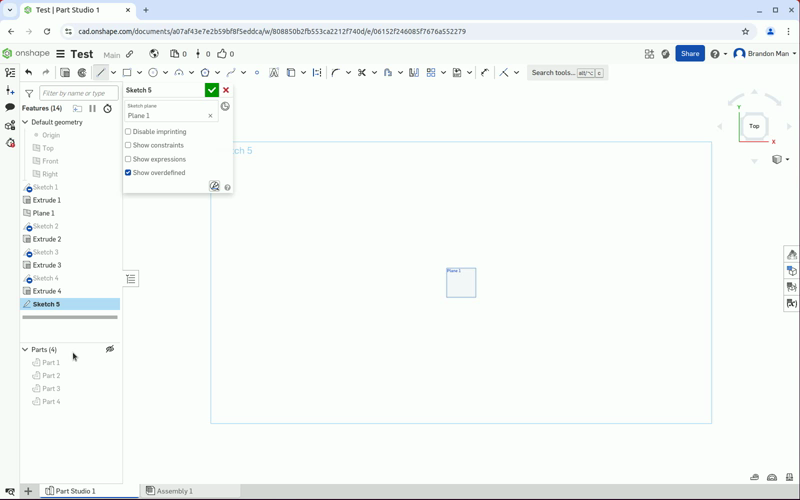
key_down(shift)
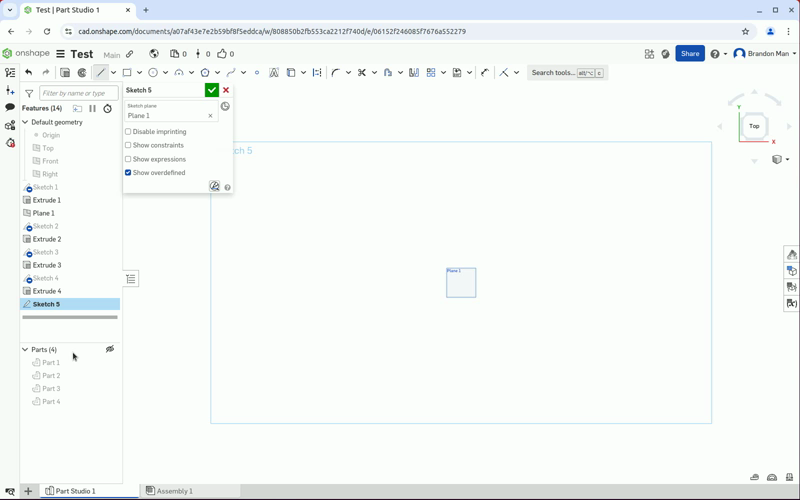
mouse_move(430, 278)
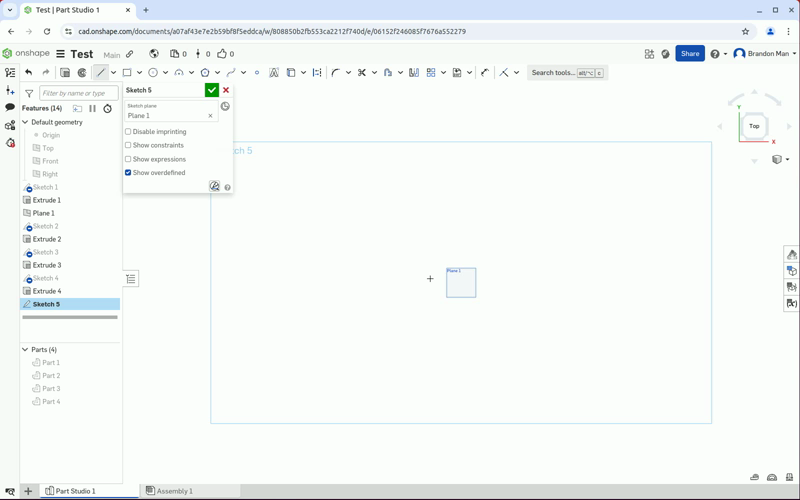
click(430, 278)
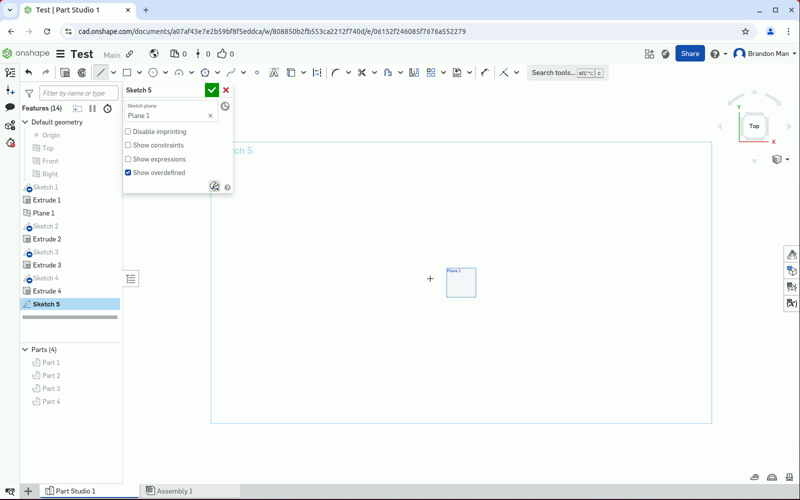
key_up(shift)
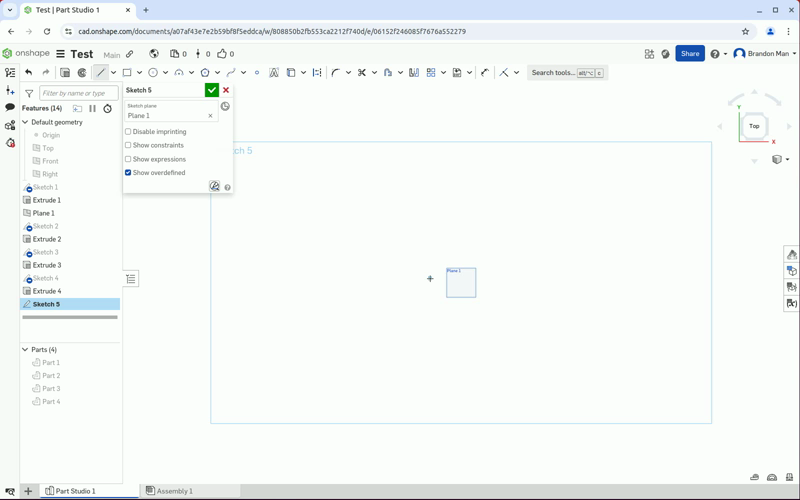
key_down(shift)
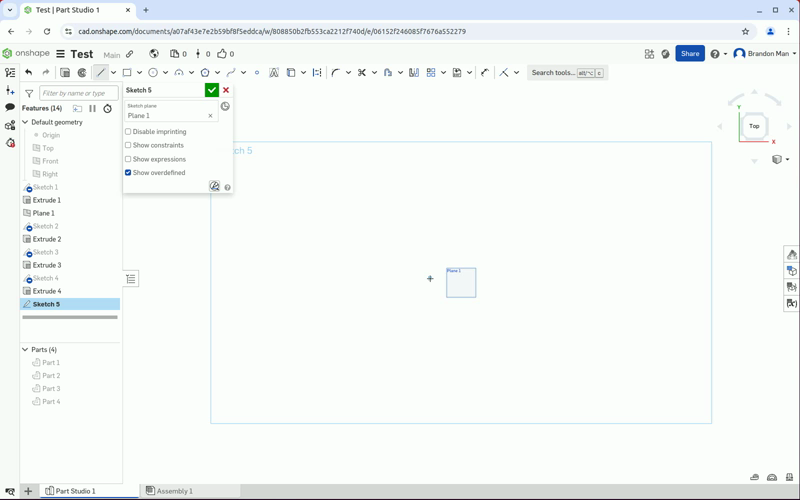
mouse_move(460, 278)
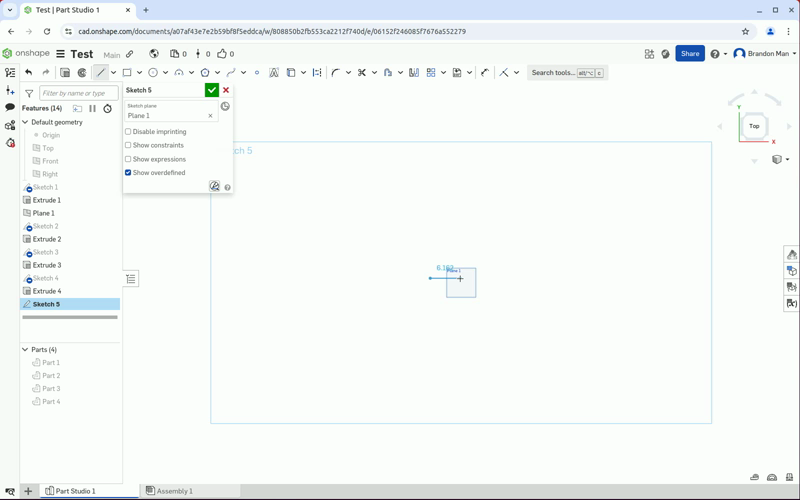
mouse_move(432, 278)
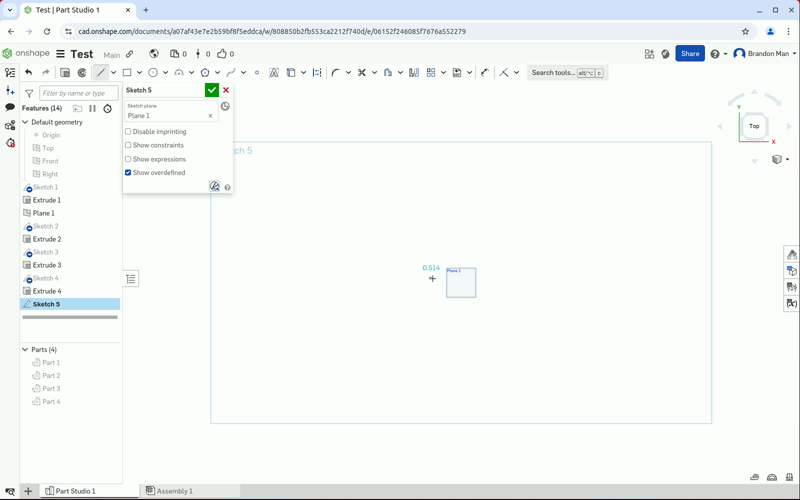
scroll(6)
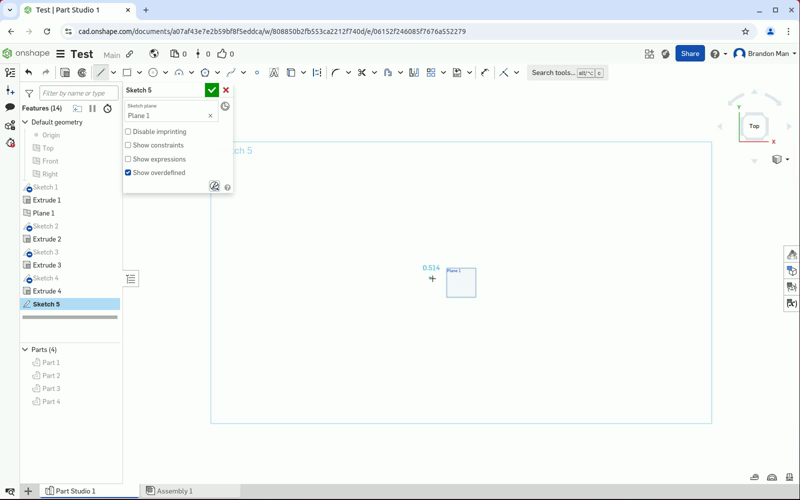
scroll(6)
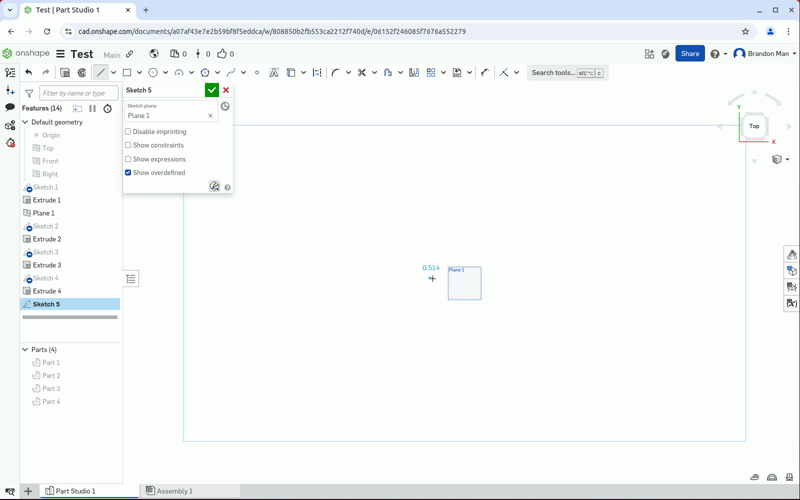
scroll(6)
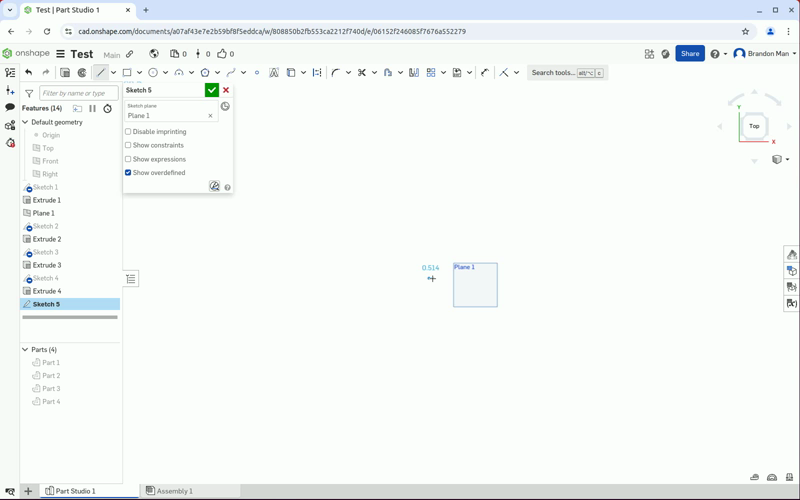
scroll(6)
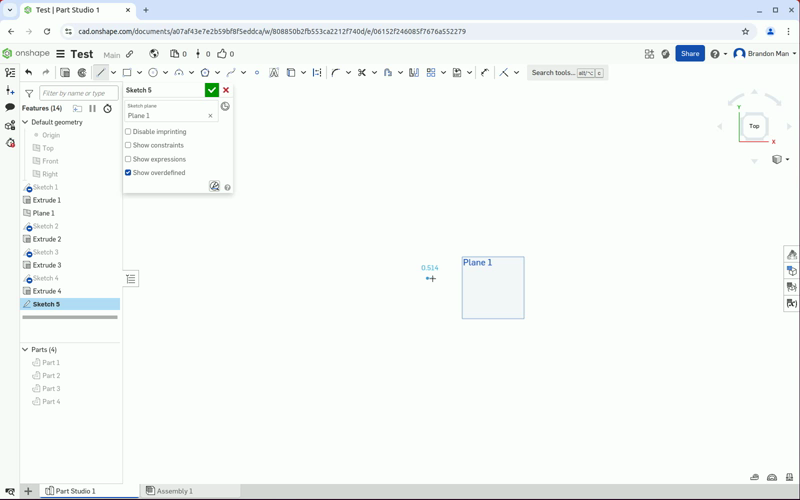
scroll(6)
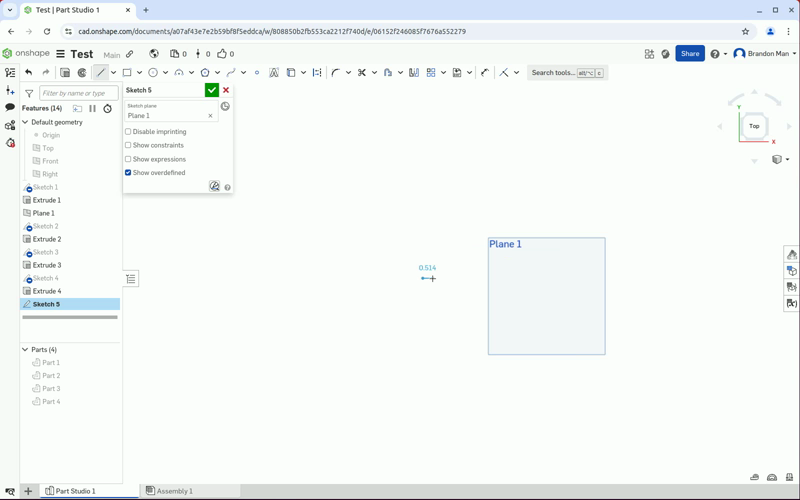
scroll(6)
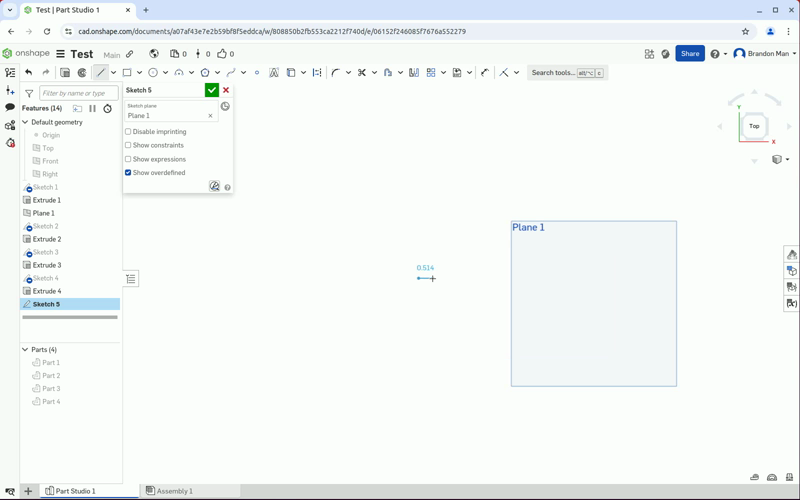
scroll(6)
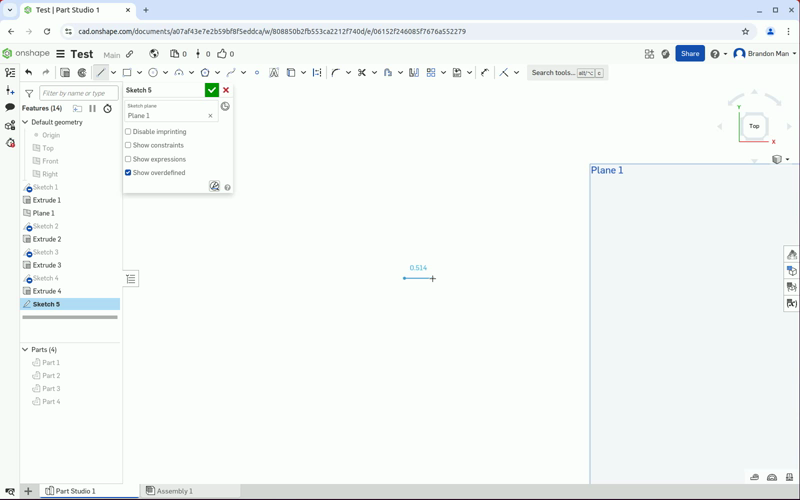
click(432, 278)
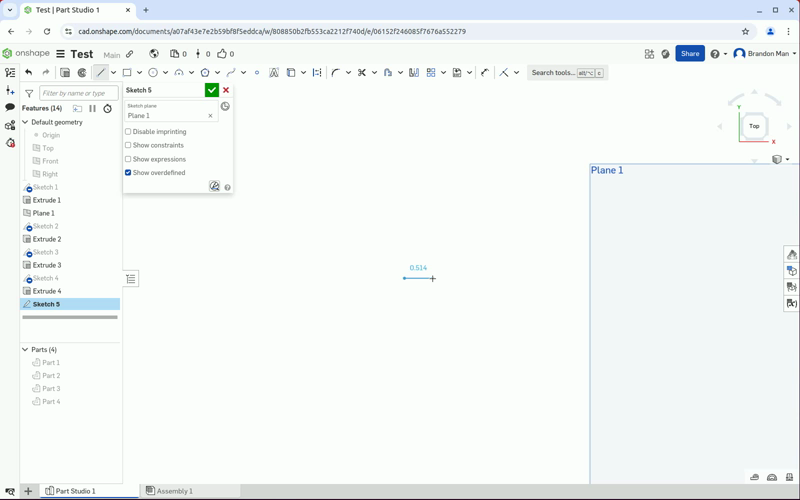
scroll(-6)
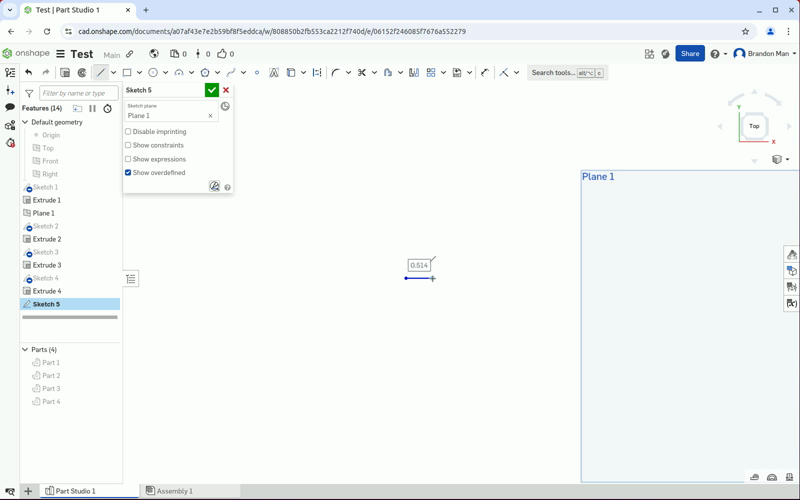
scroll(-6)
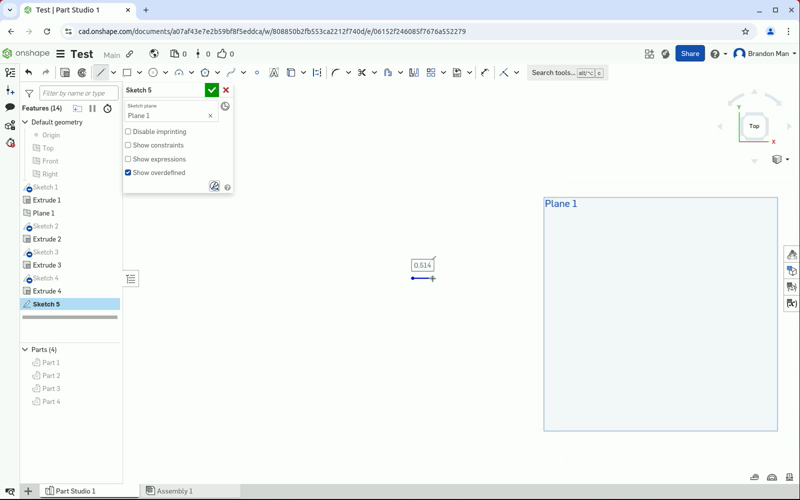
scroll(-6)
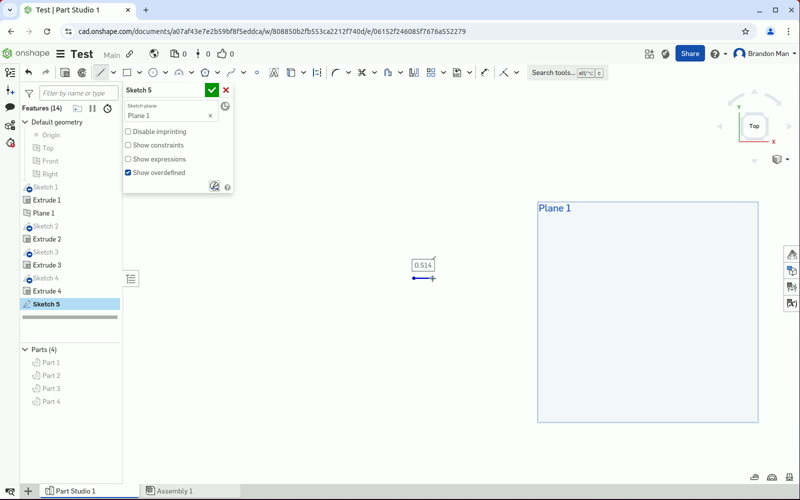
scroll(-6)
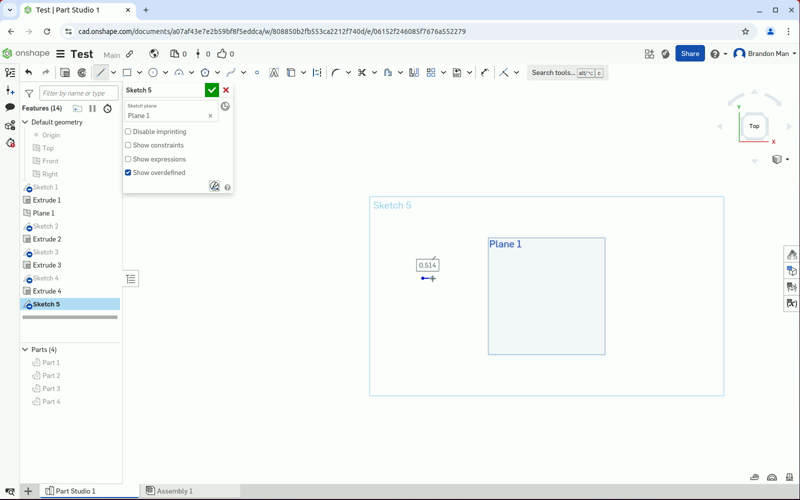
scroll(-6)
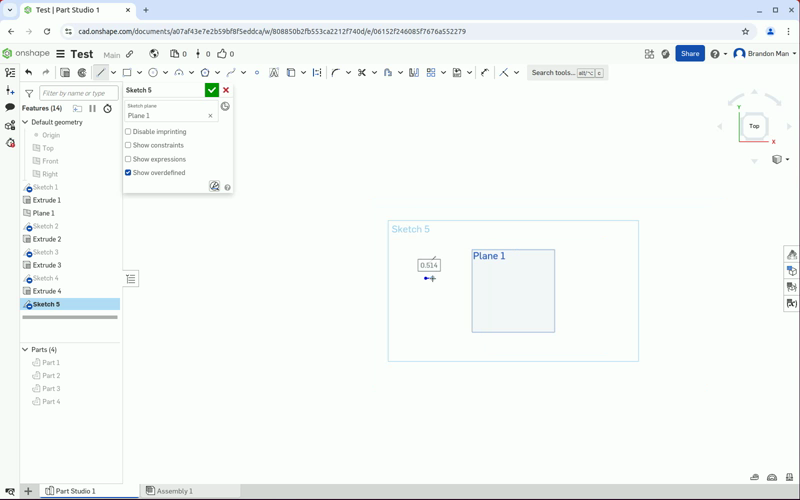
scroll(-6)
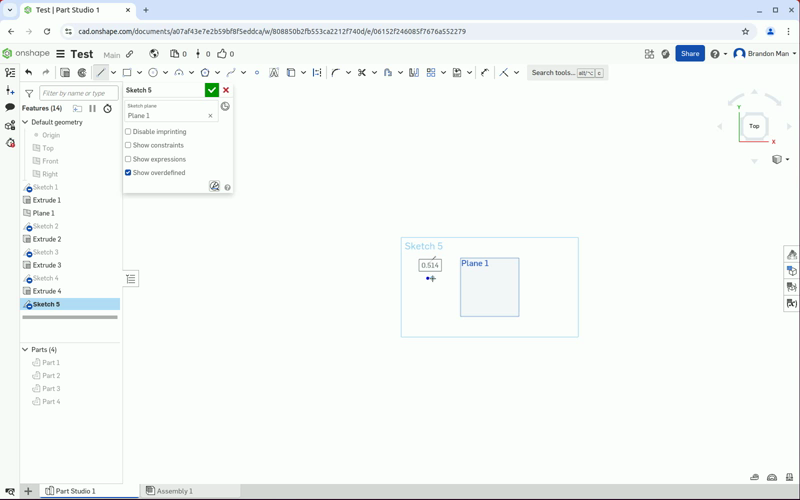
scroll(-6)
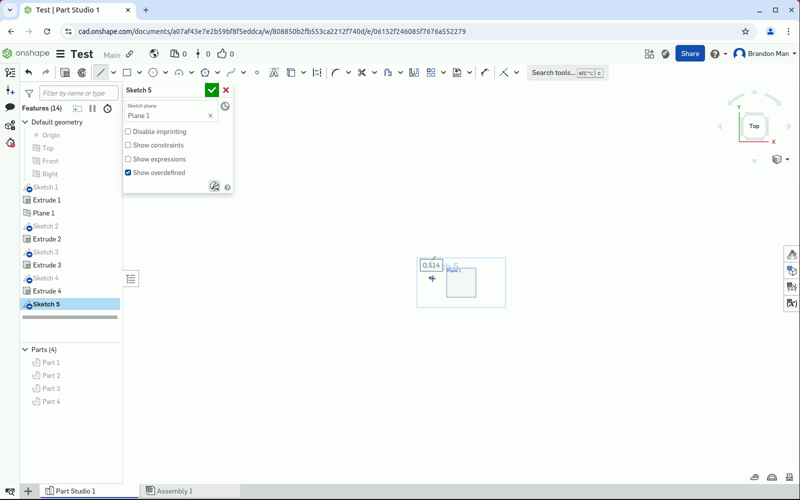
key_up(shift)
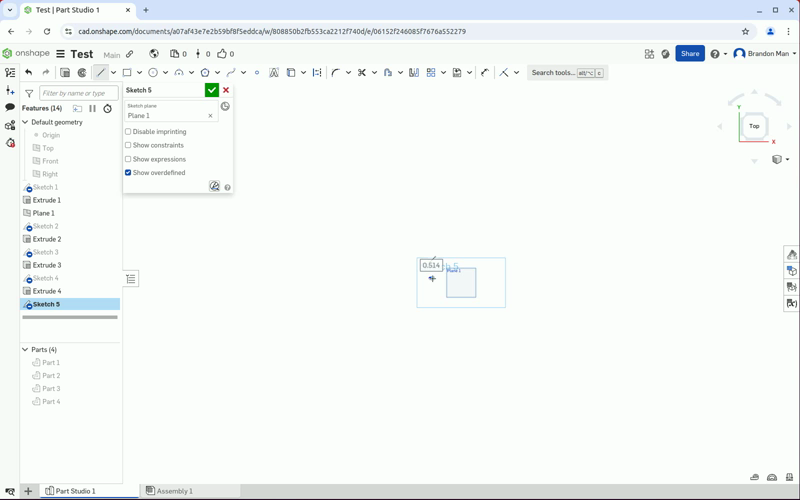
key_down(shift)
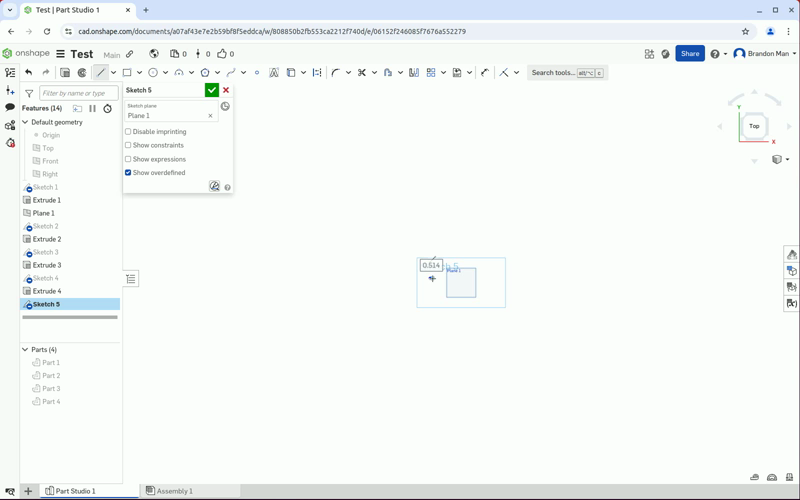
mouse_move(462, 278)
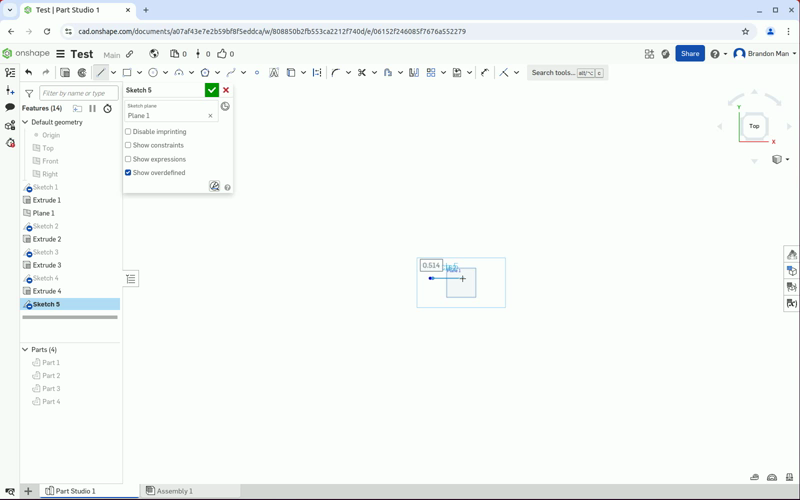
mouse_move(434, 235)
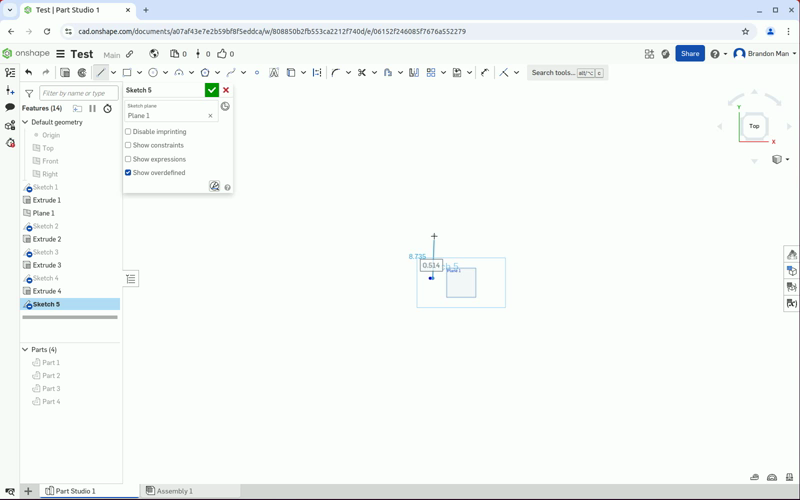
click(434, 235)
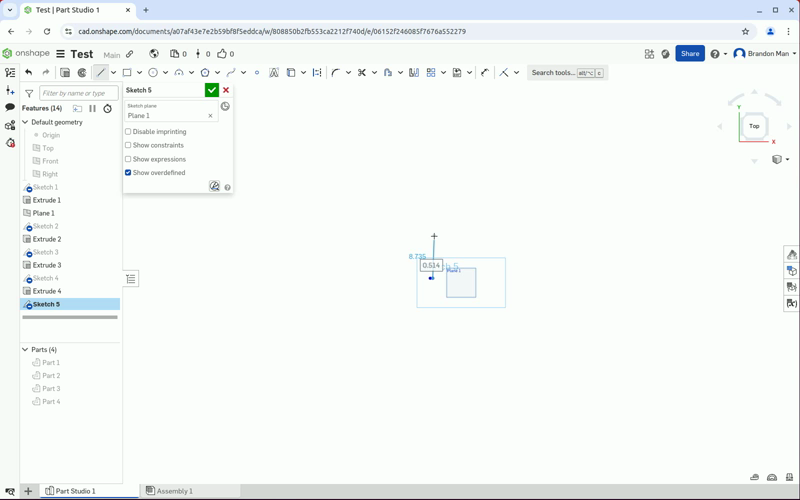
key_up(shift)
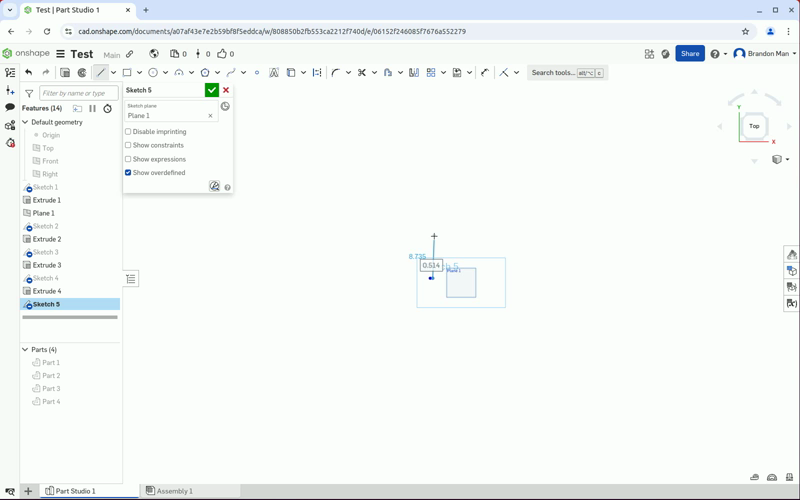
key_down(shift)
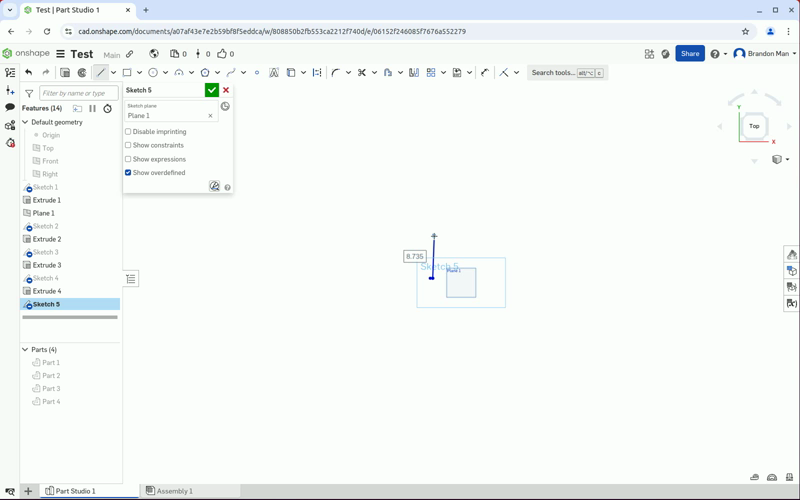
mouse_move(464, 235)
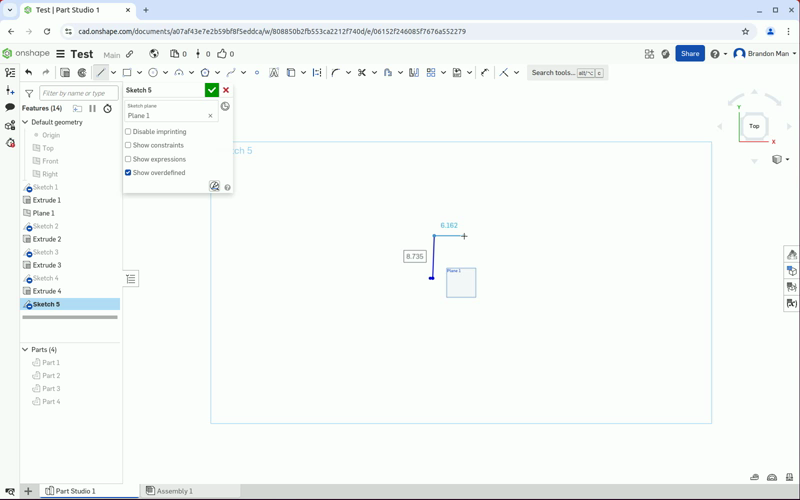
mouse_move(430, 225)
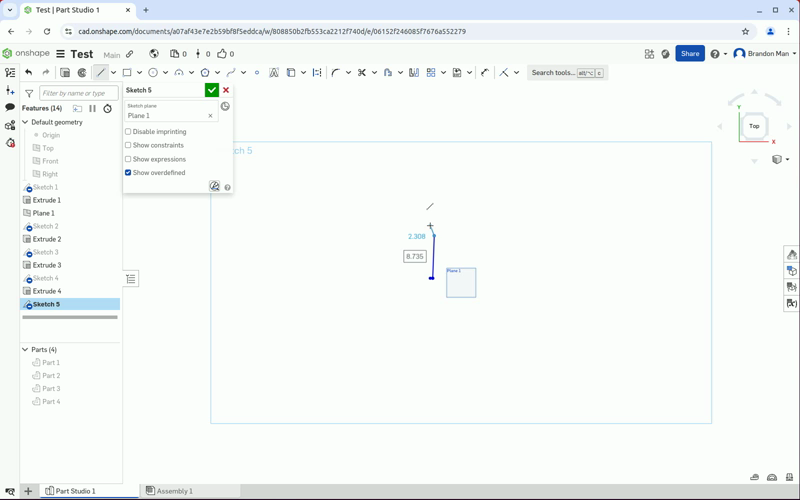
click(430, 225)
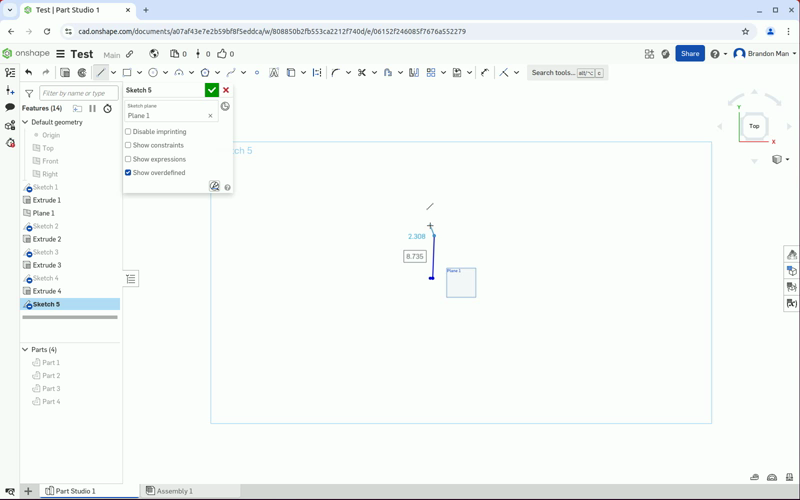
key_up(shift)
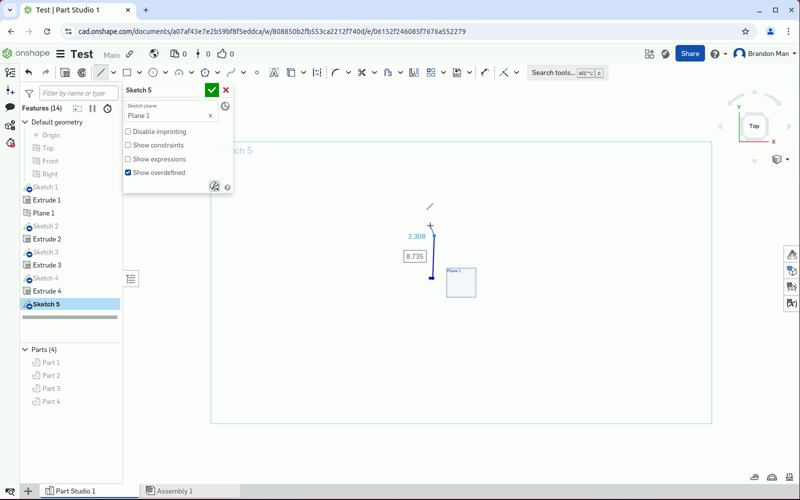
key_down(shift)
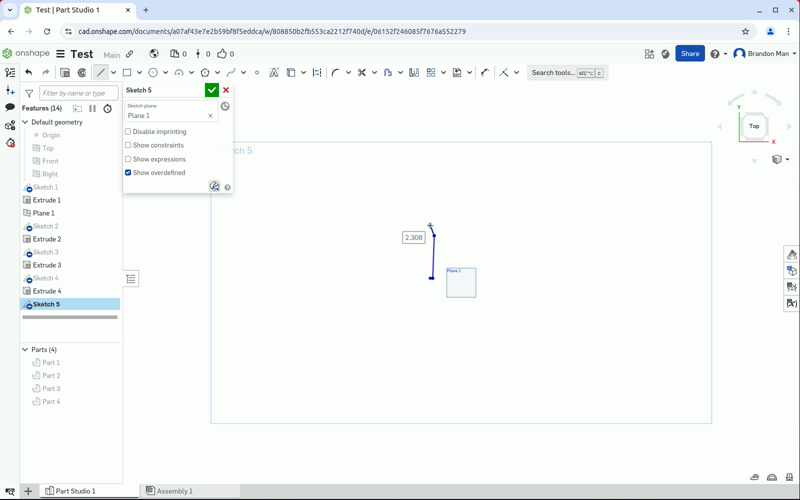
mouse_move(460, 225)
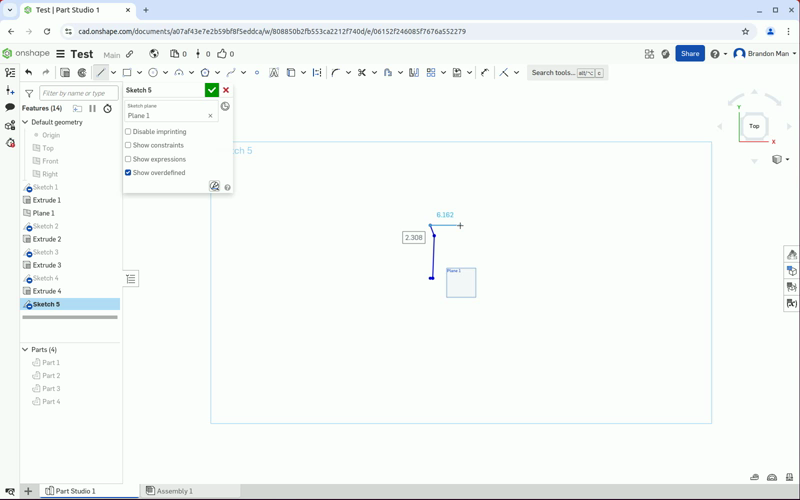
mouse_move(430, 235)
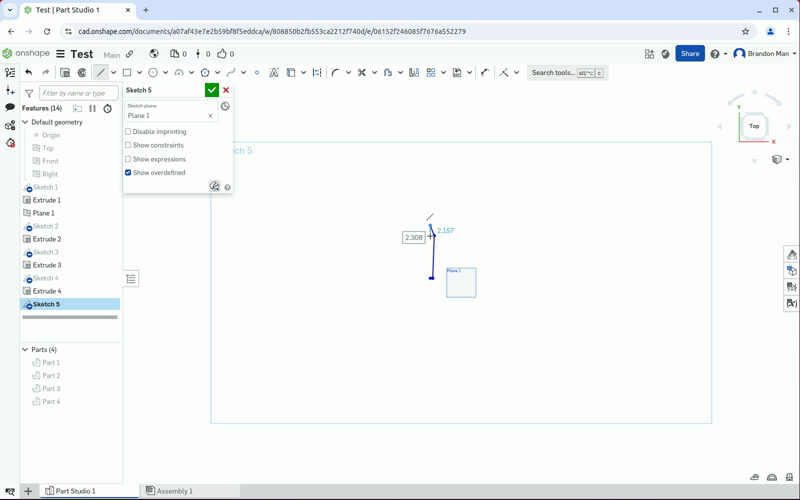
scroll(6)
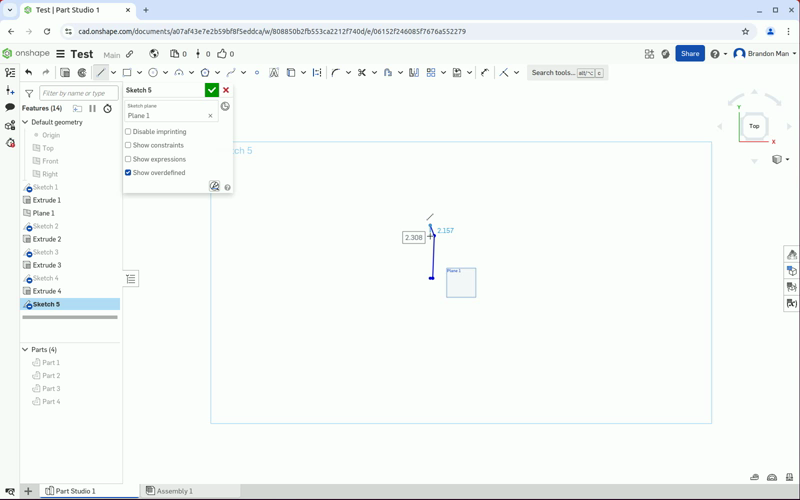
scroll(6)
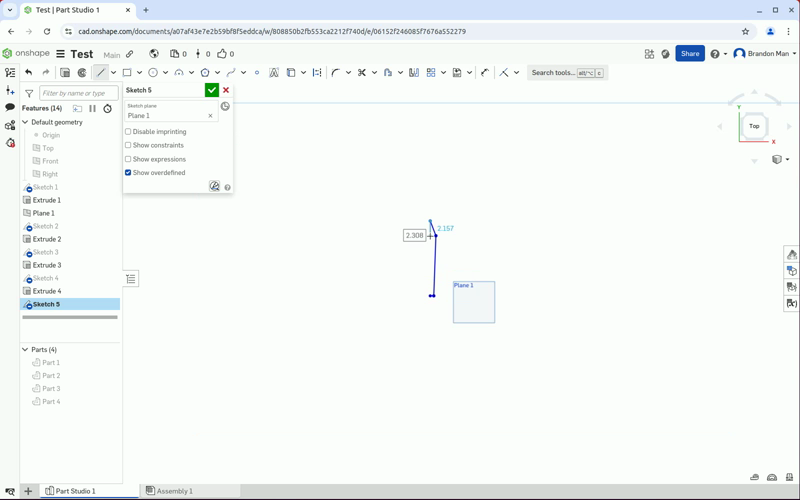
scroll(6)
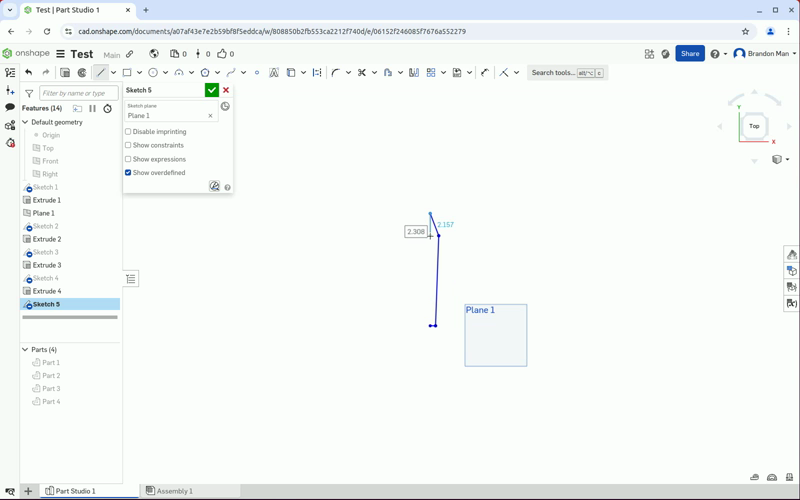
scroll(6)
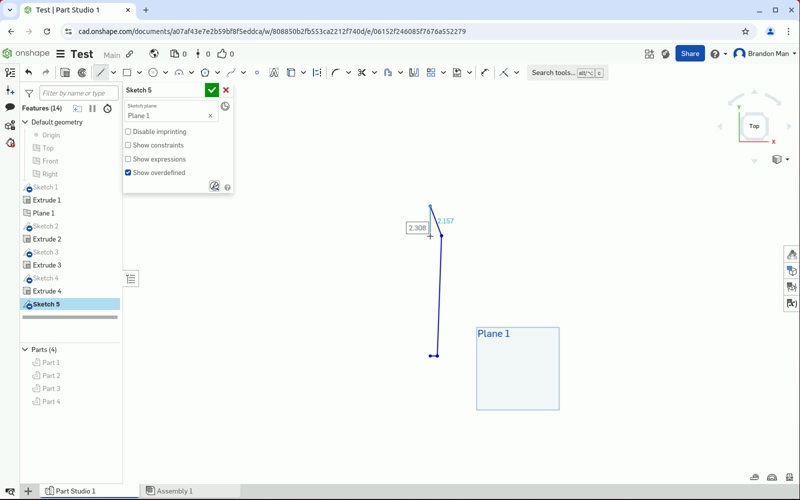
scroll(6)
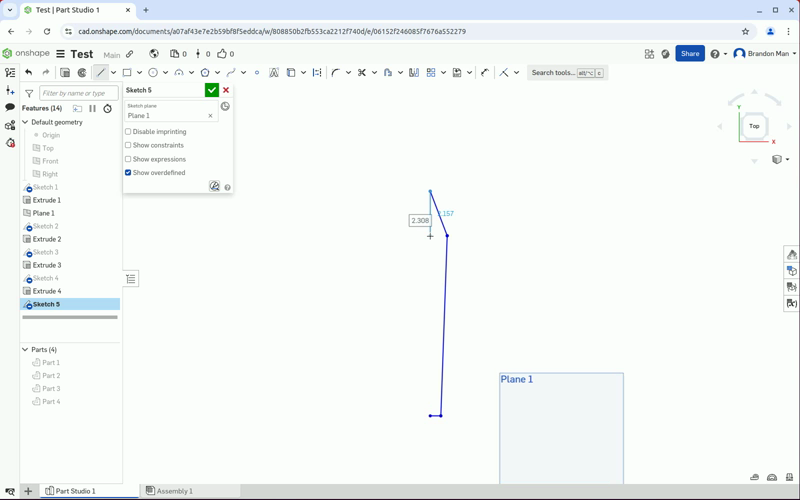
scroll(6)
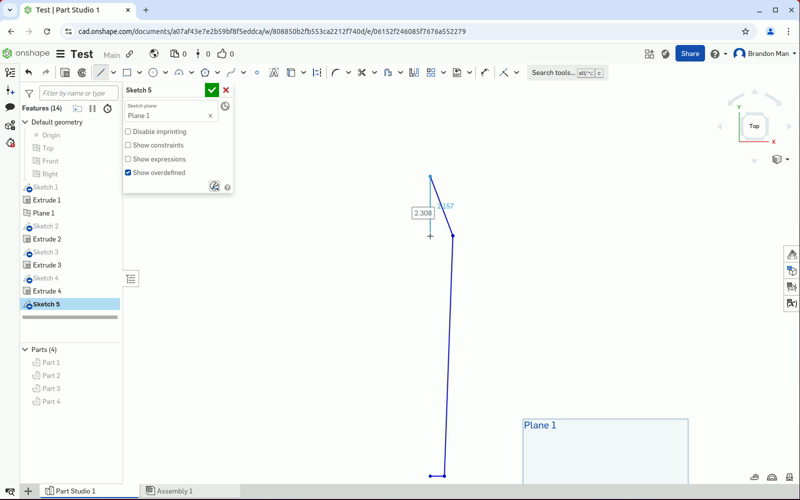
scroll(6)
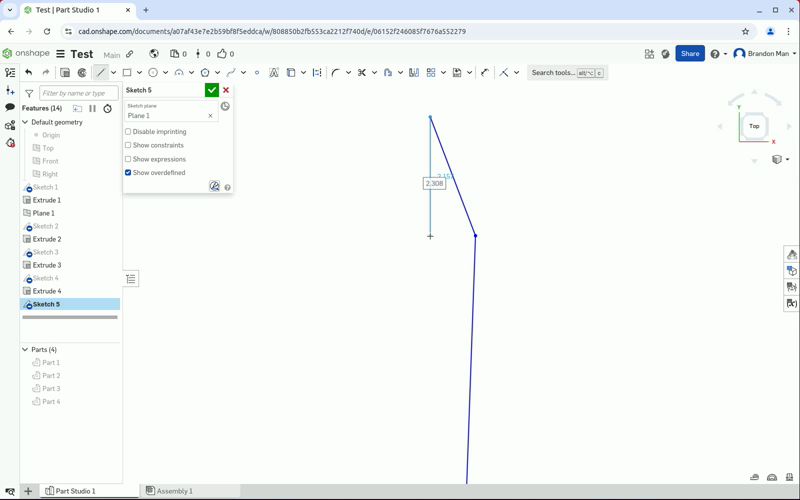
click(430, 235)
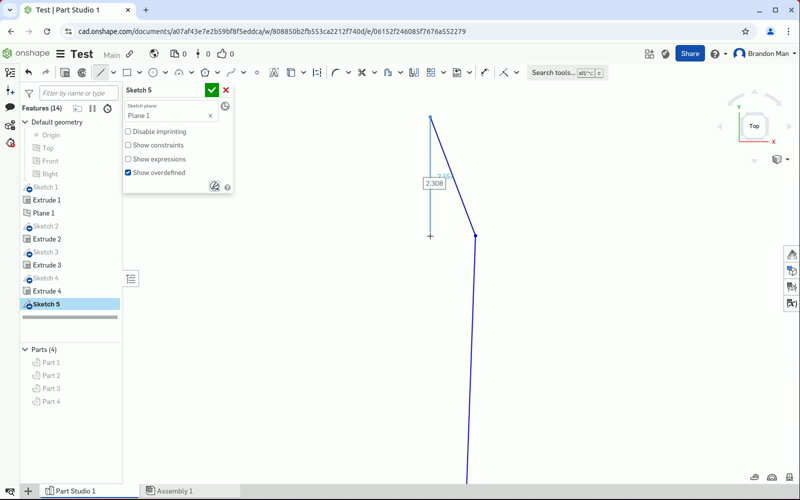
scroll(-6)
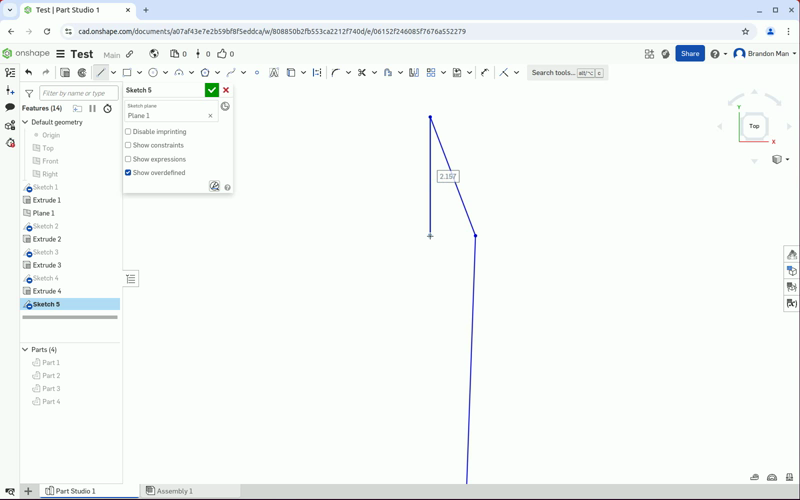
scroll(-6)
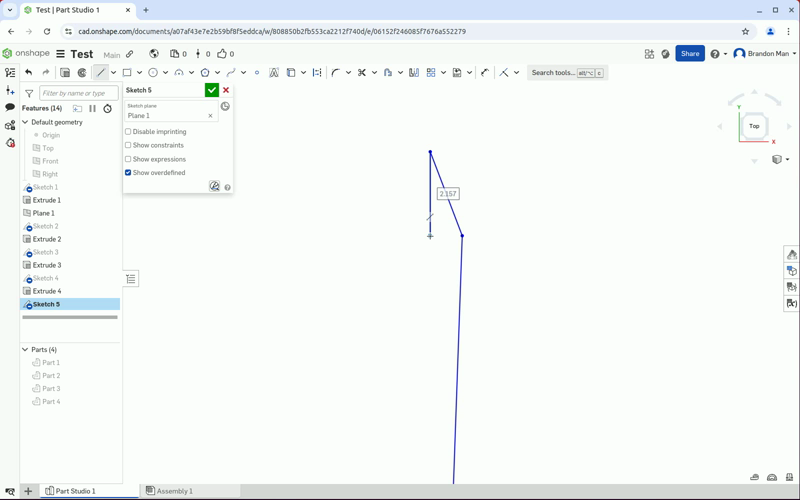
scroll(-6)
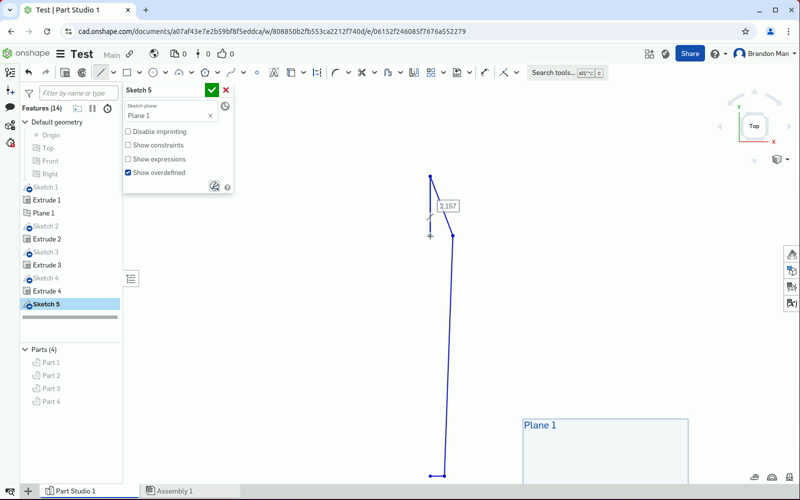
scroll(-6)
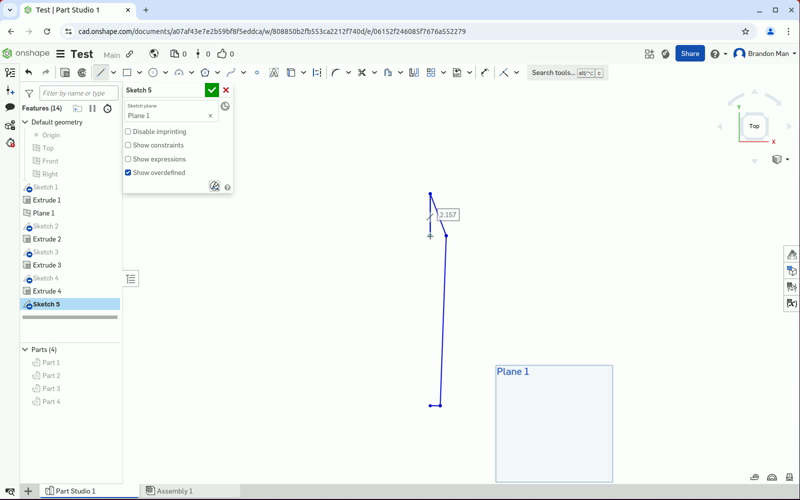
scroll(-6)
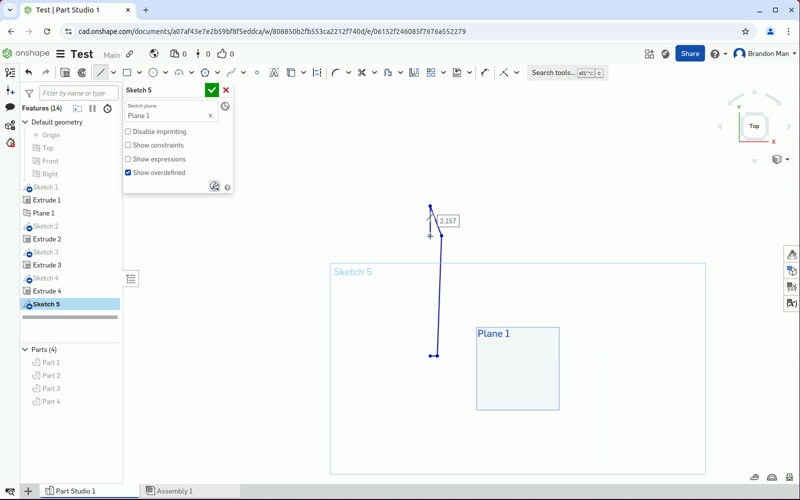
scroll(-6)
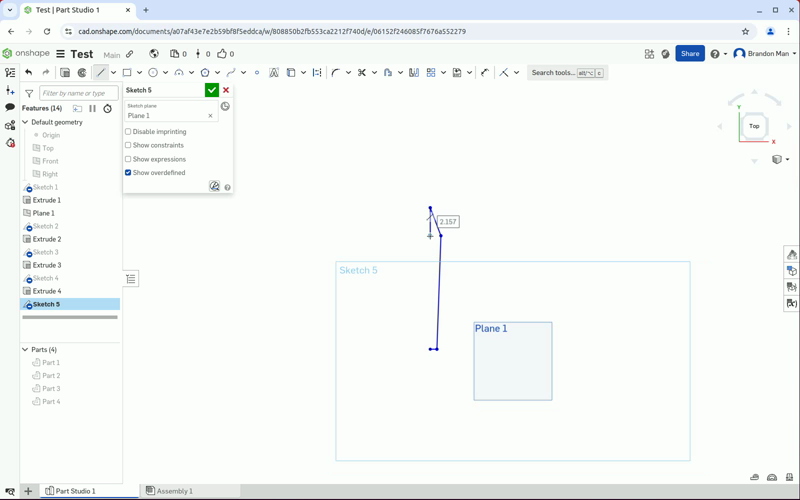
scroll(-6)
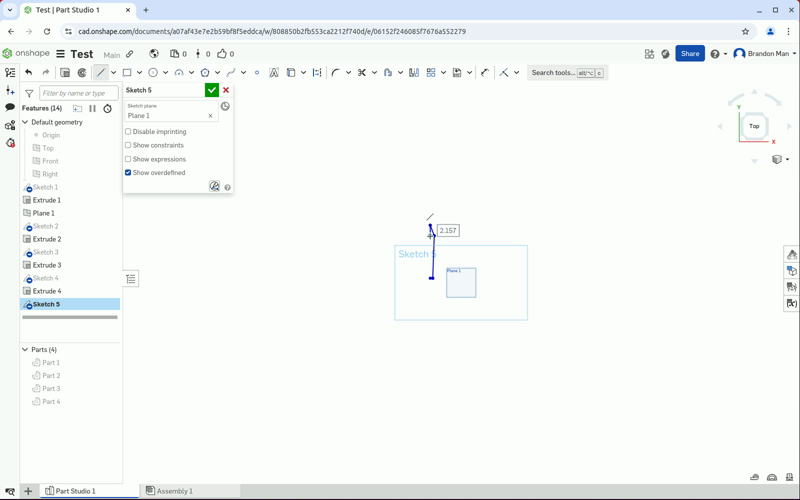
key_up(shift)
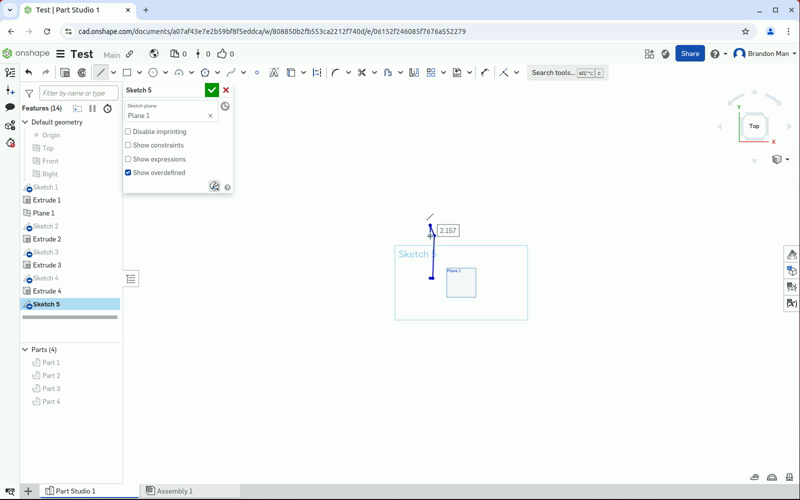
mouse_move(460, 235)
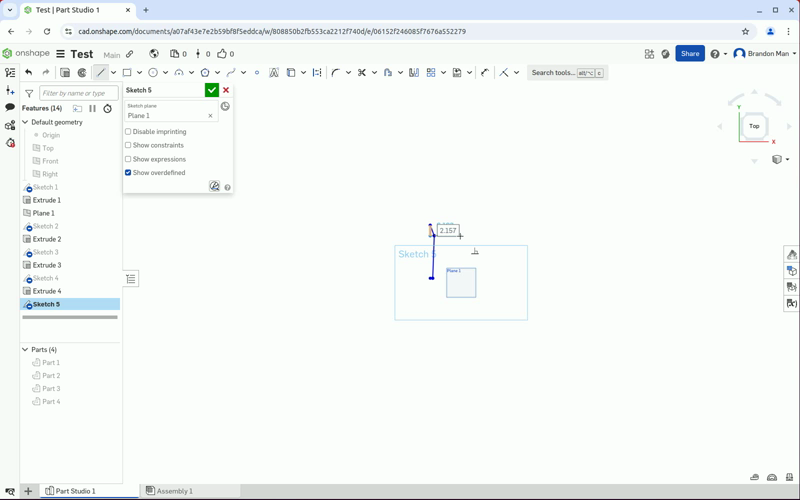
key_down(shift)
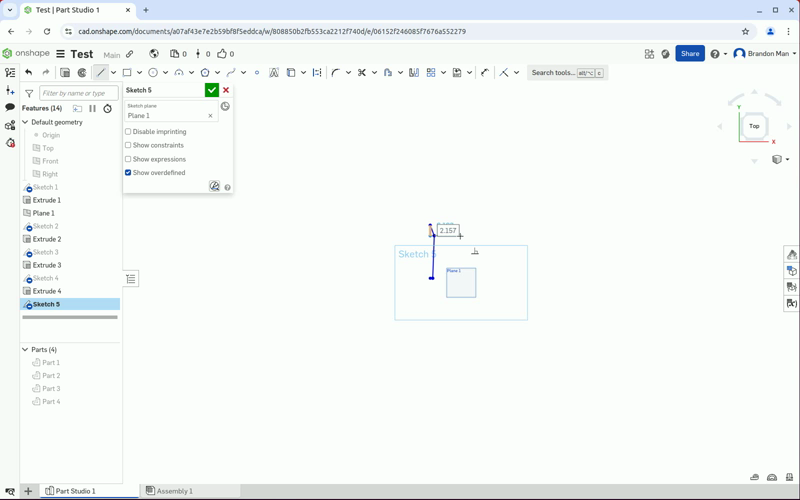
mouse_move(430, 278)
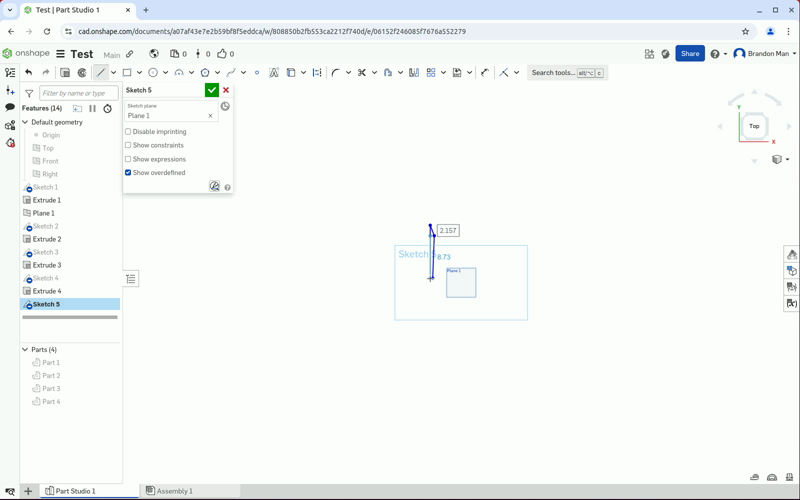
scroll(6)
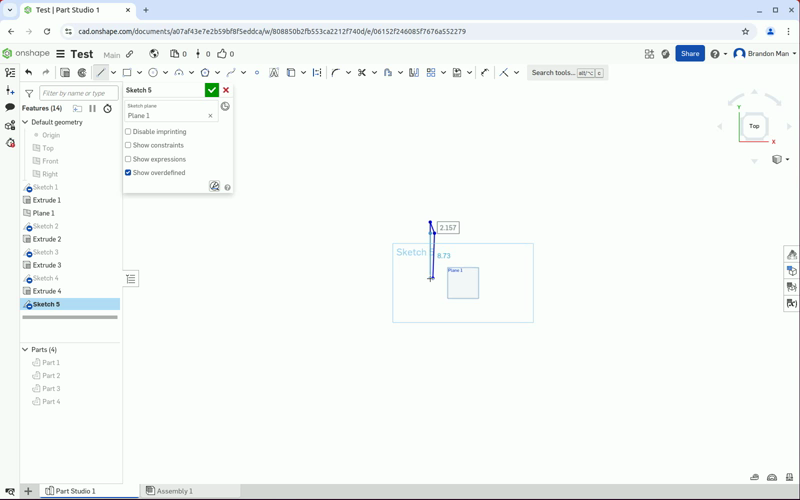
scroll(6)
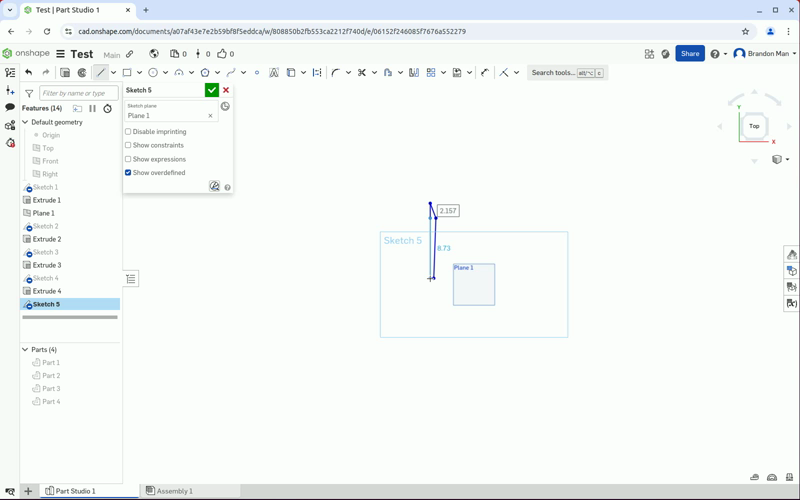
scroll(6)
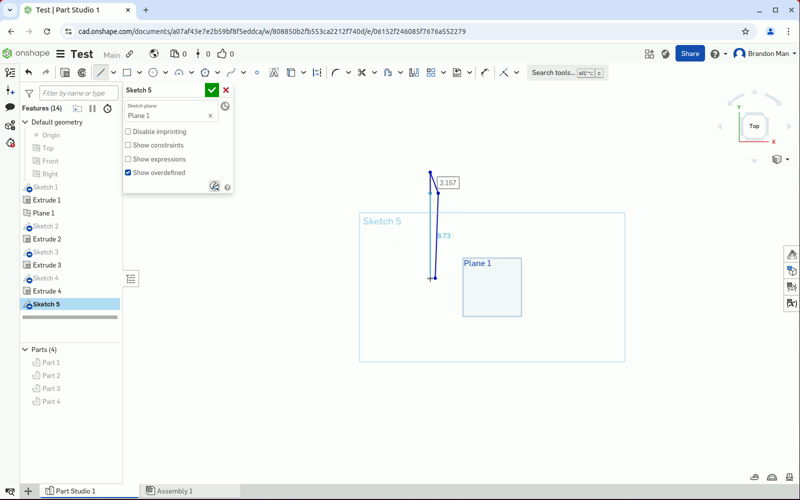
scroll(6)
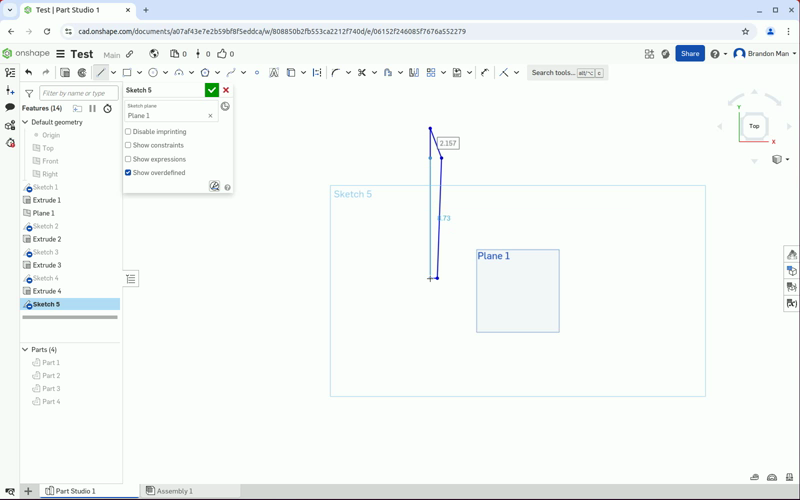
scroll(6)
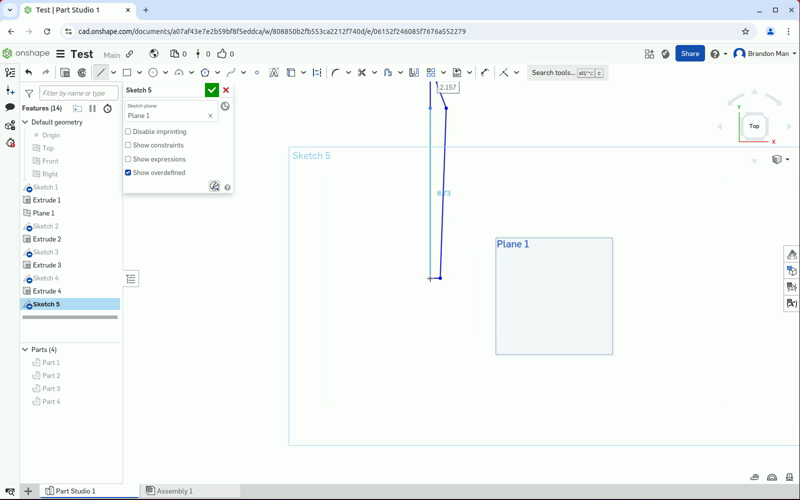
scroll(6)
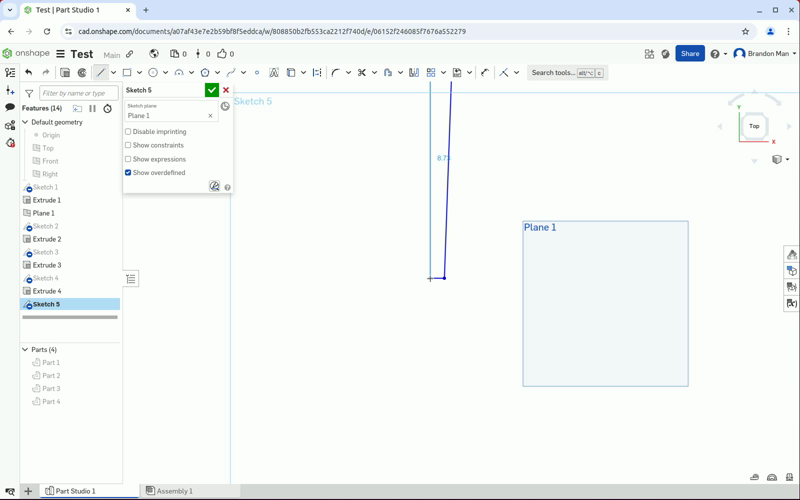
scroll(6)
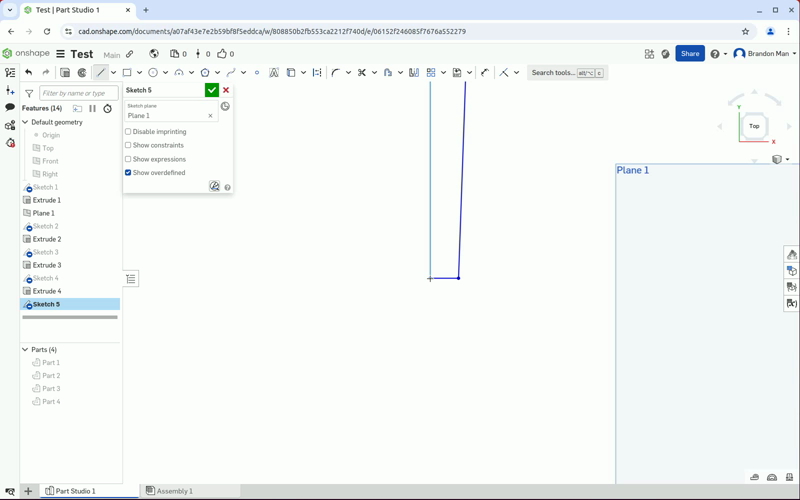
key_up(shift)
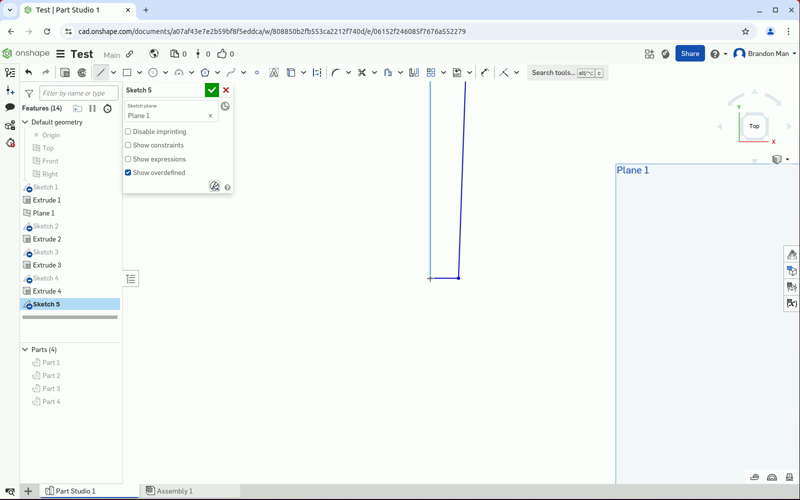
click(430, 278)
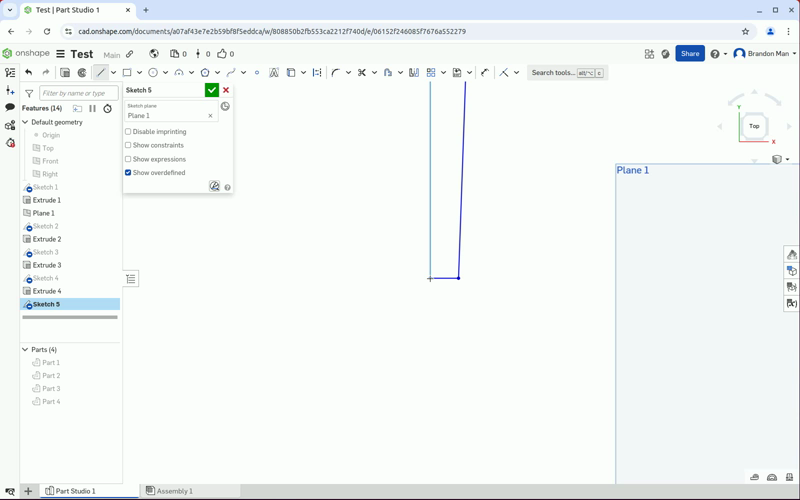
scroll(-6)
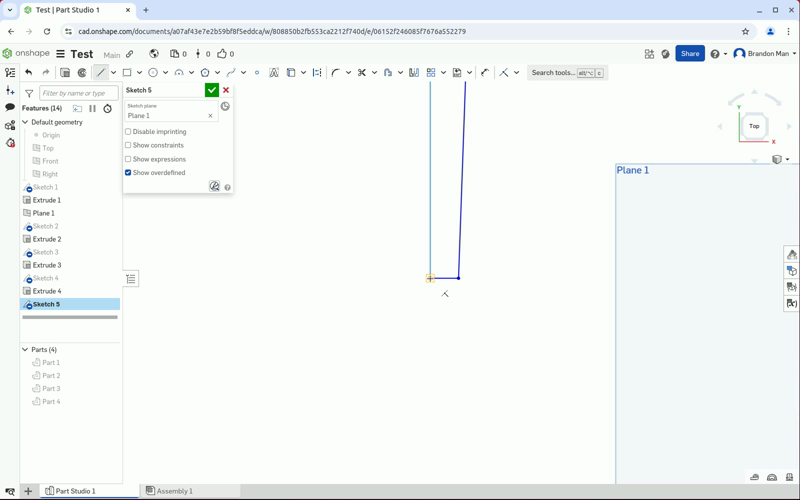
scroll(-6)
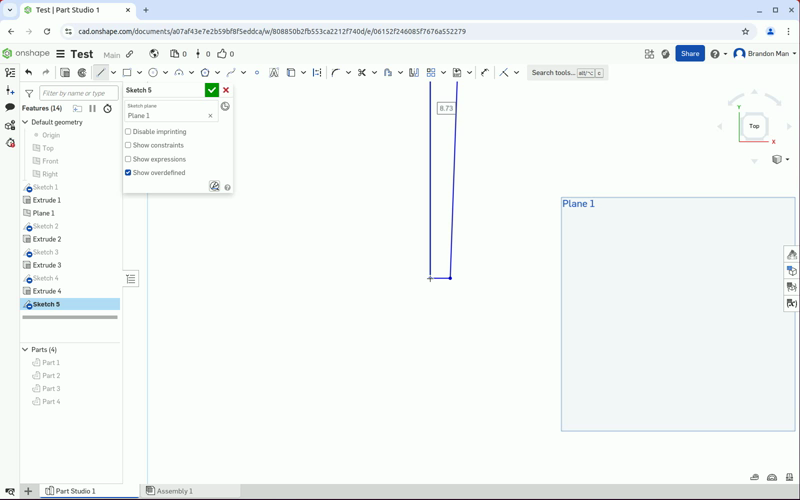
scroll(-6)
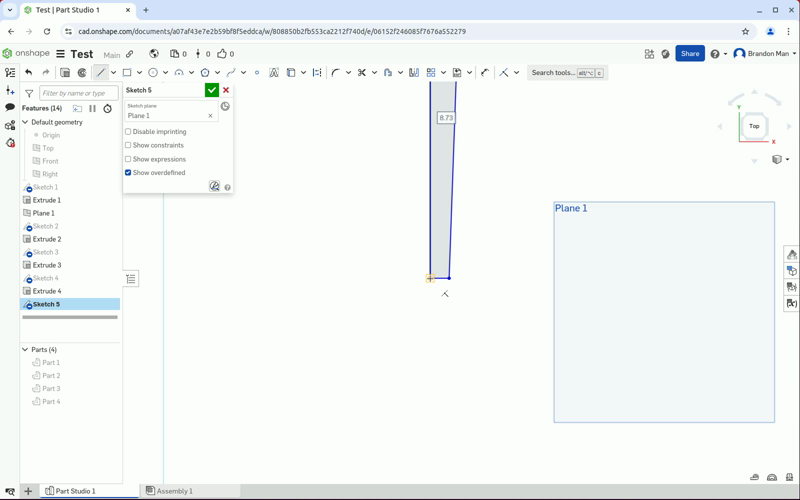
scroll(-6)
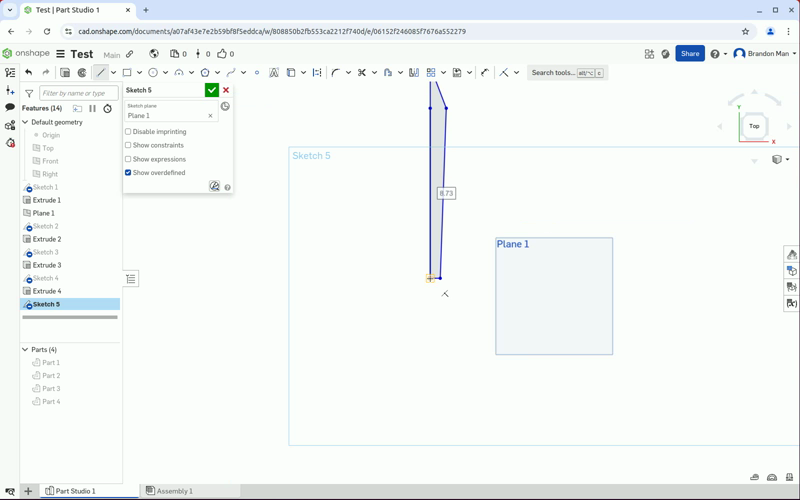
scroll(-6)
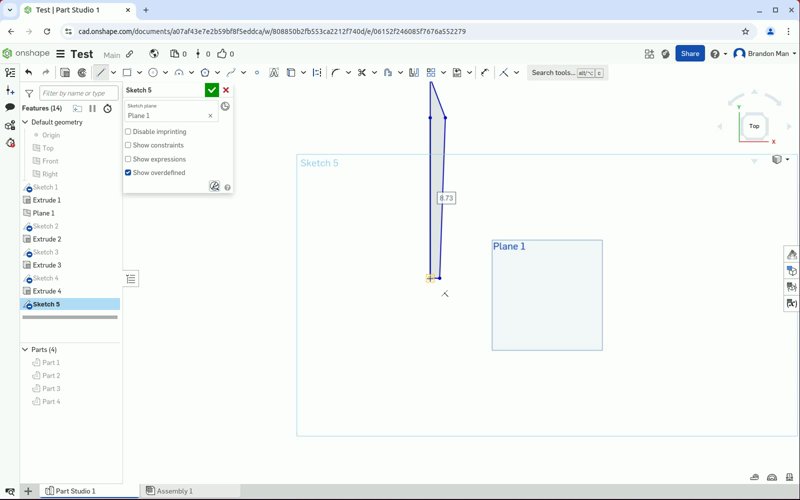
scroll(-6)
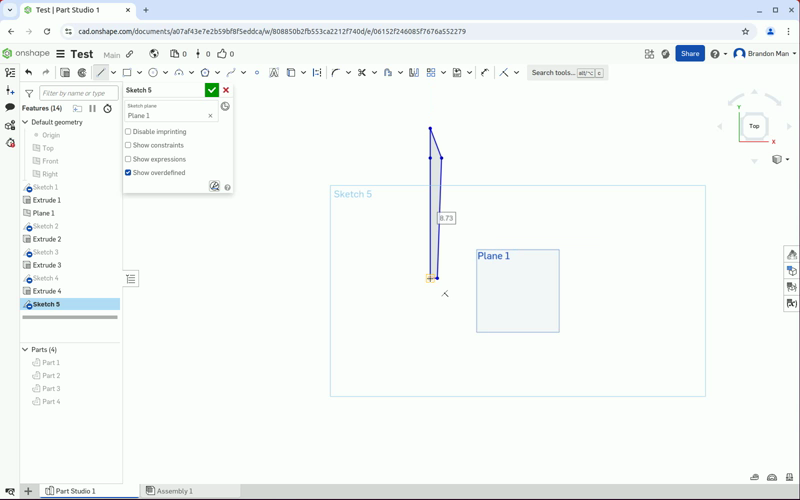
scroll(-6)
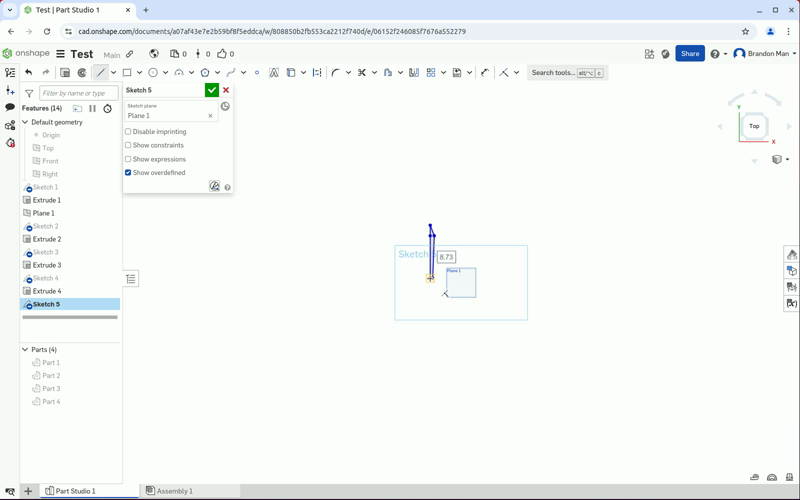
key(esc)
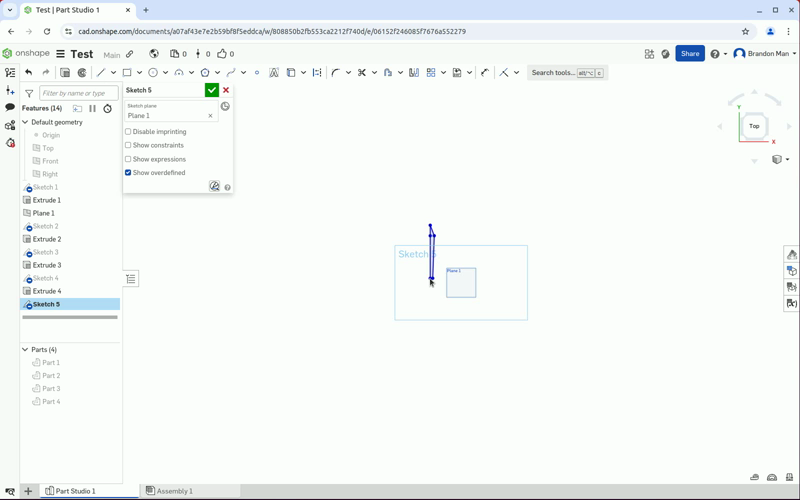
mouse_move(432, 236)
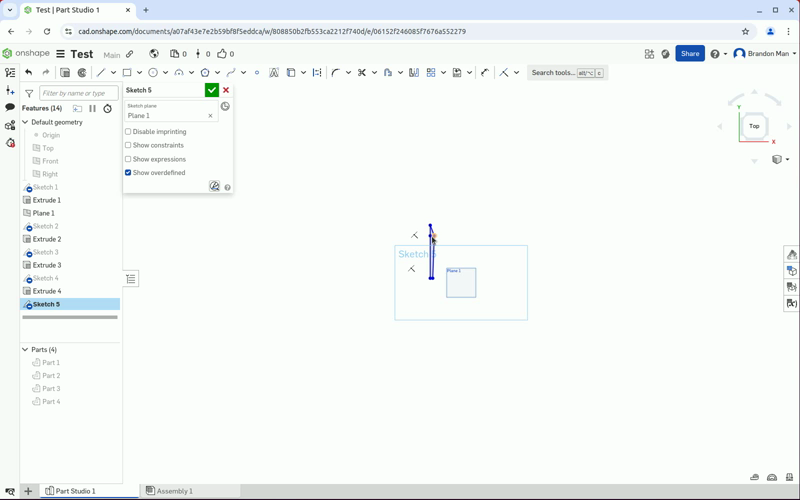
scroll(6)
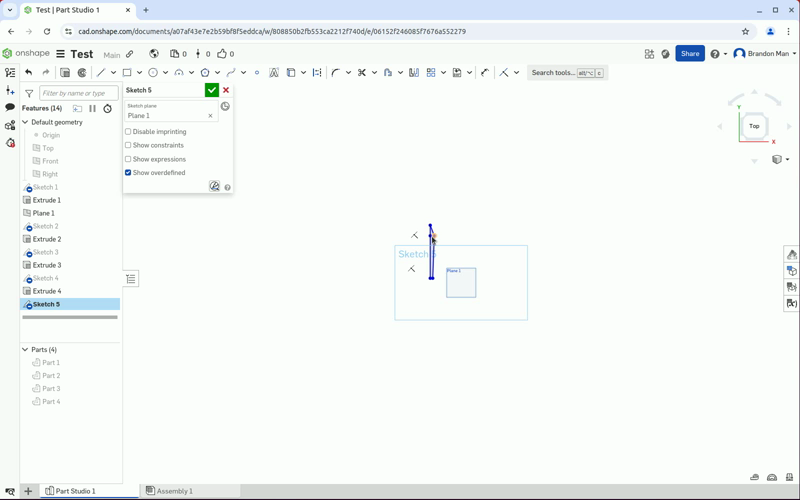
scroll(6)
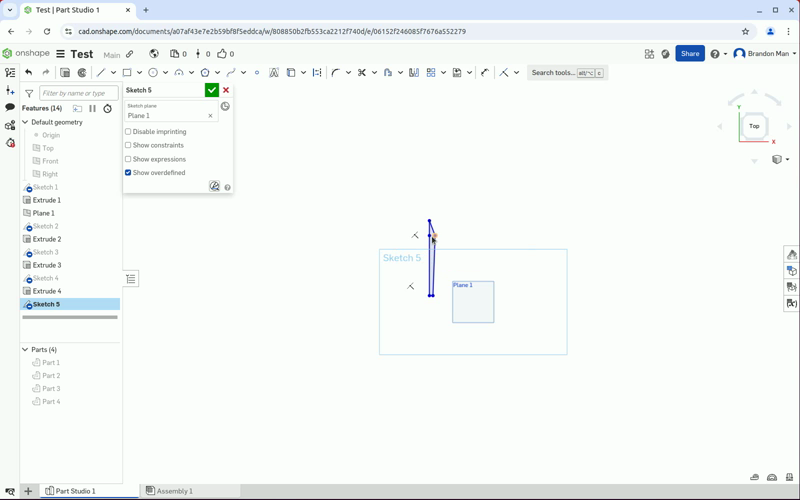
scroll(6)
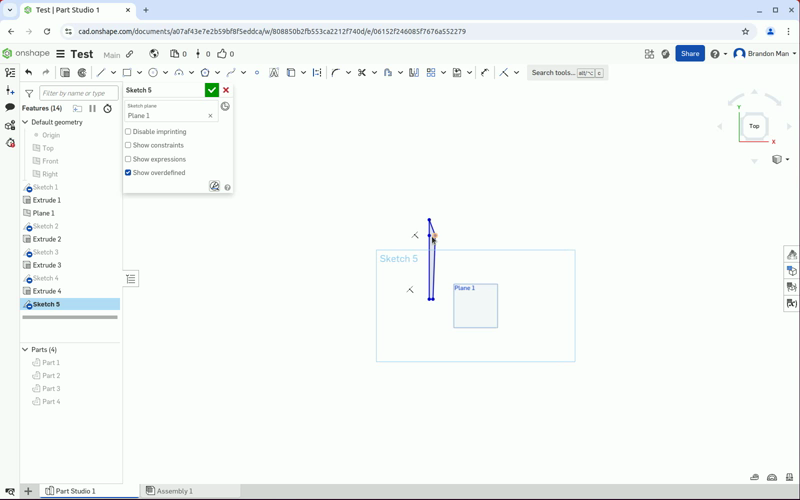
scroll(6)
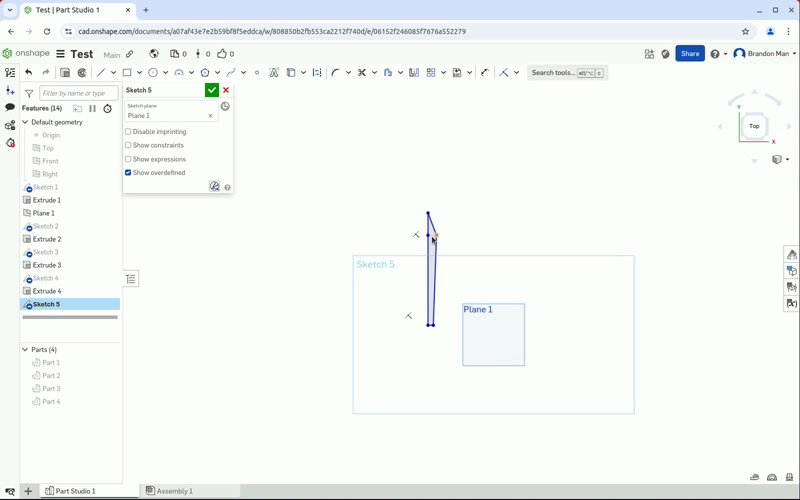
scroll(6)
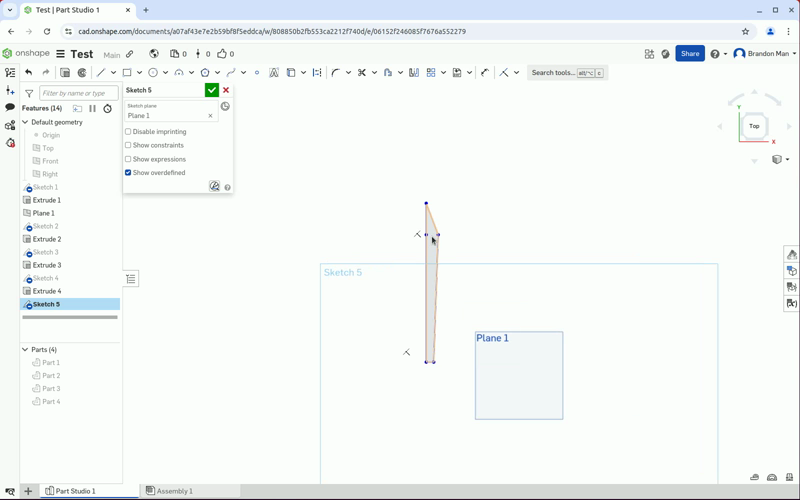
scroll(6)
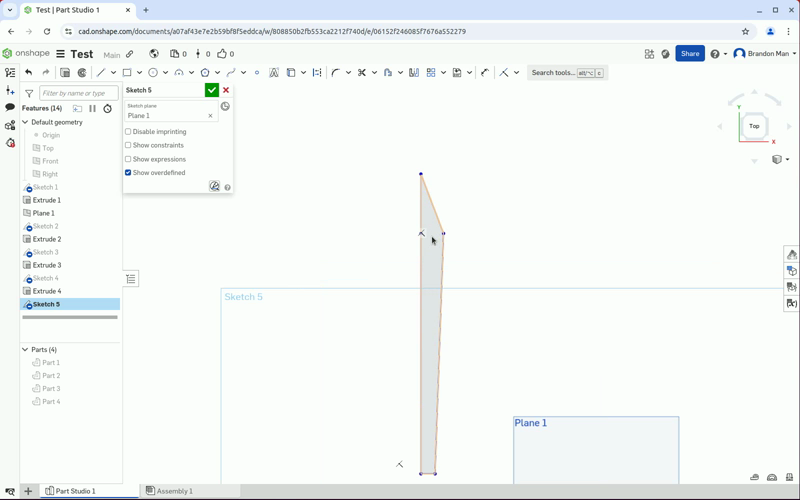
scroll(6)
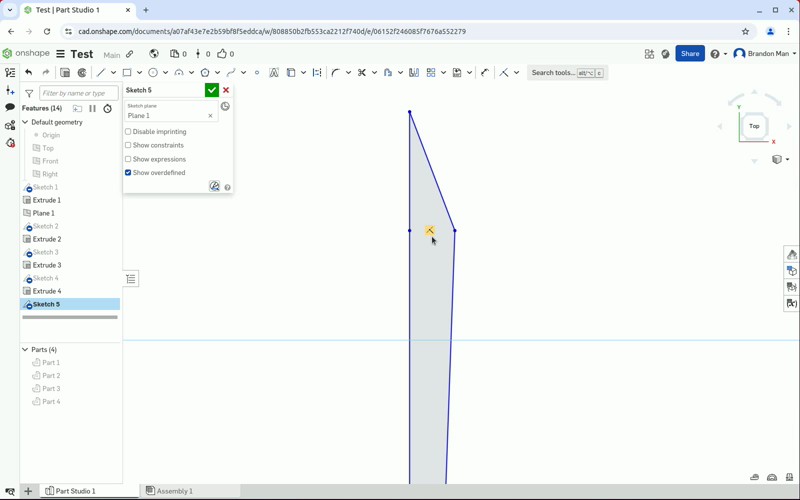
click(432, 236)
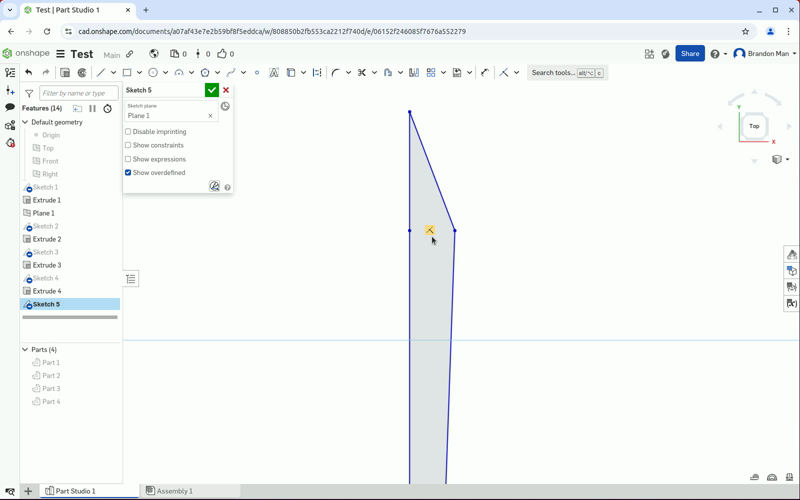
scroll(-6)
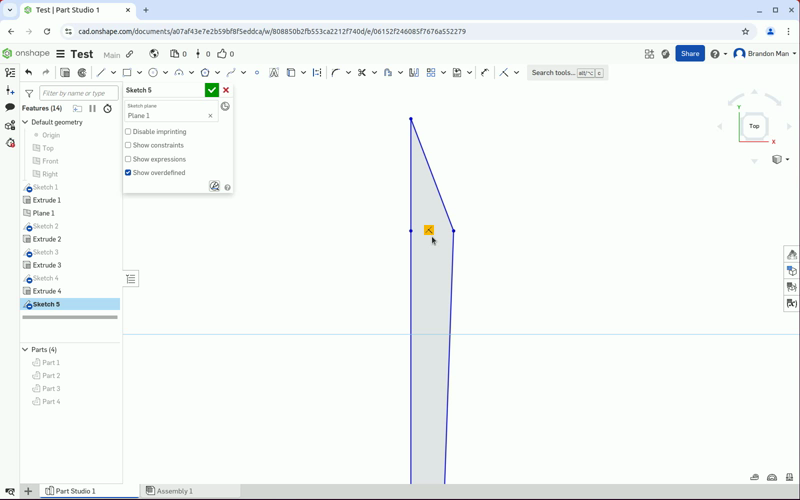
scroll(-6)
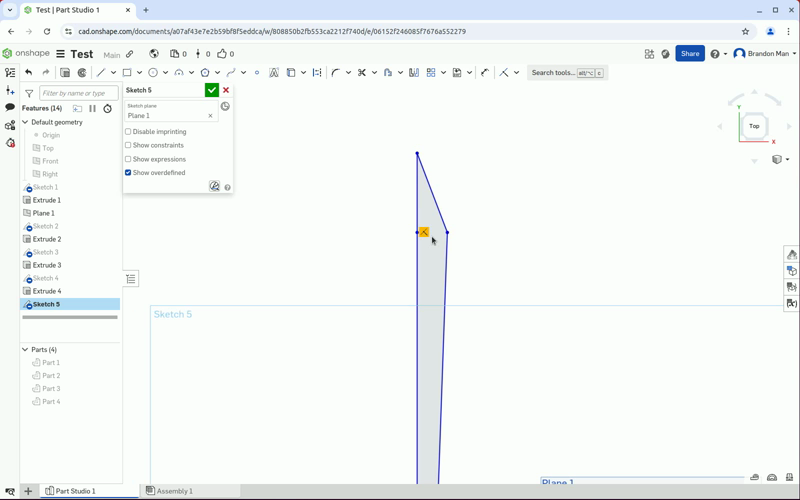
scroll(-6)
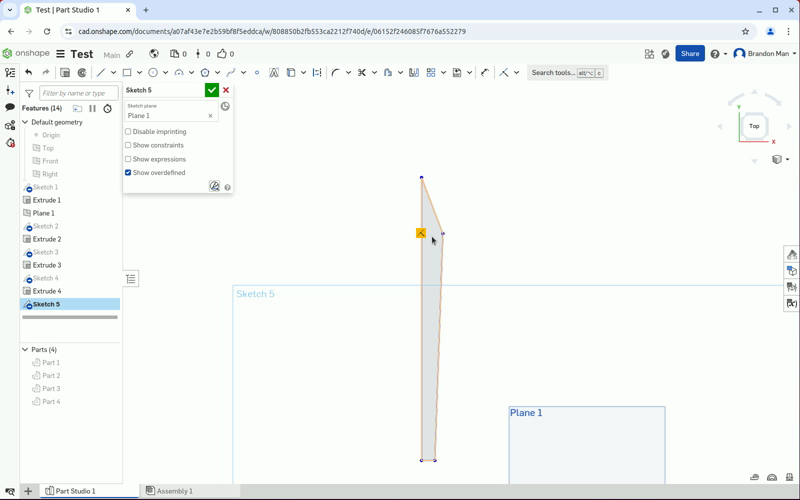
scroll(-6)
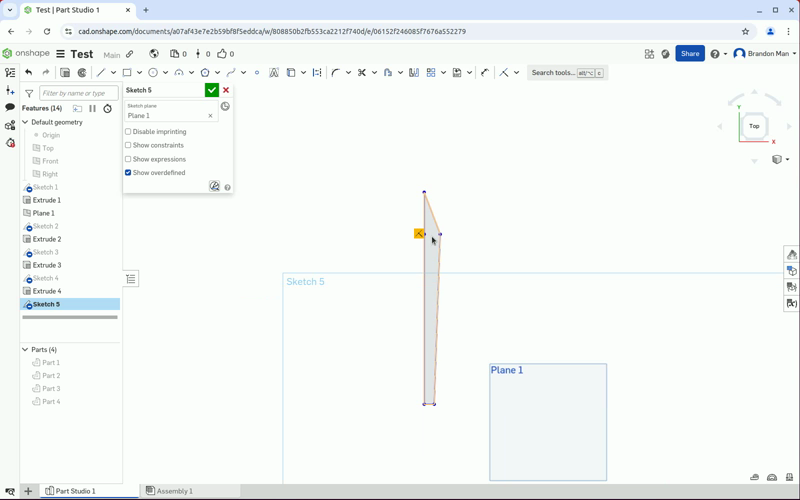
scroll(-6)
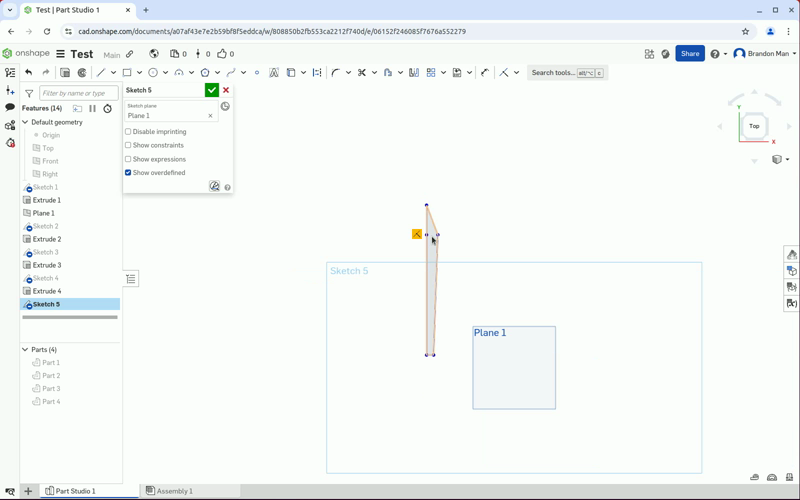
scroll(-6)
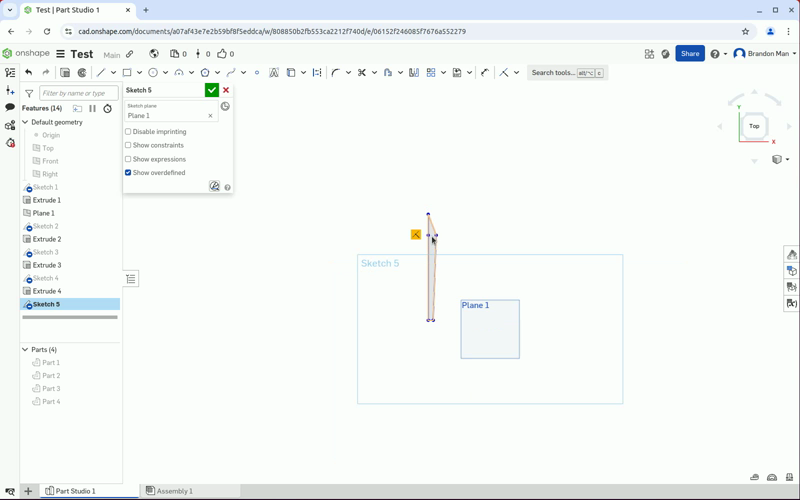
scroll(-6)
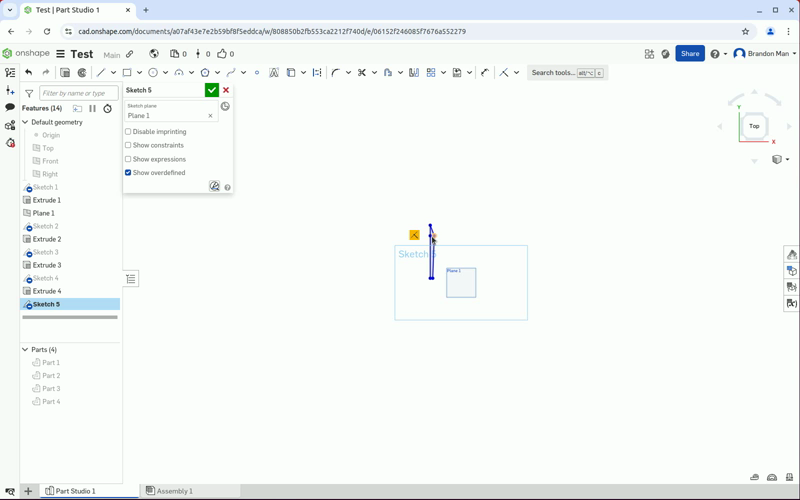
mouse_move(73, 352)
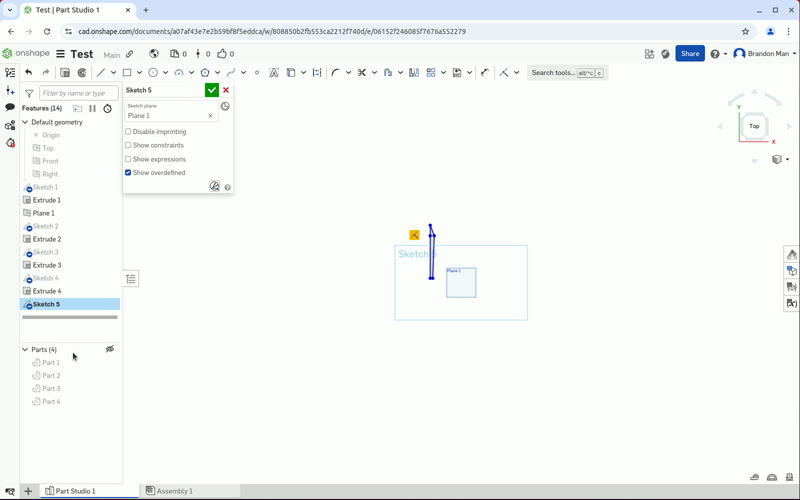
key(shift+y)
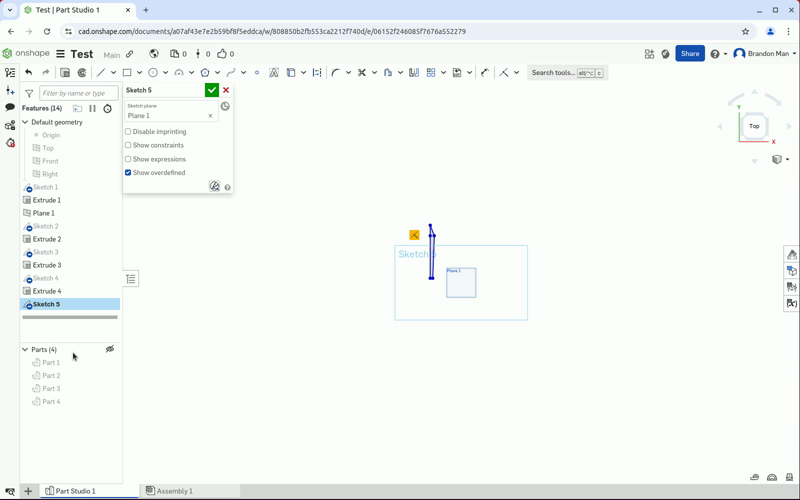
key(shift+e)
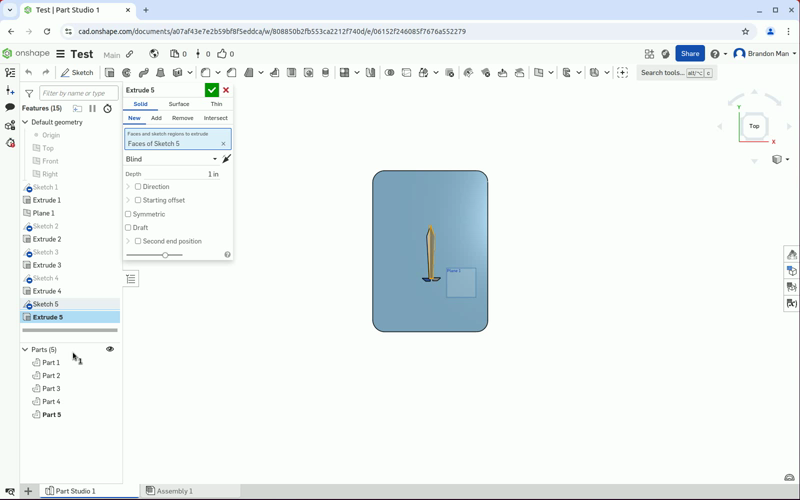
mouse_move(143, 106)
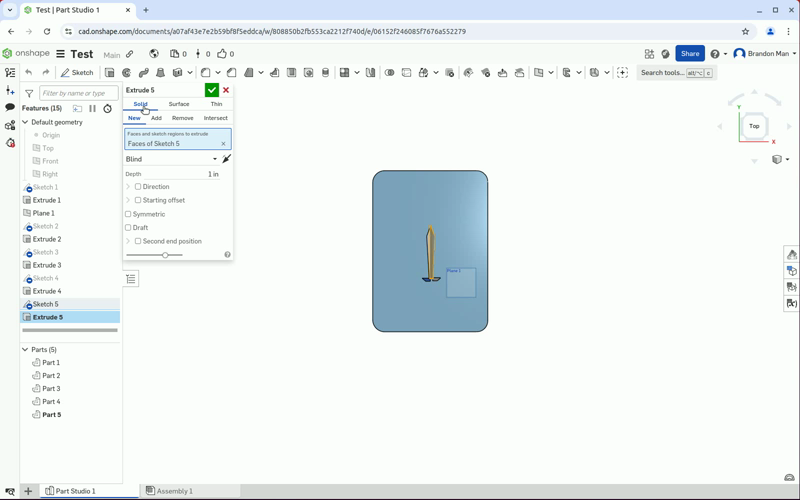
click(143, 106)
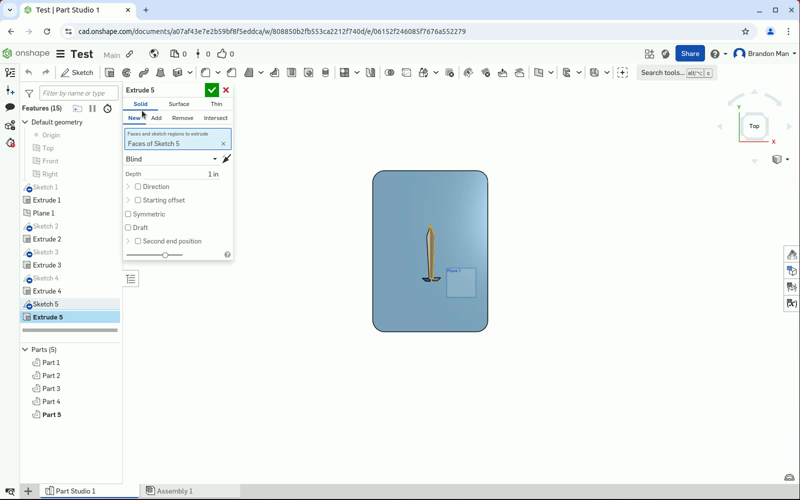
mouse_move(137, 120)
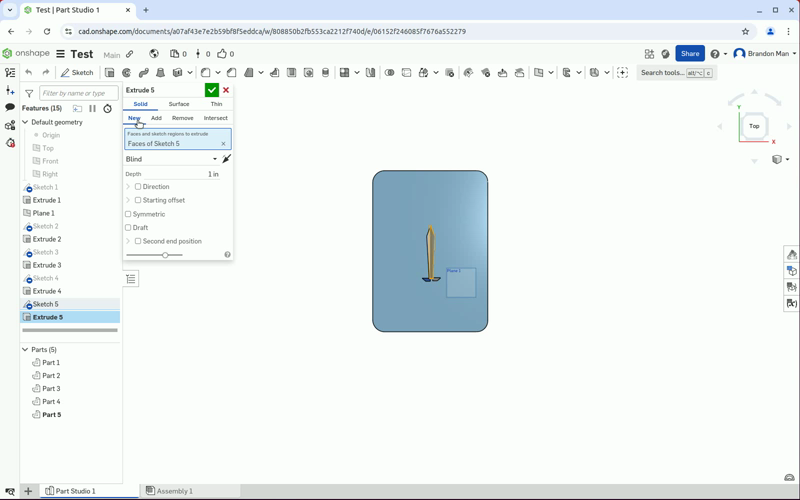
click(137, 120)
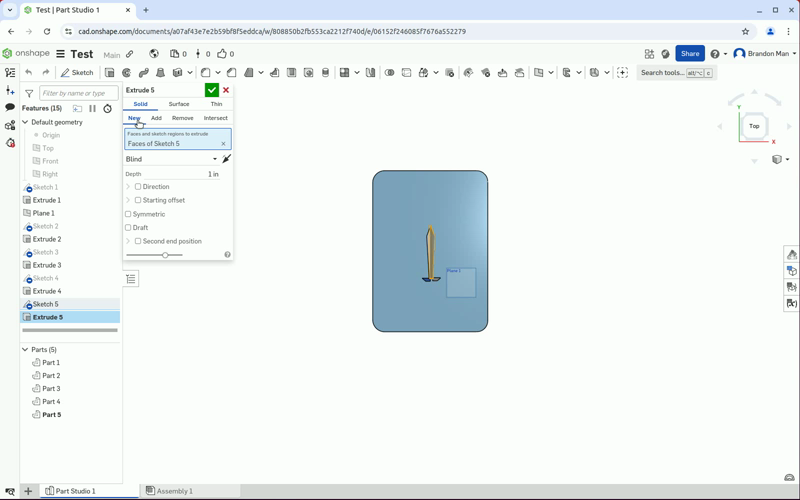
key(tab, 4)
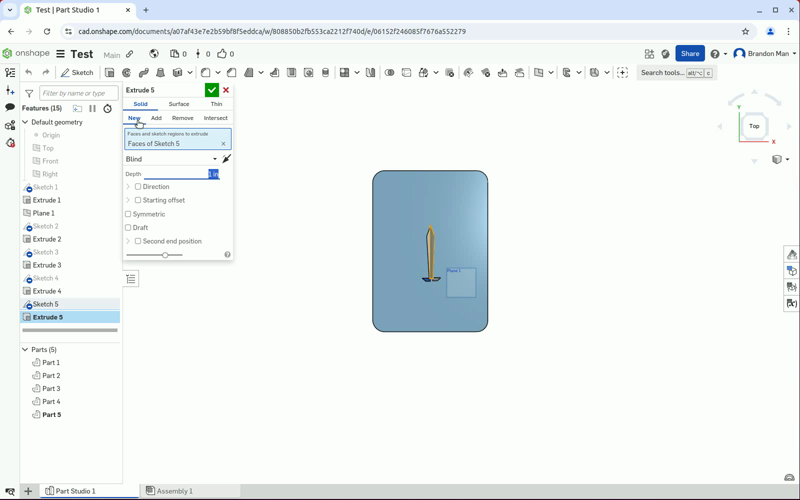
text(0.481)
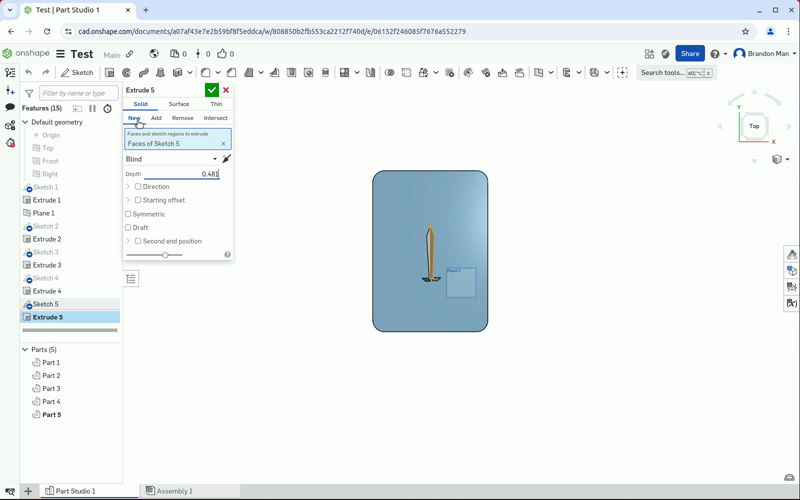
key(enter)
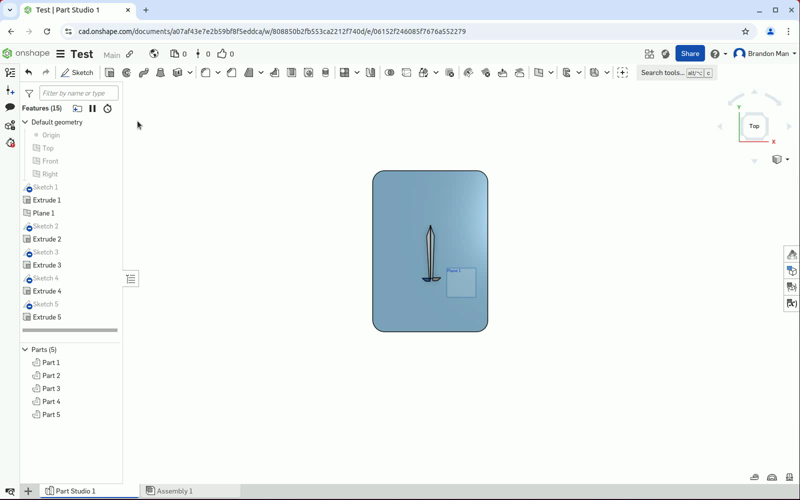
key(shift+h)
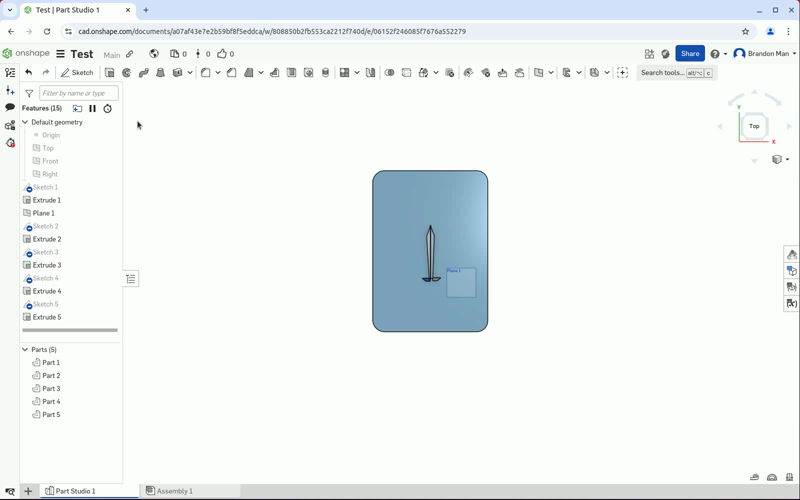
key(shift+h)
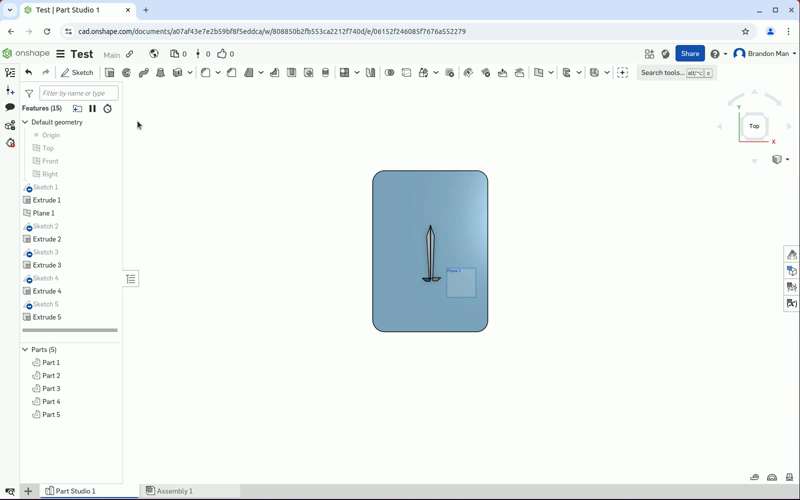
mouse_move(73, 189)
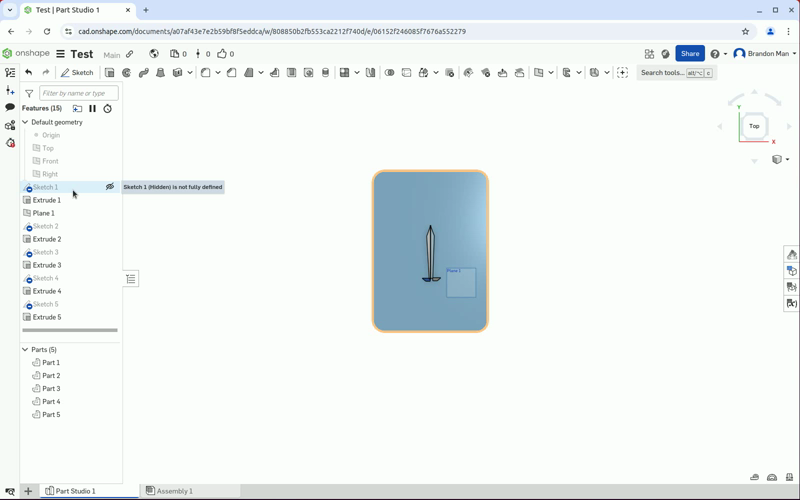
click(73, 189)
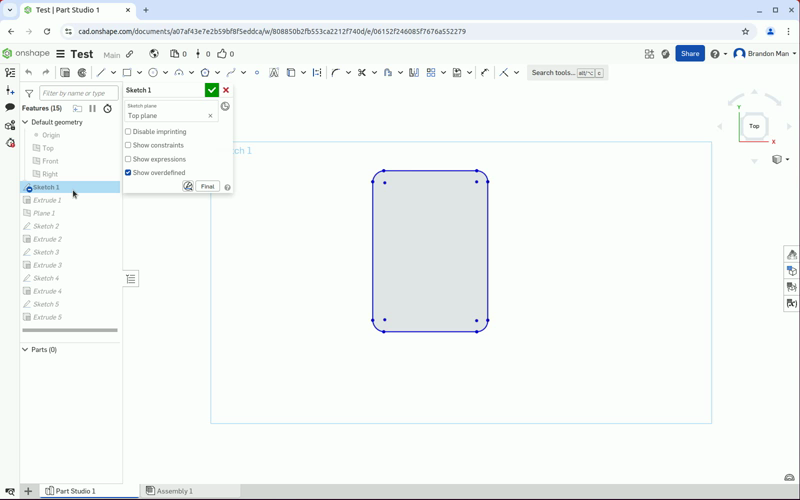
mouse_move(229, 92)
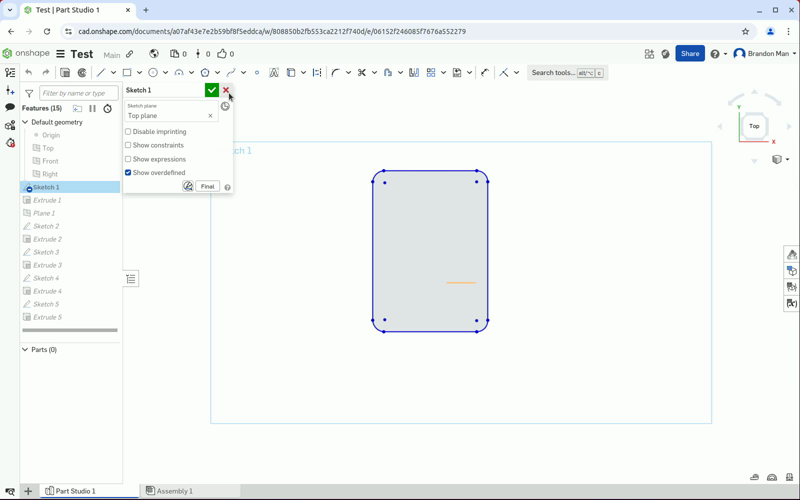
click(229, 92)
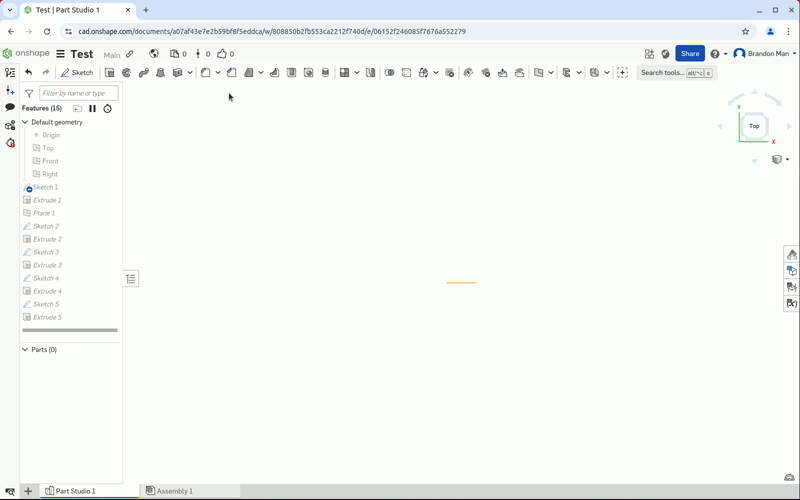
key(shift+s)
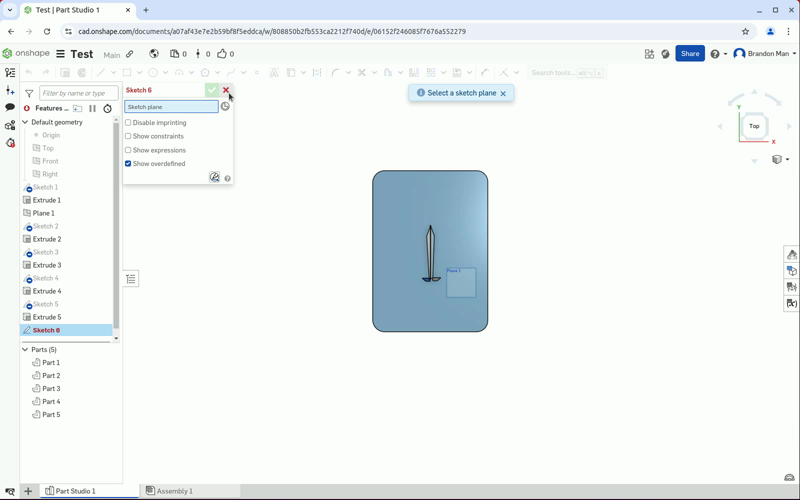
mouse_move(69, 215)
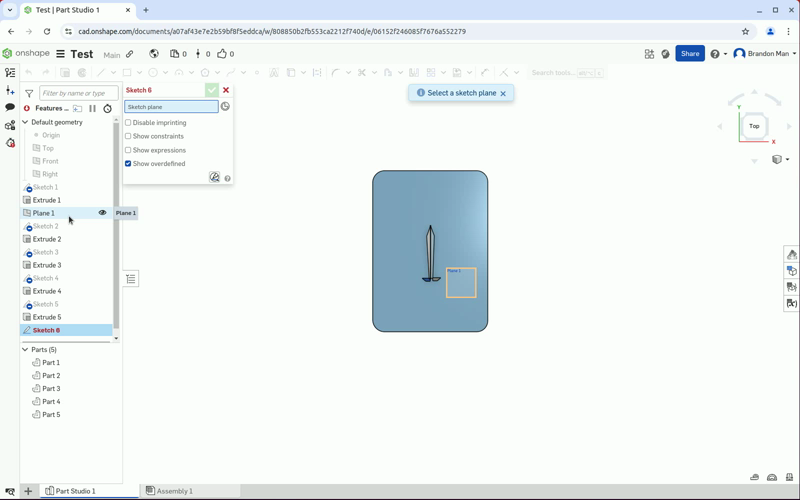
click(69, 215)
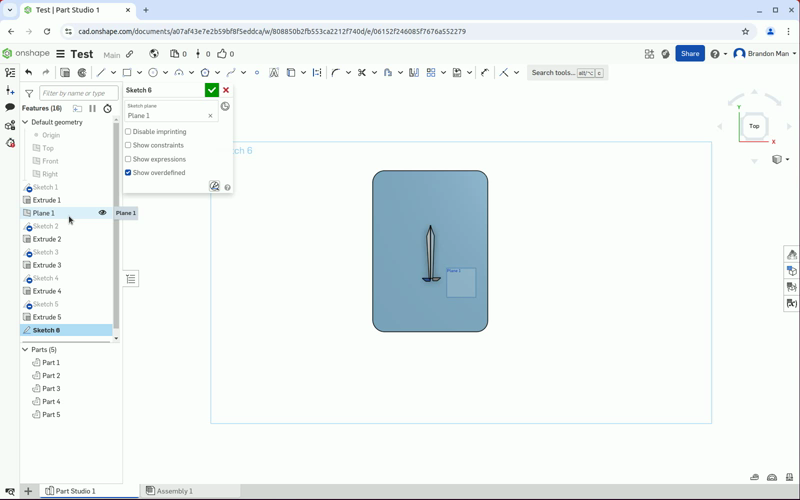
mouse_move(73, 352)
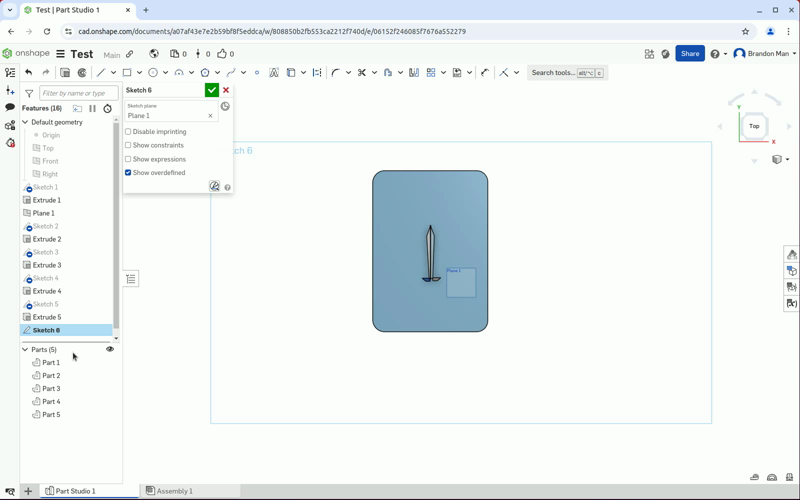
key(y)
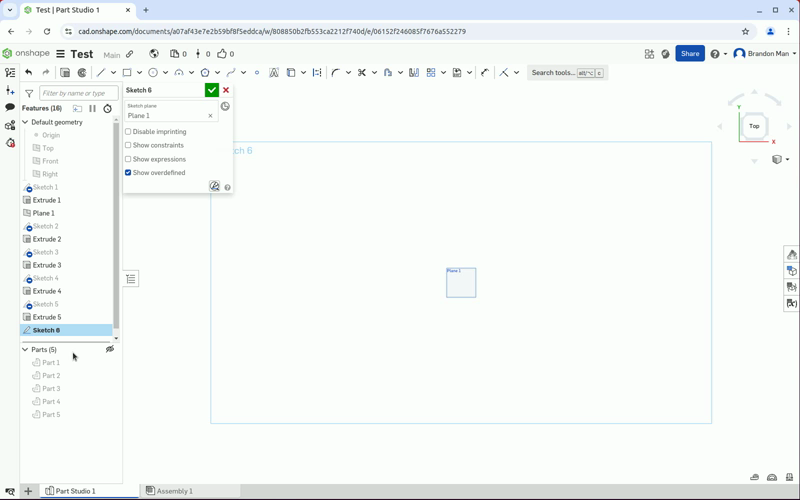
key(l)
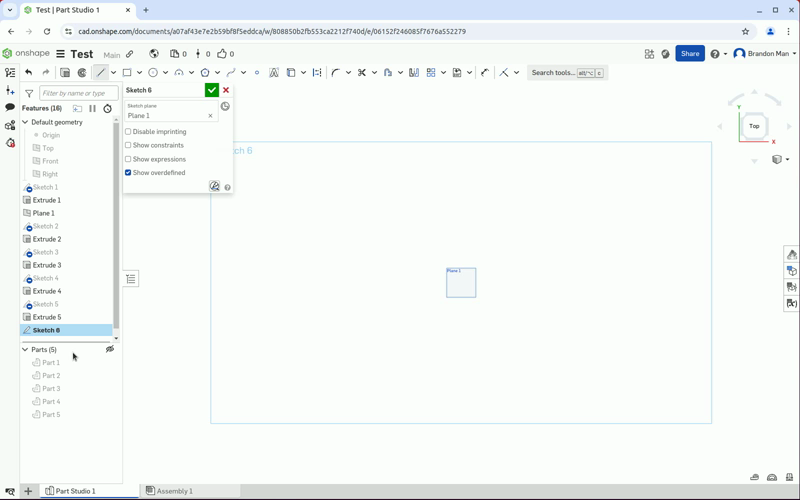
key_down(shift)
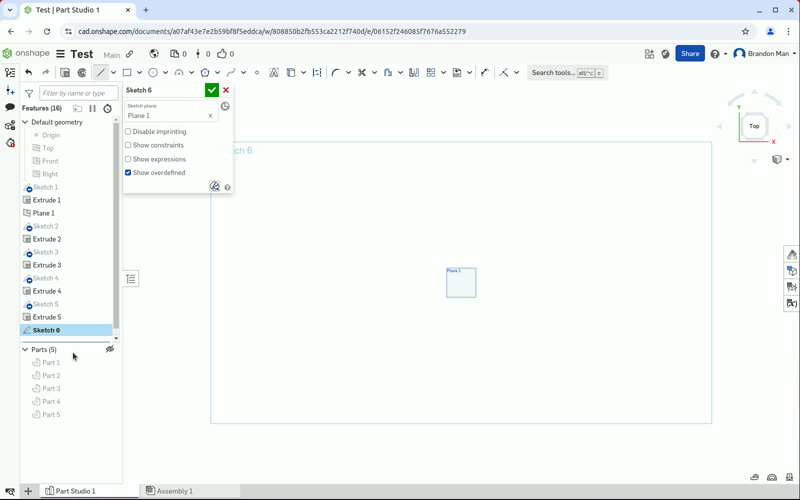
mouse_move(430, 290)
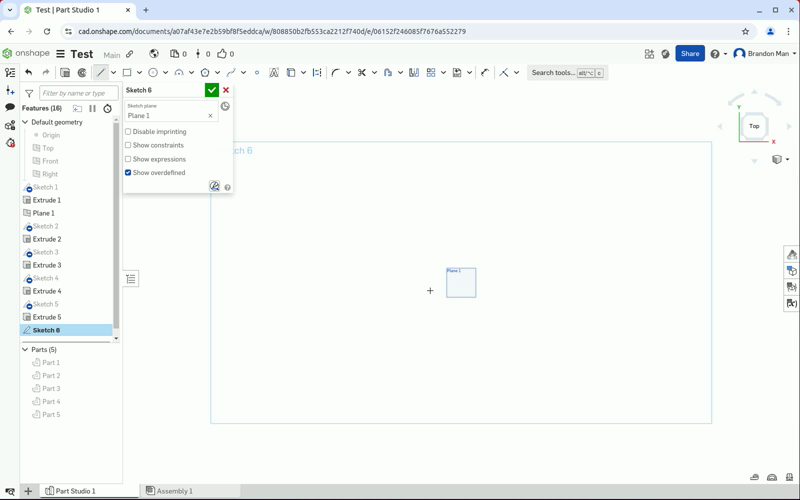
click(430, 290)
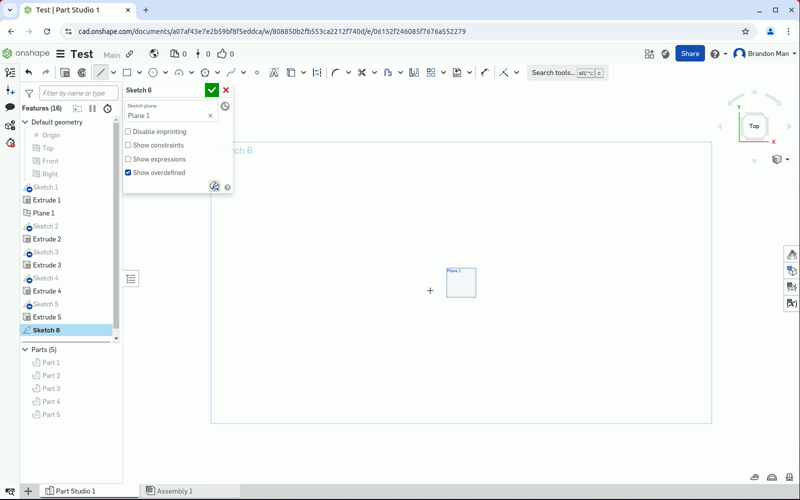
key_up(shift)
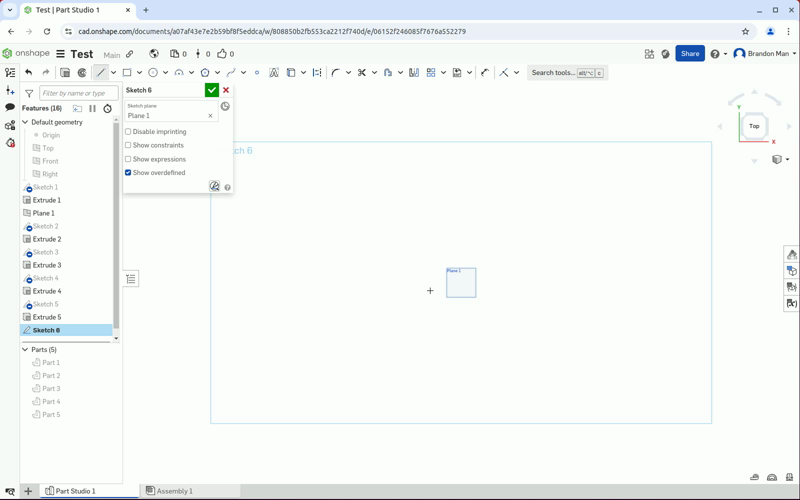
key_down(shift)
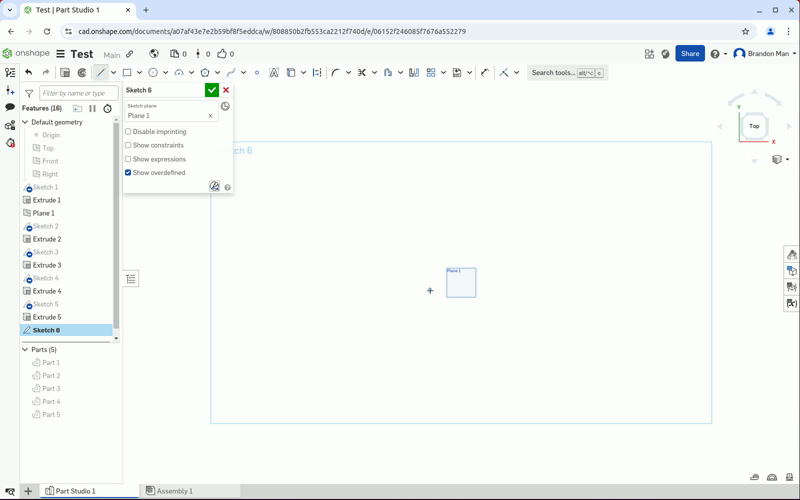
mouse_move(460, 290)
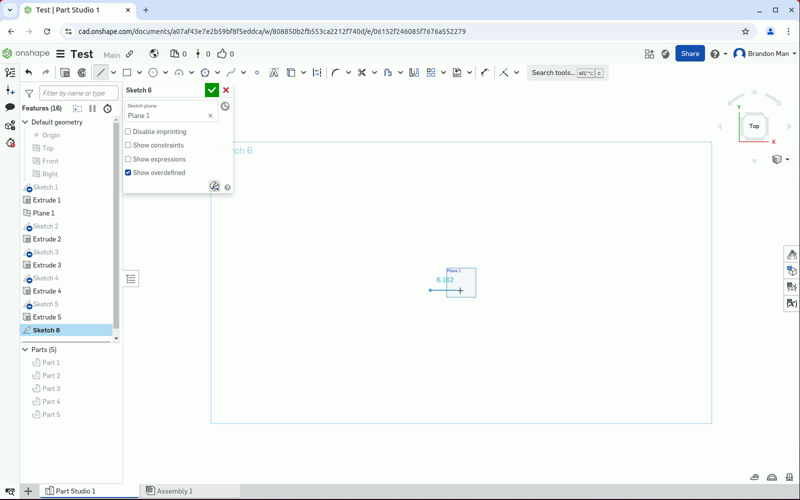
mouse_move(432, 290)
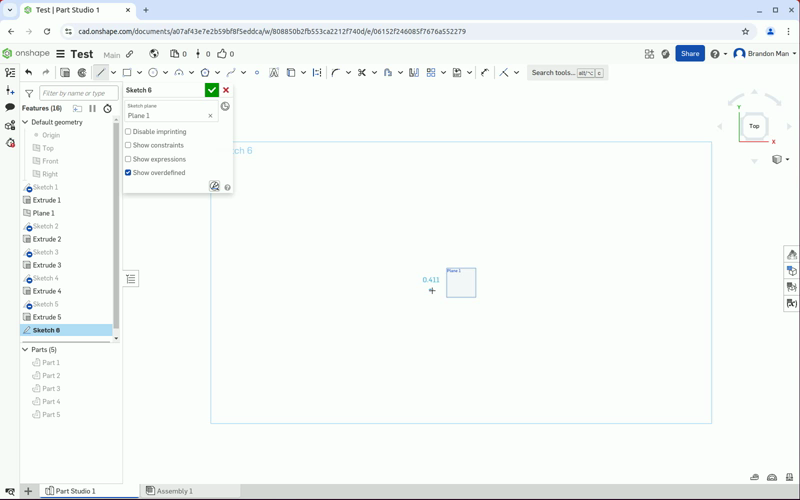
scroll(6)
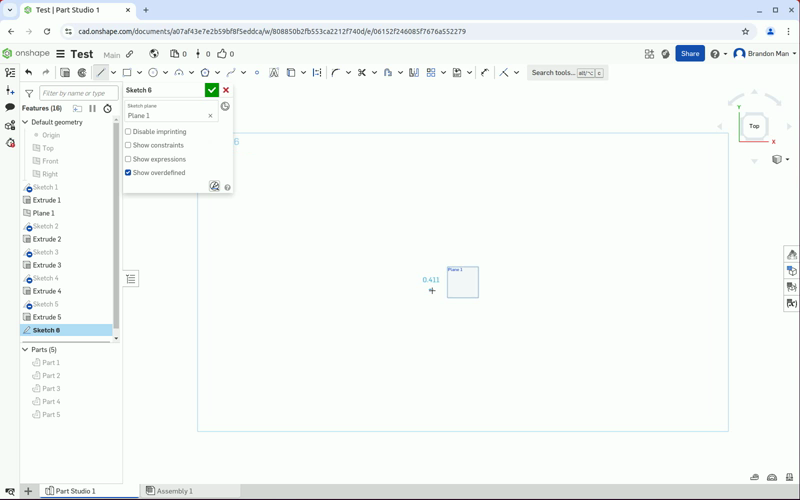
scroll(6)
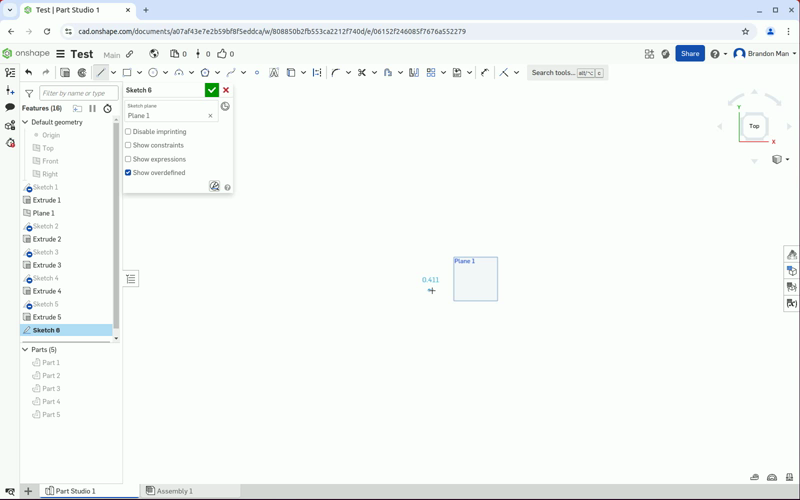
scroll(6)
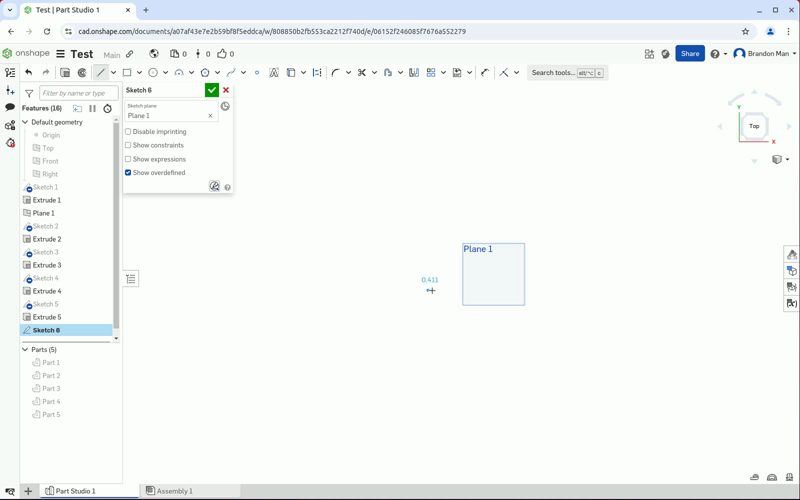
scroll(6)
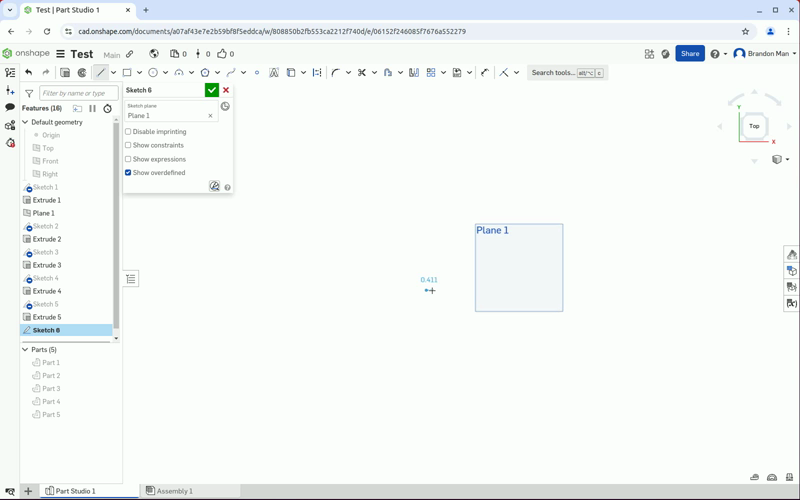
scroll(6)
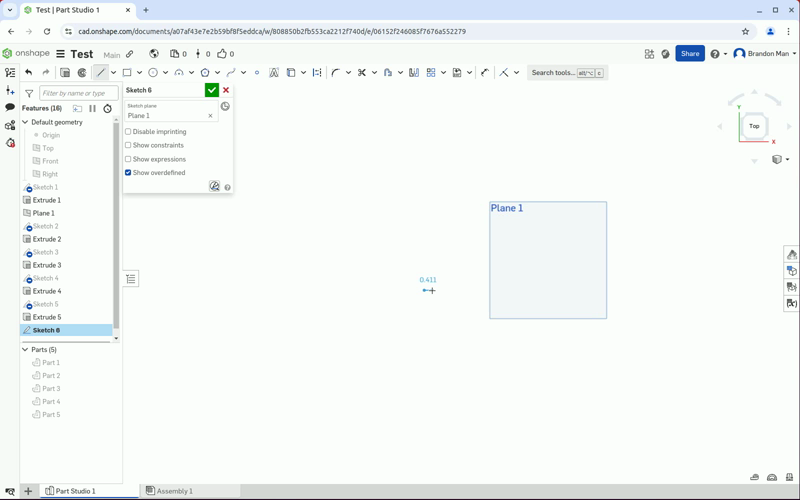
scroll(6)
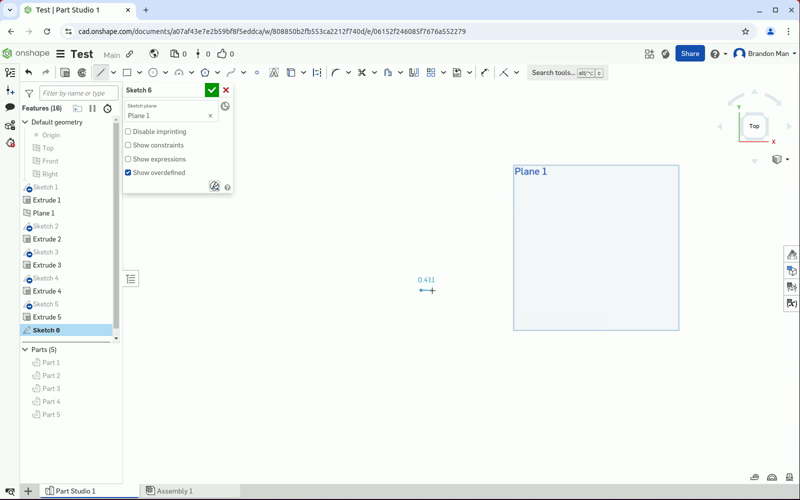
scroll(6)
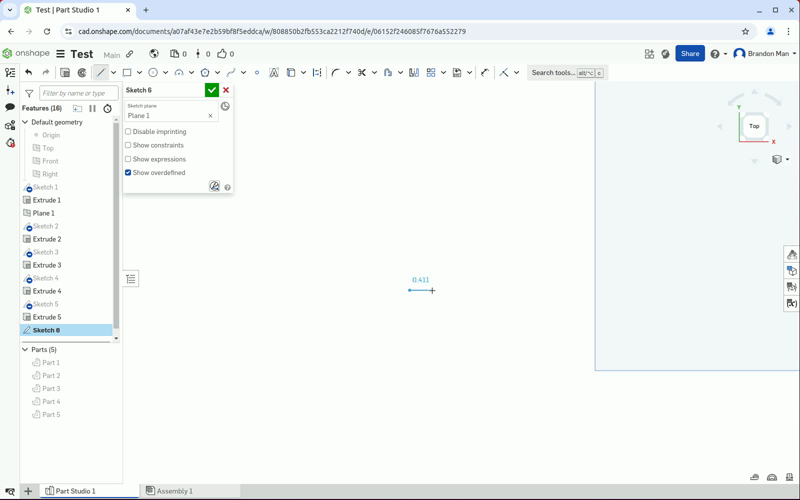
click(432, 290)
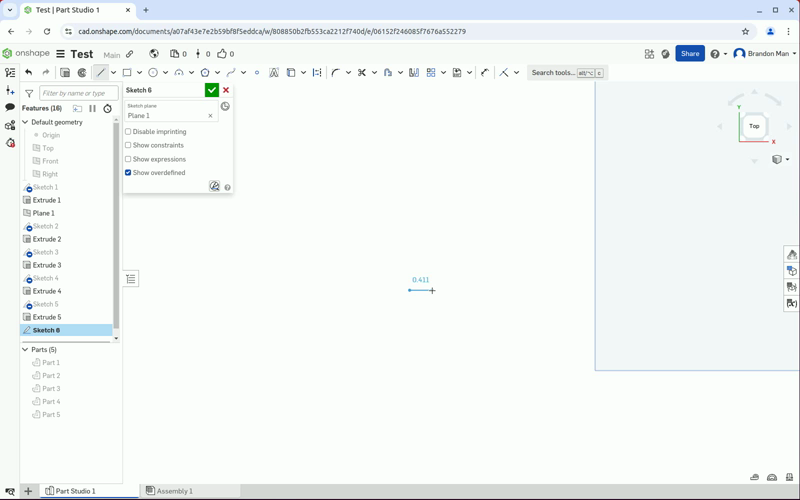
scroll(-6)
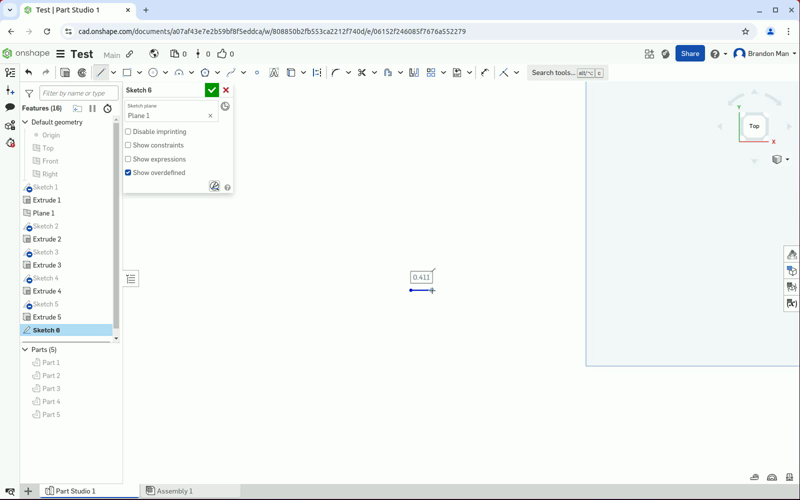
scroll(-6)
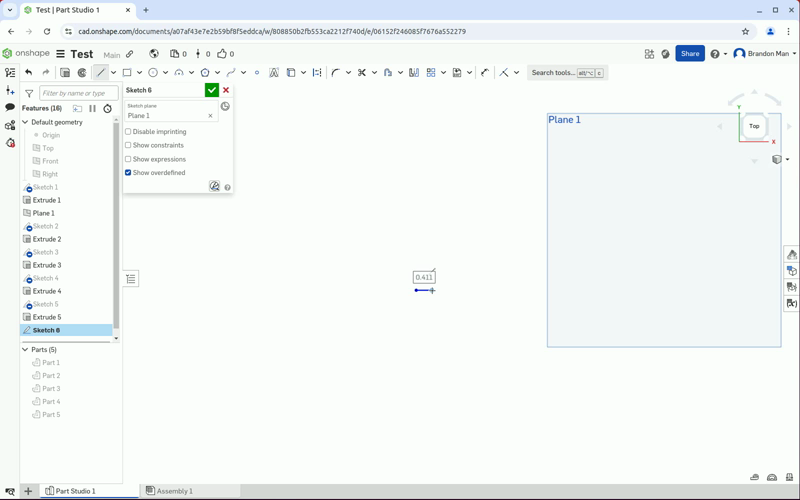
scroll(-6)
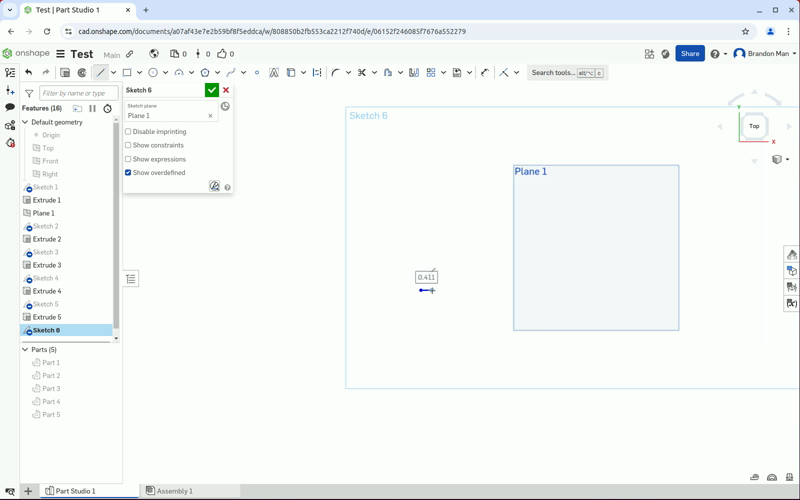
scroll(-6)
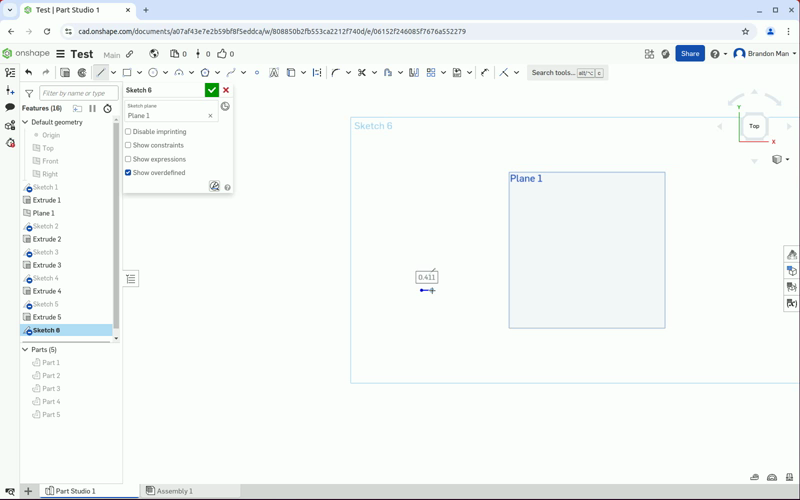
scroll(-6)
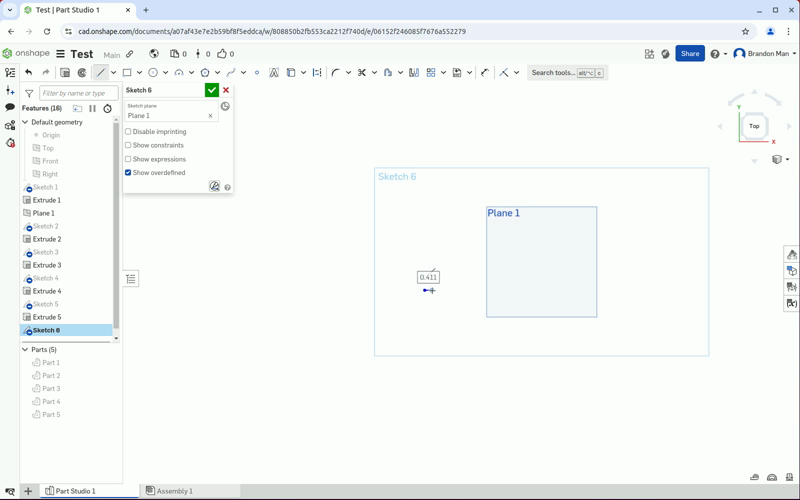
scroll(-6)
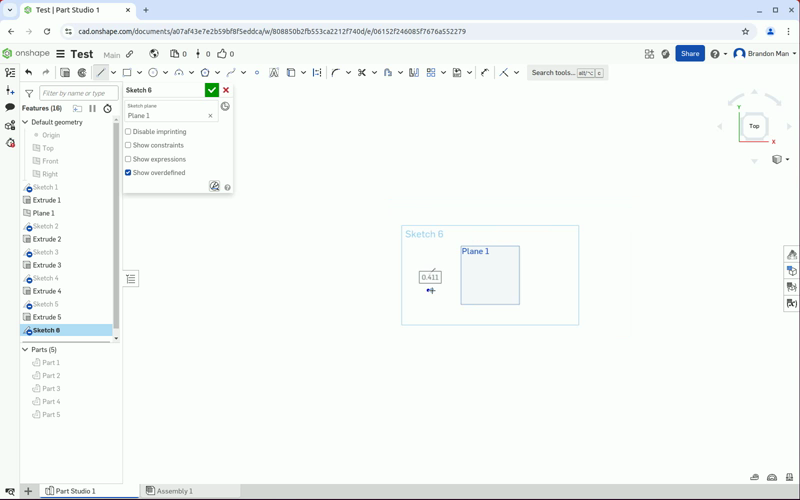
scroll(-6)
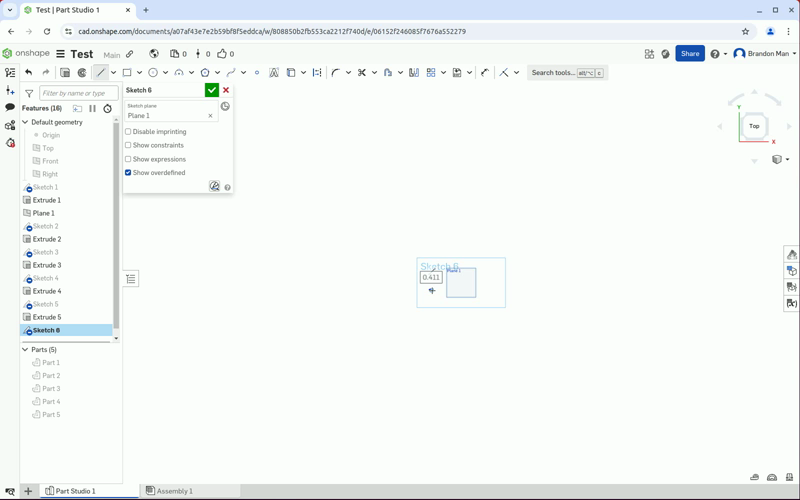
key_up(shift)
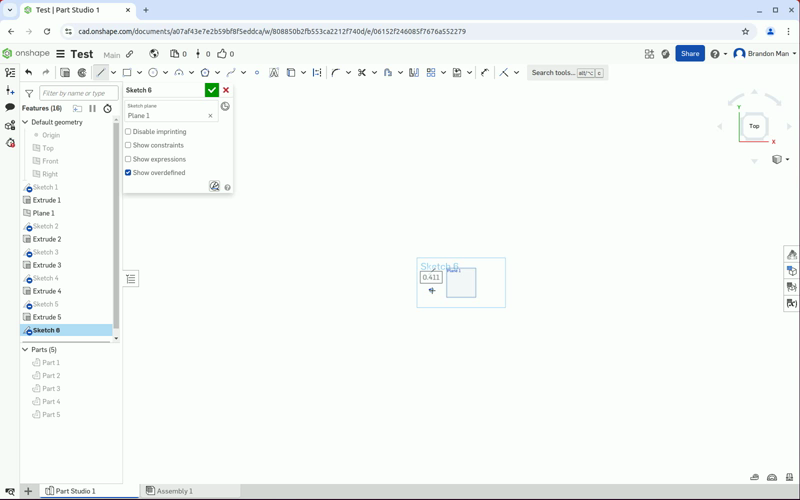
key_down(shift)
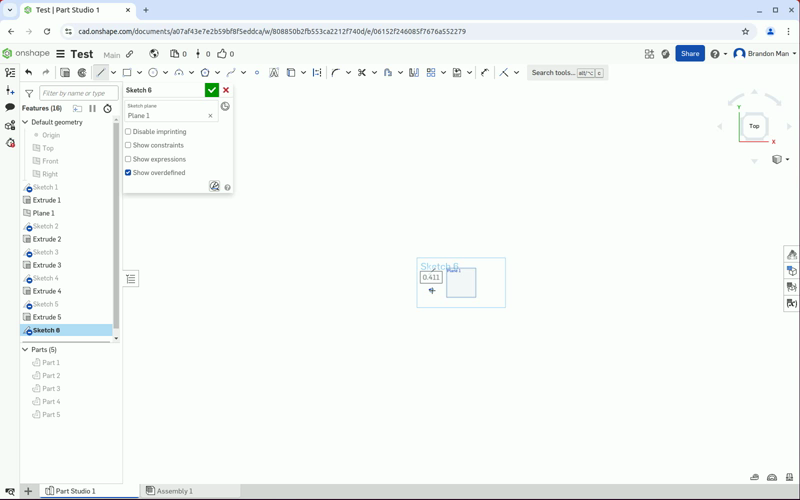
mouse_move(462, 290)
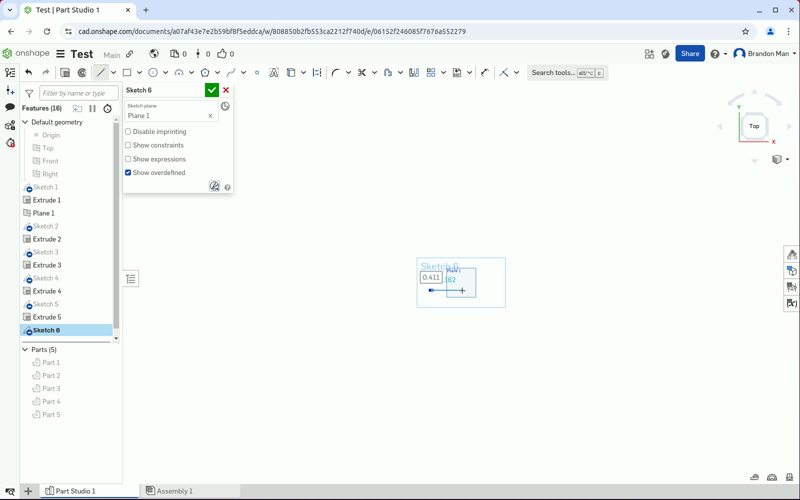
mouse_move(432, 280)
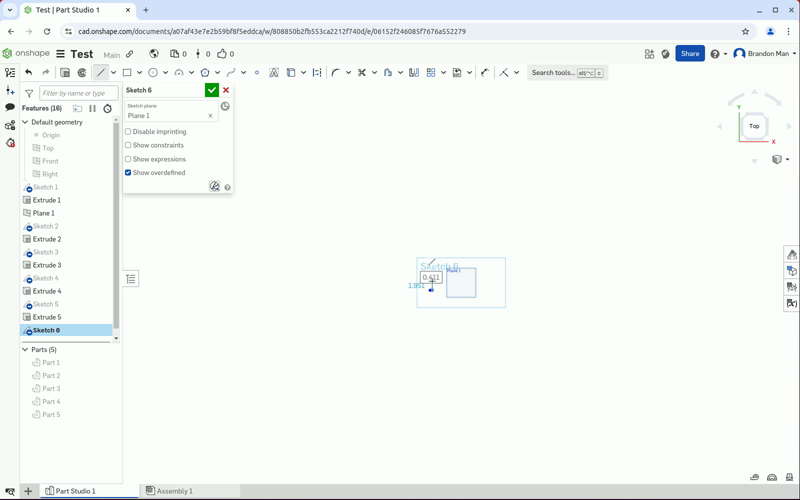
click(432, 280)
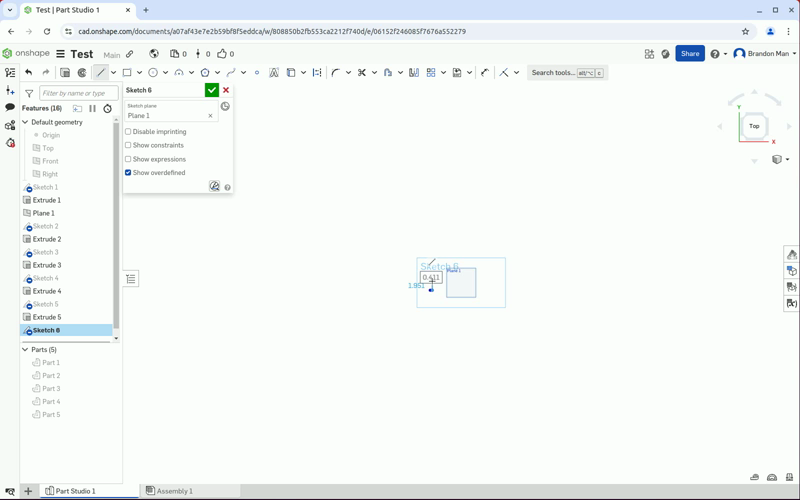
key_up(shift)
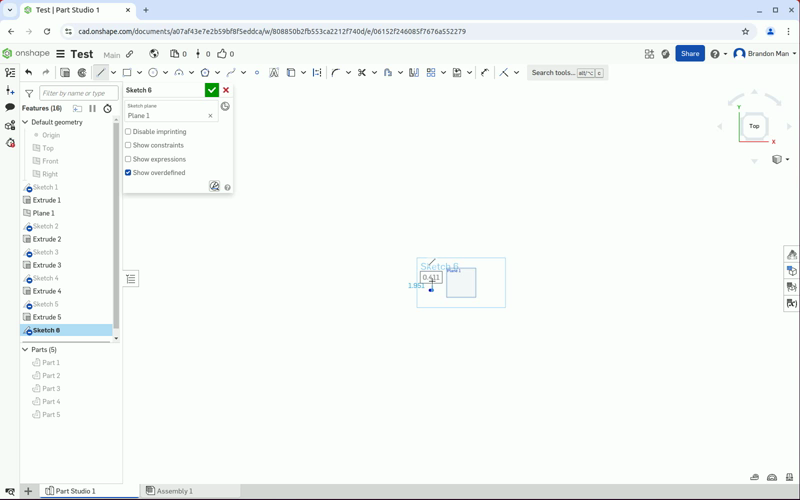
key_down(shift)
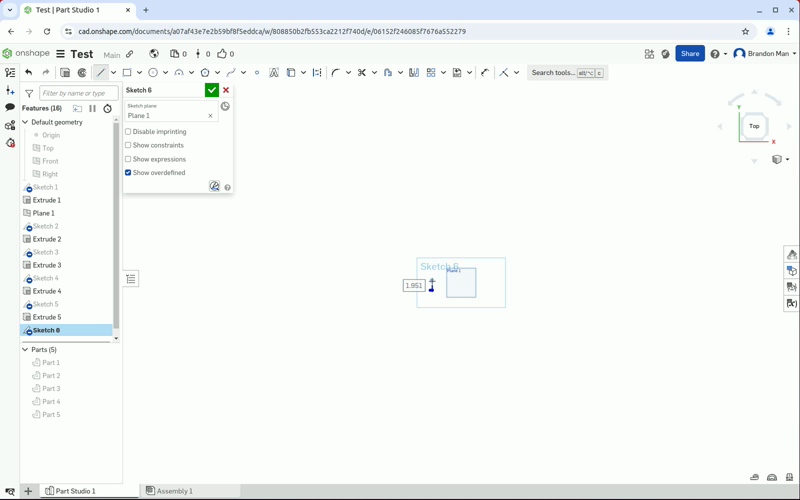
mouse_move(462, 280)
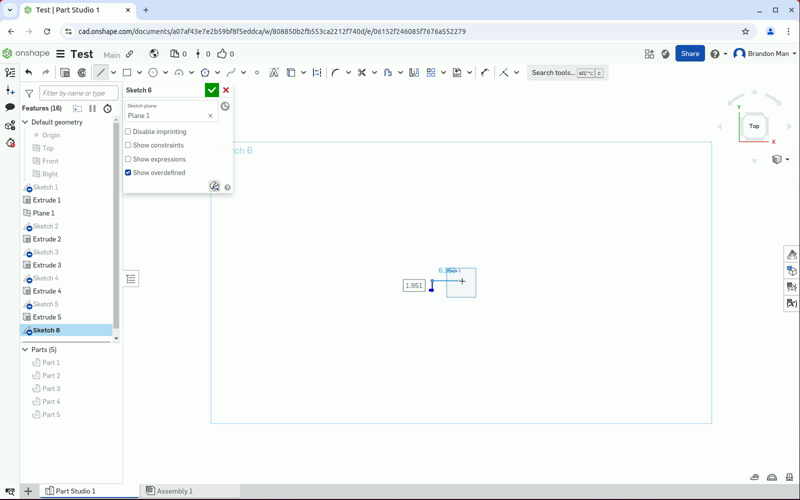
mouse_move(432, 278)
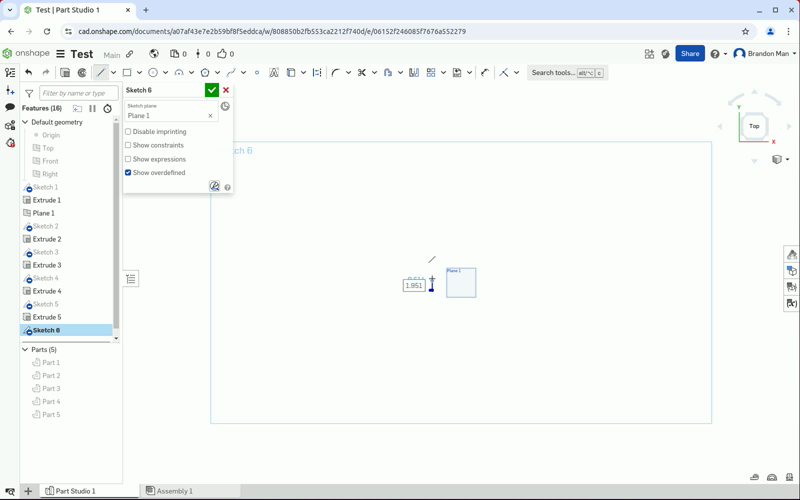
scroll(6)
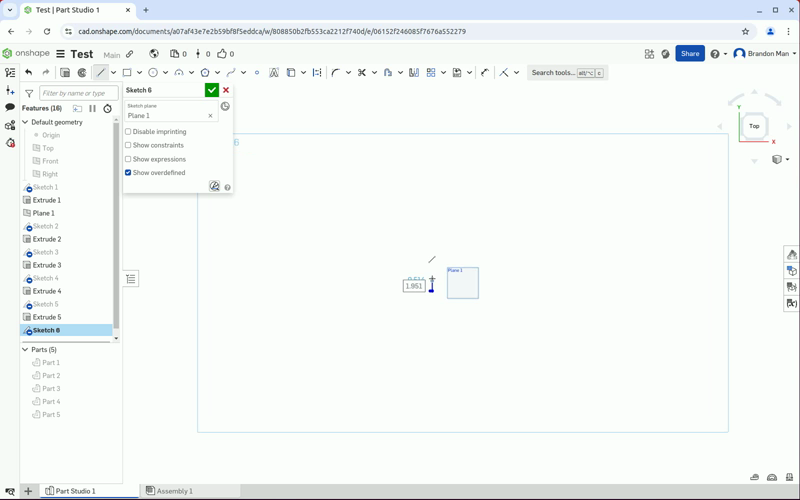
scroll(6)
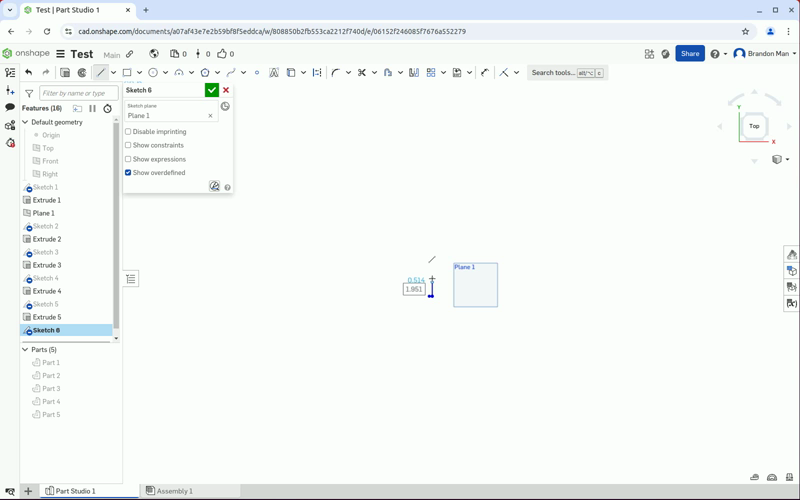
scroll(6)
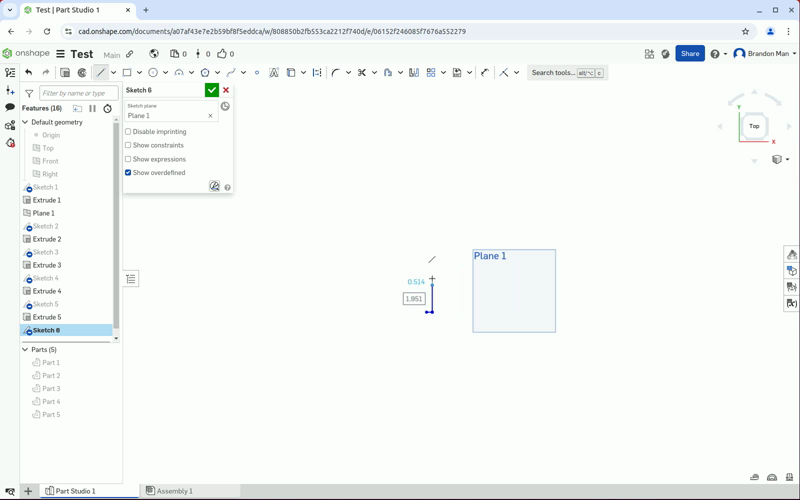
scroll(6)
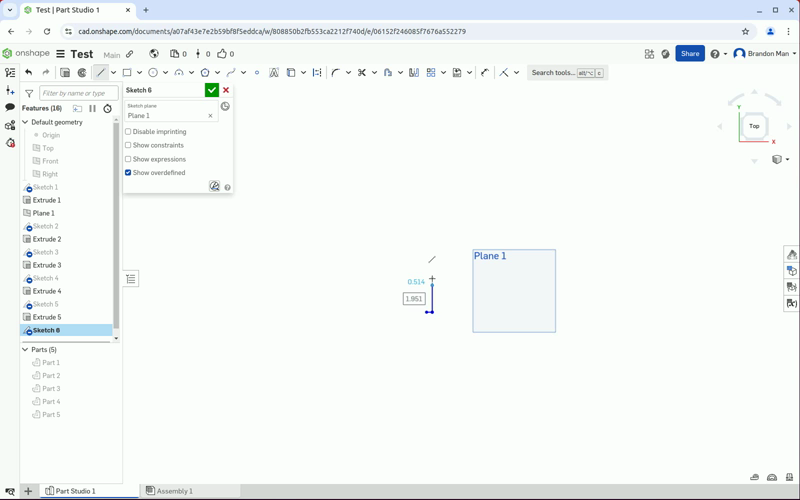
scroll(6)
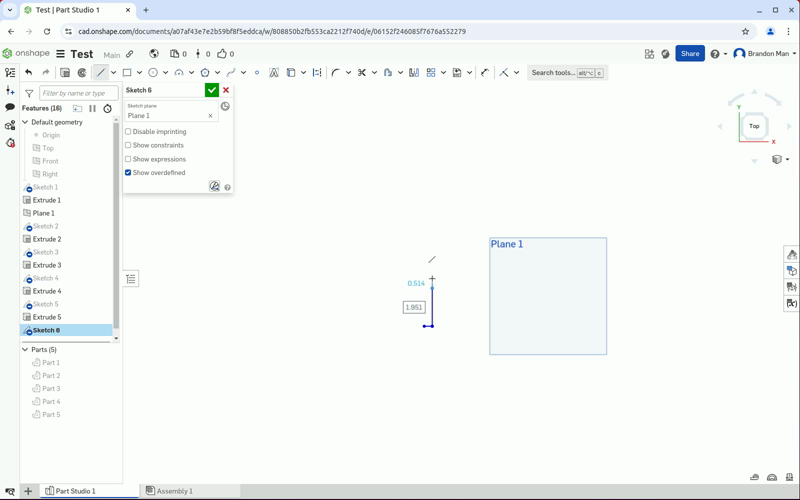
scroll(6)
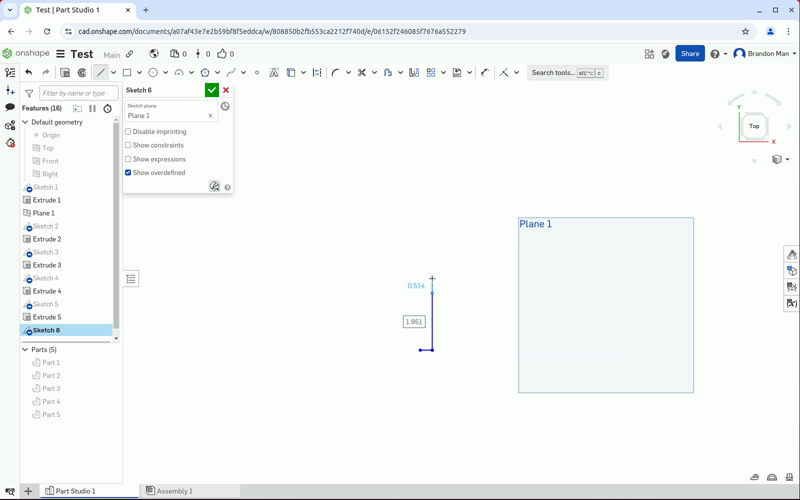
scroll(6)
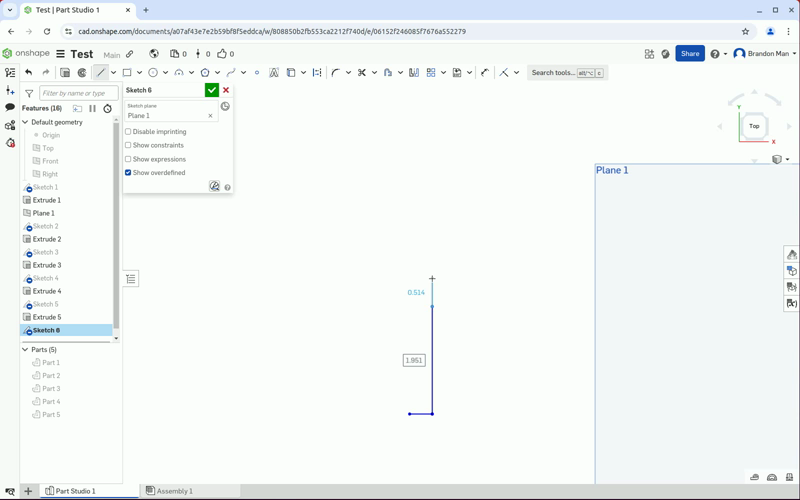
click(432, 278)
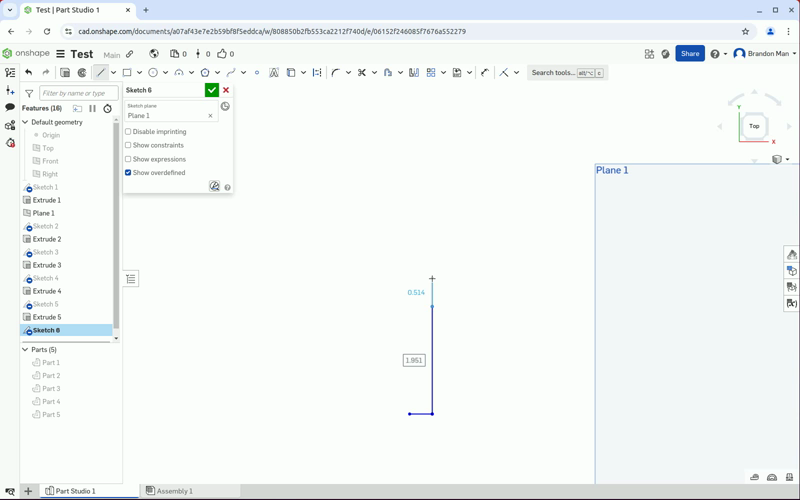
scroll(-6)
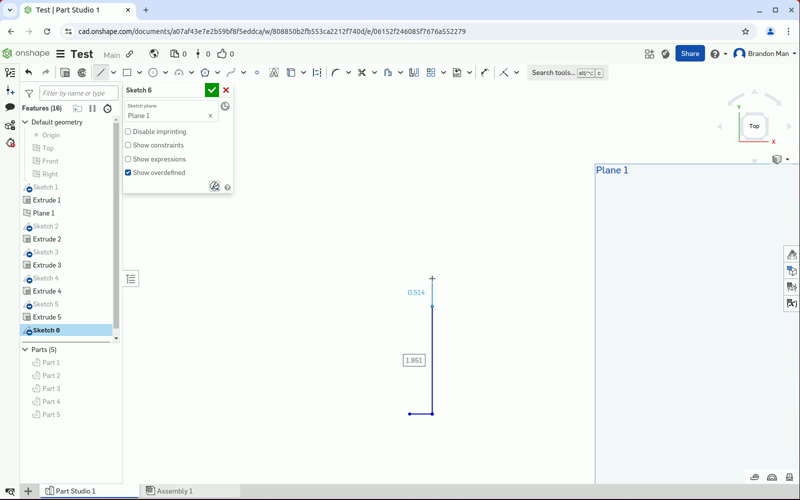
scroll(-6)
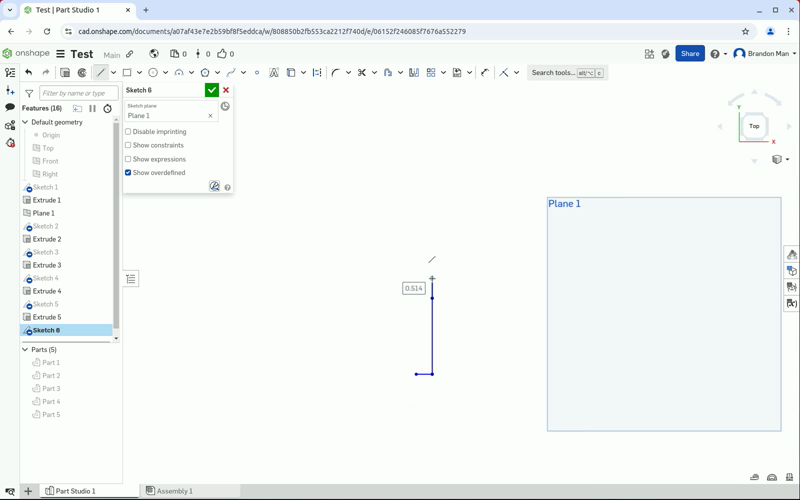
scroll(-6)
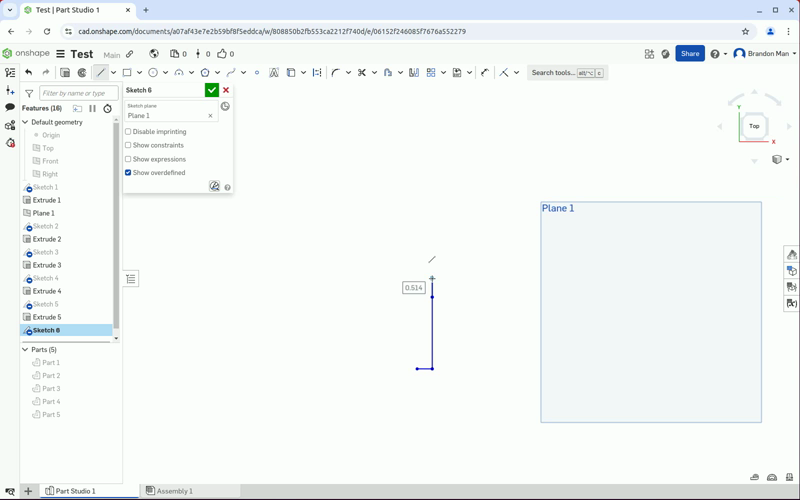
scroll(-6)
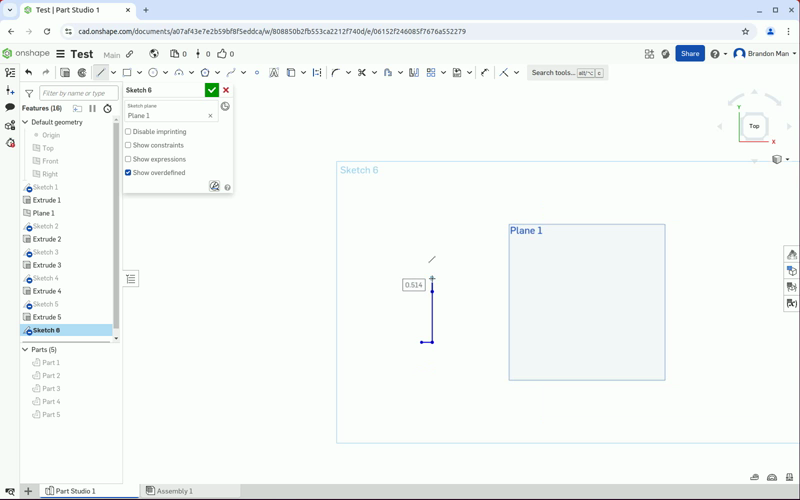
scroll(-6)
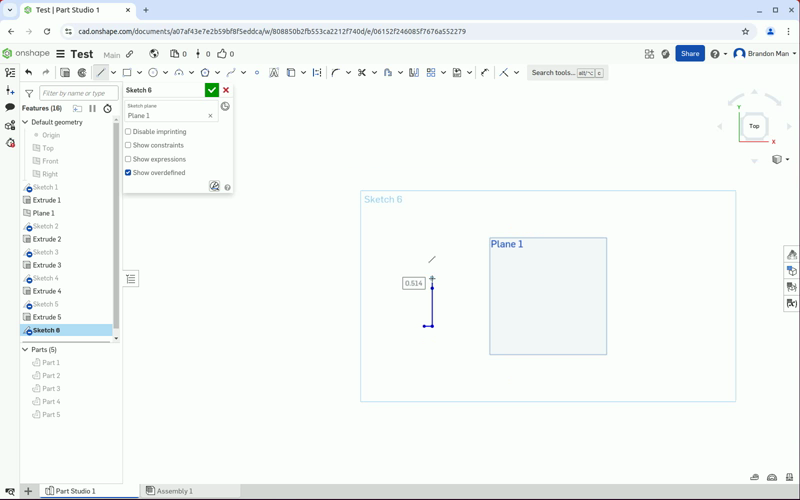
scroll(-6)
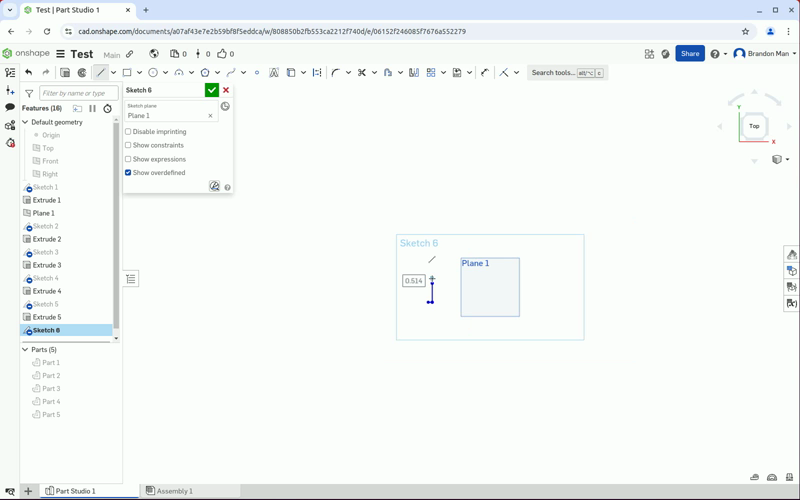
scroll(-6)
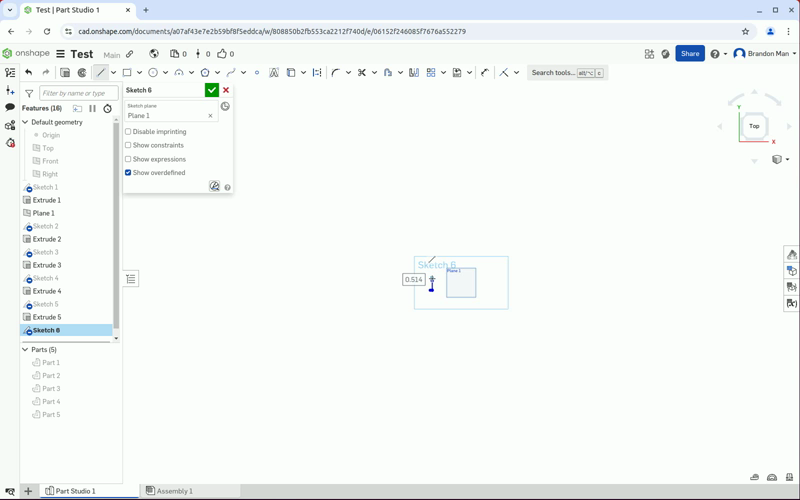
key_up(shift)
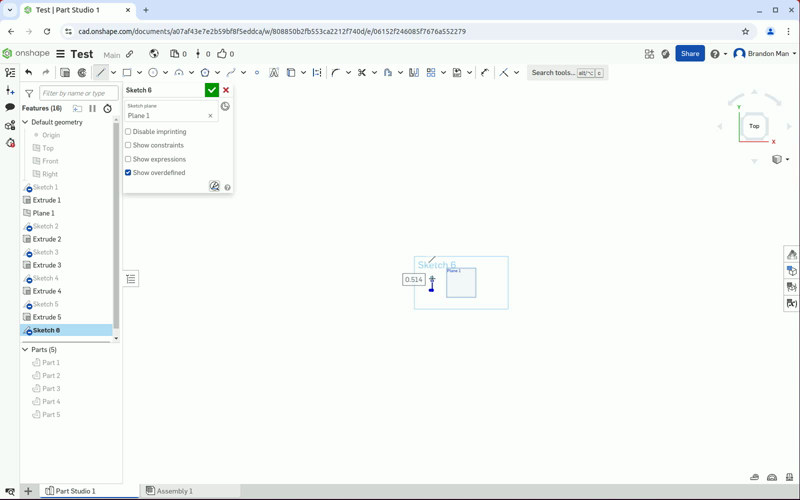
key_down(shift)
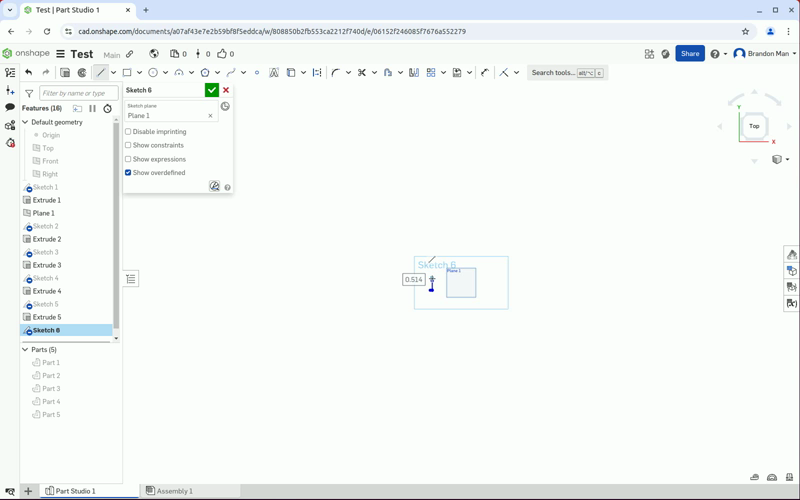
mouse_move(462, 278)
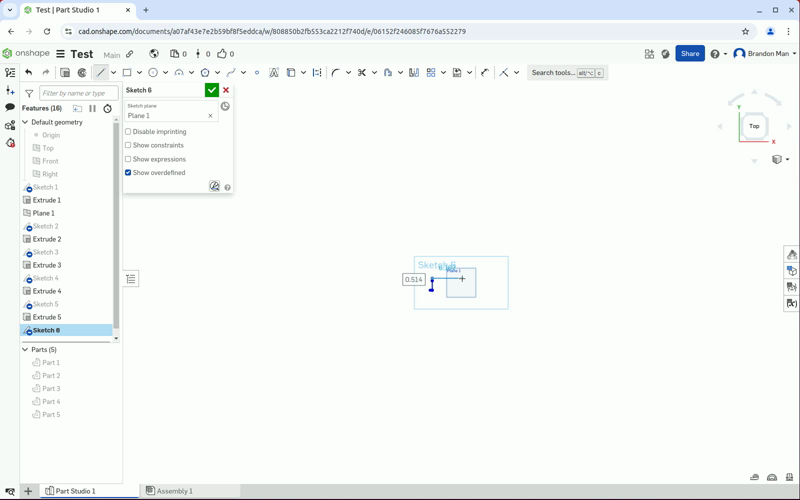
mouse_move(430, 278)
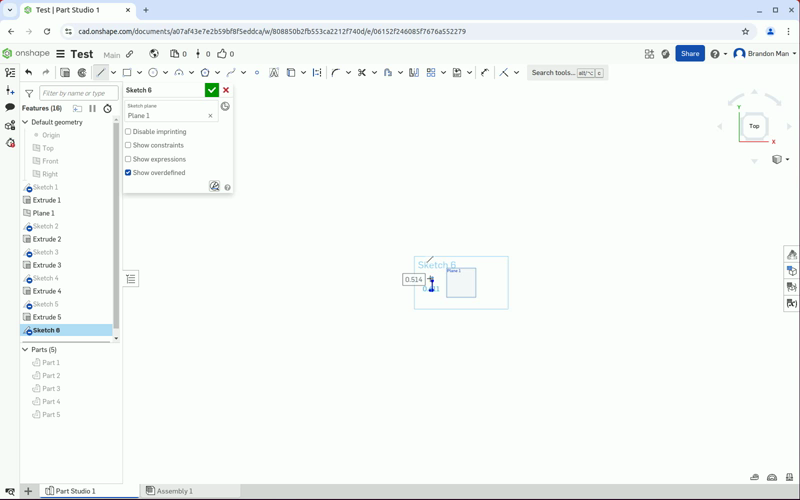
scroll(6)
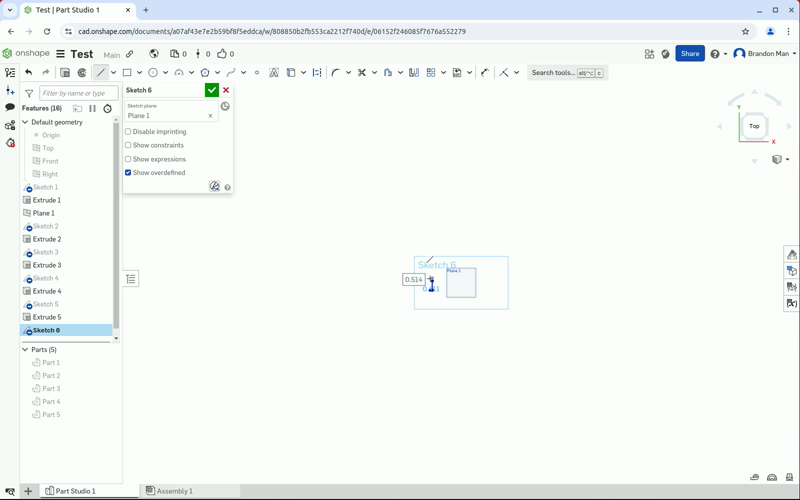
scroll(6)
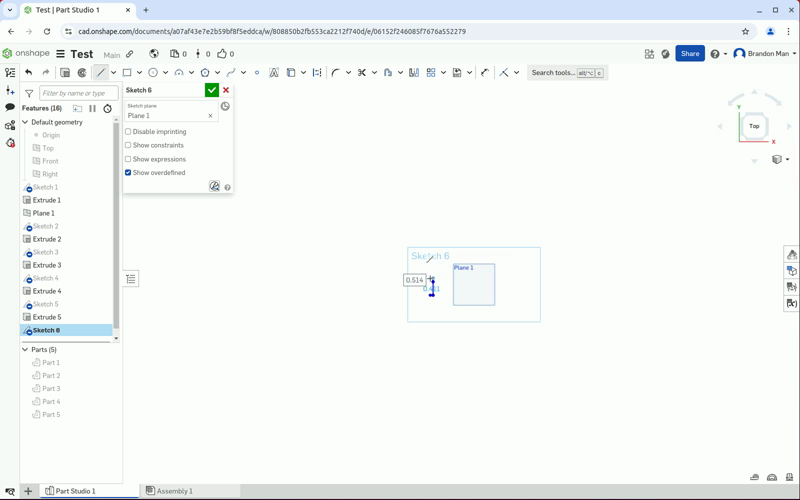
scroll(6)
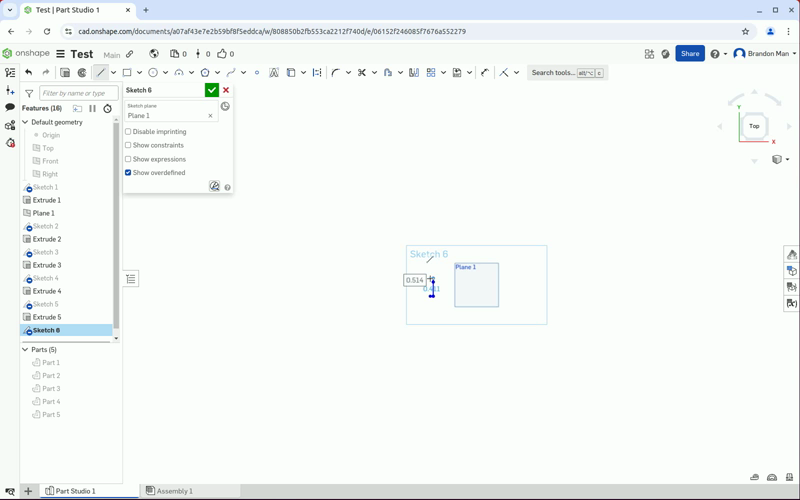
scroll(6)
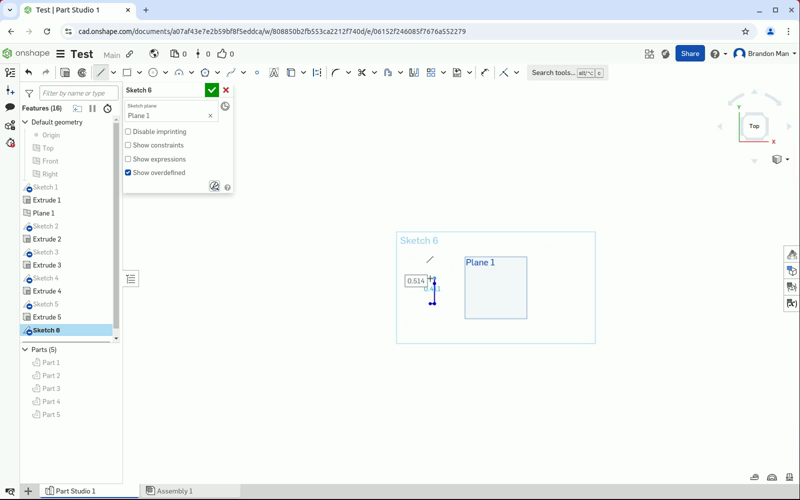
scroll(6)
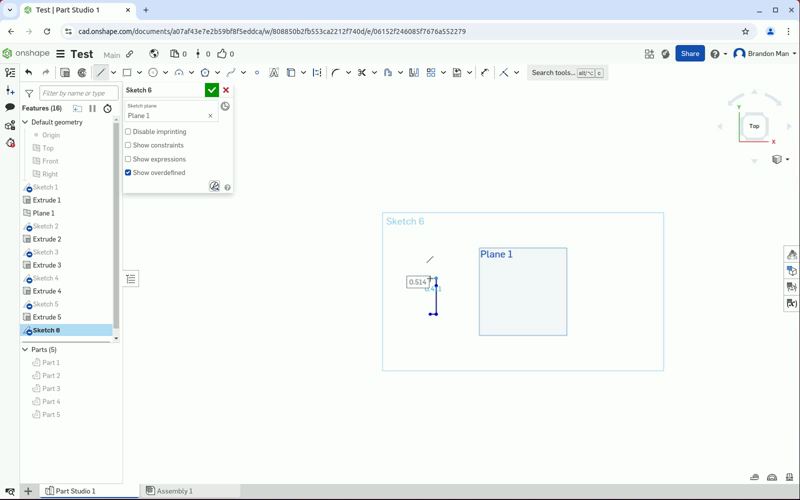
scroll(6)
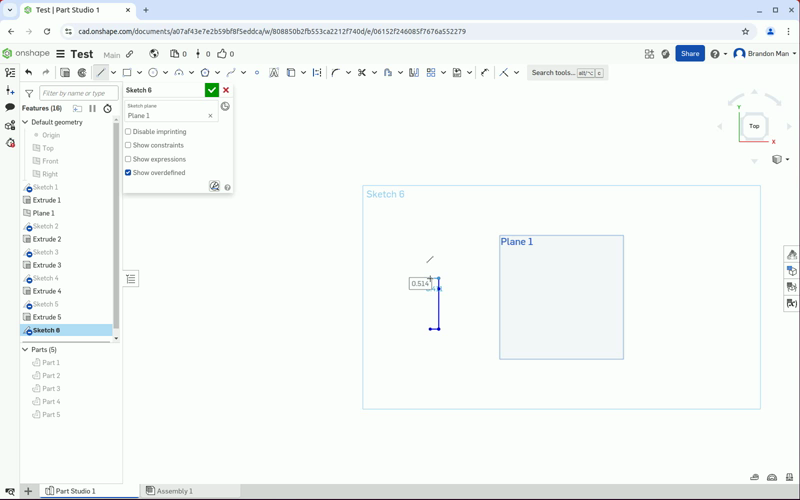
scroll(6)
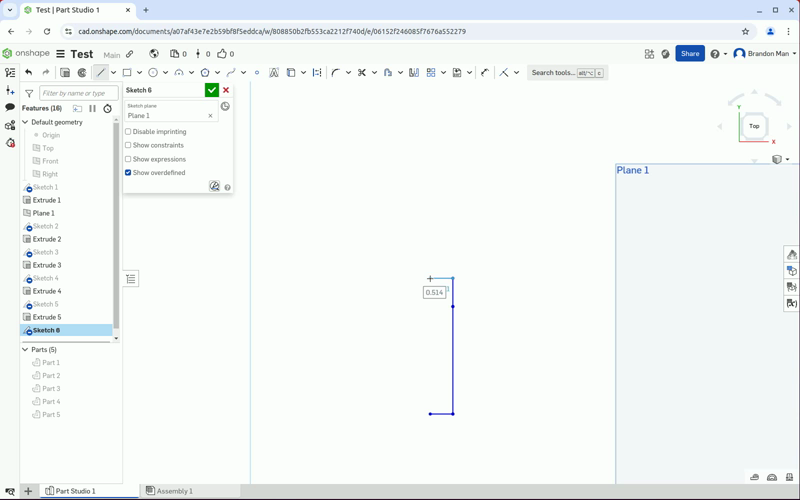
click(430, 278)
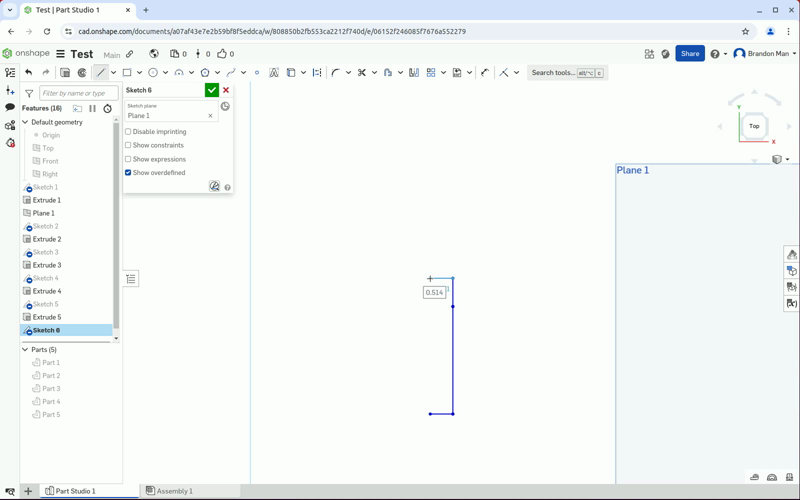
scroll(-6)
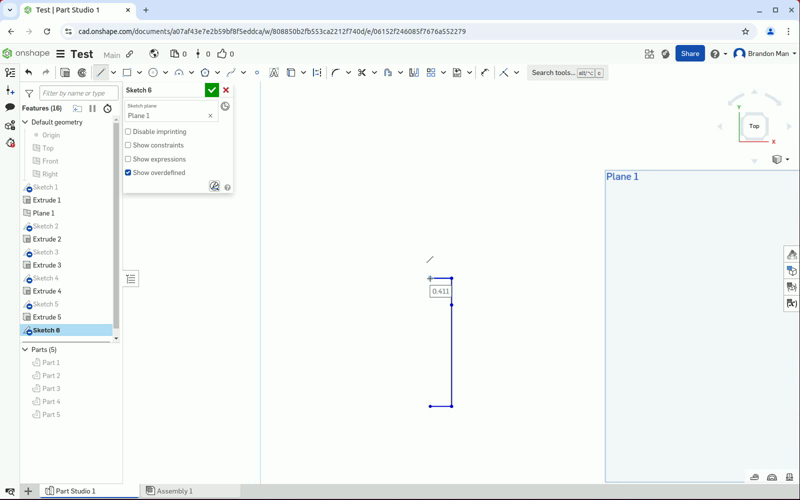
scroll(-6)
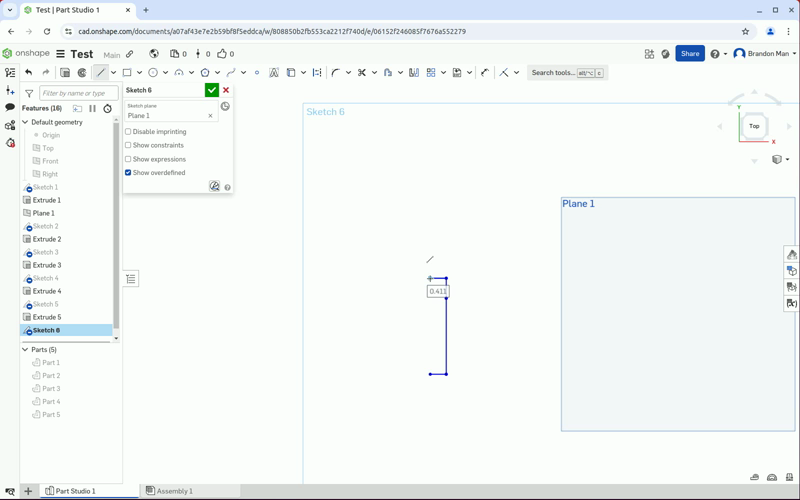
scroll(-6)
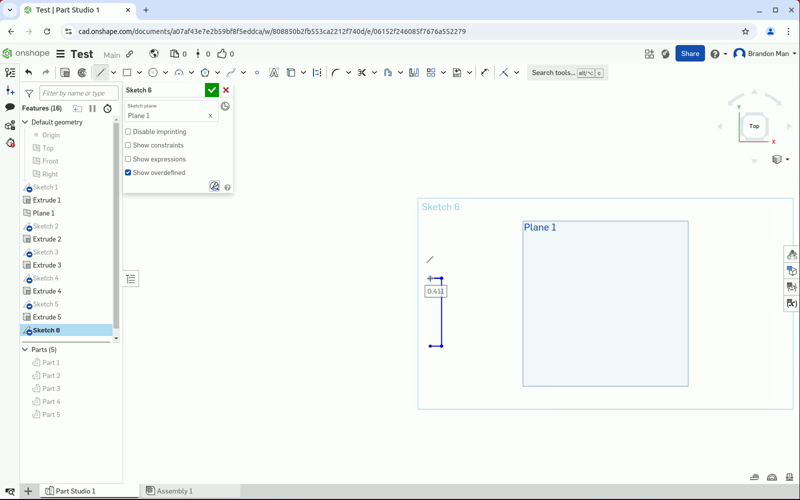
scroll(-6)
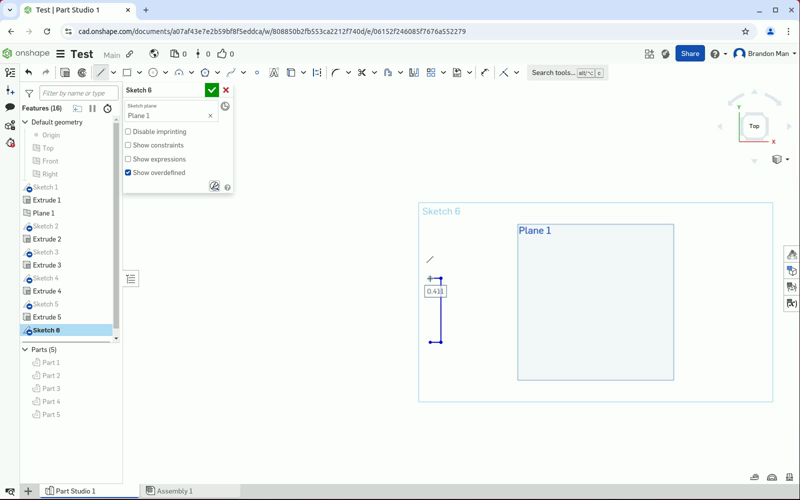
scroll(-6)
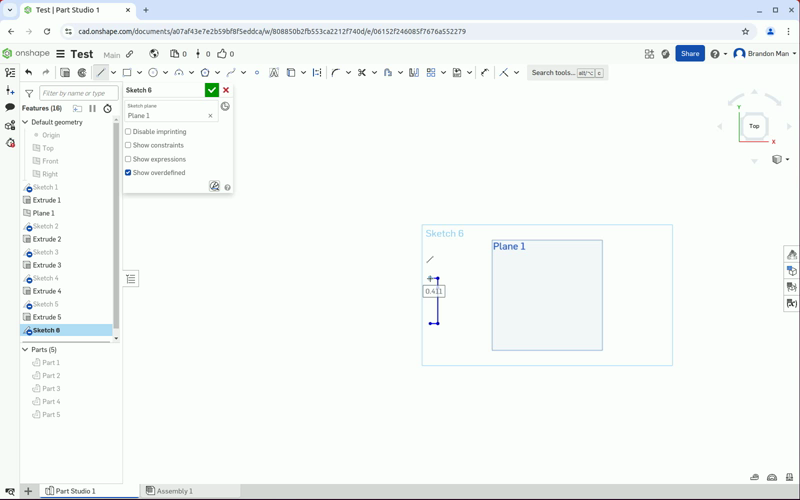
scroll(-6)
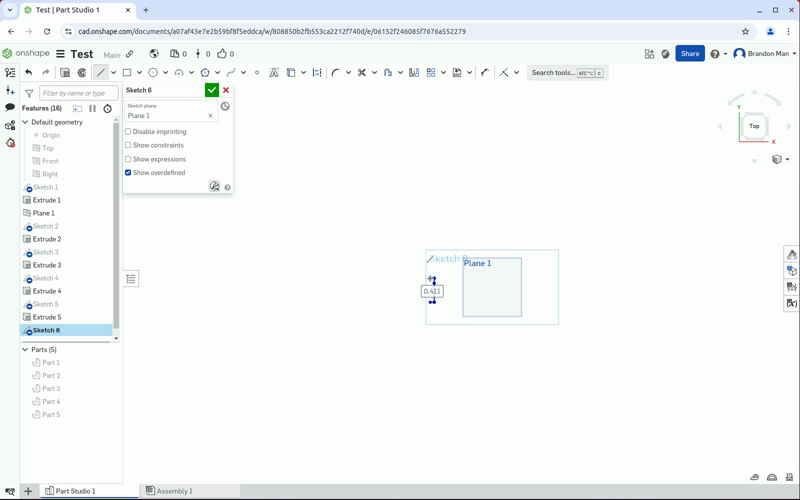
scroll(-6)
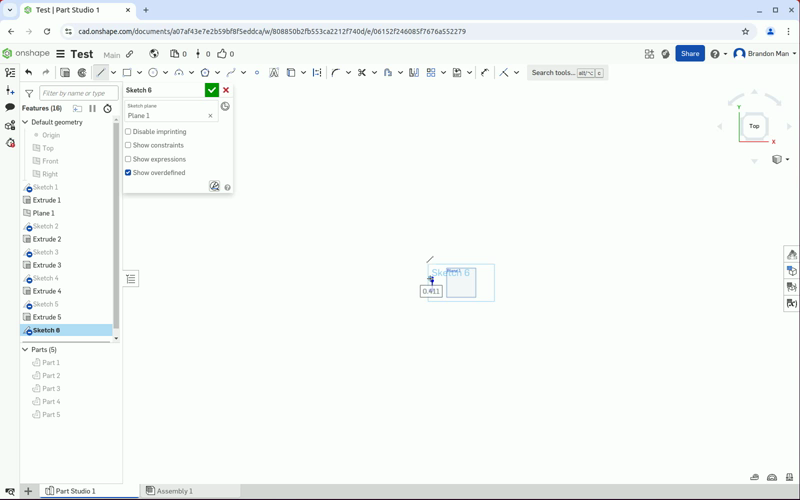
key_up(shift)
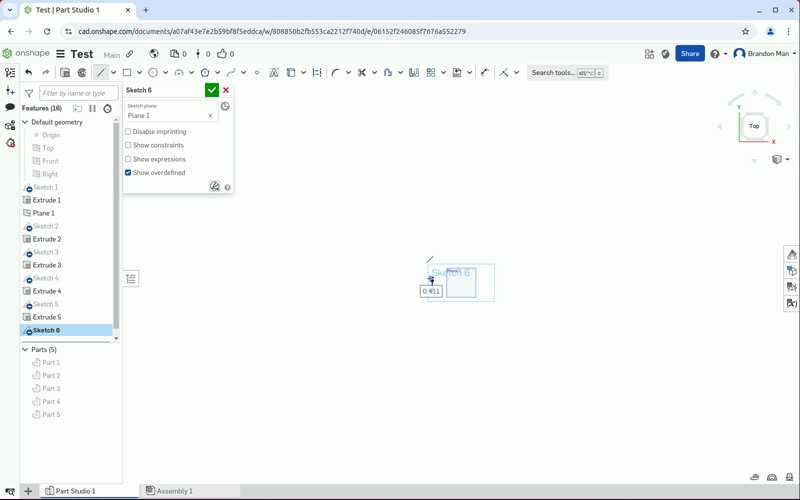
key_down(shift)
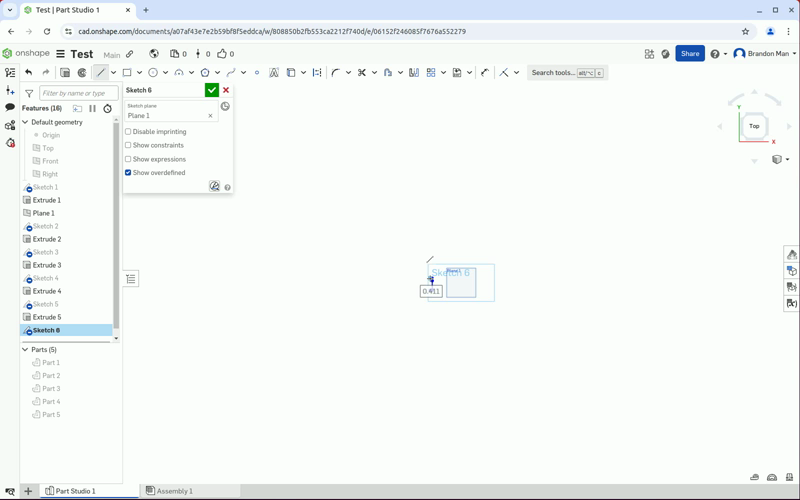
mouse_move(460, 278)
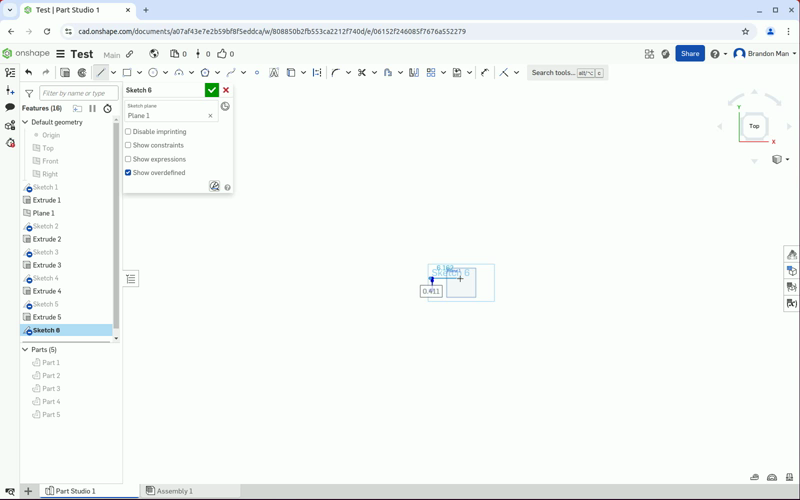
mouse_move(430, 285)
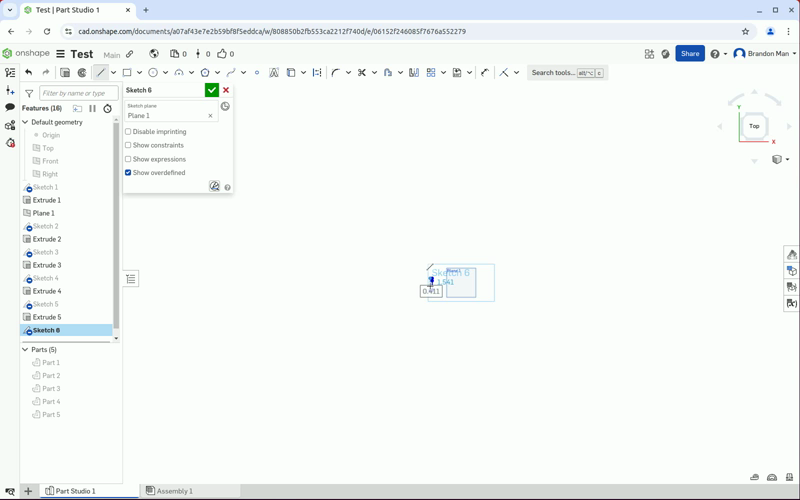
scroll(6)
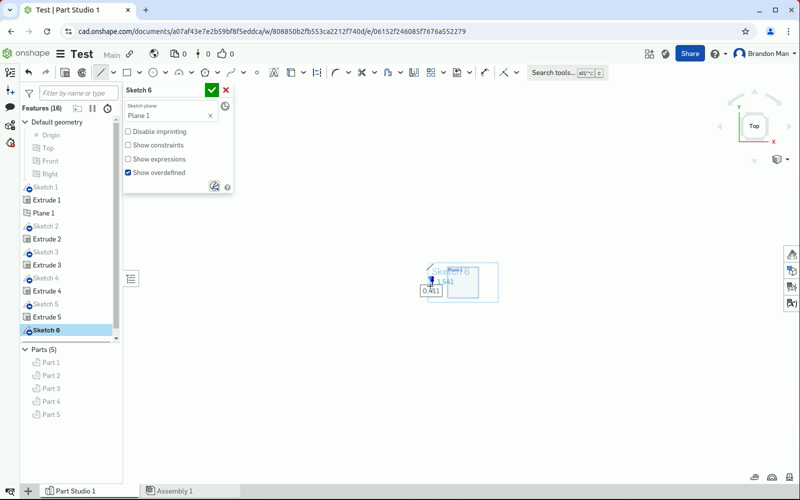
scroll(6)
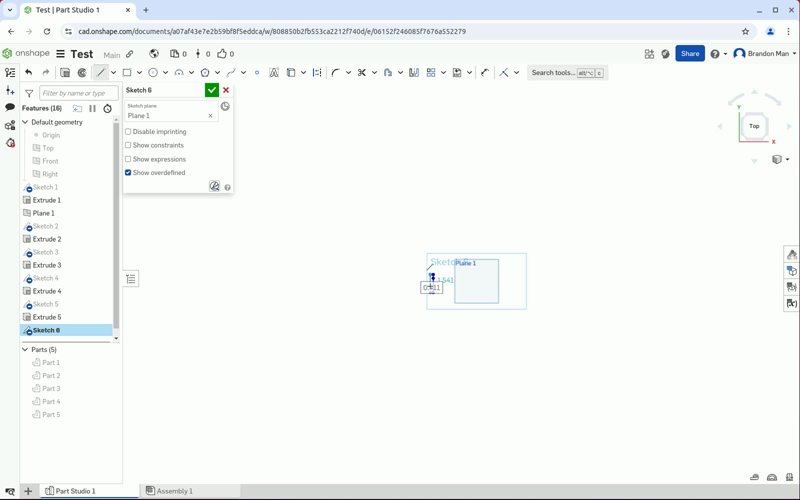
scroll(6)
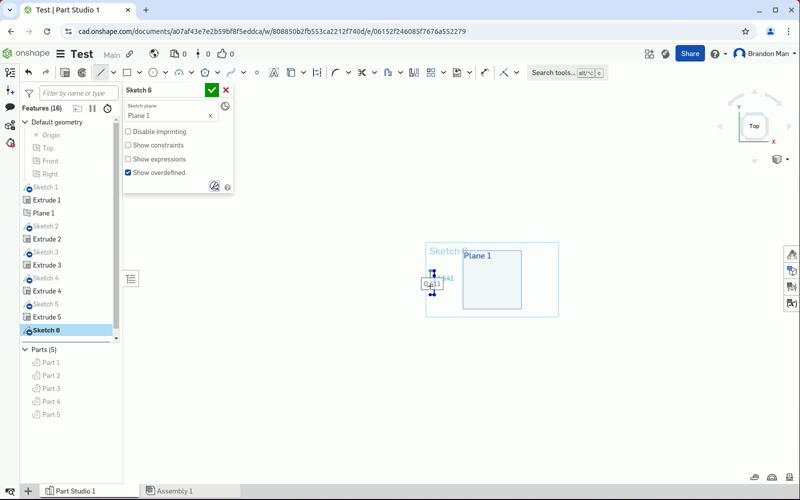
scroll(6)
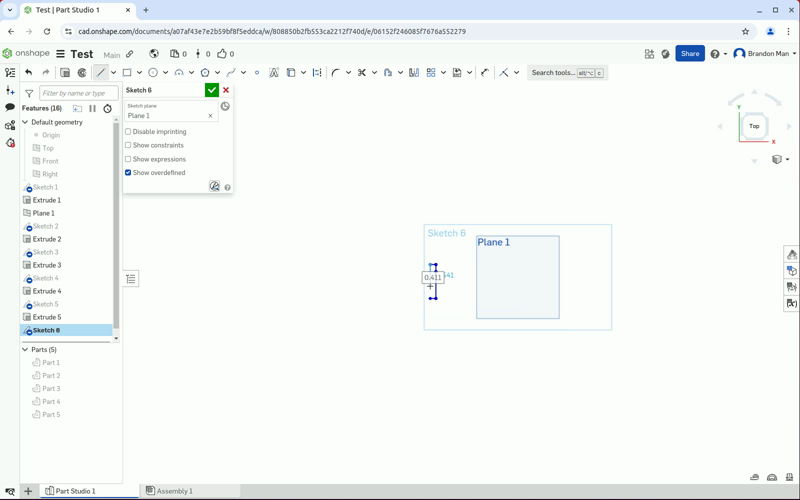
scroll(6)
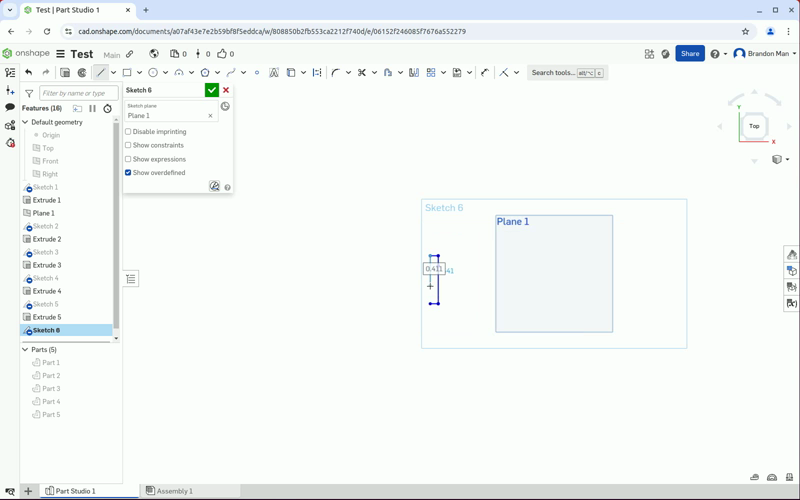
scroll(6)
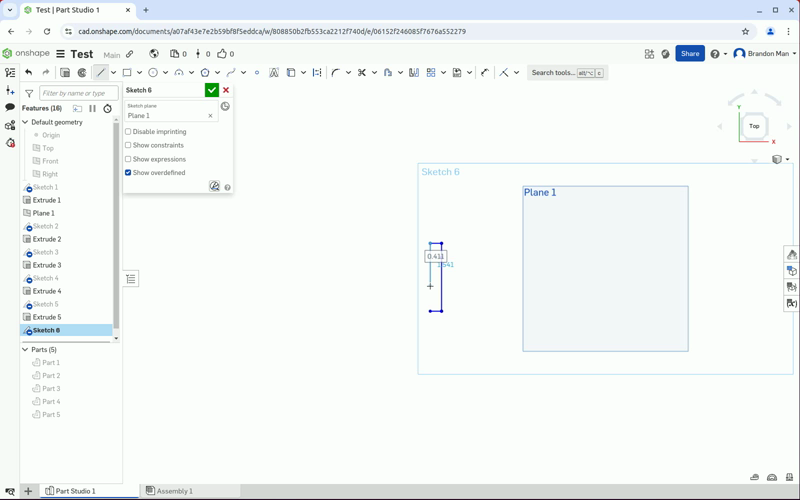
scroll(6)
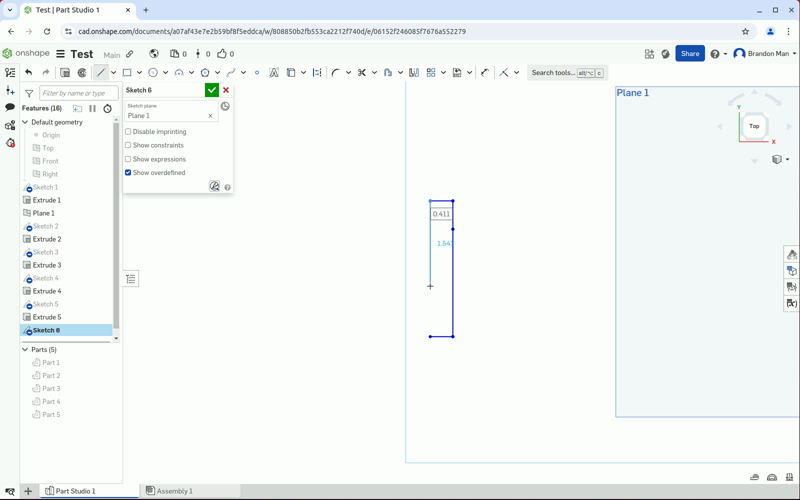
click(430, 285)
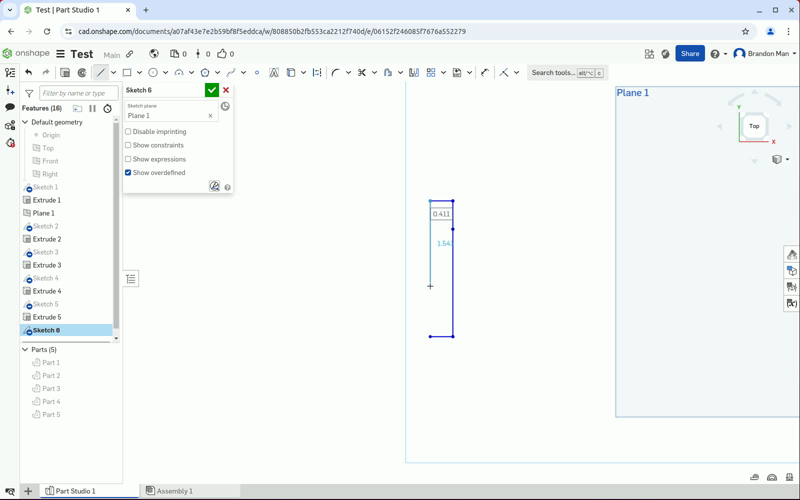
scroll(-6)
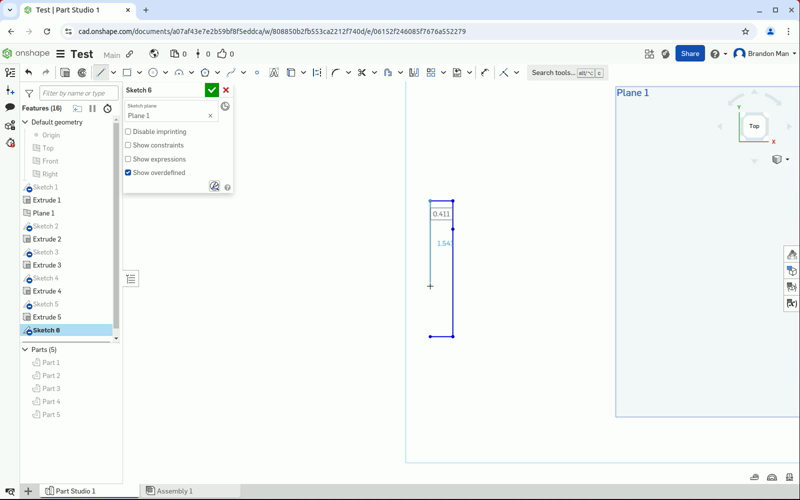
scroll(-6)
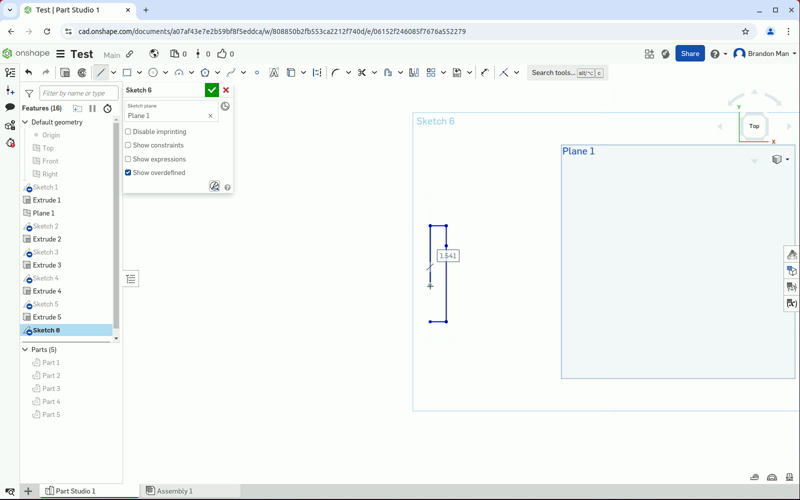
scroll(-6)
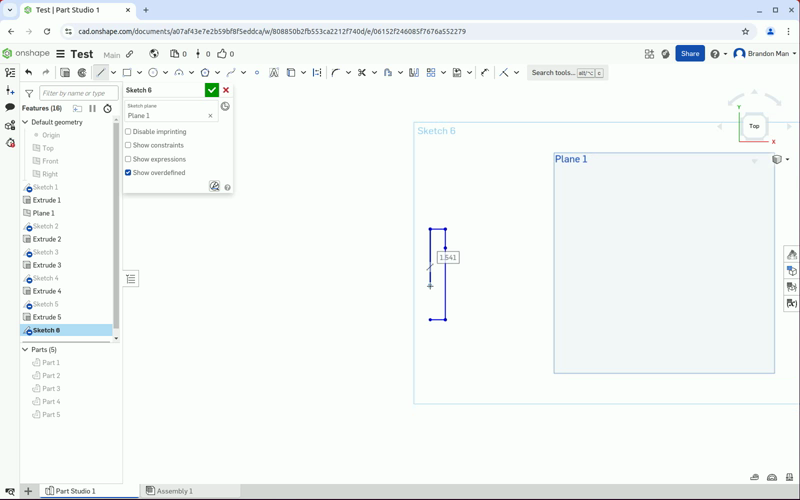
scroll(-6)
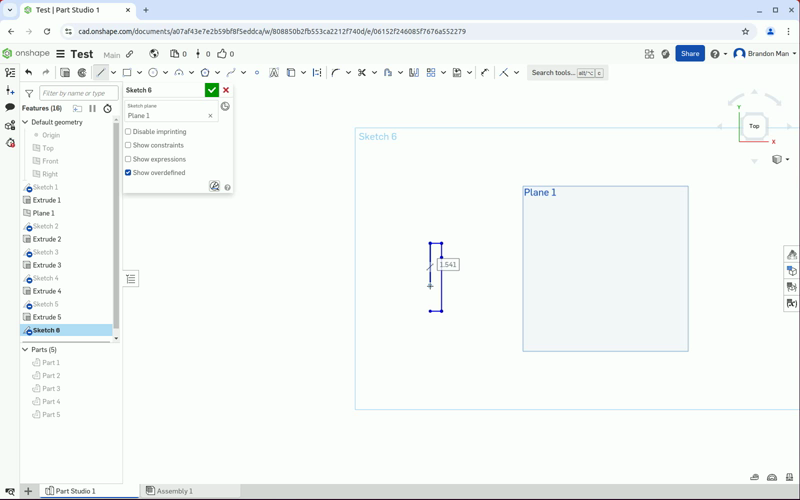
scroll(-6)
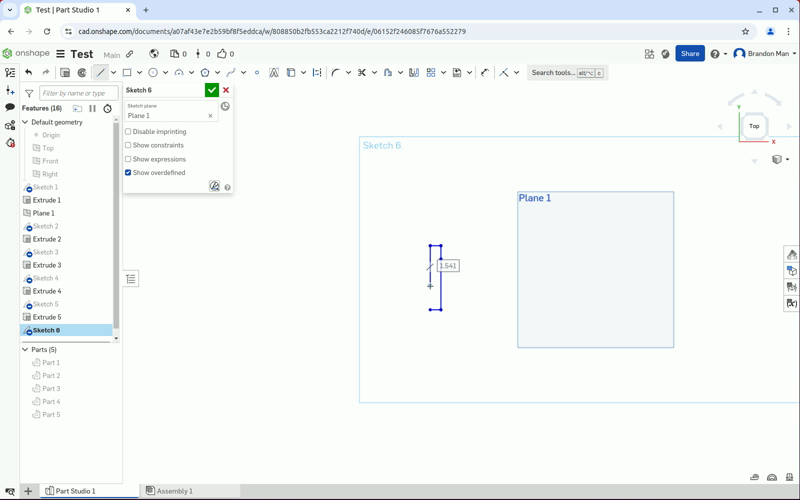
scroll(-6)
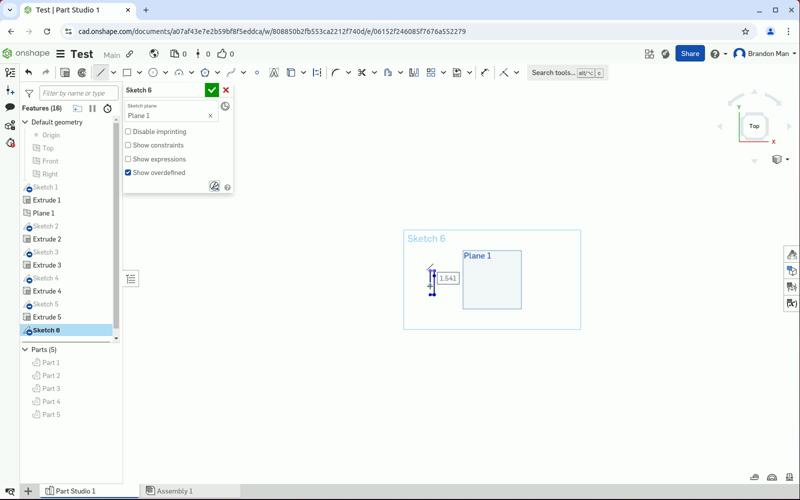
scroll(-6)
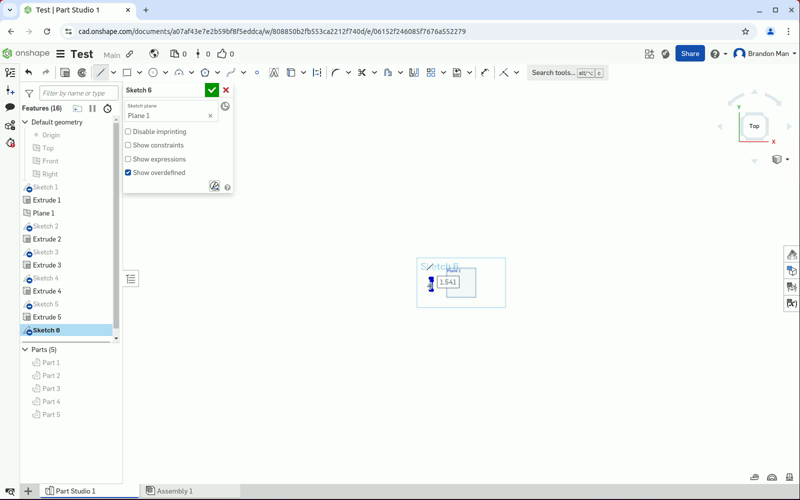
key_up(shift)
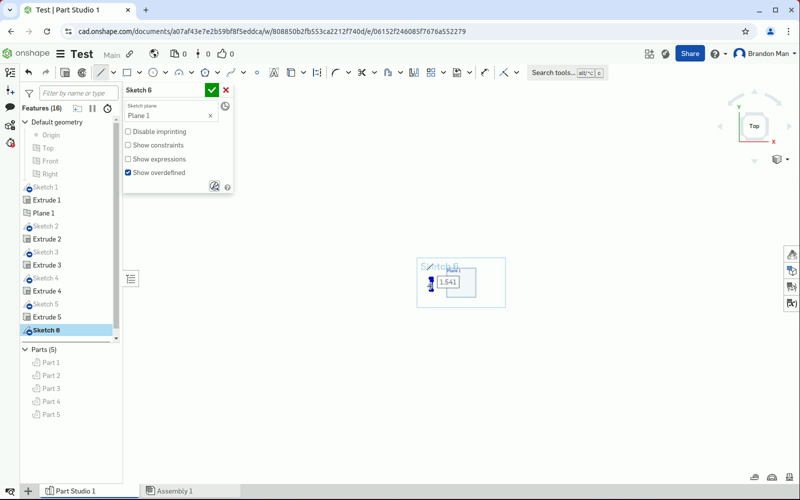
mouse_move(460, 285)
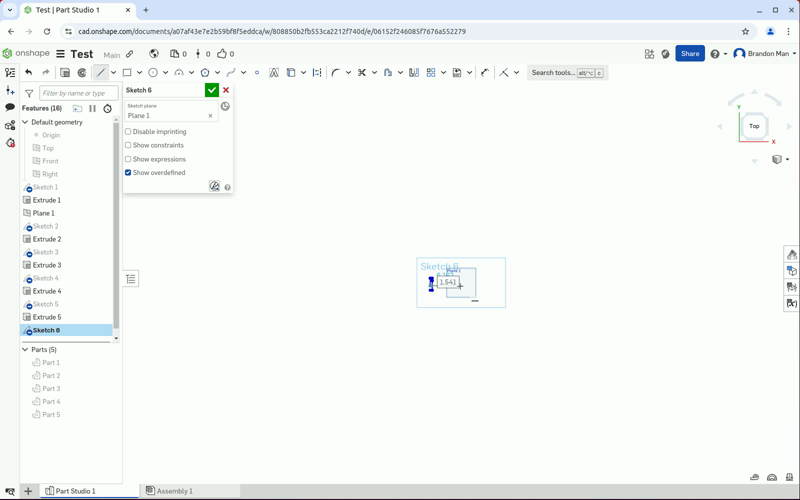
key_down(shift)
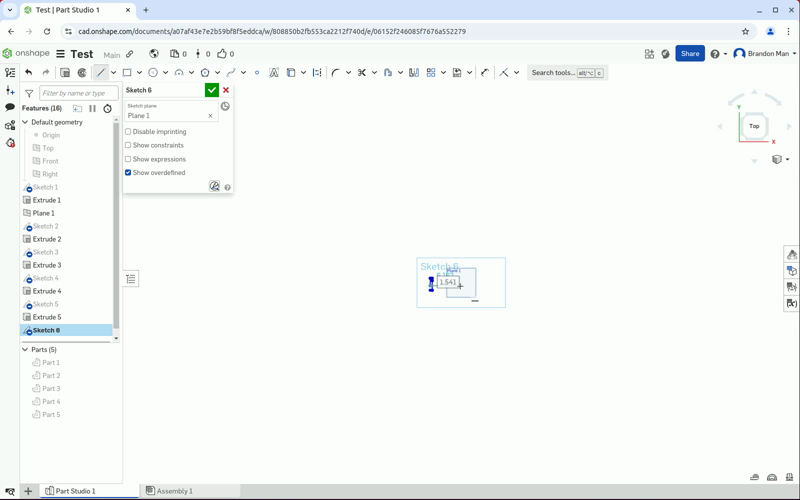
mouse_move(430, 290)
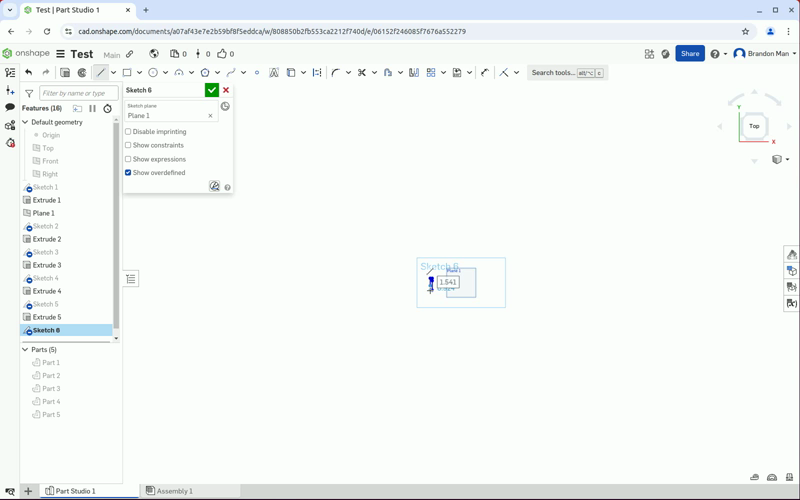
scroll(6)
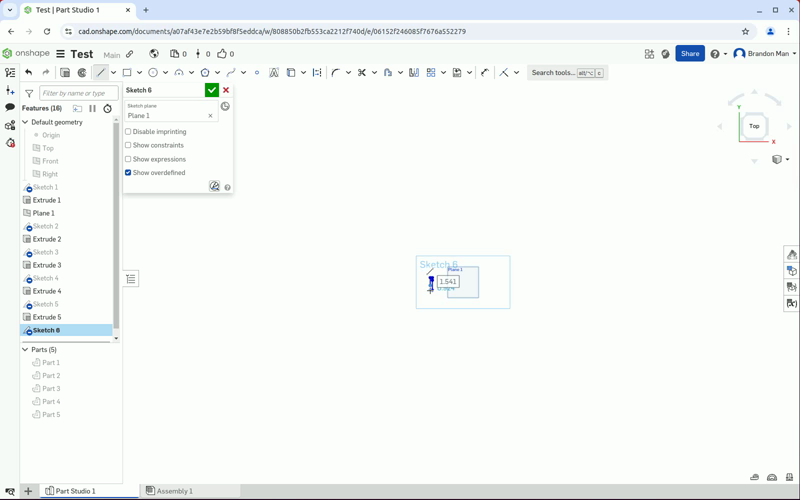
scroll(6)
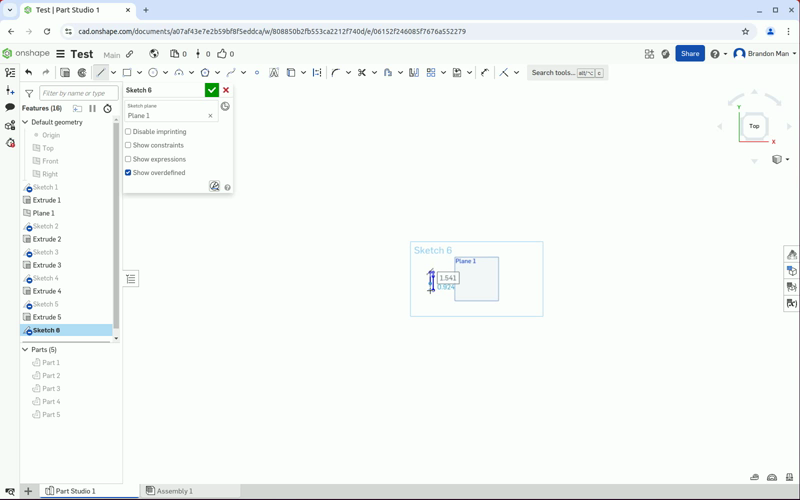
scroll(6)
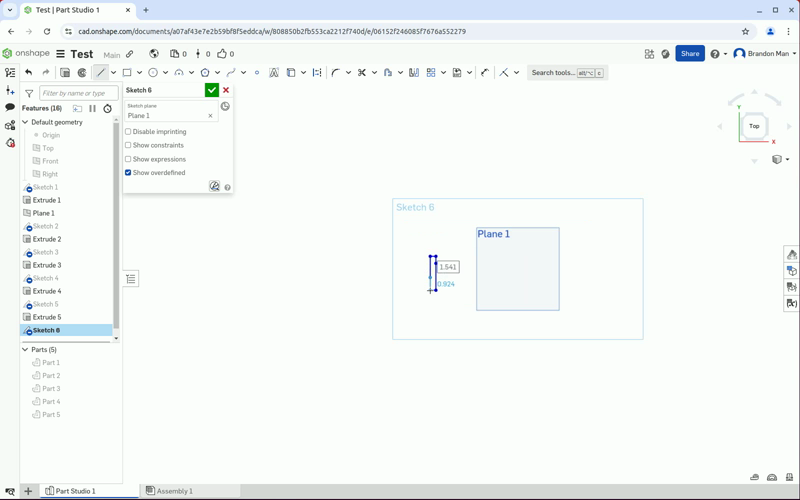
scroll(6)
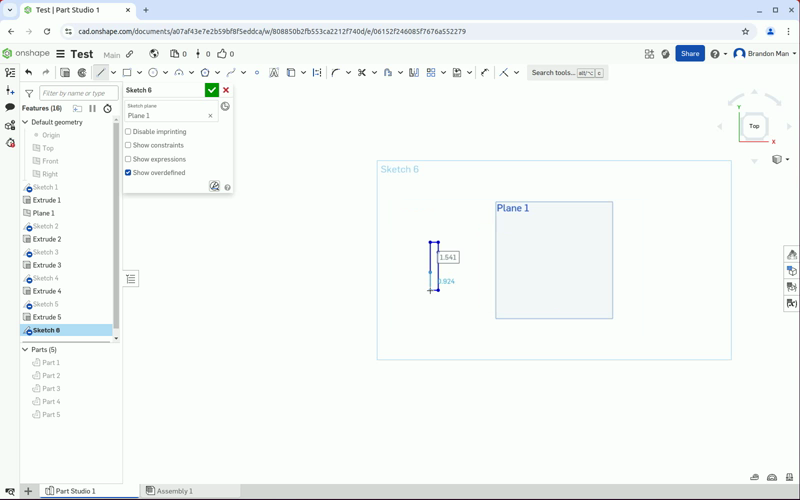
scroll(6)
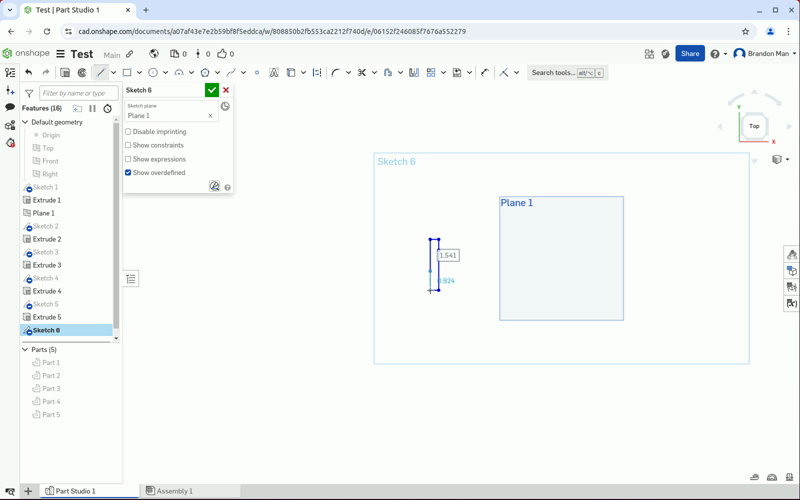
scroll(6)
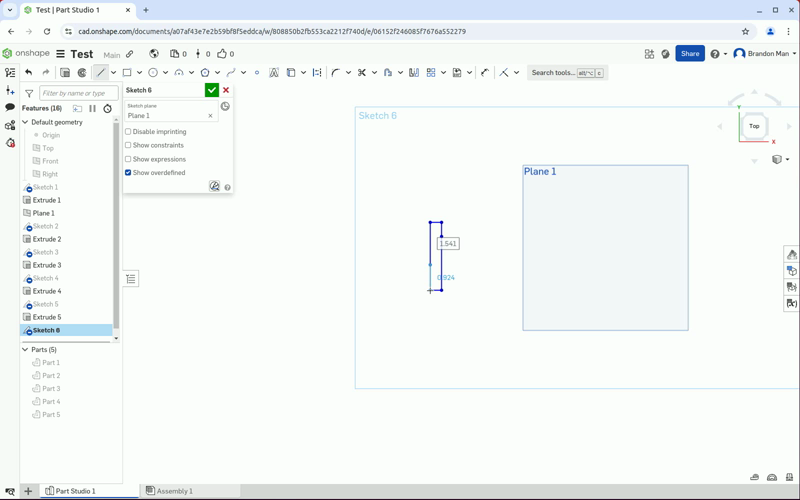
scroll(6)
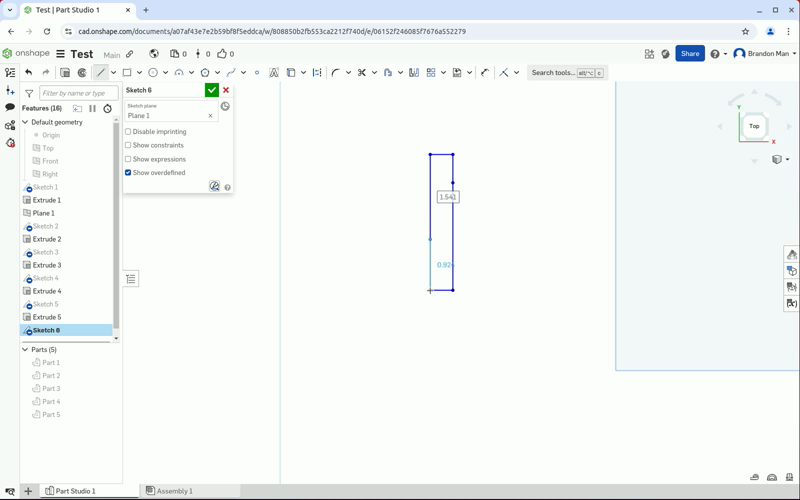
key_up(shift)
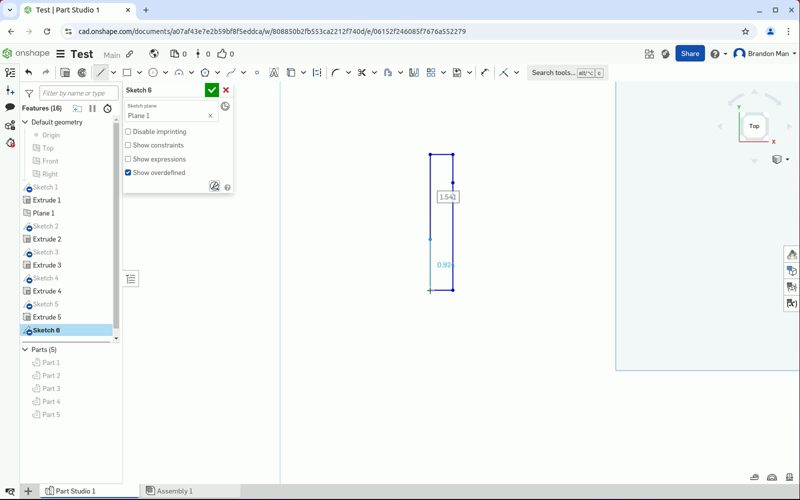
click(430, 290)
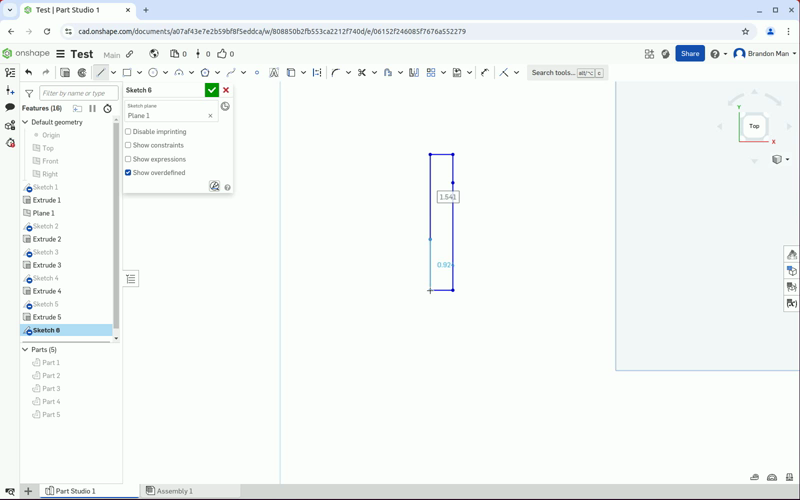
scroll(-6)
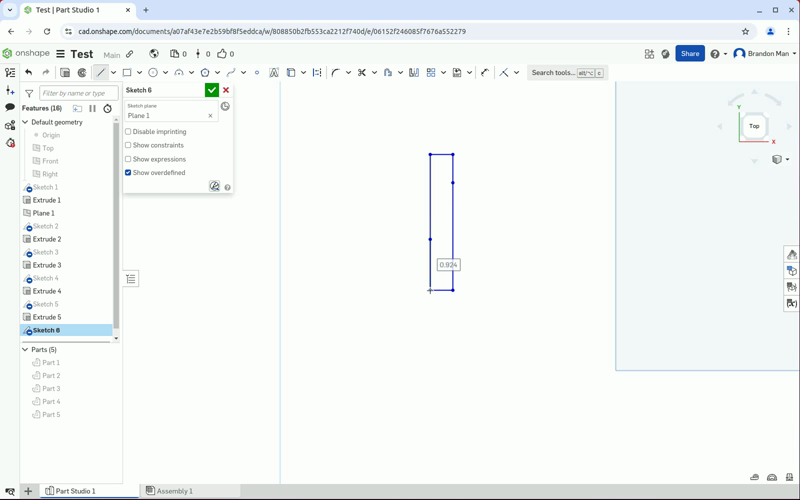
scroll(-6)
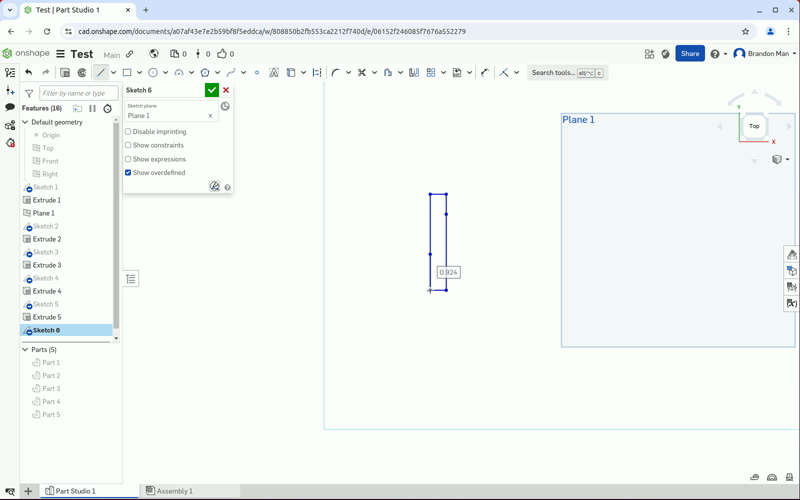
scroll(-6)
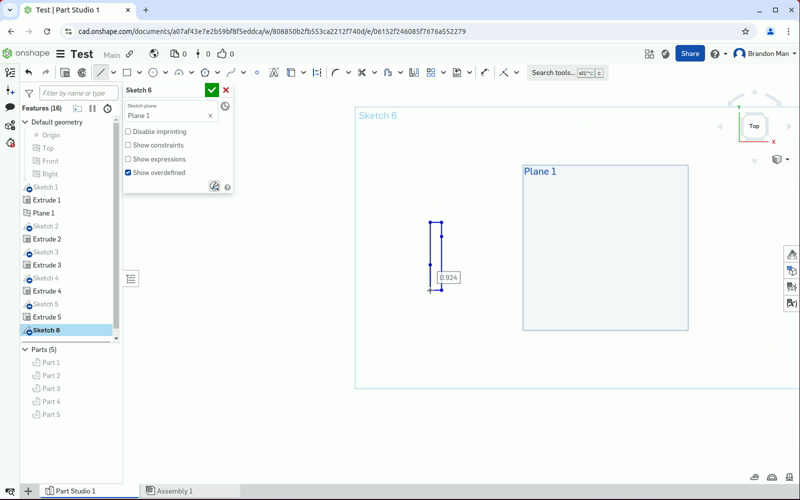
scroll(-6)
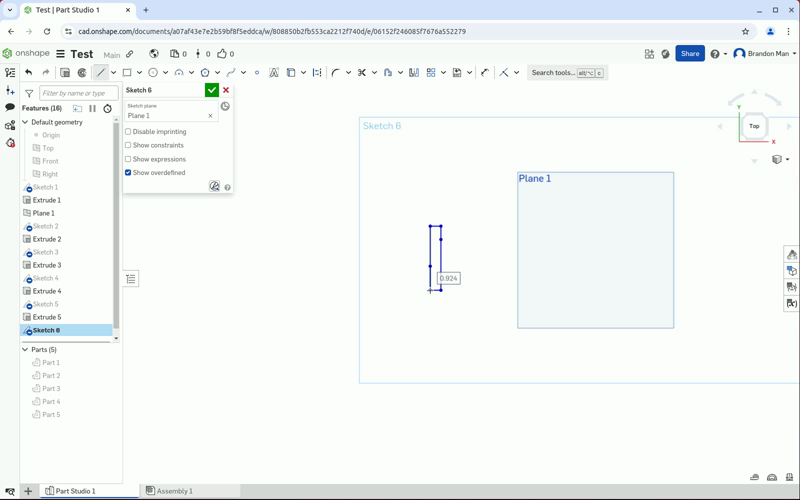
scroll(-6)
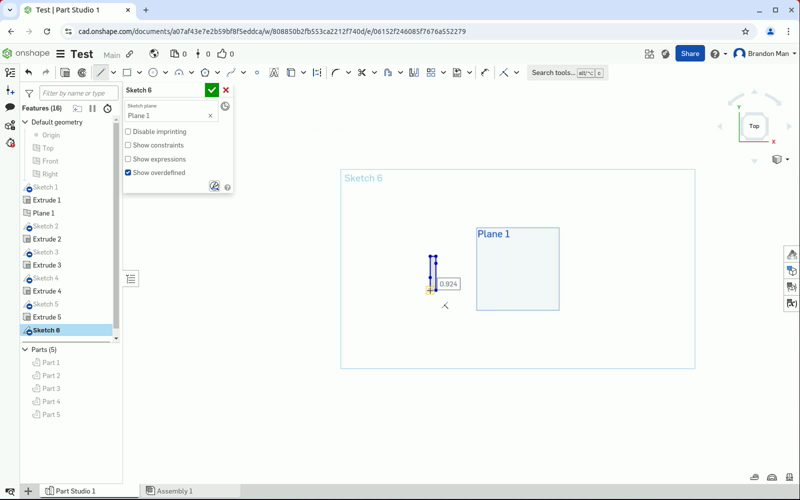
scroll(-6)
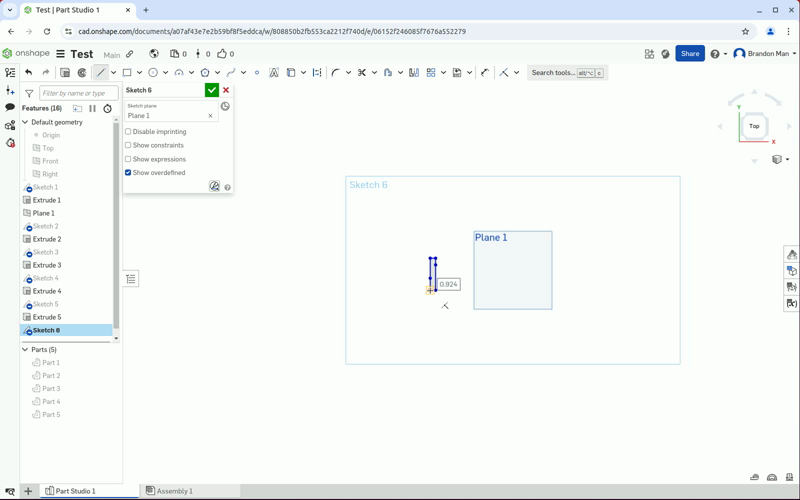
scroll(-6)
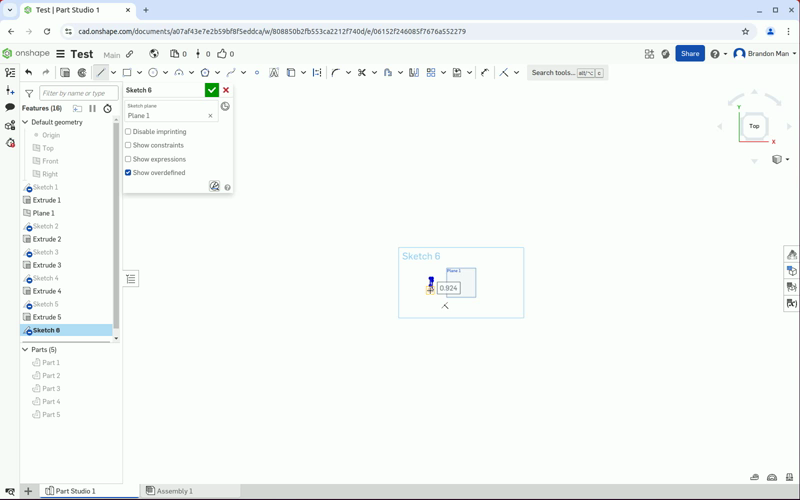
key(esc)
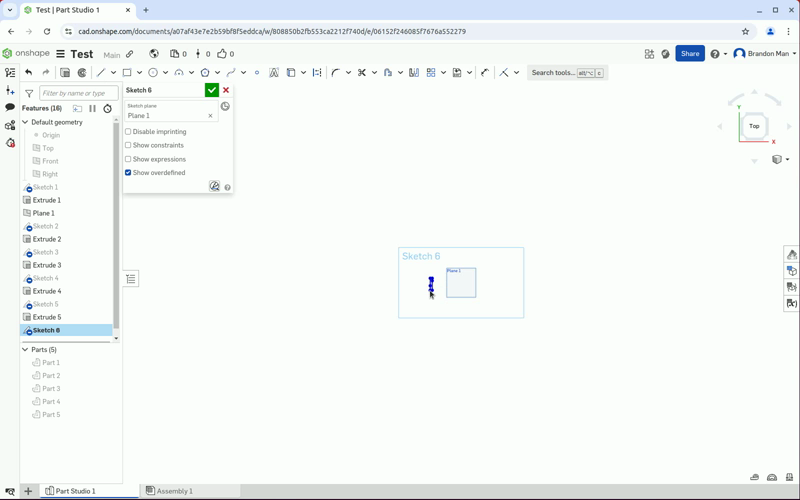
mouse_move(430, 289)
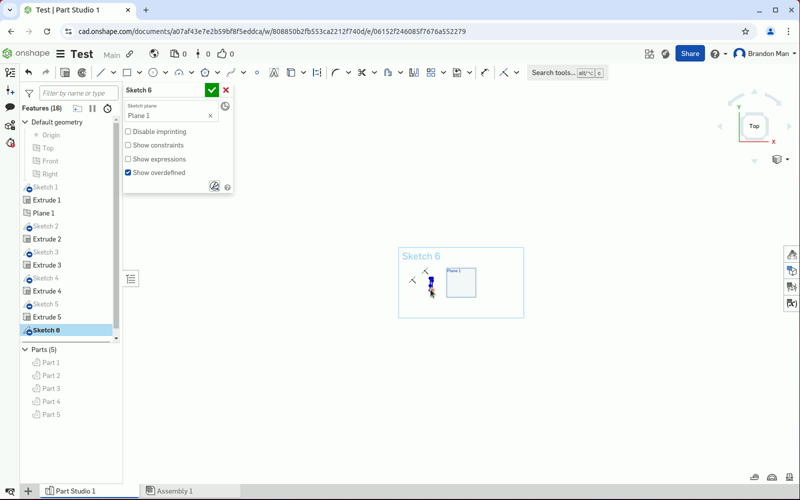
scroll(6)
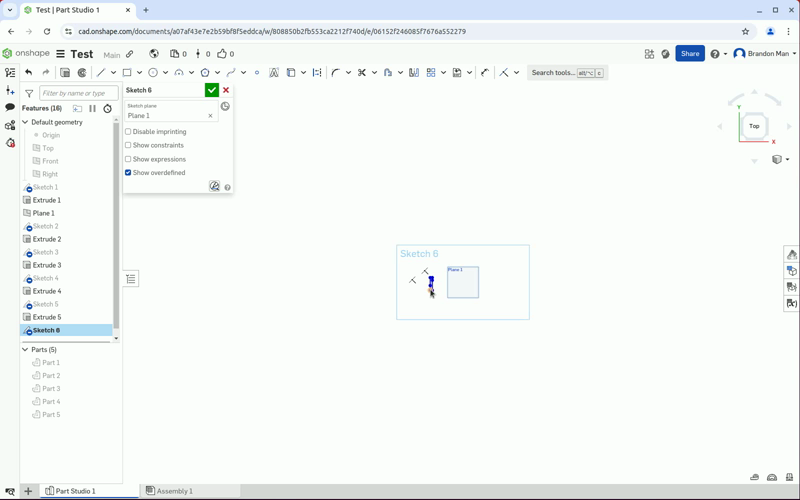
scroll(6)
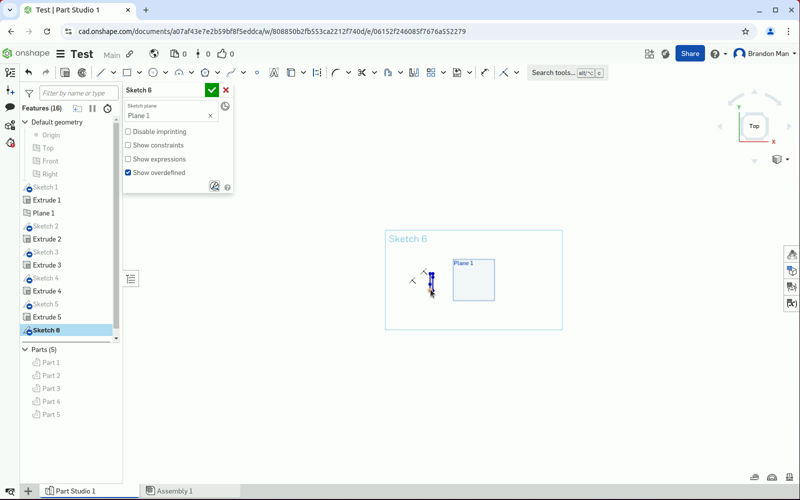
scroll(6)
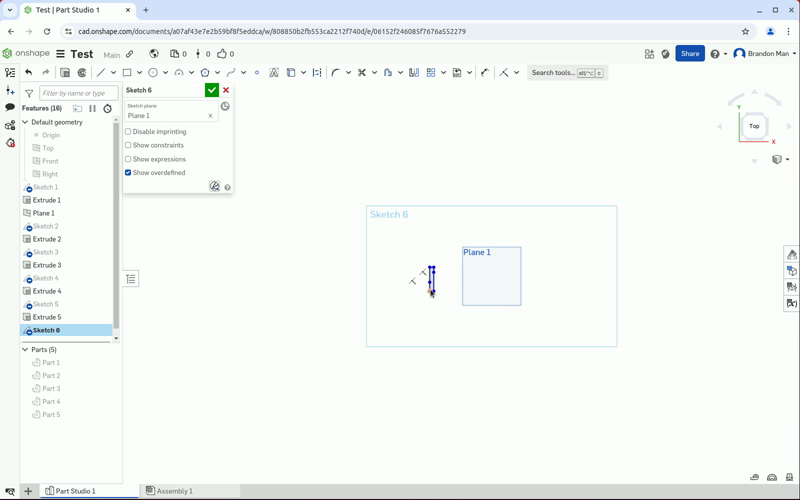
scroll(6)
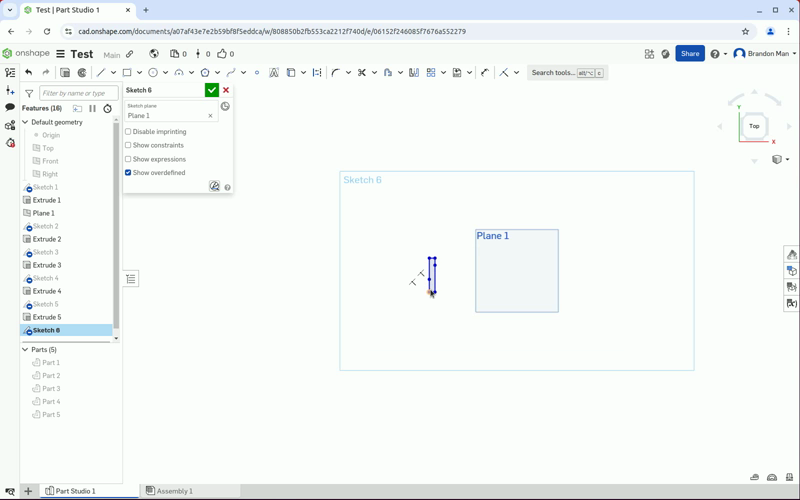
scroll(6)
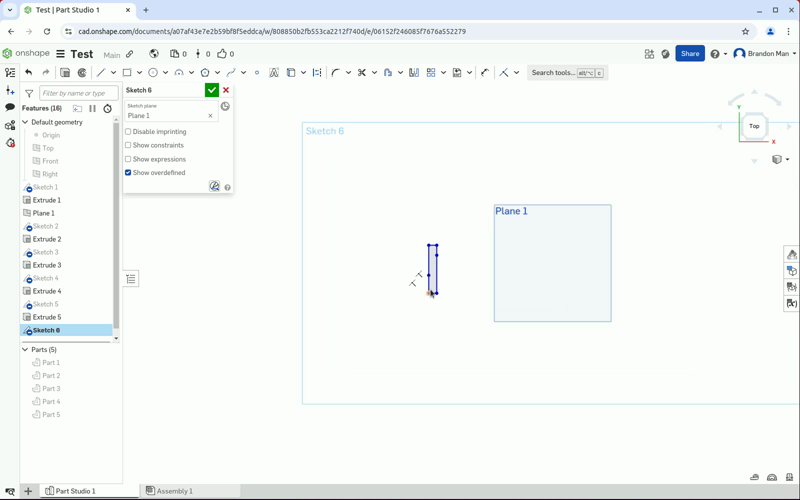
scroll(6)
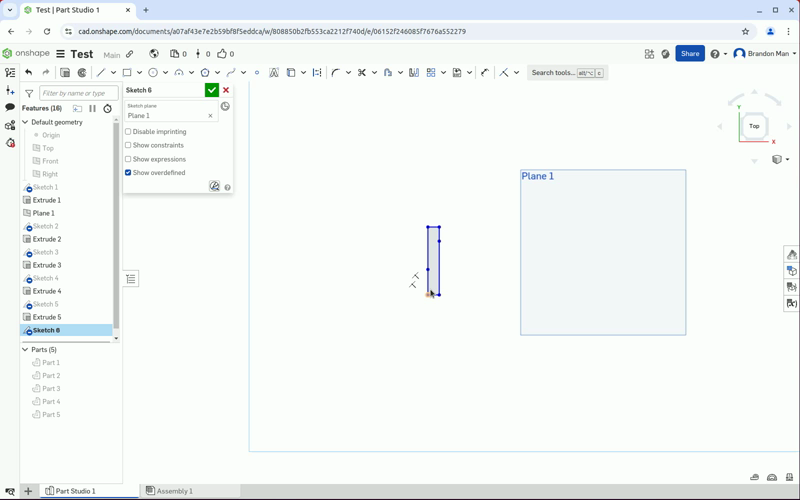
scroll(6)
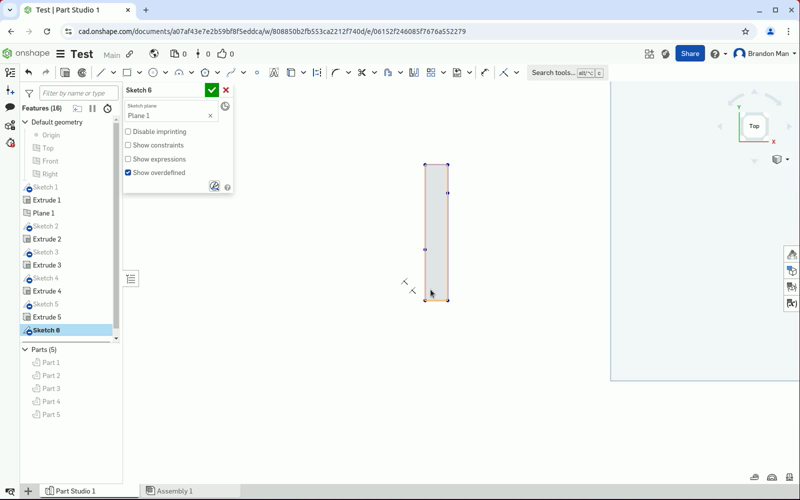
click(430, 289)
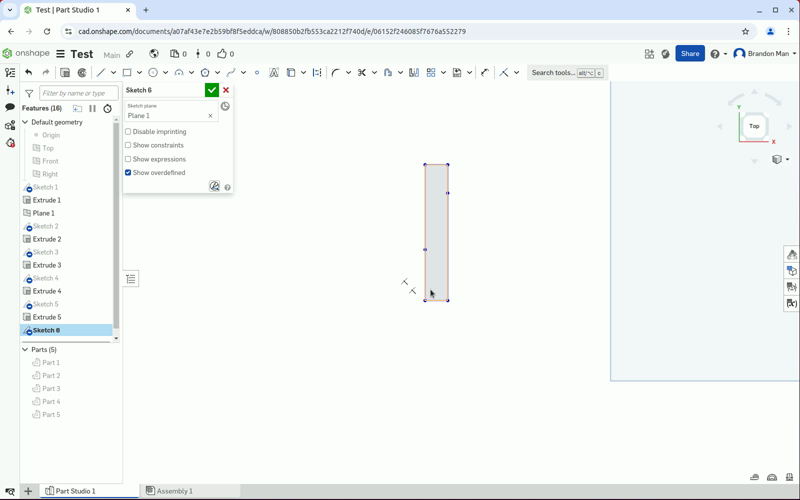
scroll(-6)
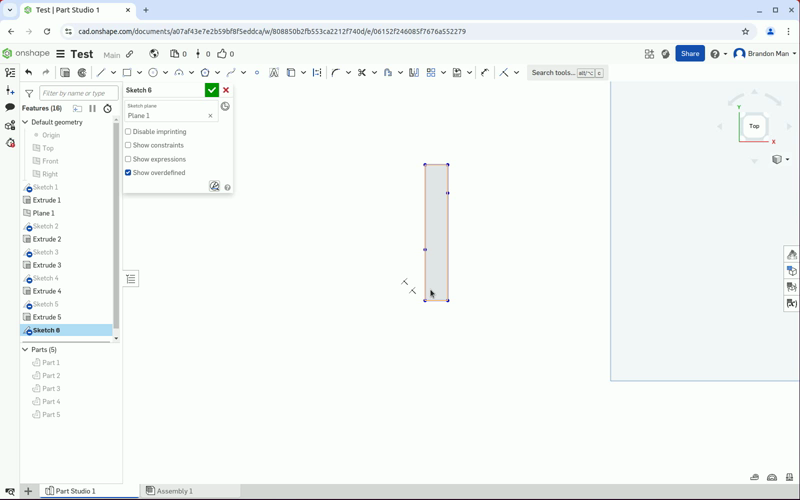
scroll(-6)
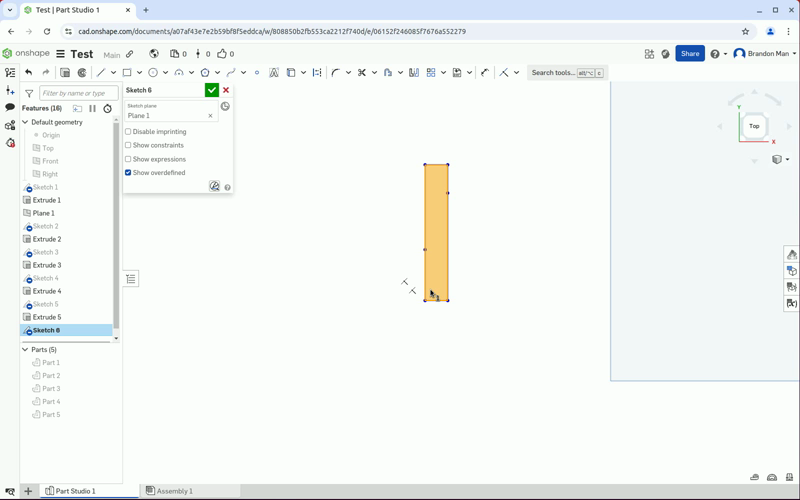
scroll(-6)
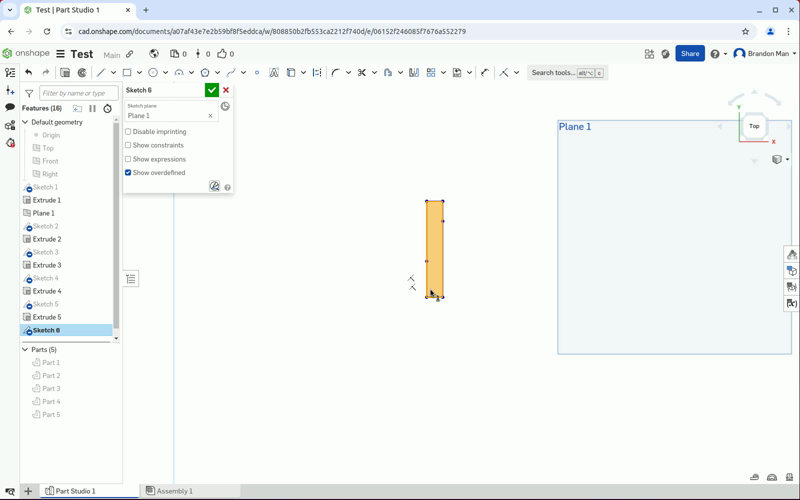
scroll(-6)
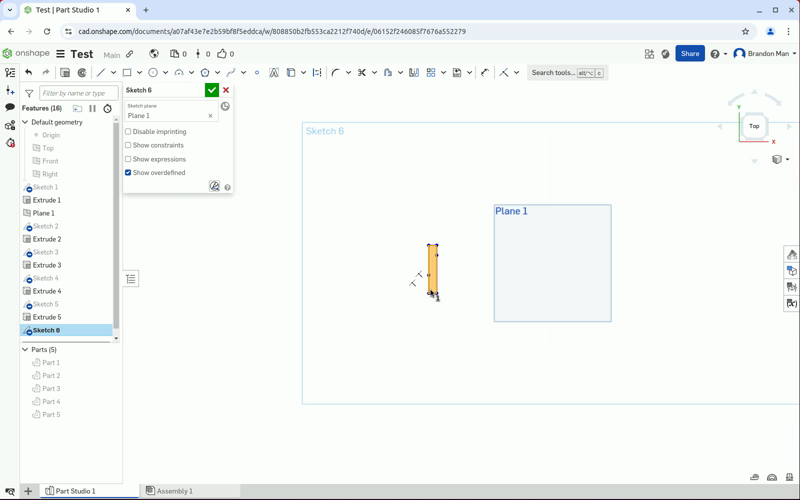
scroll(-6)
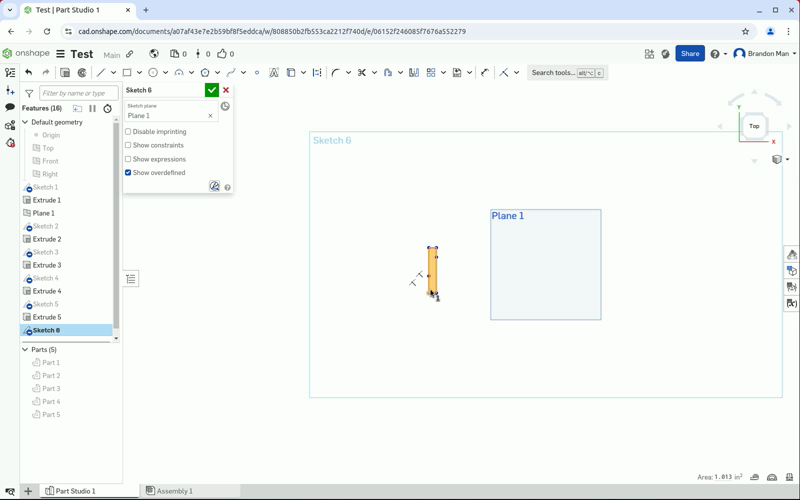
scroll(-6)
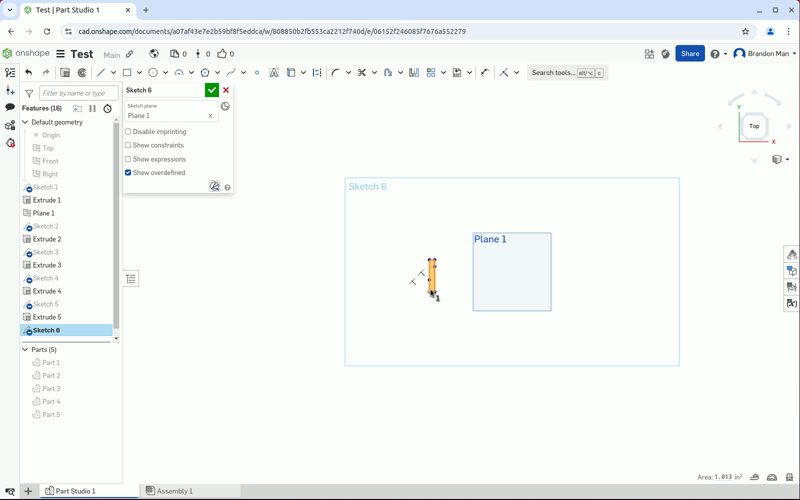
scroll(-6)
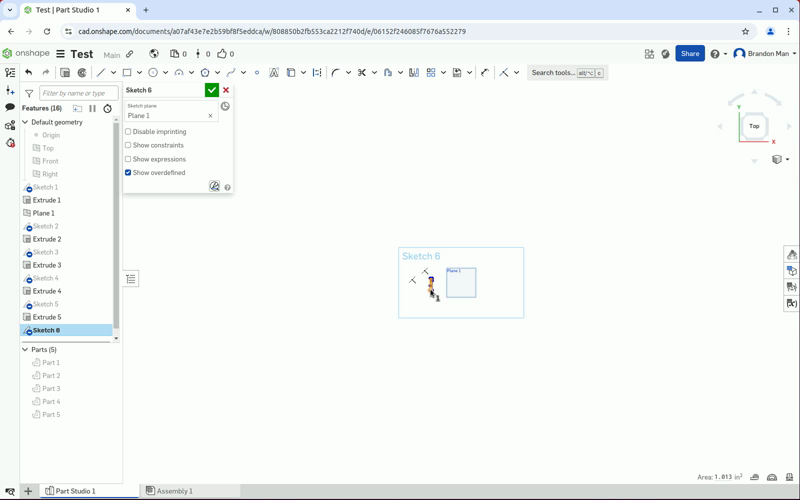
mouse_move(73, 352)
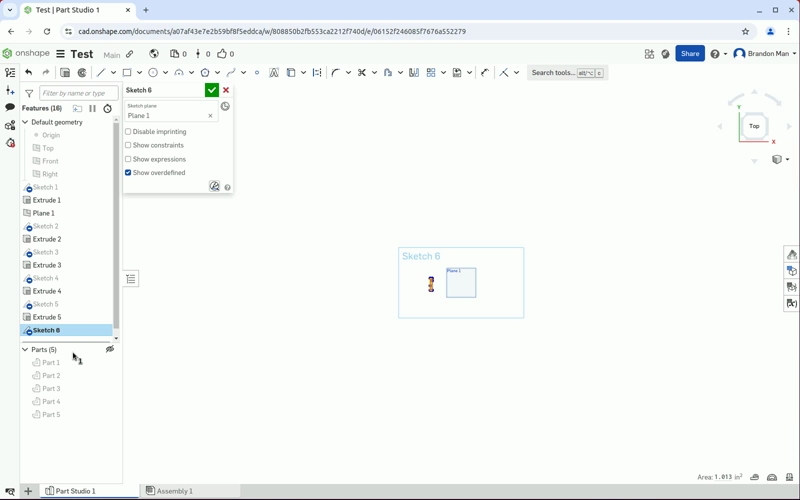
key(shift+y)
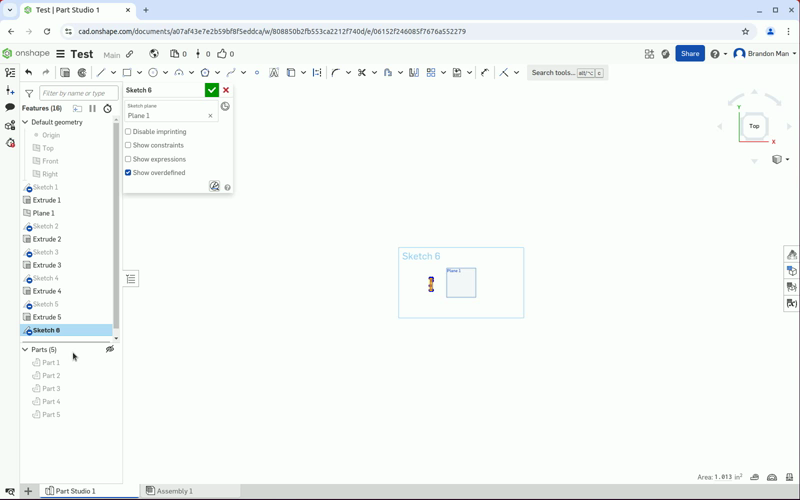
key(shift+e)
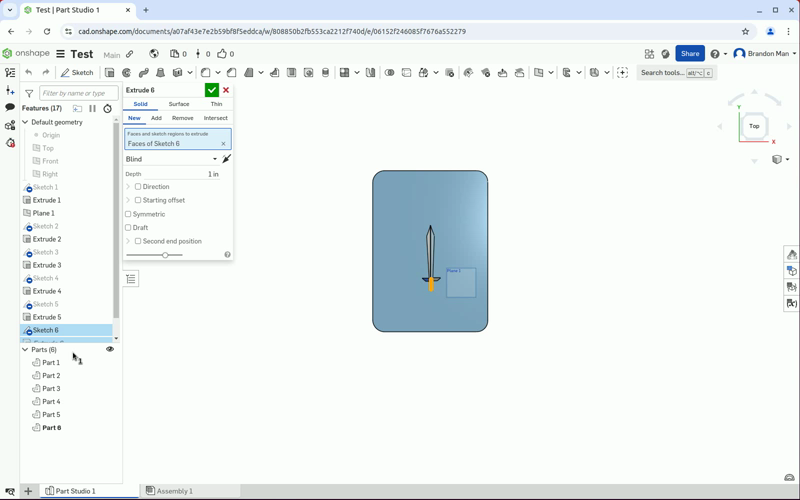
mouse_move(143, 106)
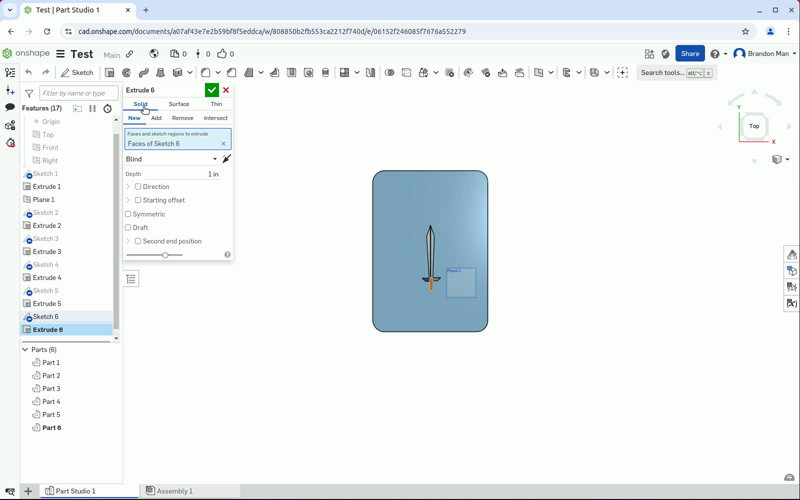
click(143, 106)
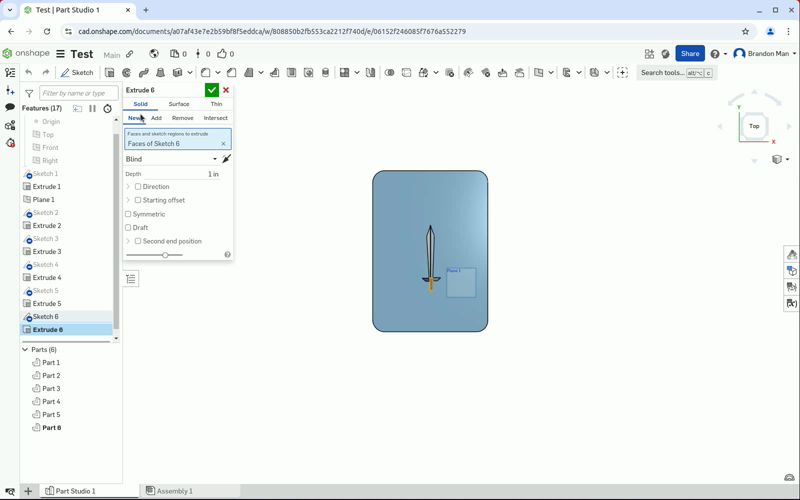
mouse_move(137, 120)
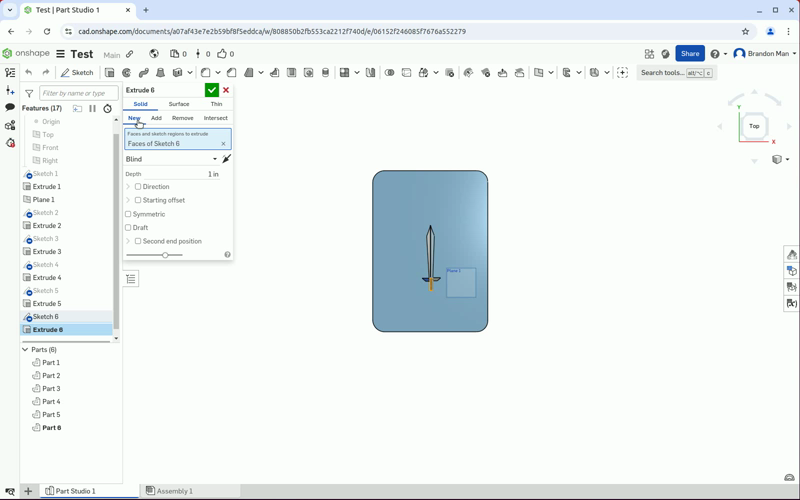
click(137, 120)
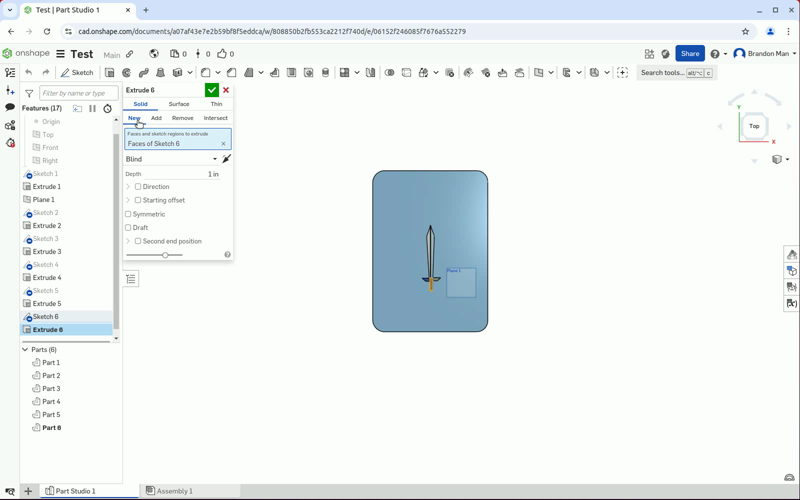
key(tab, 4)
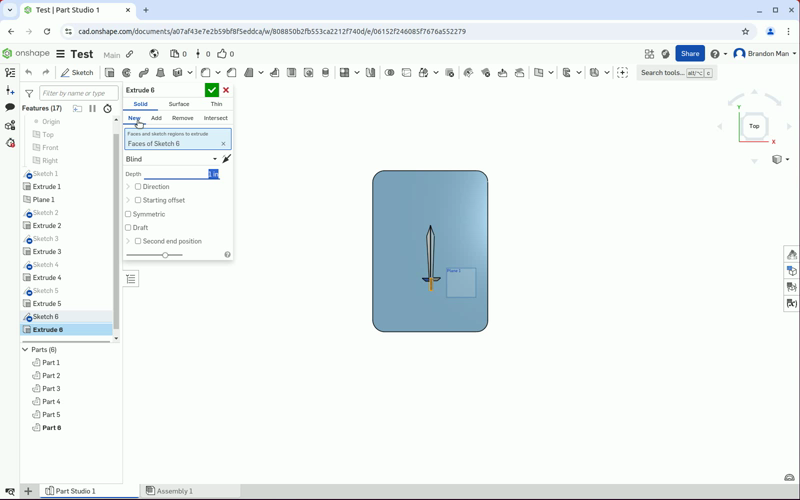
text(0.481)
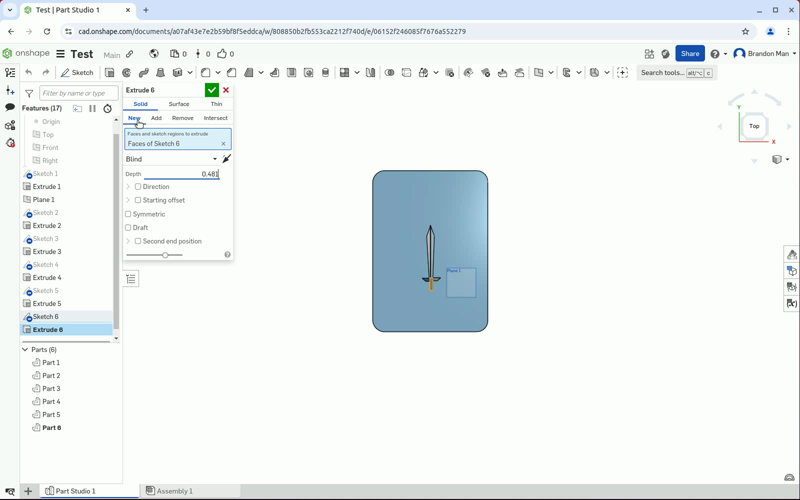
key(enter)
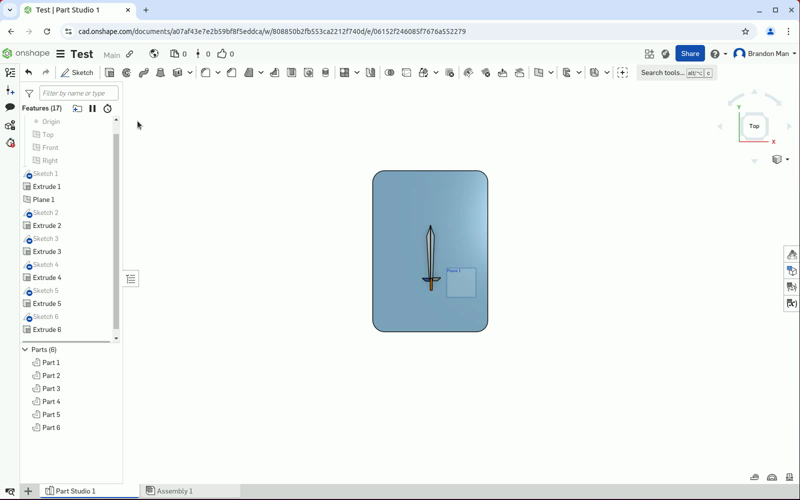
key(shift+h)
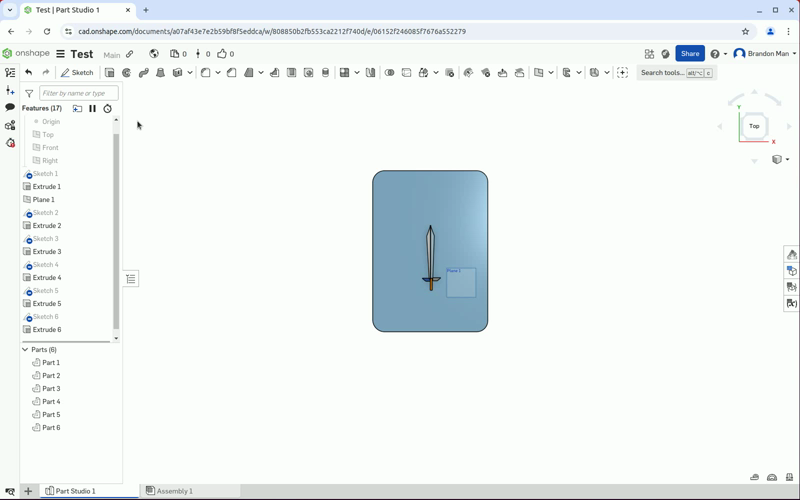
key(shift+h)
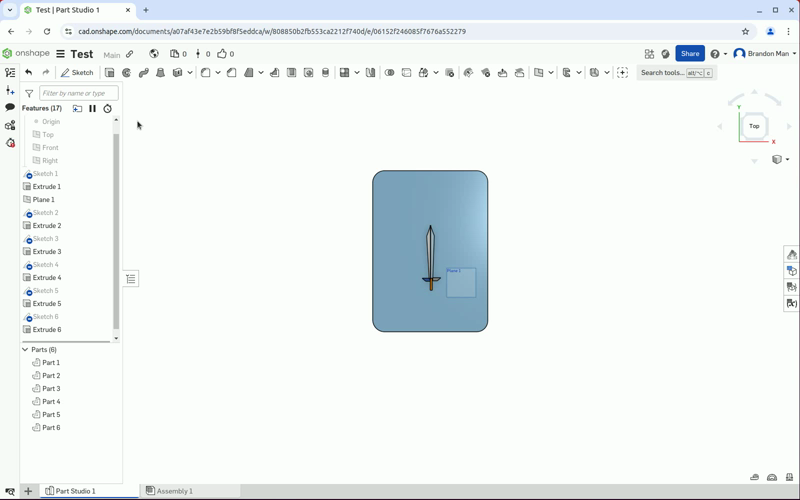
mouse_move(69, 176)
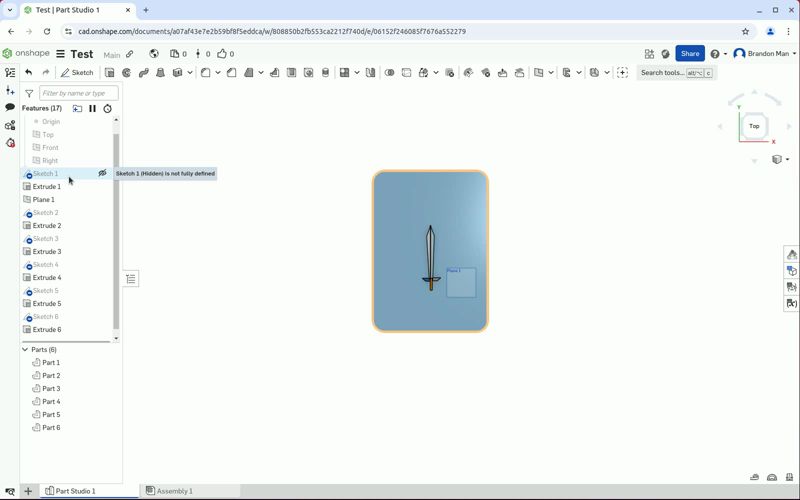
click(69, 176)
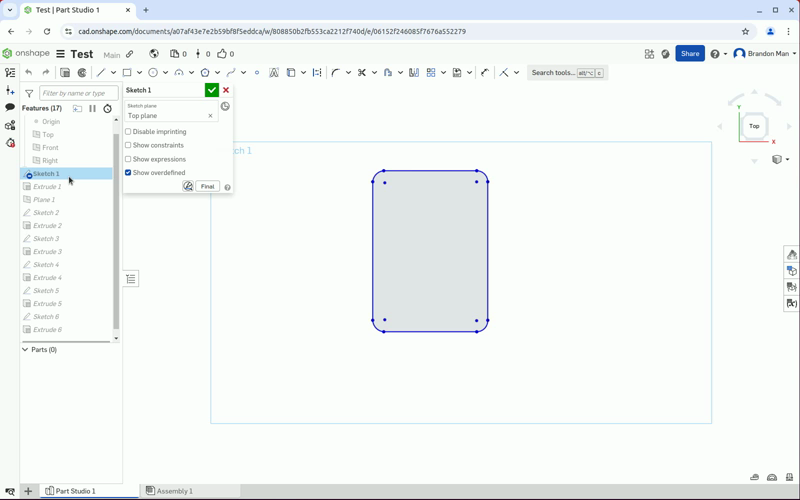
mouse_move(229, 92)
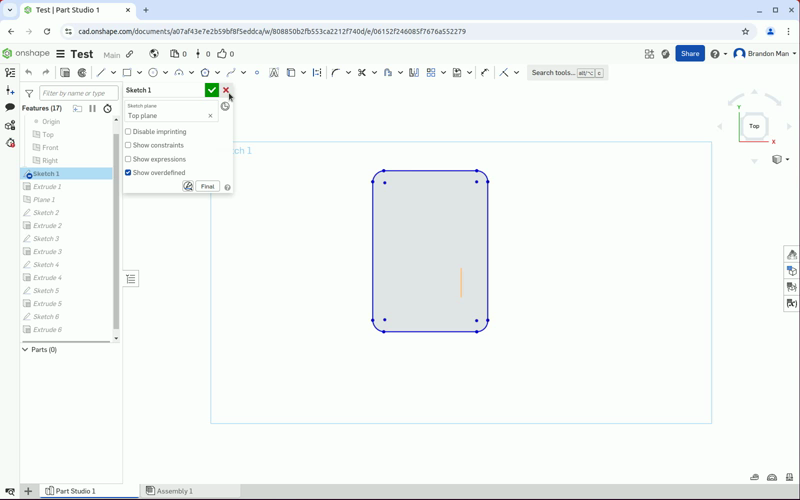
click(229, 92)
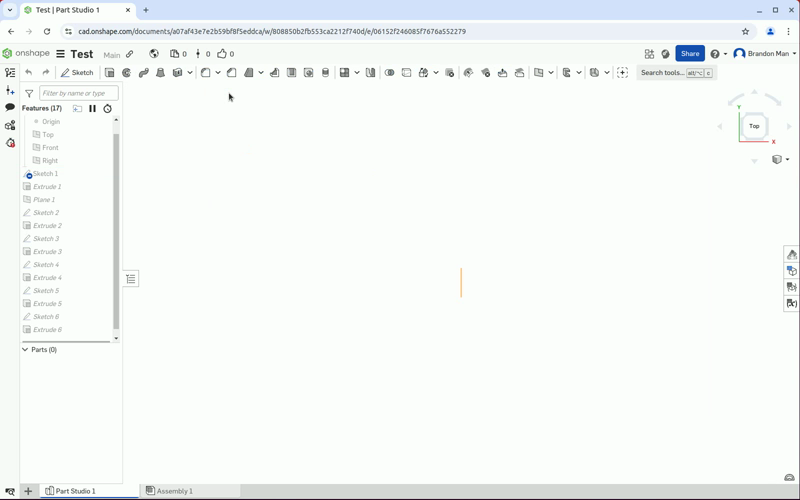
key(shift+s)
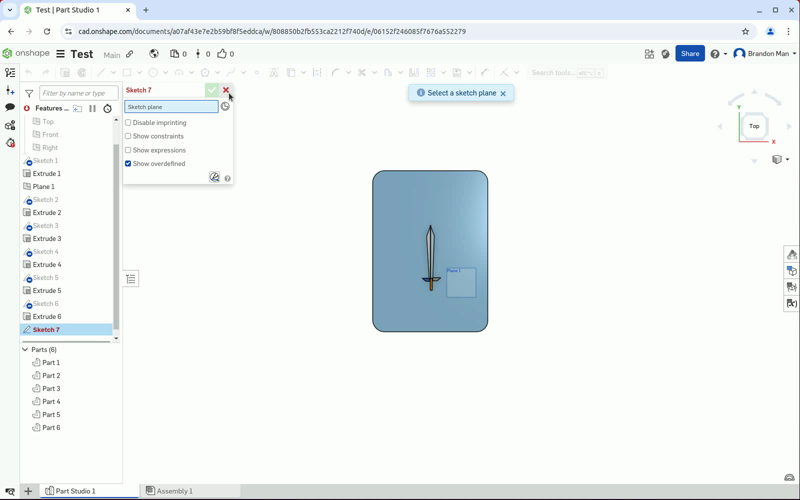
mouse_move(69, 189)
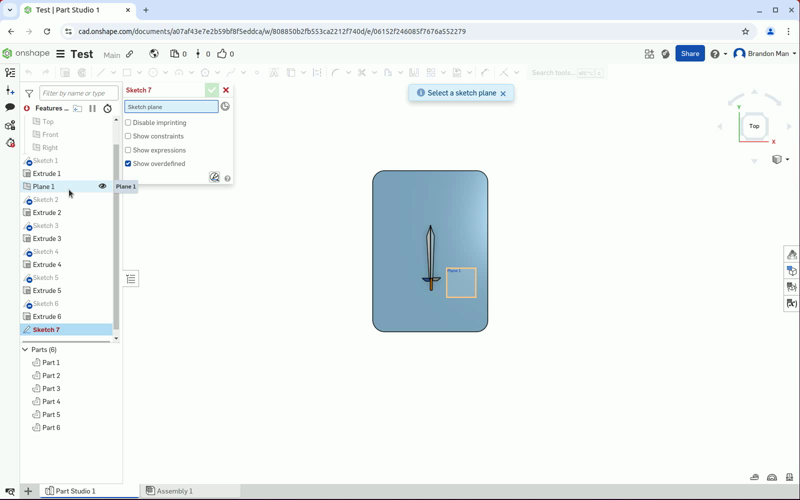
click(69, 189)
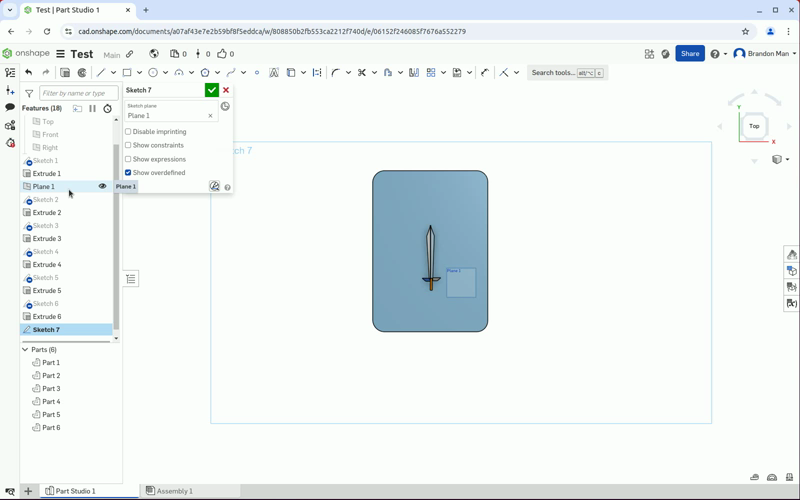
mouse_move(73, 352)
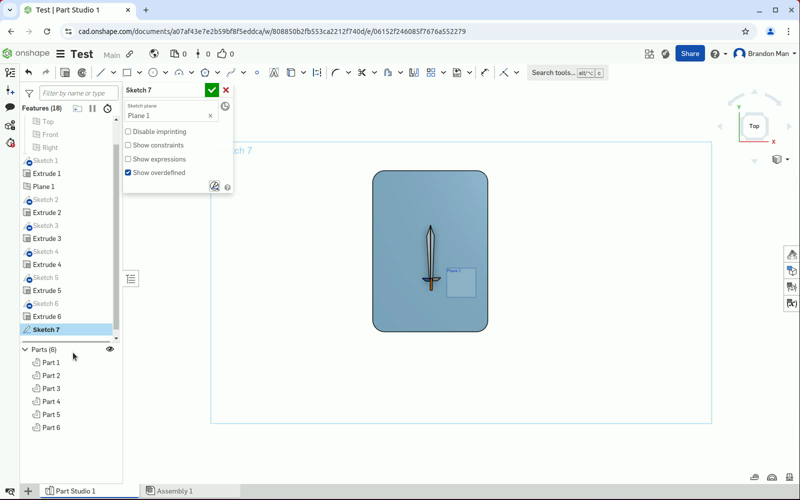
key(y)
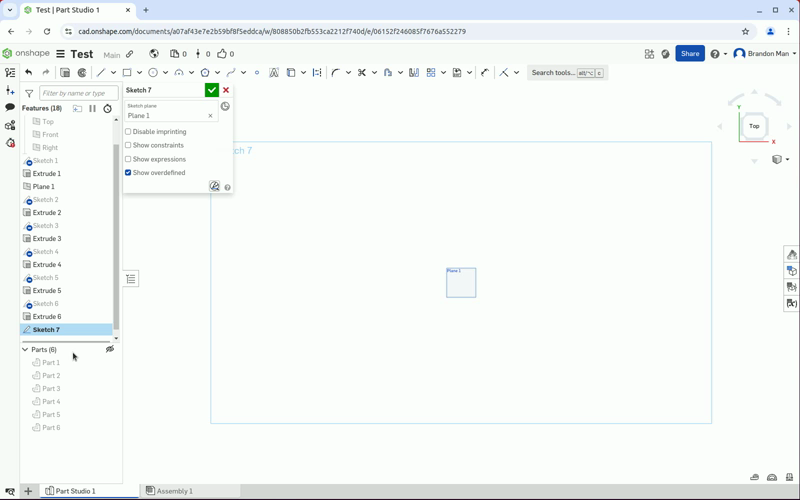
key(l)
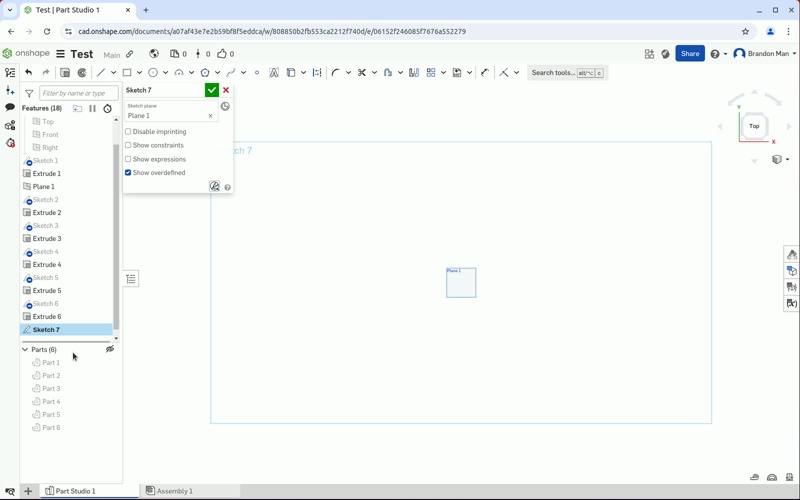
key_down(shift)
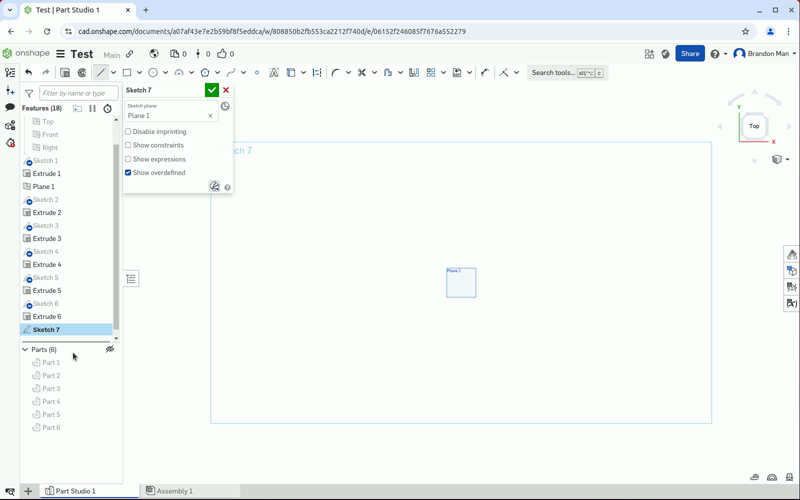
mouse_move(429, 290)
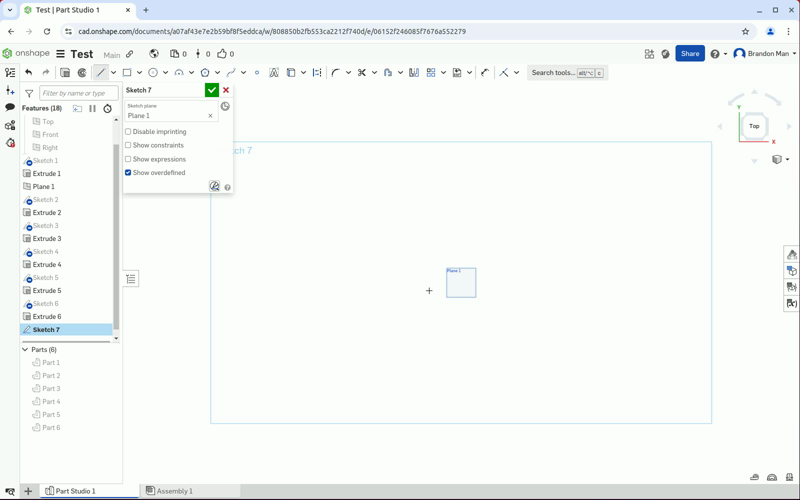
click(429, 290)
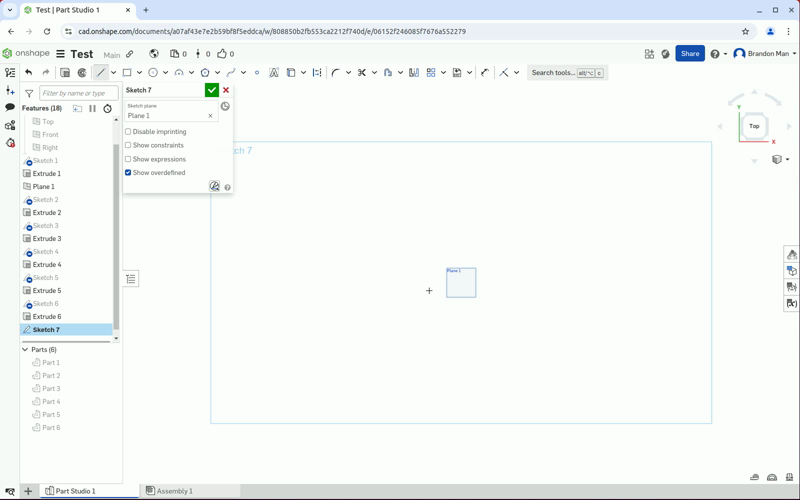
key_up(shift)
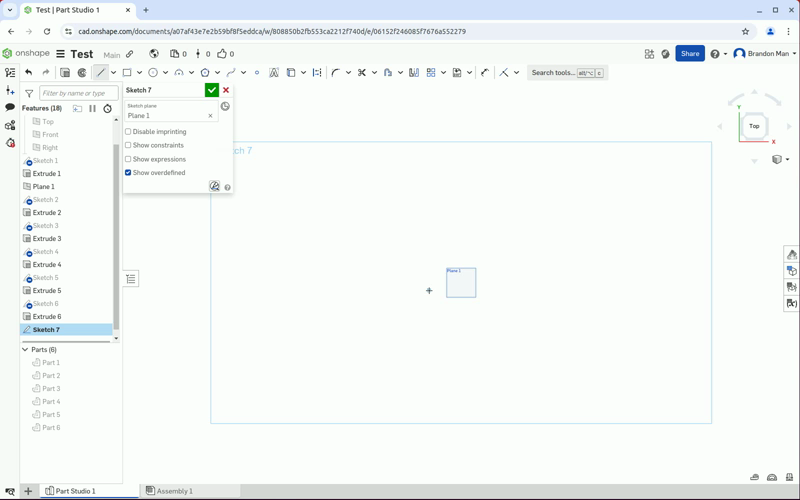
key_down(shift)
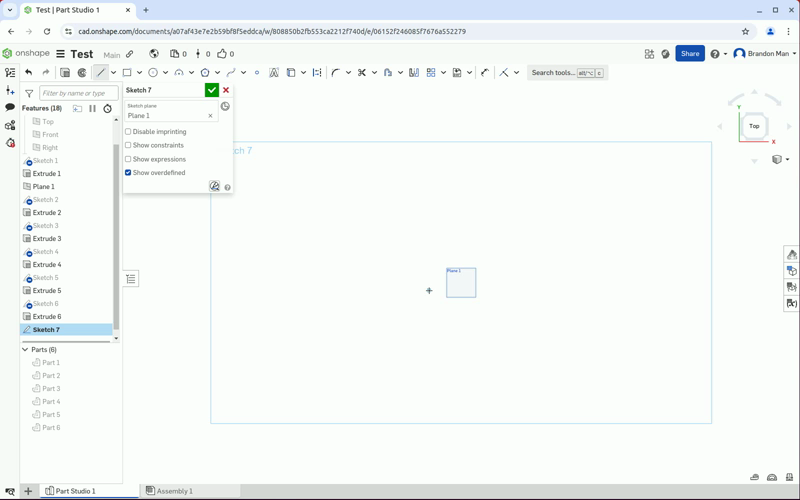
mouse_move(459, 290)
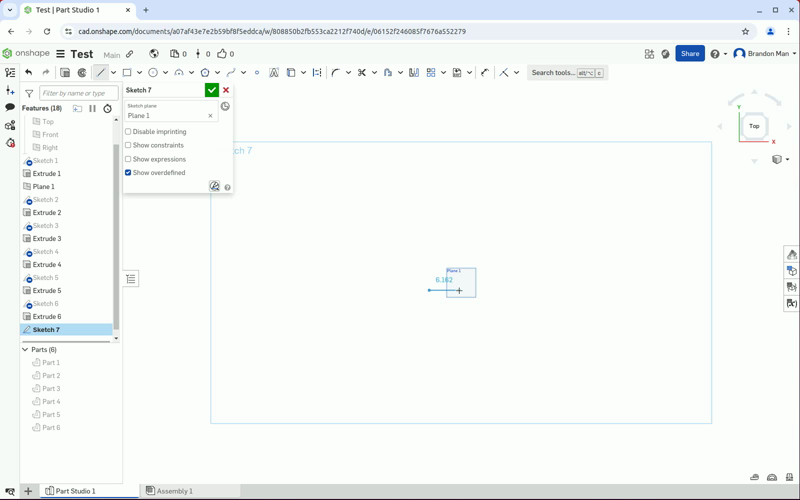
mouse_move(431, 290)
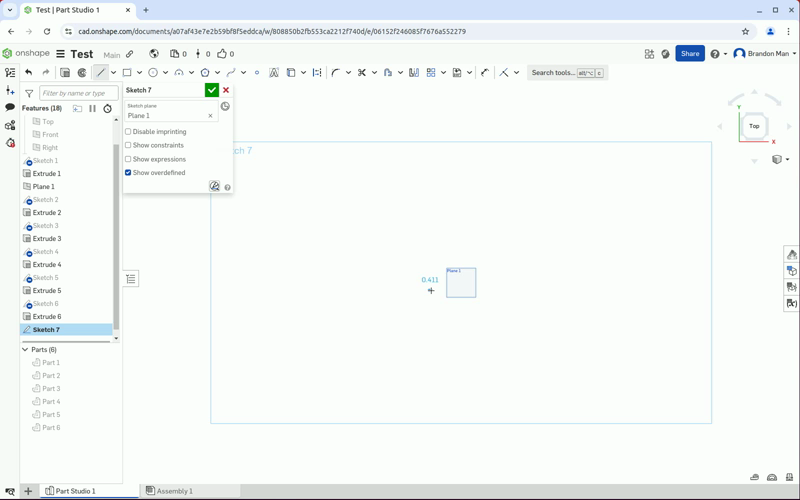
scroll(6)
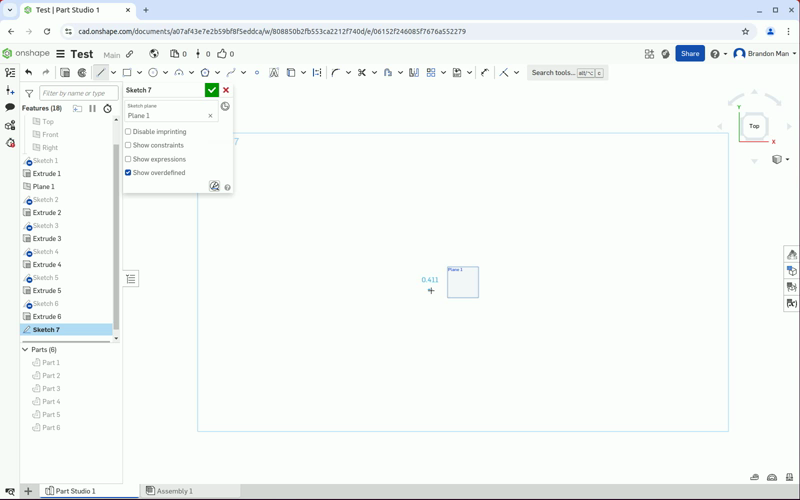
scroll(6)
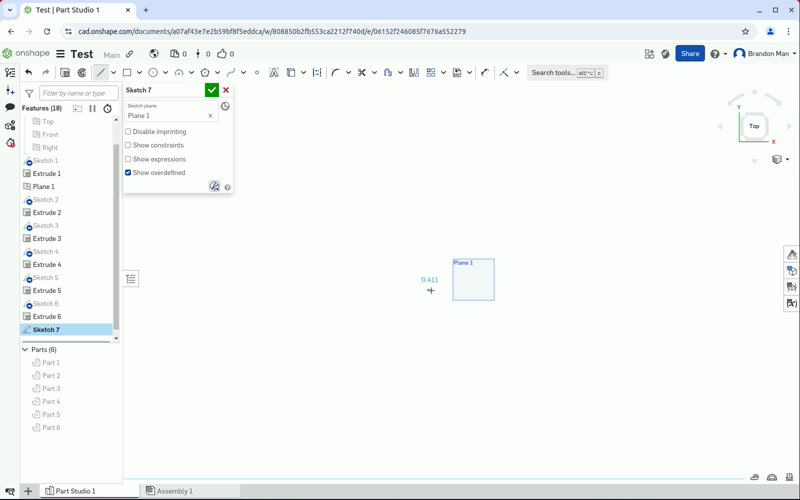
scroll(6)
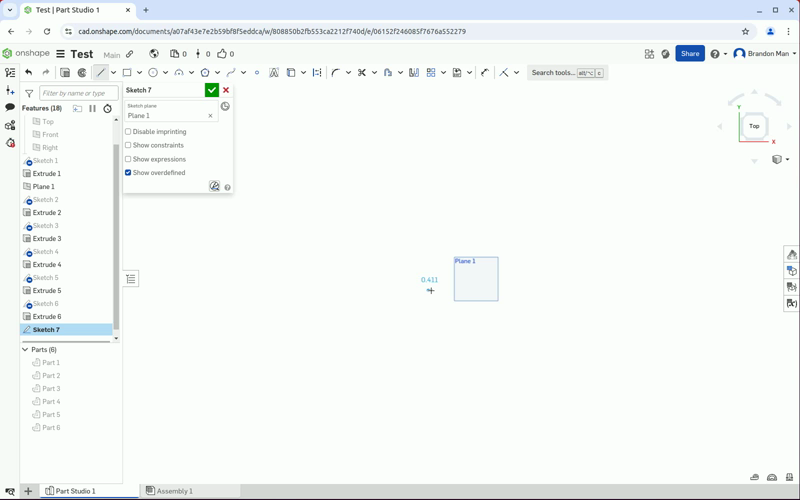
scroll(6)
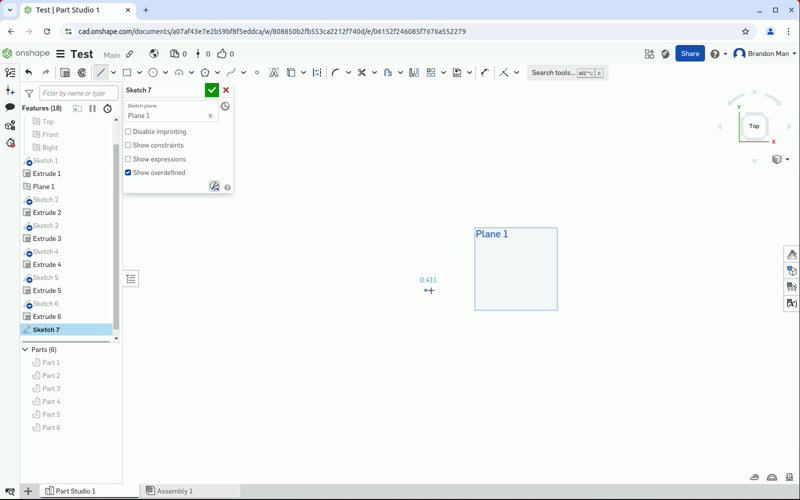
scroll(6)
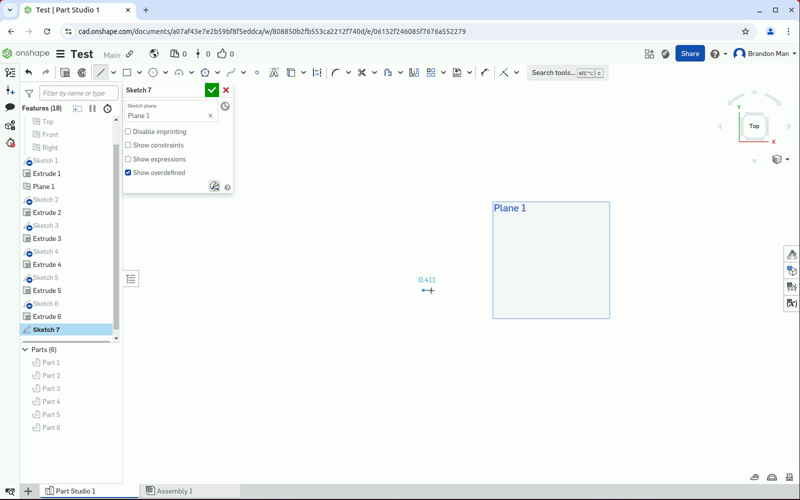
scroll(6)
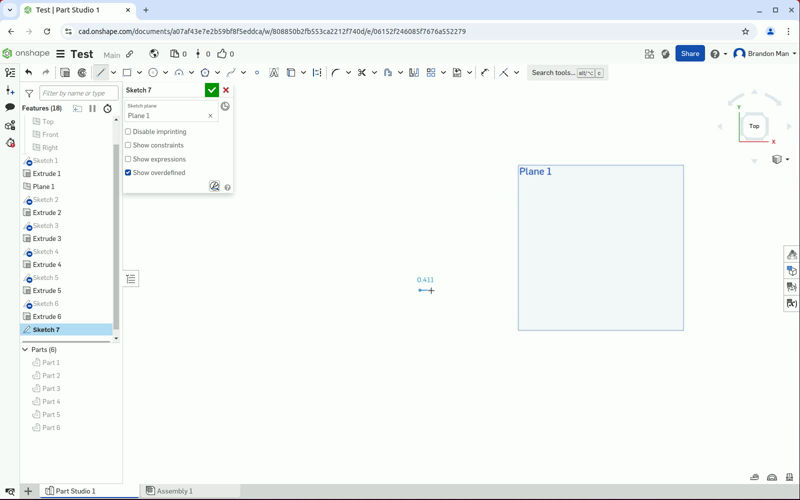
scroll(6)
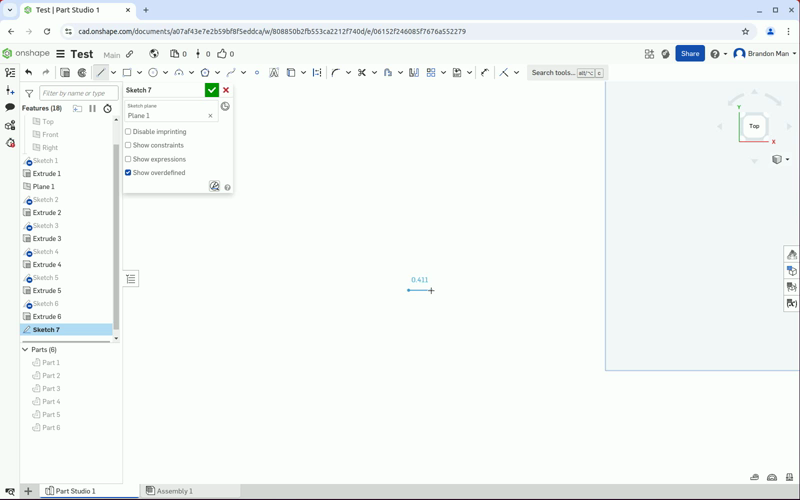
click(431, 290)
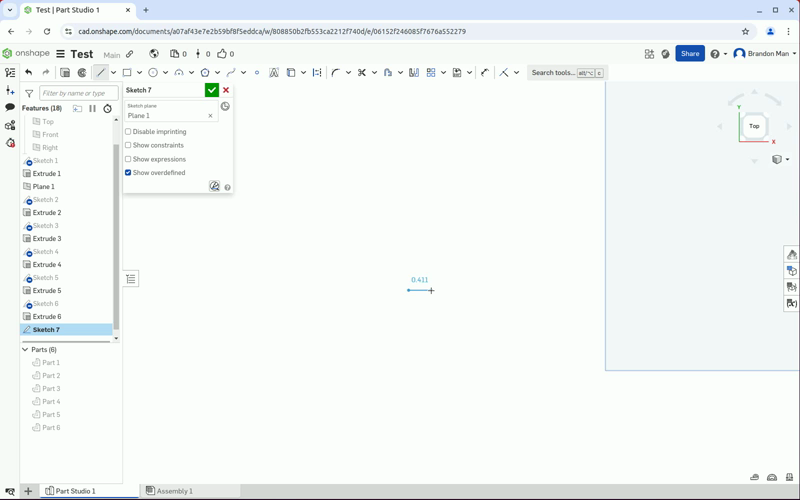
scroll(-6)
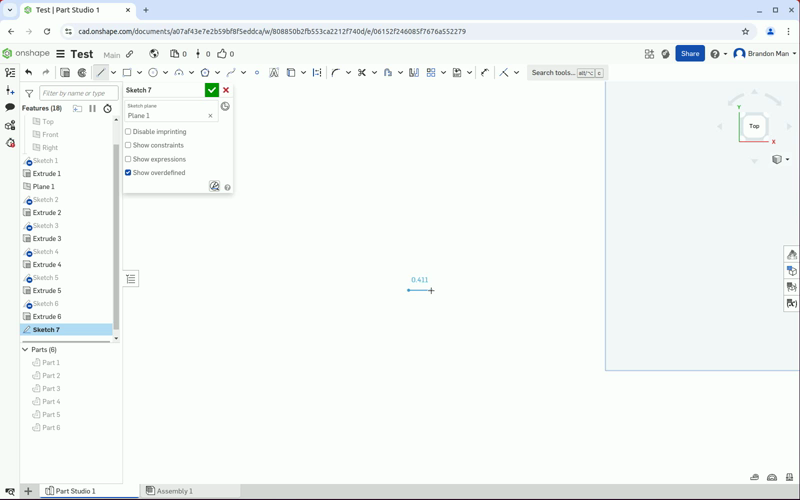
scroll(-6)
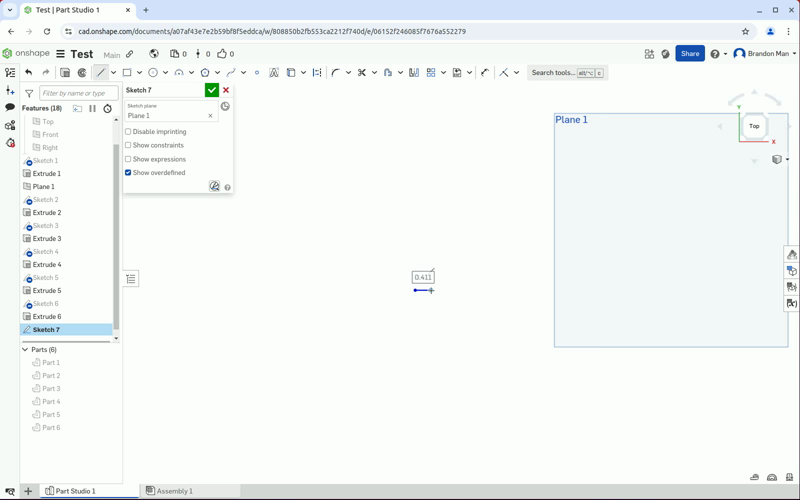
scroll(-6)
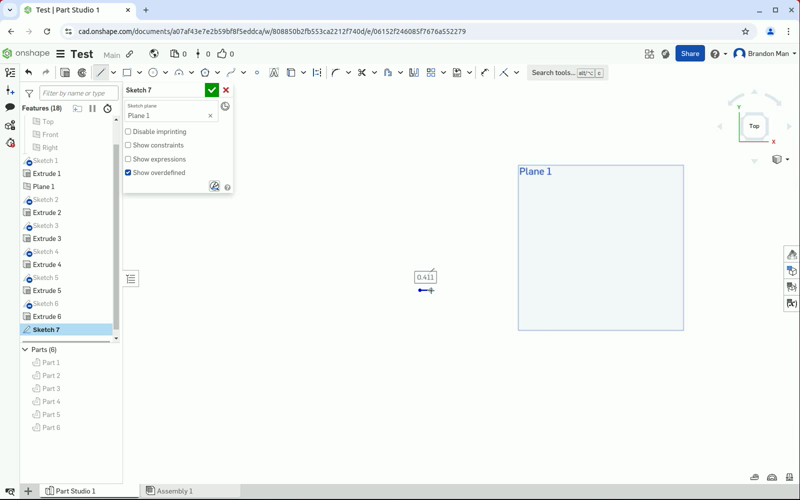
scroll(-6)
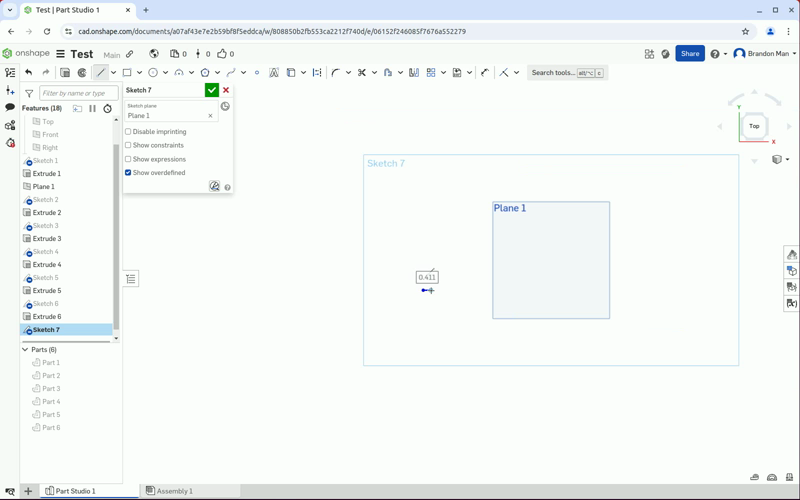
scroll(-6)
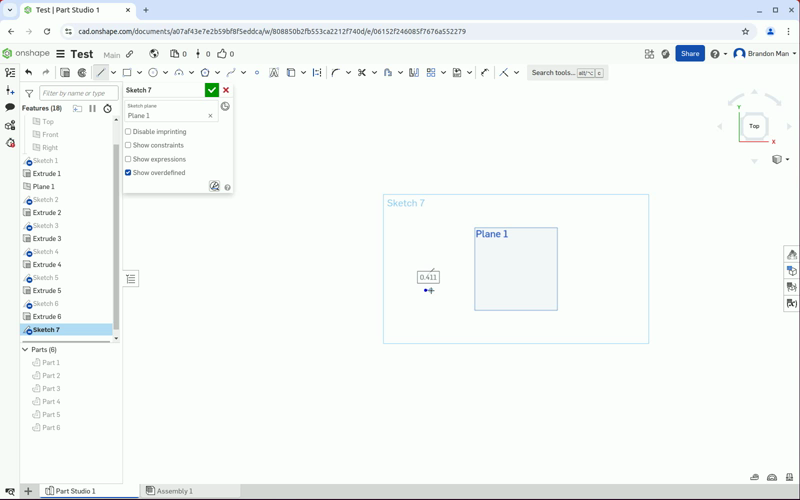
scroll(-6)
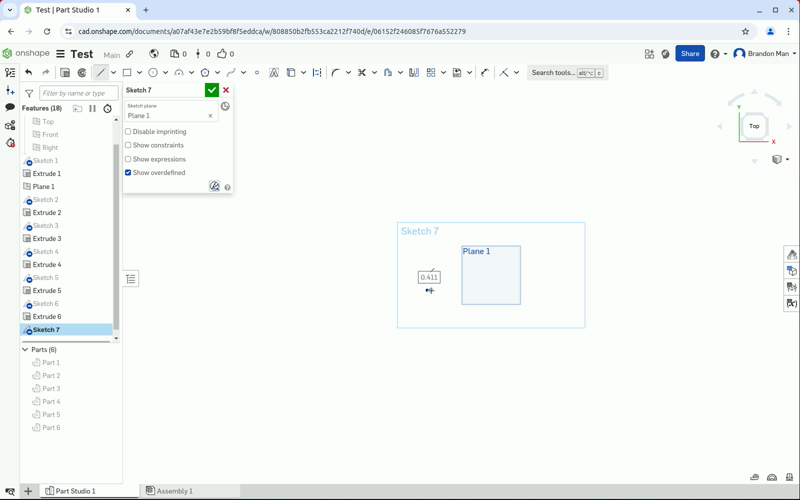
scroll(-6)
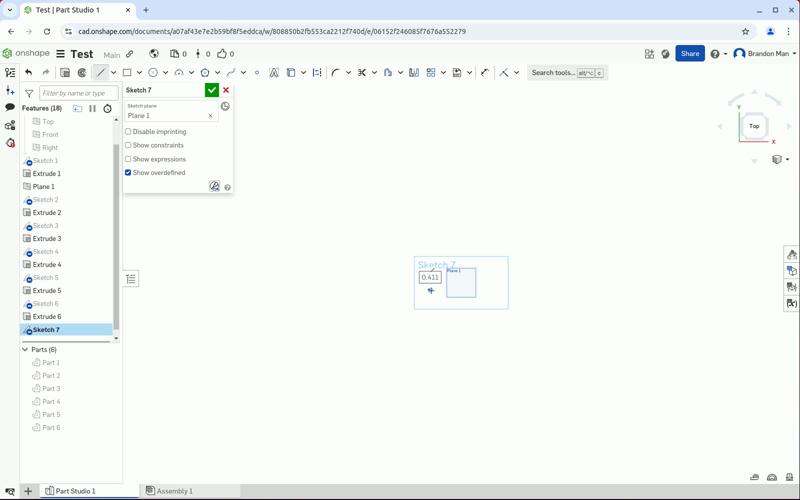
key_up(shift)
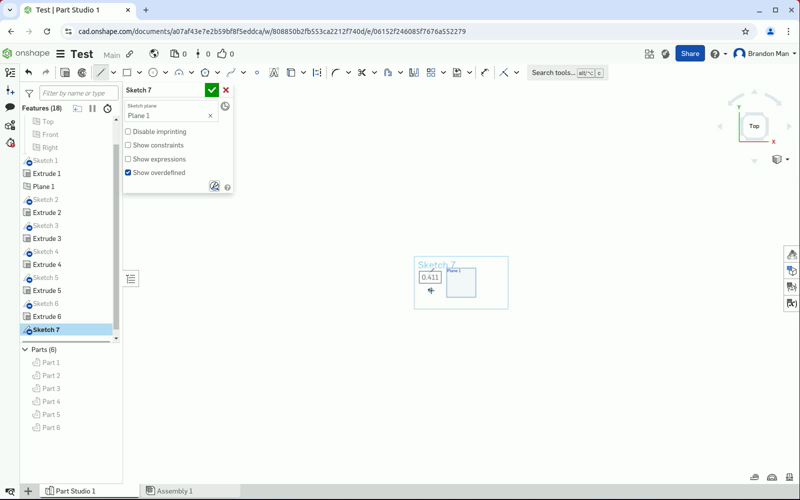
key_down(shift)
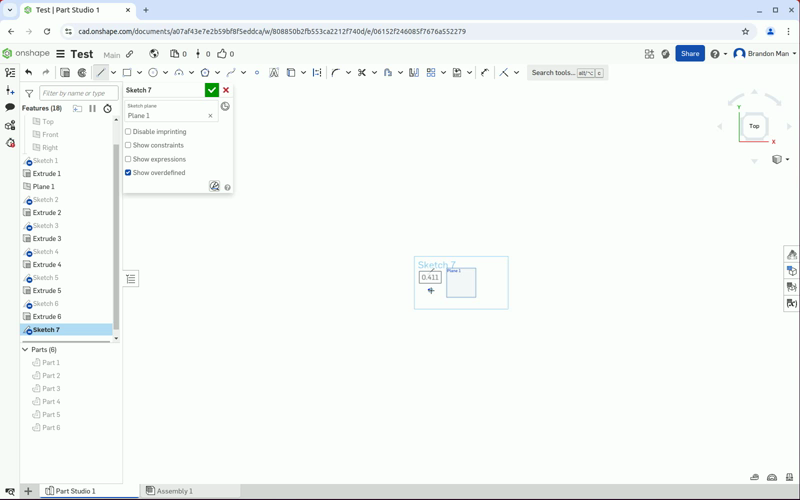
mouse_move(461, 290)
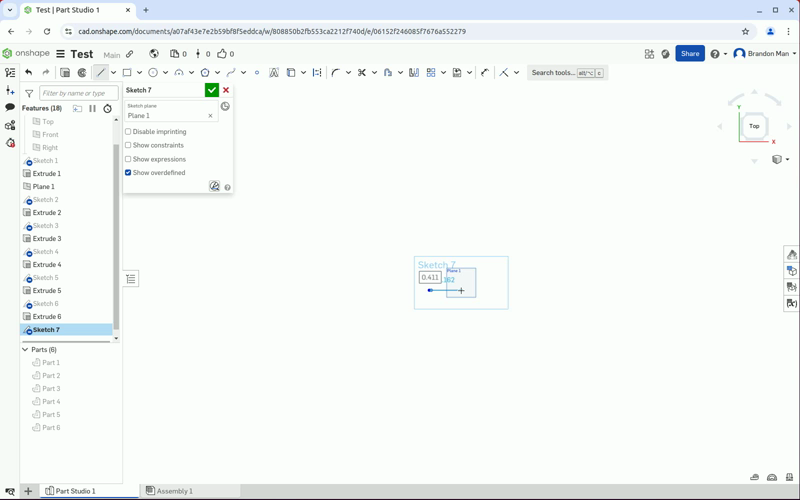
mouse_move(431, 285)
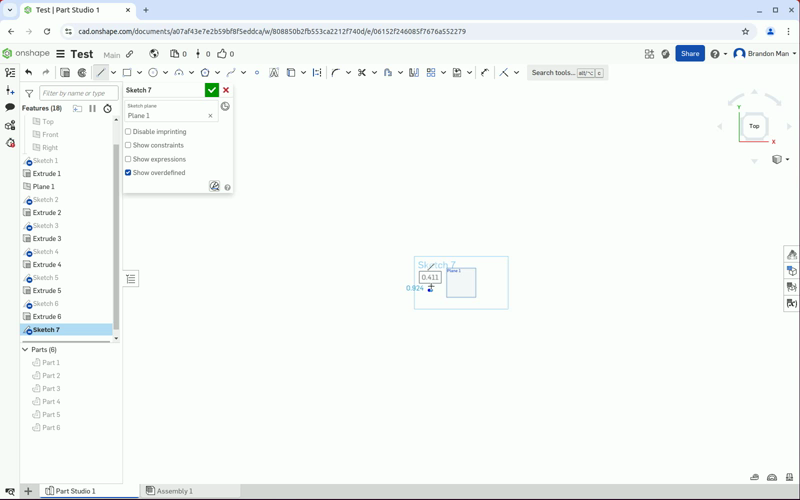
scroll(6)
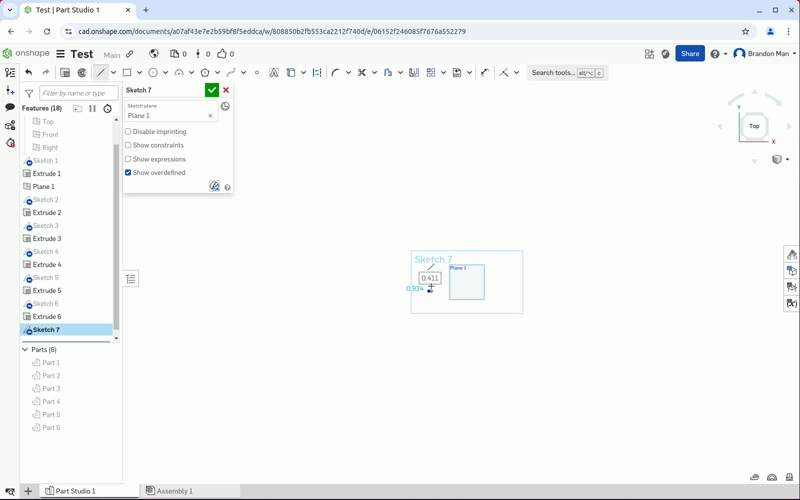
scroll(6)
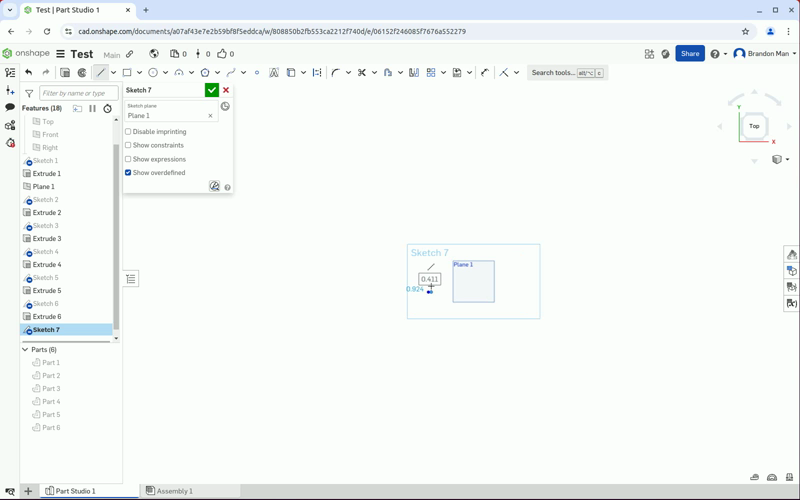
scroll(6)
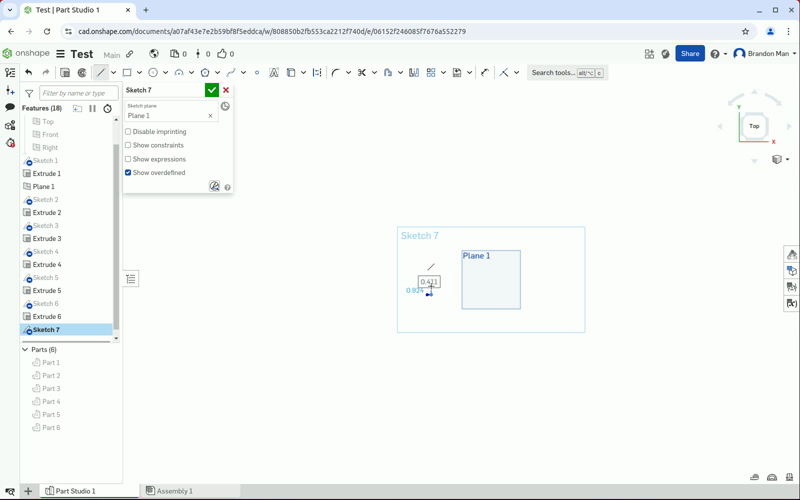
scroll(6)
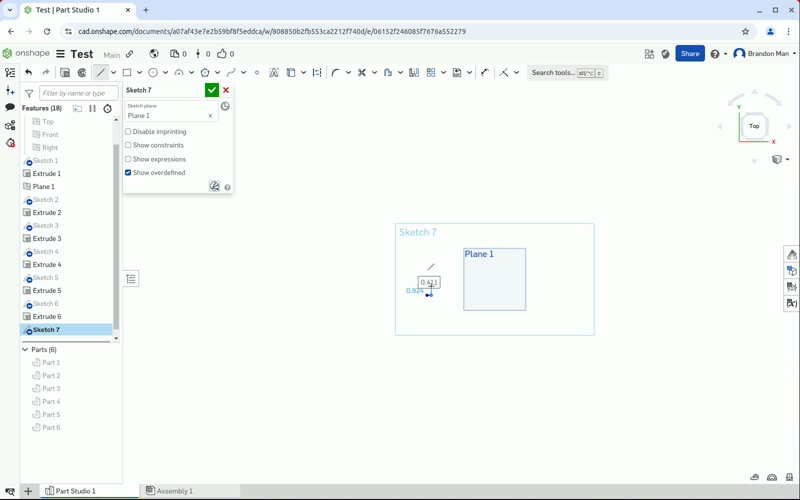
scroll(6)
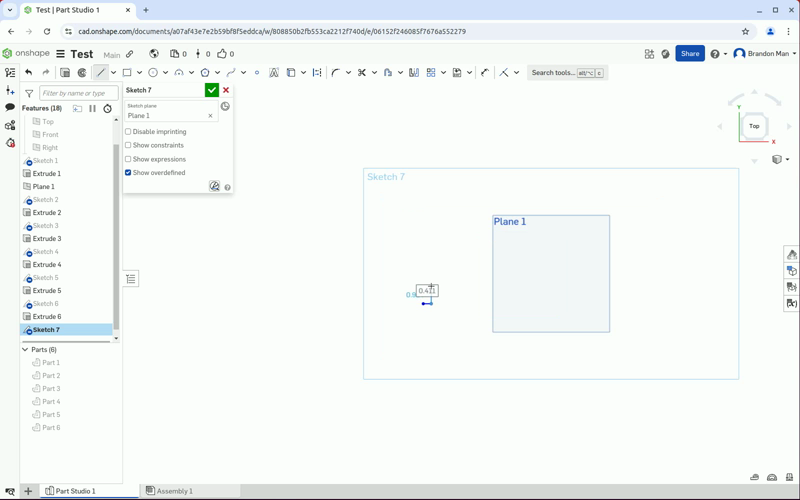
scroll(6)
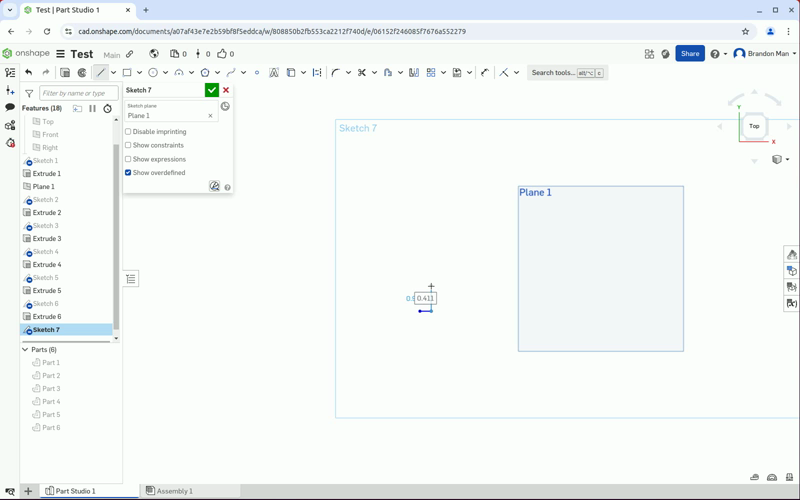
scroll(6)
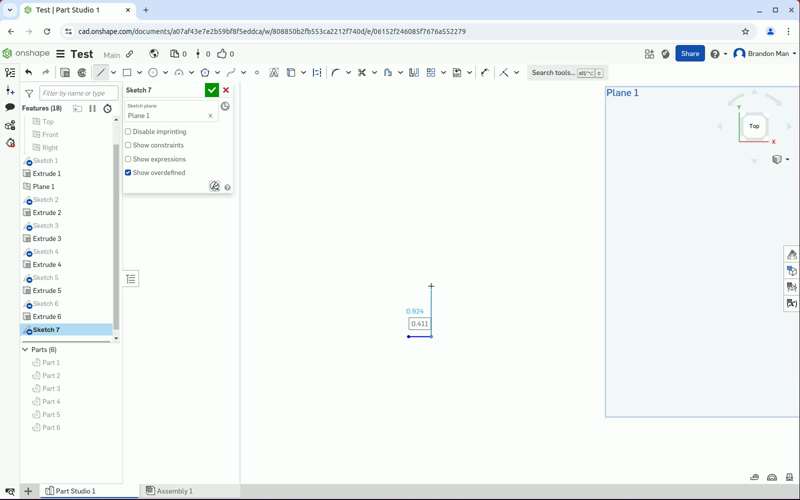
click(431, 285)
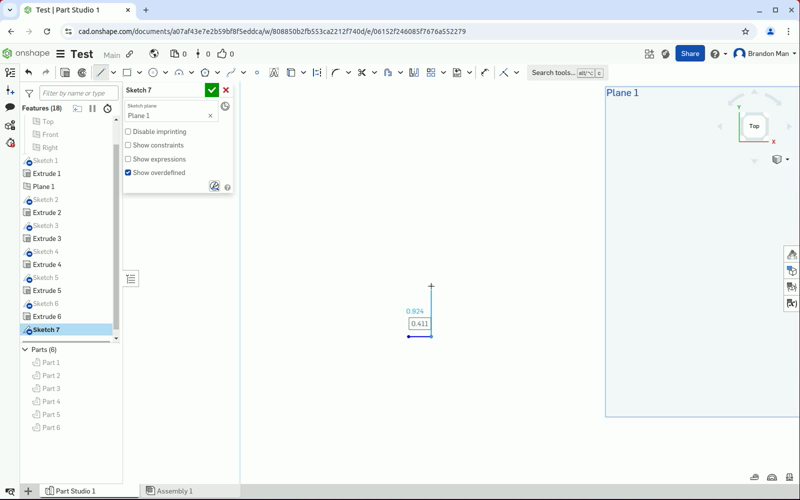
scroll(-6)
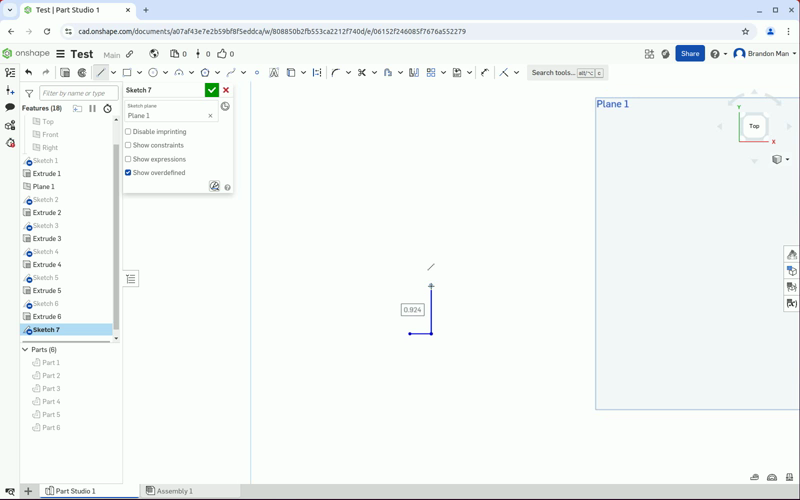
scroll(-6)
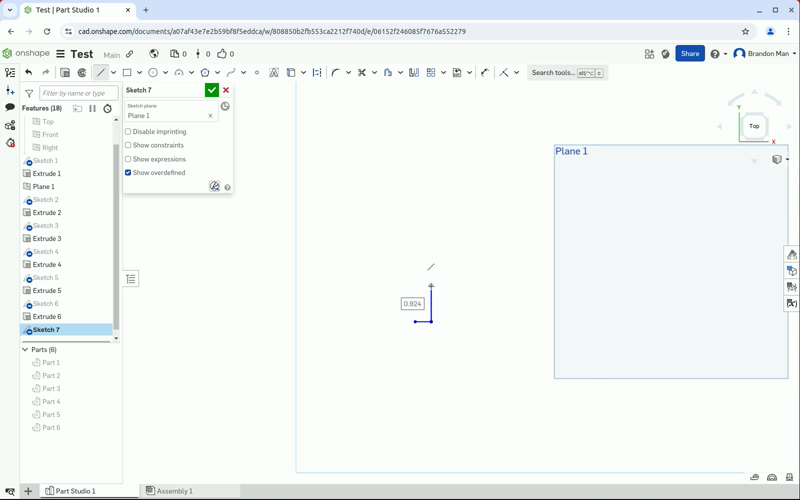
scroll(-6)
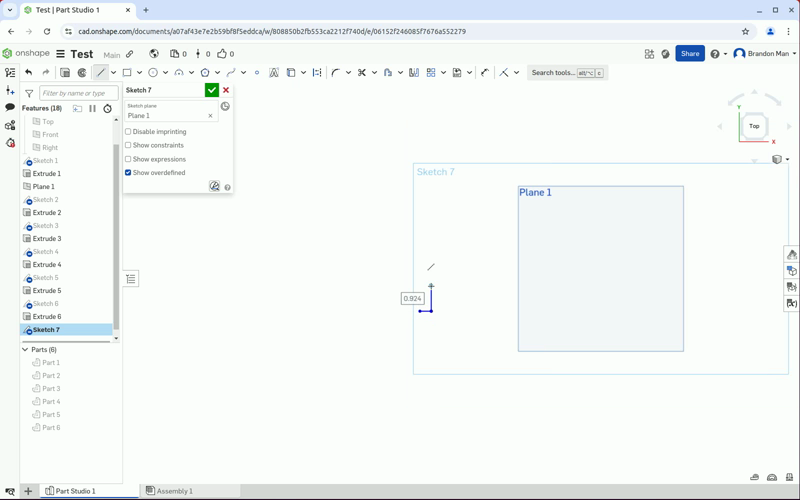
scroll(-6)
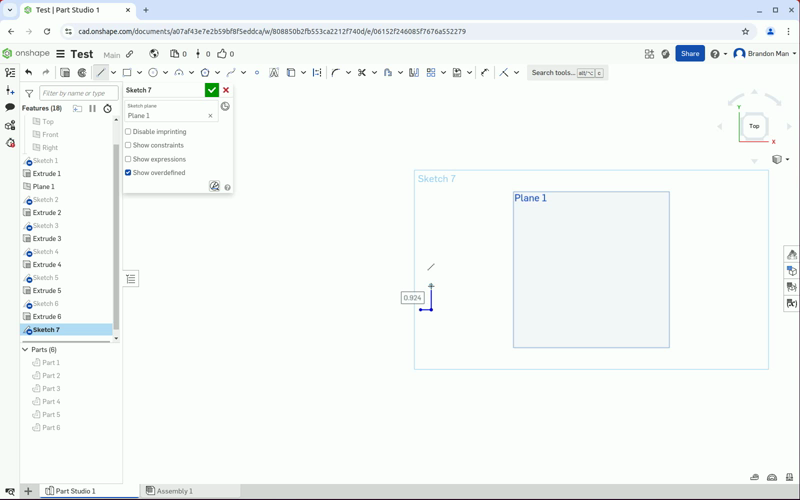
scroll(-6)
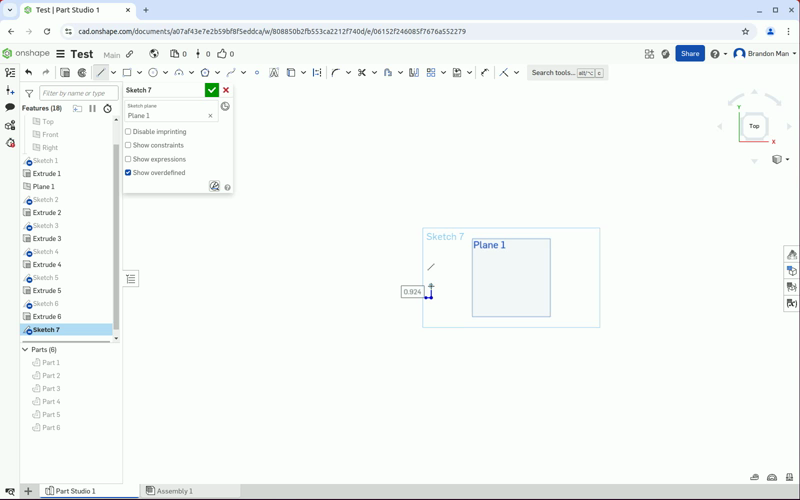
scroll(-6)
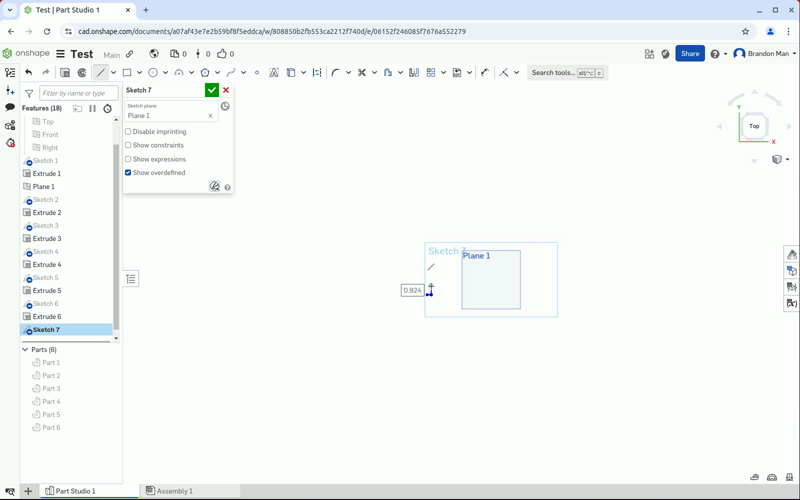
scroll(-6)
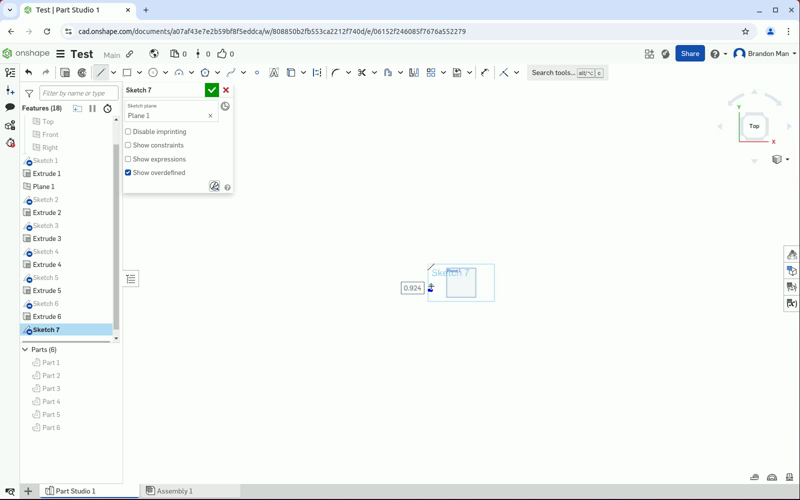
key_up(shift)
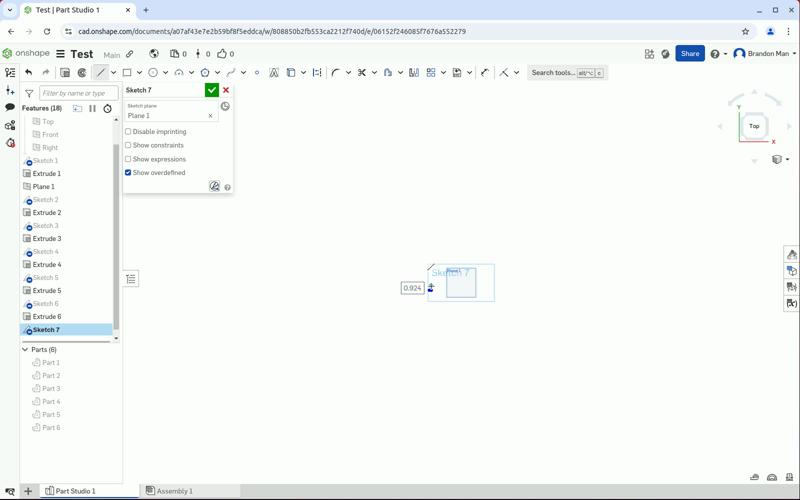
key_down(shift)
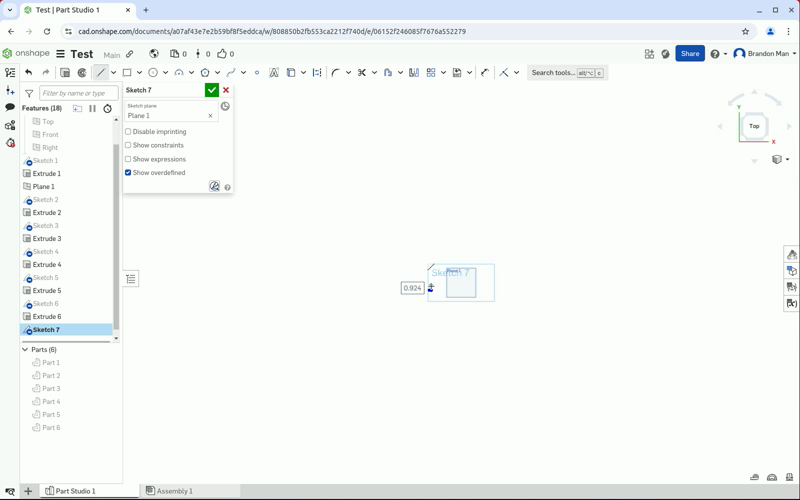
mouse_move(461, 285)
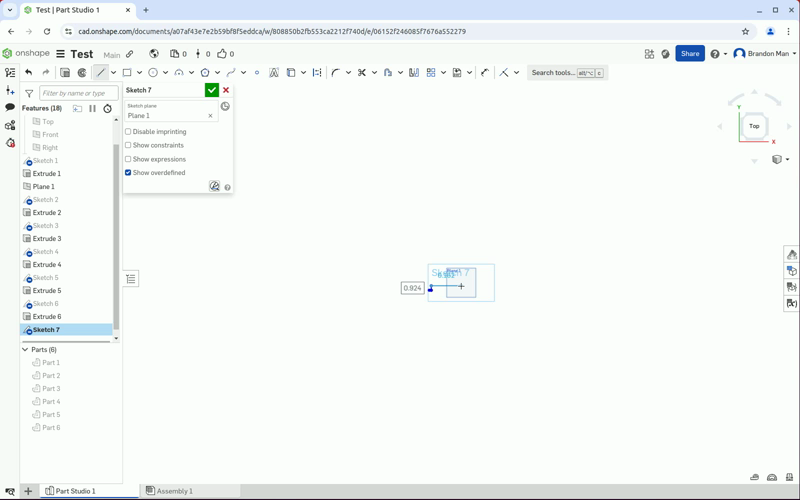
mouse_move(431, 278)
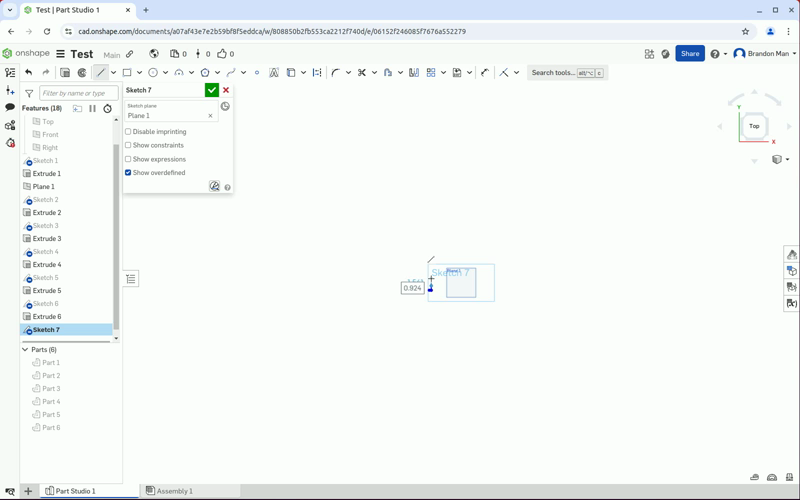
click(431, 278)
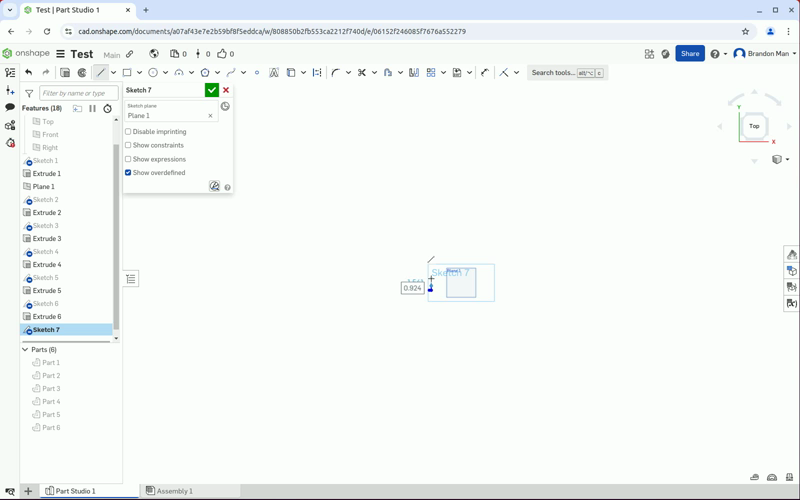
key_up(shift)
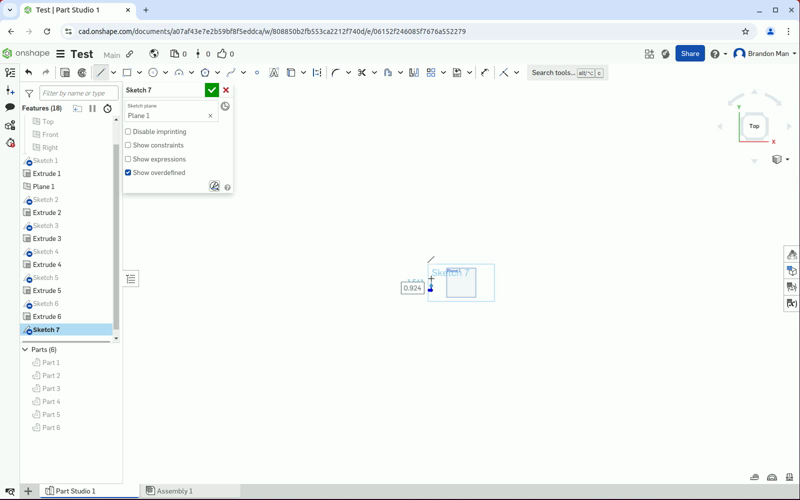
key_down(shift)
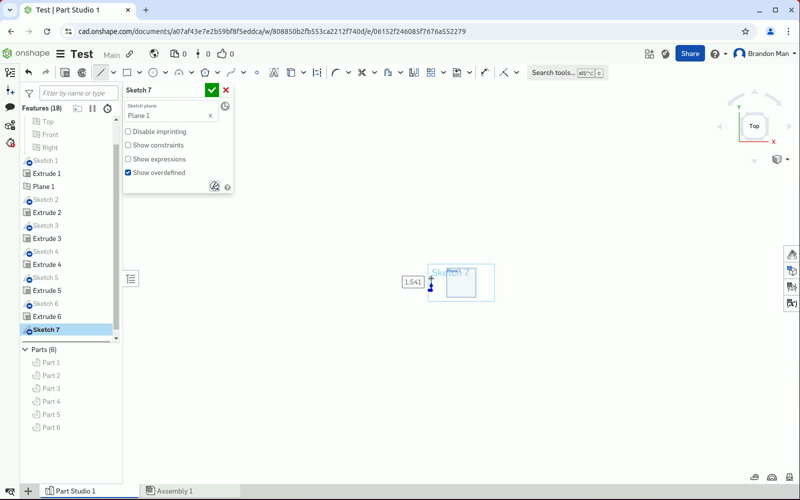
mouse_move(461, 278)
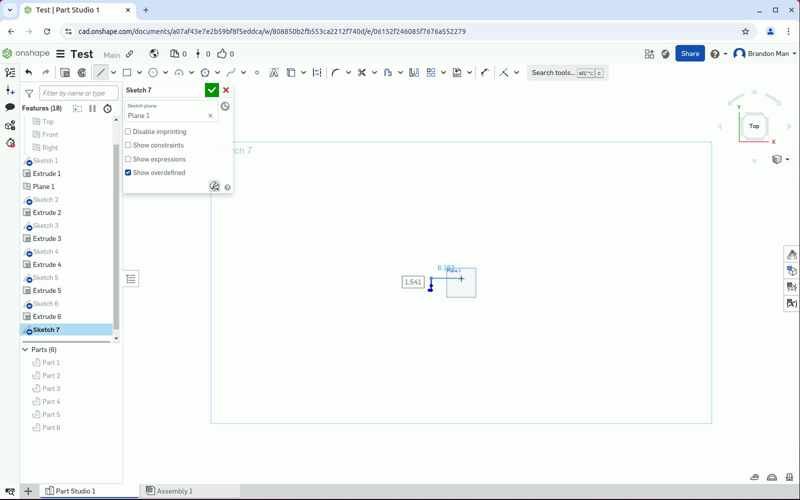
mouse_move(429, 278)
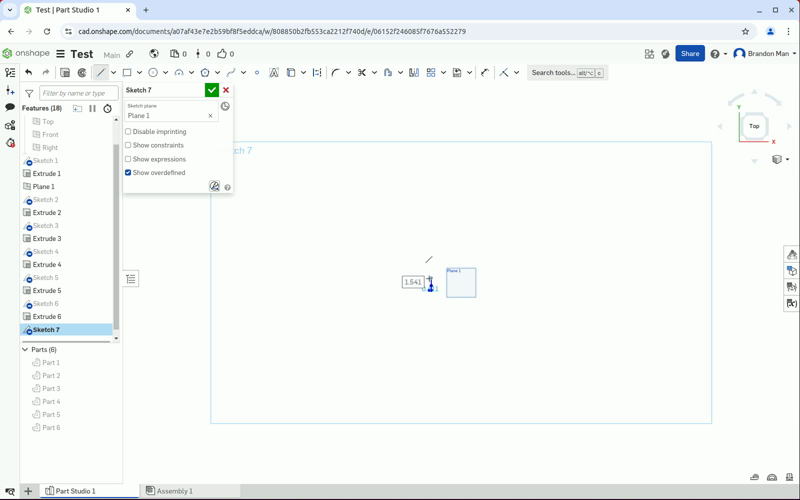
scroll(6)
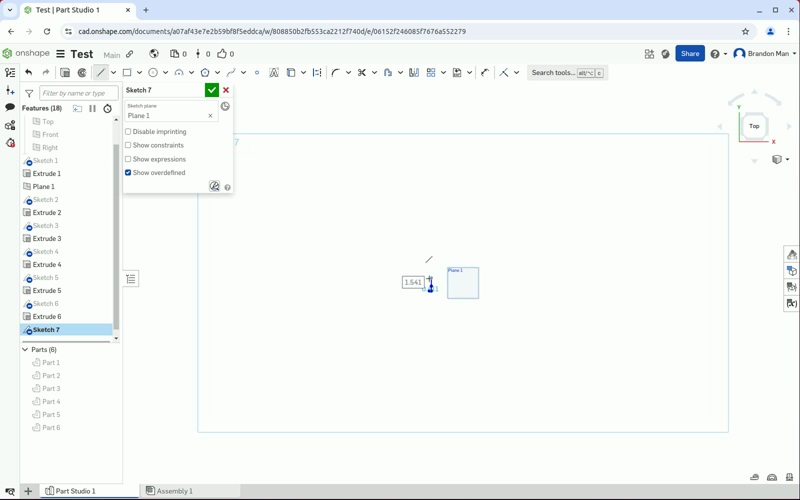
scroll(6)
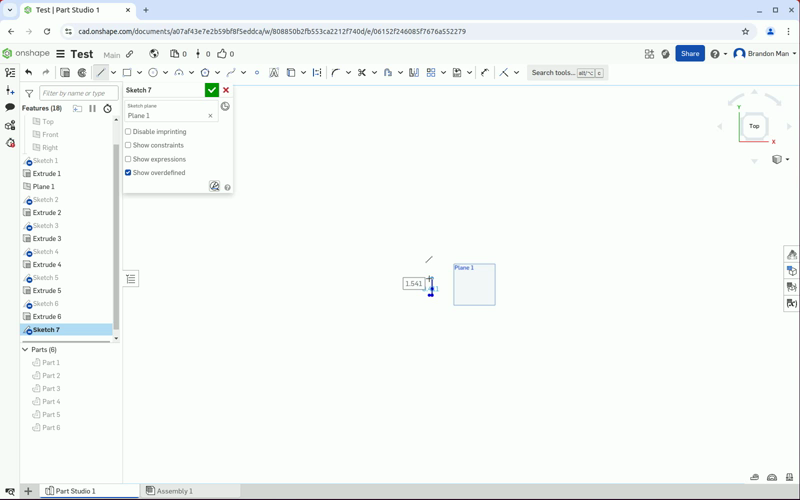
scroll(6)
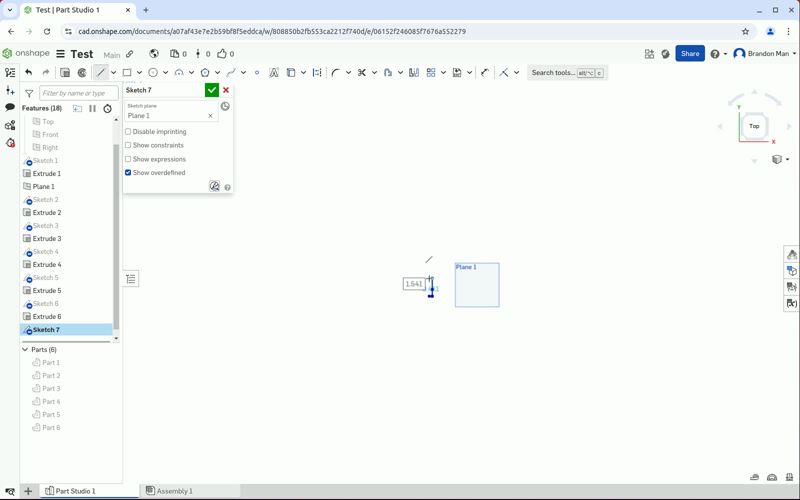
scroll(6)
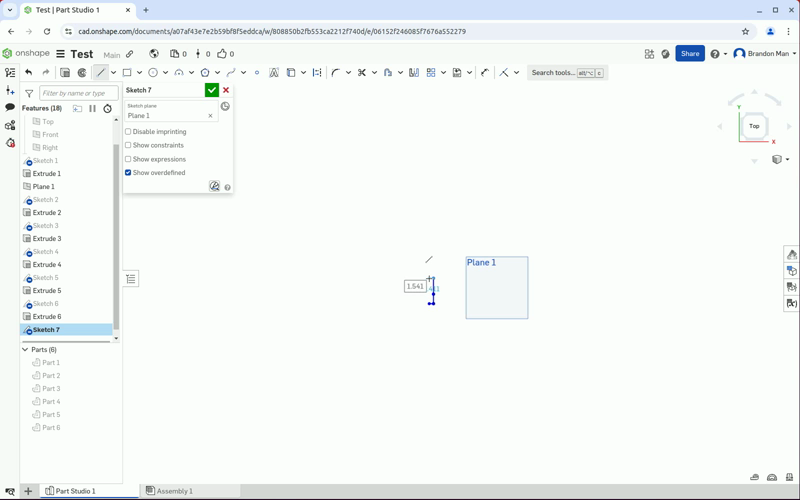
scroll(6)
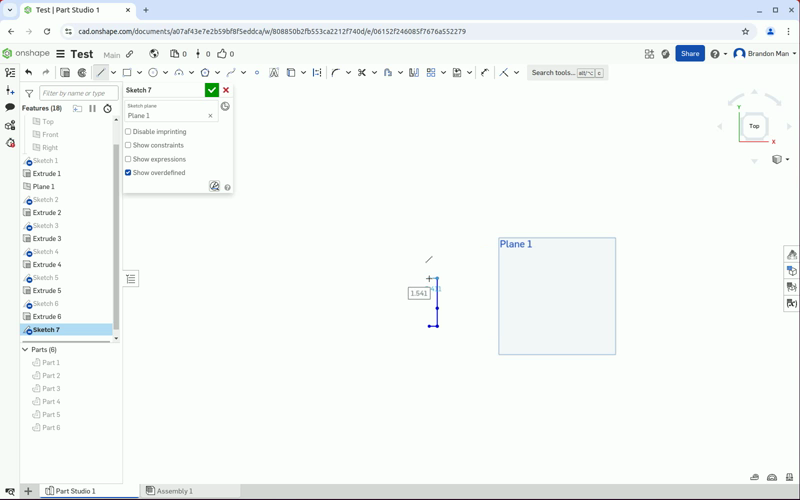
scroll(6)
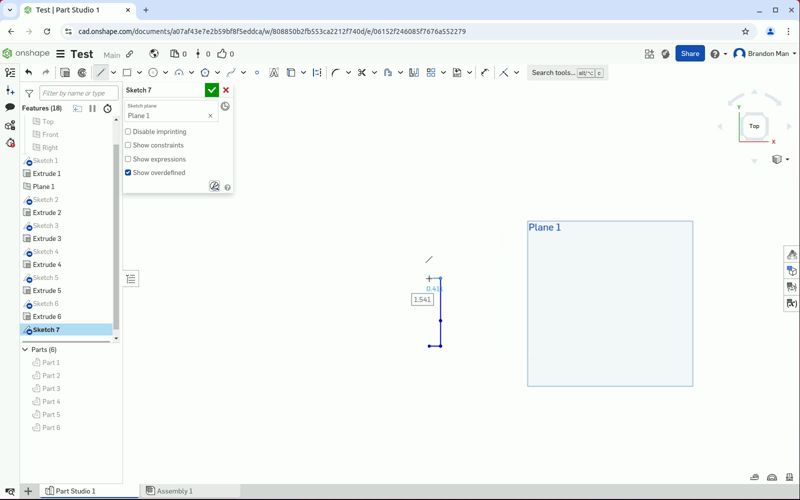
scroll(6)
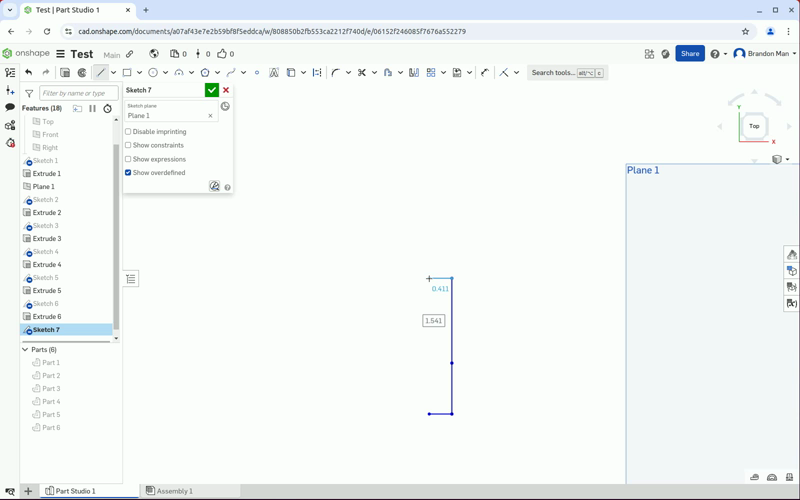
click(429, 278)
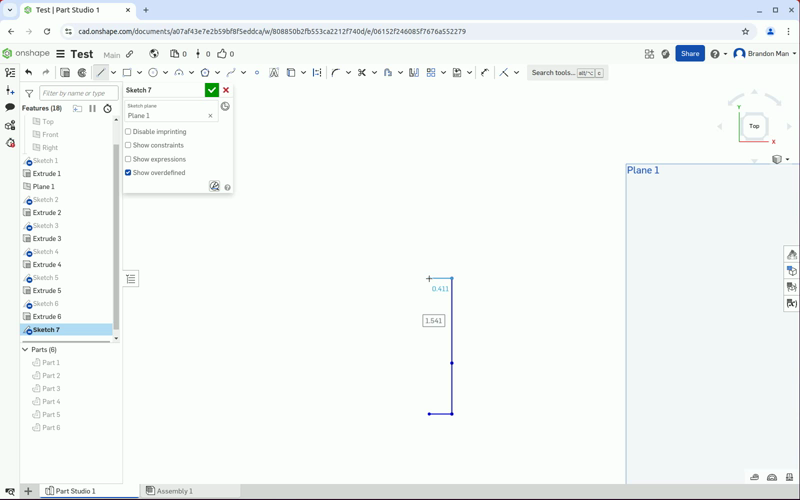
scroll(-6)
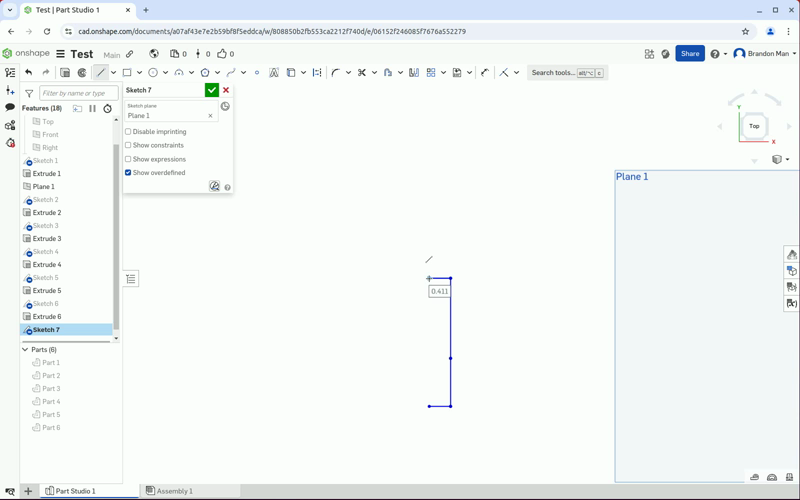
scroll(-6)
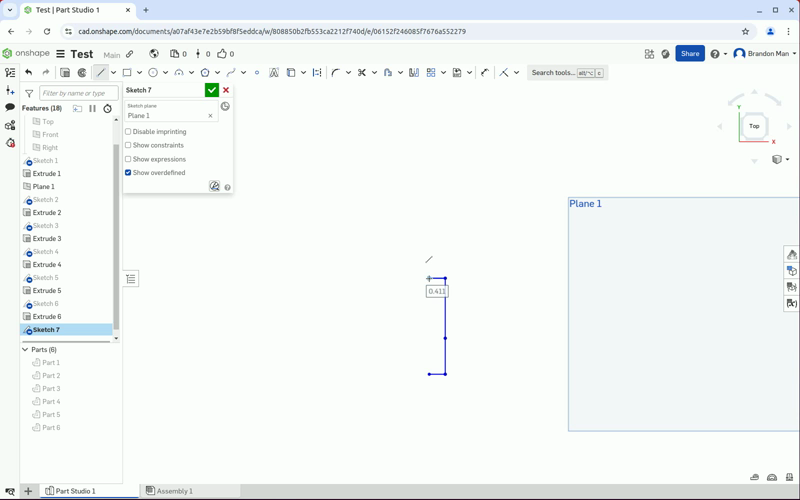
scroll(-6)
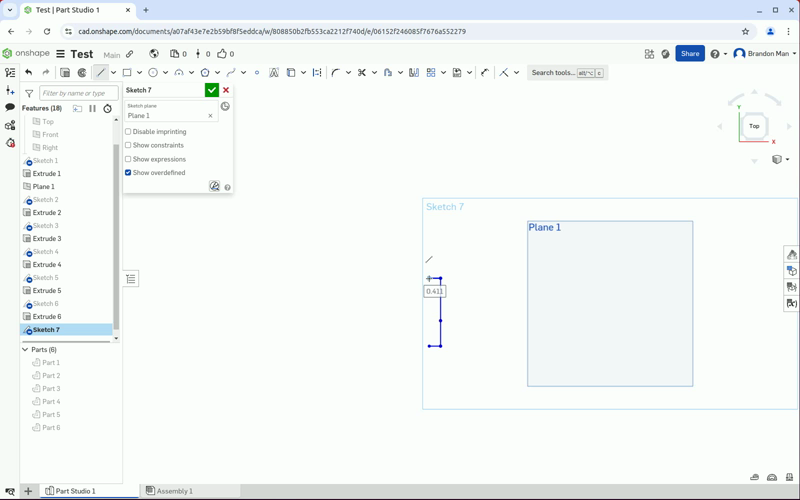
scroll(-6)
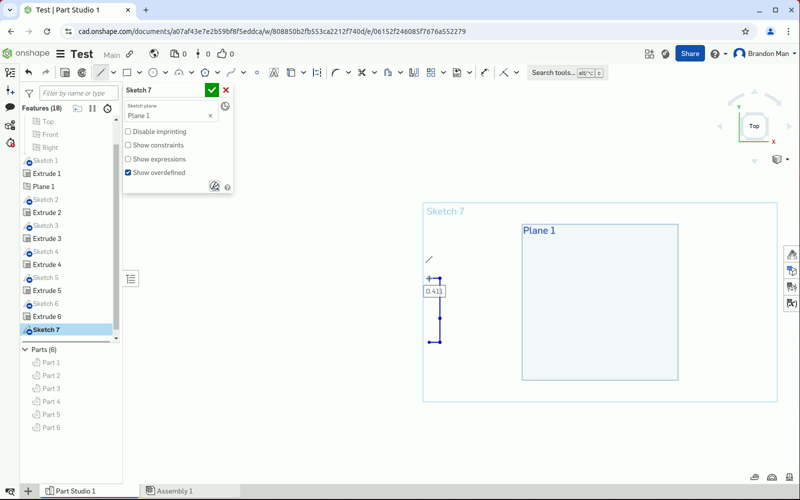
scroll(-6)
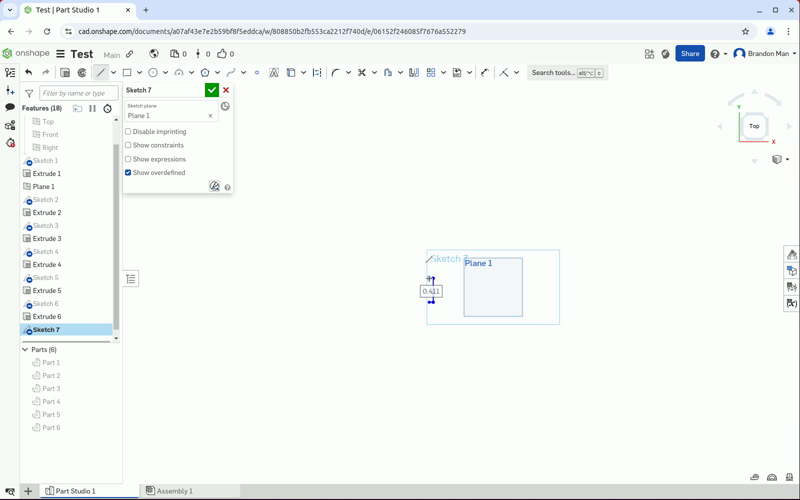
scroll(-6)
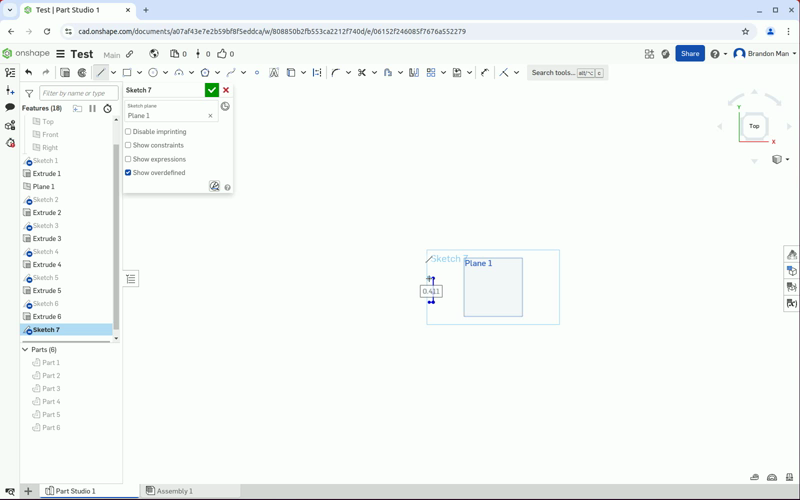
scroll(-6)
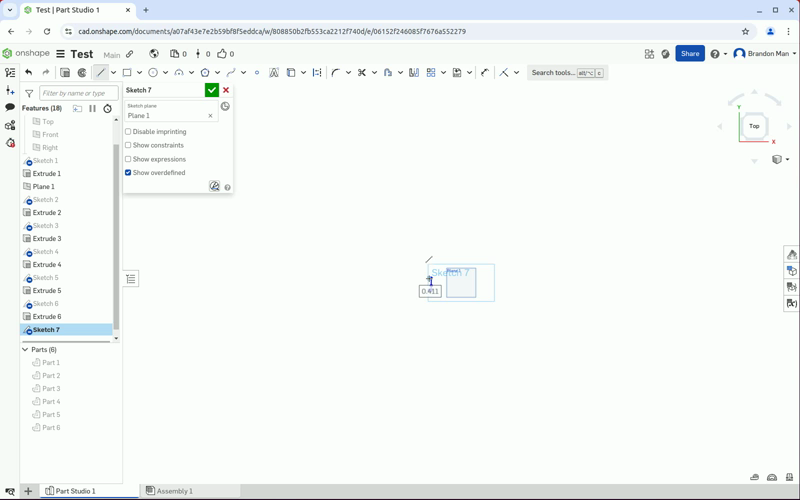
key_up(shift)
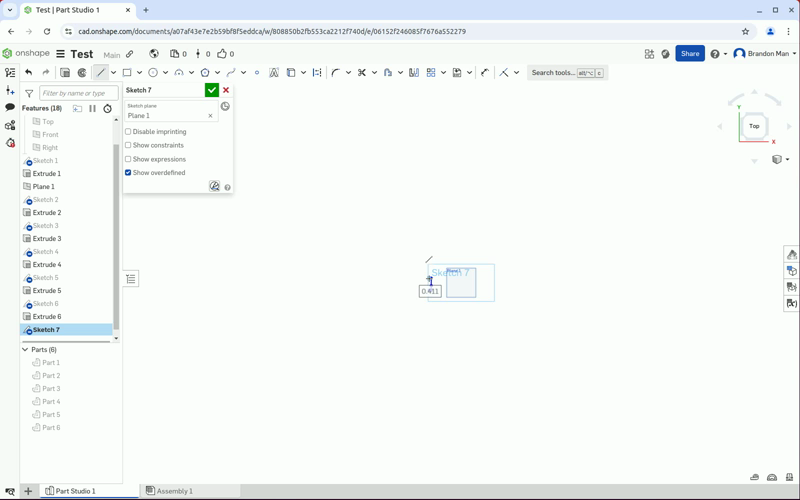
key_down(shift)
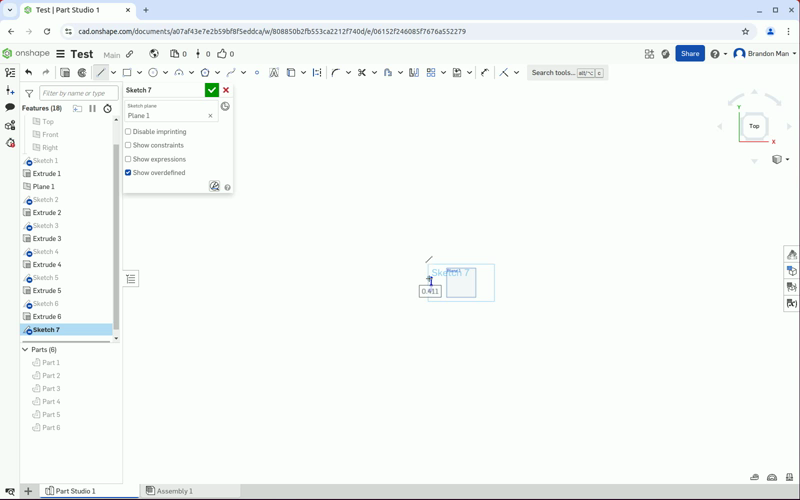
mouse_move(459, 278)
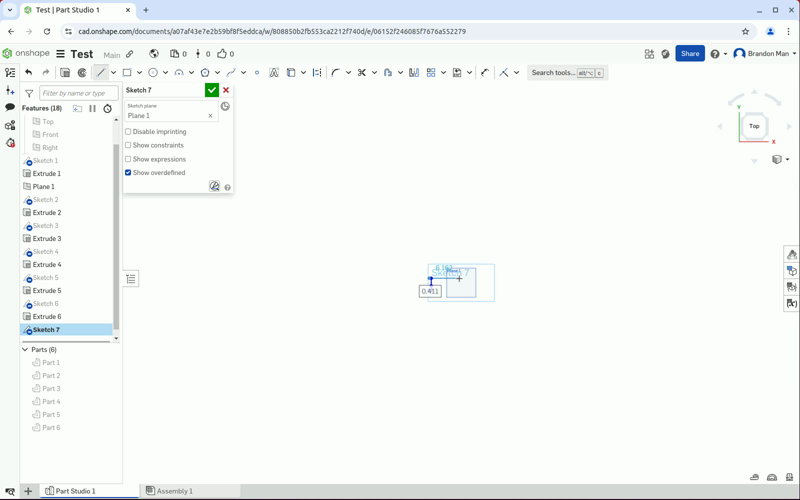
mouse_move(429, 280)
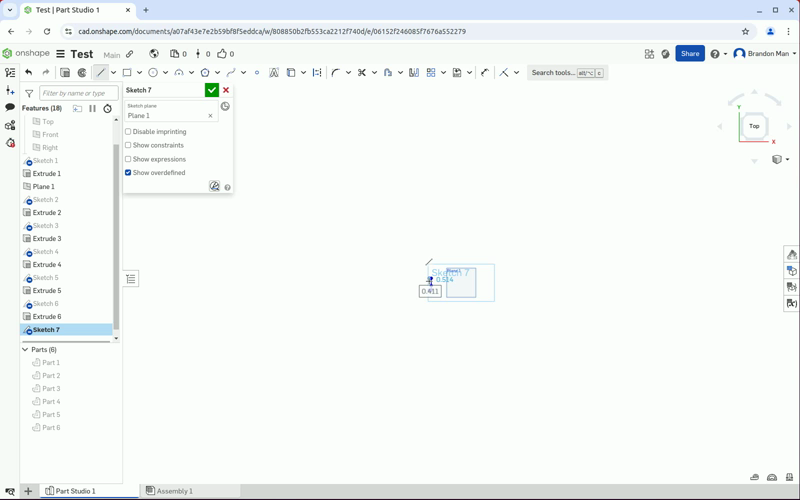
scroll(6)
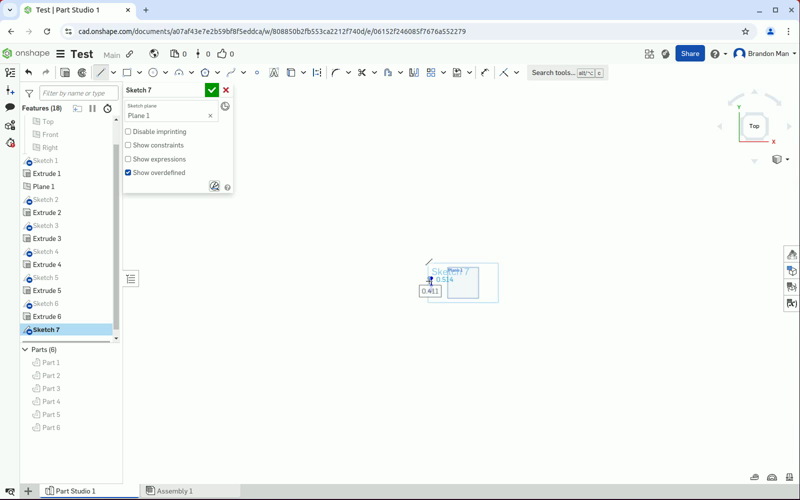
scroll(6)
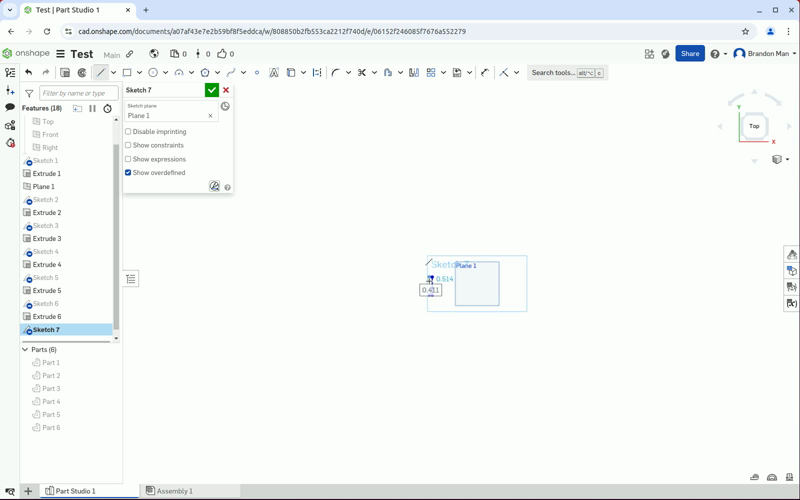
scroll(6)
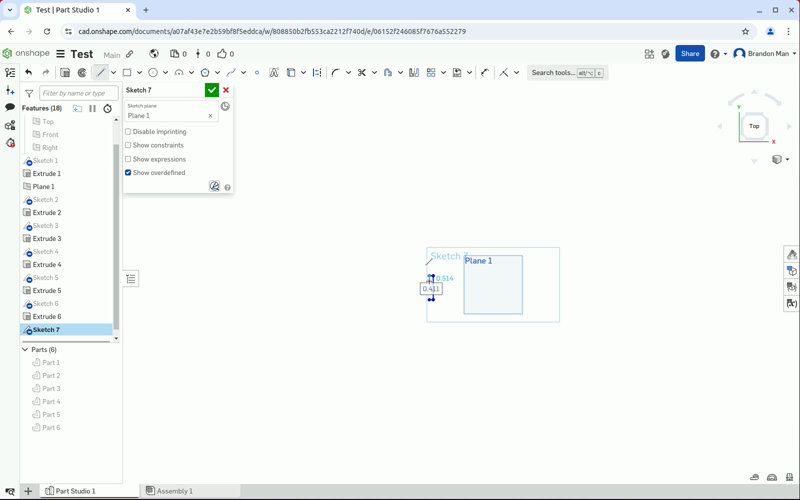
scroll(6)
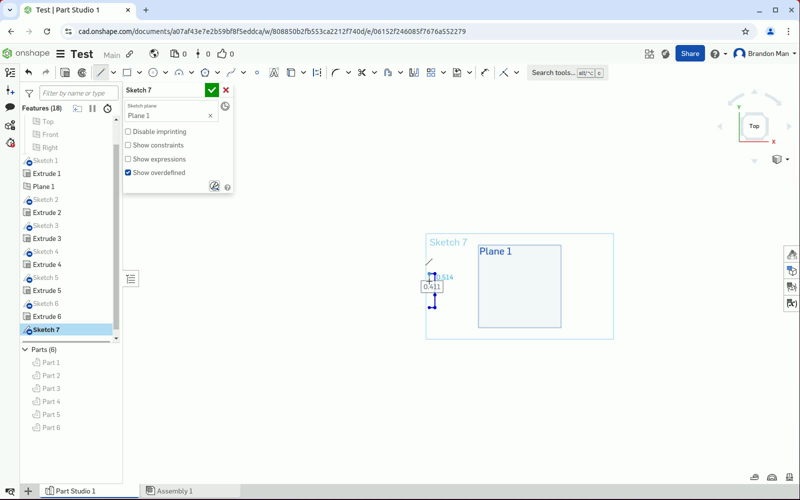
scroll(6)
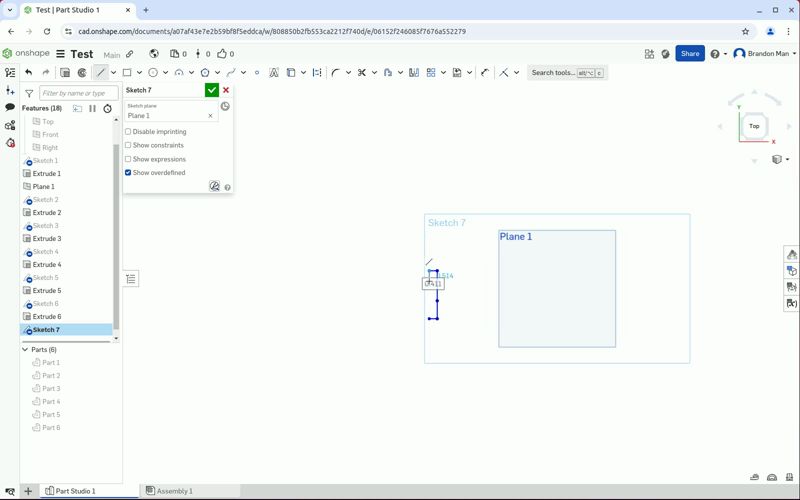
scroll(6)
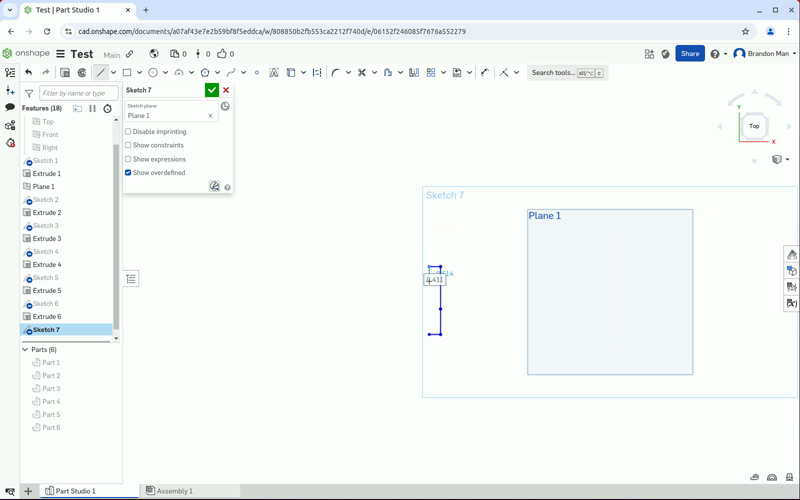
scroll(6)
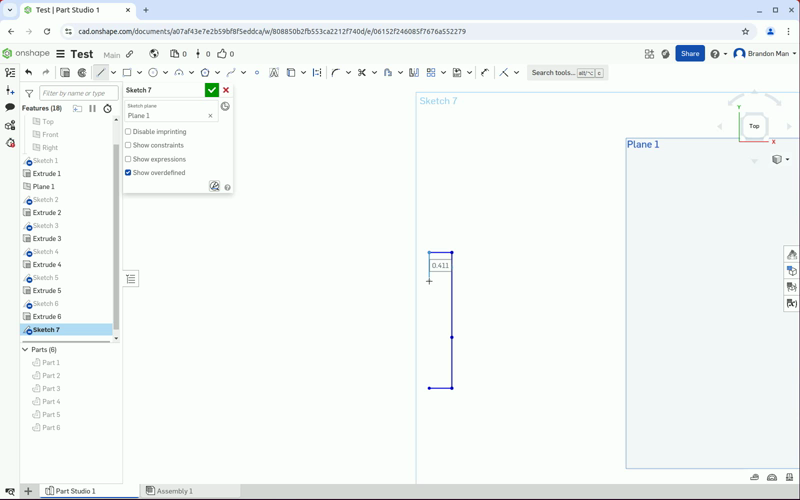
click(429, 280)
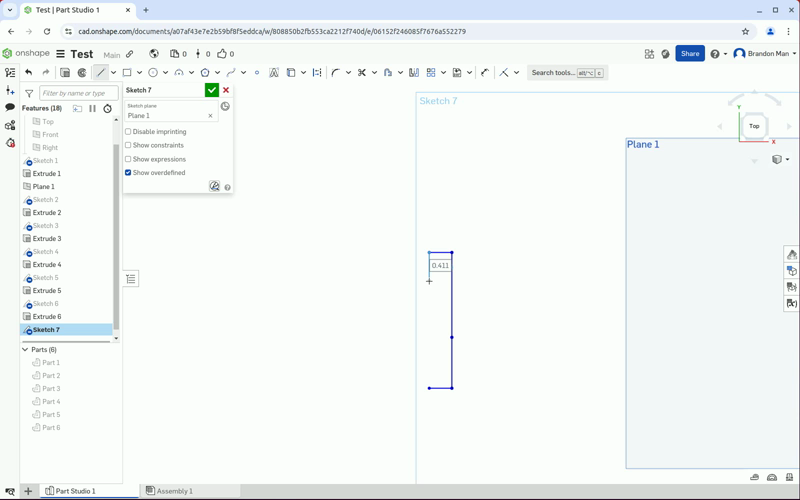
scroll(-6)
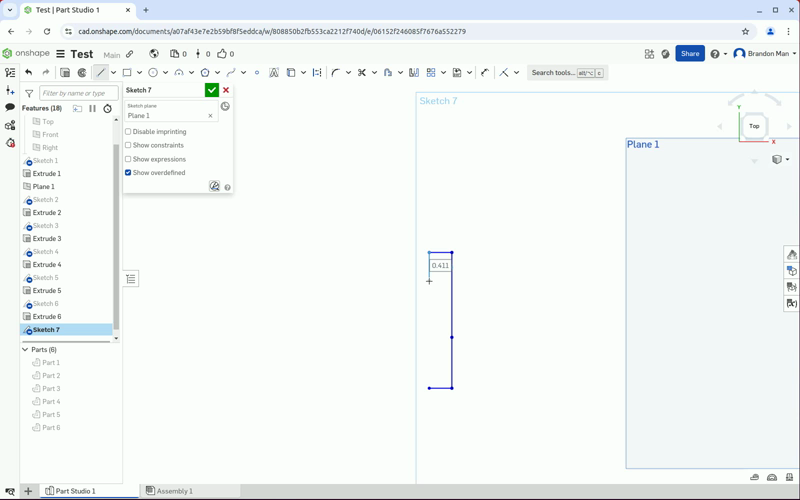
scroll(-6)
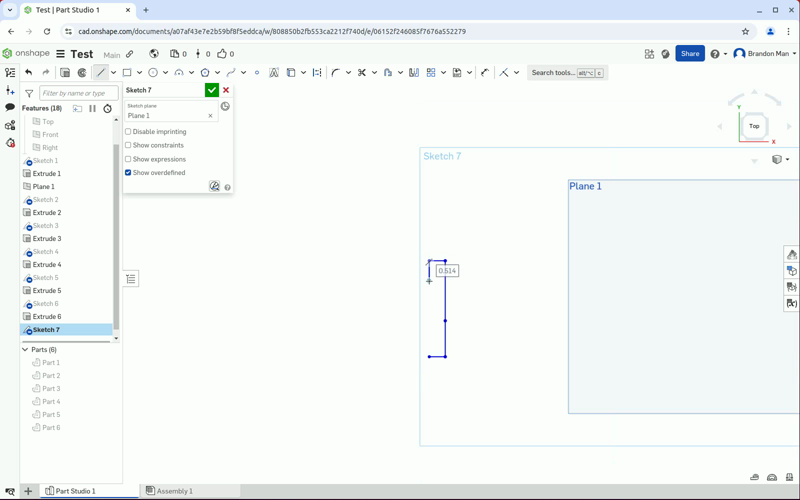
scroll(-6)
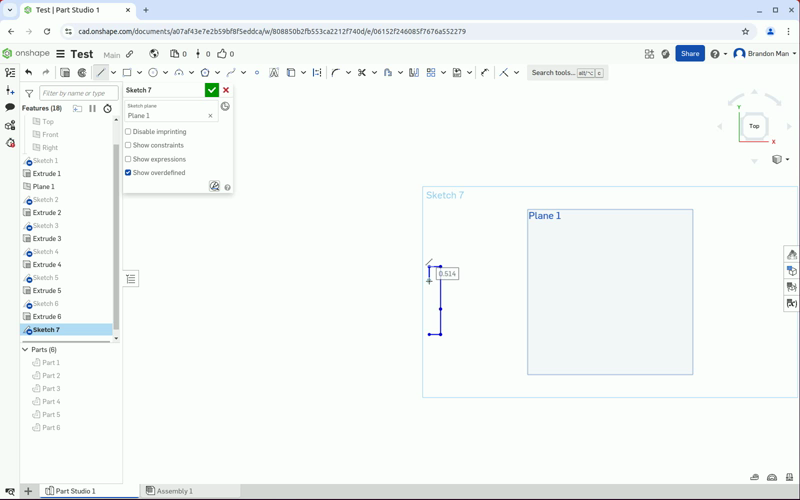
scroll(-6)
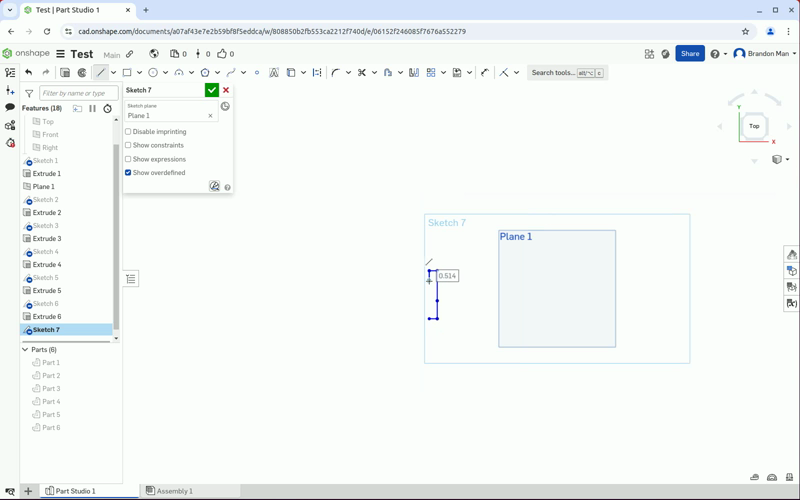
scroll(-6)
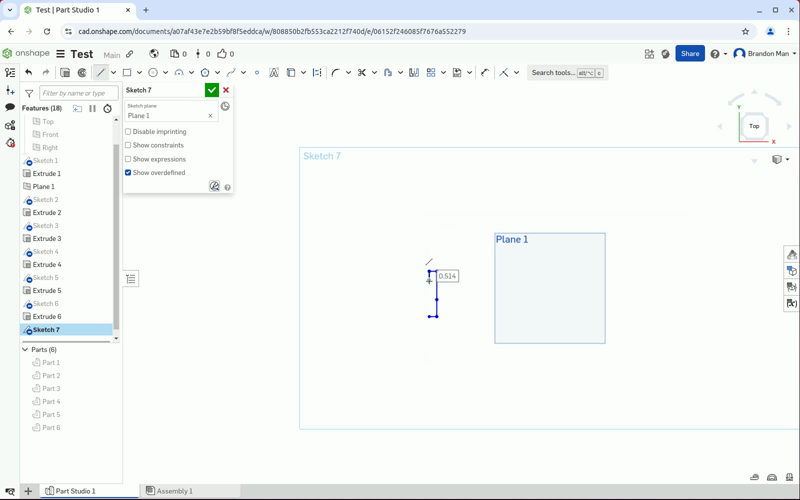
scroll(-6)
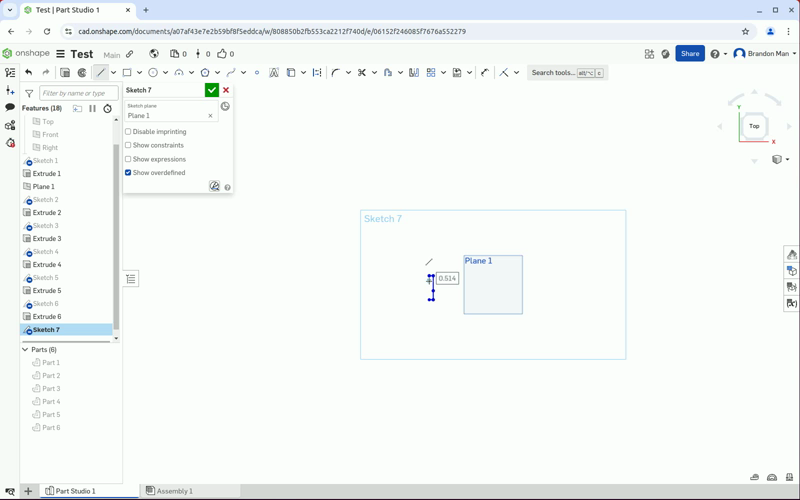
scroll(-6)
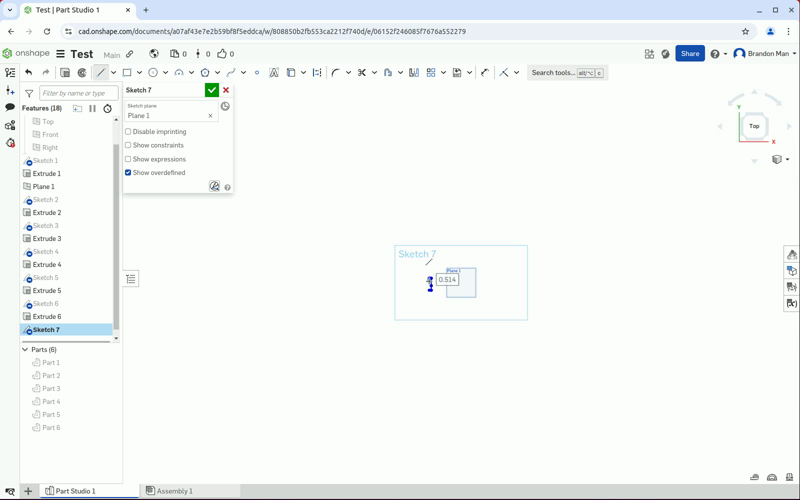
key_up(shift)
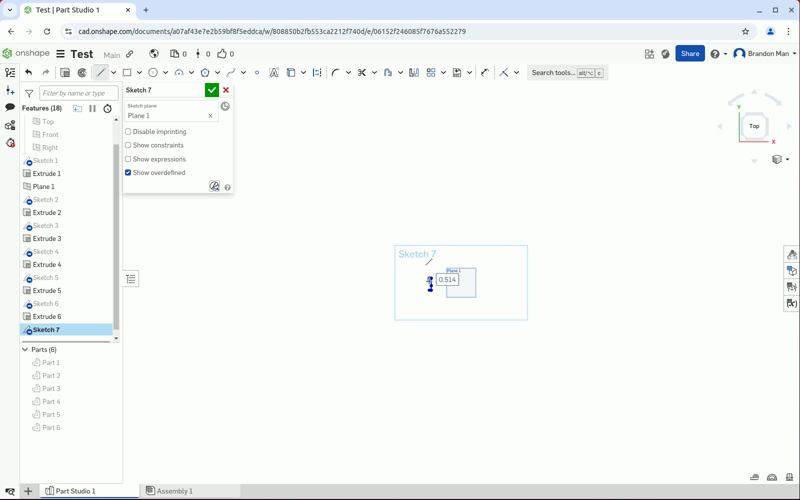
mouse_move(459, 280)
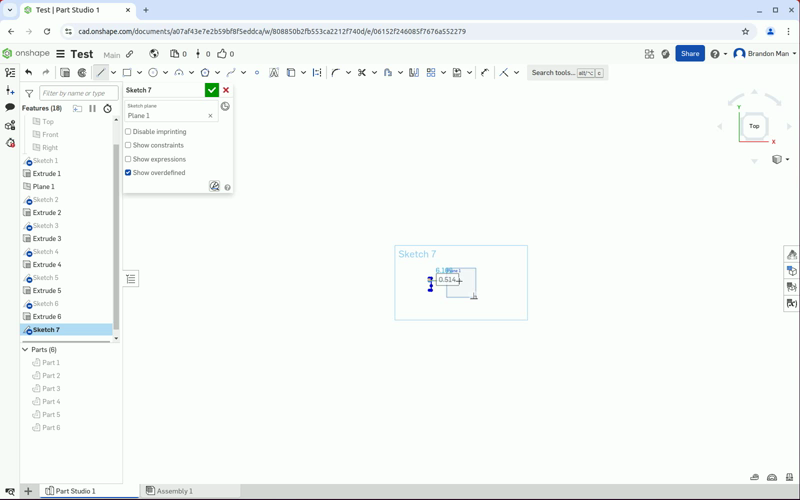
key_down(shift)
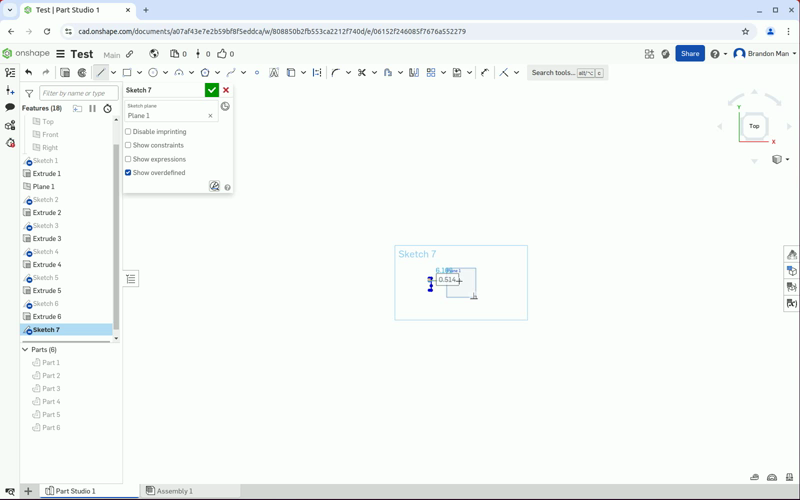
mouse_move(429, 290)
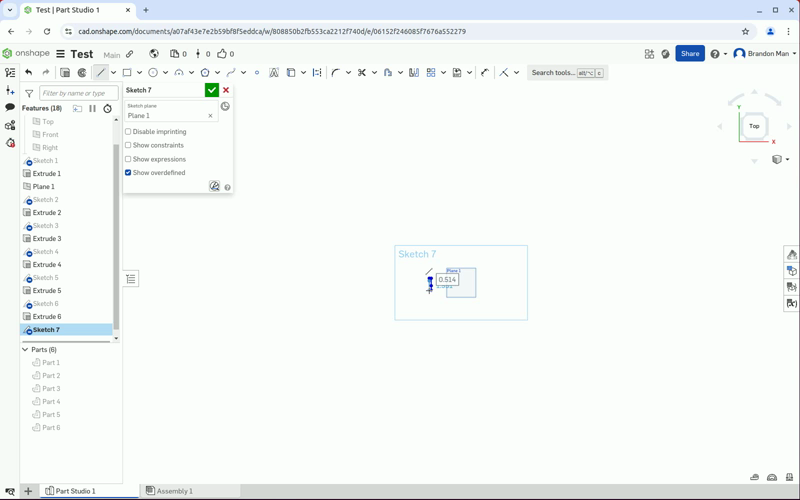
scroll(6)
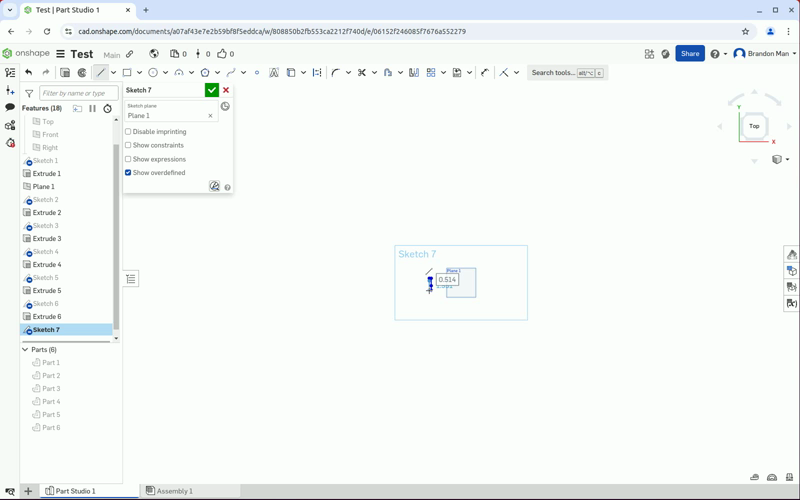
scroll(6)
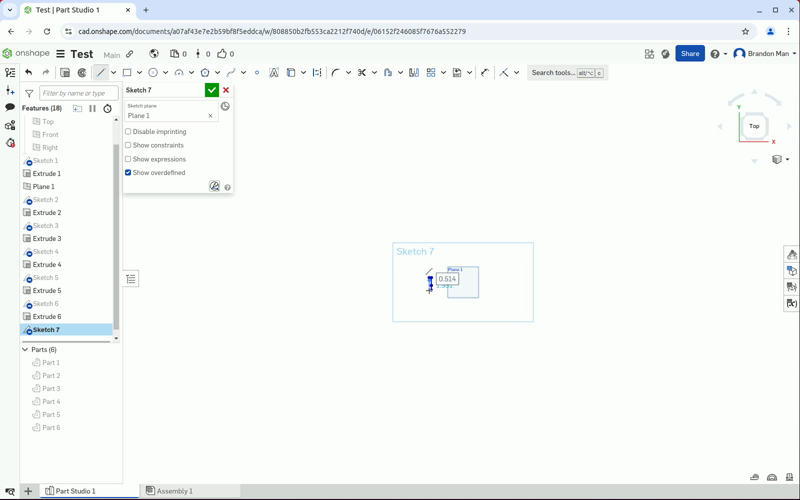
scroll(6)
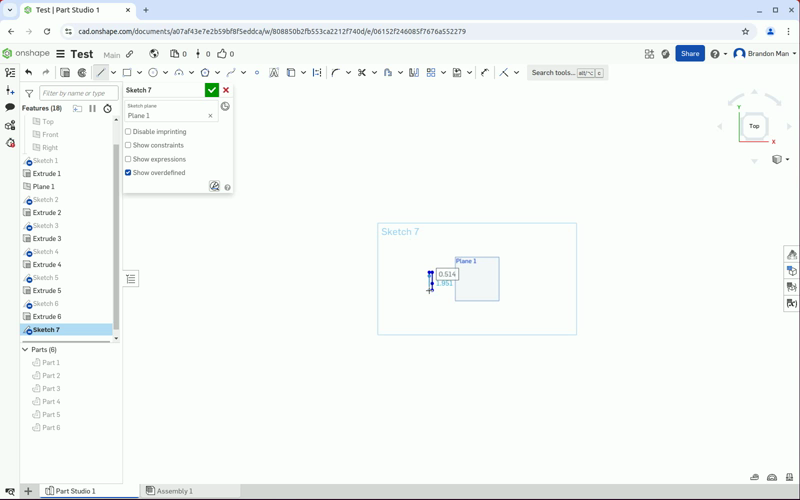
scroll(6)
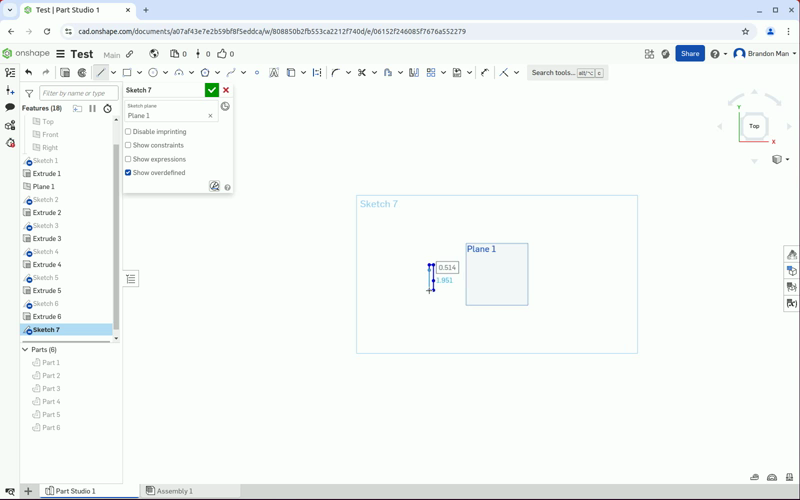
scroll(6)
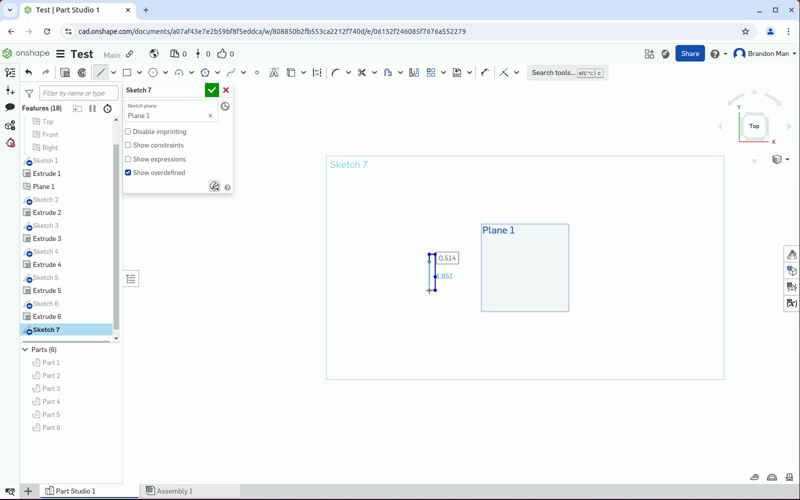
scroll(6)
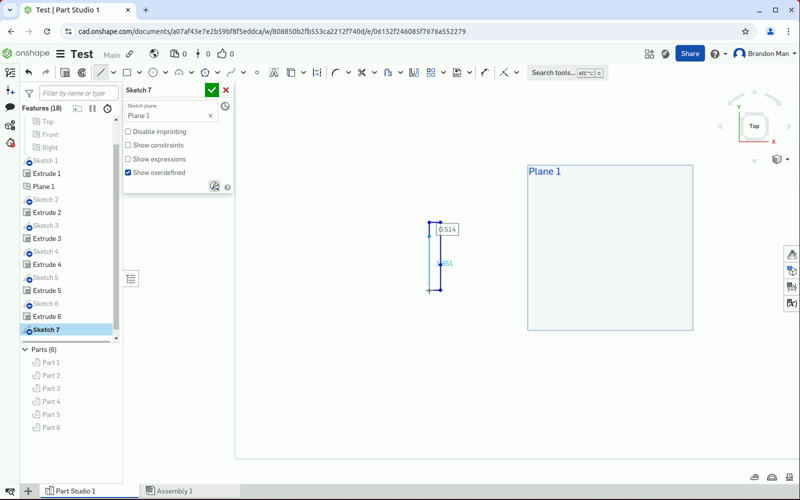
scroll(6)
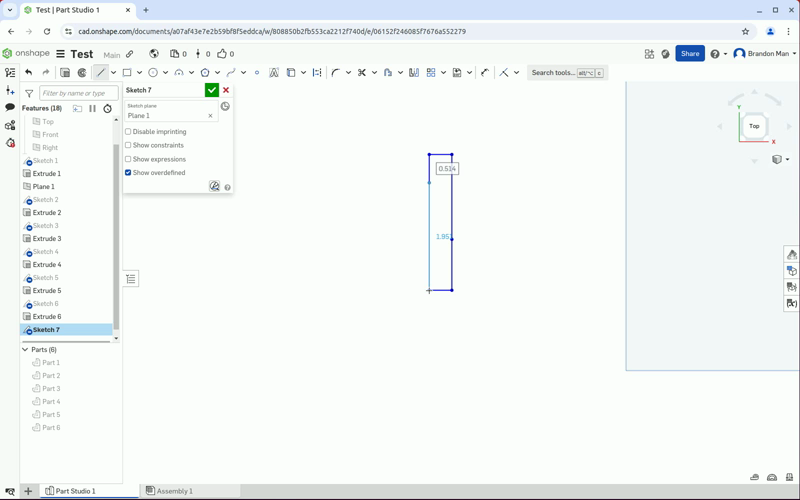
key_up(shift)
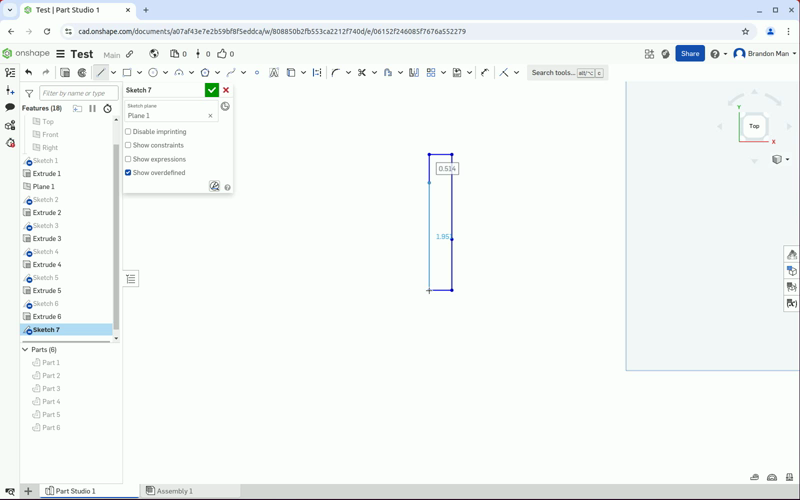
click(429, 290)
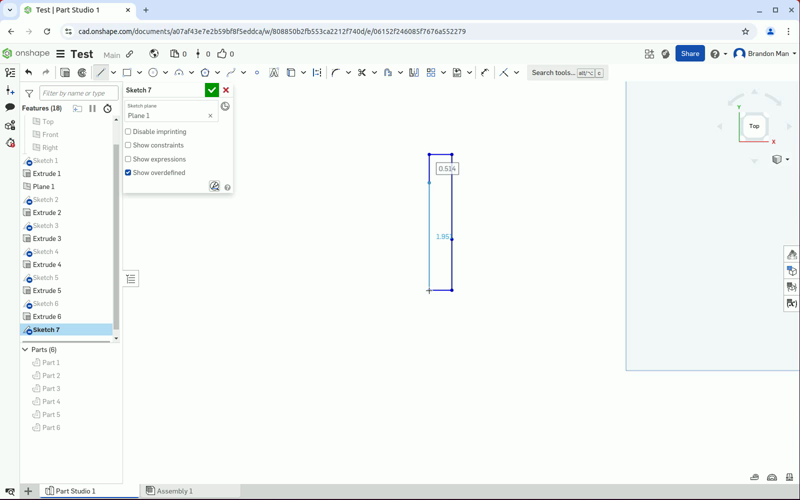
scroll(-6)
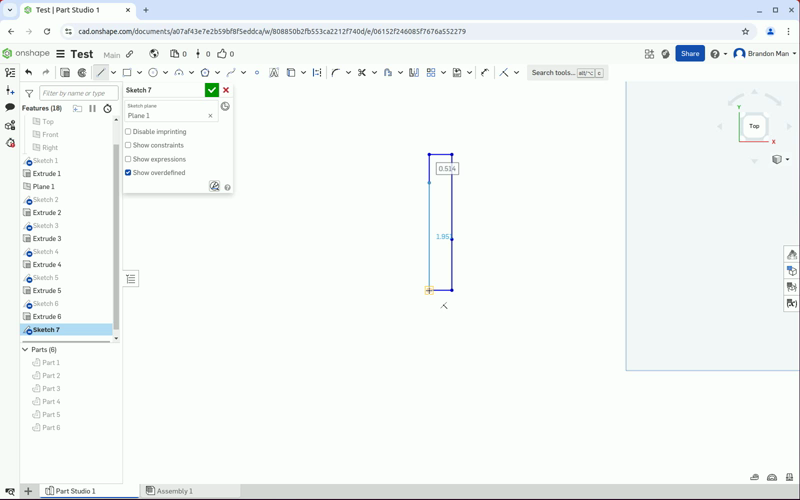
scroll(-6)
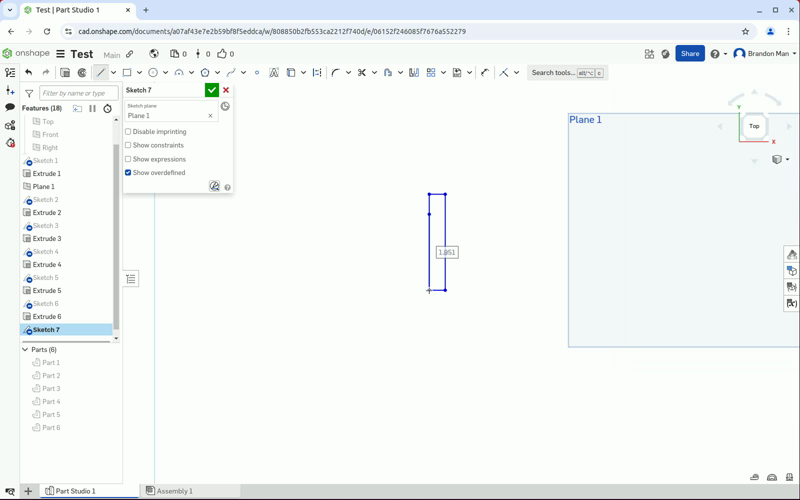
scroll(-6)
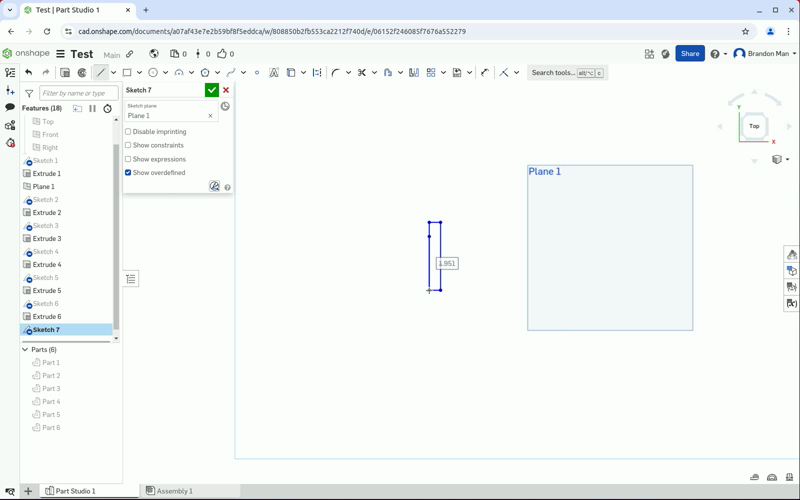
scroll(-6)
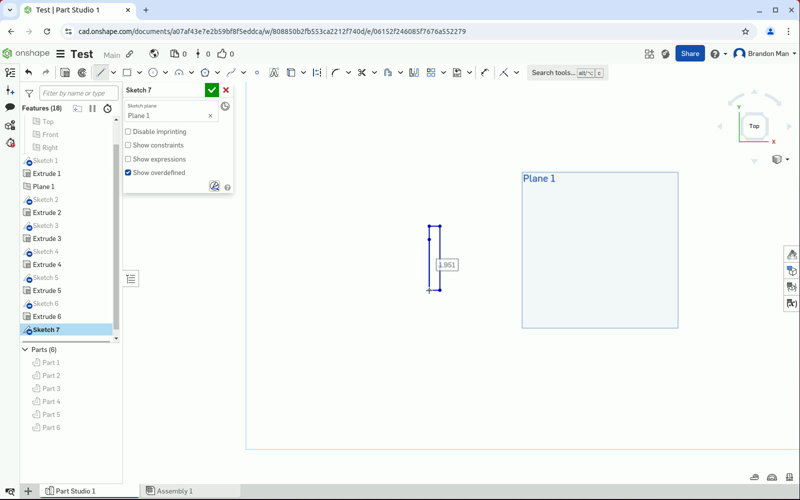
scroll(-6)
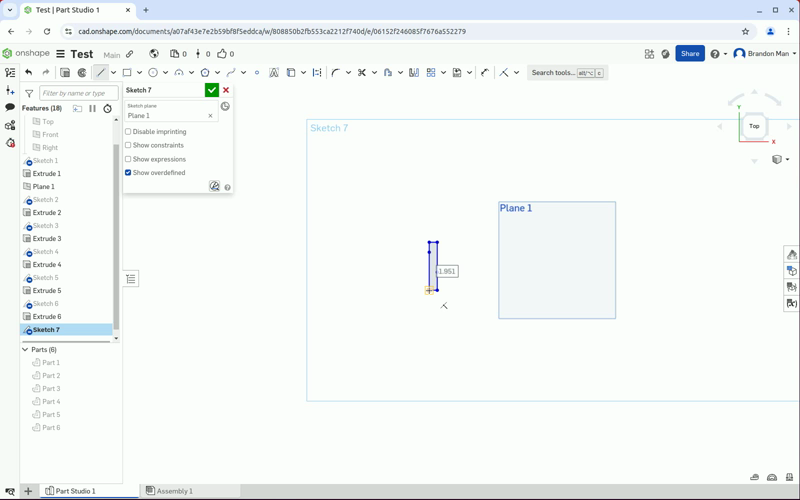
scroll(-6)
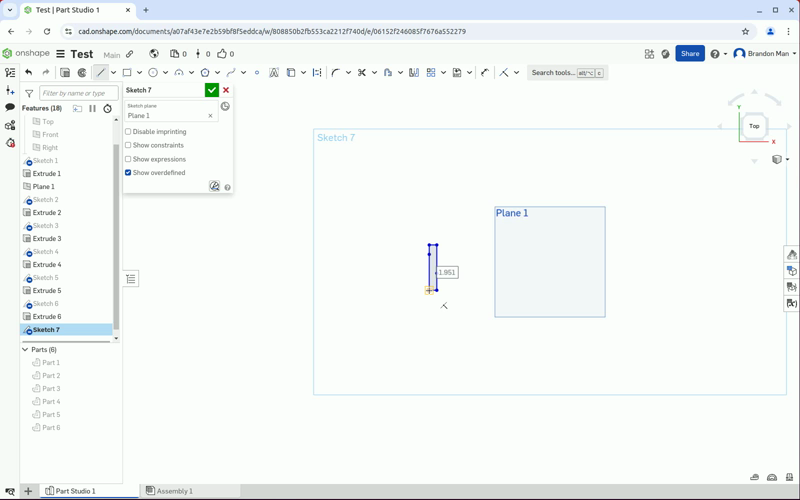
scroll(-6)
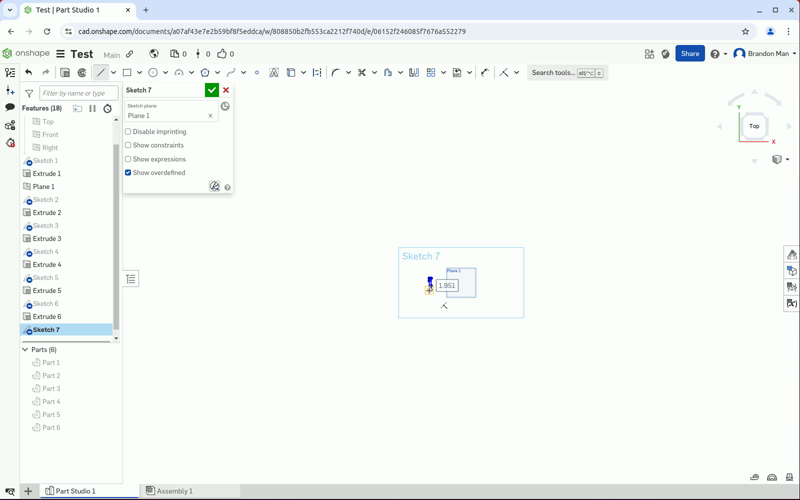
key(esc)
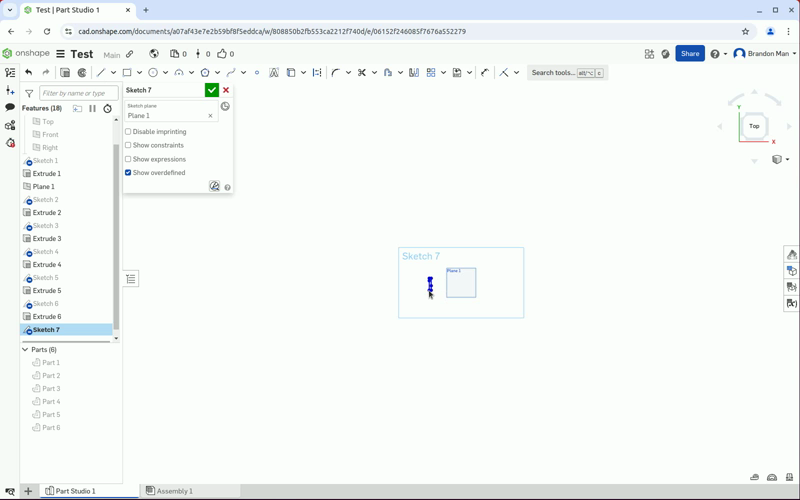
mouse_move(430, 280)
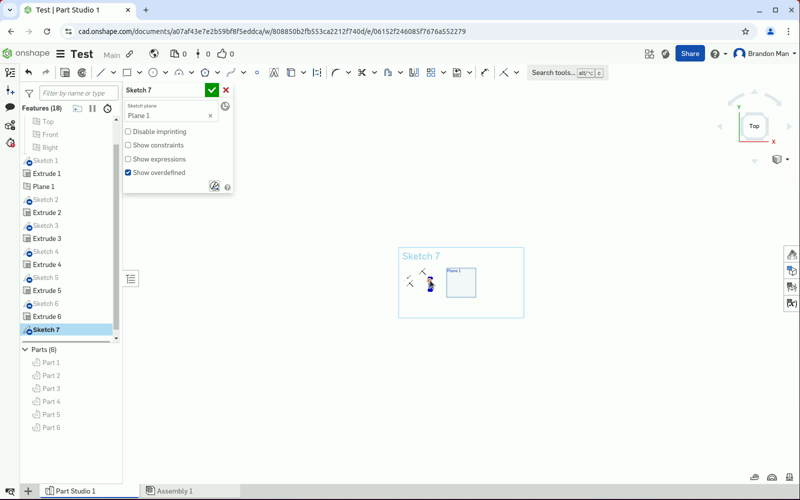
scroll(6)
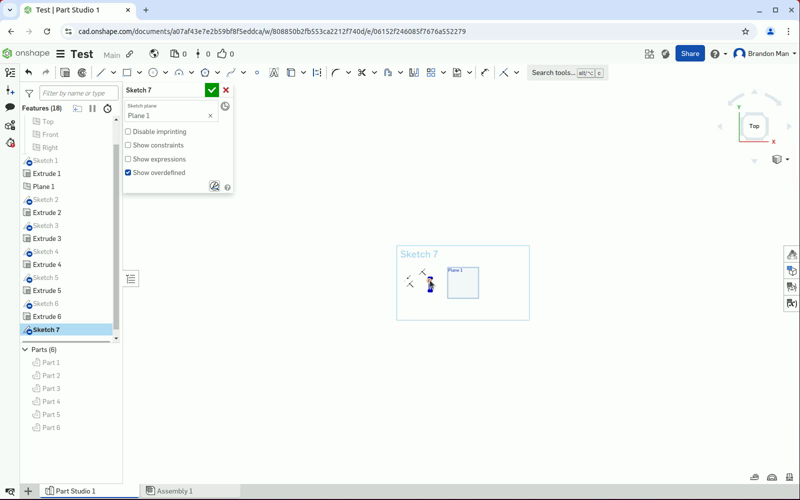
scroll(6)
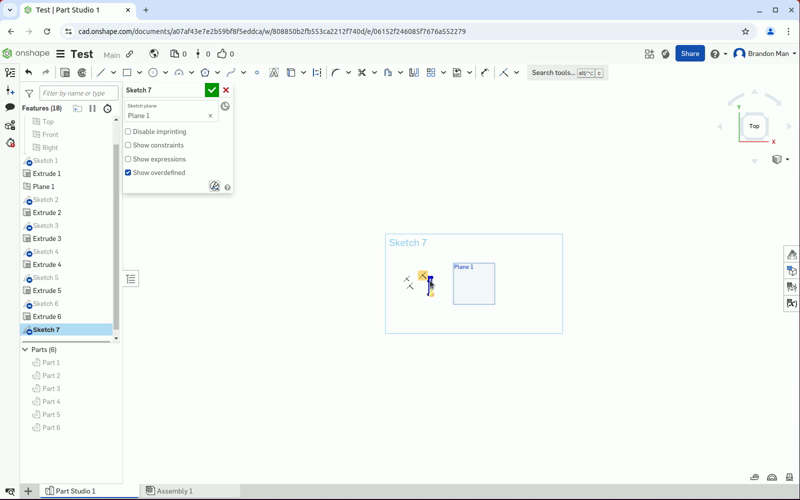
scroll(6)
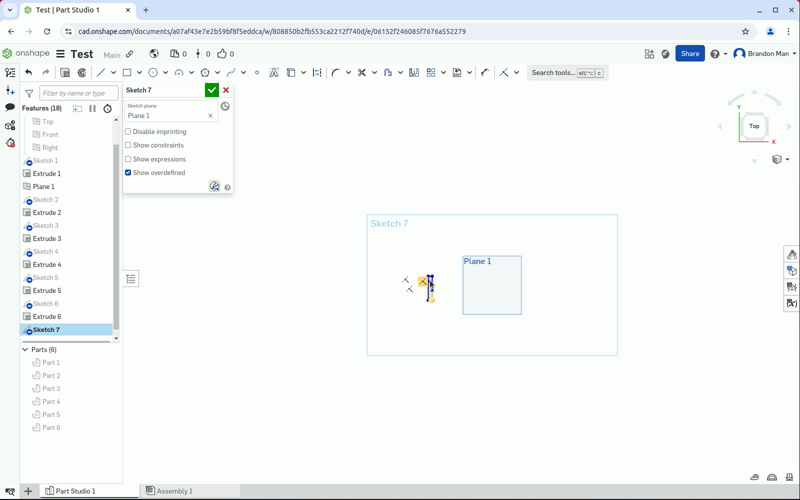
scroll(6)
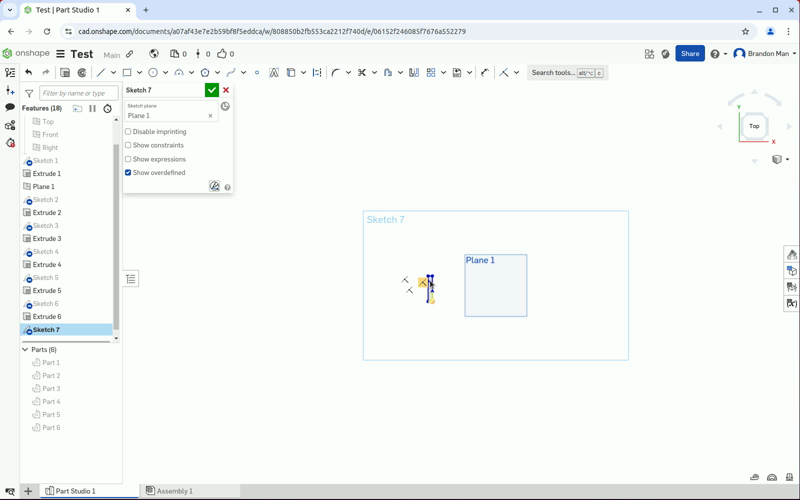
scroll(6)
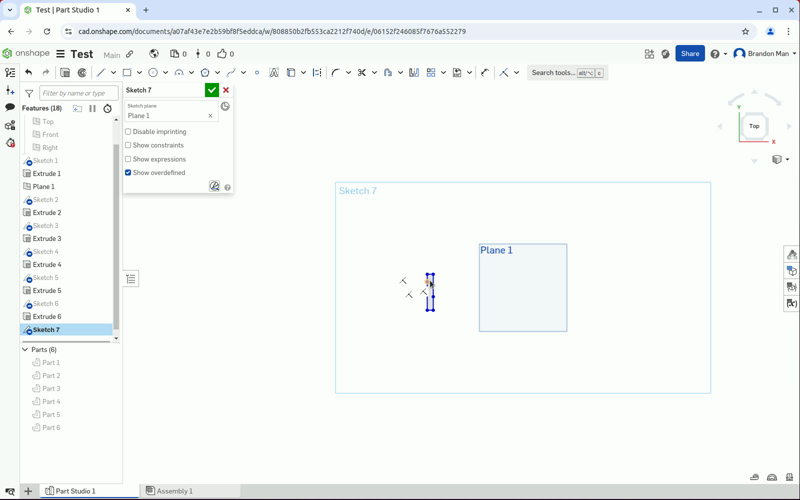
scroll(6)
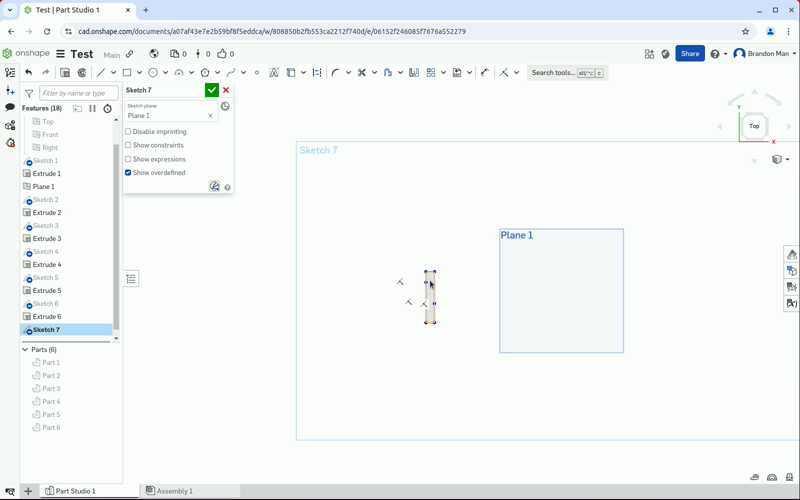
scroll(6)
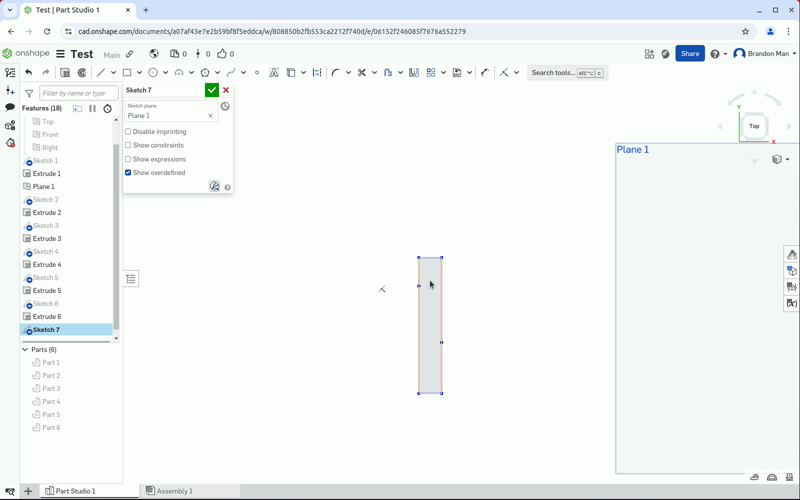
click(430, 280)
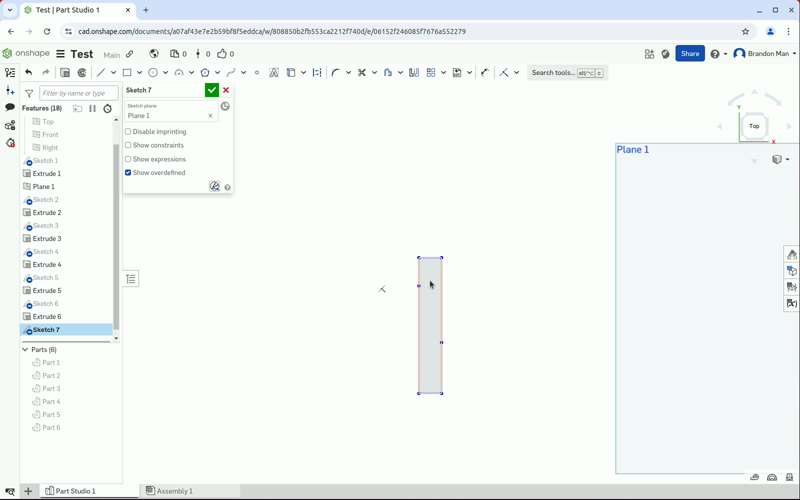
scroll(-6)
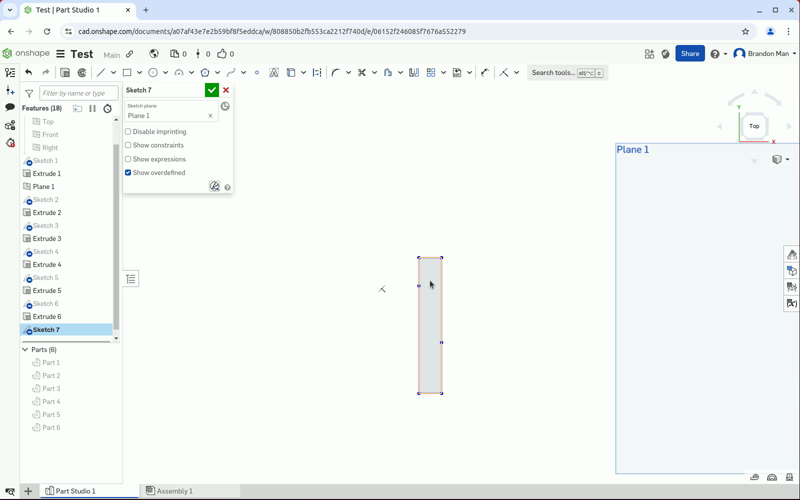
scroll(-6)
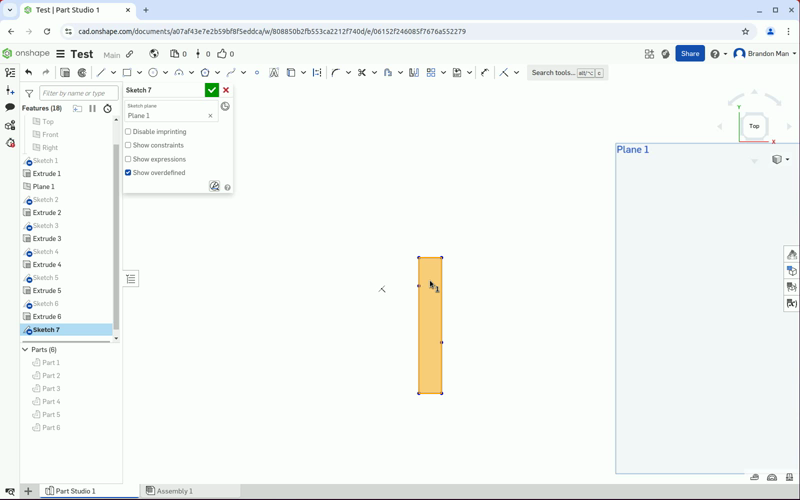
scroll(-6)
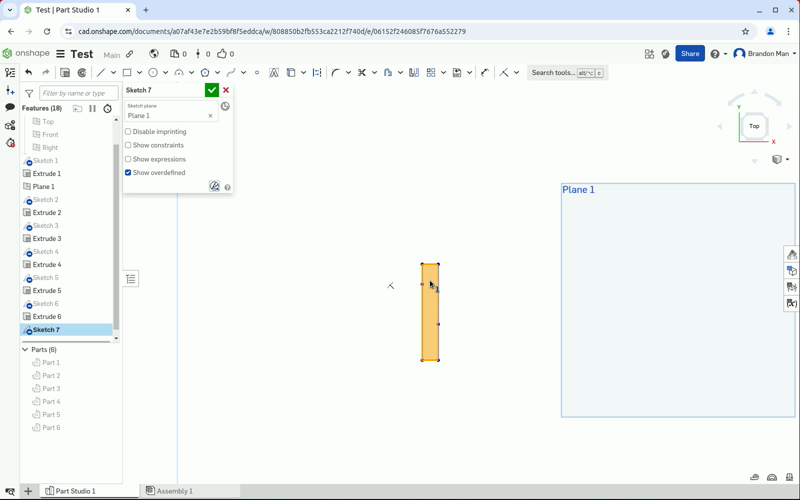
scroll(-6)
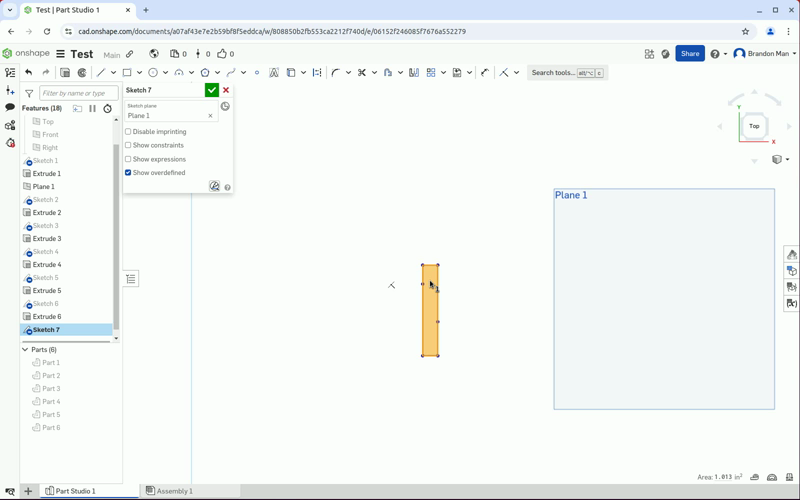
scroll(-6)
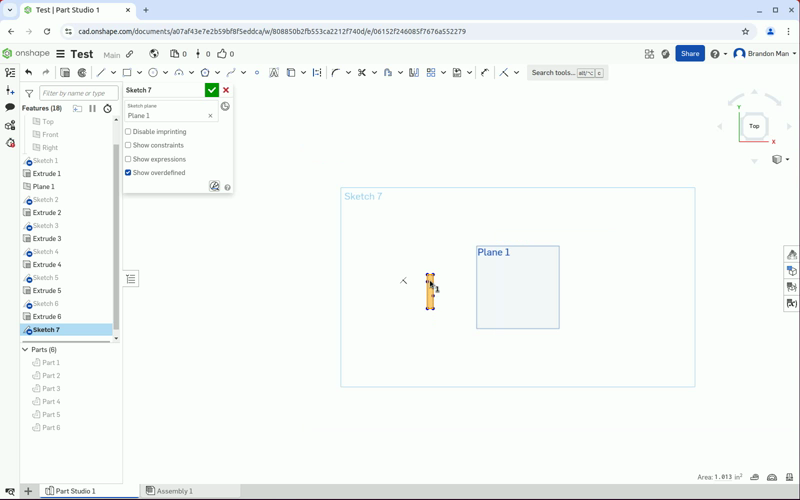
scroll(-6)
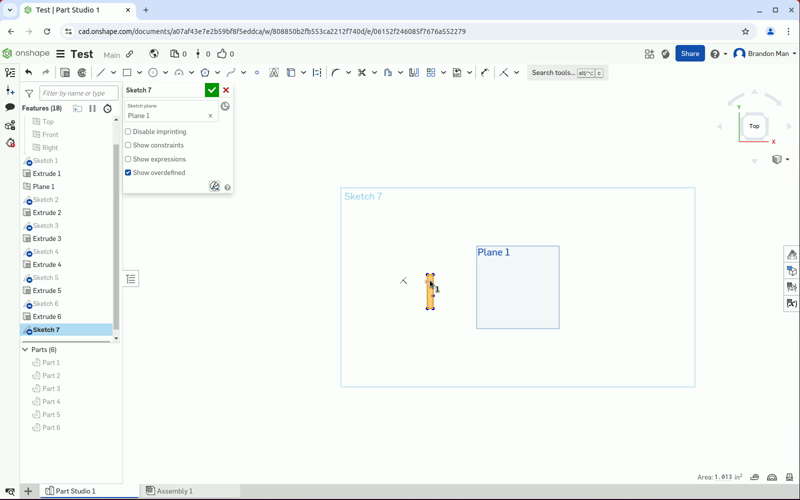
scroll(-6)
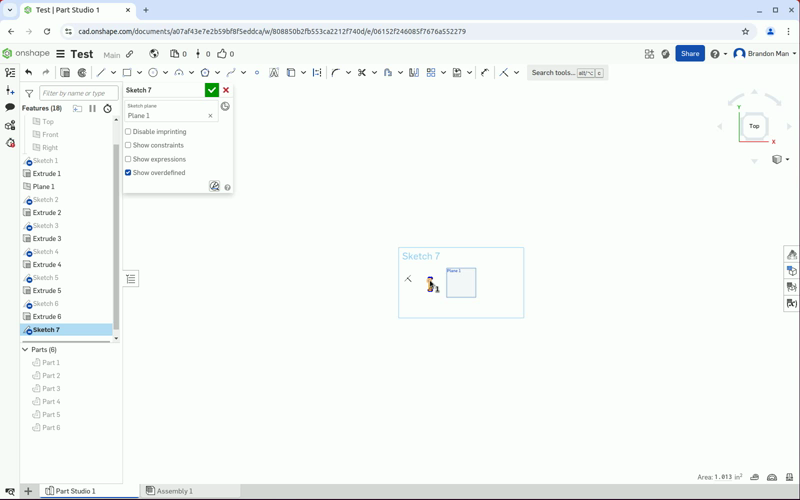
mouse_move(73, 352)
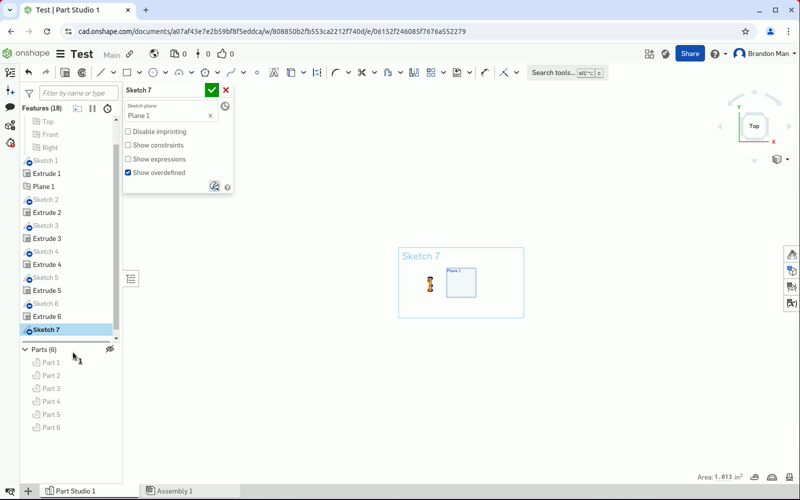
key(shift+y)
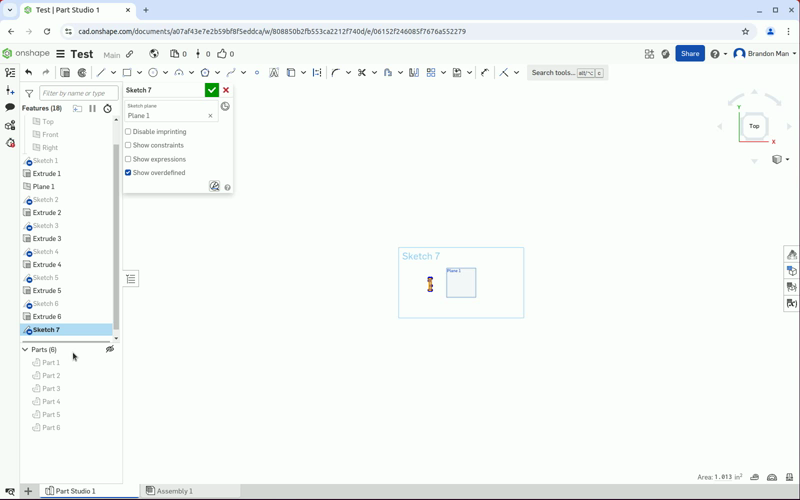
key(shift+e)
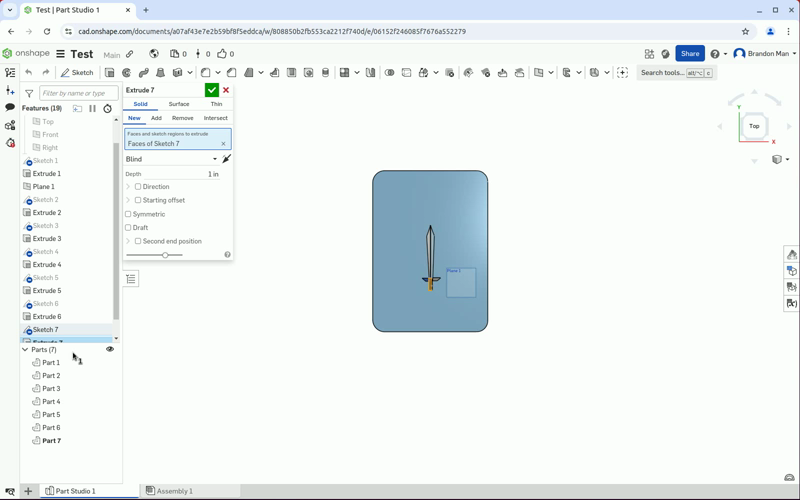
mouse_move(143, 106)
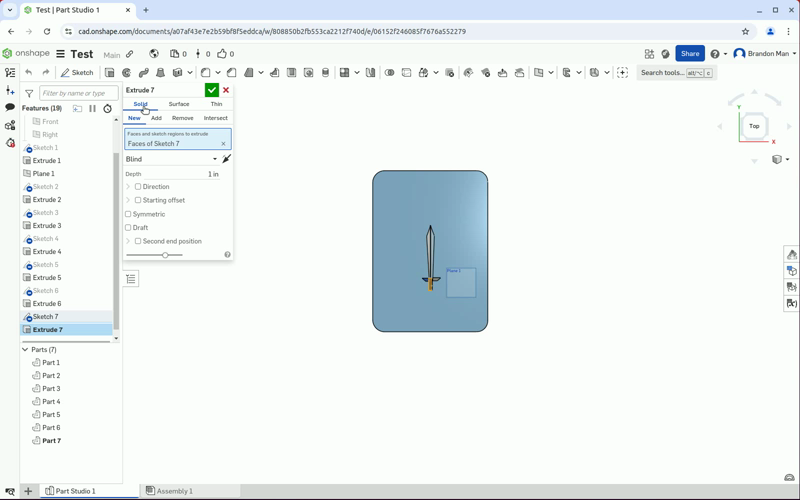
click(143, 106)
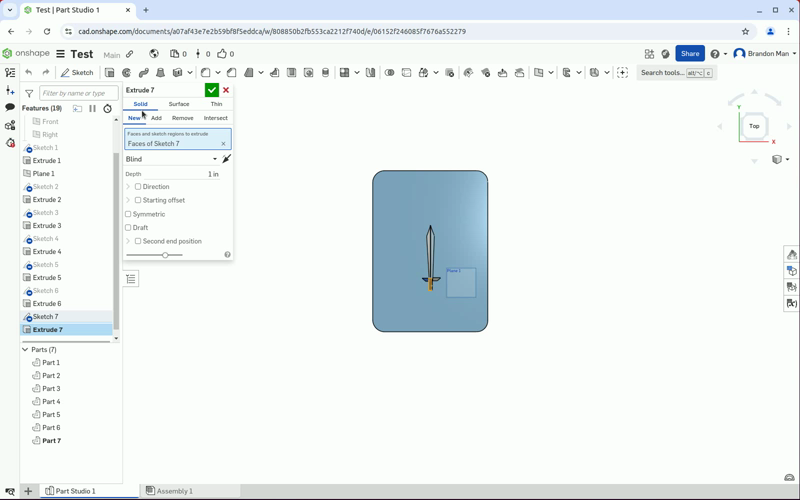
mouse_move(137, 120)
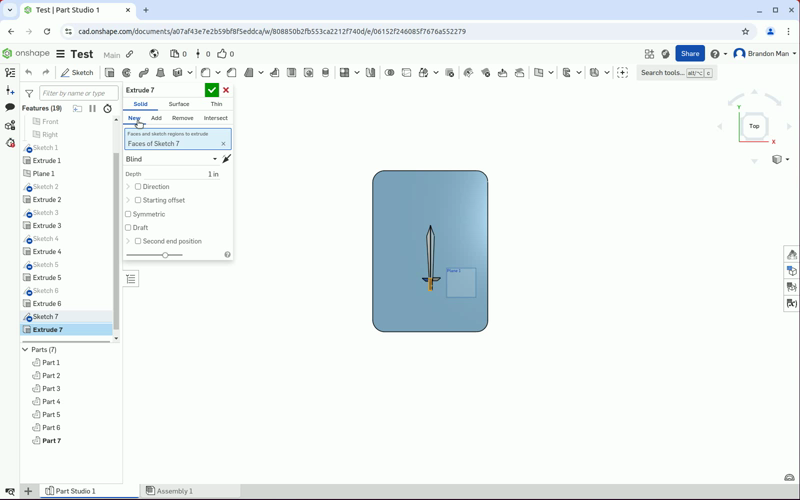
click(137, 120)
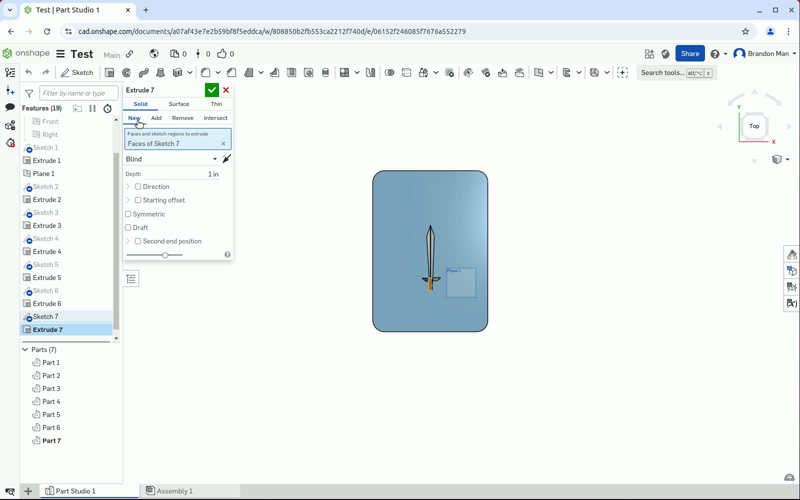
key(tab, 4)
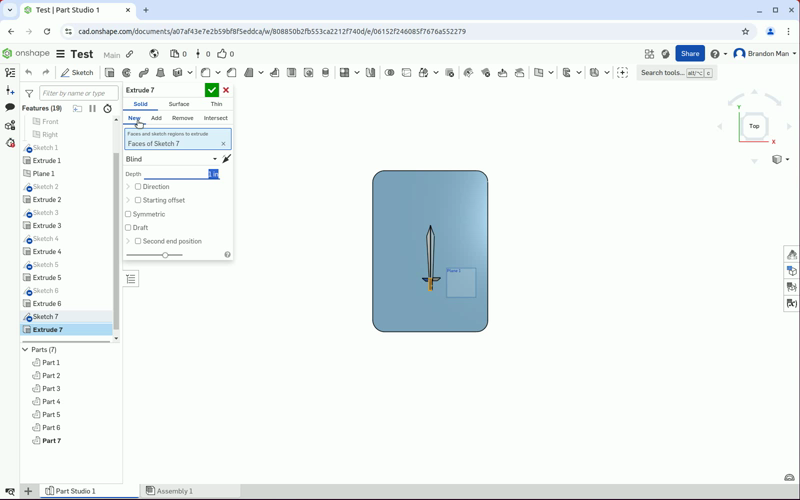
text(0.481)
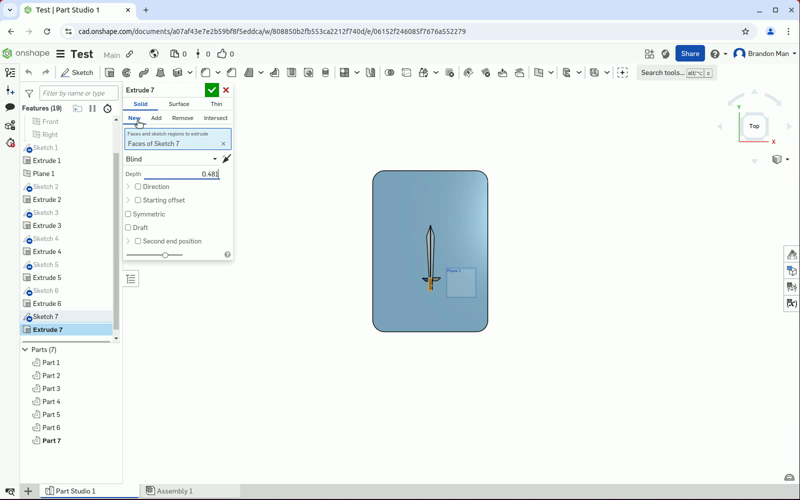
key(enter)
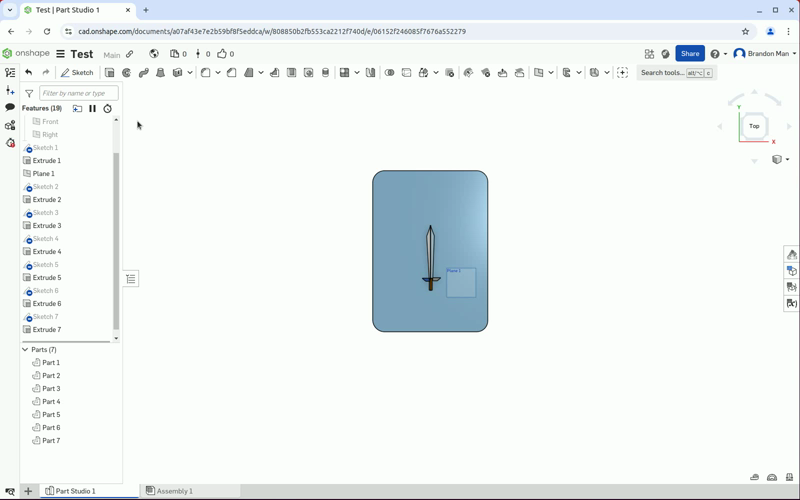
key(shift+h)
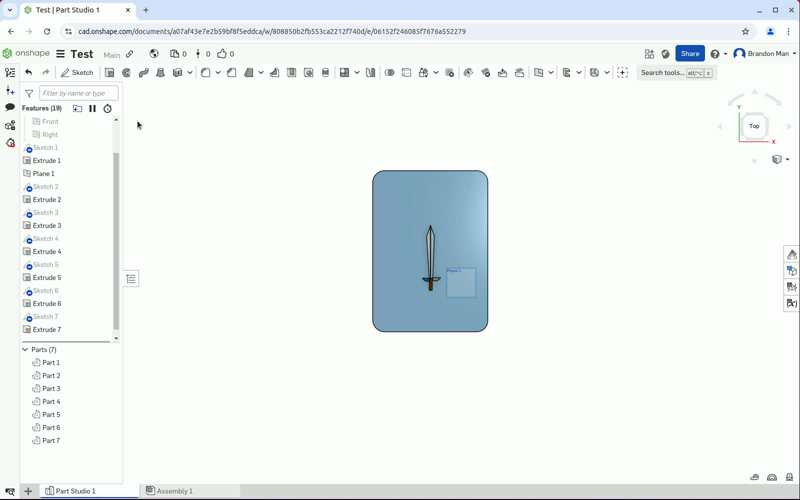
key(shift+h)
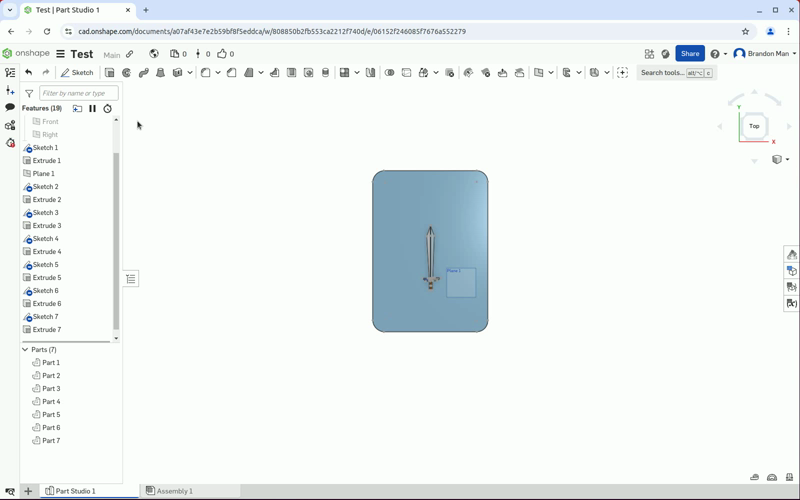
key(shift+7)
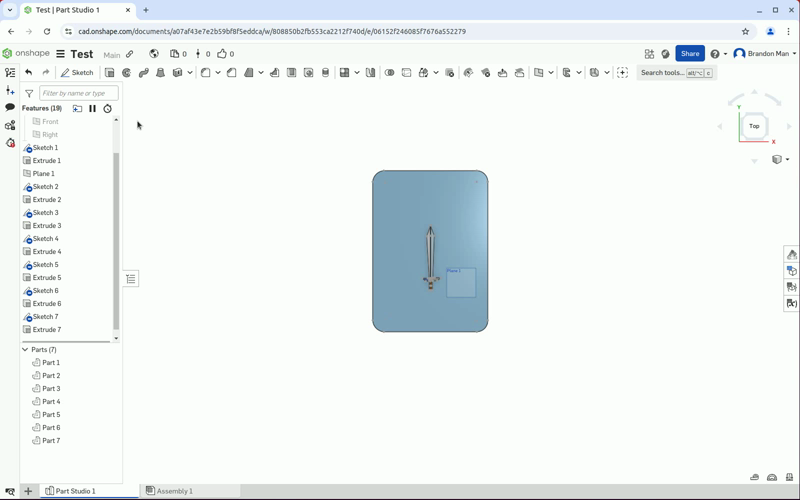
key(up, 3)
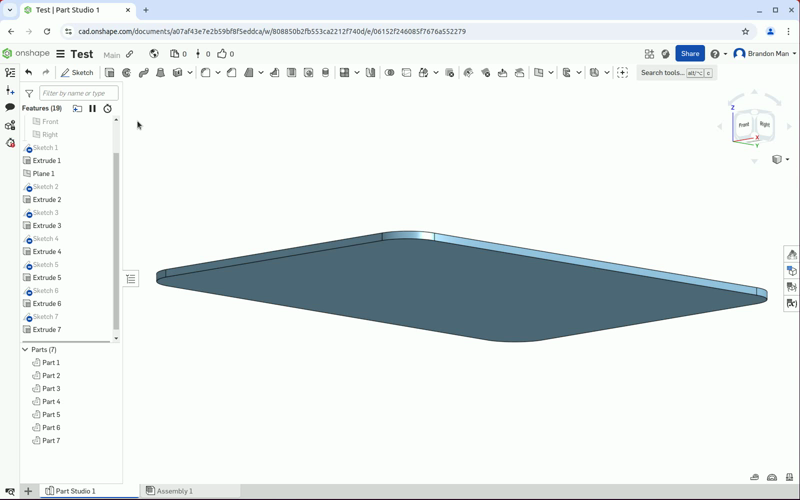
key(left, 3)
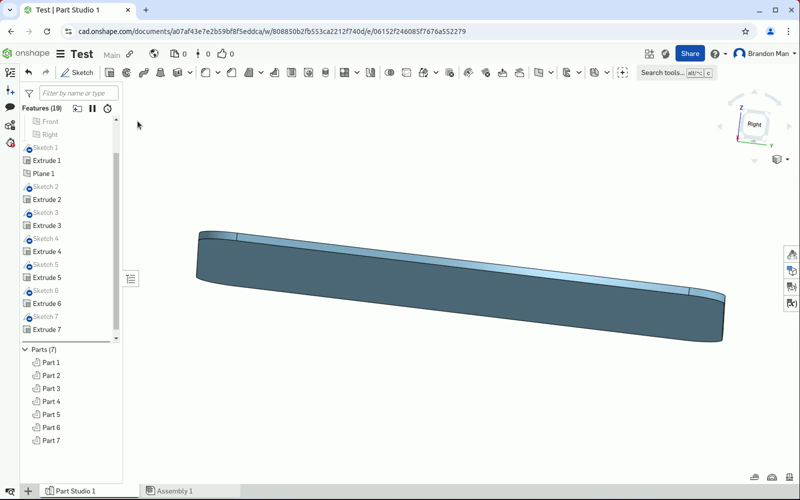
key(right, 3)
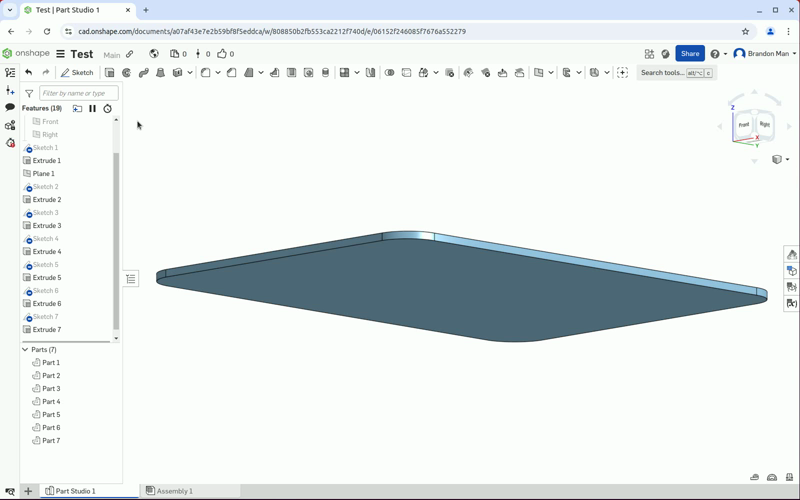
key(down, 3)
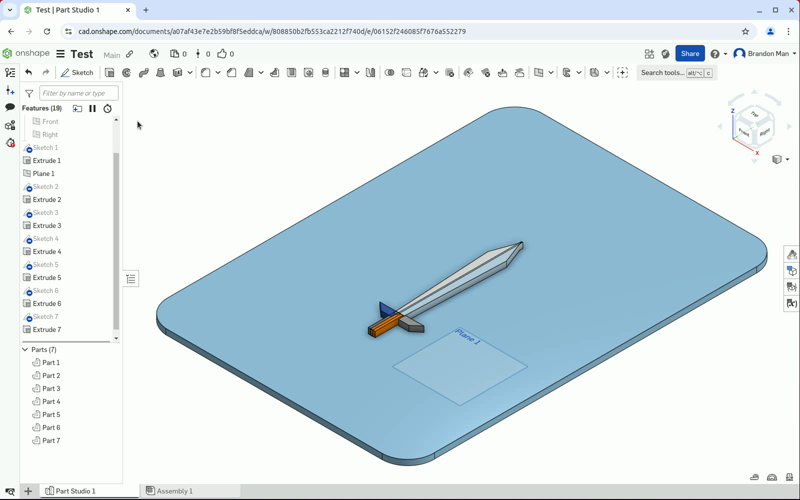
mouse_move(69, 150)
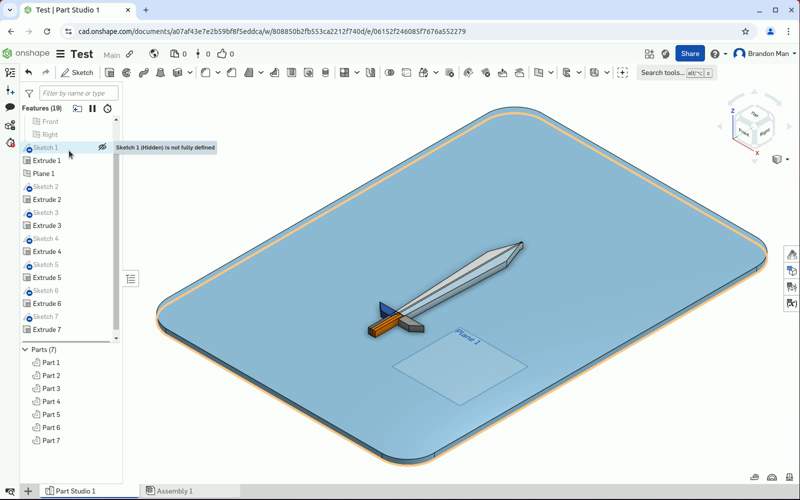
click(69, 150)